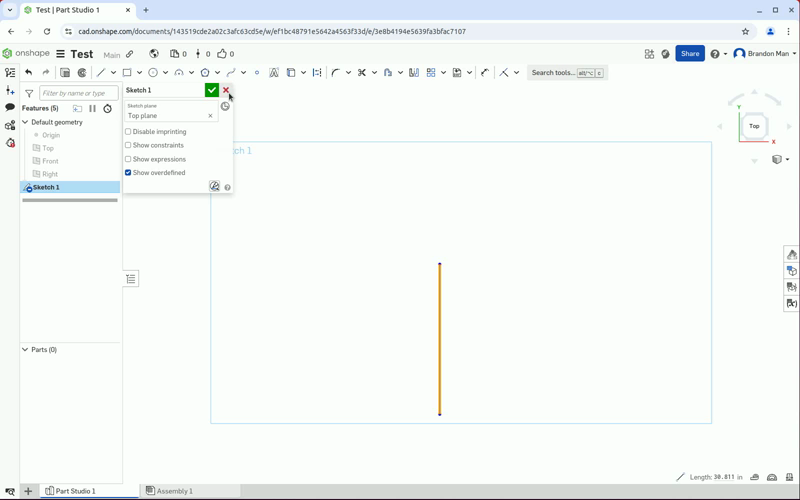
key(shift+h)
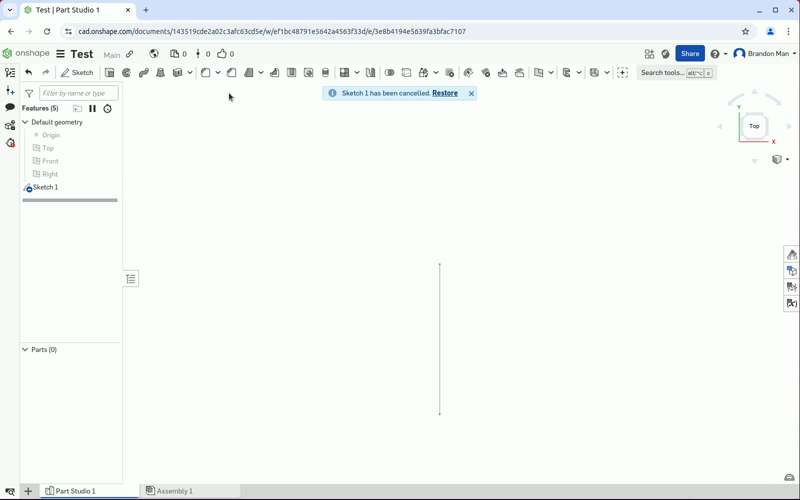
key(shift+s)
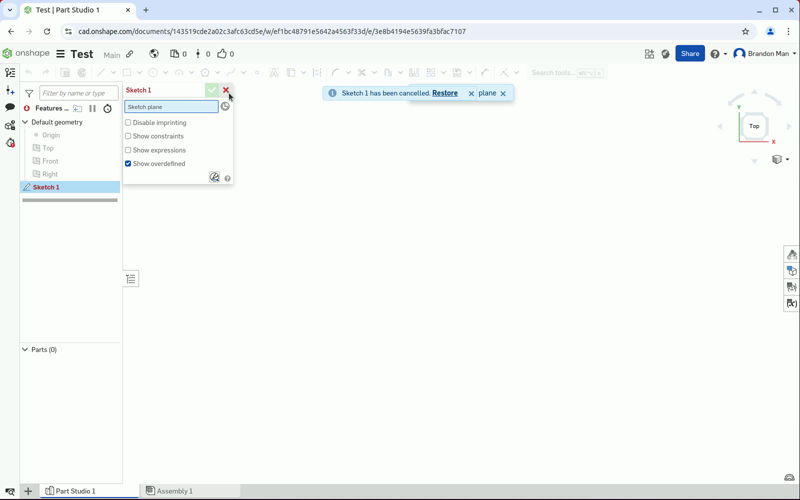
mouse_move(73, 150)
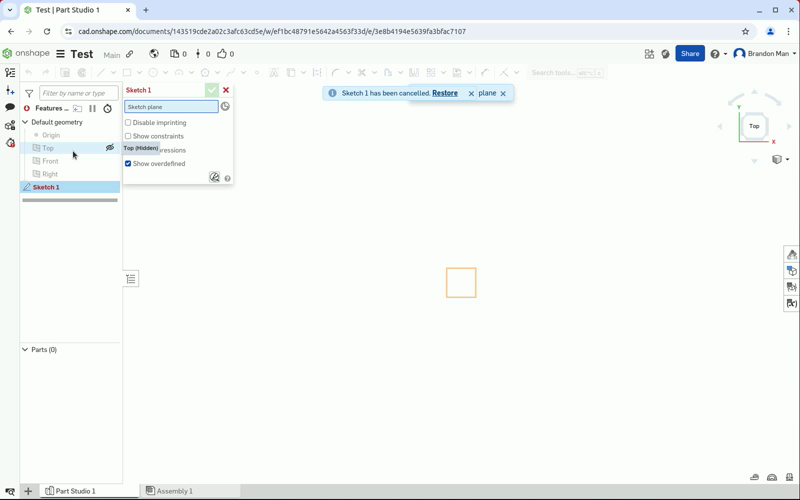
click(73, 150)
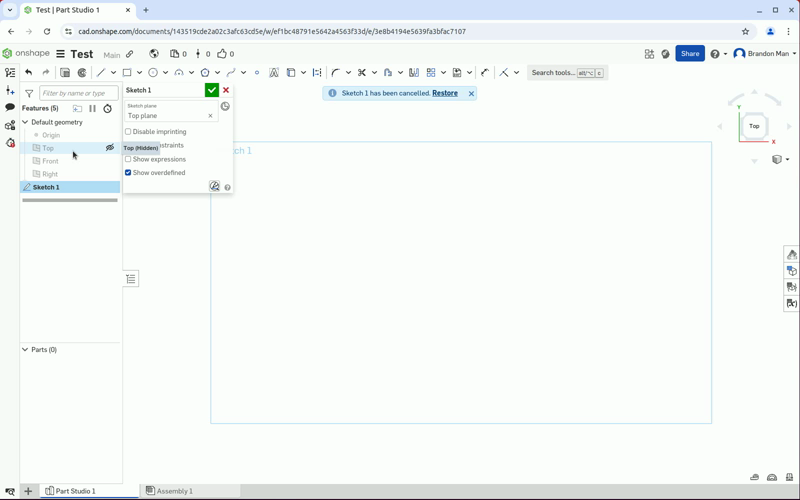
mouse_move(73, 352)
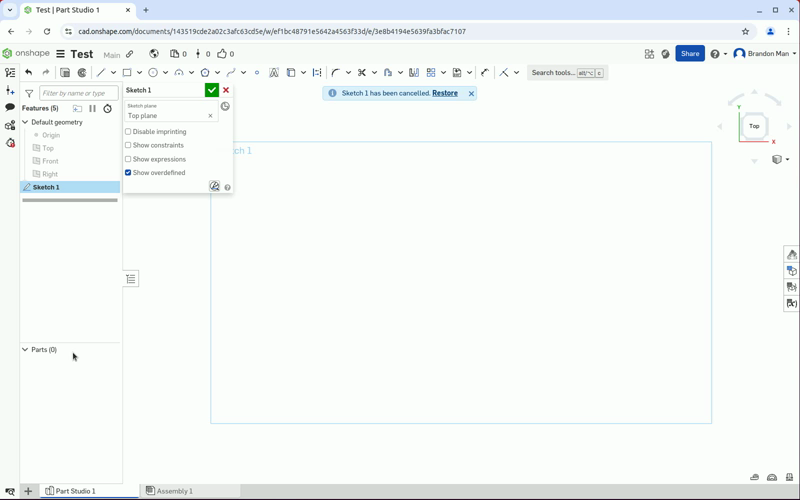
key(y)
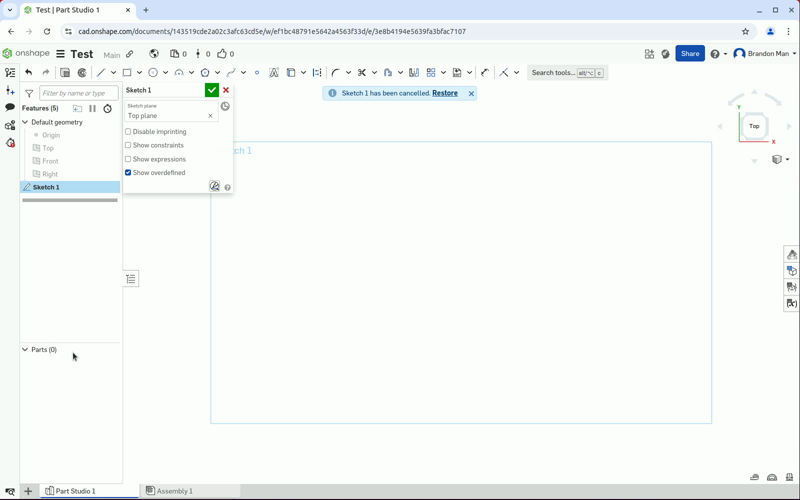
key(a)
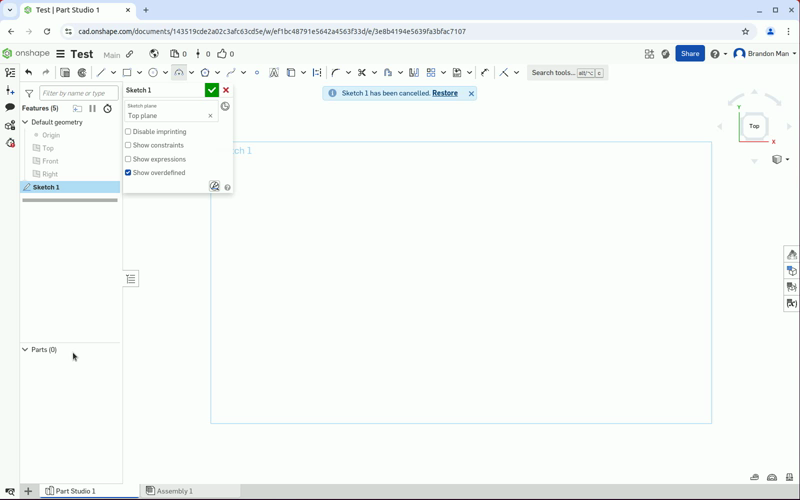
key_down(shift)
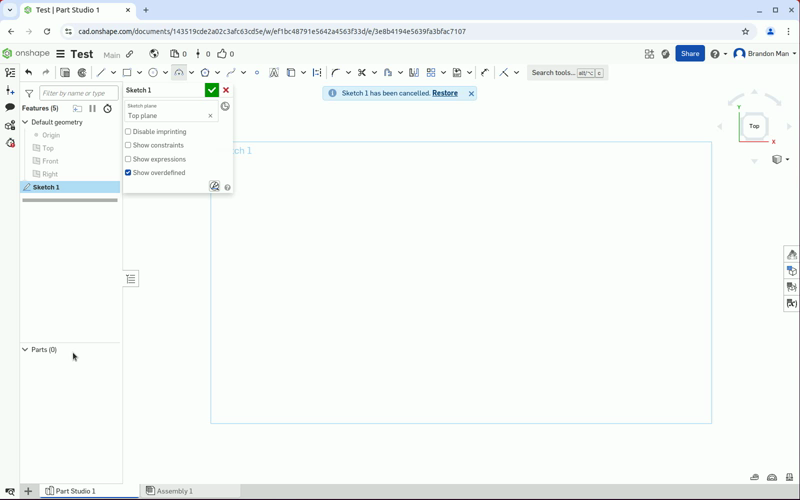
mouse_move(348, 208)
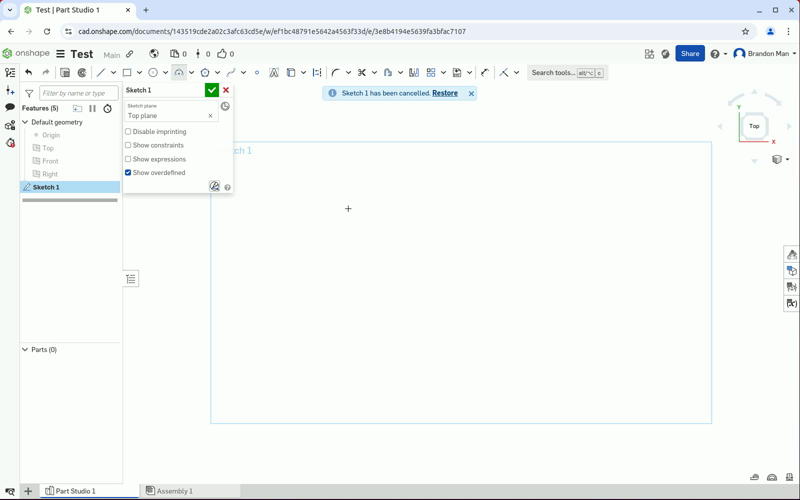
click(348, 208)
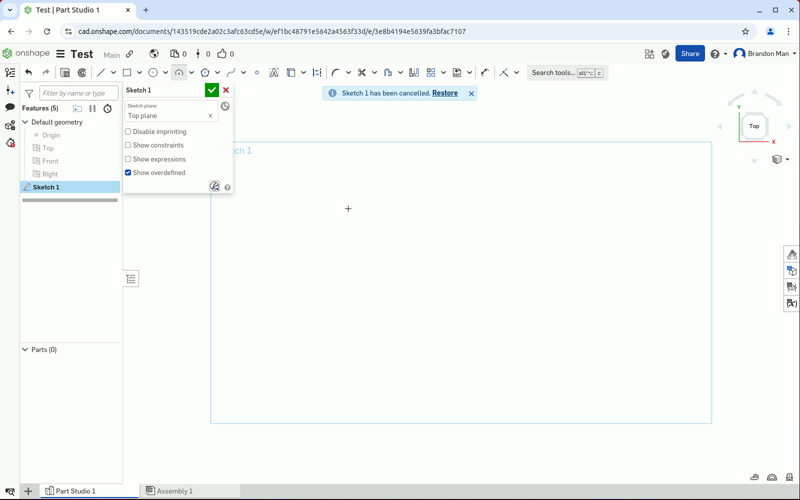
key_up(shift)
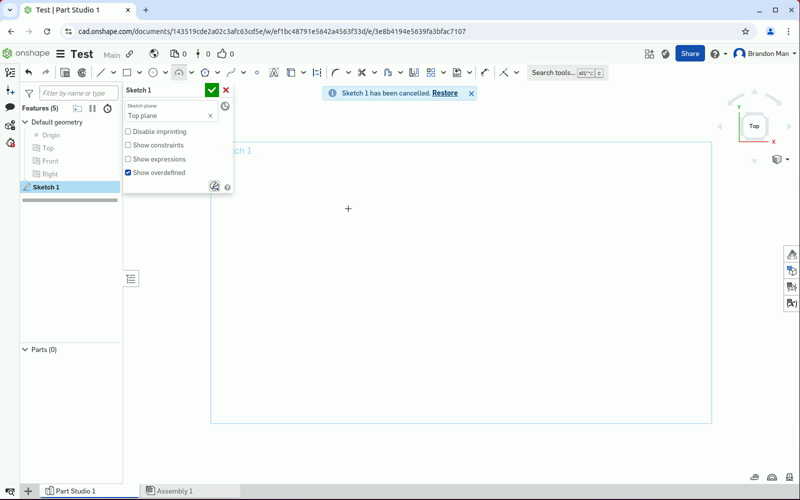
key_down(shift)
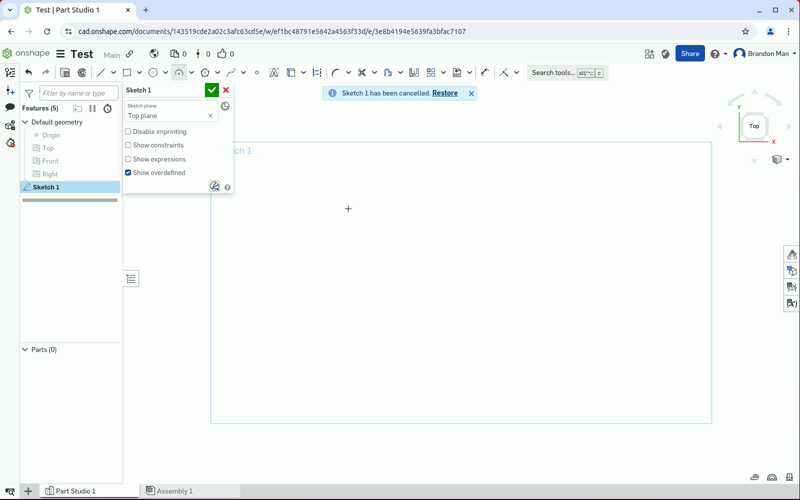
mouse_move(348, 207)
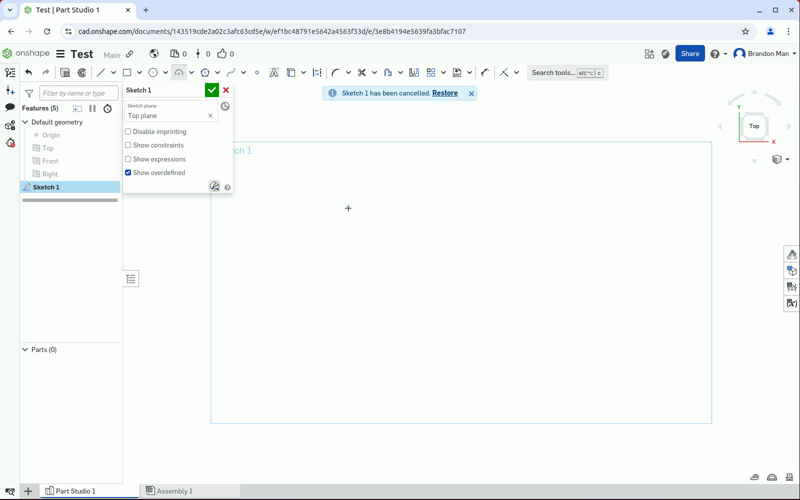
scroll(6)
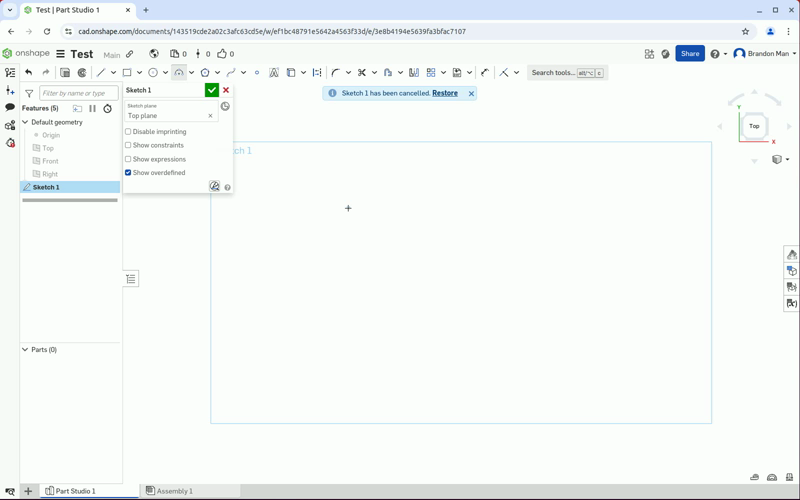
scroll(6)
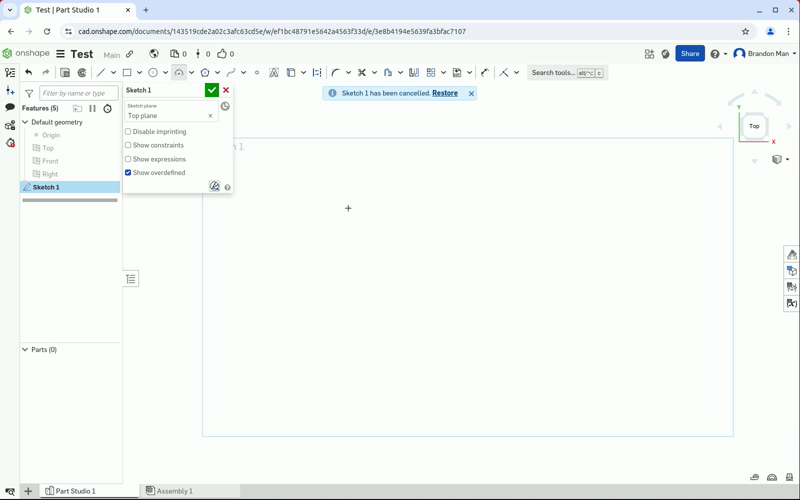
scroll(6)
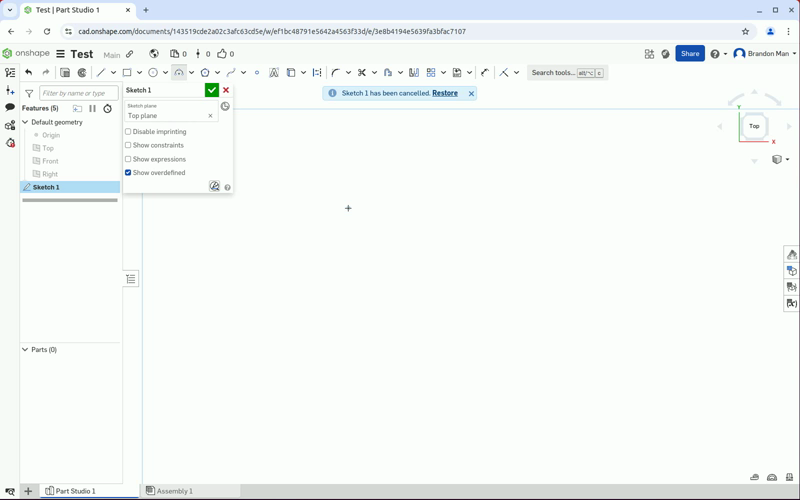
scroll(6)
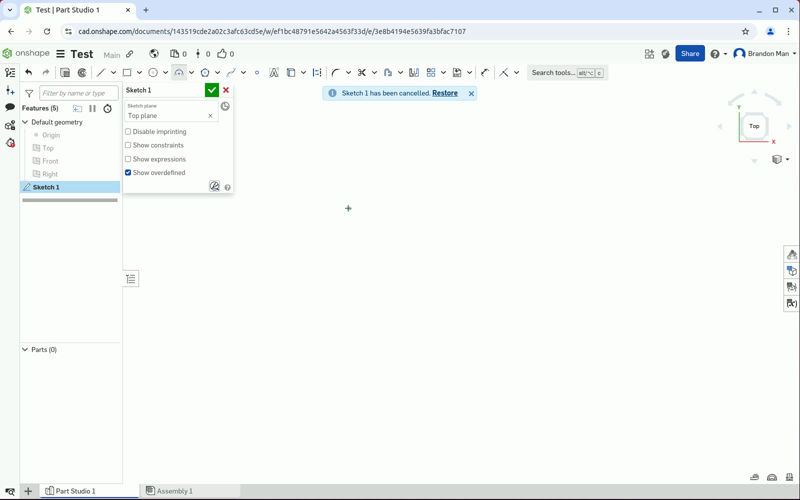
scroll(6)
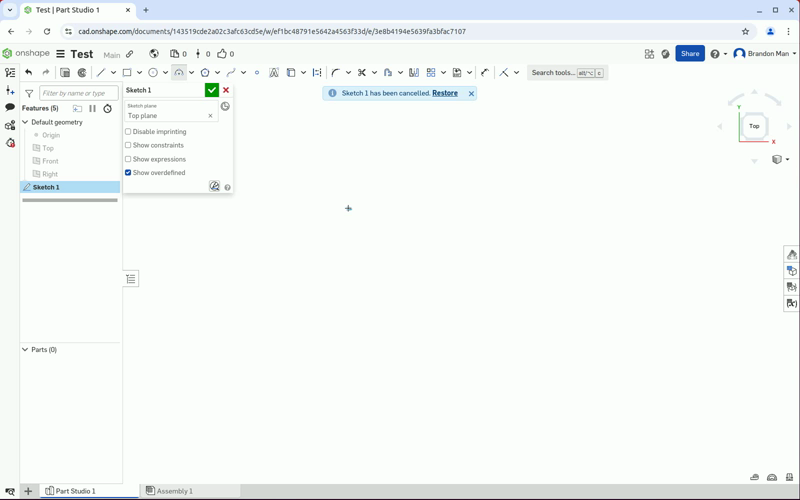
scroll(6)
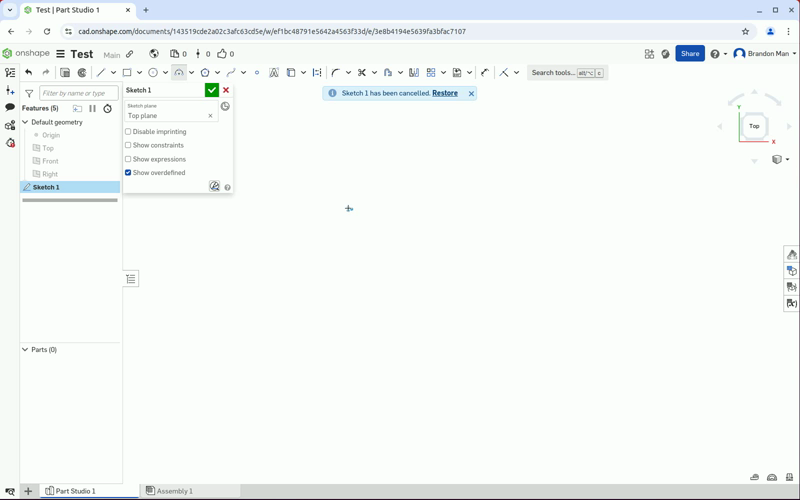
scroll(6)
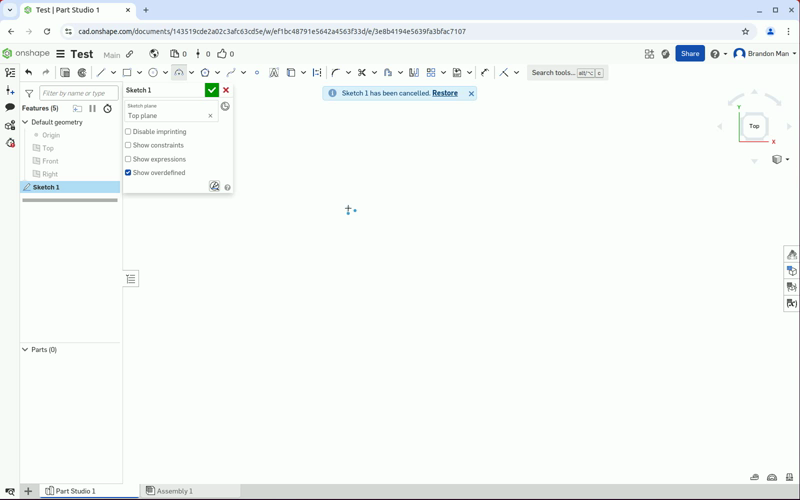
click(348, 207)
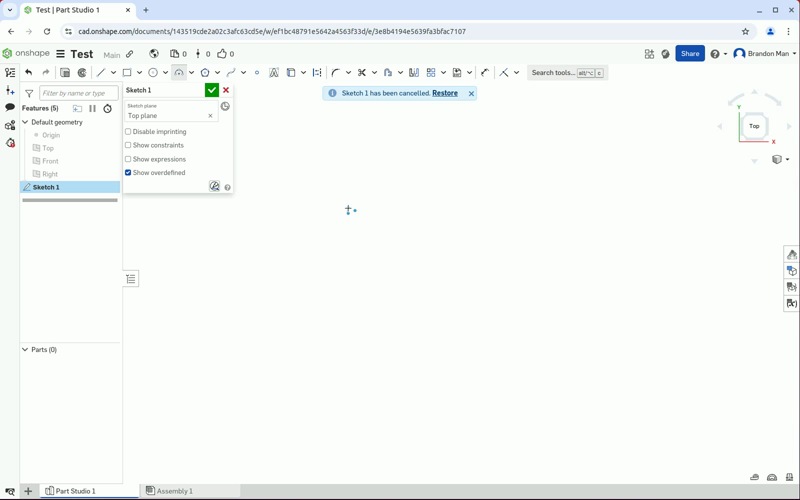
scroll(-6)
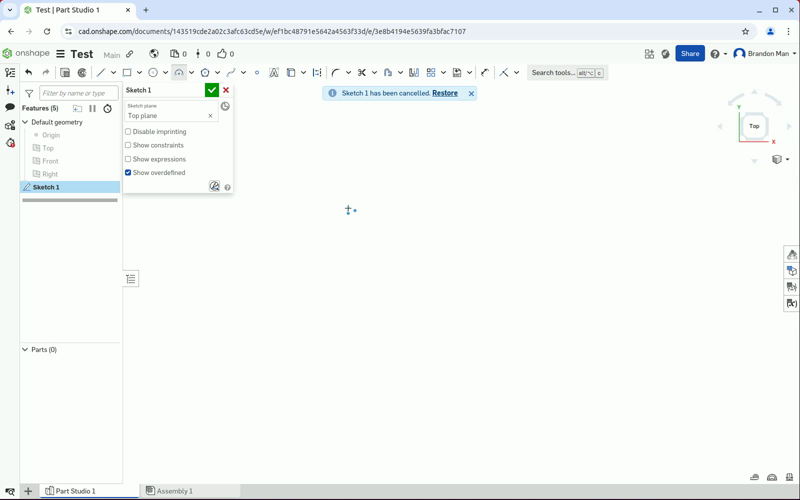
scroll(-6)
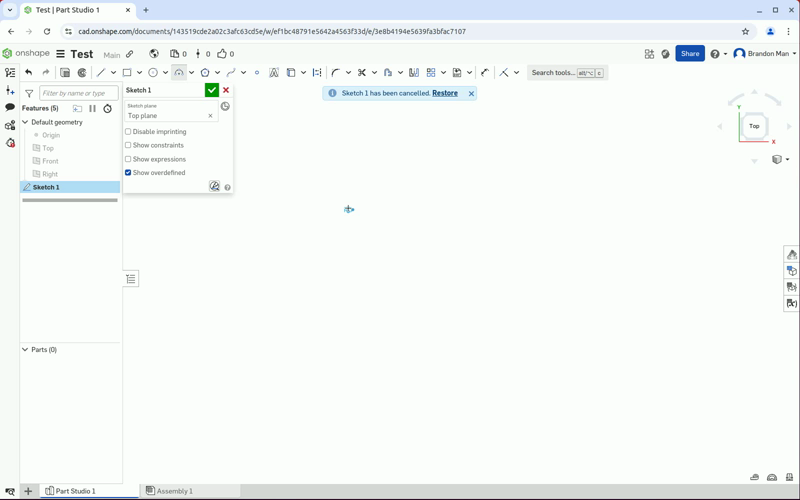
scroll(-6)
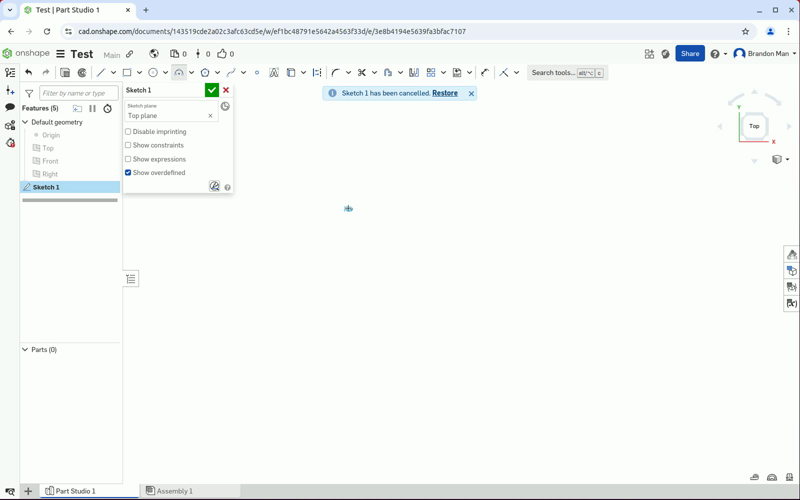
scroll(-6)
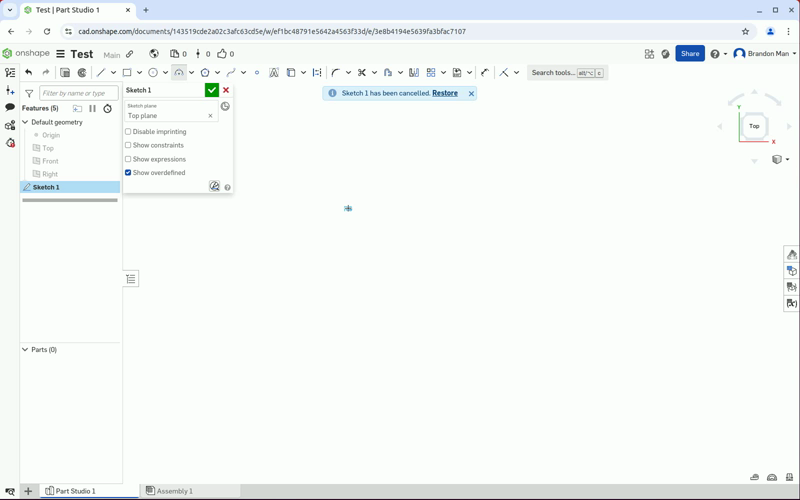
scroll(-6)
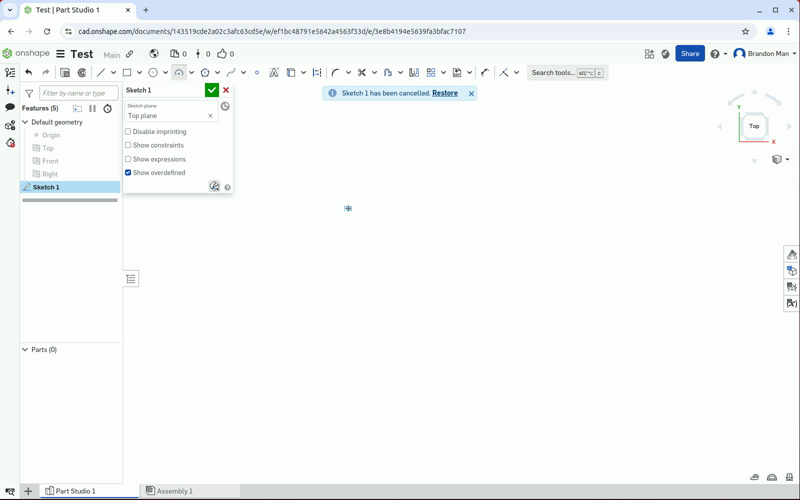
scroll(-6)
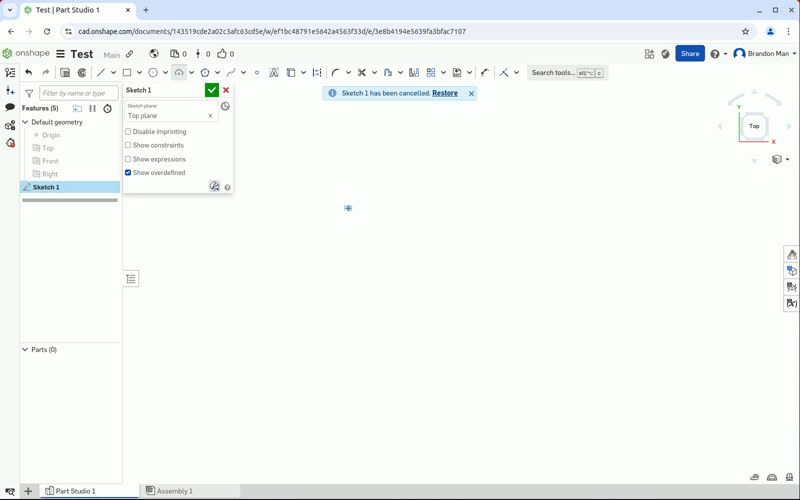
scroll(-6)
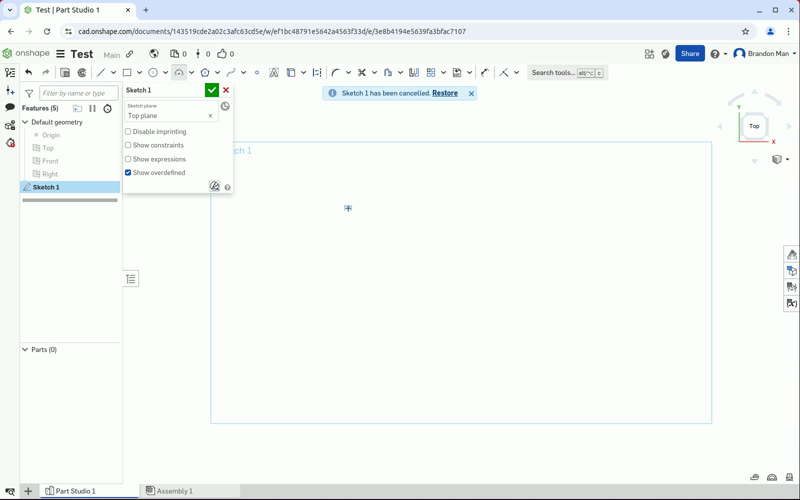
mouse_move(348, 208)
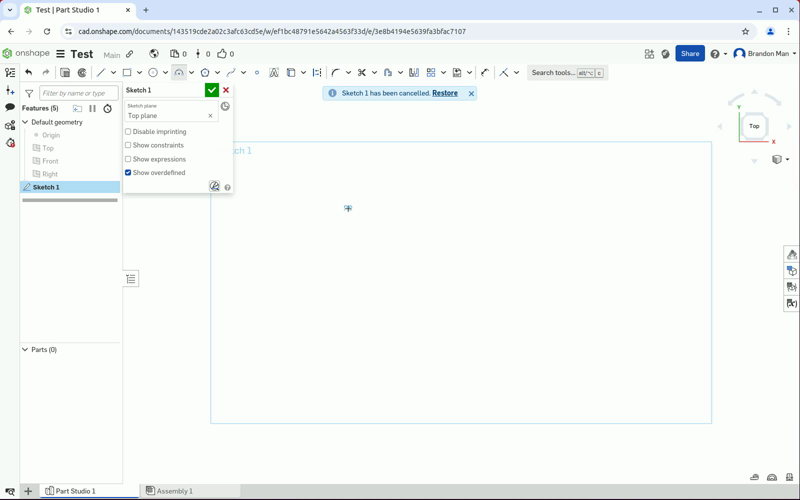
scroll(6)
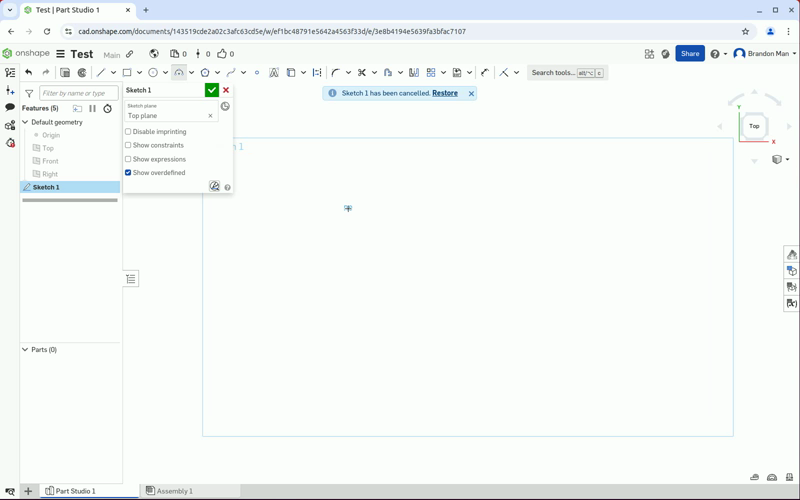
scroll(6)
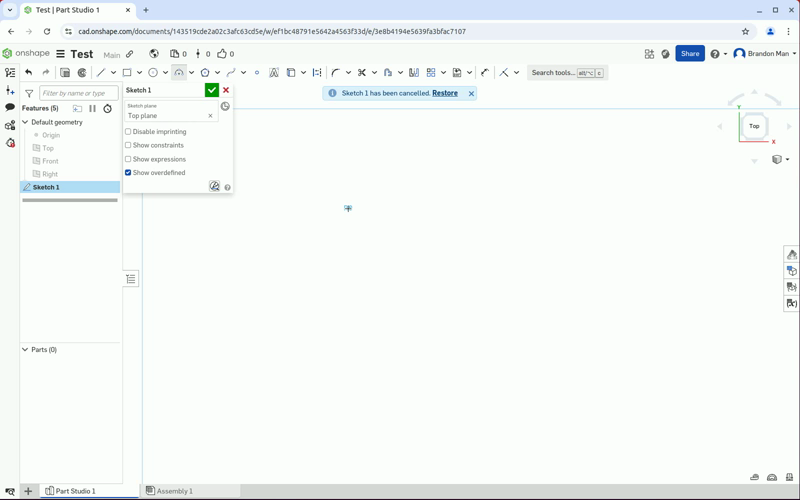
scroll(6)
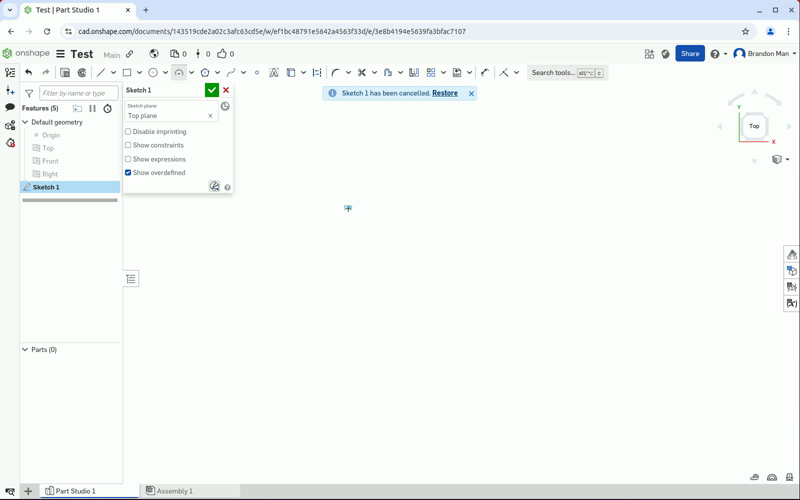
scroll(6)
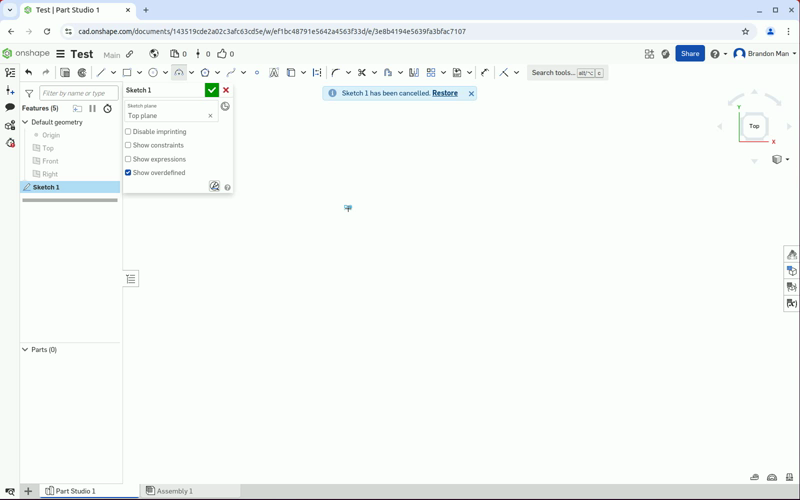
scroll(6)
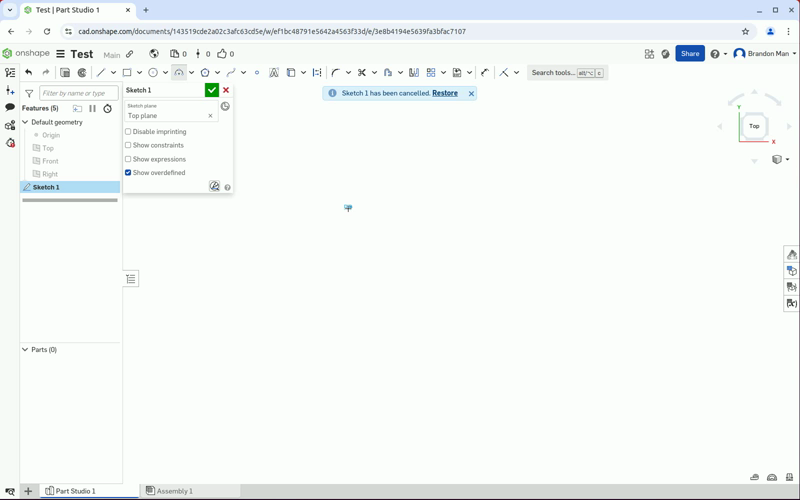
scroll(6)
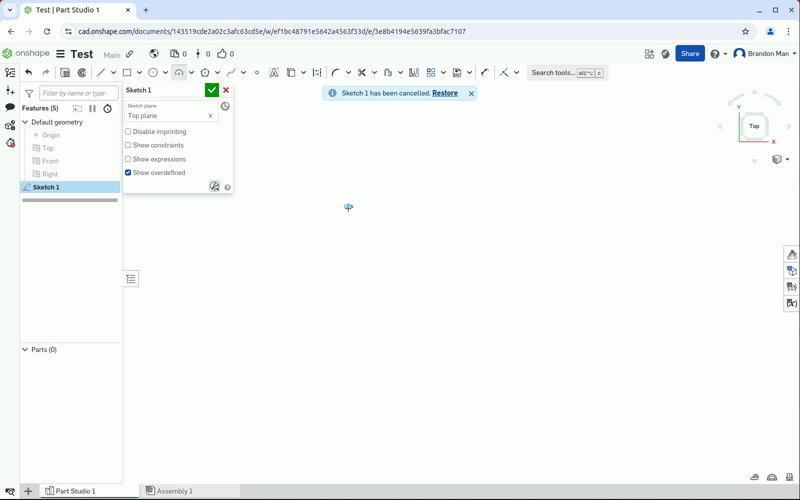
scroll(6)
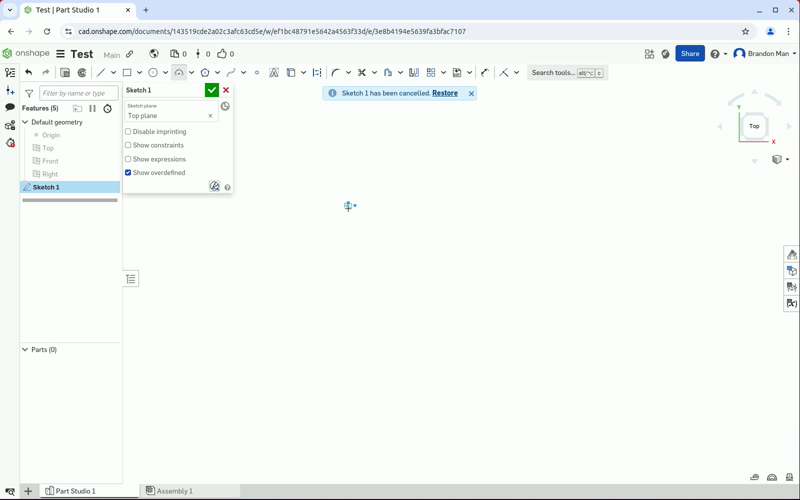
click(348, 208)
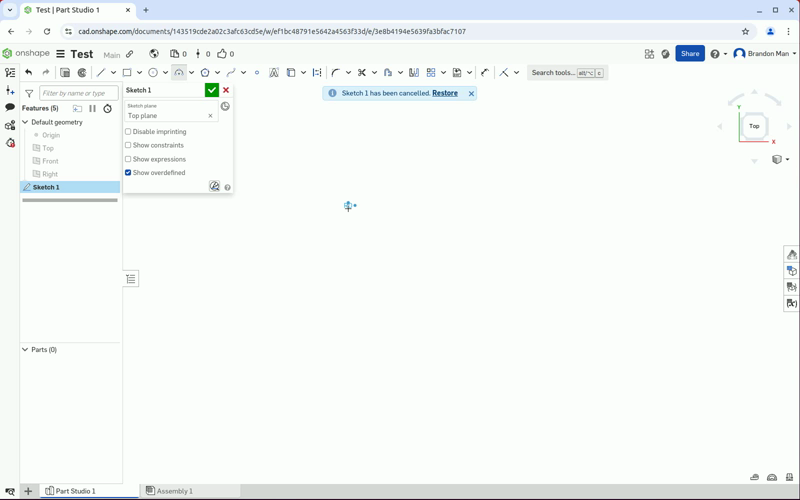
scroll(-6)
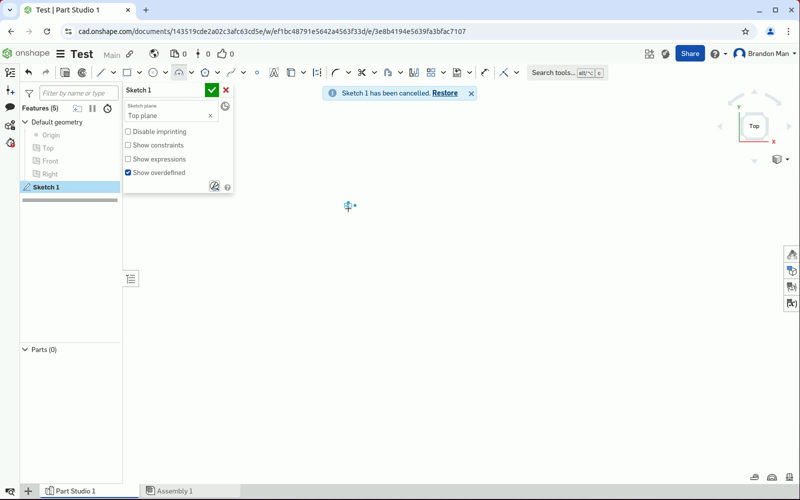
scroll(-6)
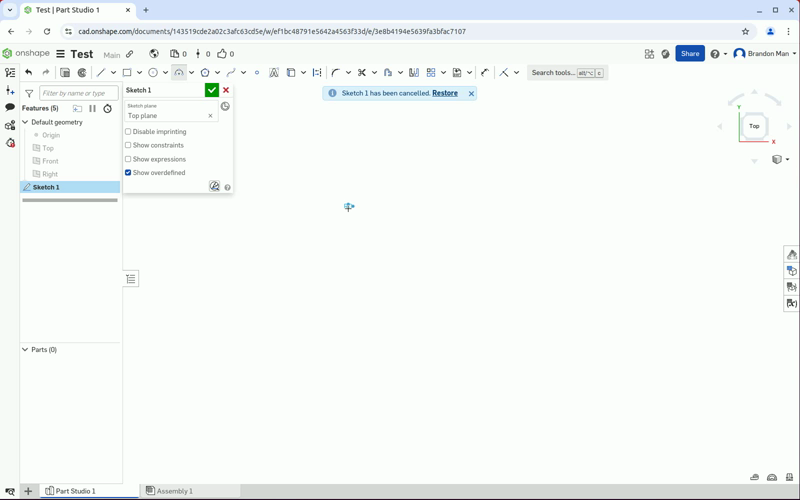
scroll(-6)
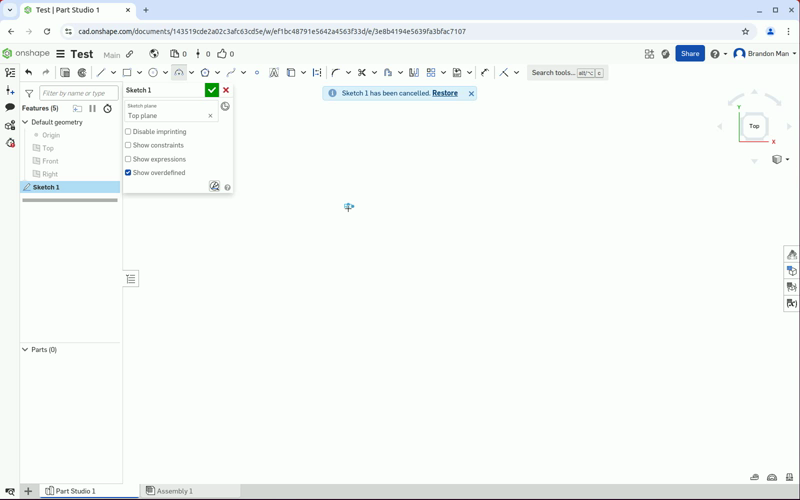
scroll(-6)
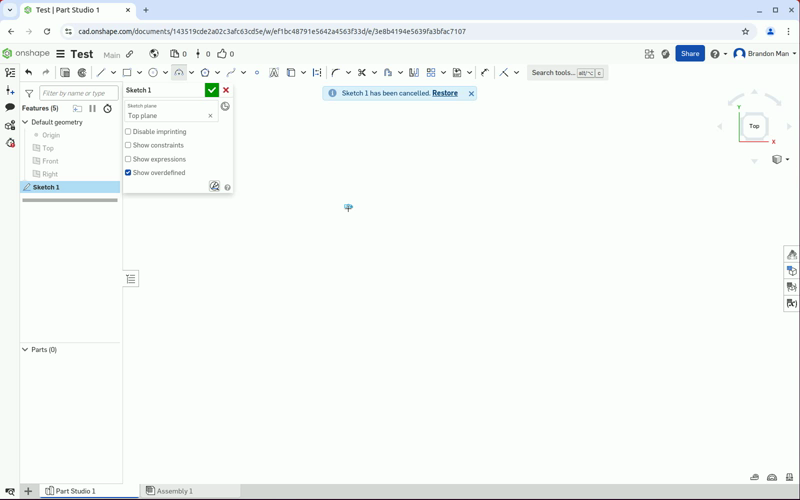
scroll(-6)
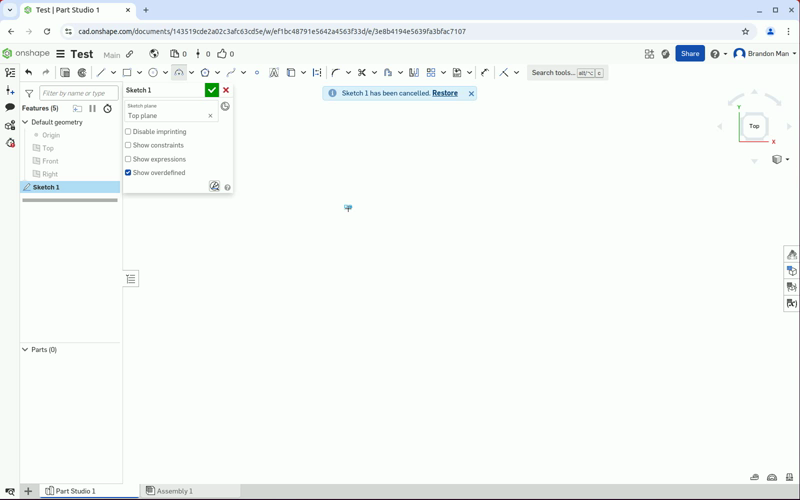
scroll(-6)
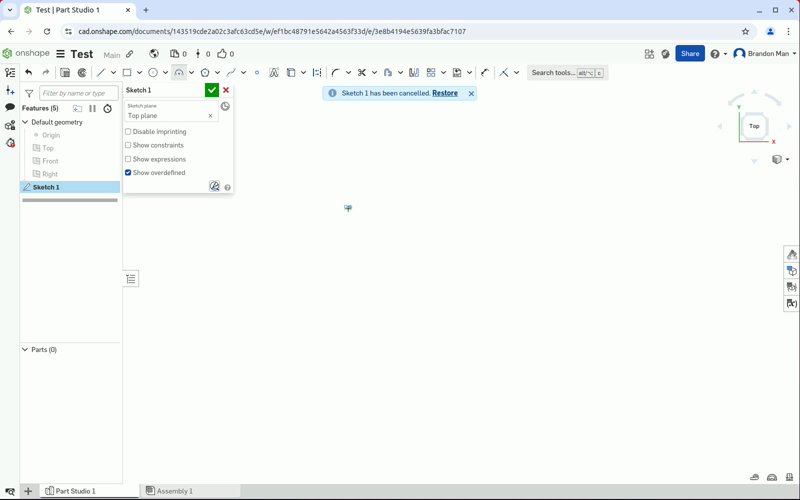
scroll(-6)
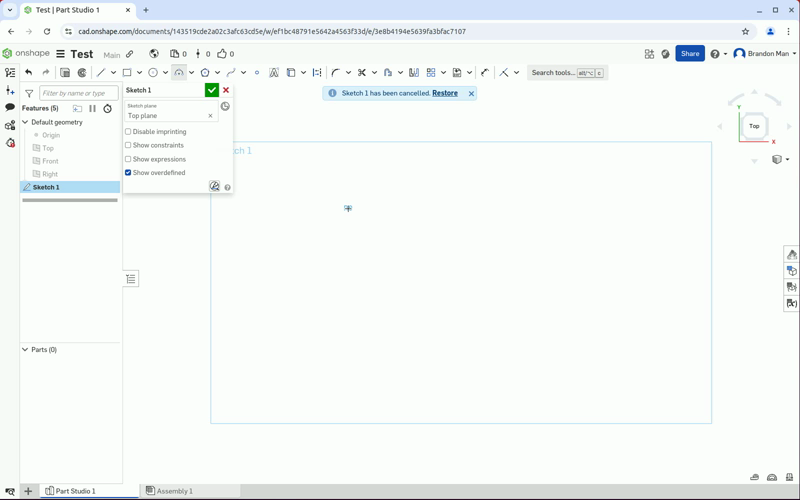
key_up(shift)
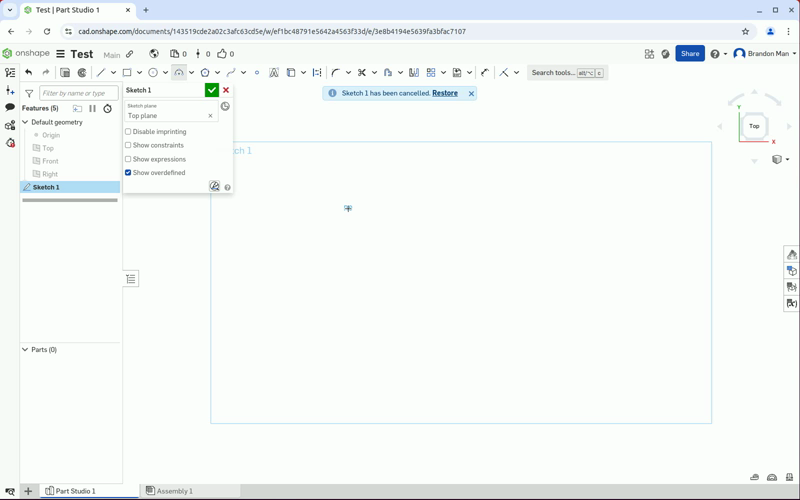
mouse_move(348, 207)
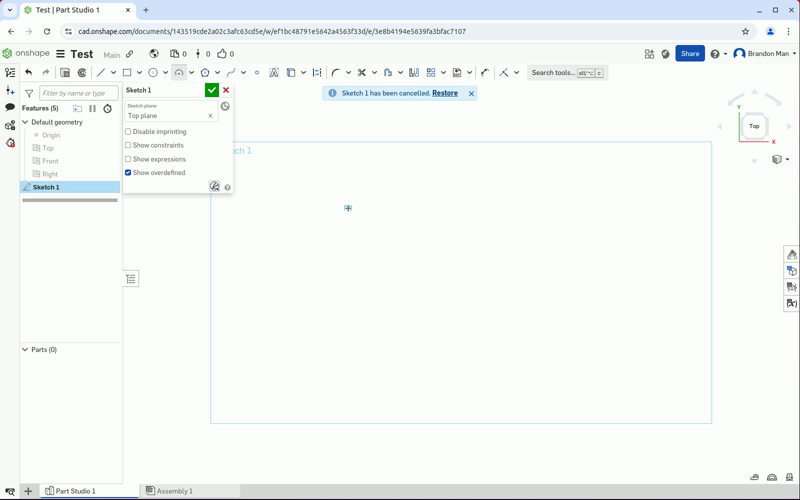
click(348, 207)
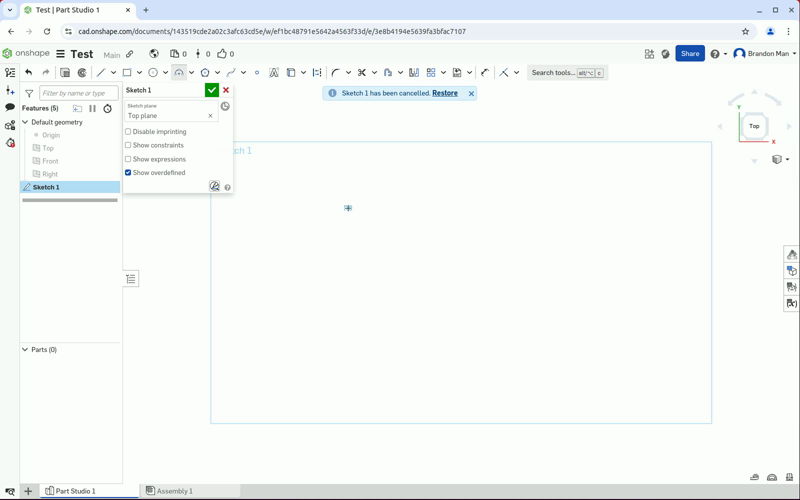
key_down(shift)
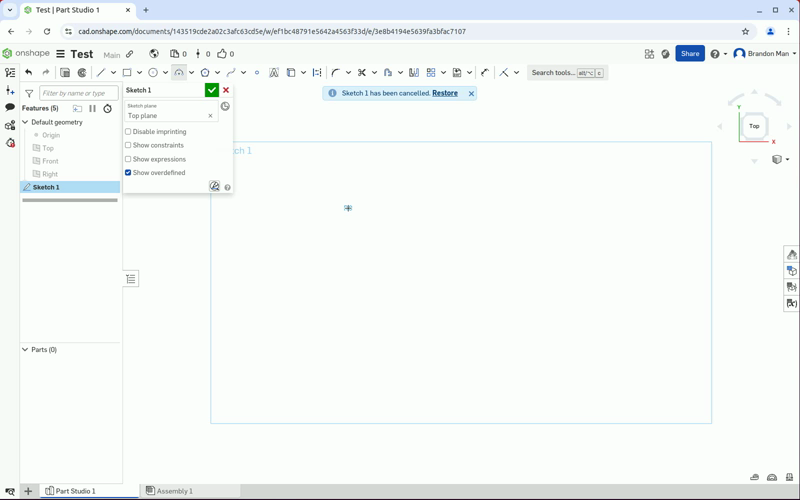
mouse_move(348, 207)
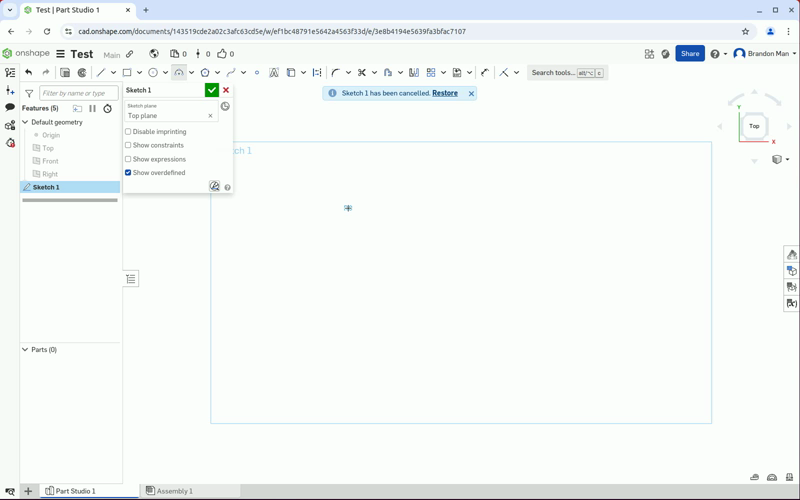
scroll(6)
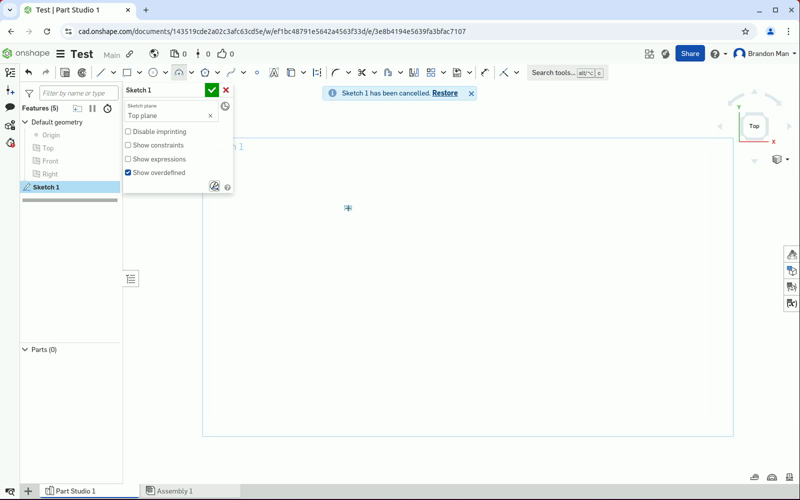
scroll(6)
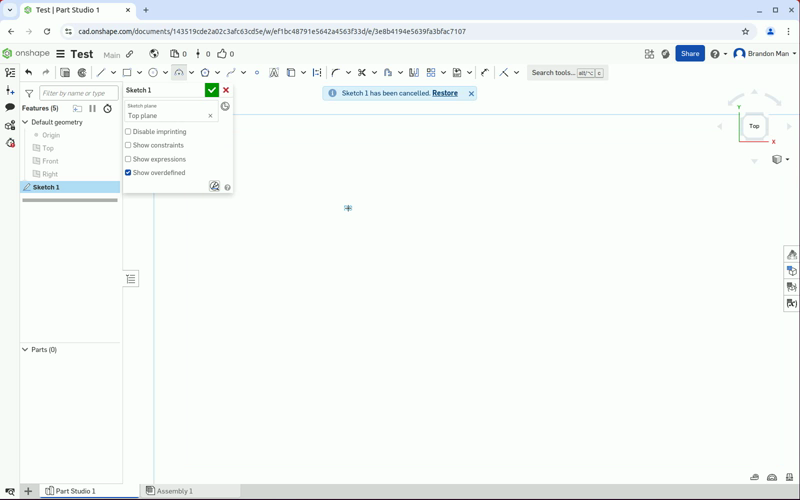
scroll(6)
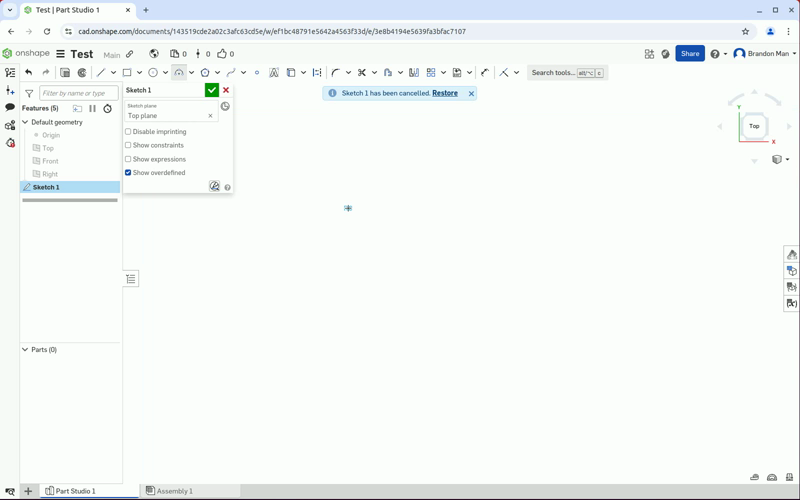
scroll(6)
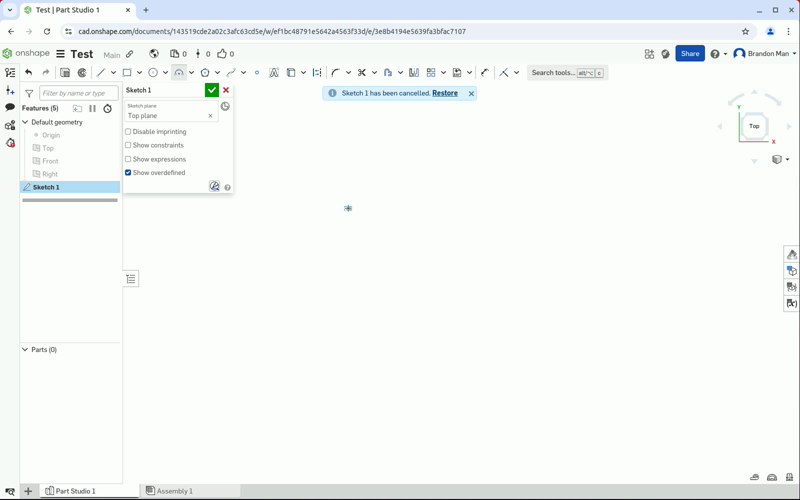
scroll(6)
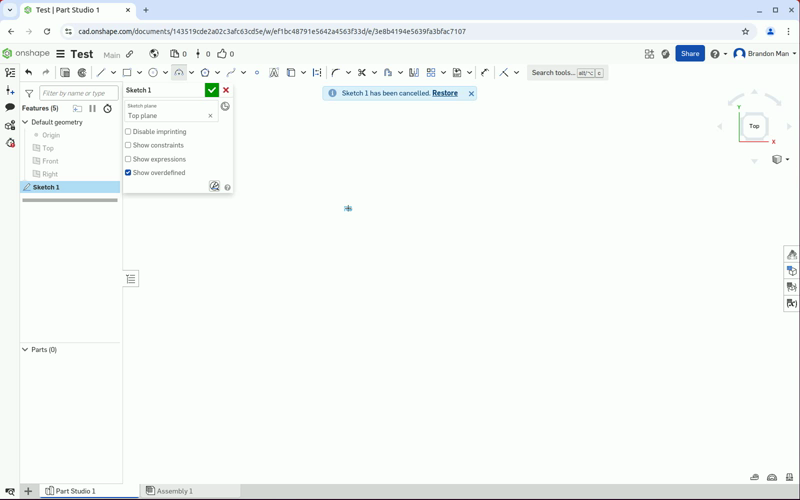
scroll(6)
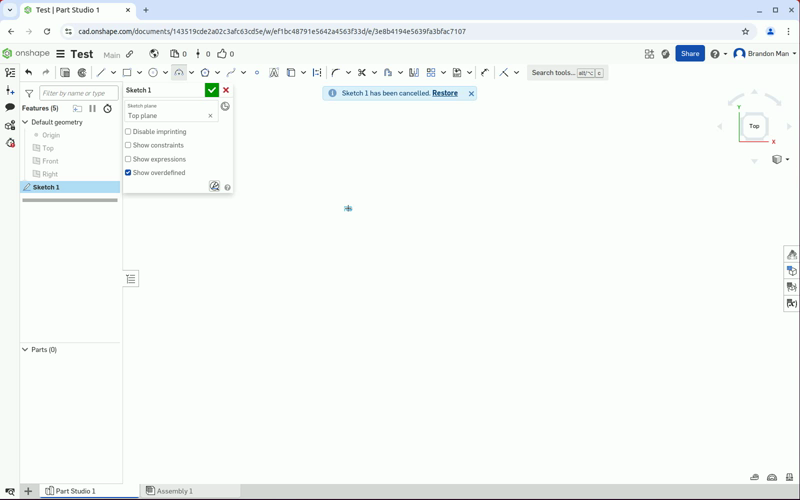
scroll(6)
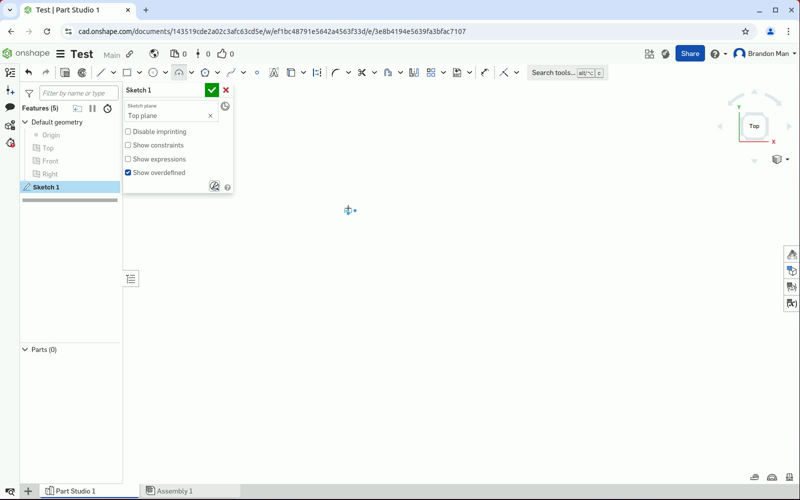
click(348, 207)
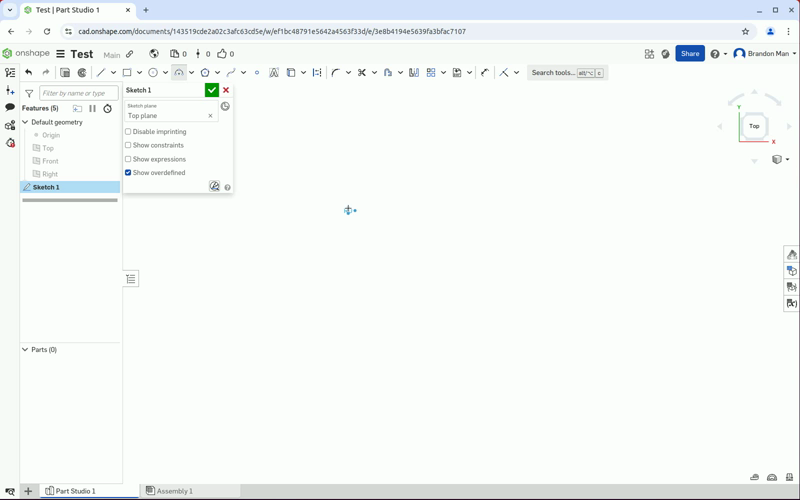
scroll(-6)
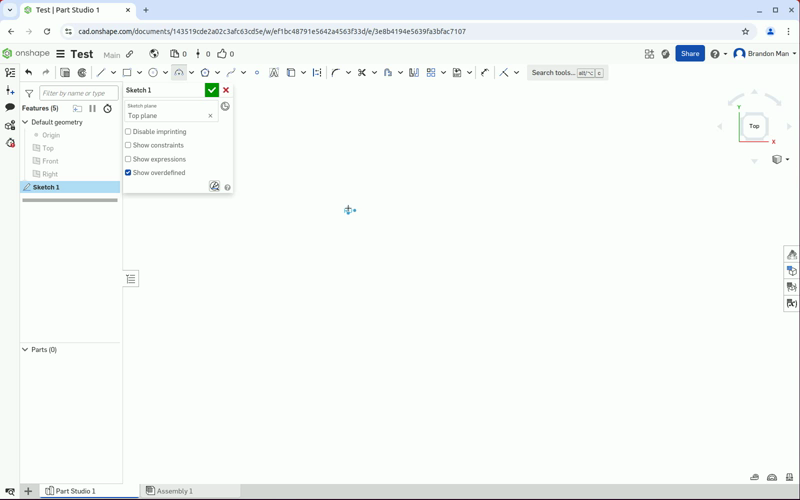
scroll(-6)
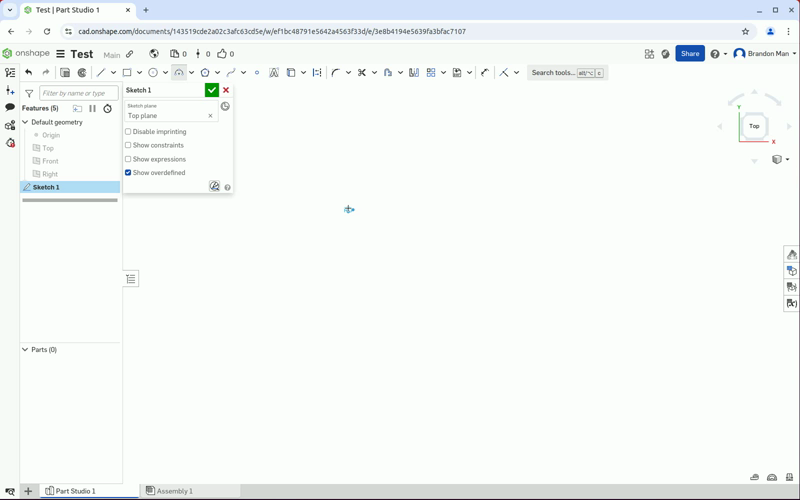
scroll(-6)
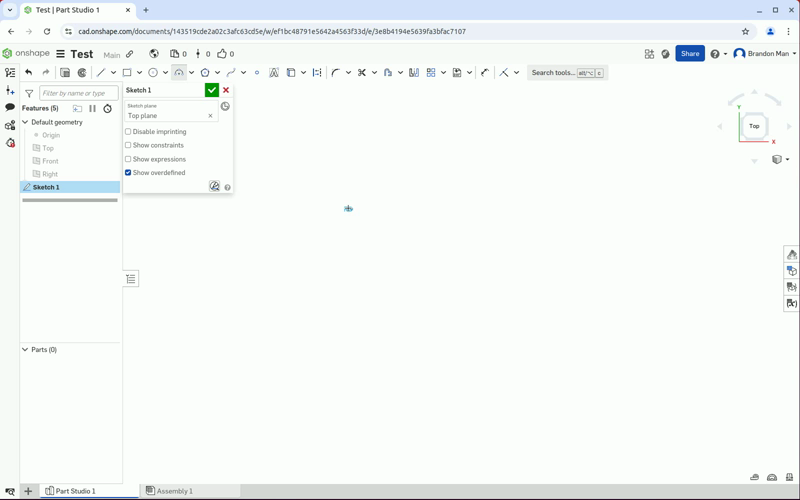
scroll(-6)
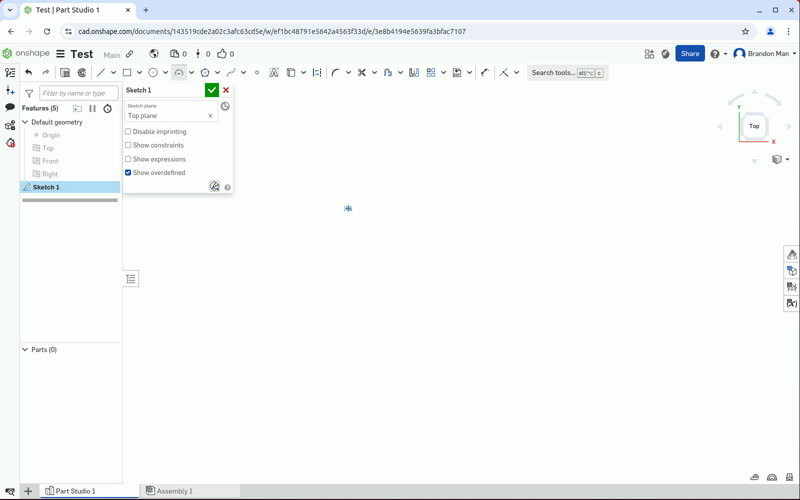
scroll(-6)
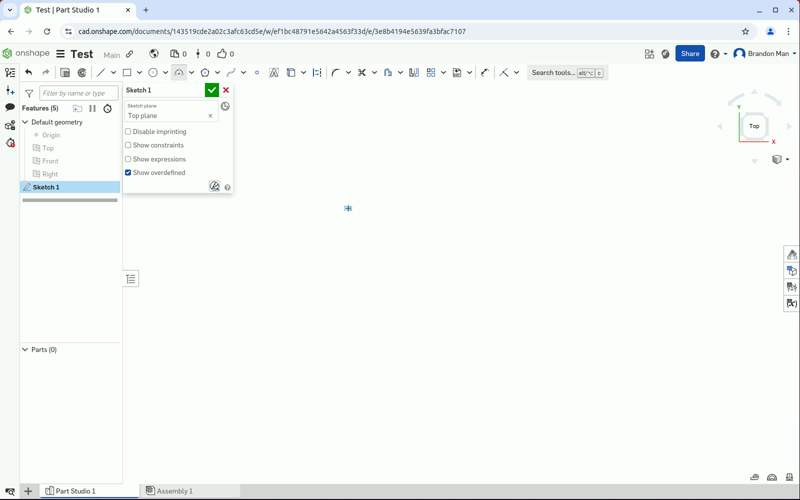
scroll(-6)
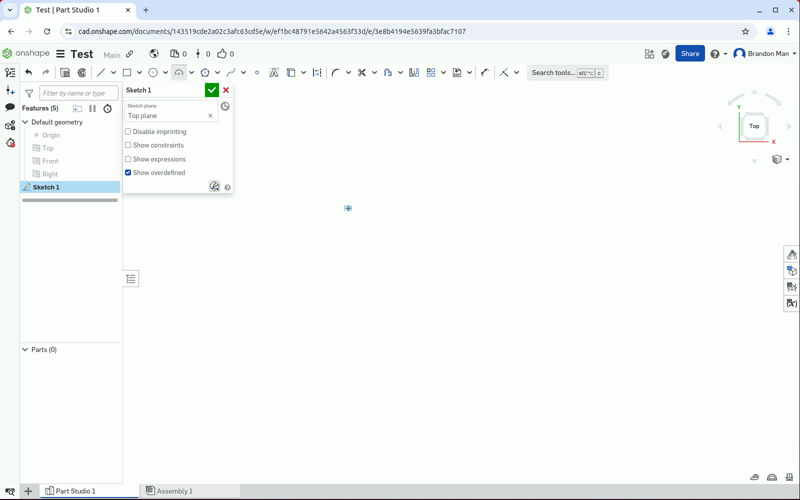
scroll(-6)
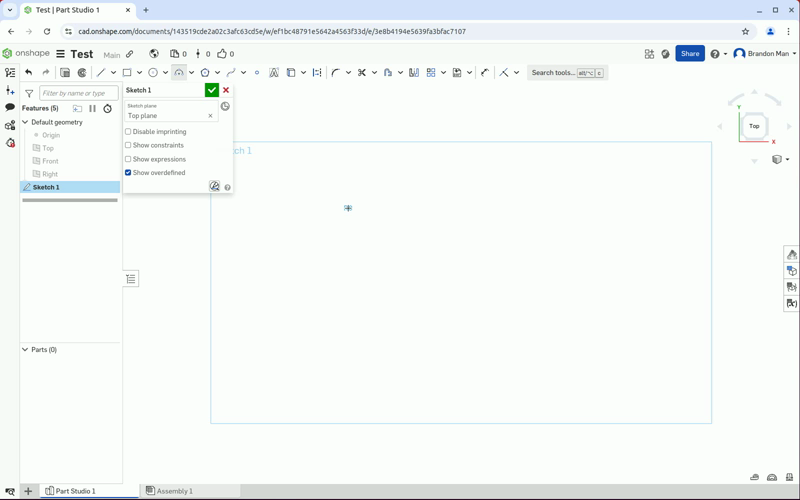
mouse_move(348, 207)
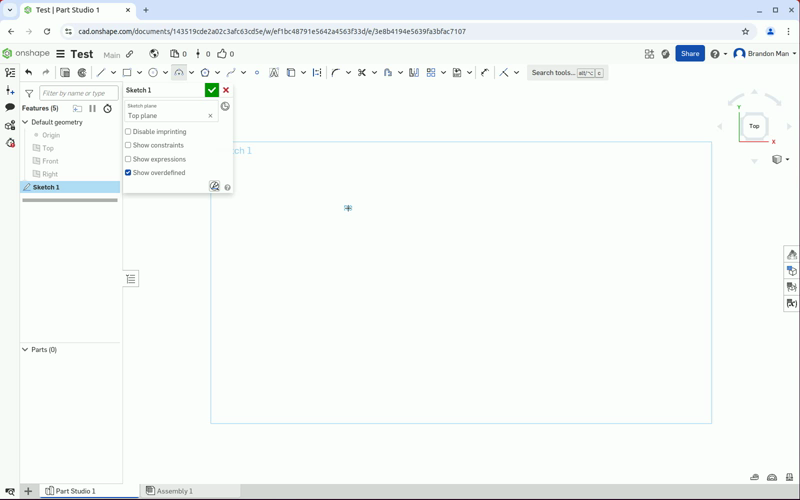
scroll(6)
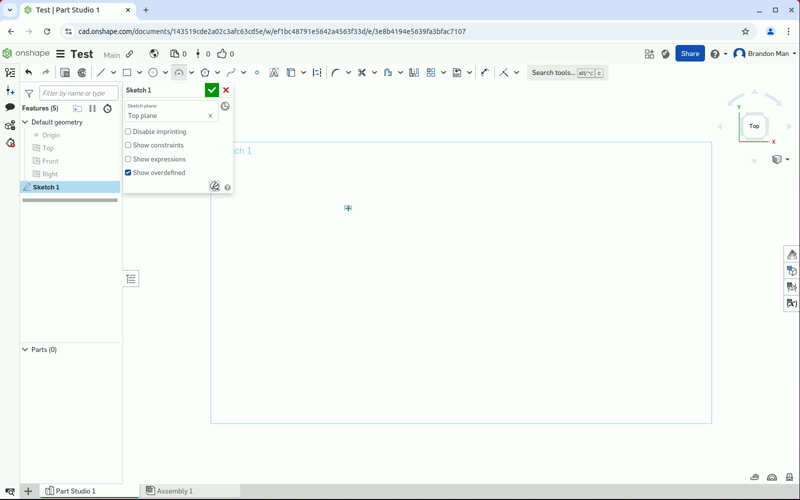
scroll(6)
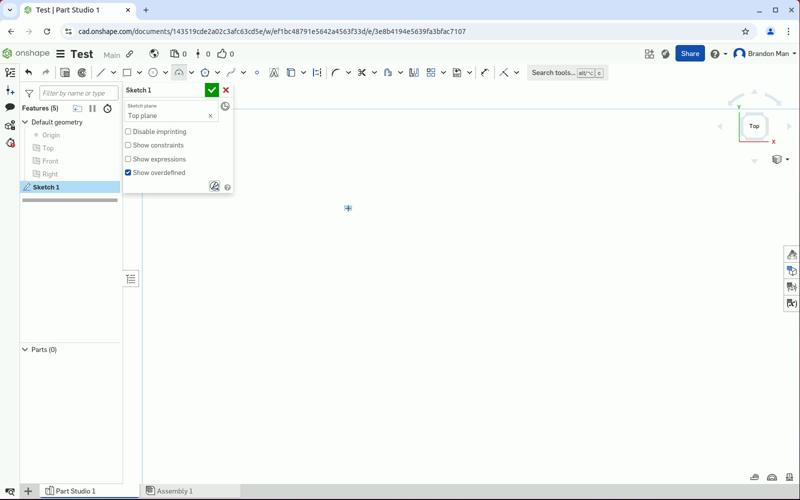
scroll(6)
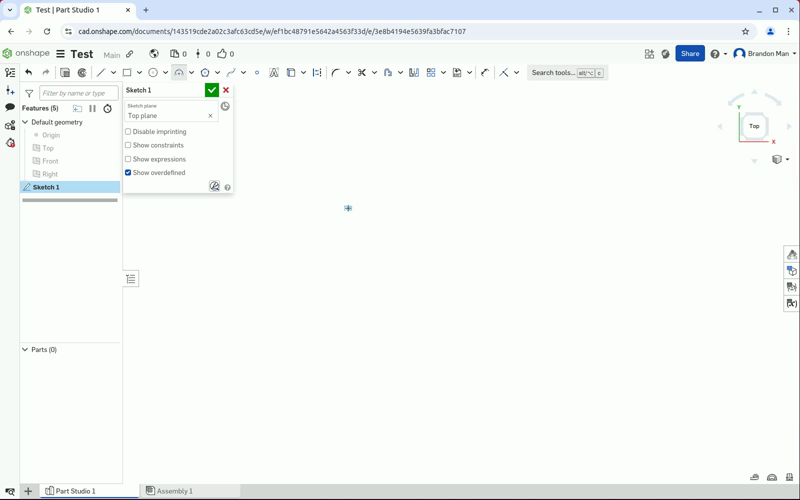
scroll(6)
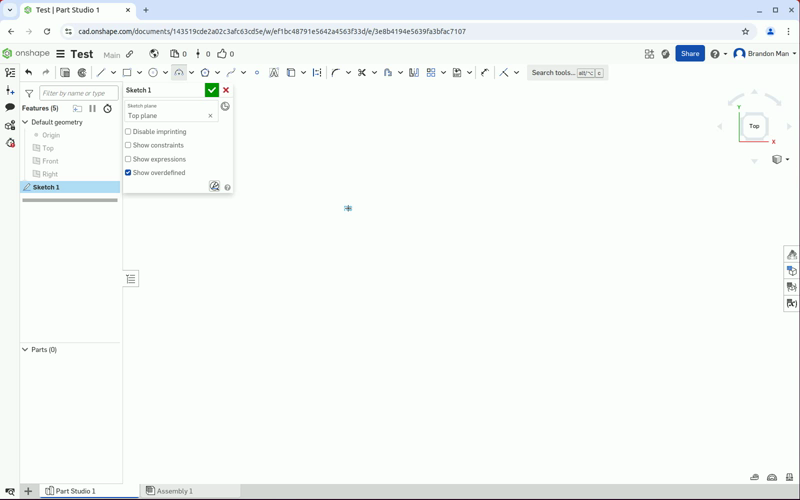
scroll(6)
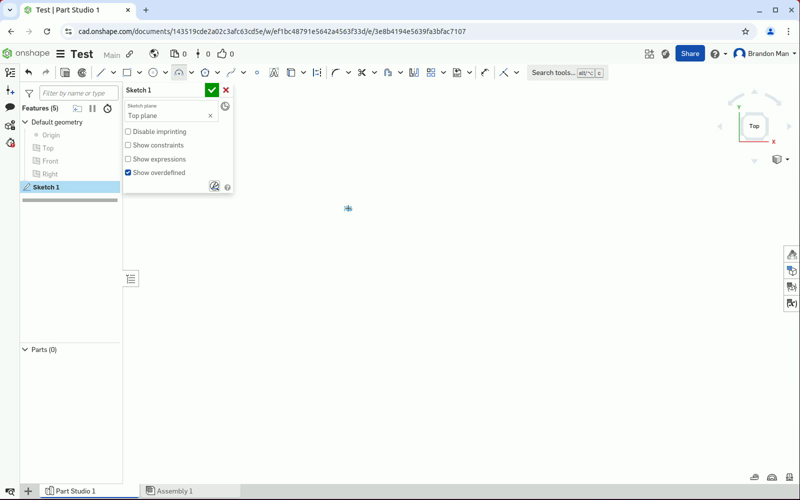
scroll(6)
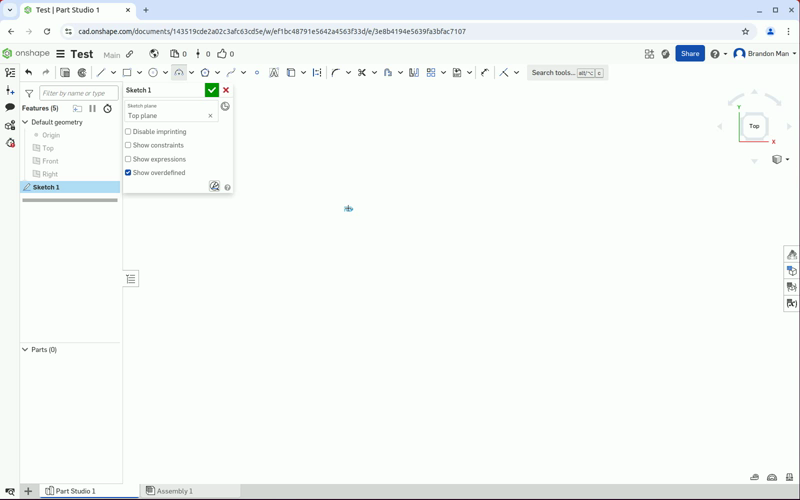
scroll(6)
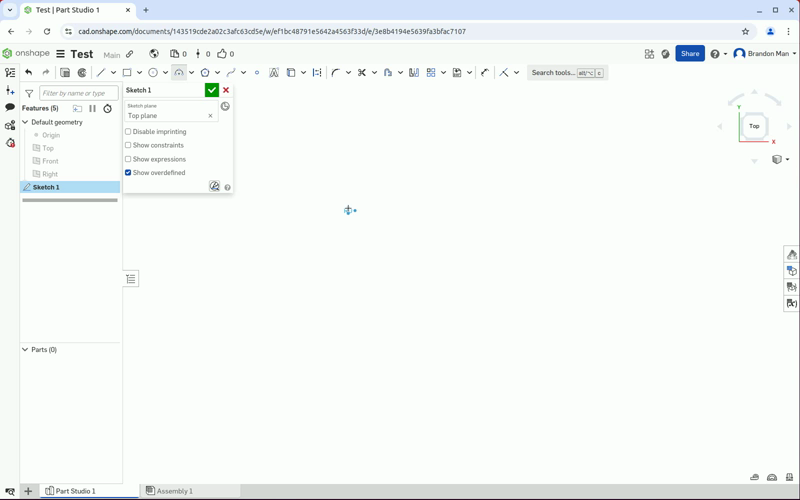
click(348, 207)
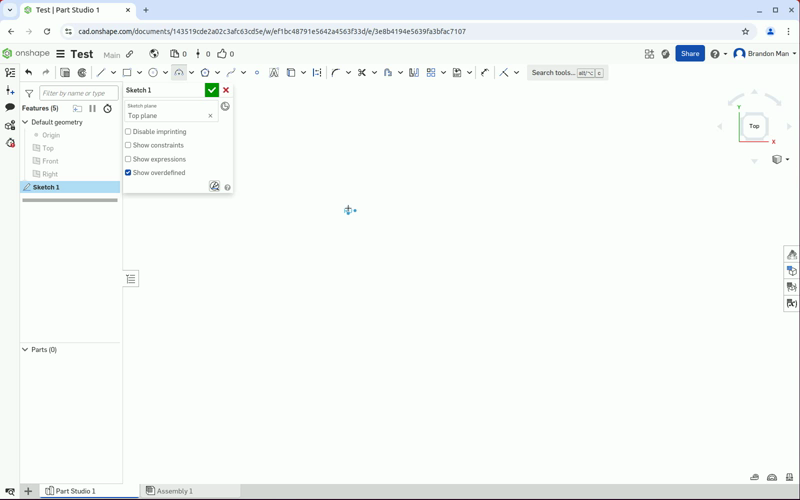
scroll(-6)
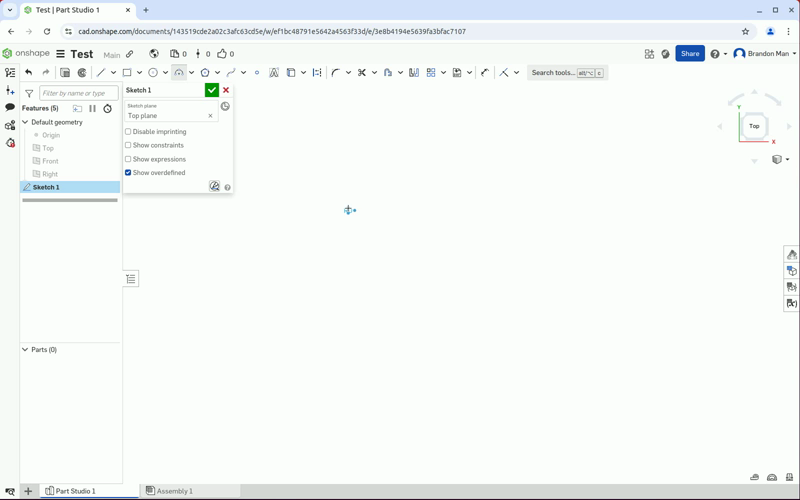
scroll(-6)
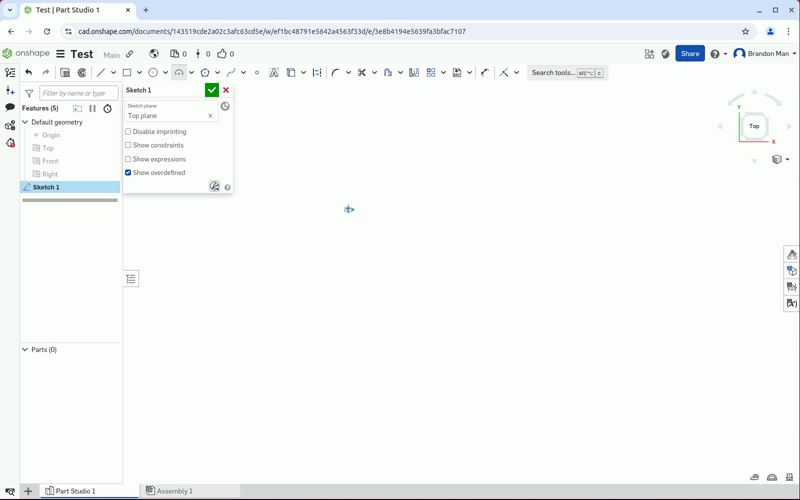
scroll(-6)
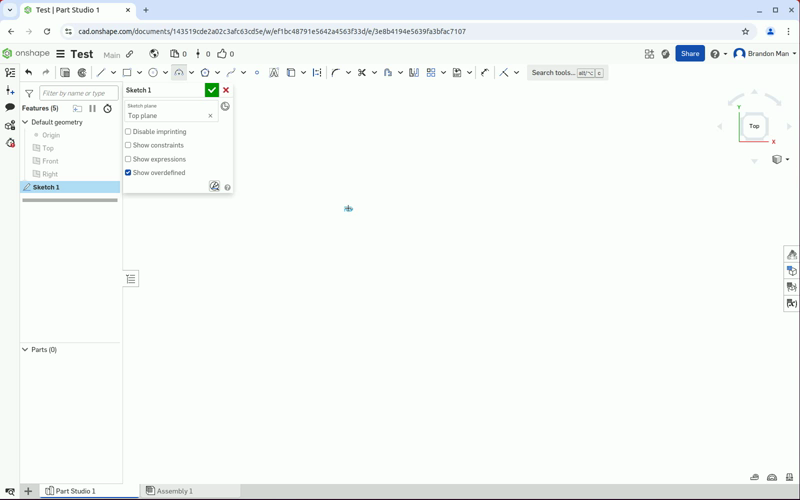
scroll(-6)
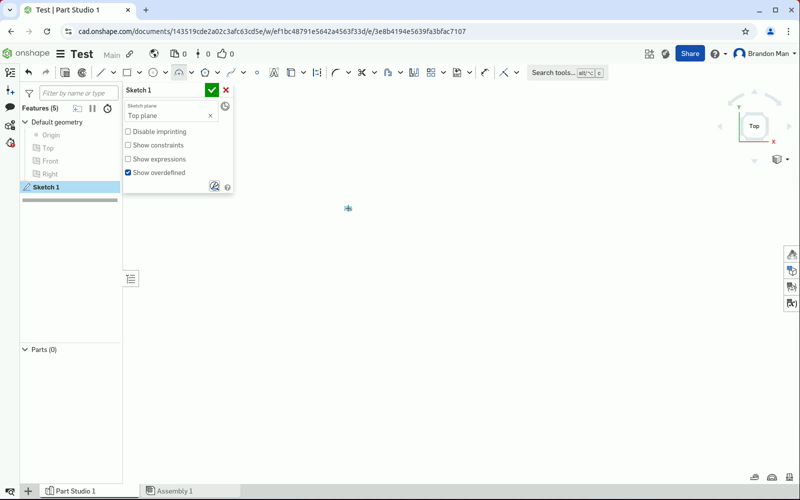
scroll(-6)
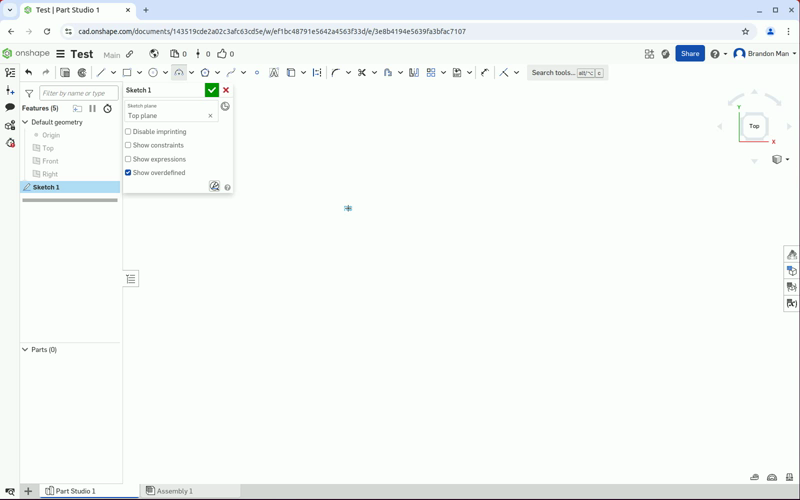
scroll(-6)
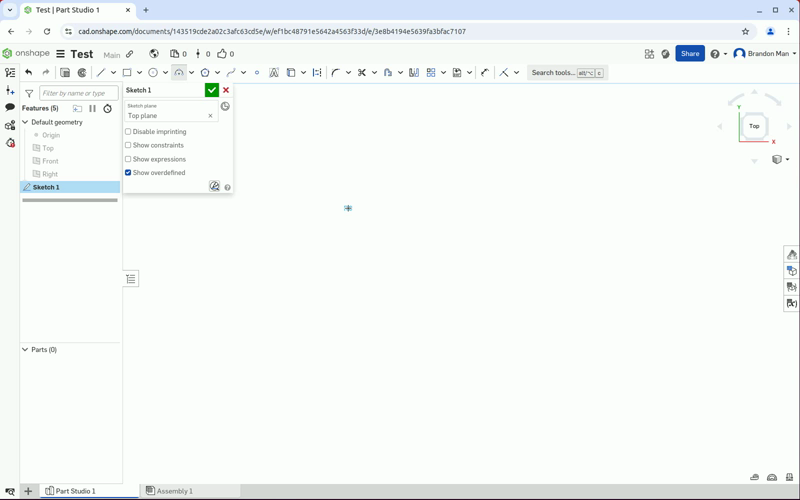
scroll(-6)
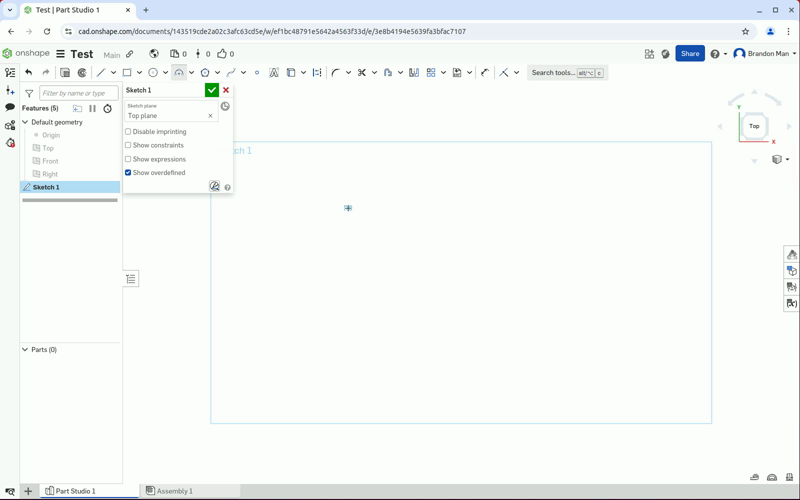
key_up(shift)
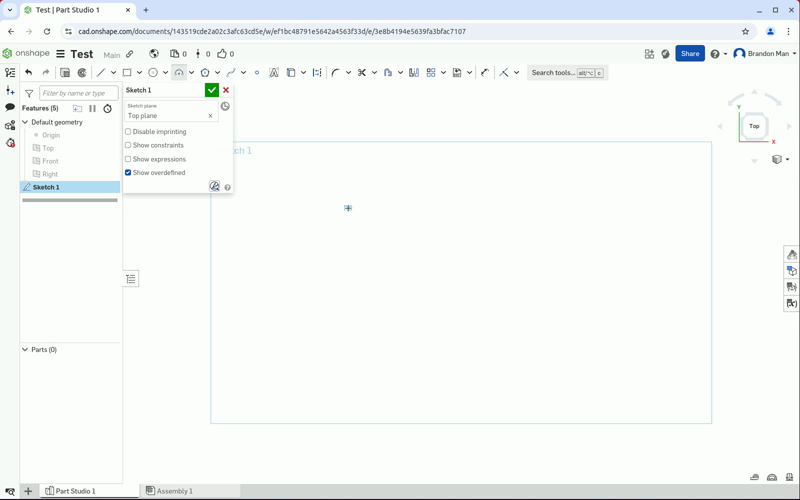
mouse_move(348, 207)
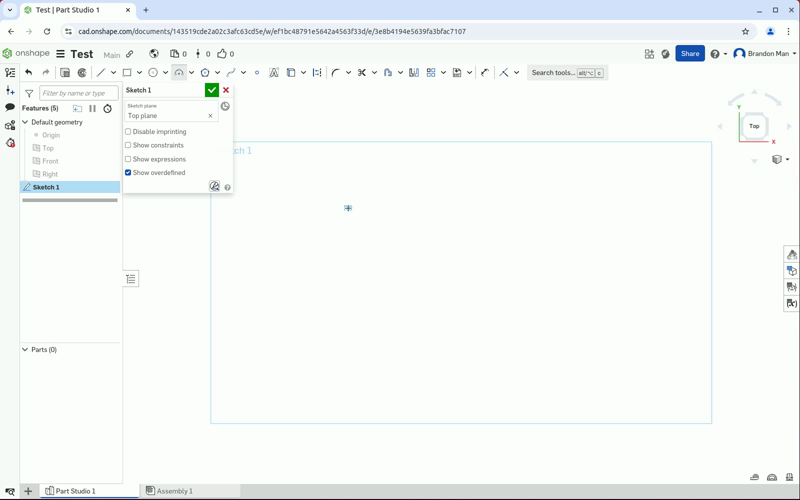
scroll(6)
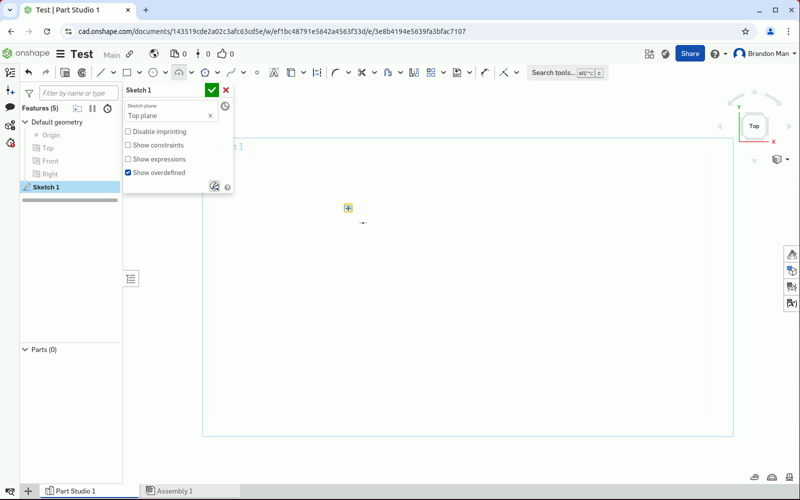
scroll(6)
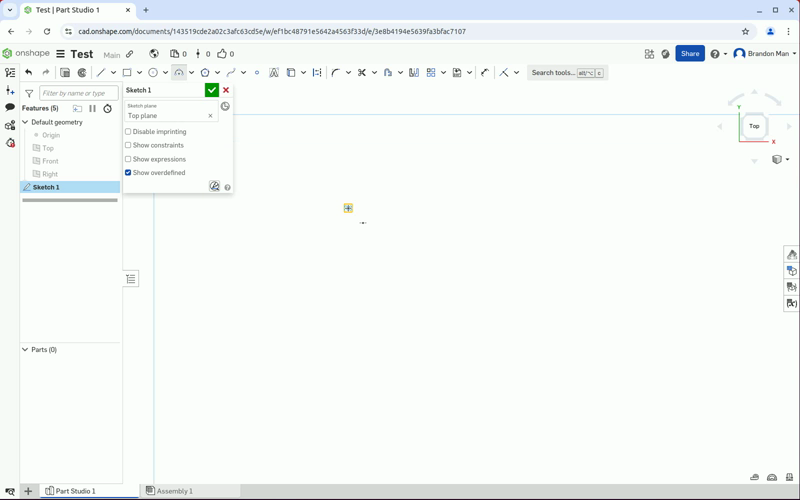
scroll(6)
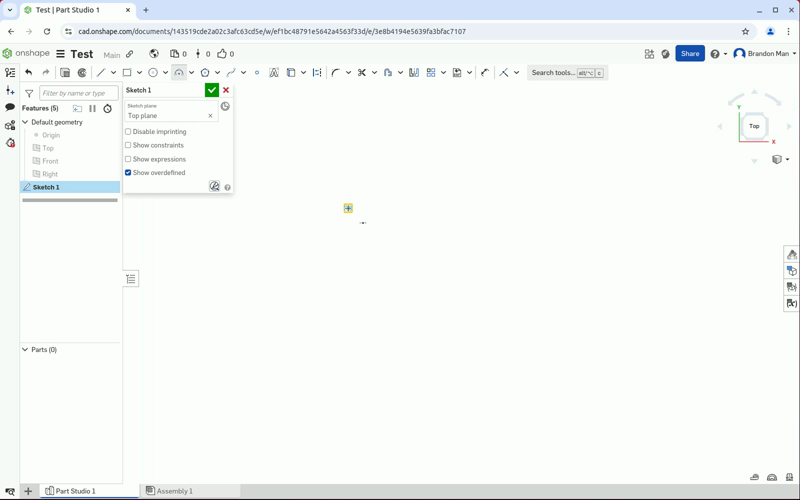
scroll(6)
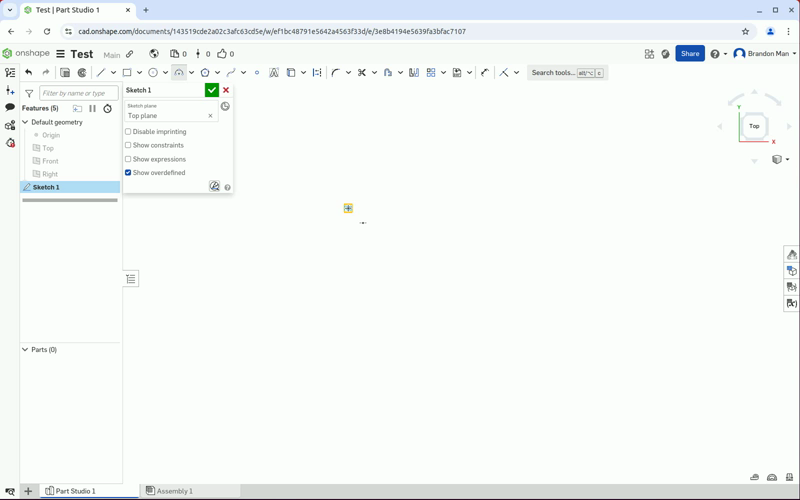
scroll(6)
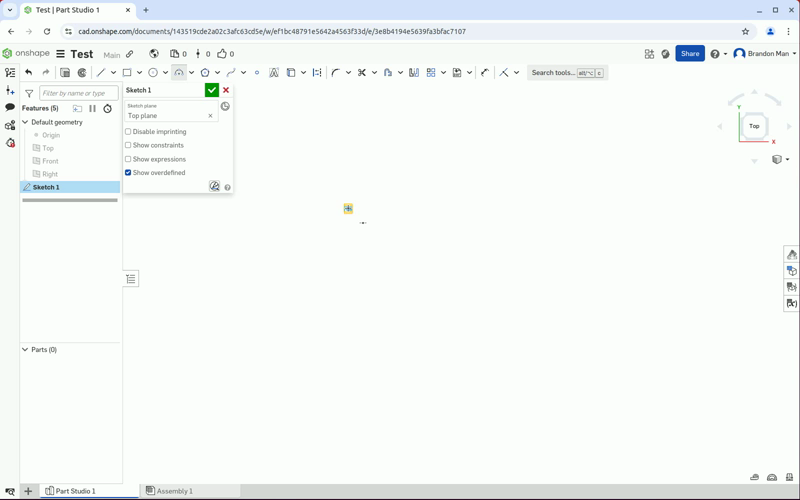
scroll(6)
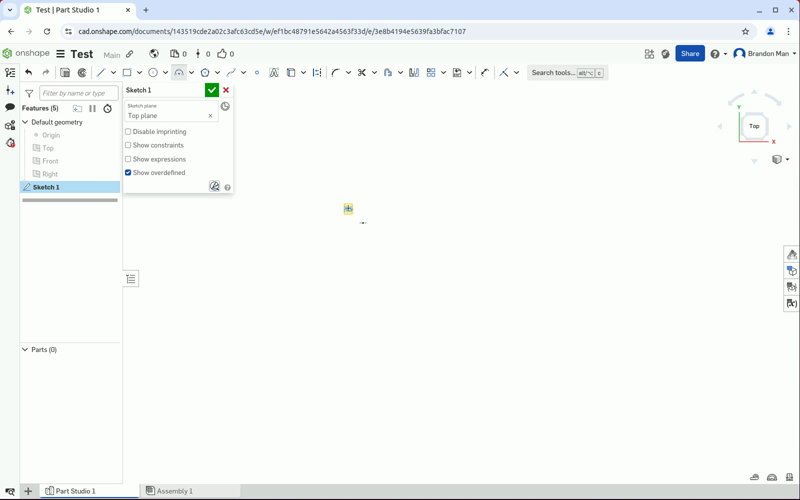
scroll(6)
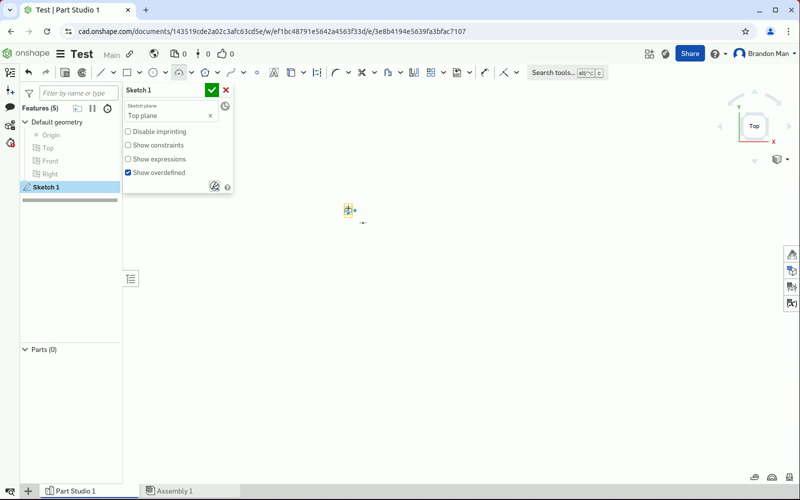
click(348, 207)
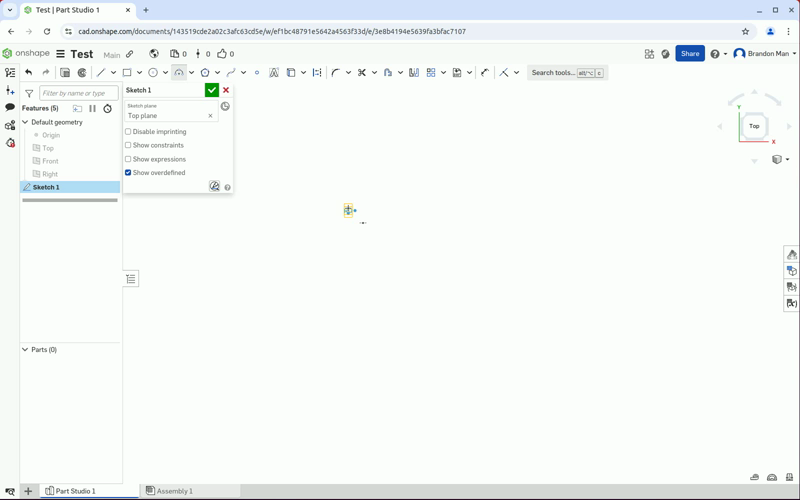
scroll(-6)
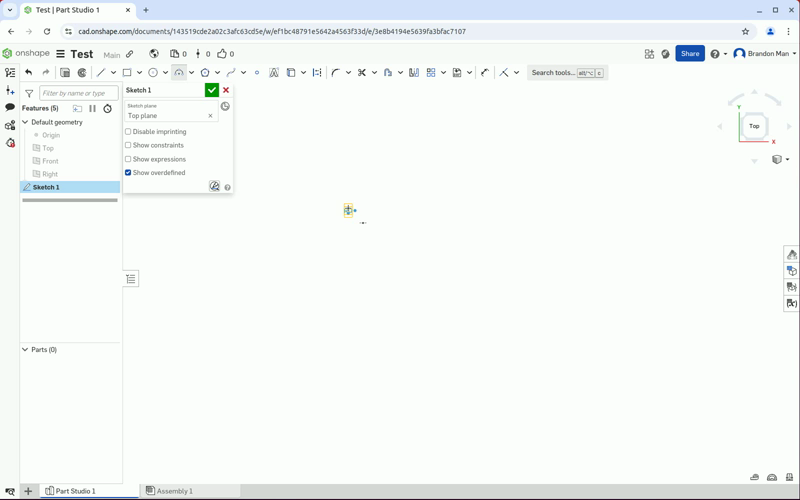
scroll(-6)
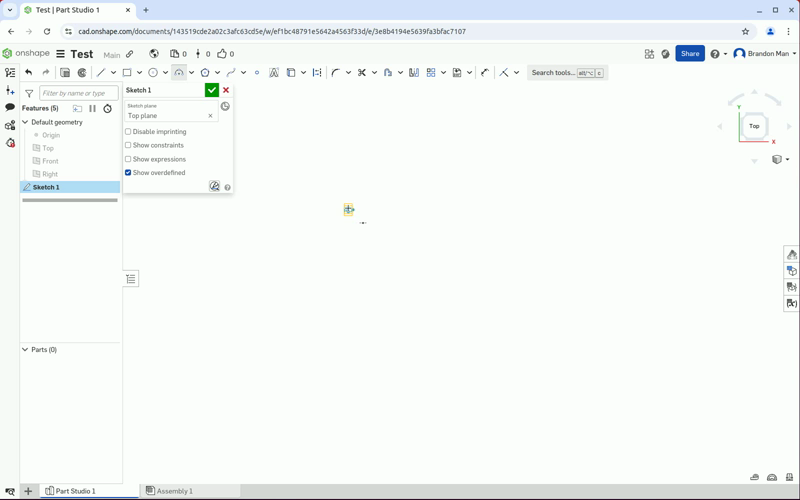
scroll(-6)
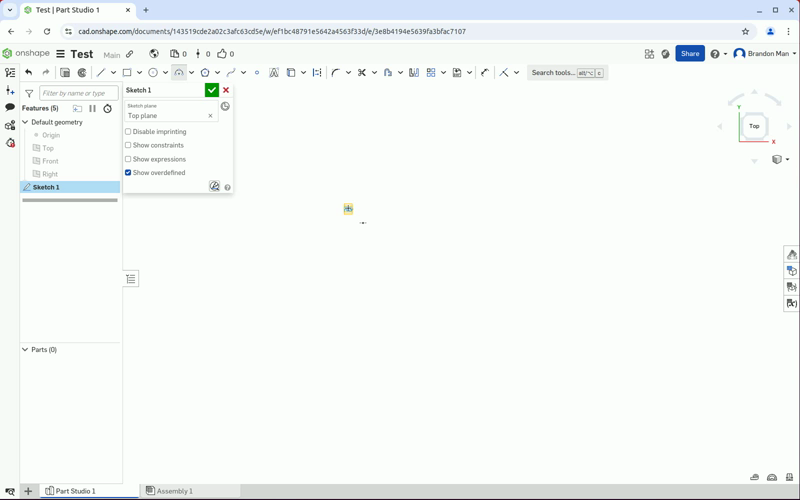
scroll(-6)
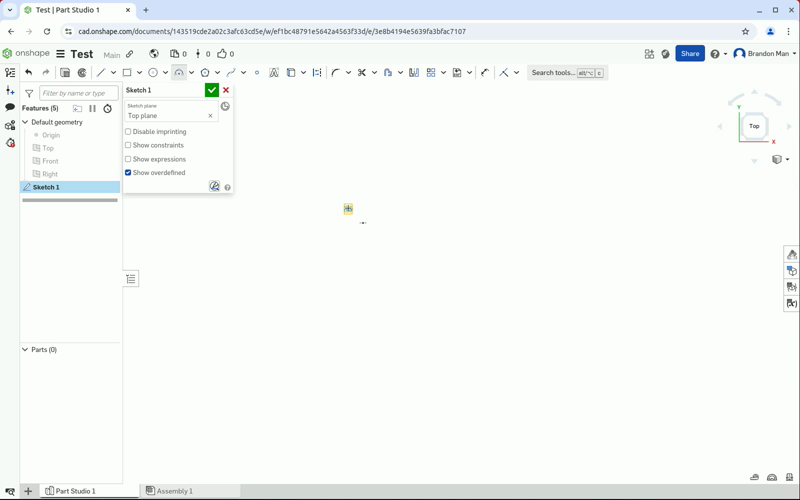
scroll(-6)
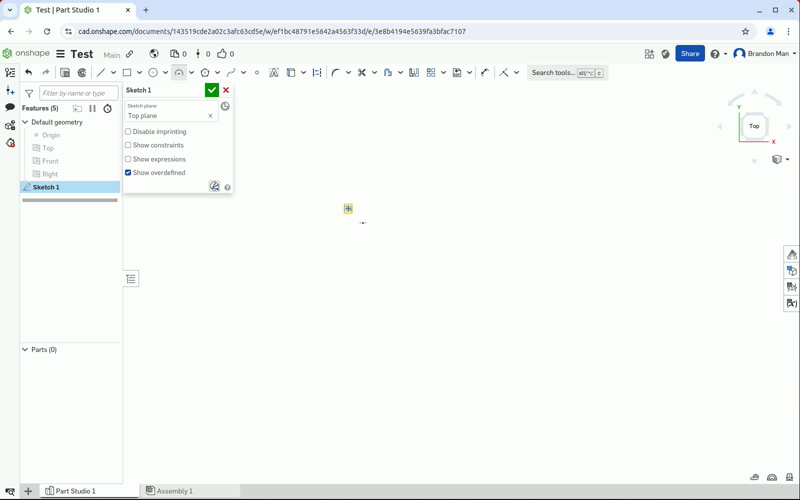
scroll(-6)
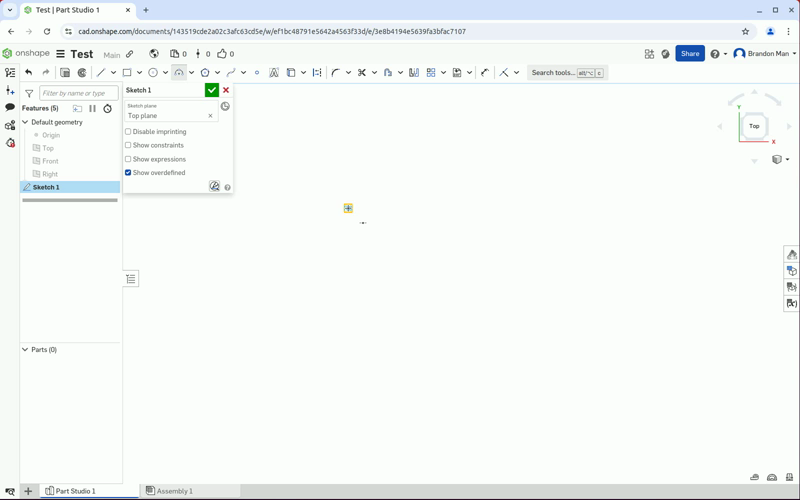
scroll(-6)
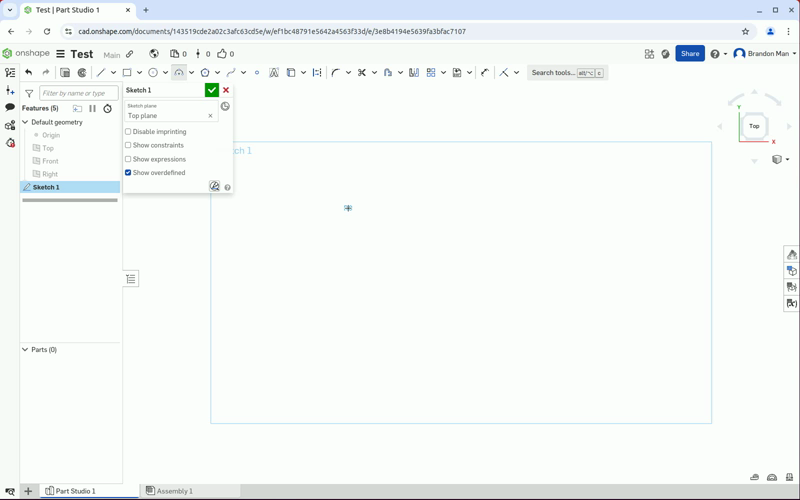
key_down(shift)
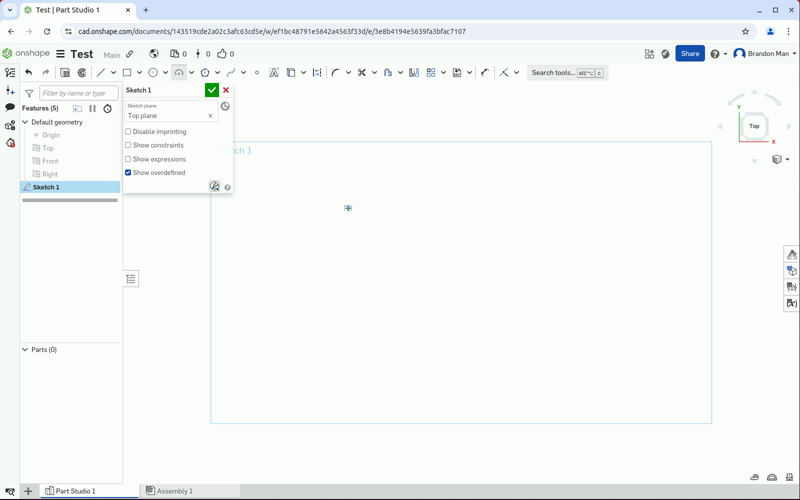
mouse_move(356, 194)
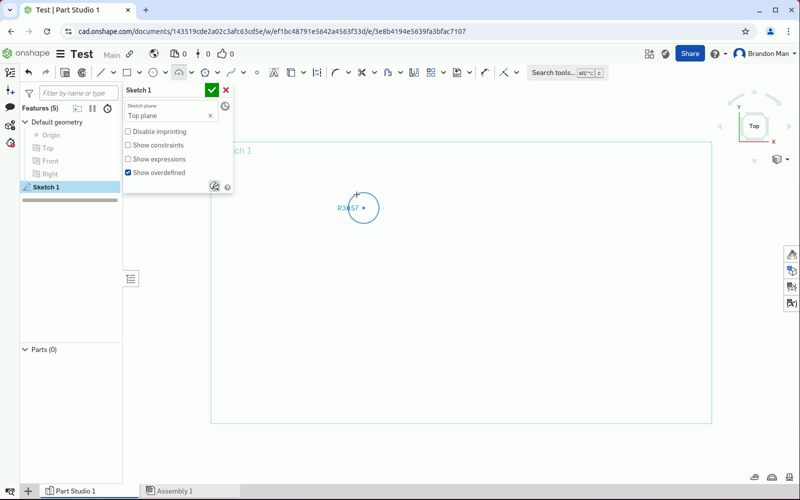
click(356, 194)
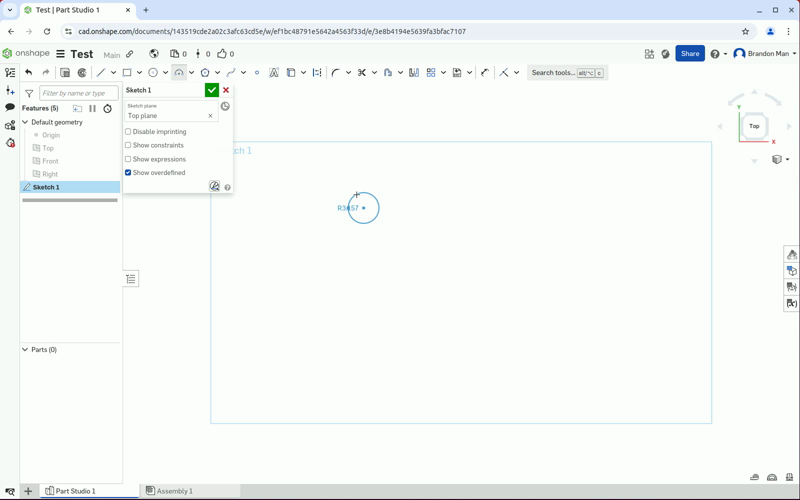
mouse_move(350, 199)
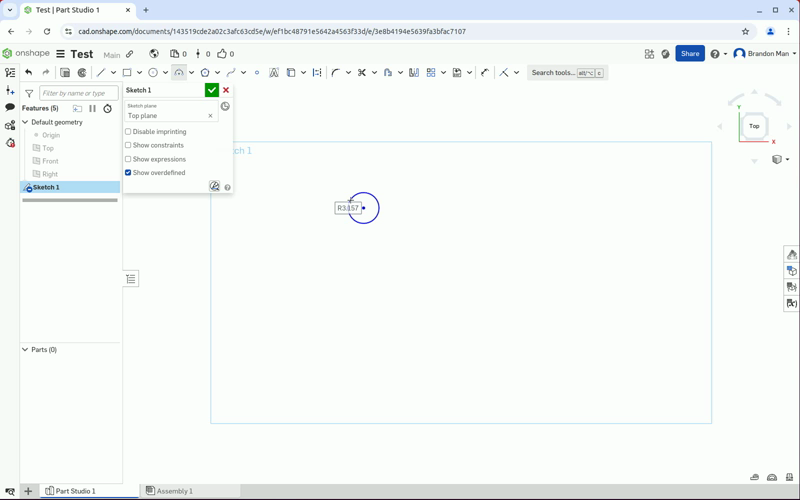
click(350, 199)
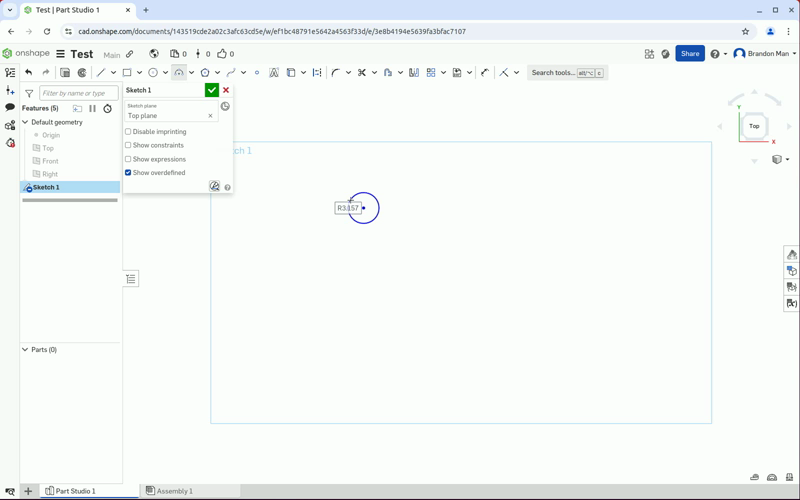
key_up(shift)
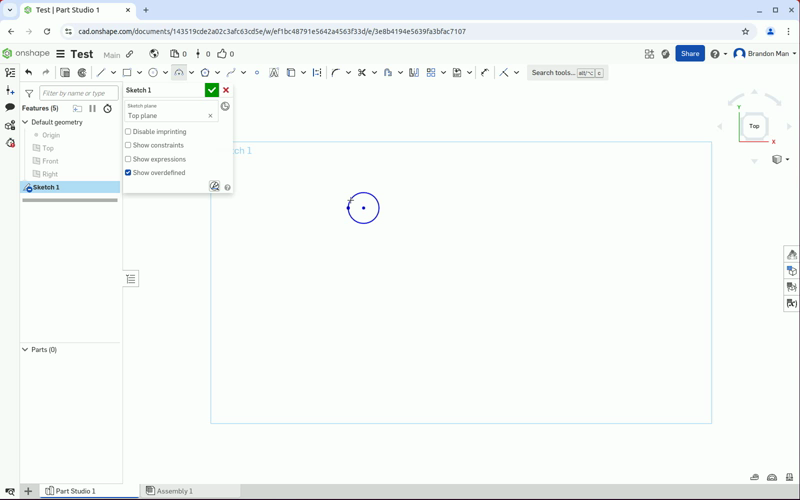
key(esc)
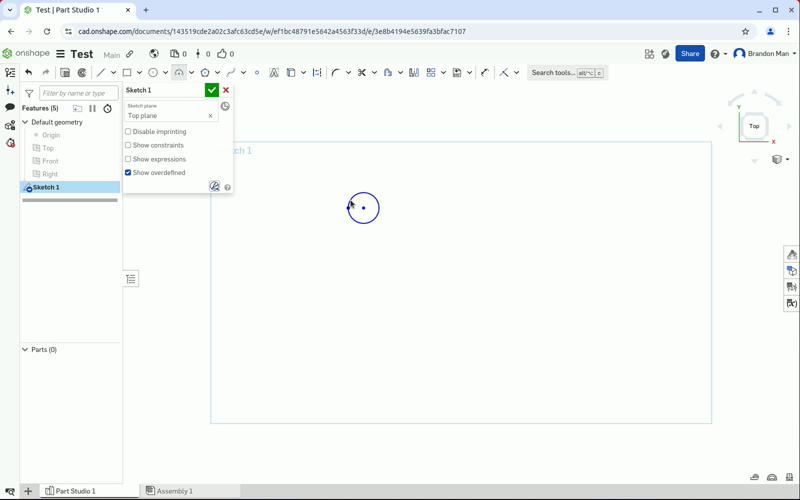
key(l)
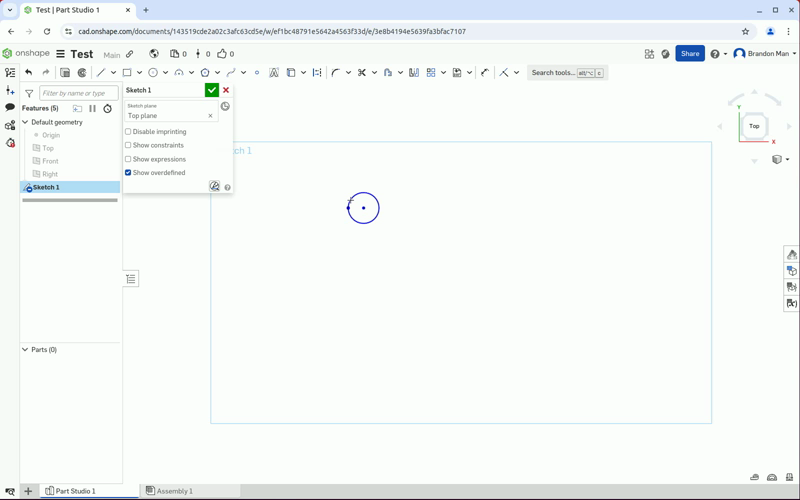
mouse_move(356, 194)
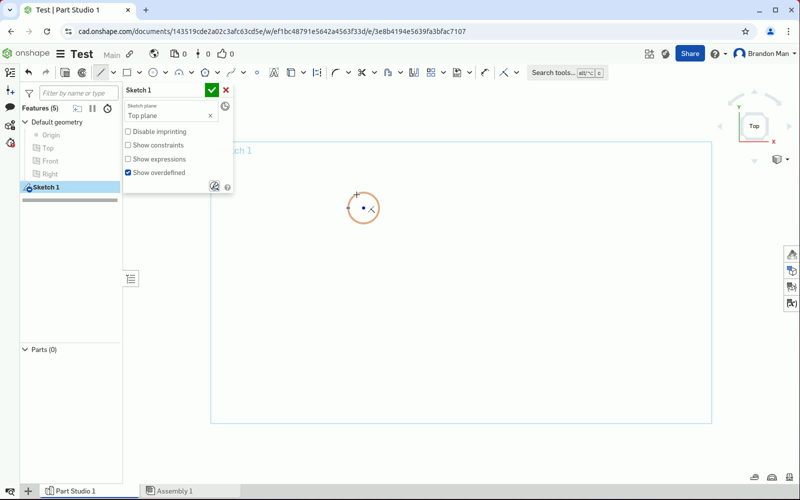
click(356, 194)
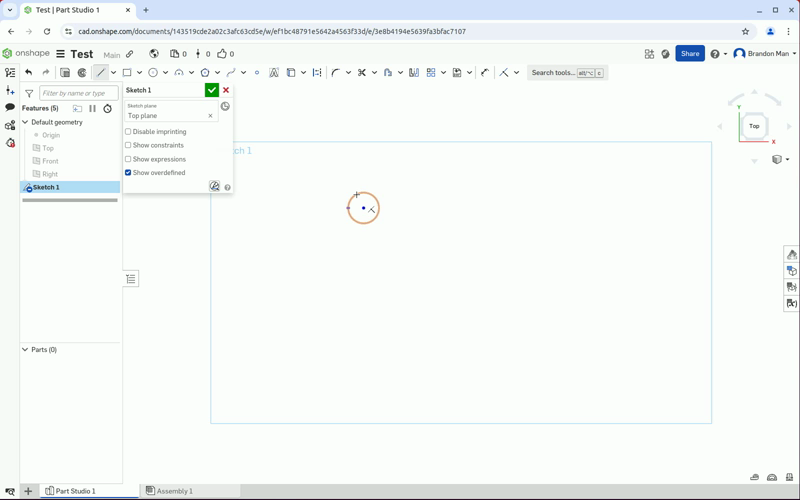
key_down(shift)
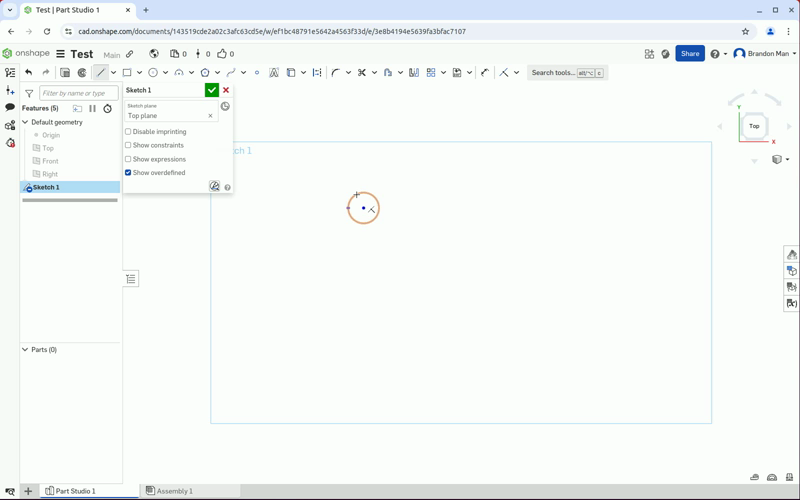
mouse_move(386, 194)
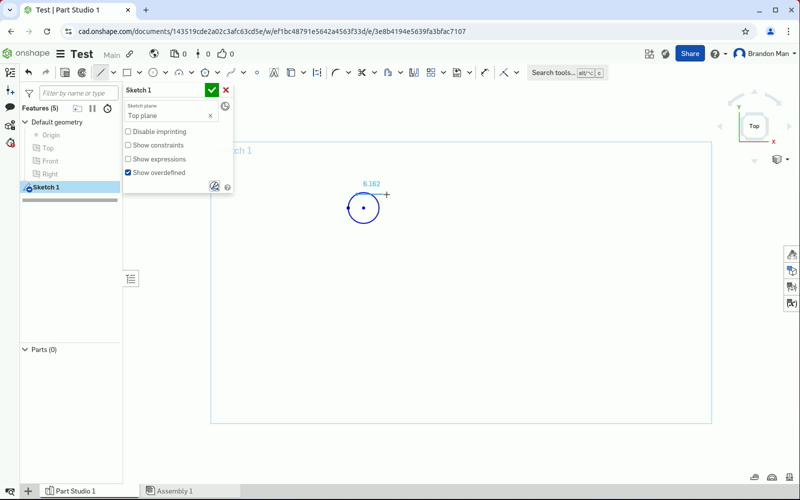
mouse_move(379, 194)
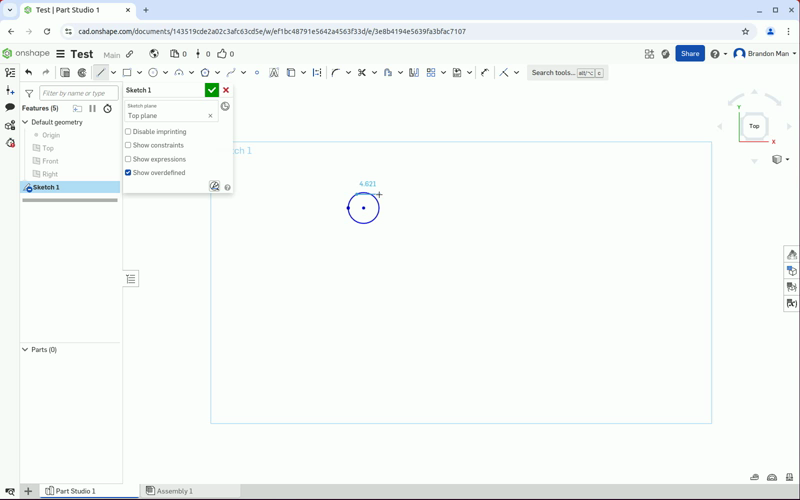
click(379, 194)
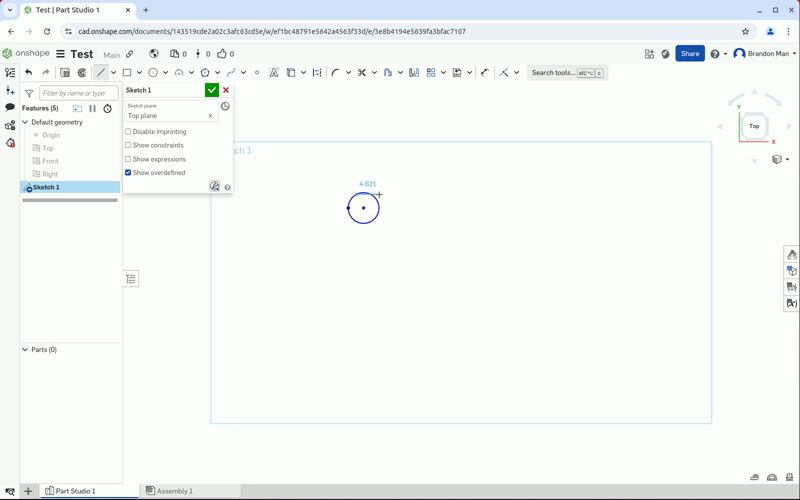
key_up(shift)
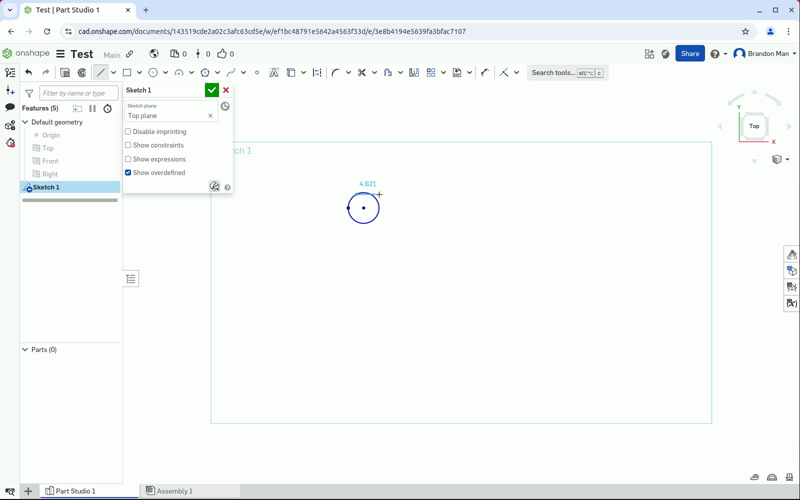
key_down(shift)
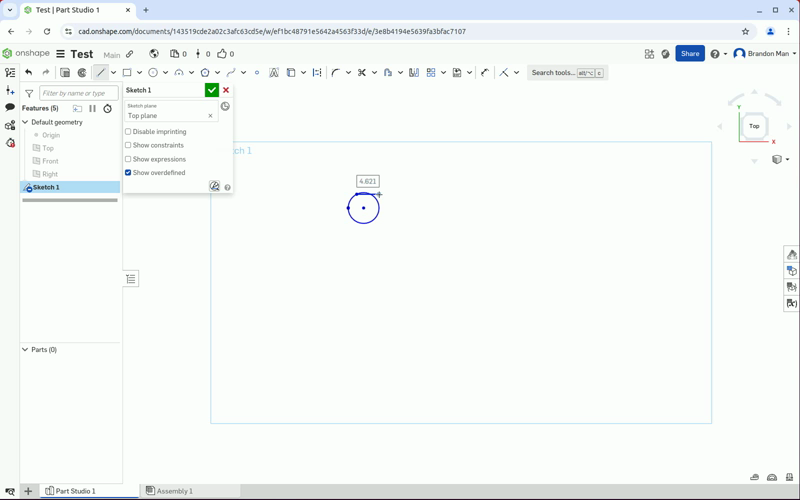
mouse_move(409, 194)
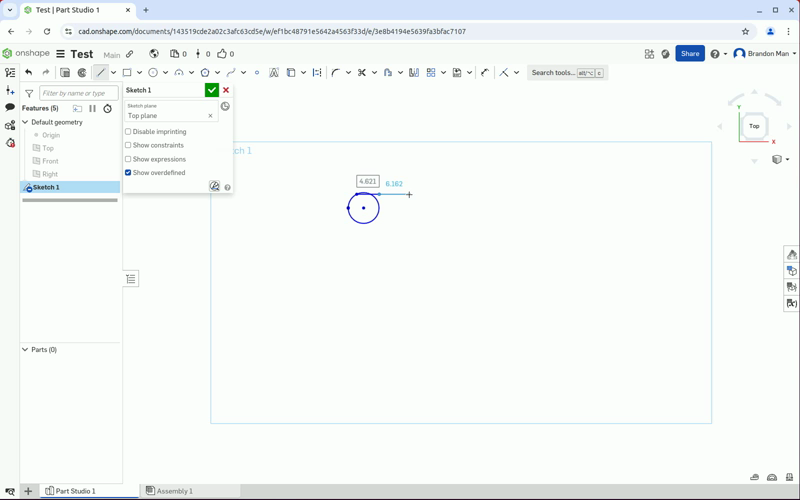
mouse_move(384, 194)
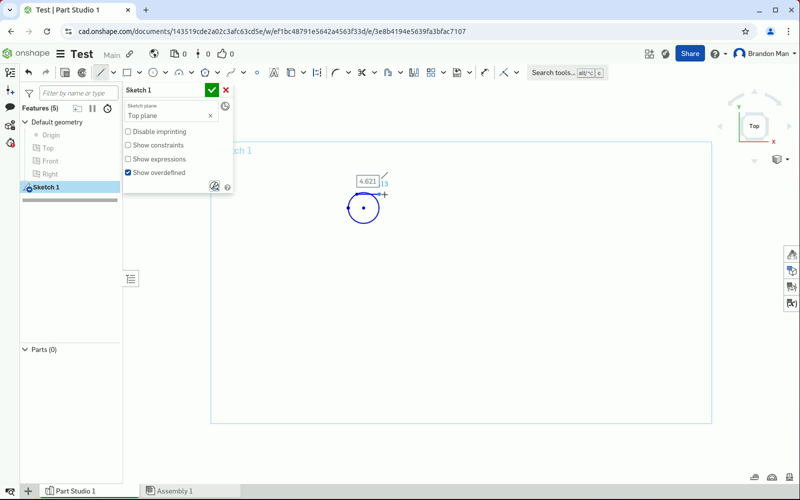
scroll(6)
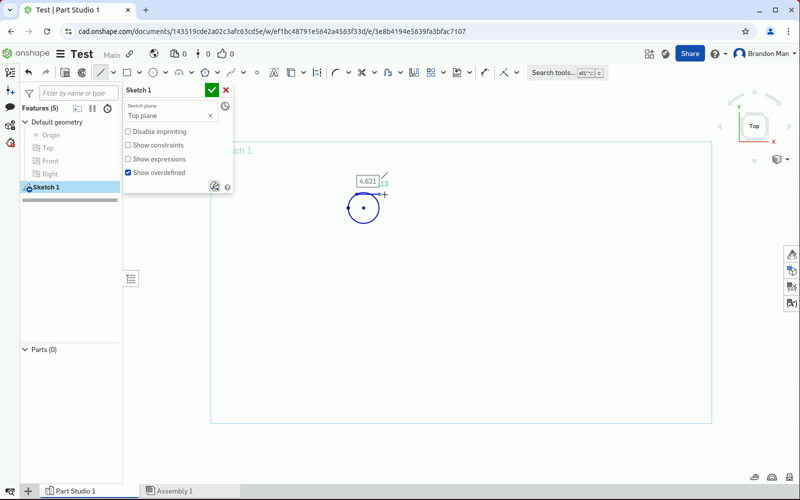
scroll(6)
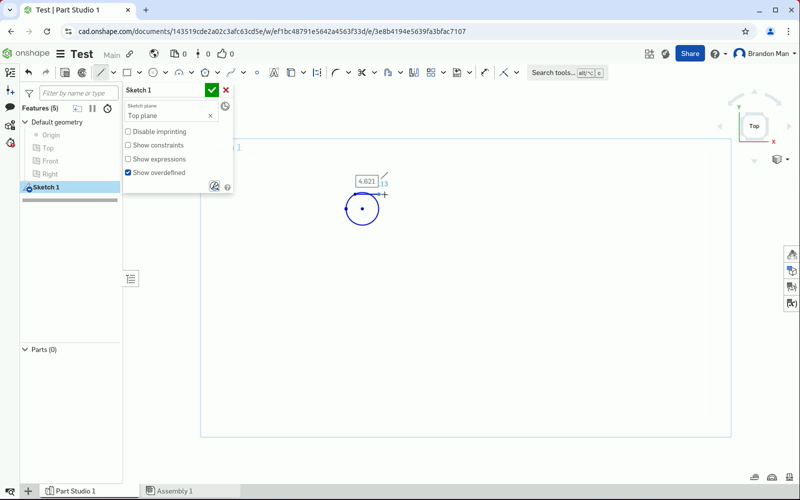
scroll(6)
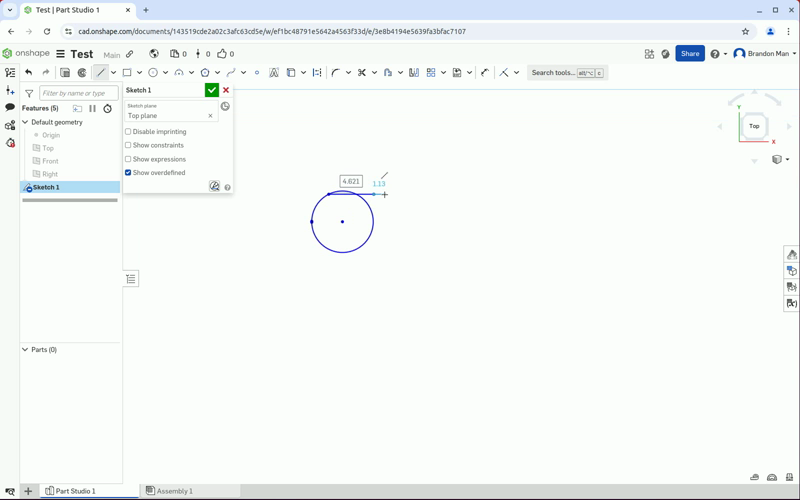
scroll(6)
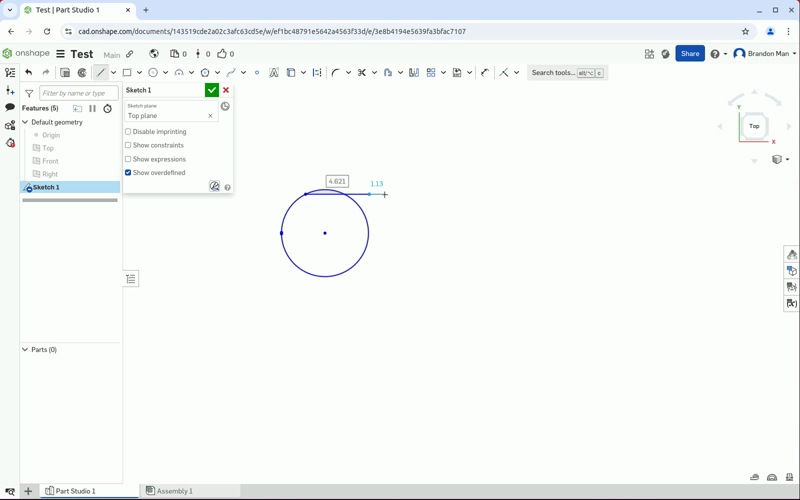
scroll(6)
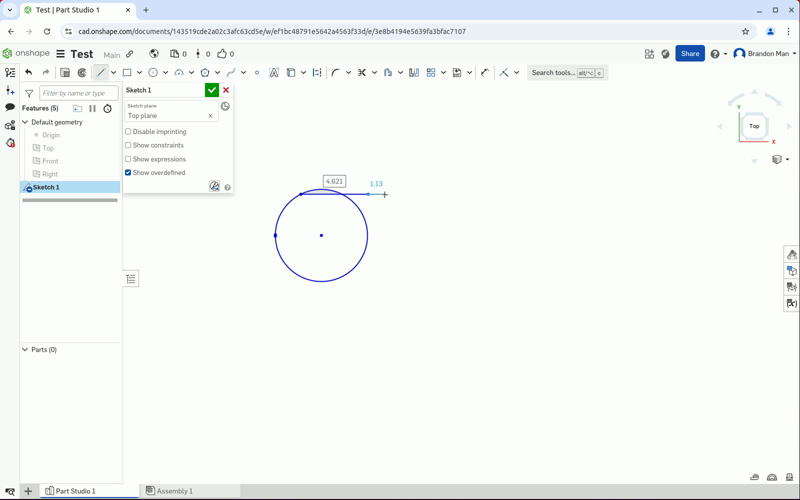
scroll(6)
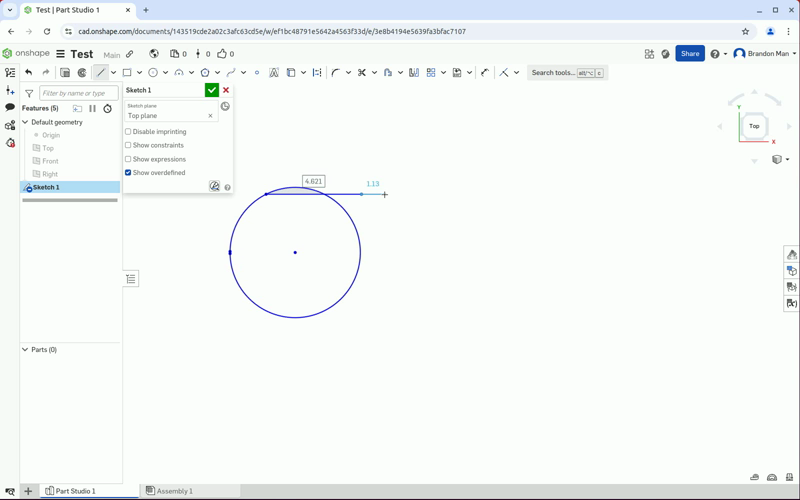
scroll(6)
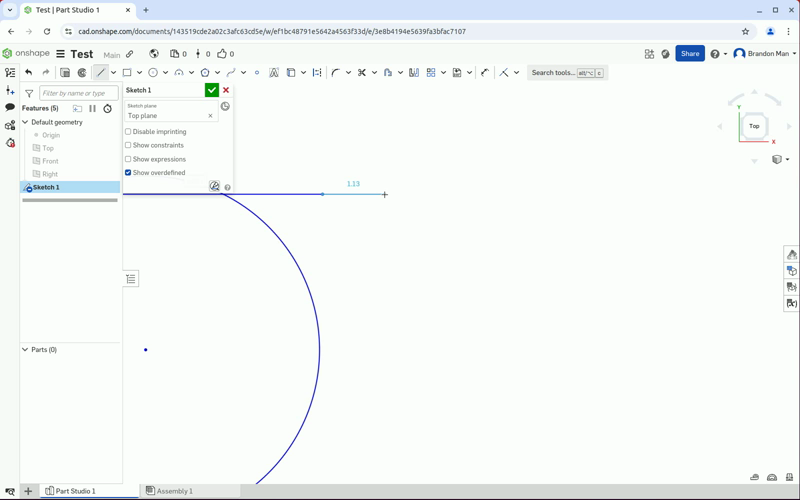
click(384, 194)
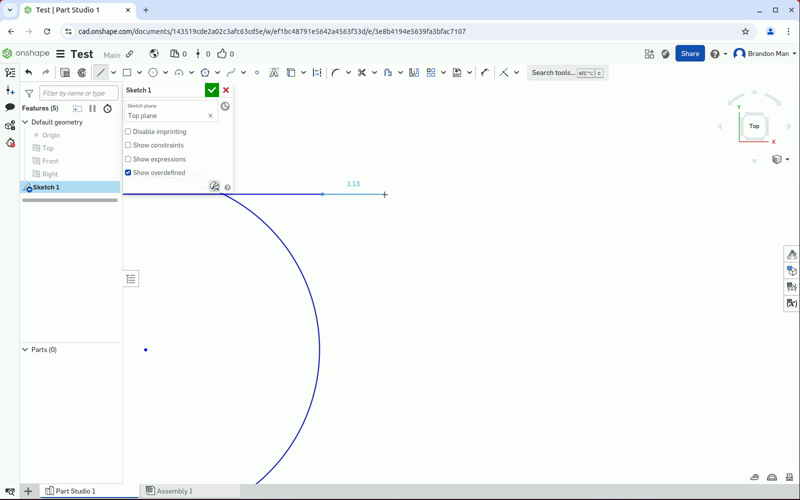
scroll(-6)
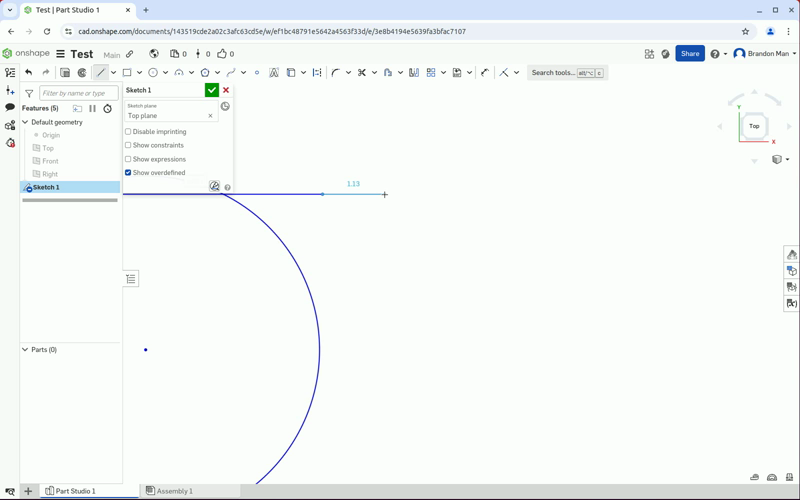
scroll(-6)
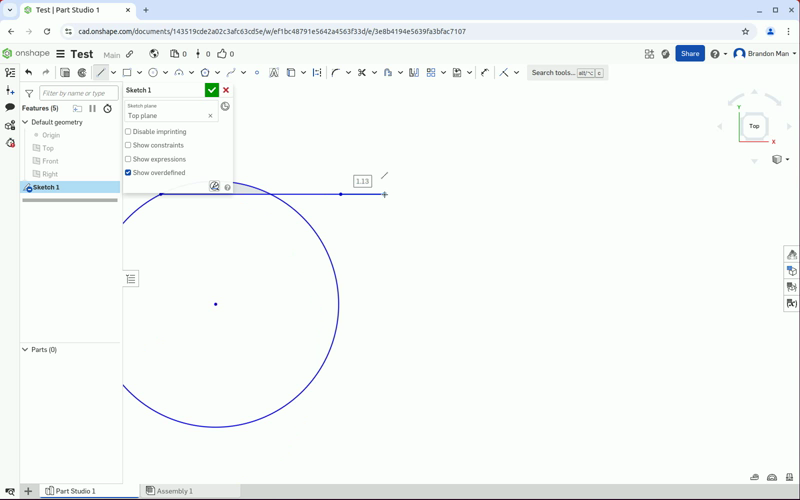
scroll(-6)
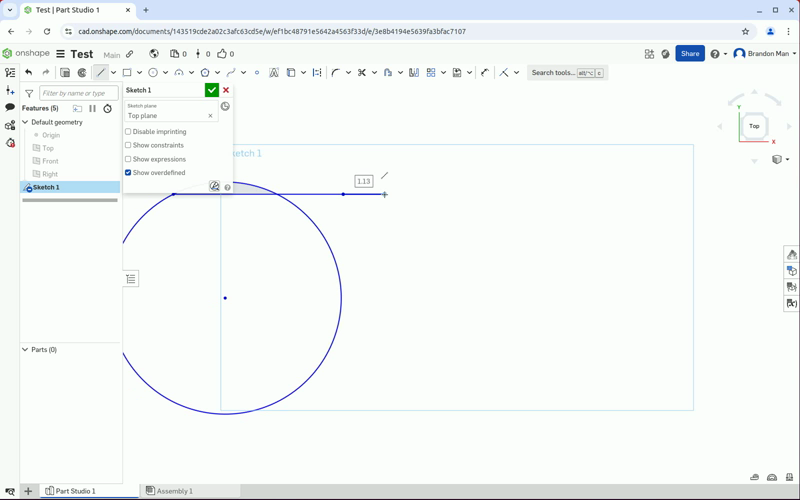
scroll(-6)
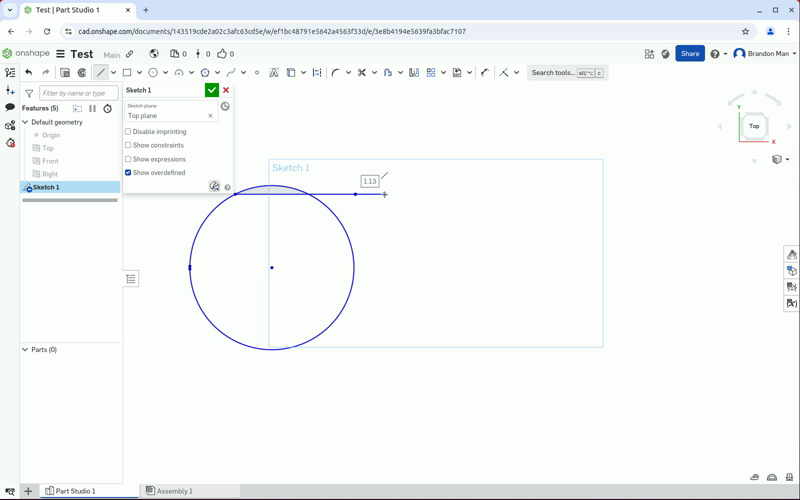
scroll(-6)
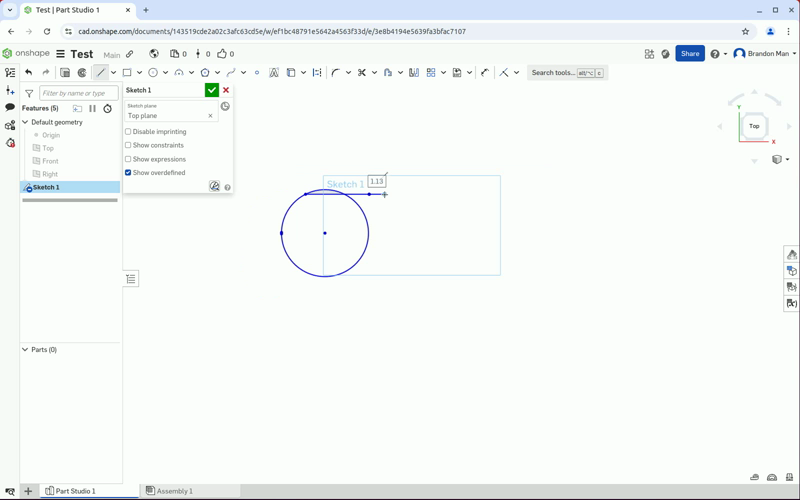
scroll(-6)
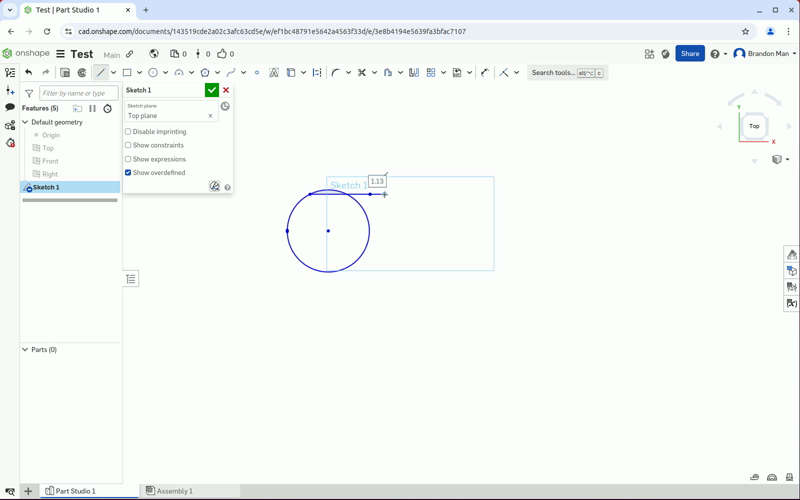
scroll(-6)
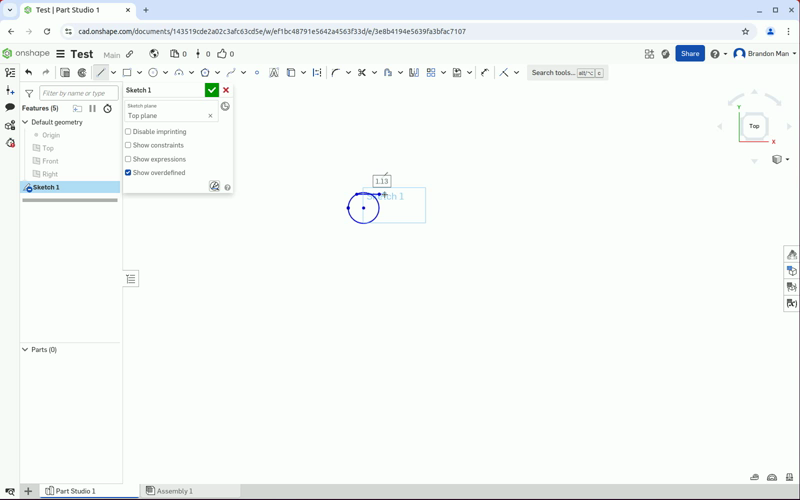
key_up(shift)
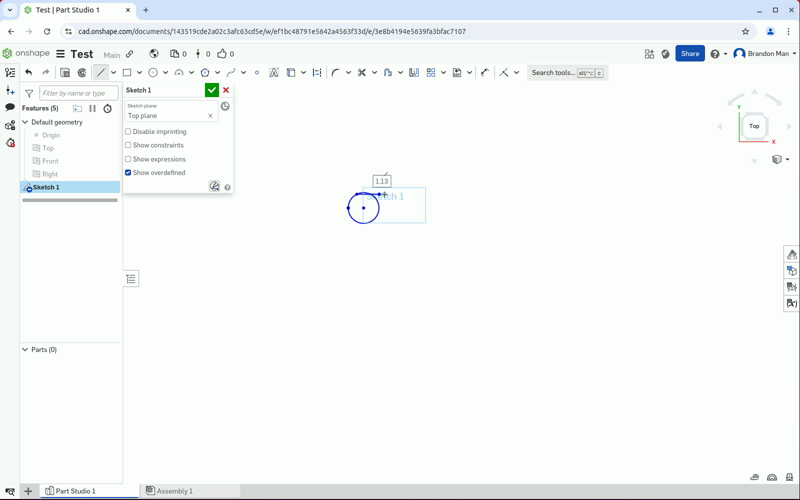
key(esc)
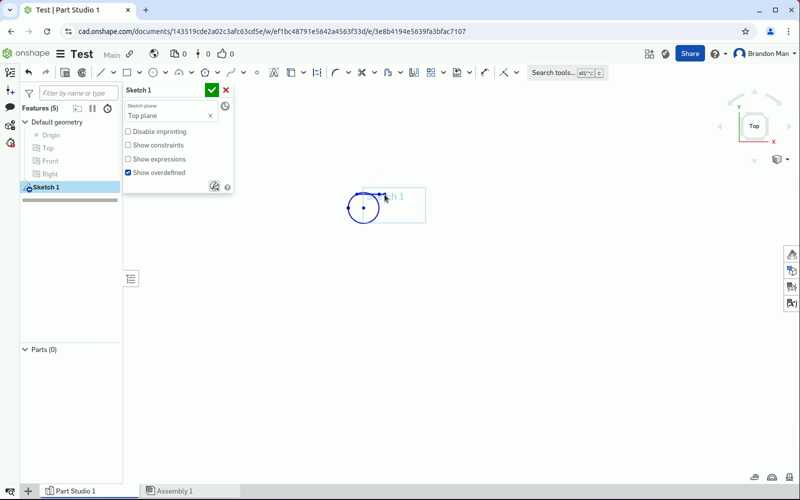
key(a)
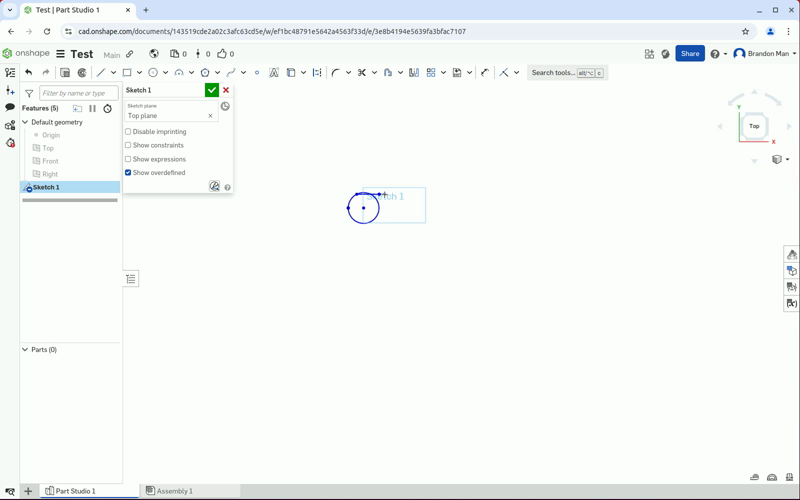
mouse_move(384, 194)
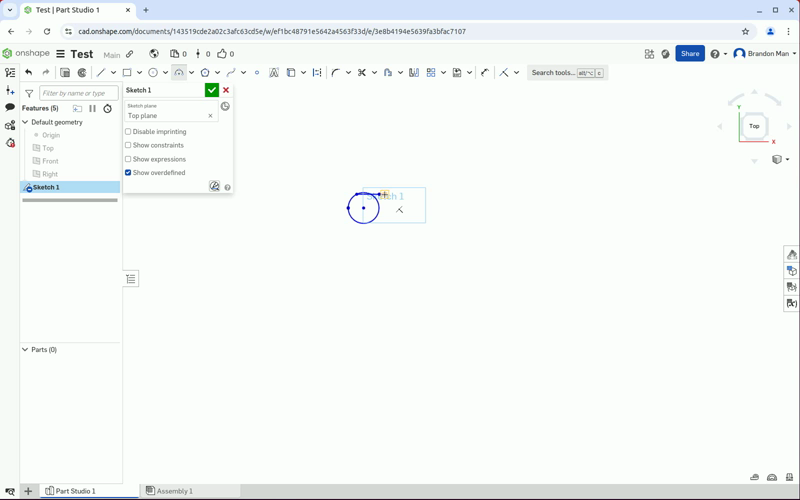
click(384, 194)
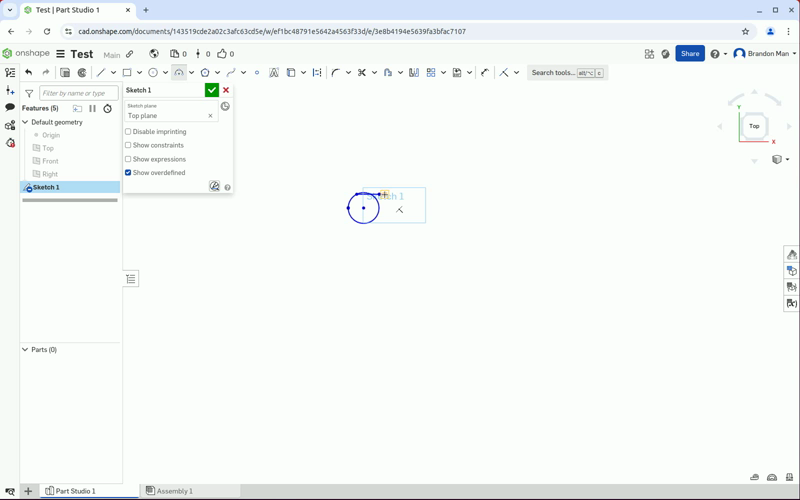
key_down(shift)
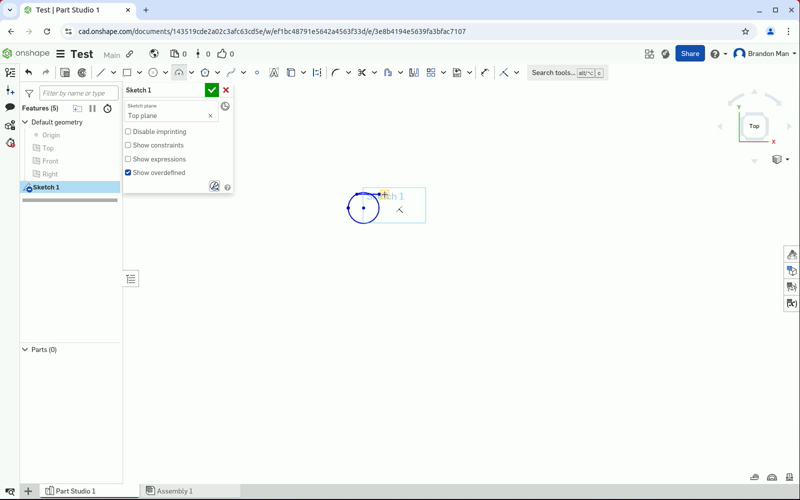
mouse_move(384, 222)
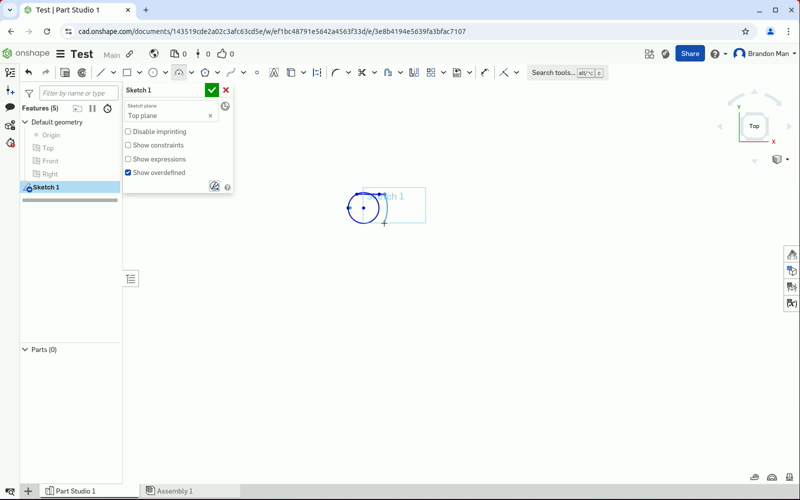
click(384, 222)
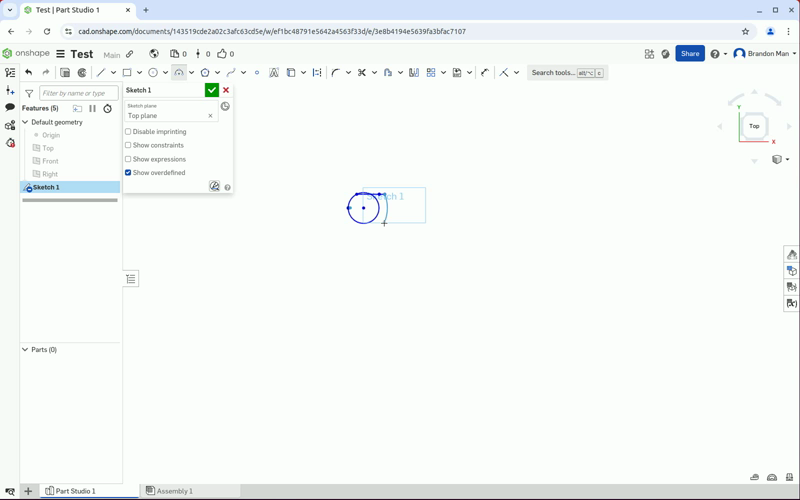
mouse_move(389, 208)
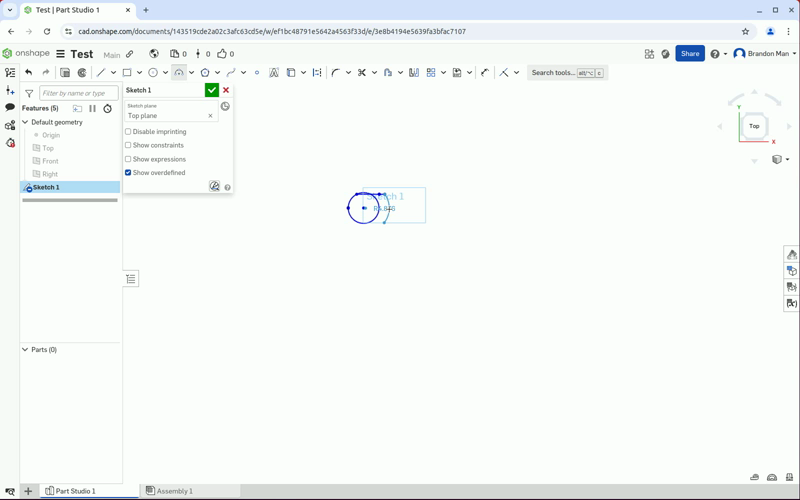
click(389, 208)
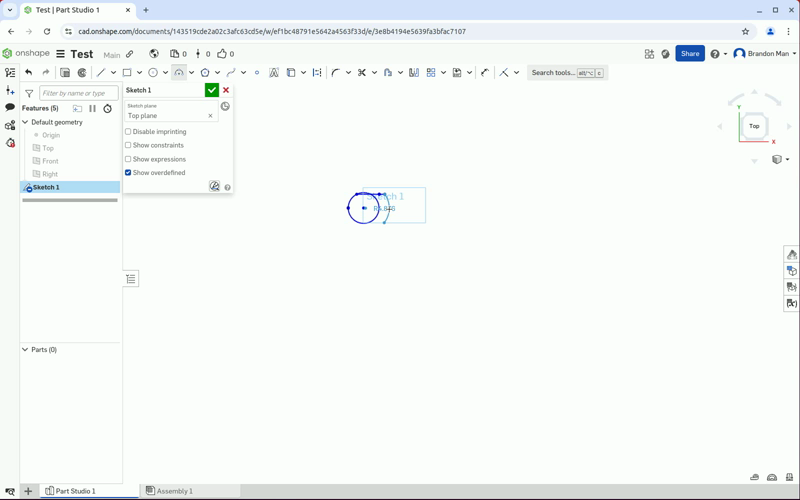
key_up(shift)
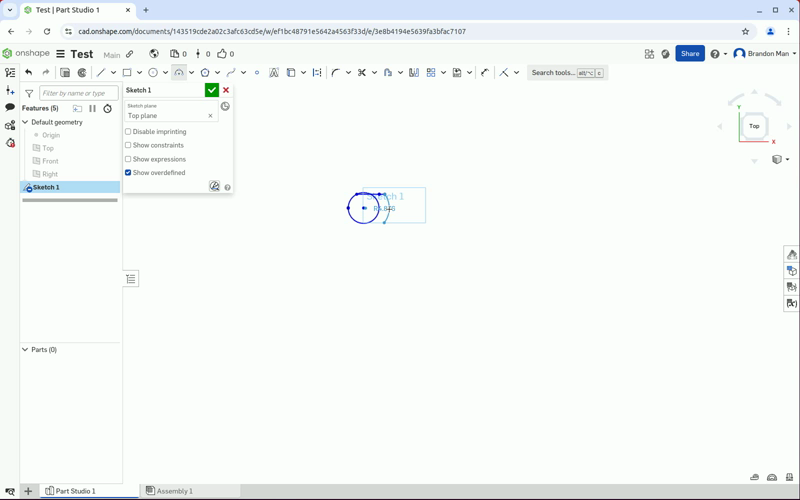
key(esc)
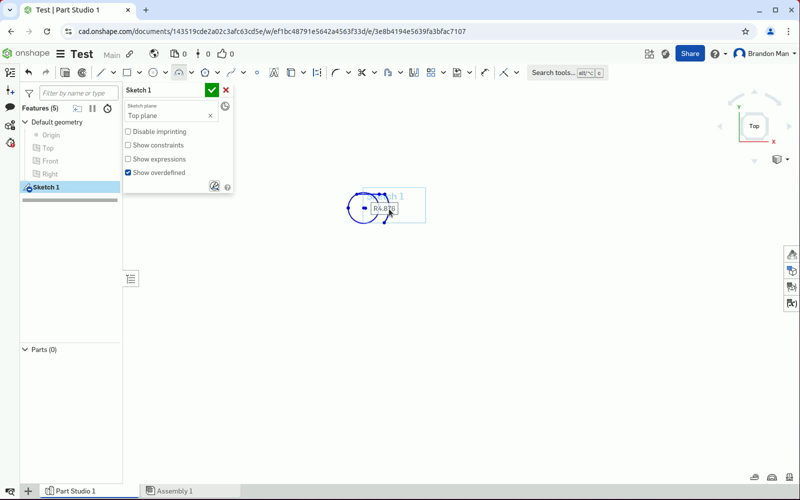
key(l)
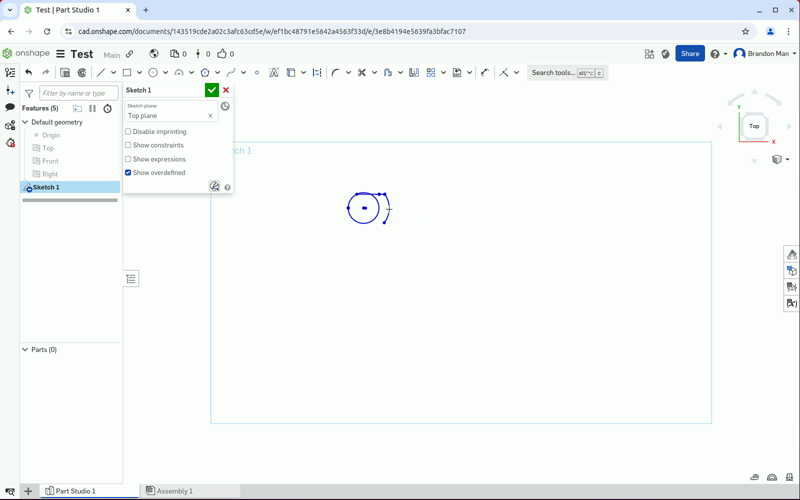
mouse_move(384, 222)
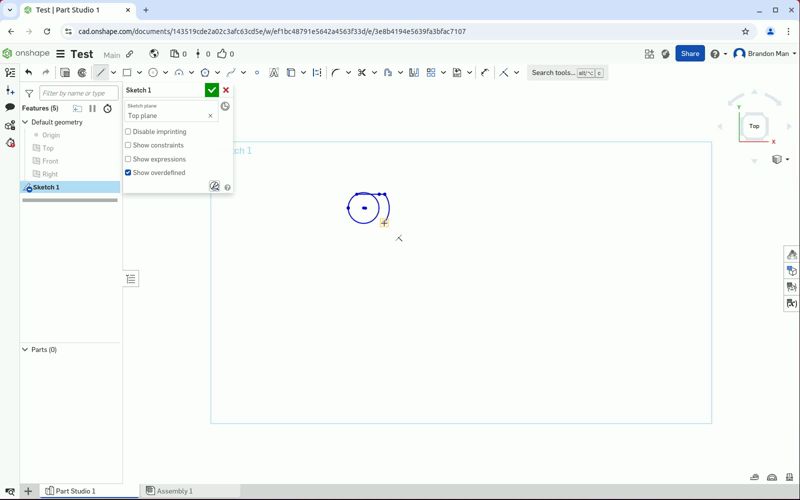
click(384, 222)
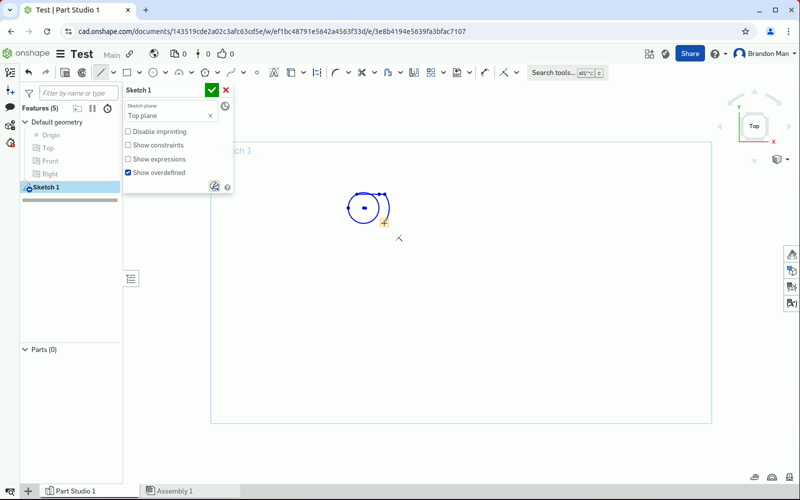
key_down(shift)
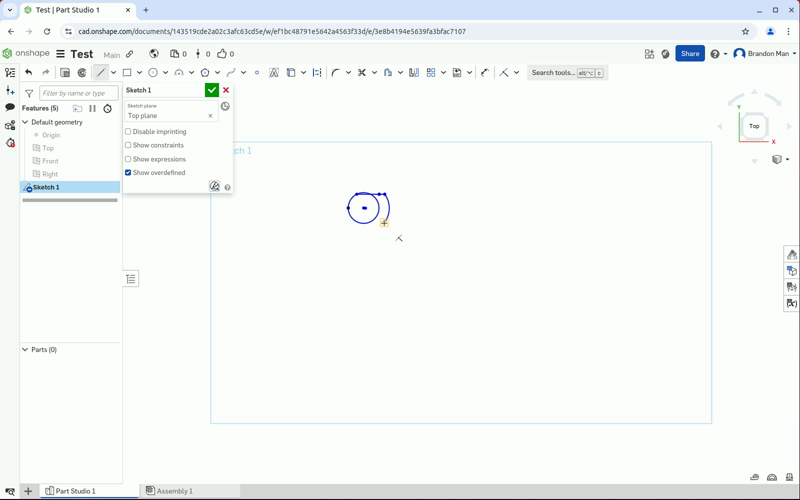
mouse_move(414, 222)
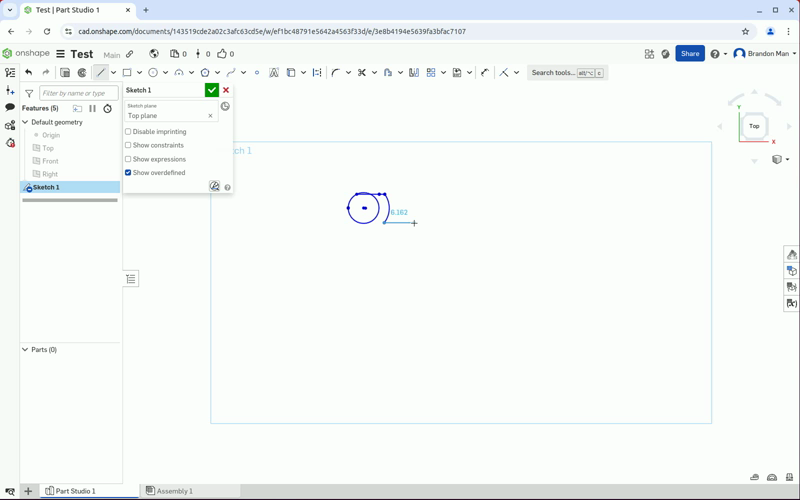
mouse_move(383, 222)
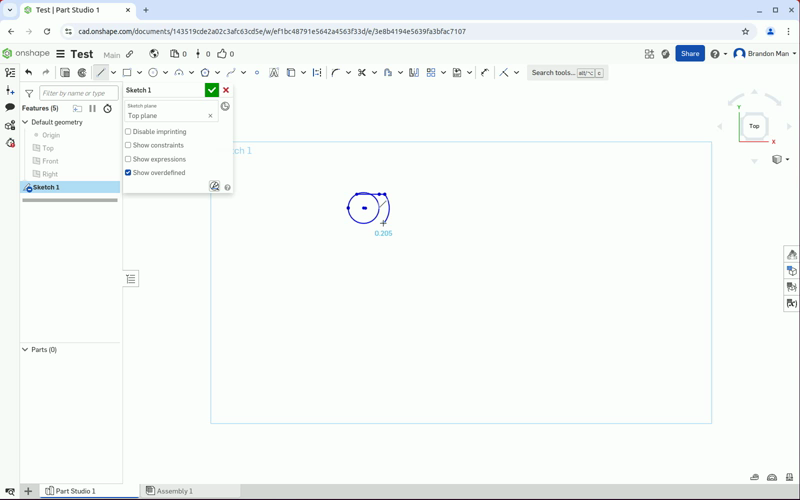
scroll(6)
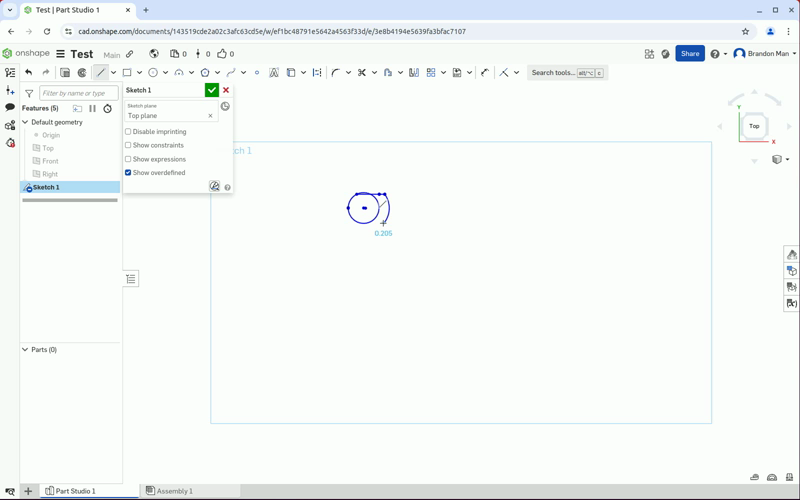
scroll(6)
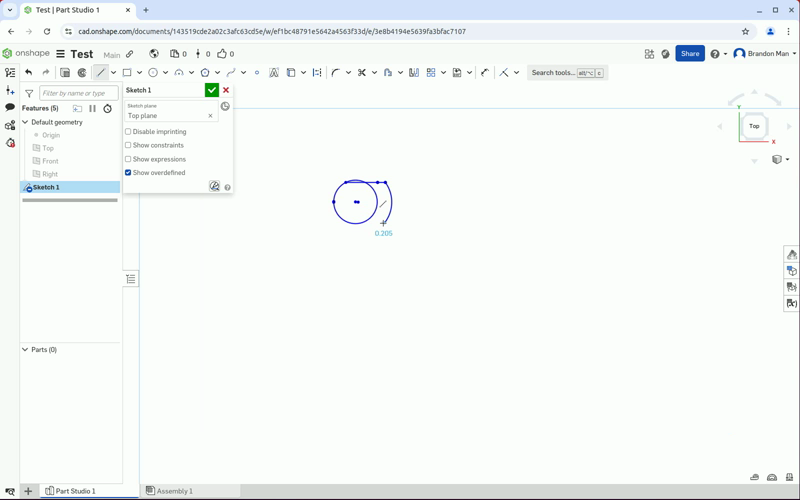
scroll(6)
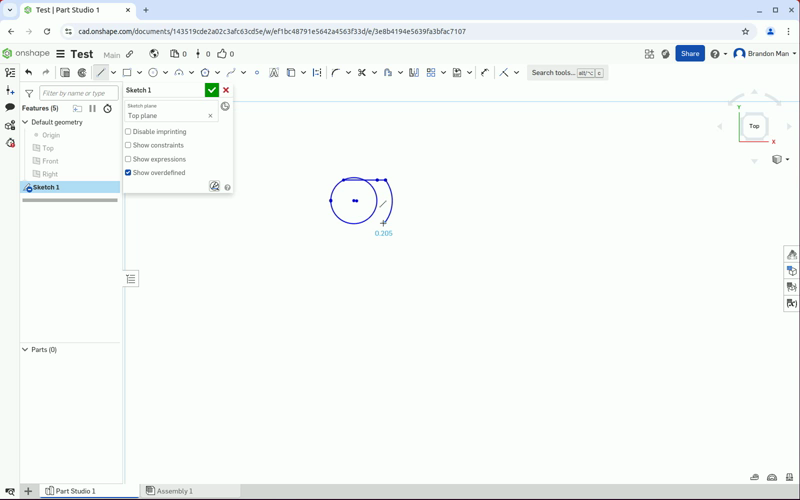
scroll(6)
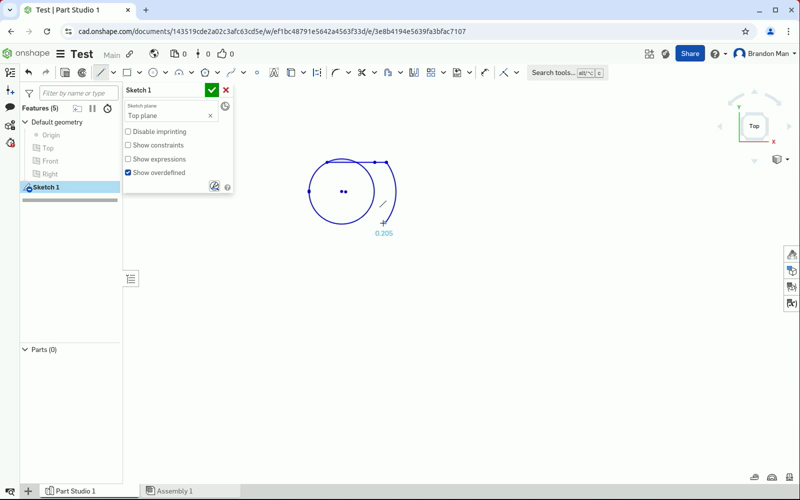
scroll(6)
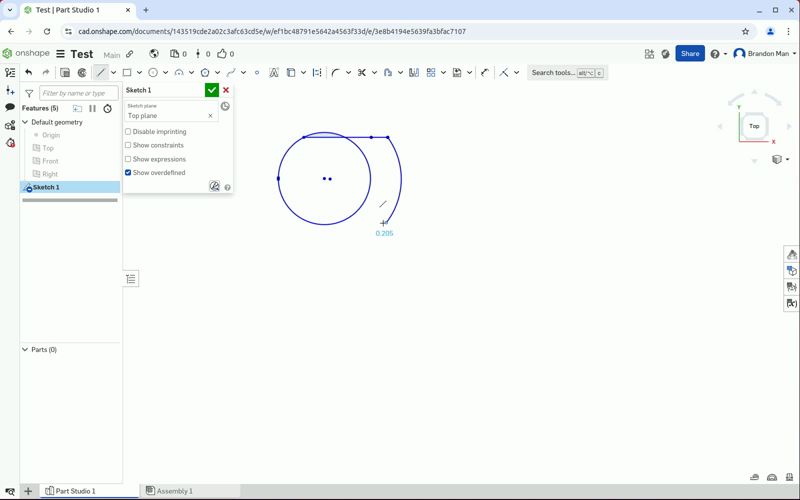
scroll(6)
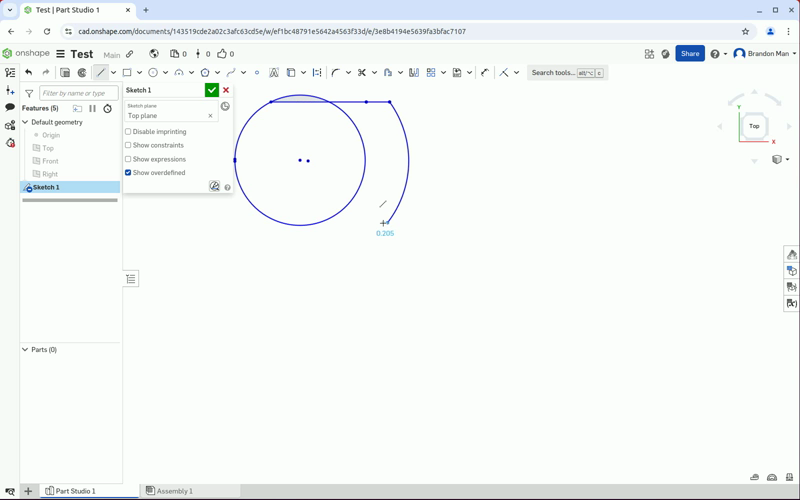
scroll(6)
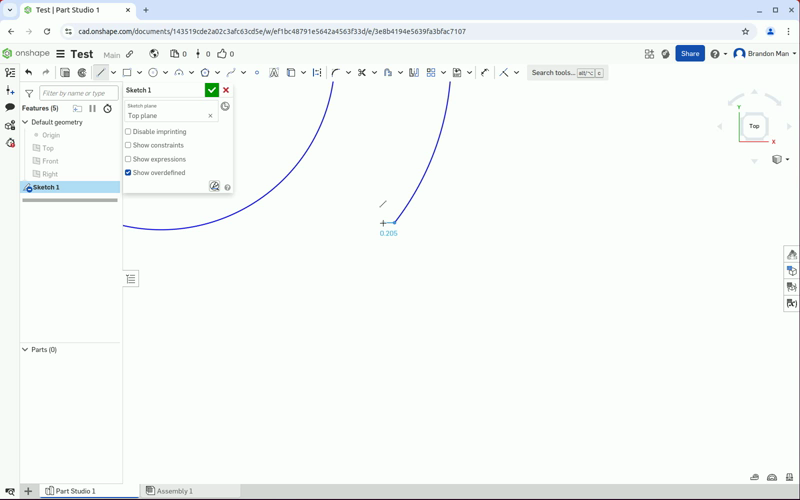
click(383, 222)
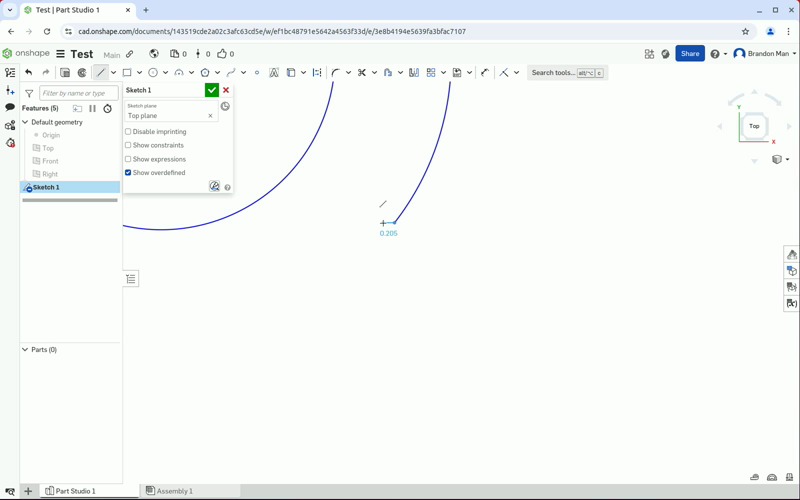
scroll(-6)
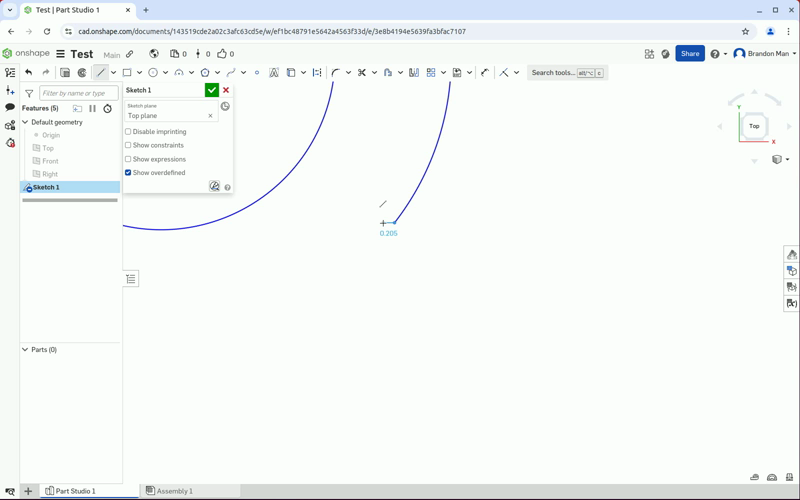
scroll(-6)
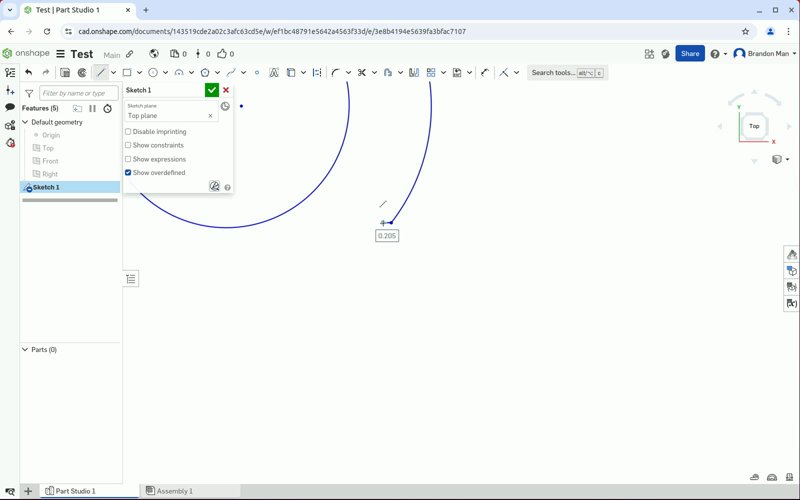
scroll(-6)
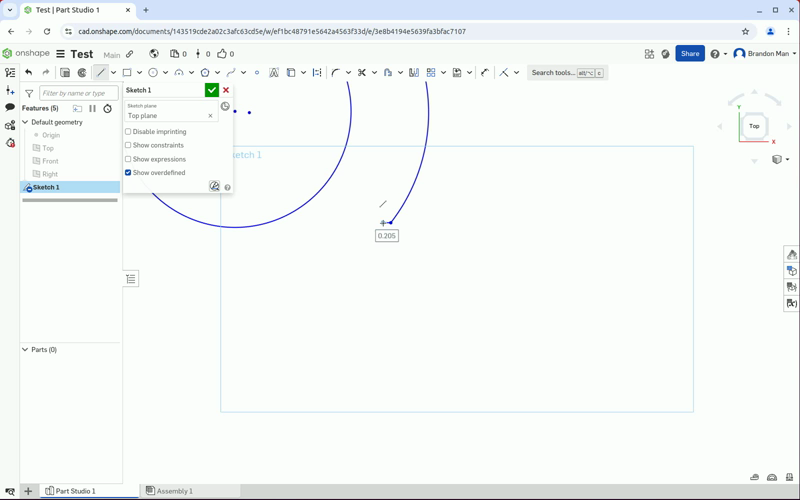
scroll(-6)
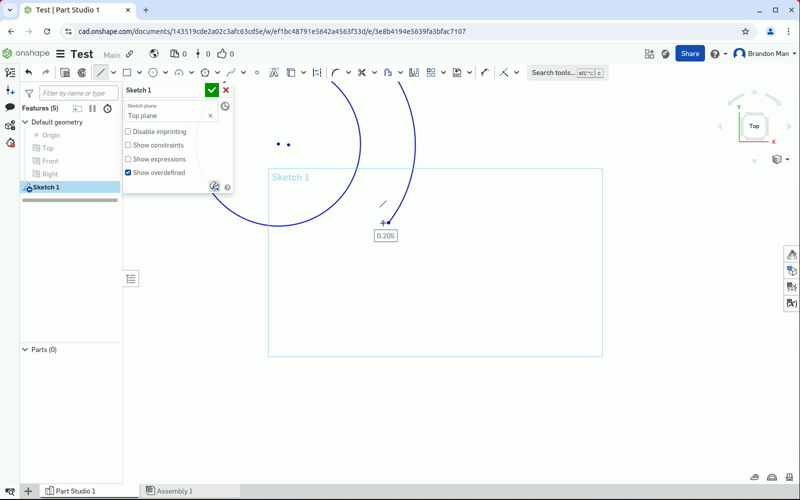
scroll(-6)
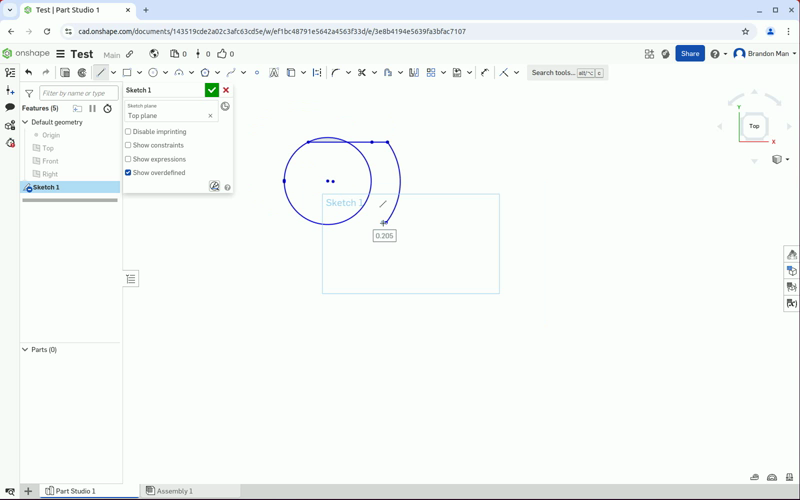
scroll(-6)
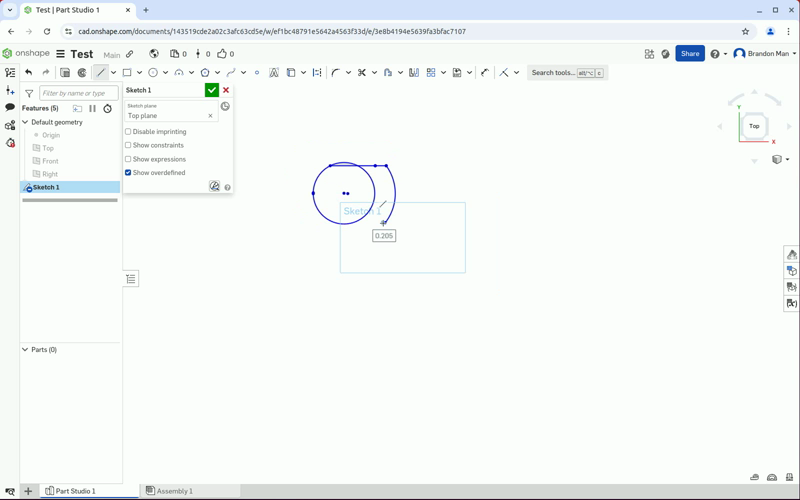
scroll(-6)
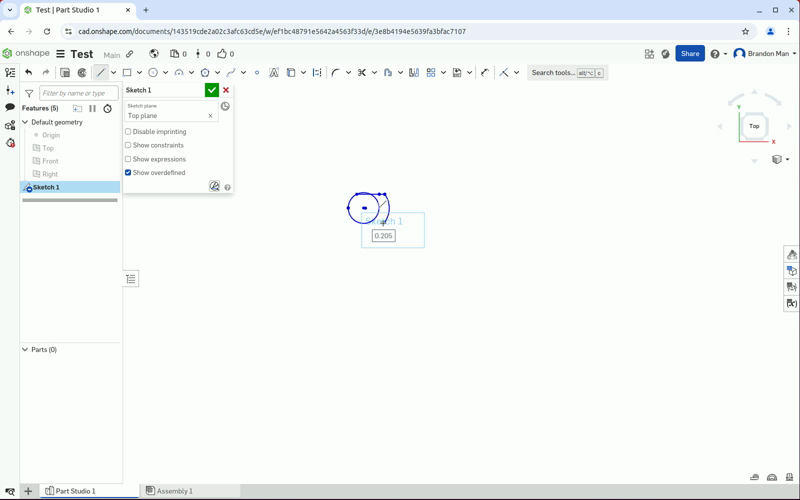
key_up(shift)
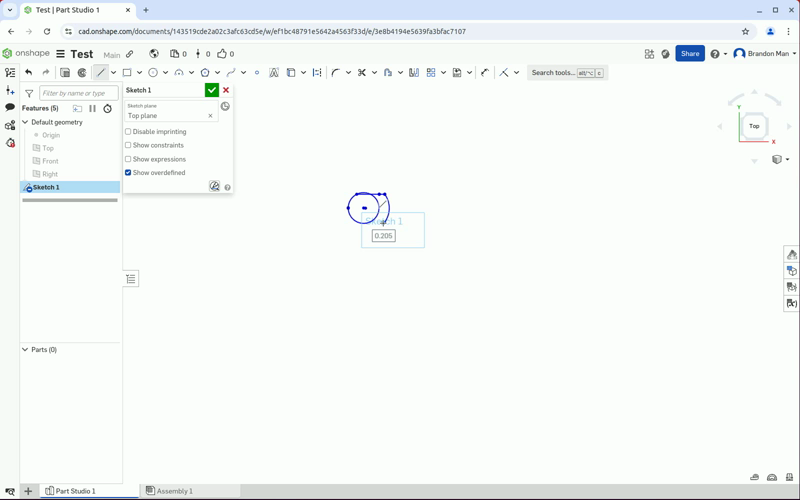
key_down(shift)
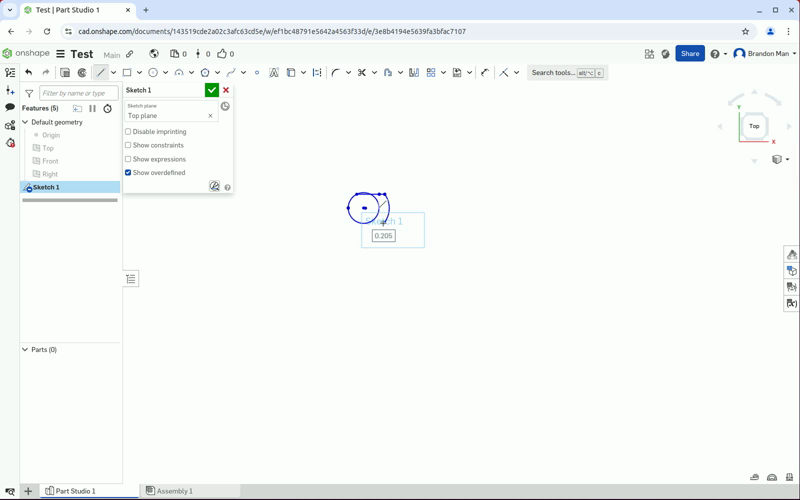
mouse_move(413, 222)
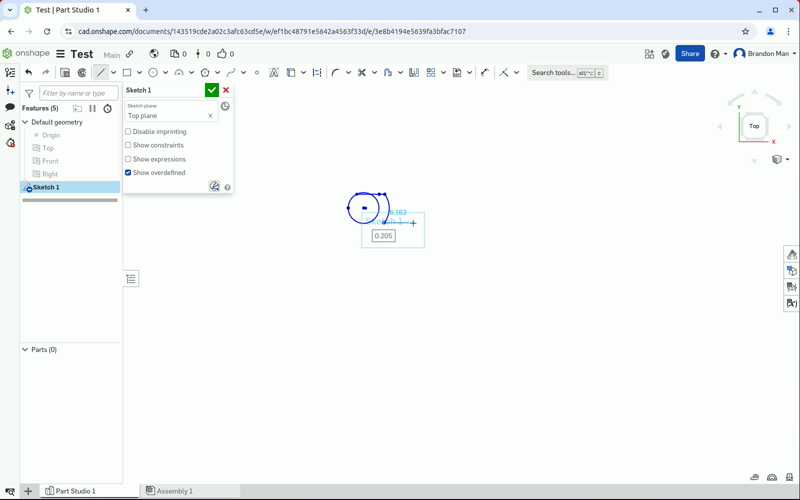
mouse_move(379, 222)
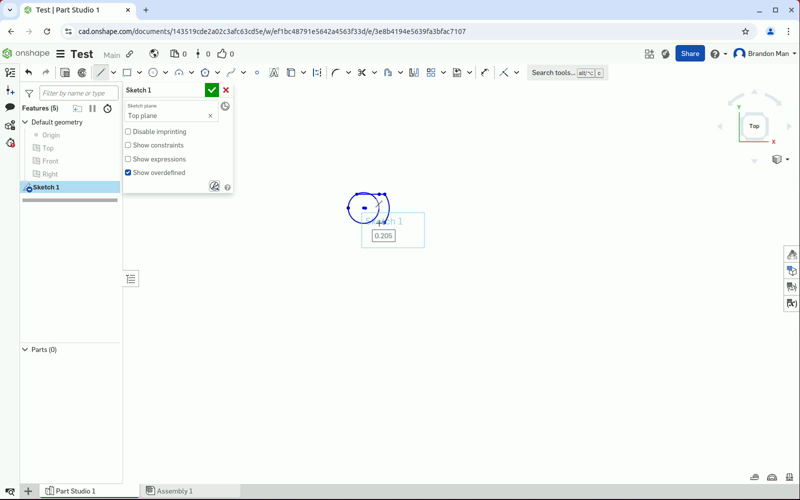
scroll(6)
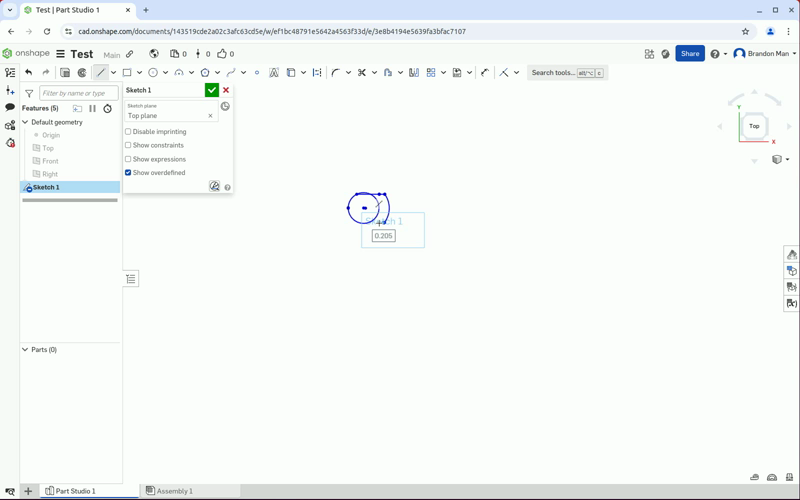
scroll(6)
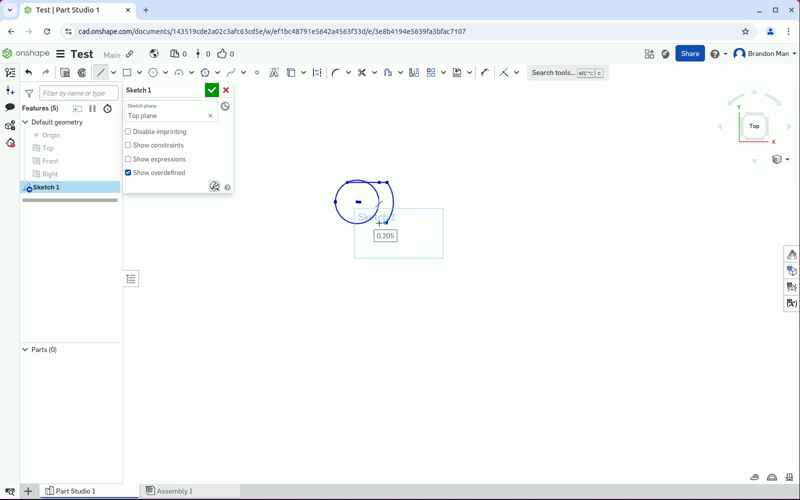
scroll(6)
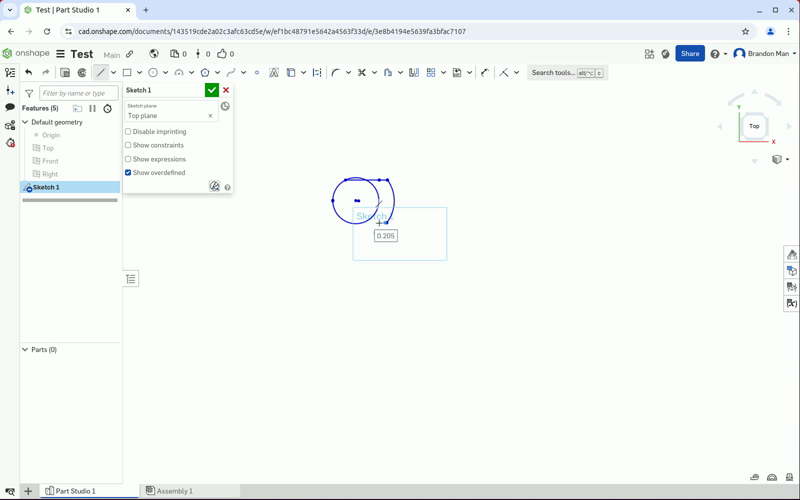
scroll(6)
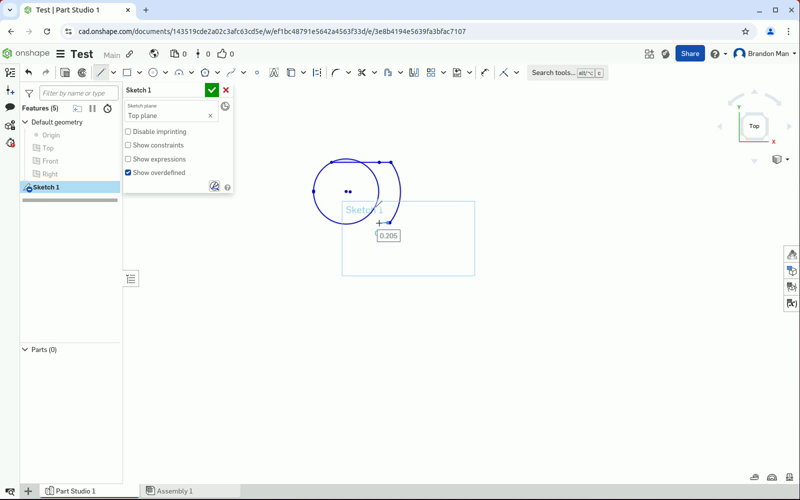
scroll(6)
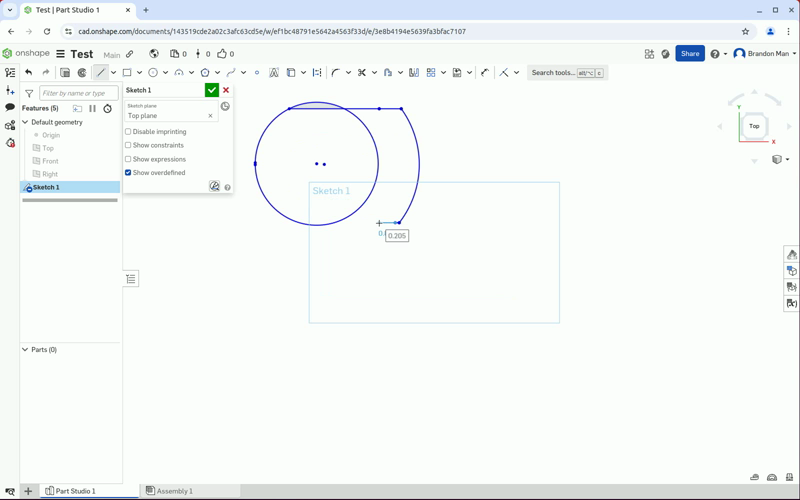
scroll(6)
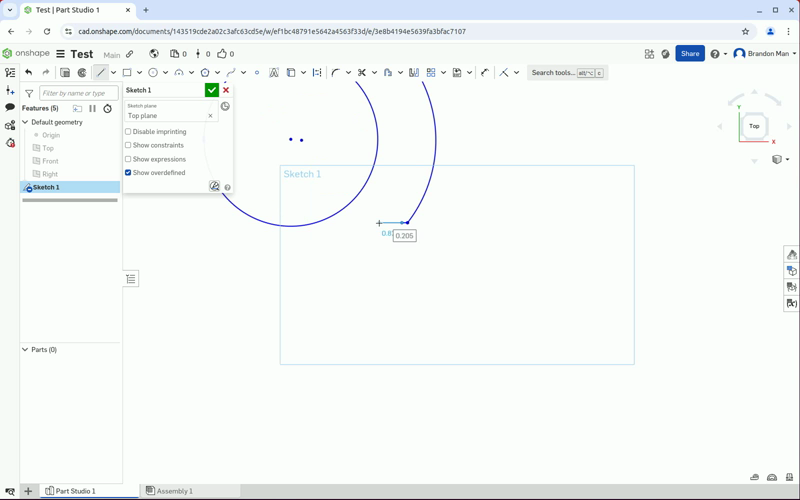
scroll(6)
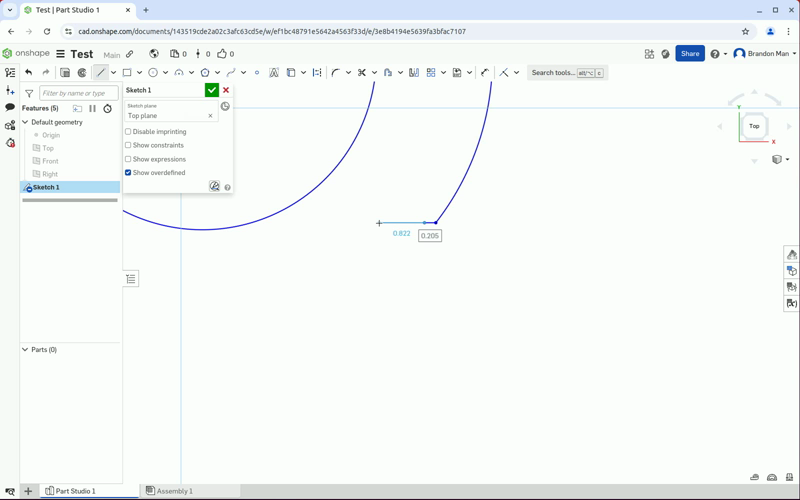
click(379, 222)
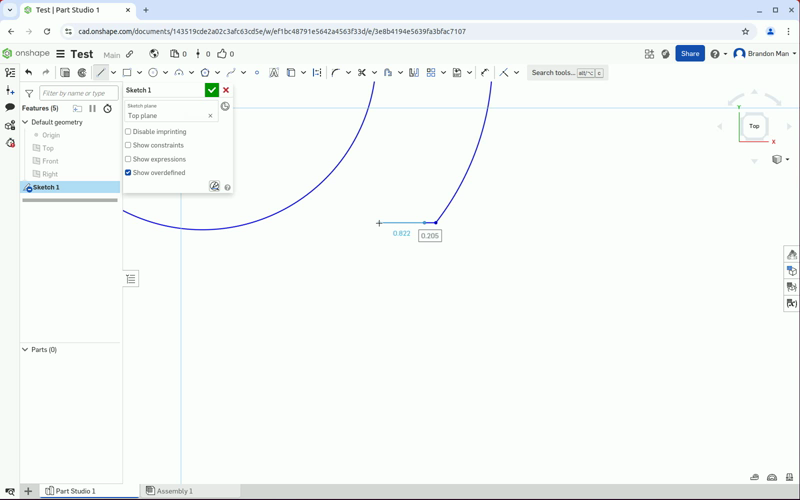
scroll(-6)
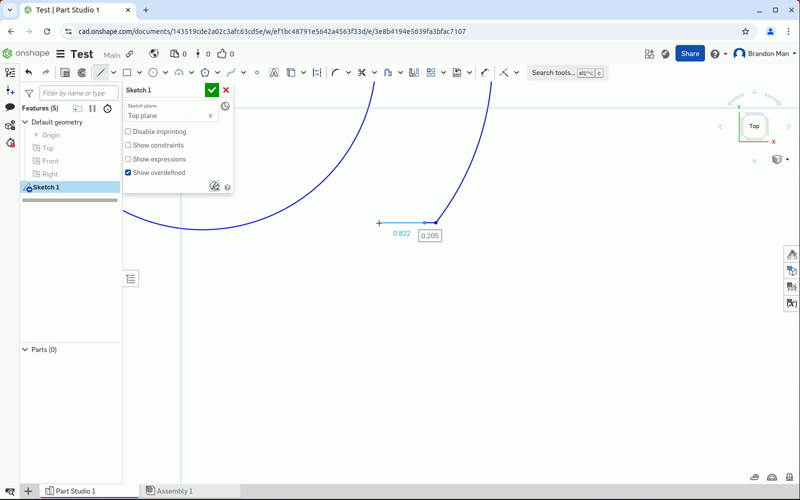
scroll(-6)
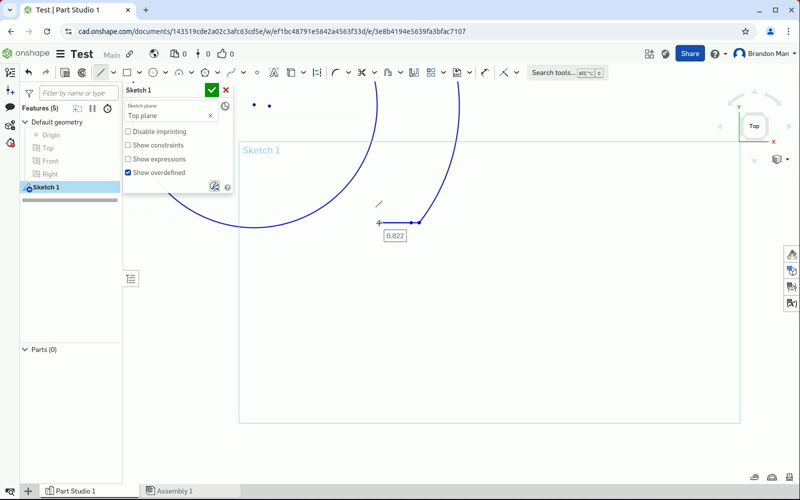
scroll(-6)
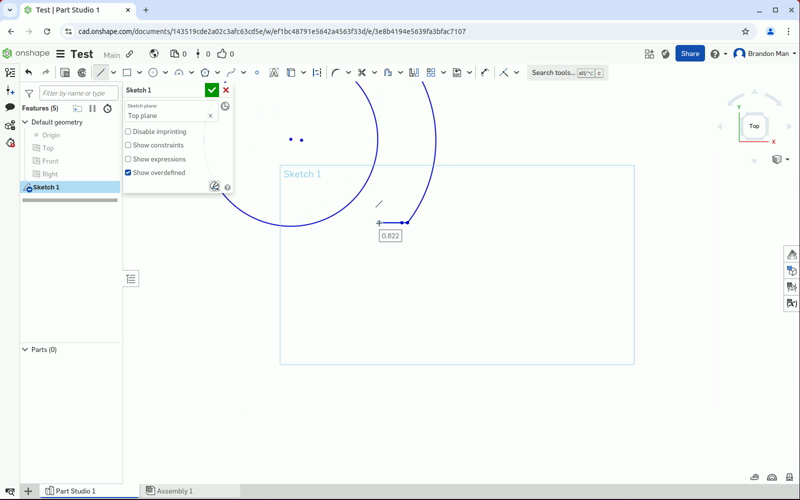
scroll(-6)
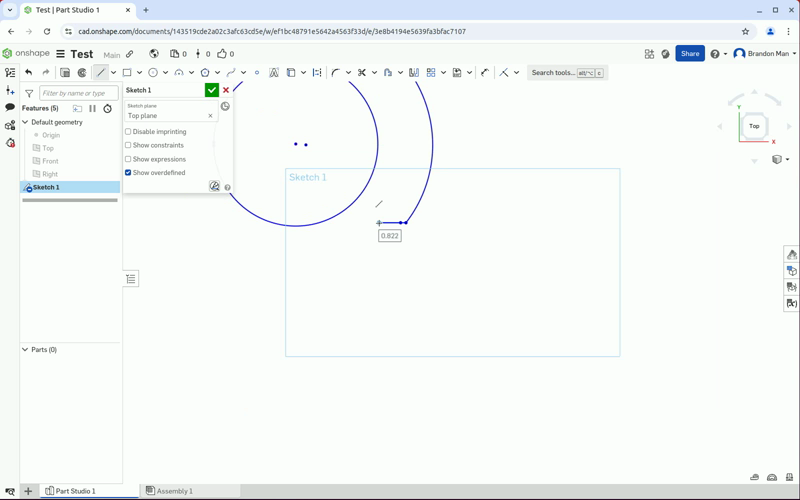
scroll(-6)
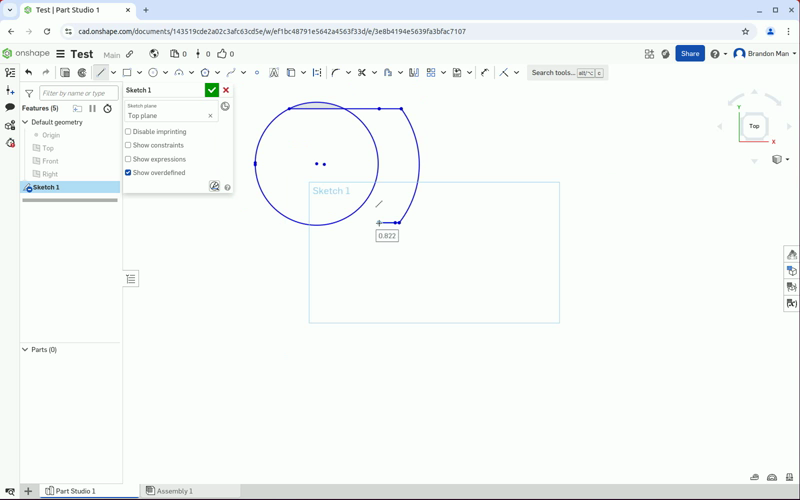
scroll(-6)
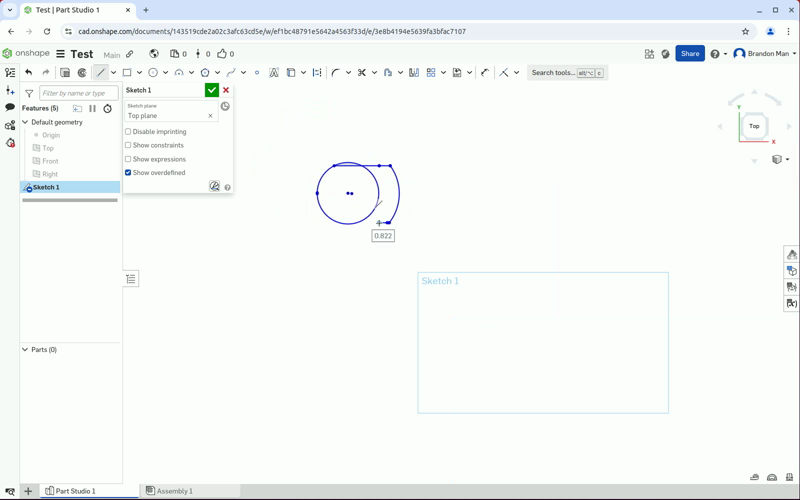
scroll(-6)
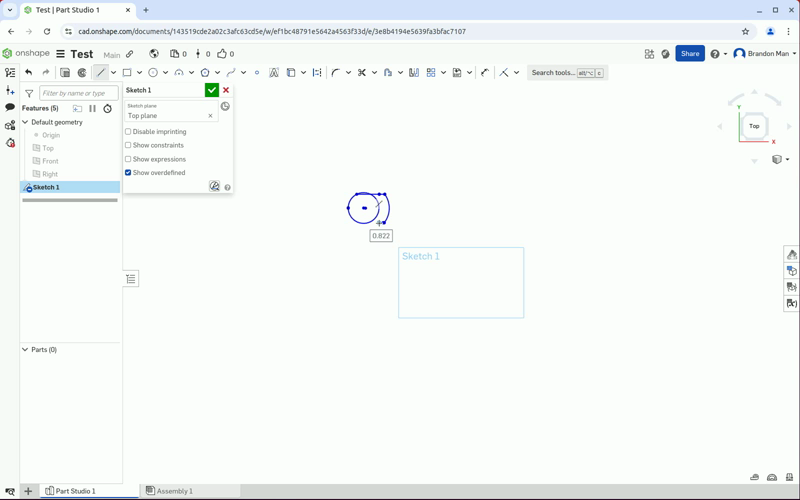
key_up(shift)
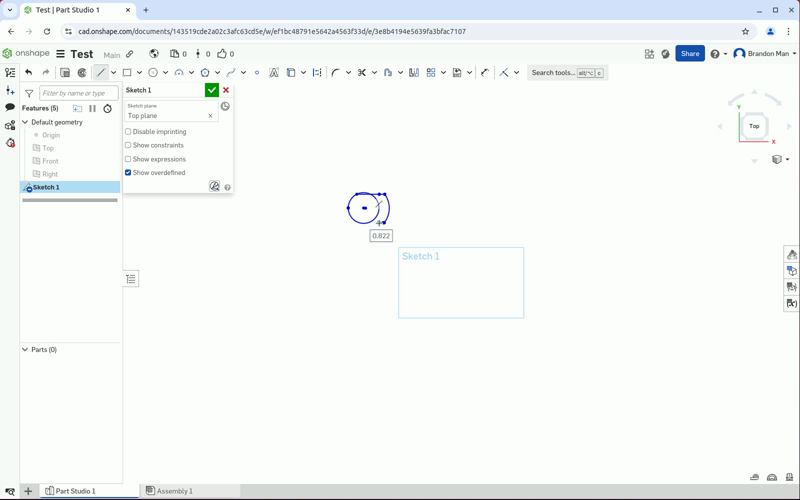
key_down(shift)
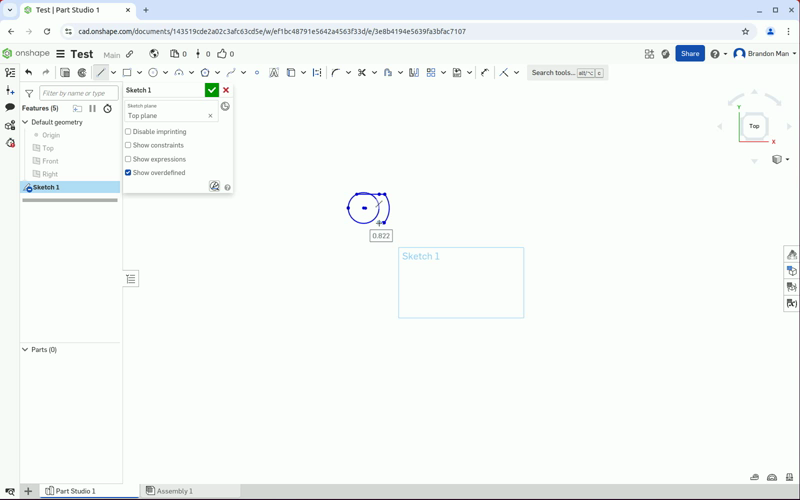
mouse_move(409, 222)
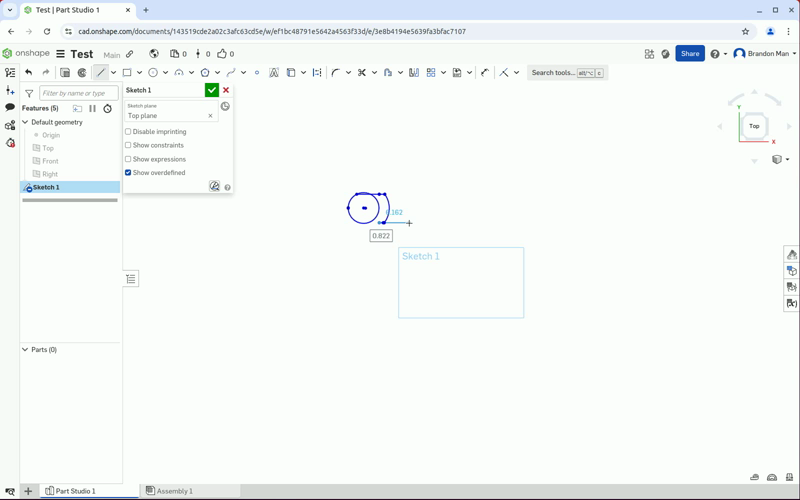
mouse_move(362, 222)
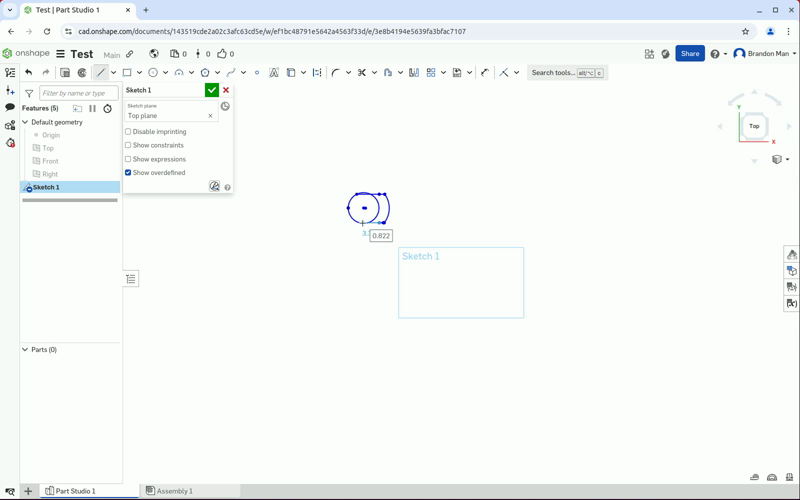
click(362, 222)
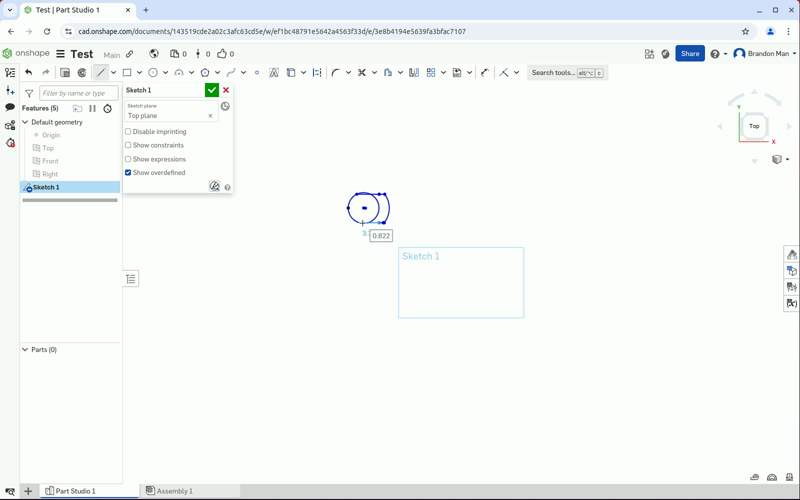
key_up(shift)
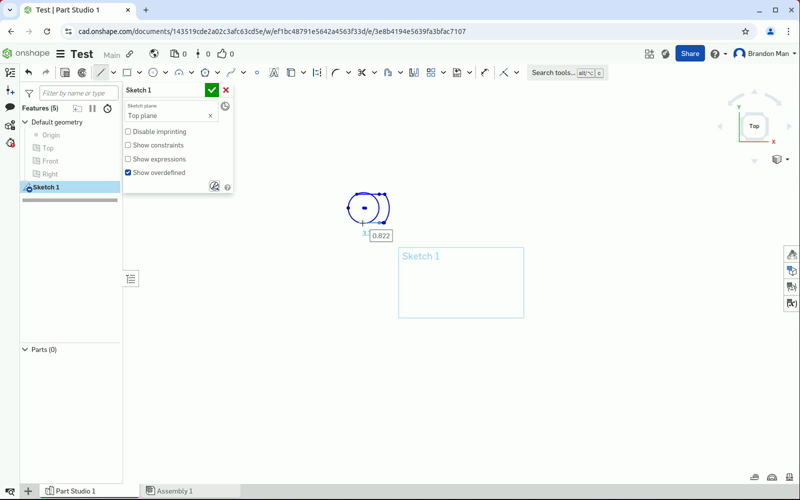
key(esc)
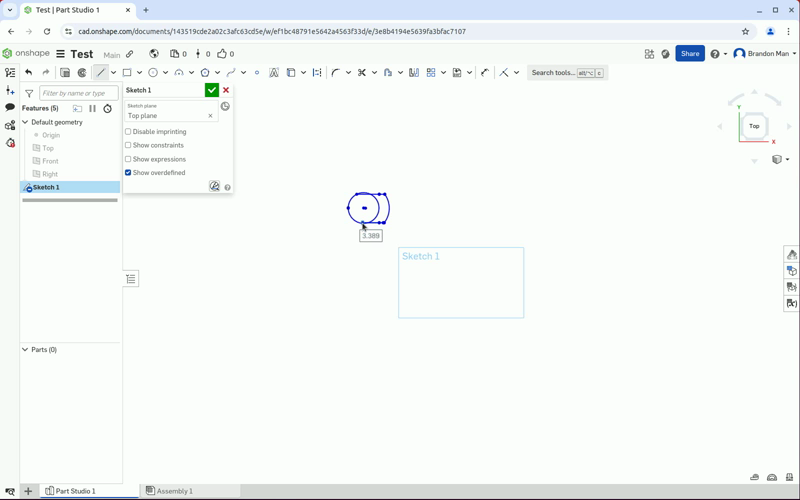
key(a)
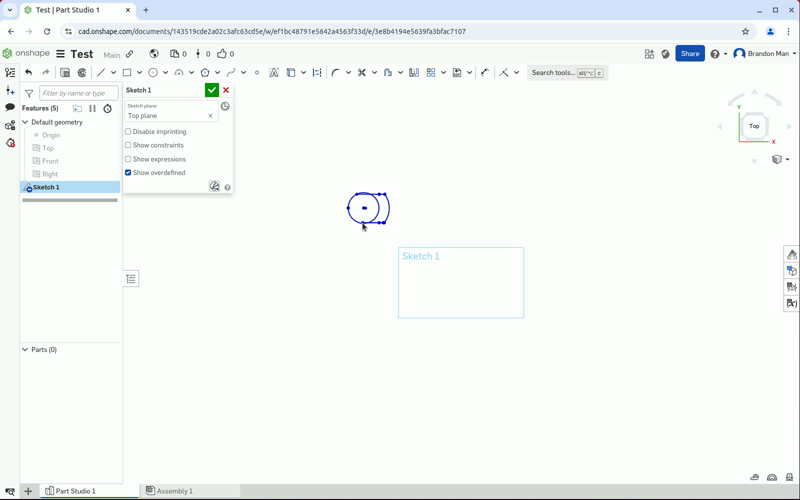
mouse_move(362, 222)
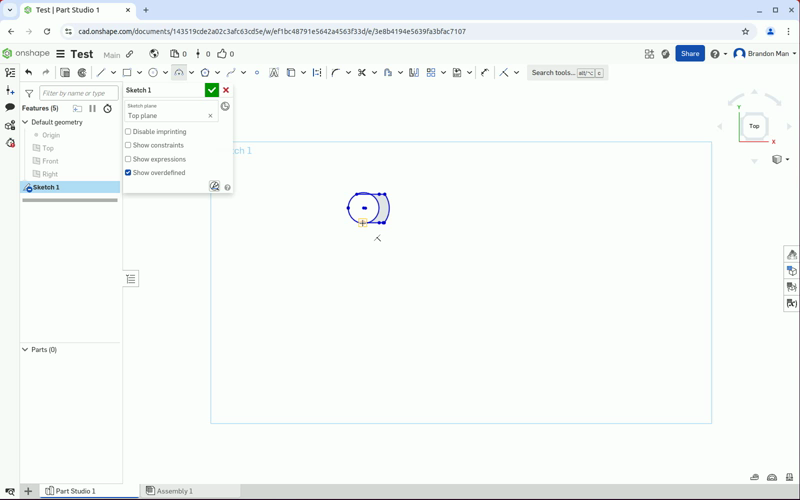
click(362, 222)
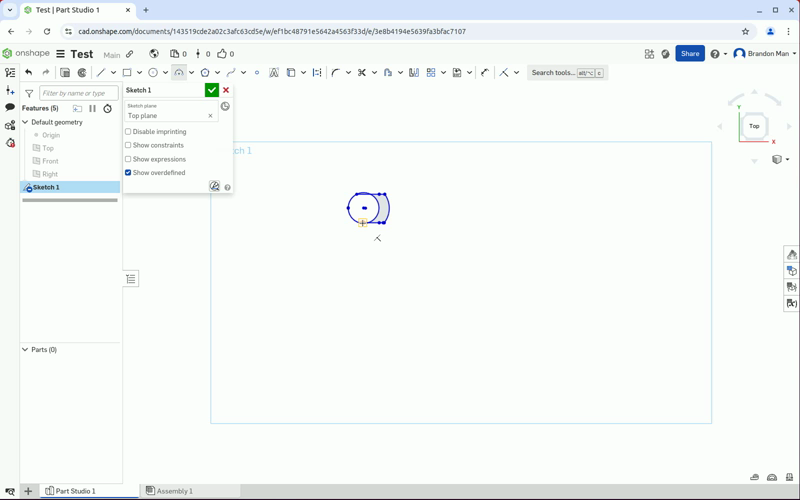
mouse_move(348, 208)
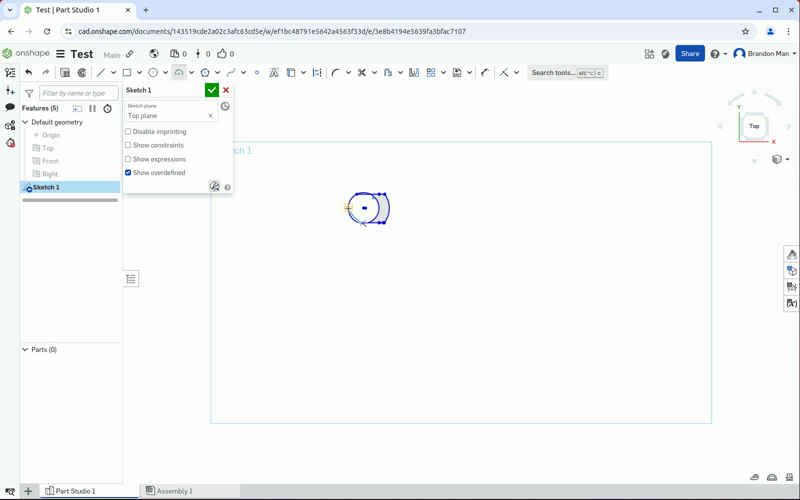
scroll(6)
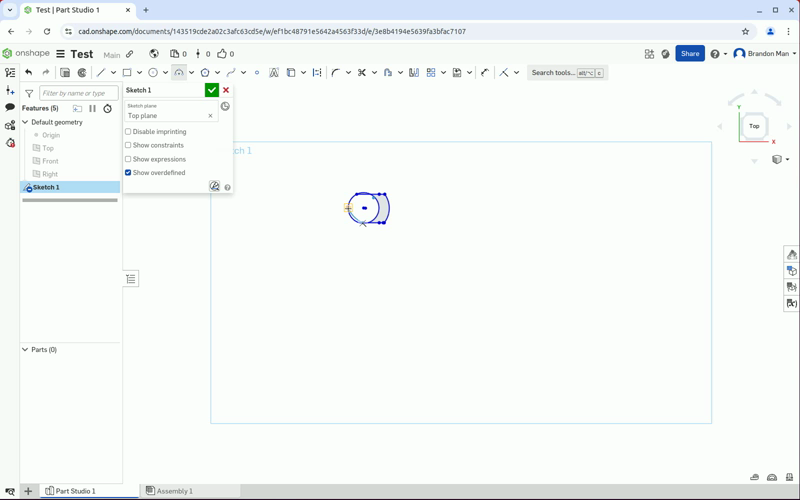
scroll(6)
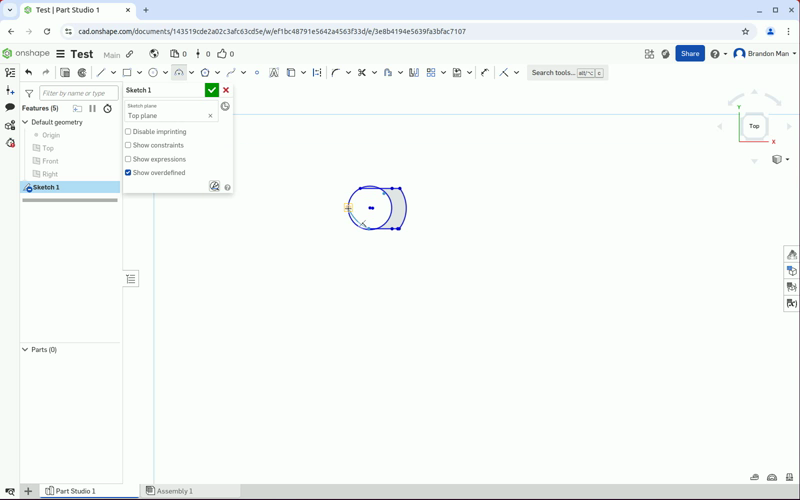
scroll(6)
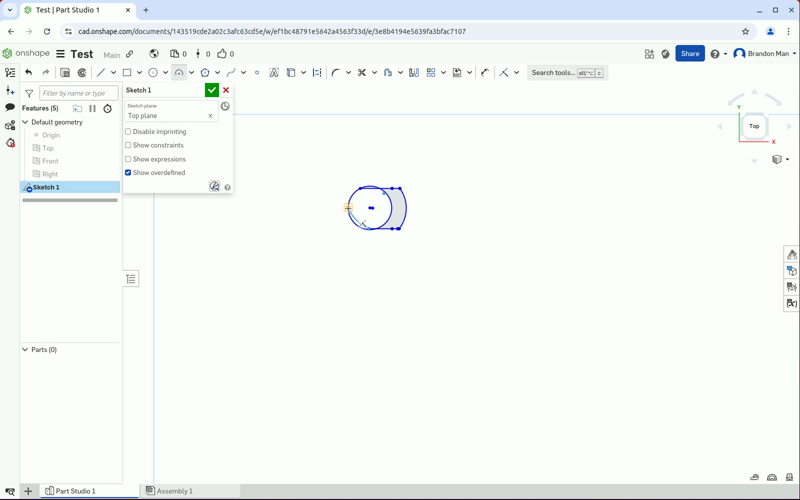
scroll(6)
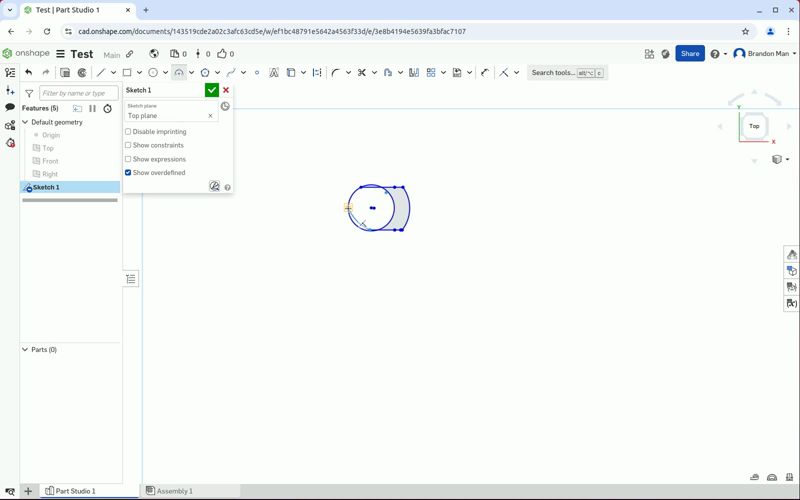
scroll(6)
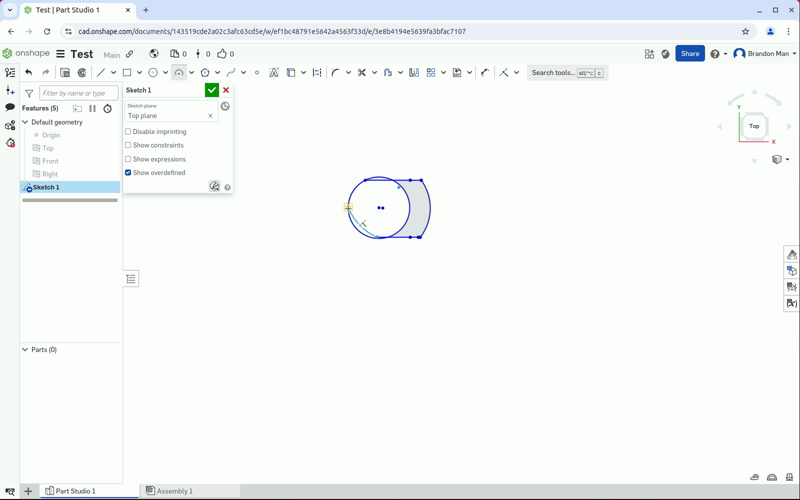
scroll(6)
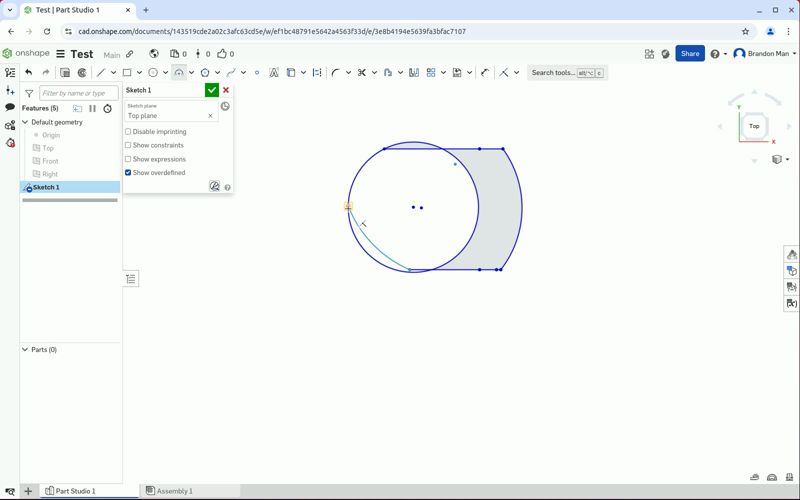
scroll(6)
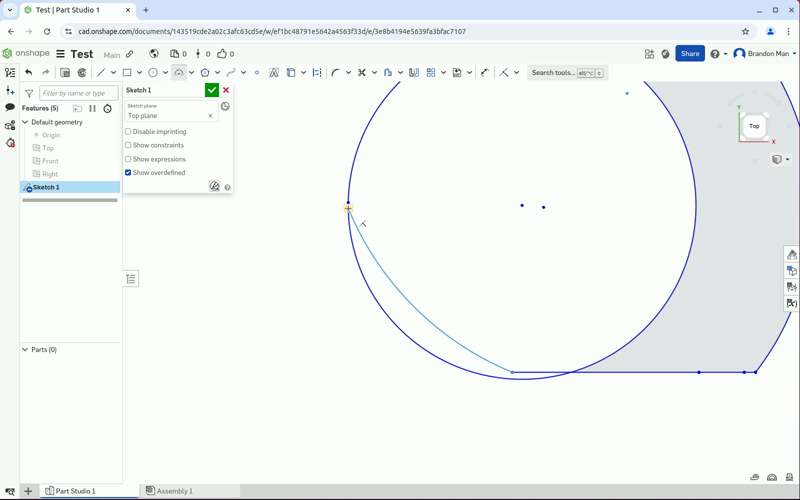
click(348, 208)
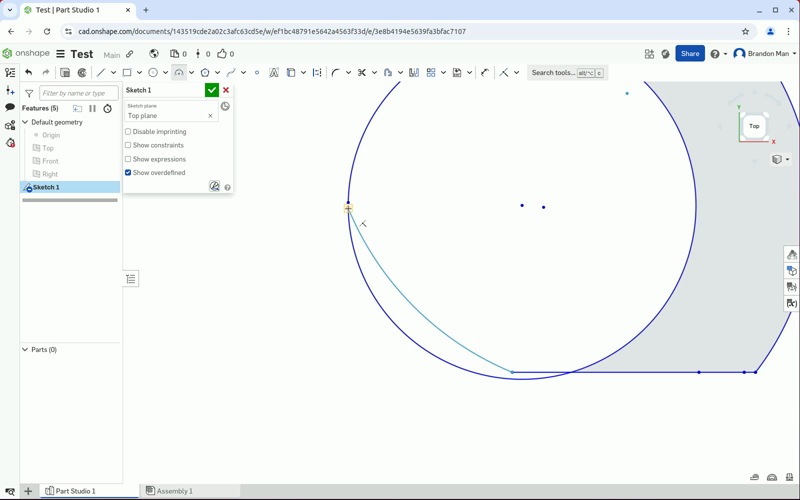
scroll(-6)
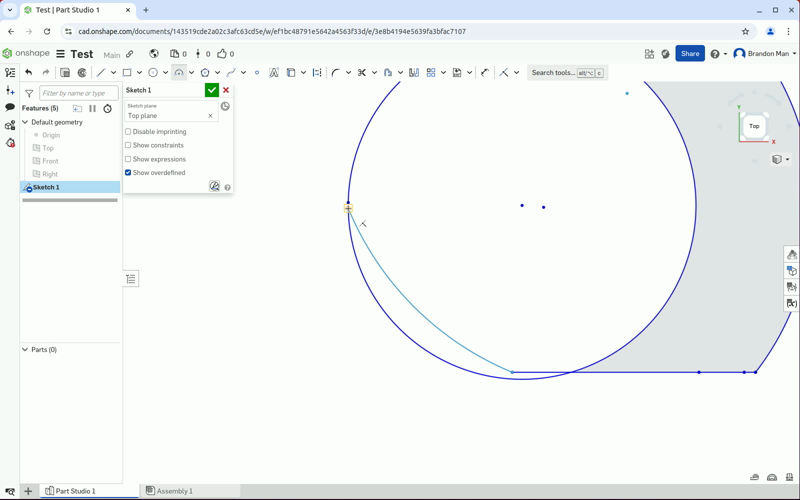
scroll(-6)
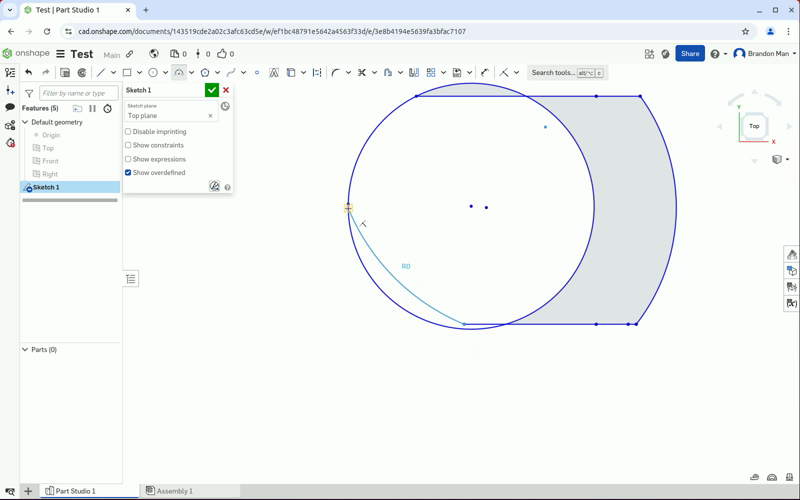
scroll(-6)
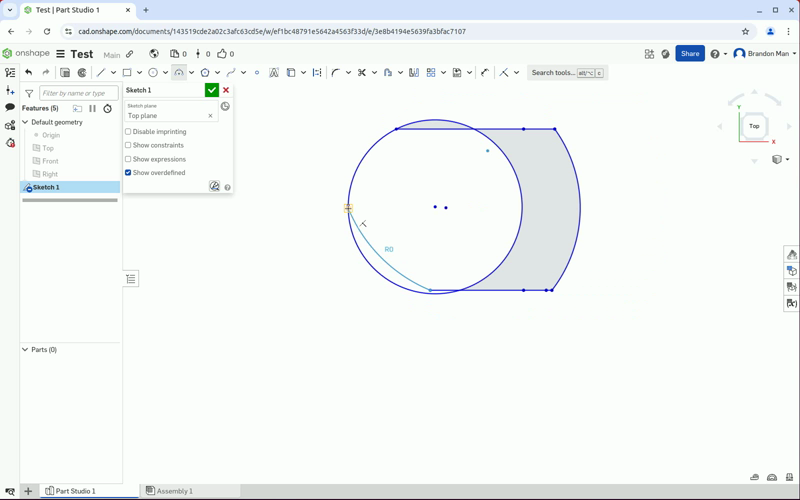
scroll(-6)
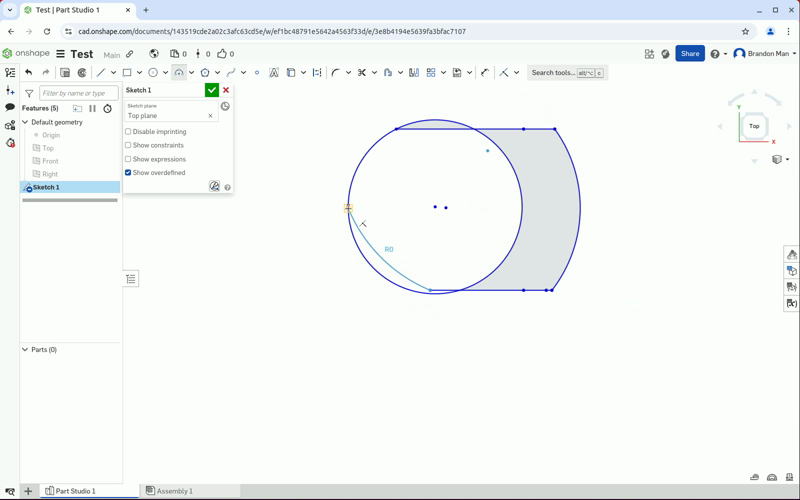
scroll(-6)
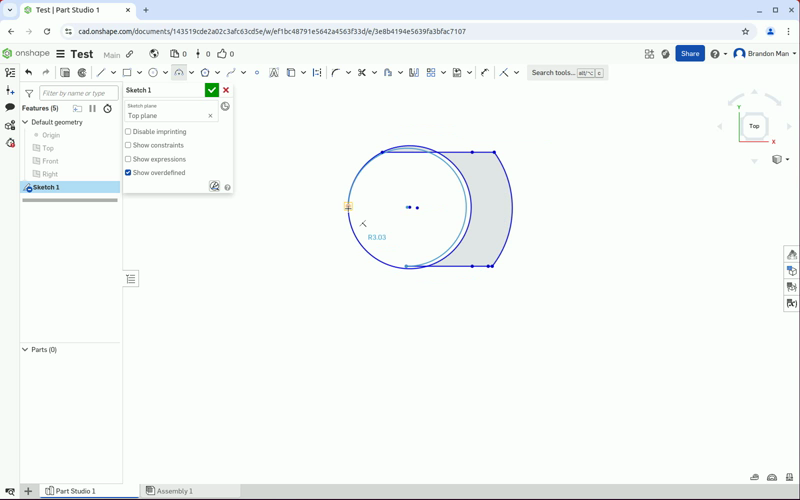
scroll(-6)
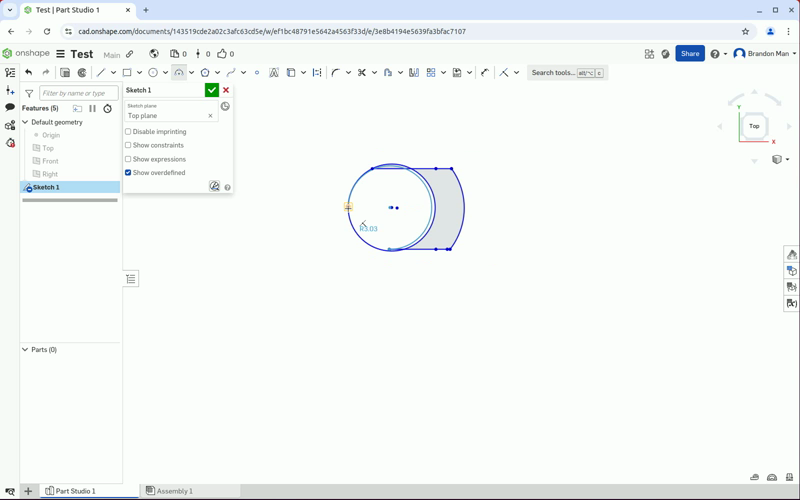
scroll(-6)
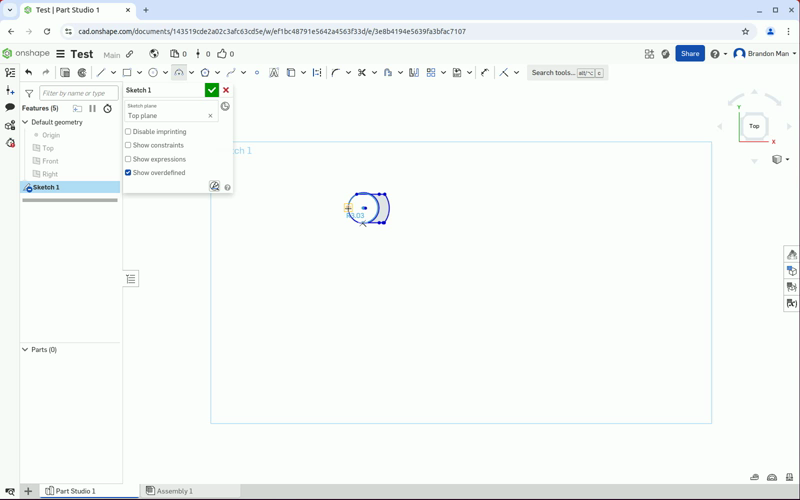
key_down(shift)
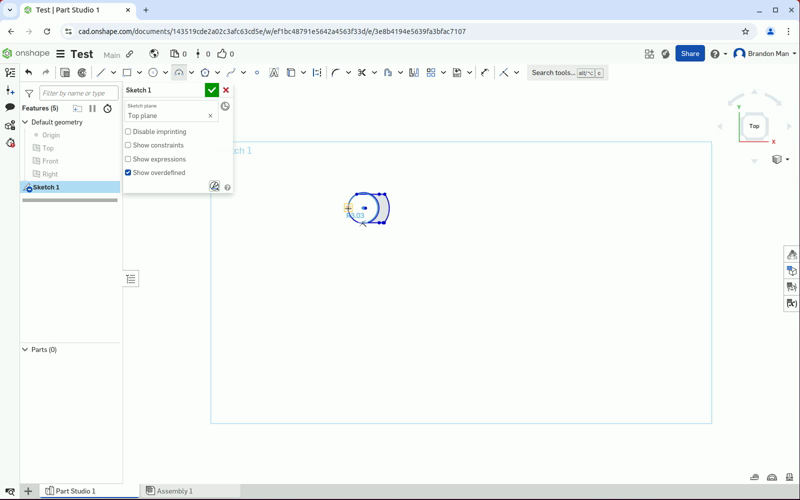
mouse_move(352, 218)
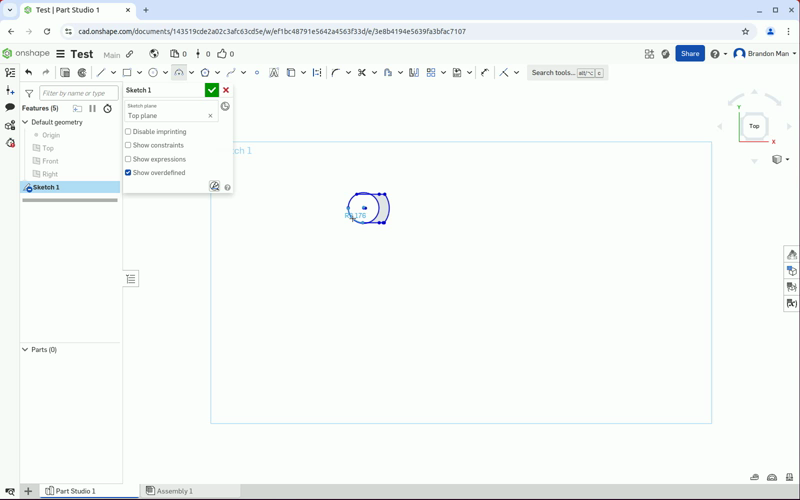
click(352, 218)
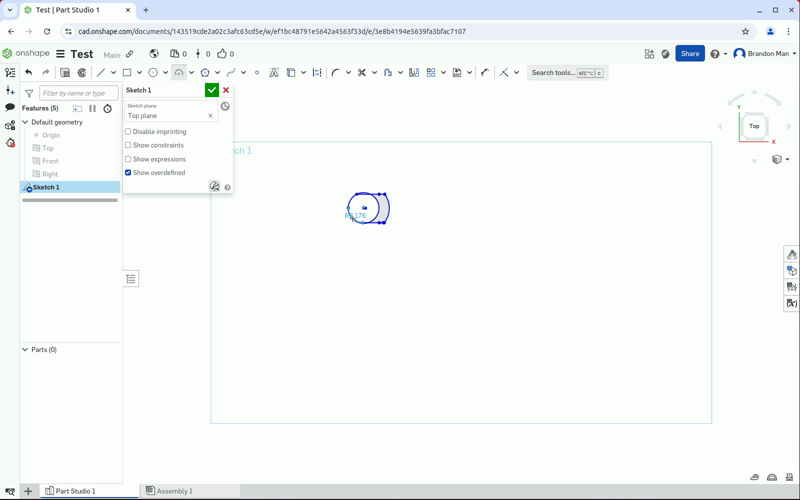
key_up(shift)
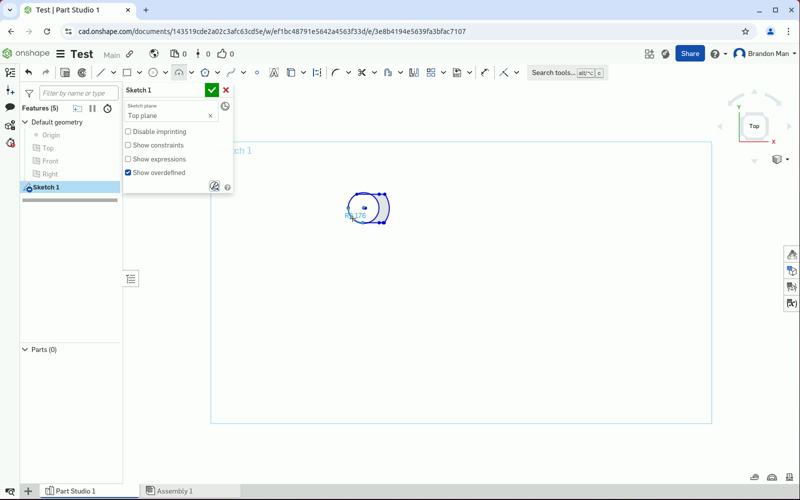
key(esc)
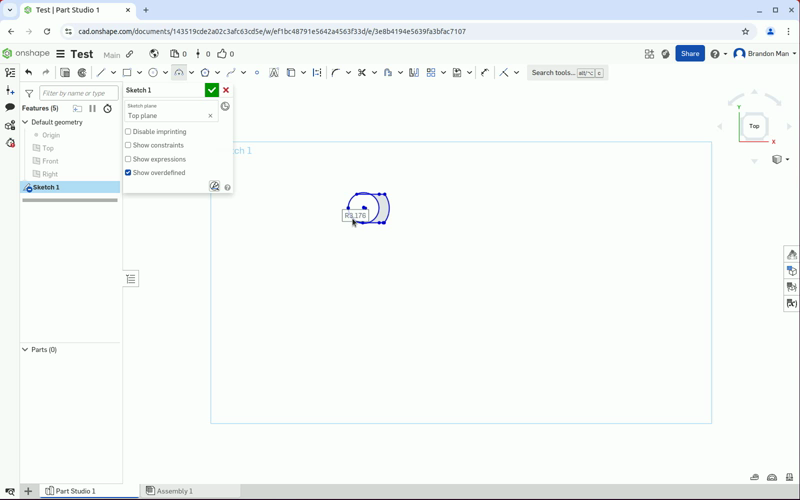
key(c)
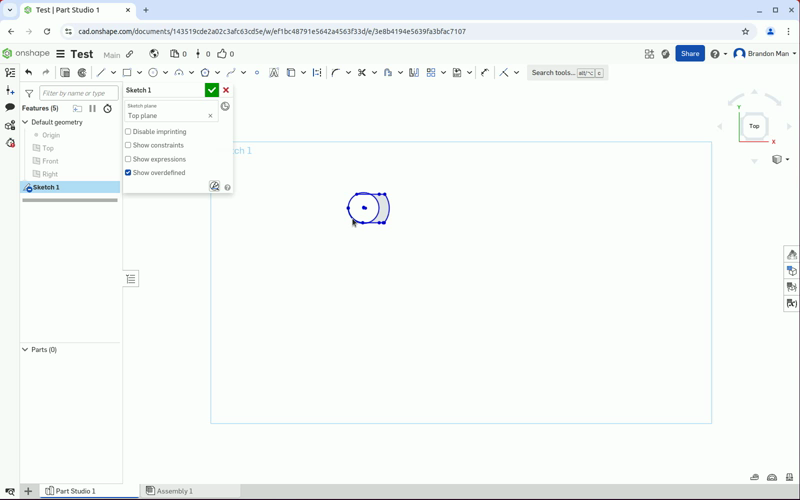
key_down(shift)
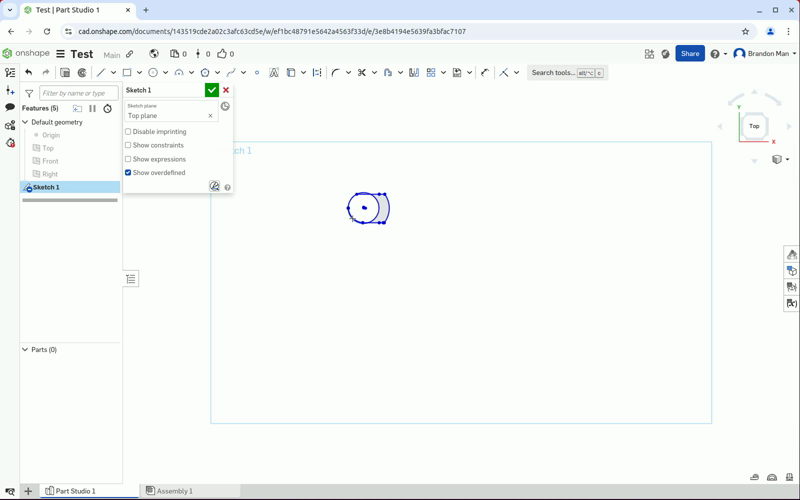
mouse_move(368, 212)
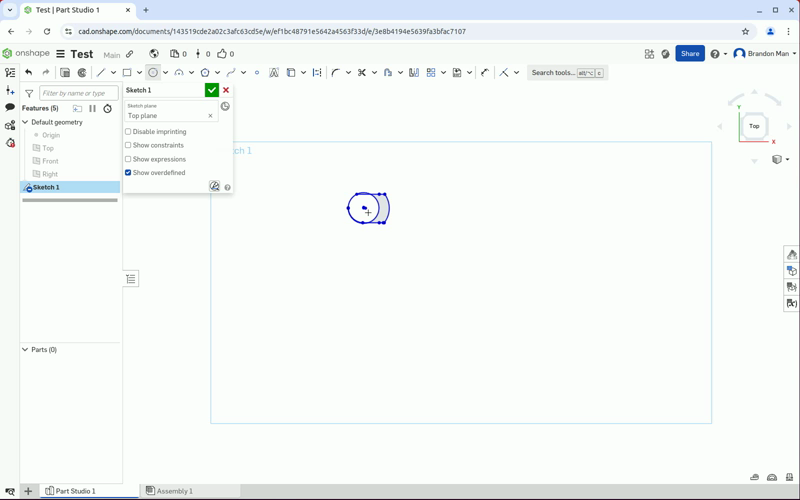
click(368, 212)
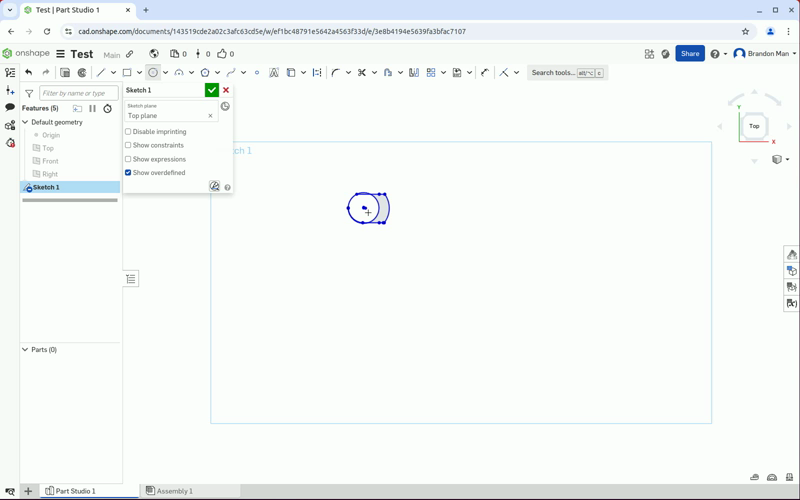
key_up(shift)
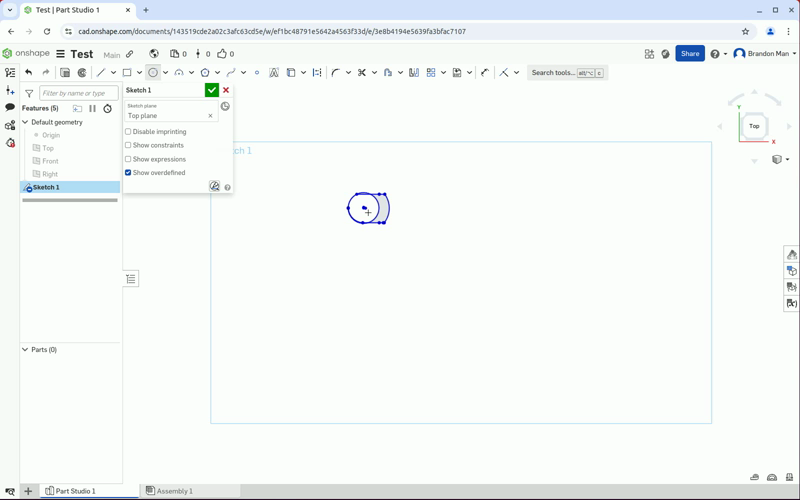
mouse_move(374, 212)
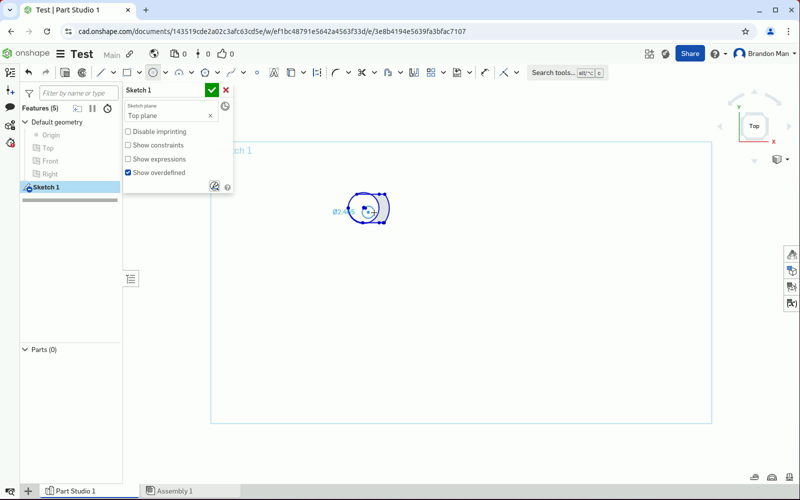
click(374, 212)
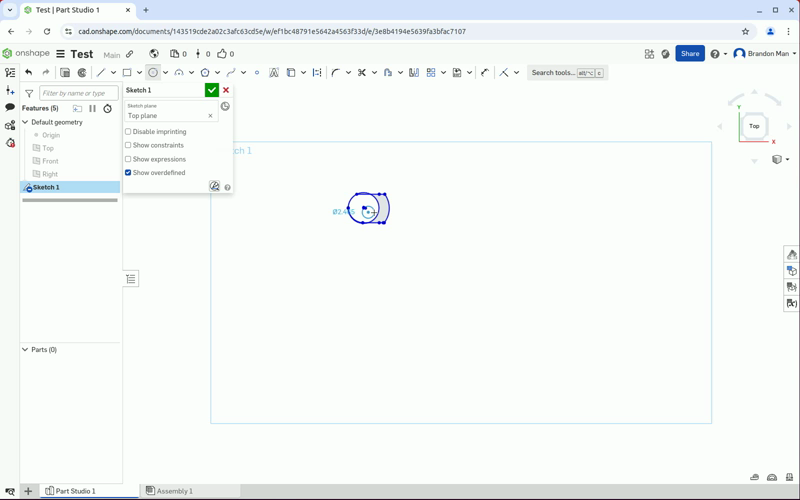
key(esc)
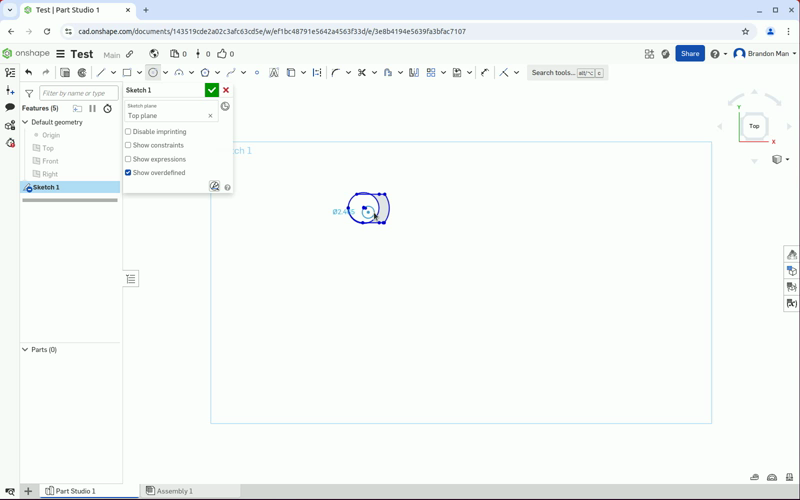
mouse_move(359, 216)
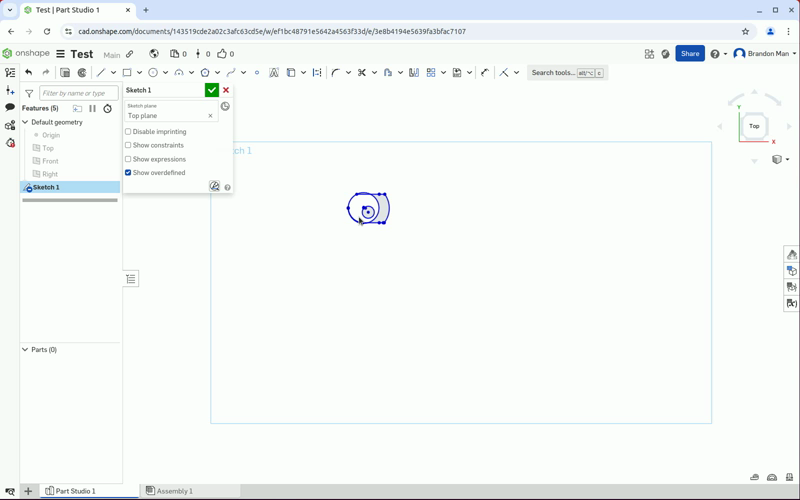
scroll(6)
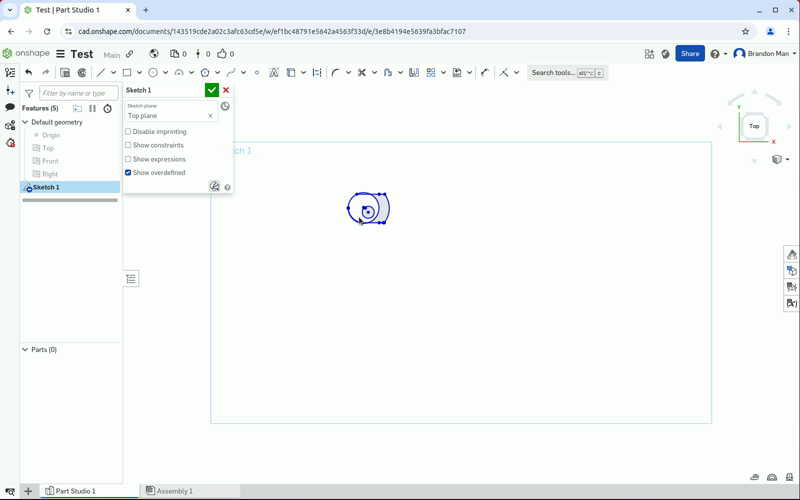
scroll(6)
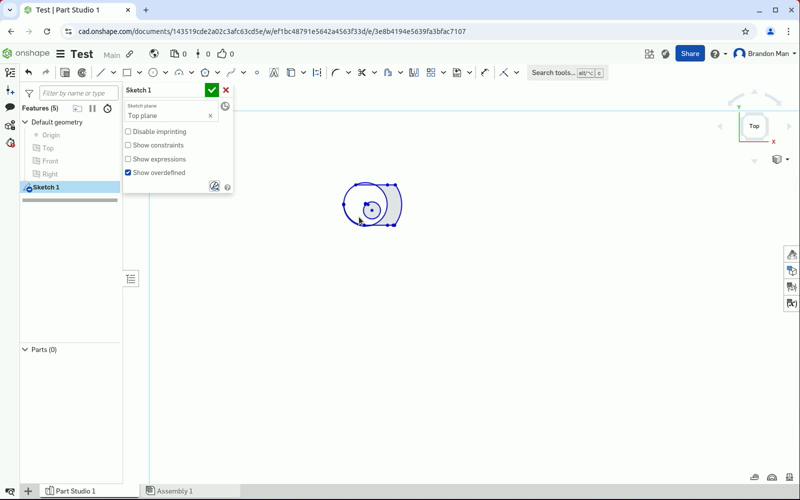
scroll(6)
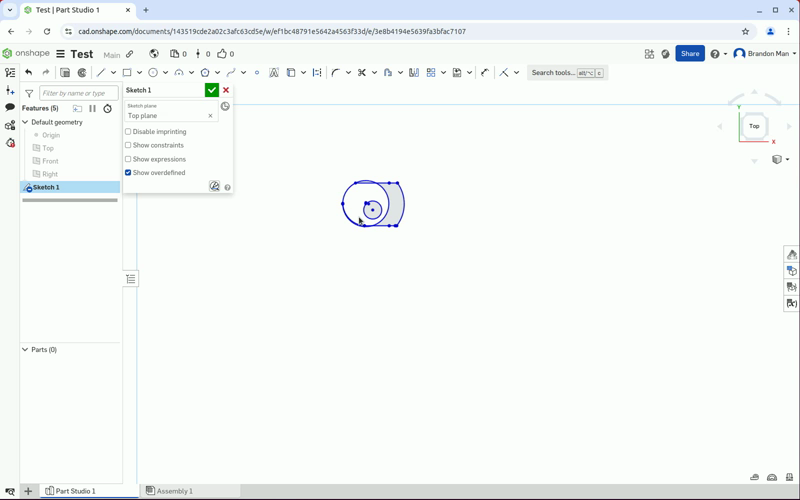
scroll(6)
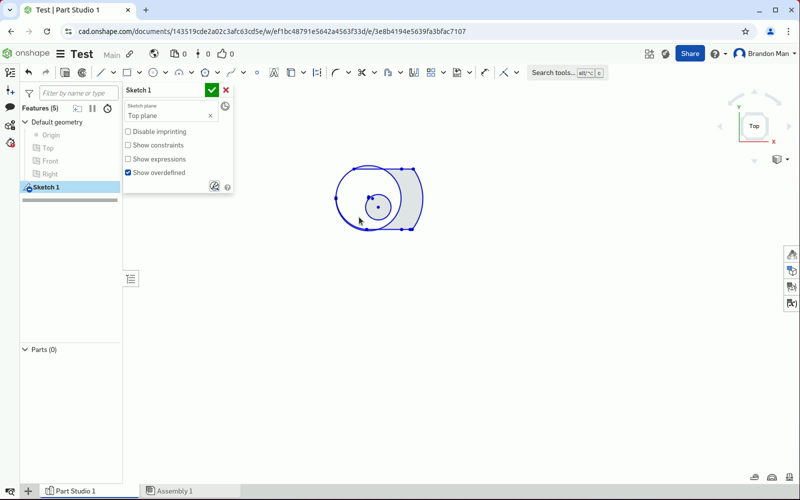
scroll(6)
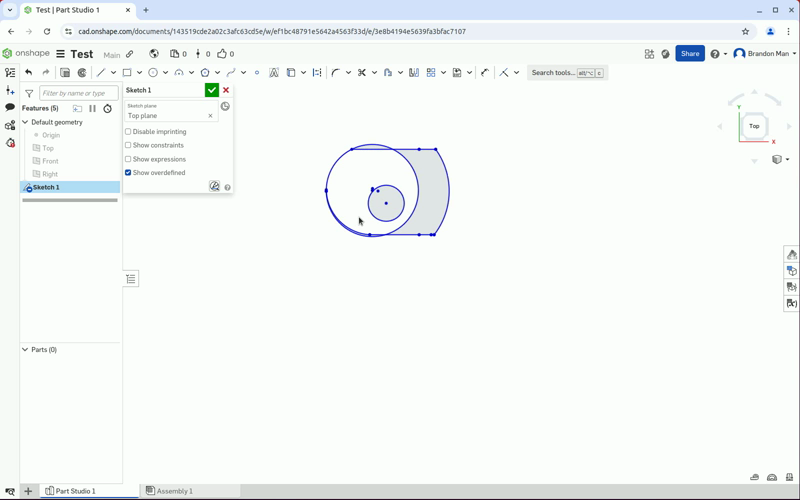
scroll(6)
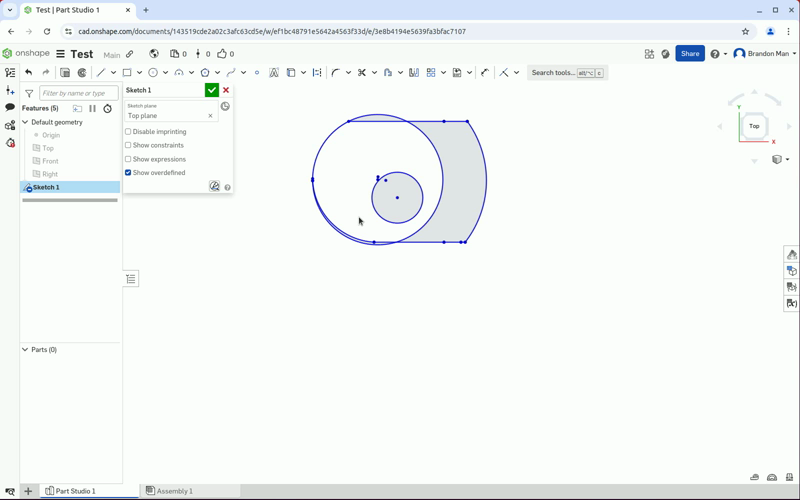
scroll(6)
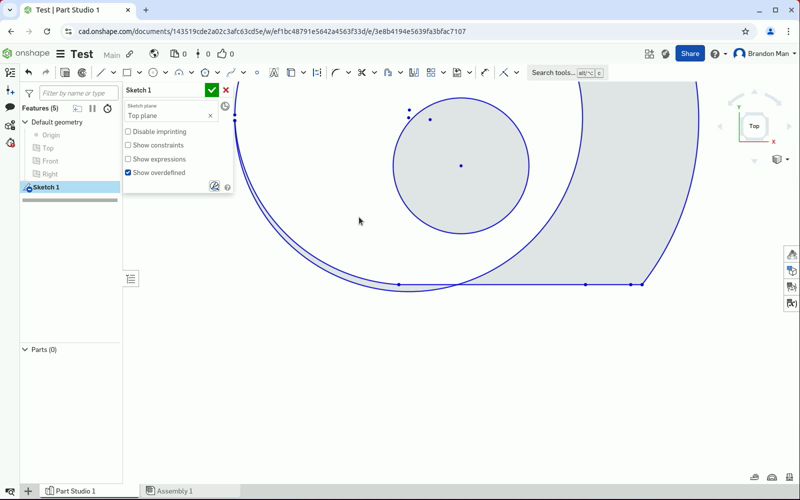
click(359, 216)
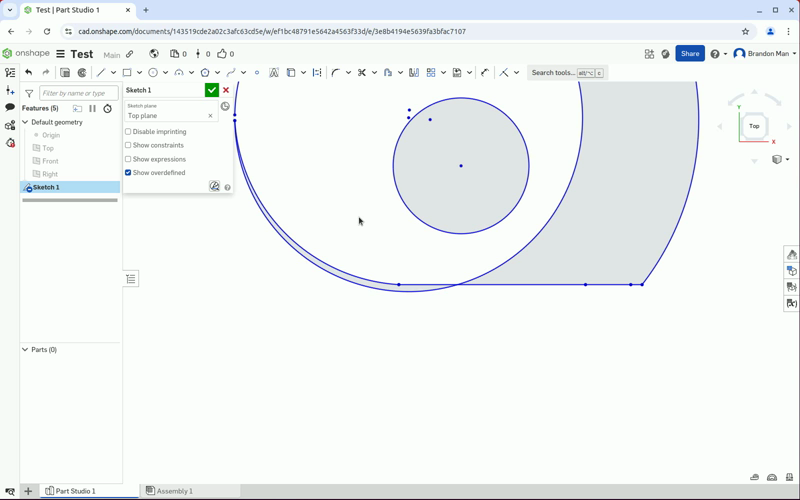
scroll(-6)
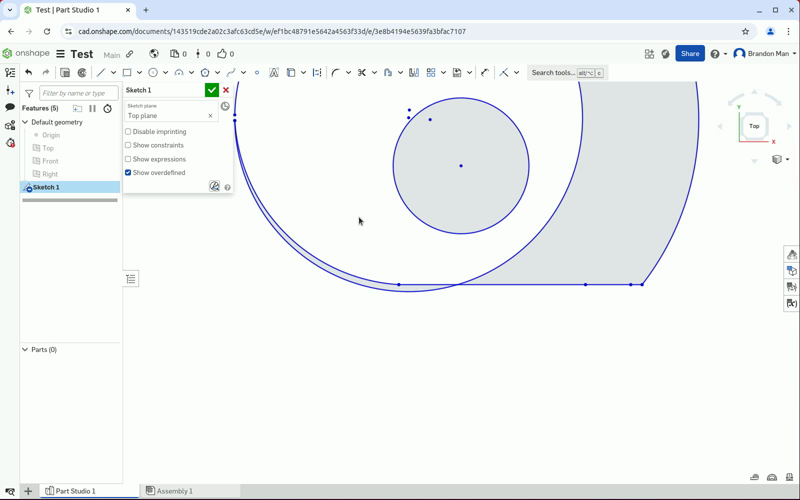
scroll(-6)
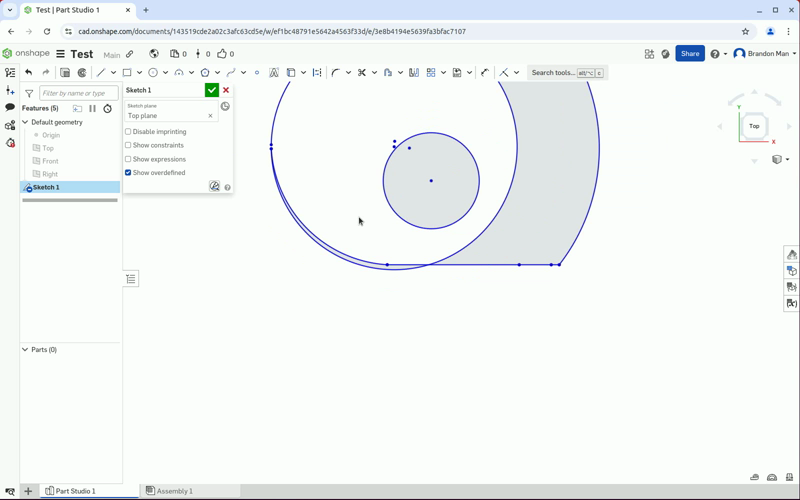
scroll(-6)
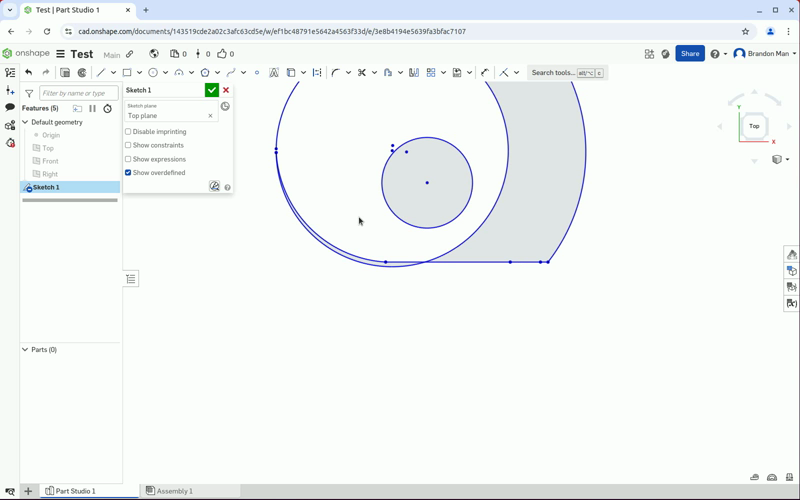
scroll(-6)
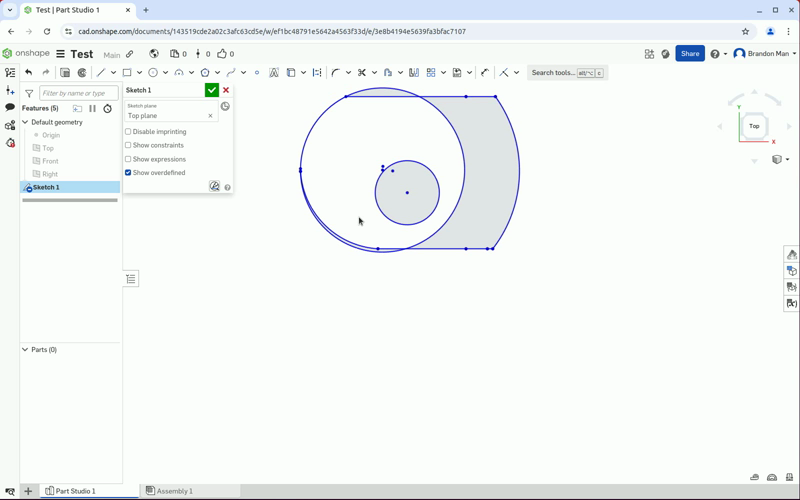
scroll(-6)
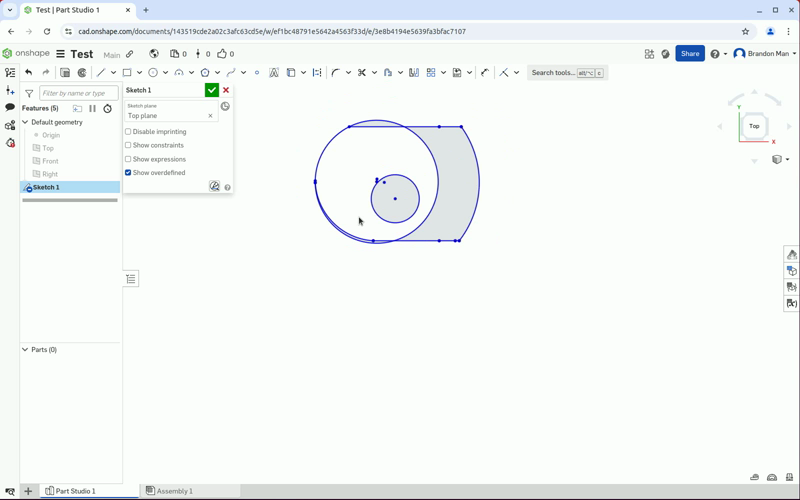
scroll(-6)
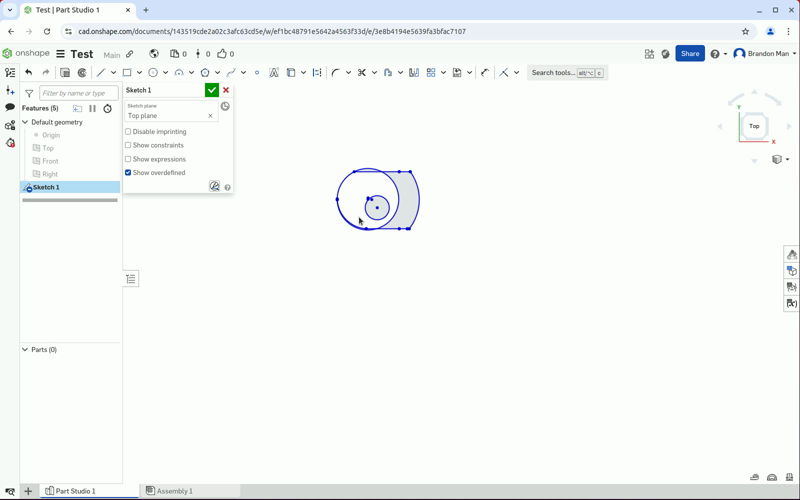
scroll(-6)
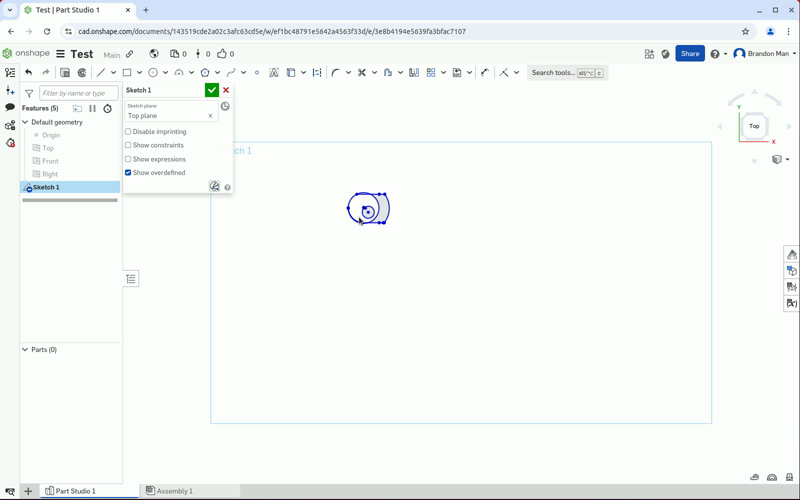
mouse_move(73, 352)
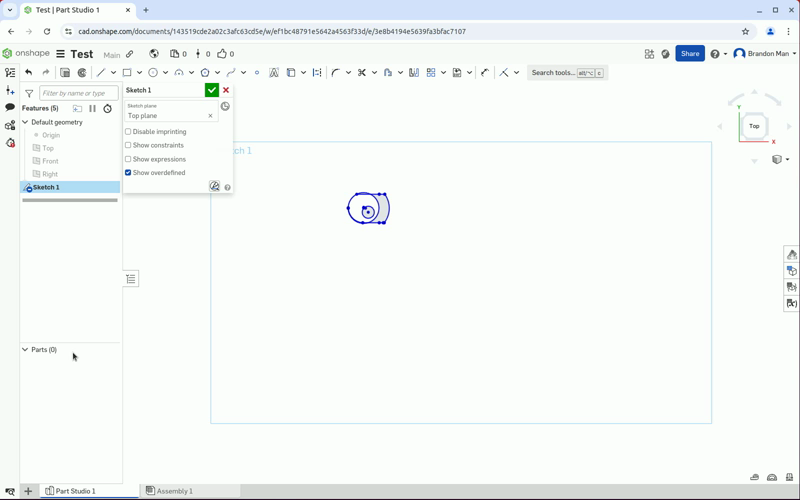
key(shift+y)
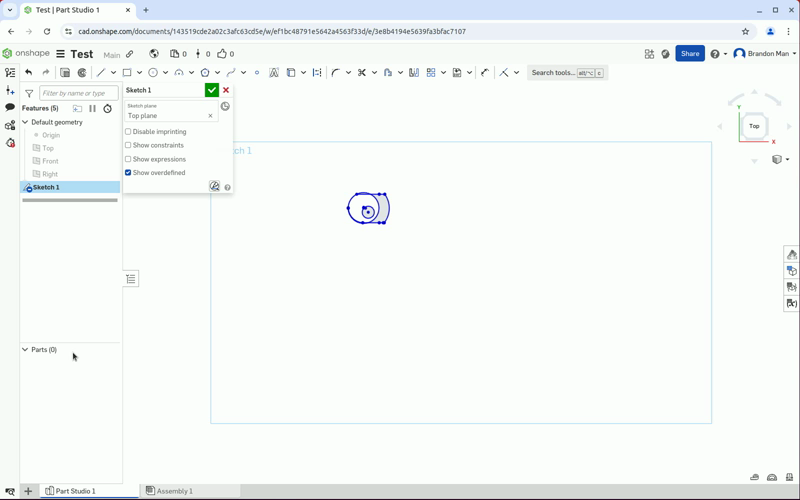
key(shift+e)
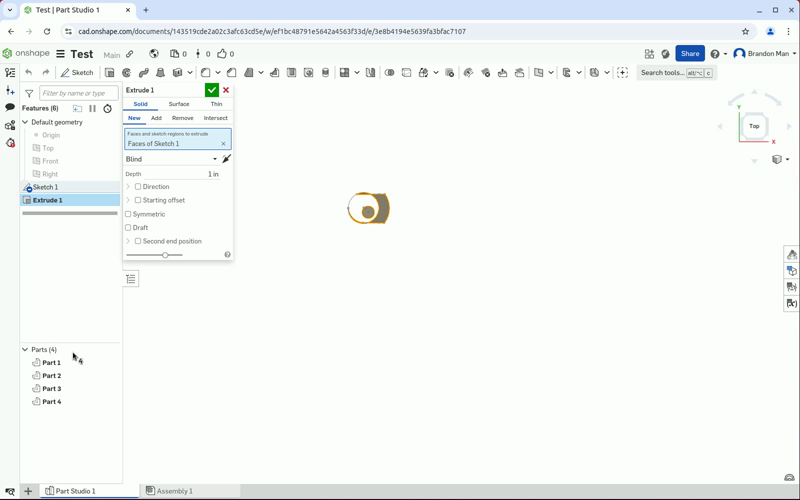
mouse_move(143, 106)
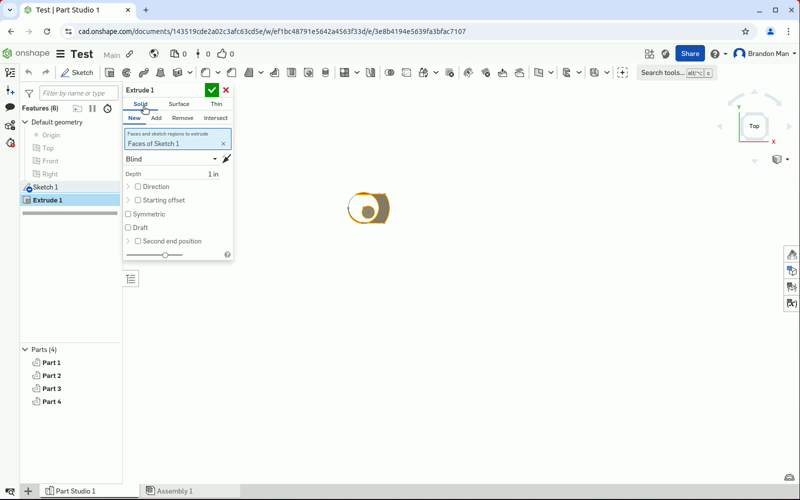
click(143, 106)
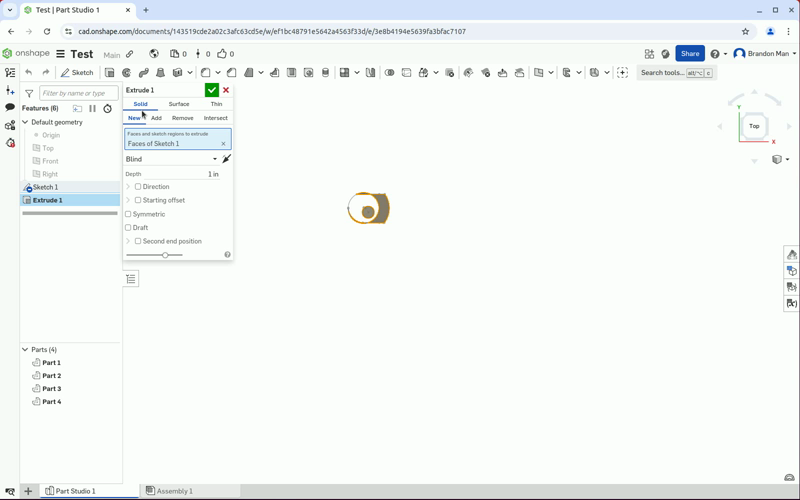
mouse_move(137, 120)
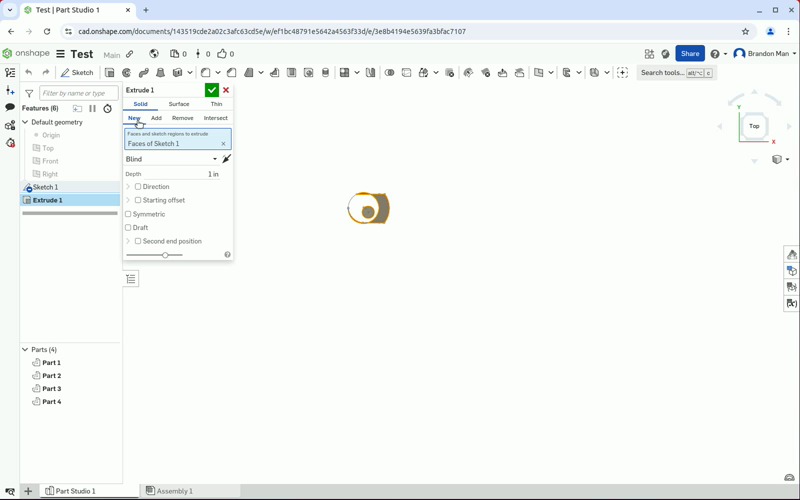
click(137, 120)
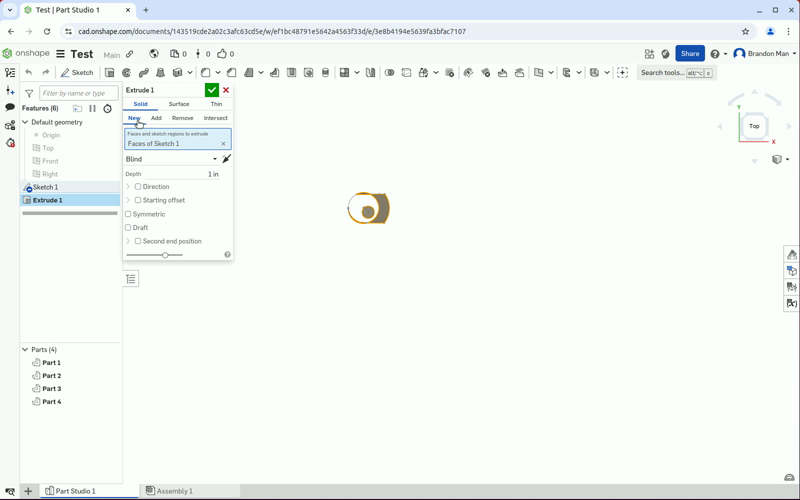
key(tab, 4)
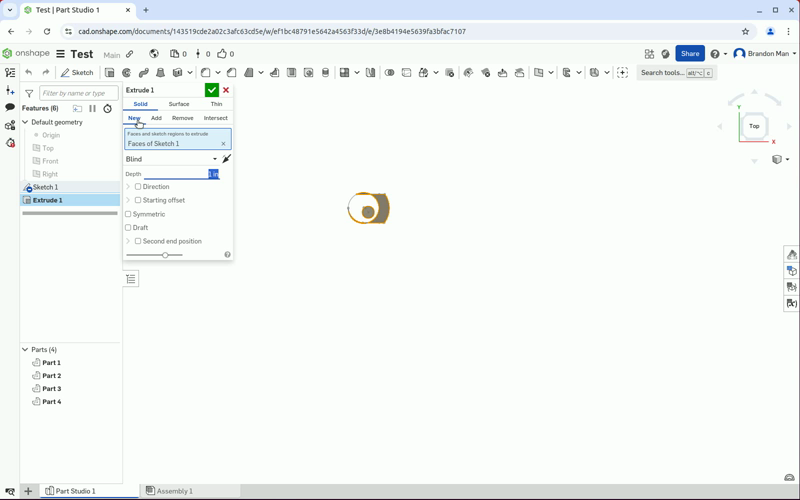
text(2.407)
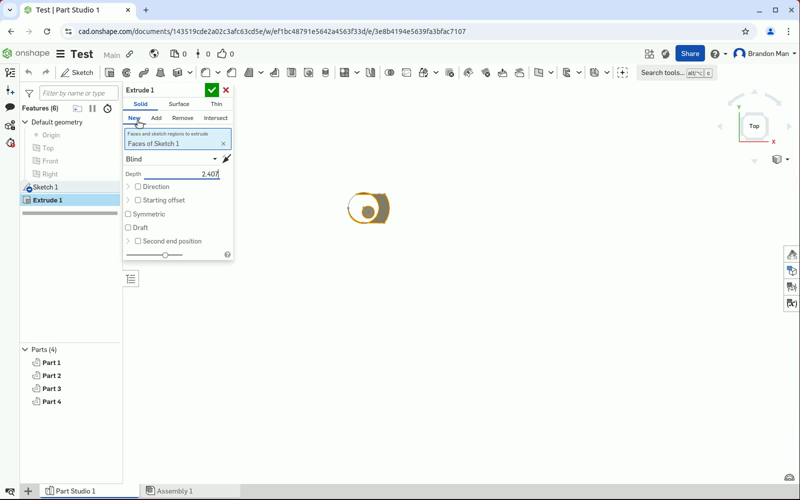
key(enter)
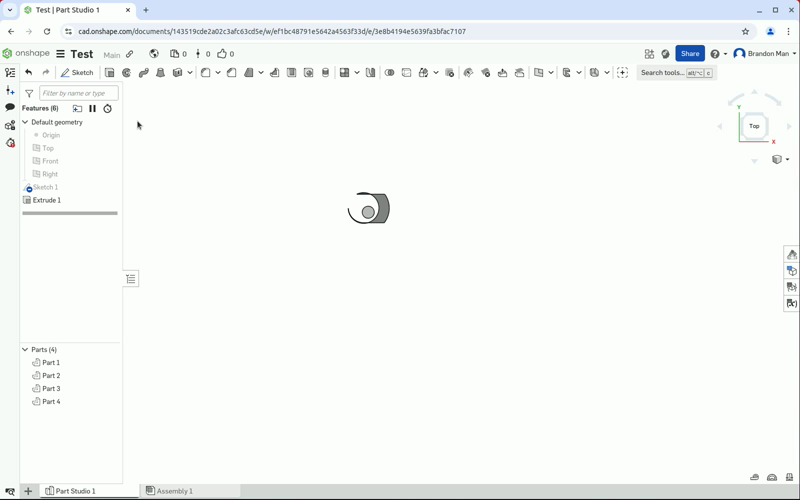
key(shift+h)
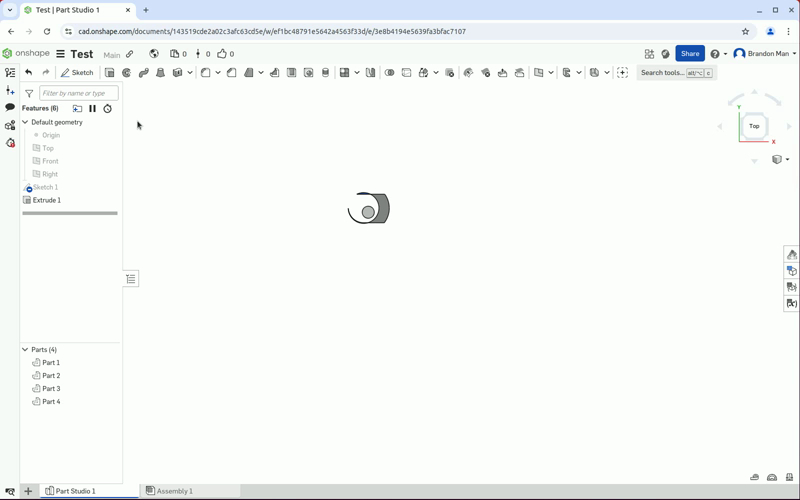
key(shift+h)
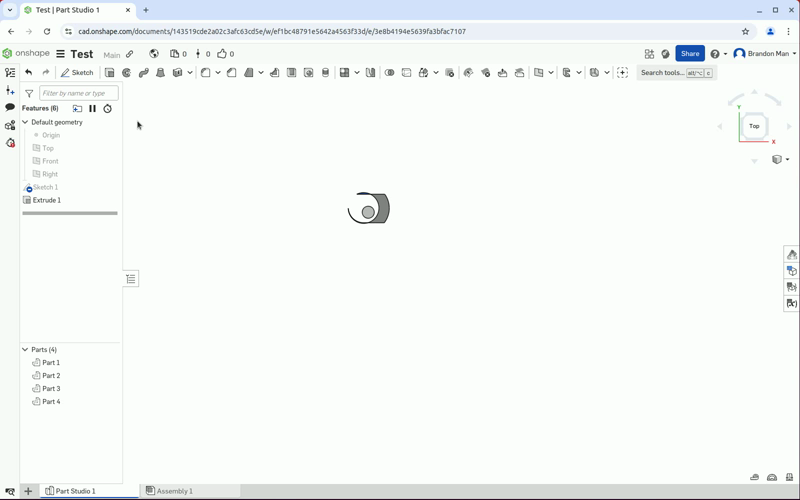
mouse_move(73, 189)
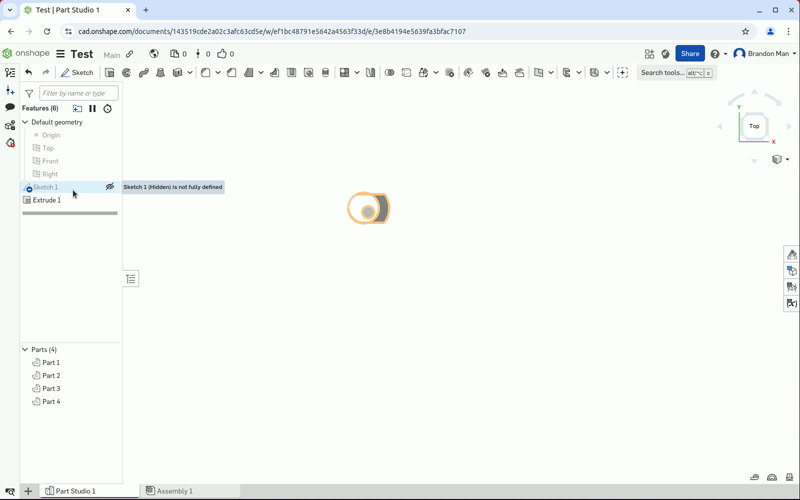
click(73, 189)
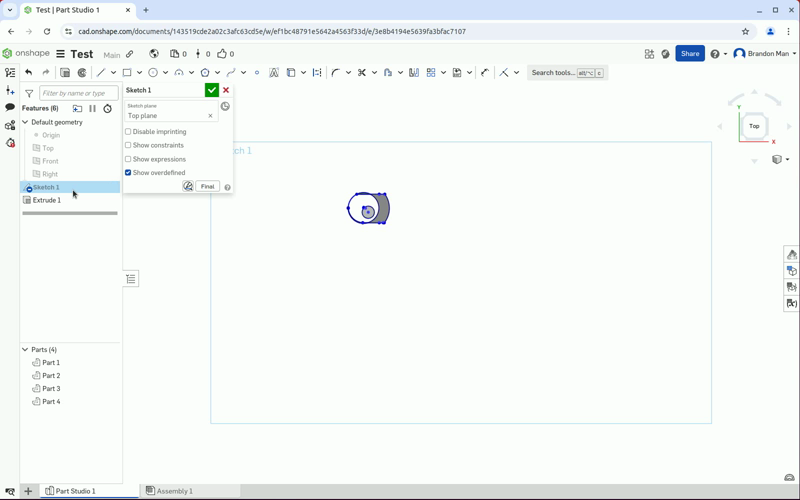
mouse_move(229, 92)
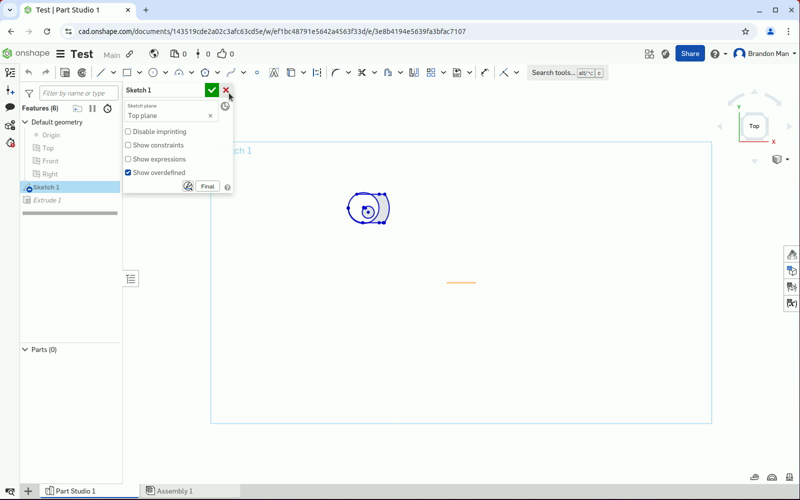
click(229, 92)
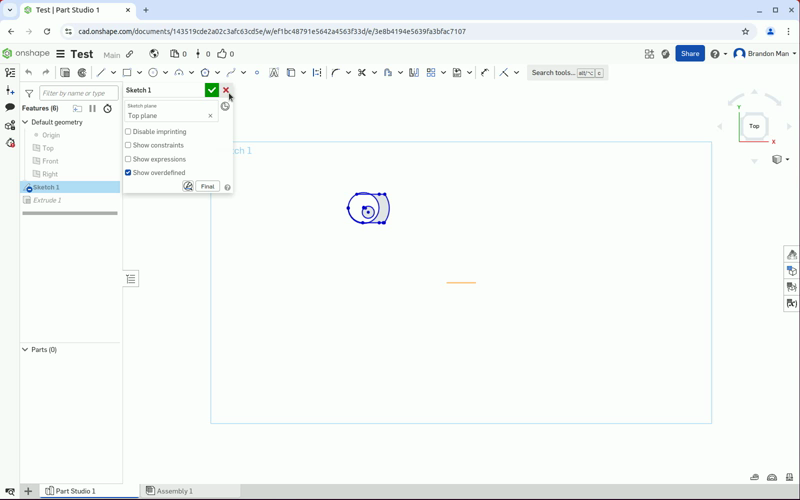
key(shift+s)
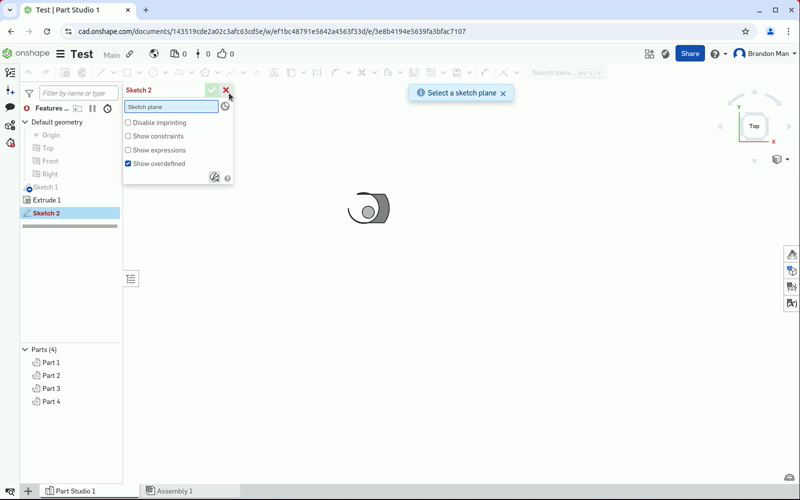
mouse_move(73, 150)
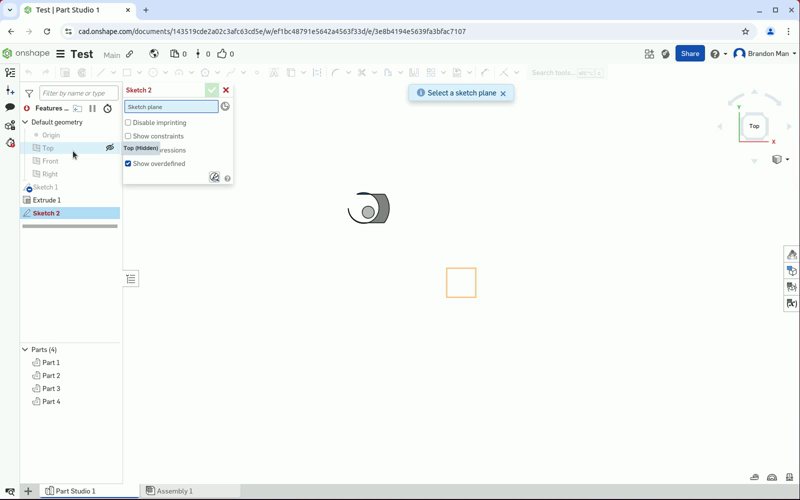
click(73, 150)
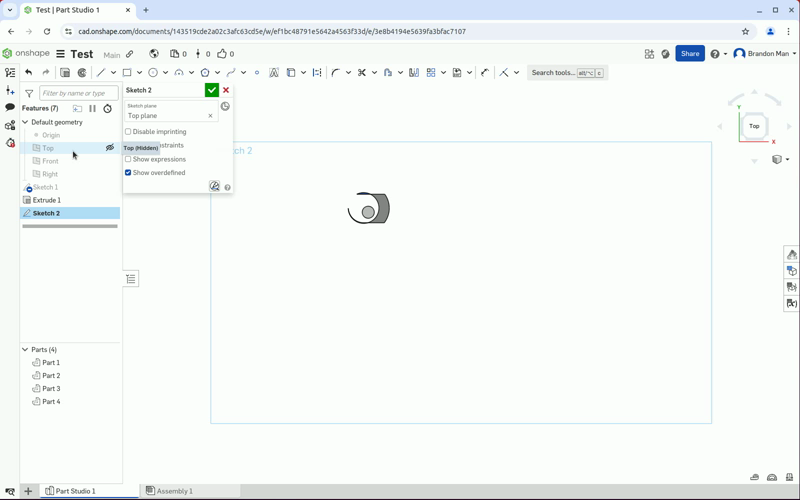
mouse_move(73, 352)
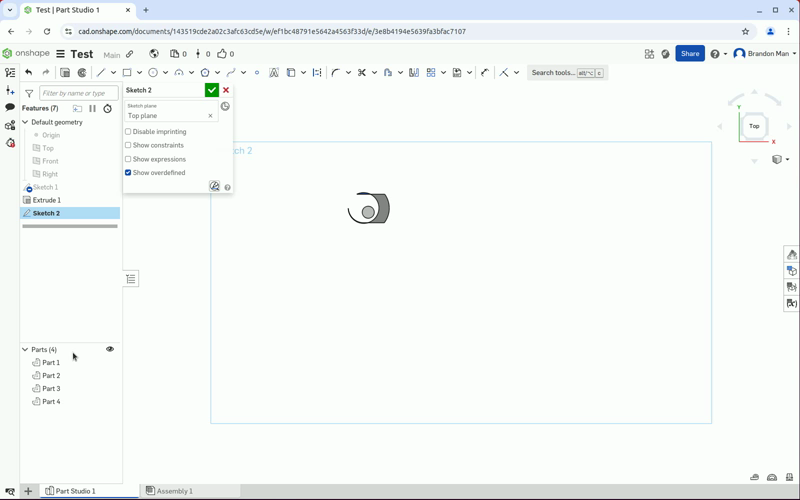
key(y)
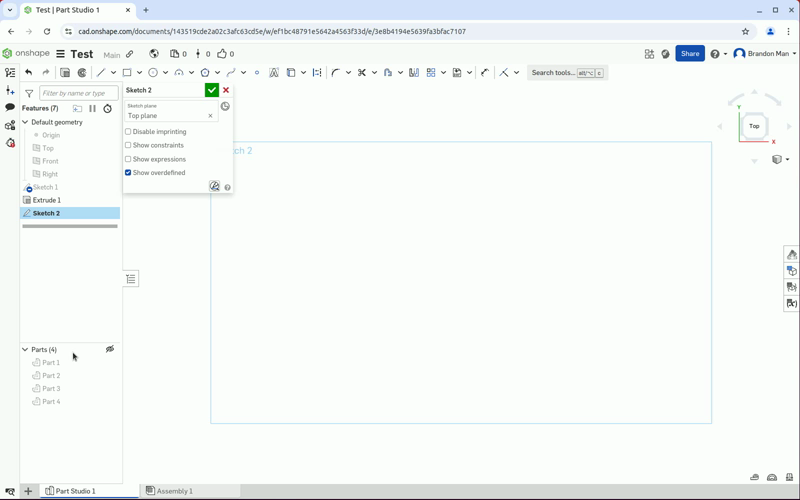
key(l)
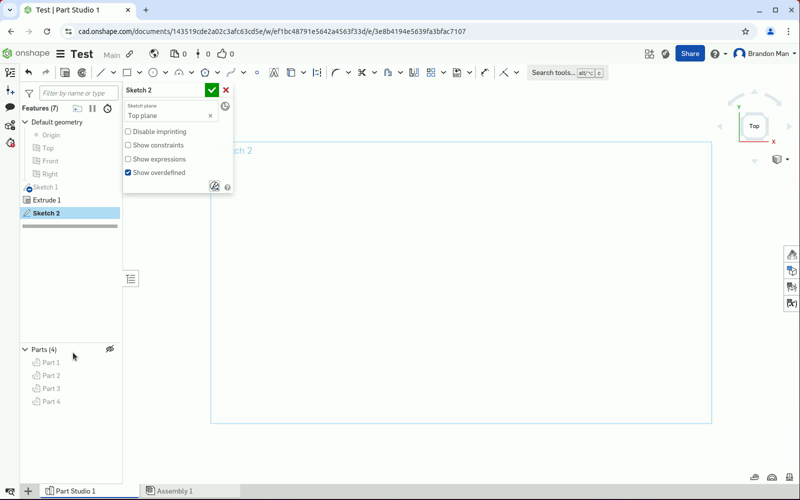
key_down(shift)
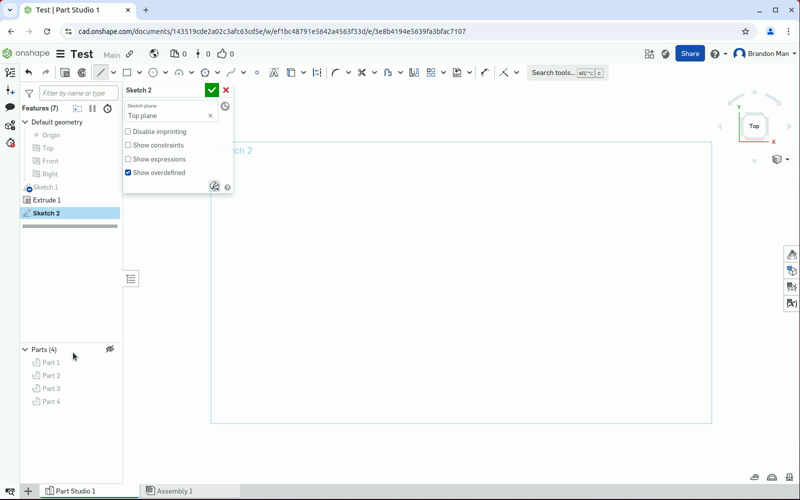
mouse_move(383, 223)
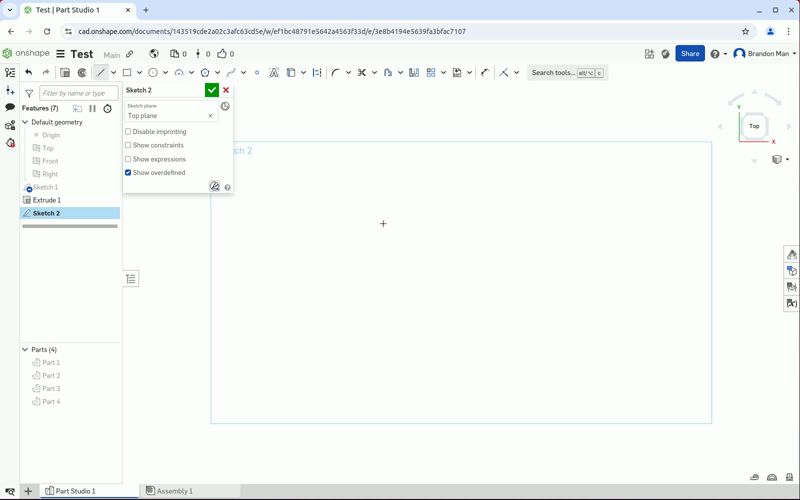
click(383, 223)
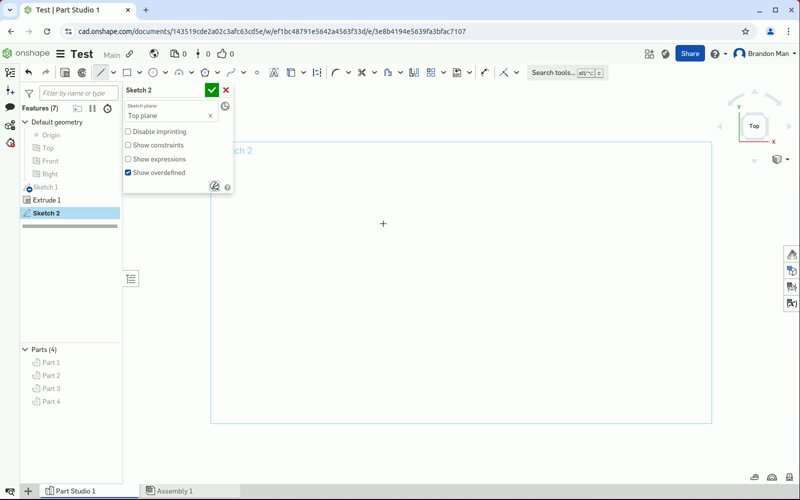
key_up(shift)
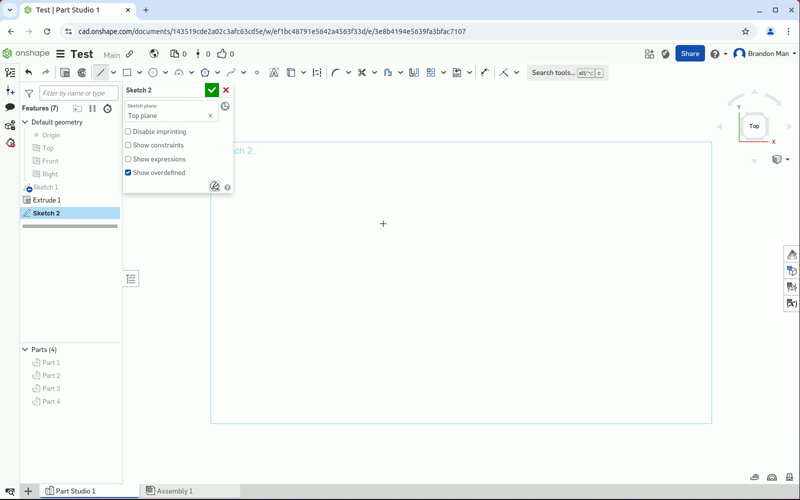
key_down(shift)
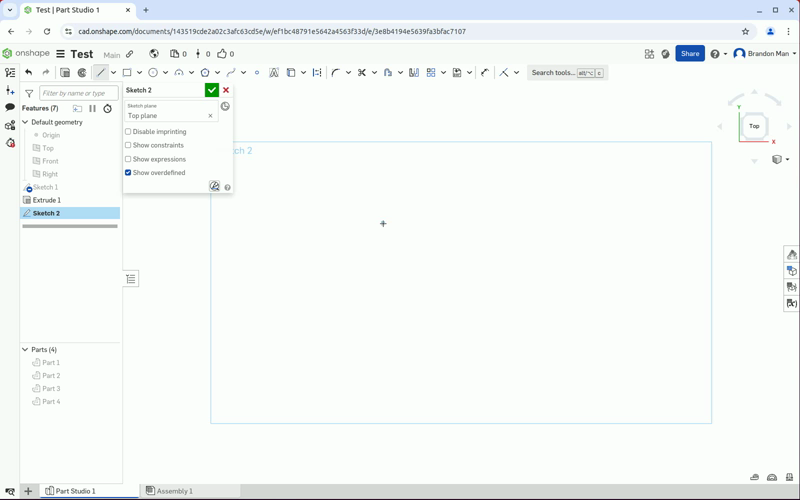
mouse_move(413, 223)
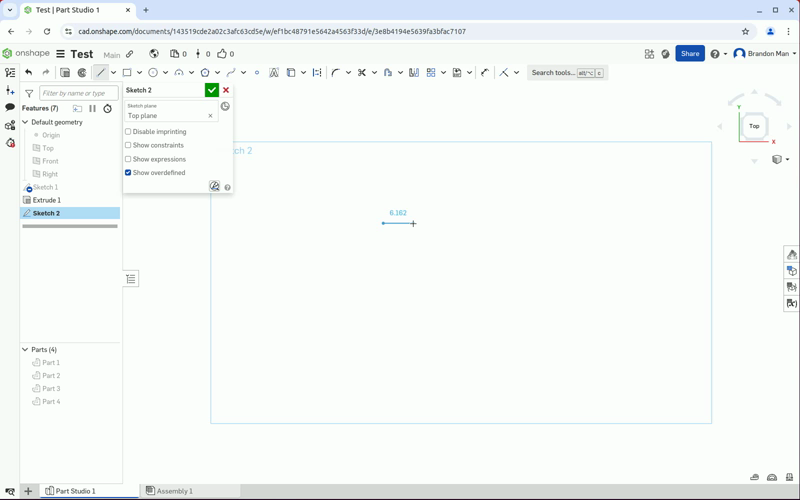
mouse_move(390, 223)
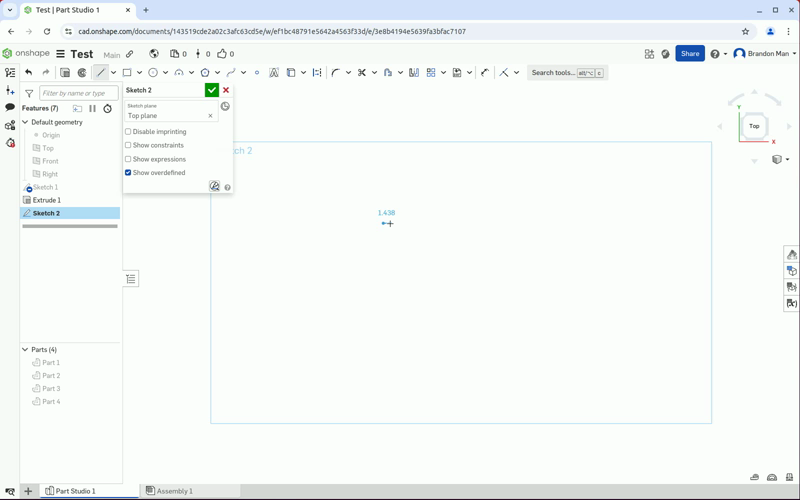
scroll(6)
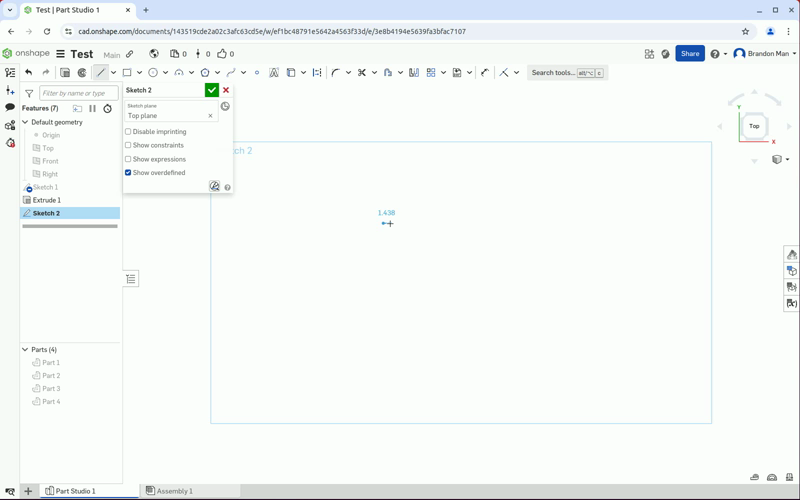
scroll(6)
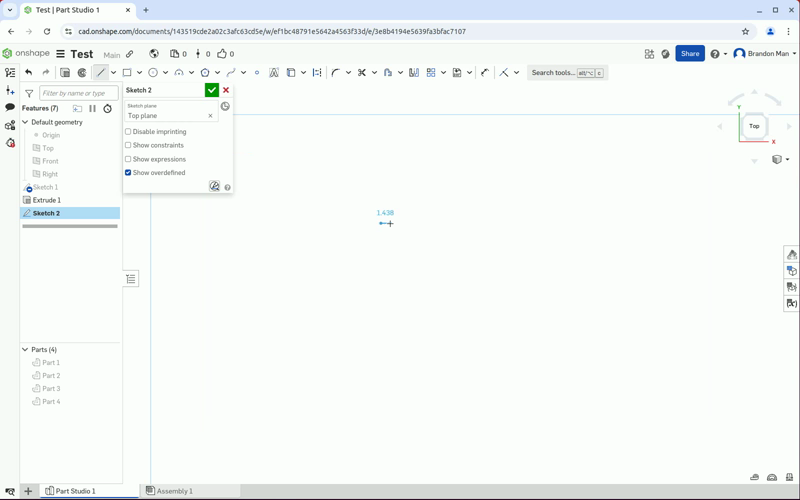
scroll(6)
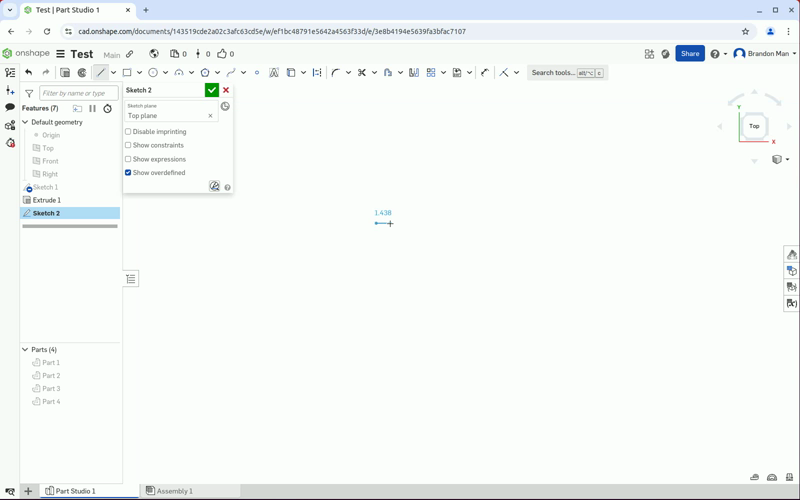
scroll(6)
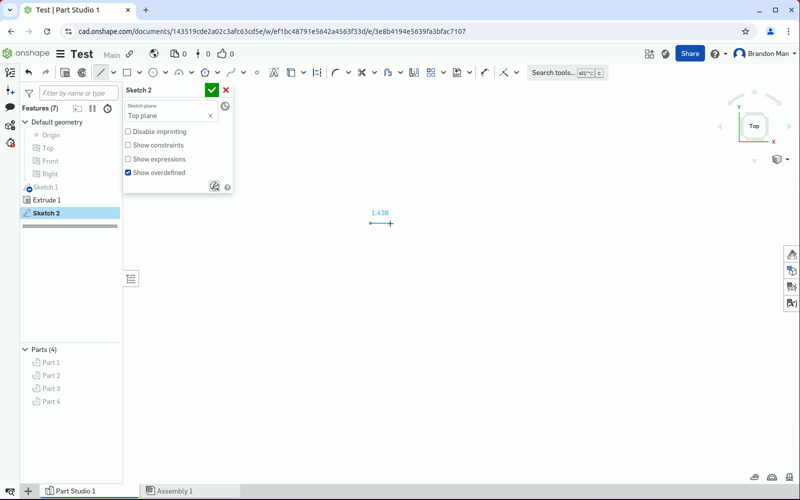
scroll(6)
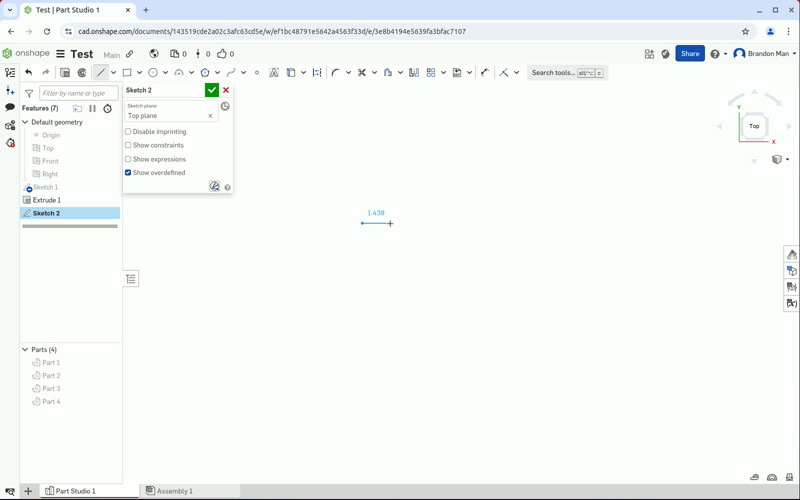
scroll(6)
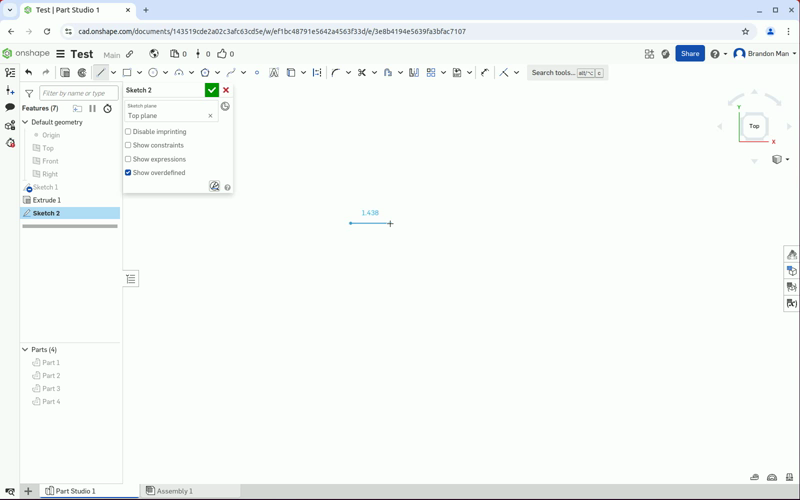
scroll(6)
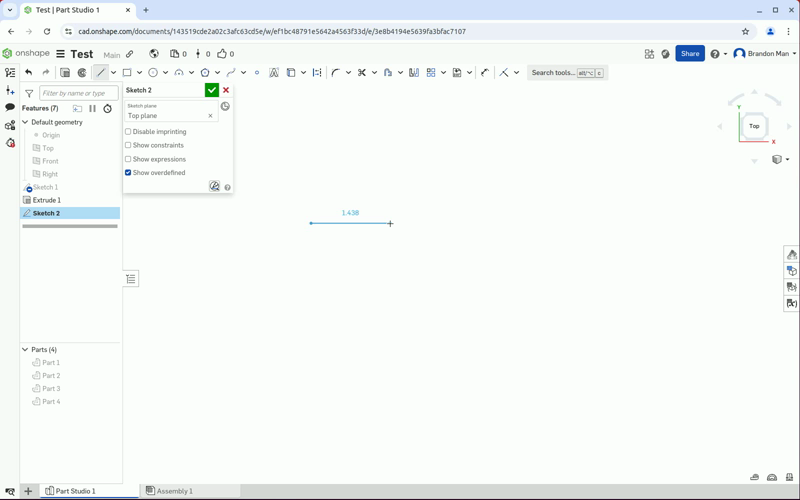
click(390, 223)
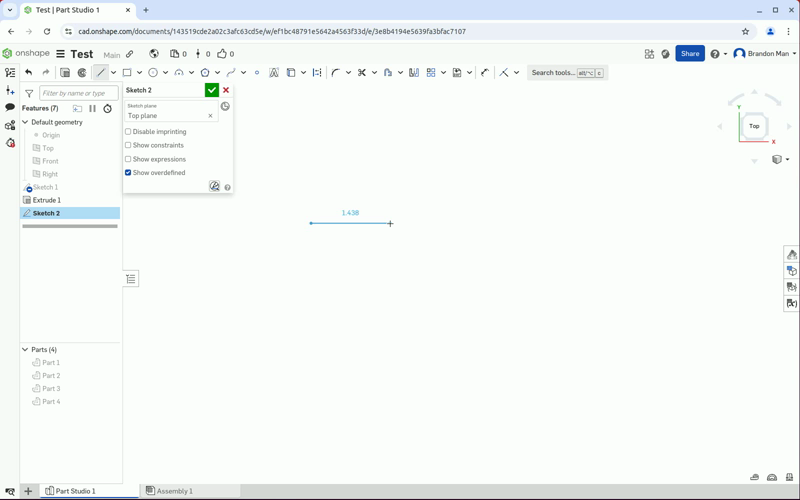
scroll(-6)
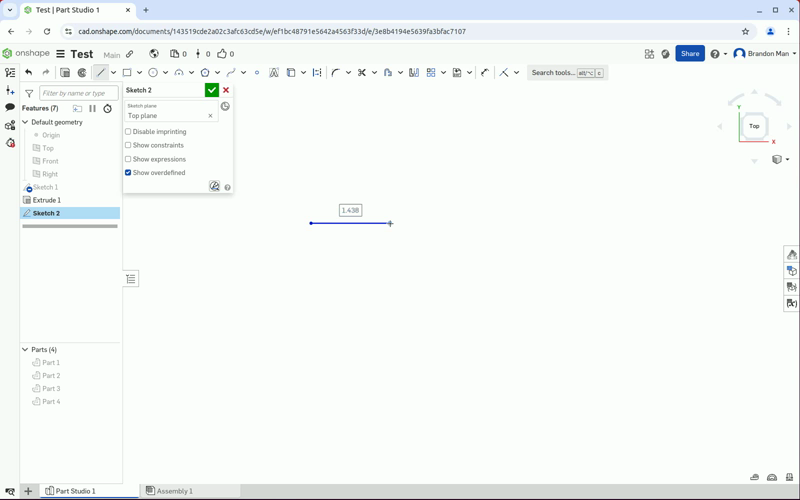
scroll(-6)
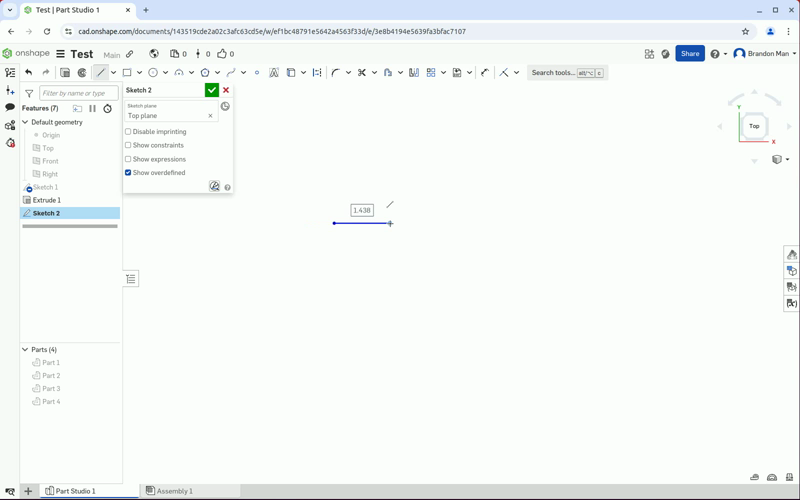
scroll(-6)
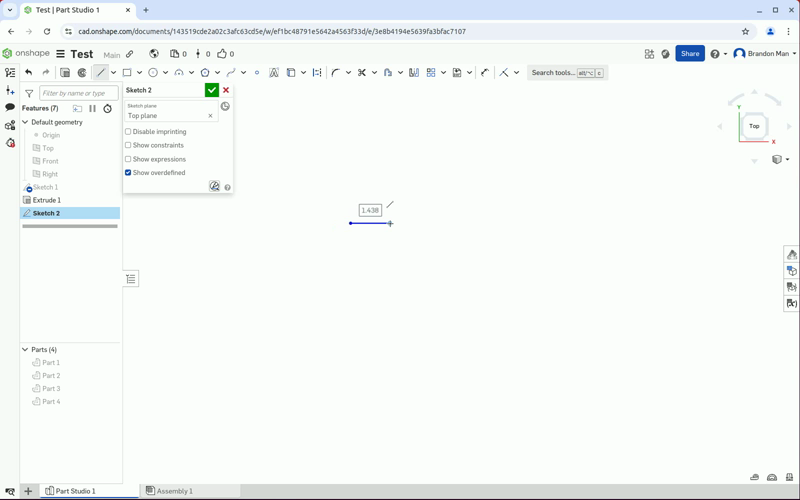
scroll(-6)
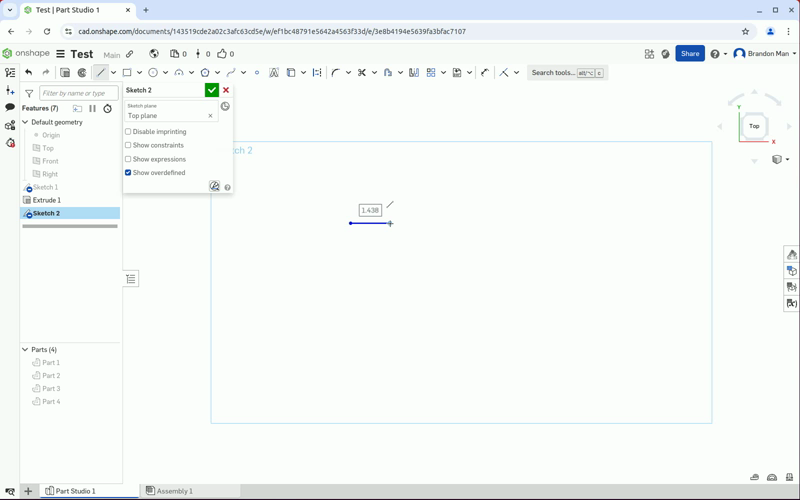
scroll(-6)
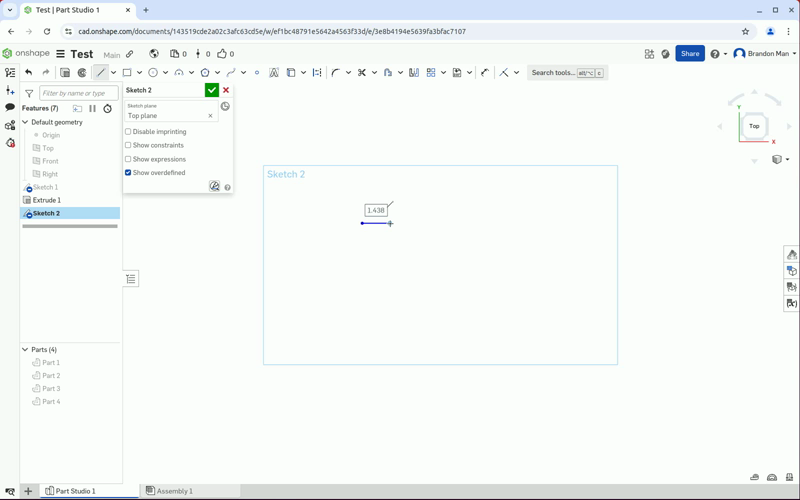
scroll(-6)
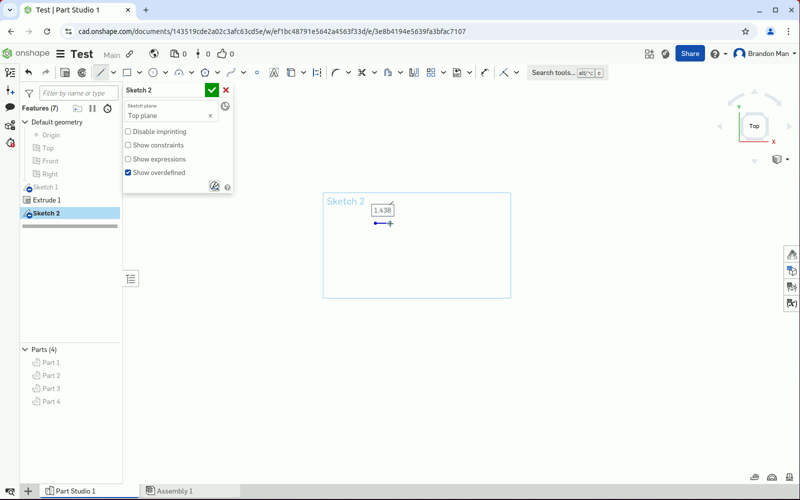
scroll(-6)
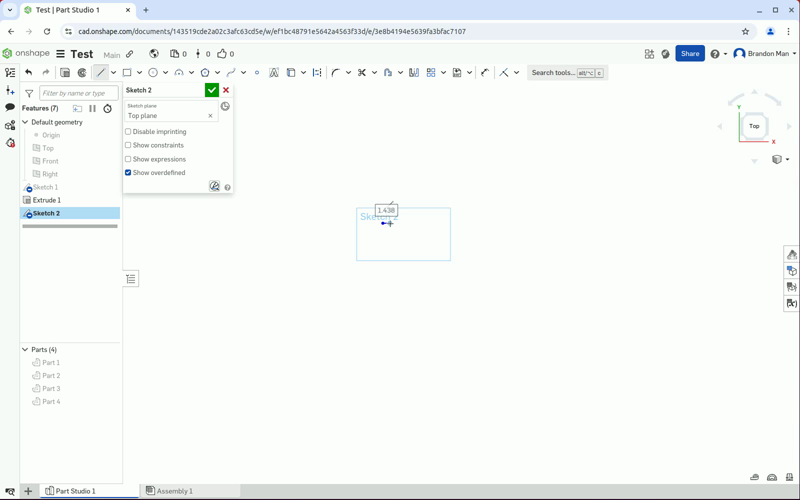
key_up(shift)
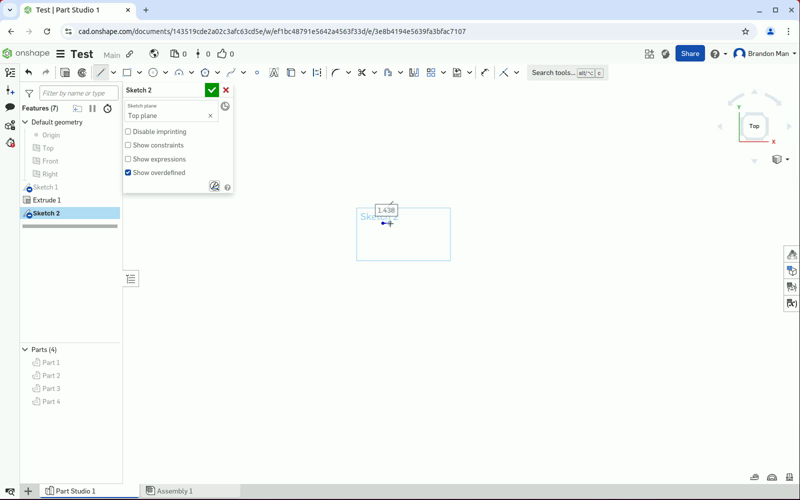
key_down(shift)
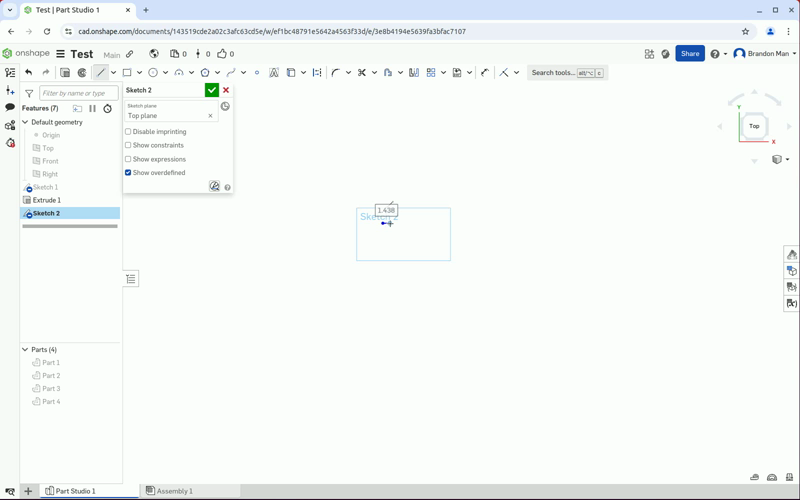
mouse_move(420, 223)
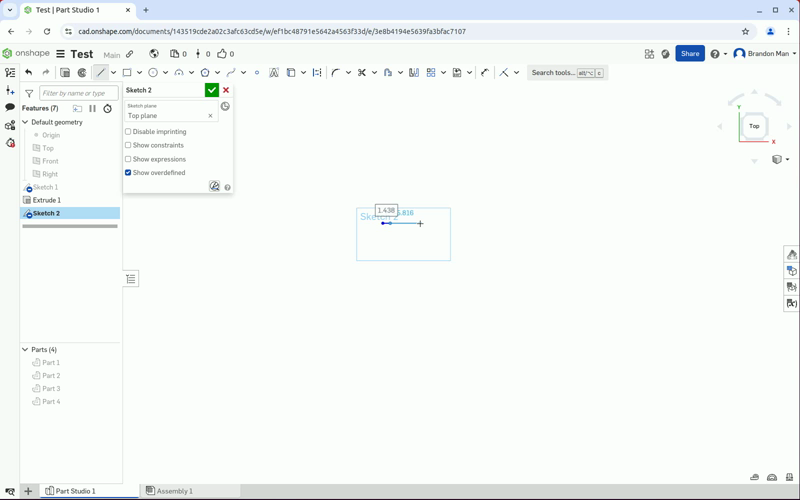
mouse_move(390, 194)
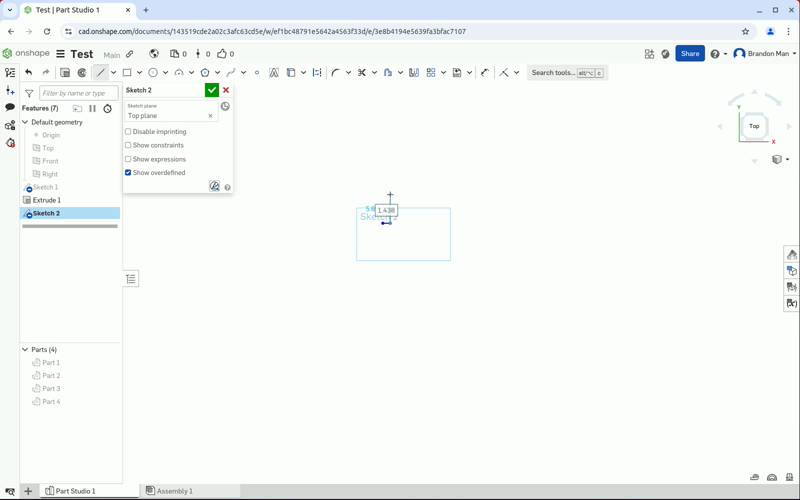
click(390, 194)
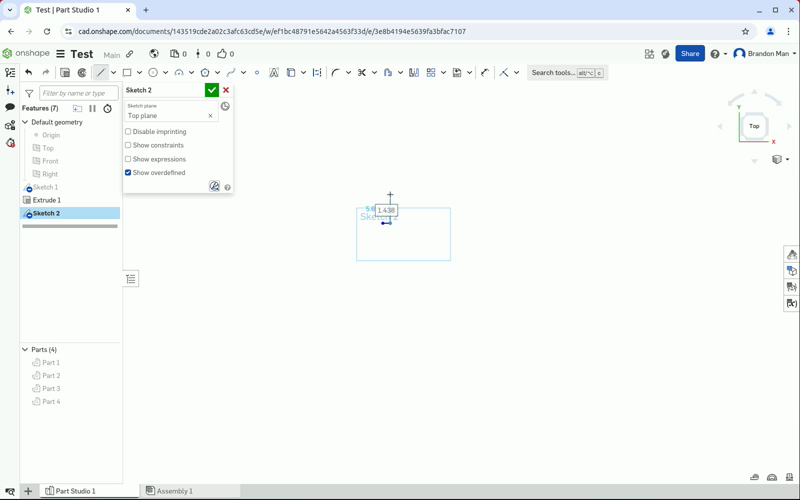
key_up(shift)
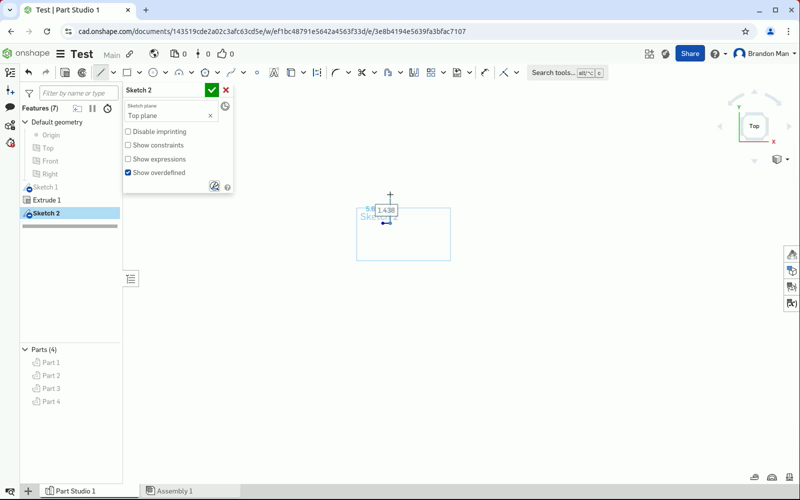
key_down(shift)
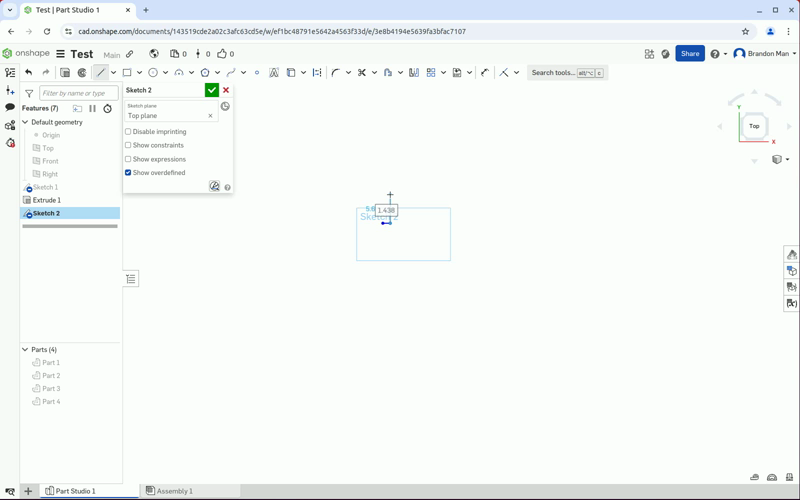
mouse_move(420, 194)
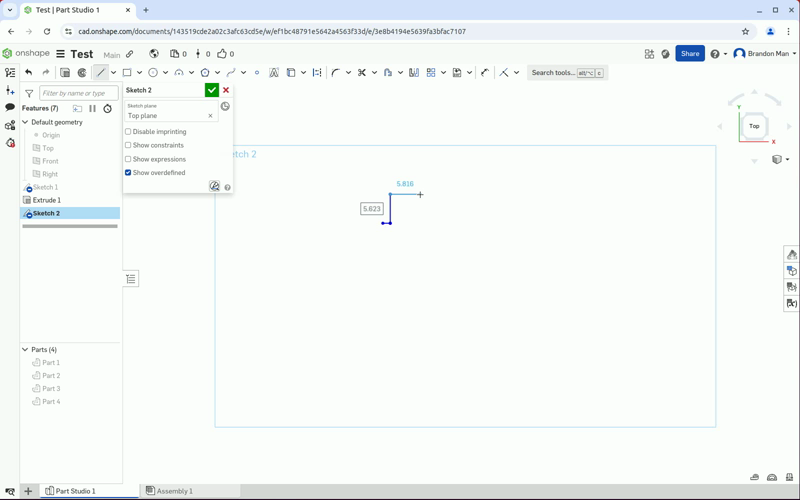
mouse_move(384, 194)
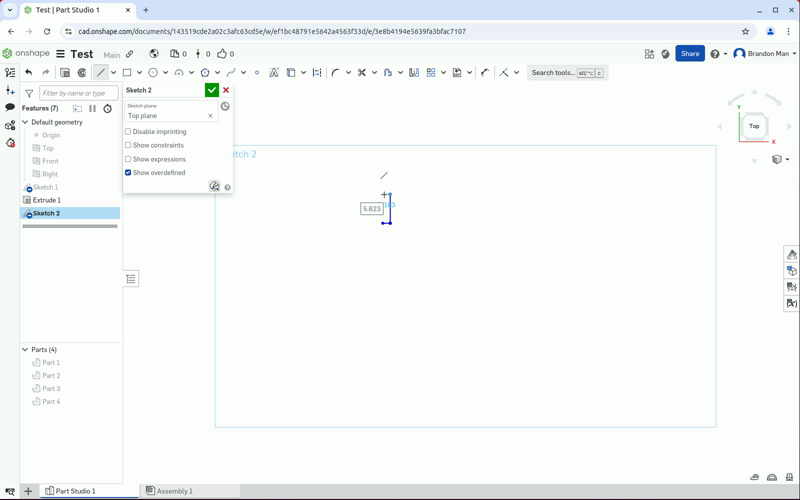
scroll(6)
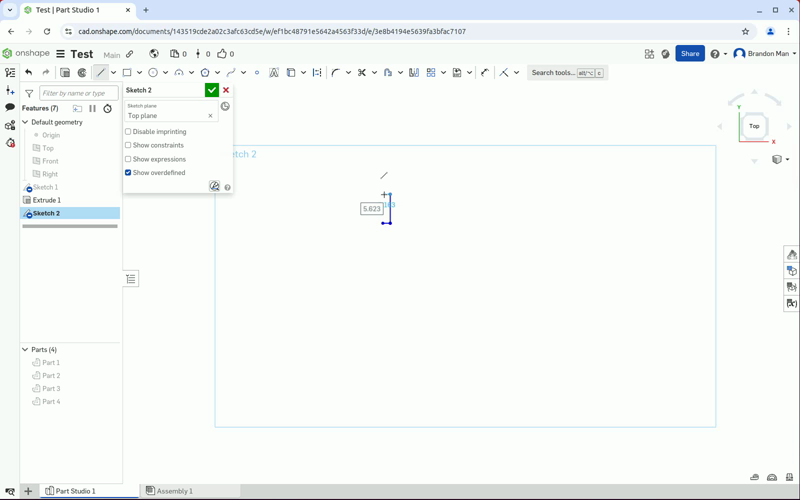
scroll(6)
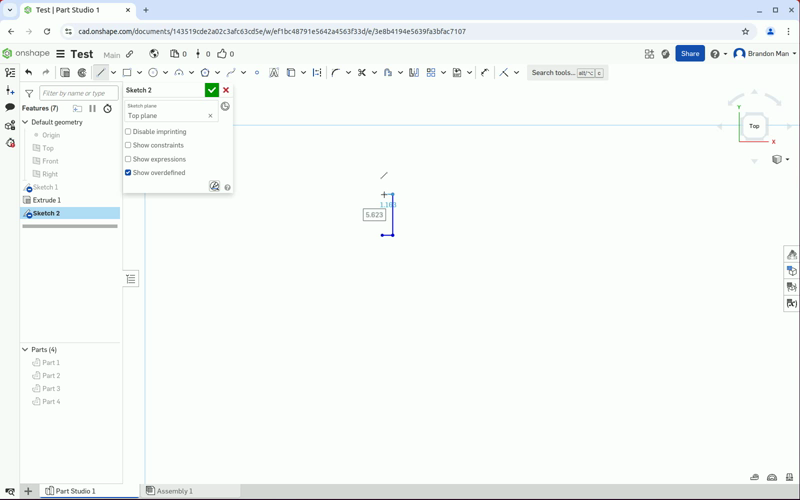
scroll(6)
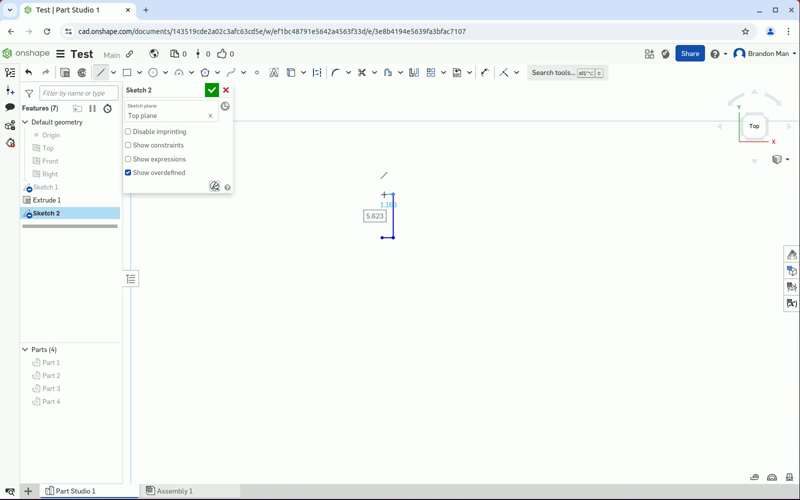
scroll(6)
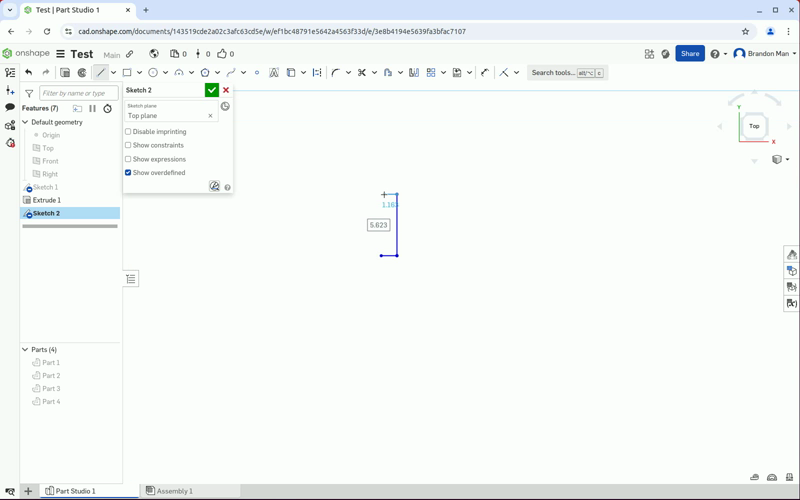
scroll(6)
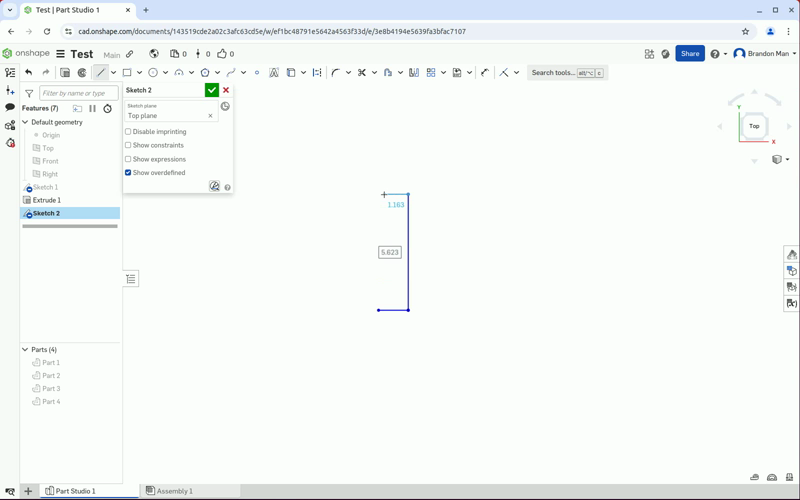
scroll(6)
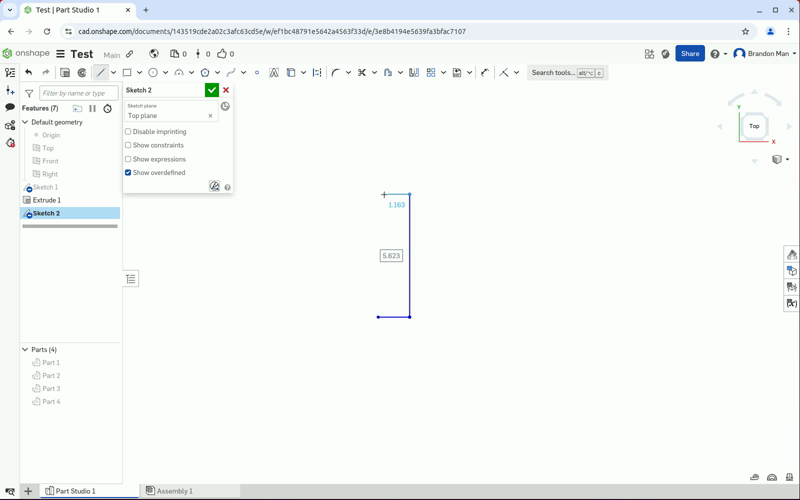
scroll(6)
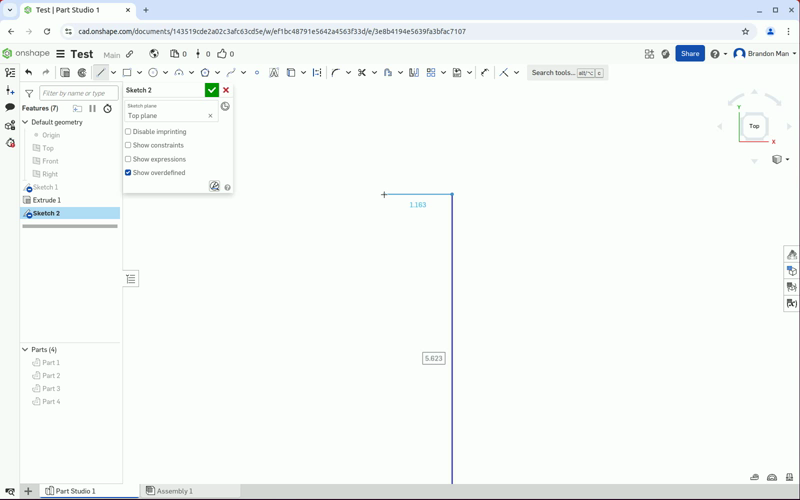
click(384, 194)
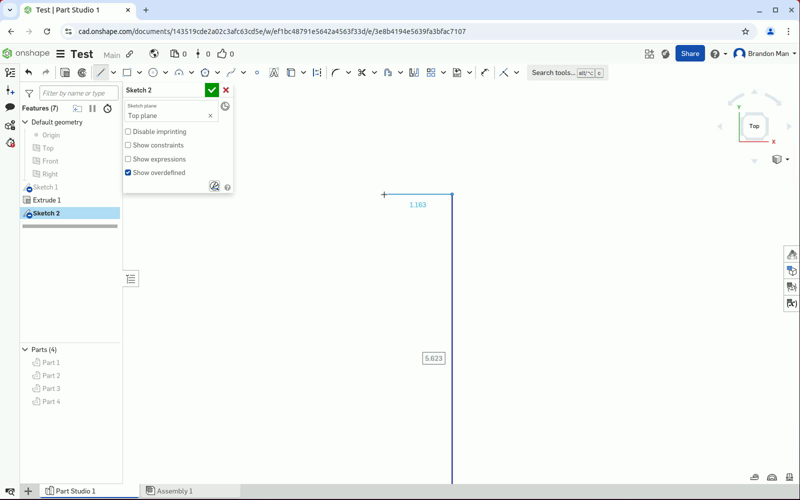
scroll(-6)
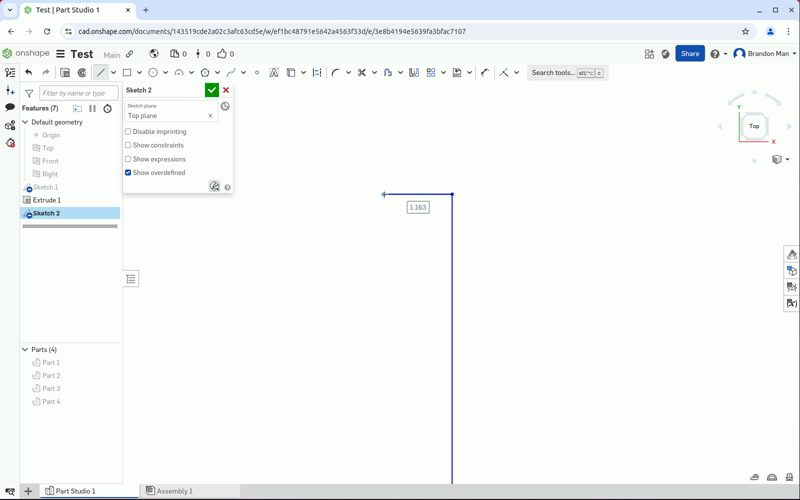
scroll(-6)
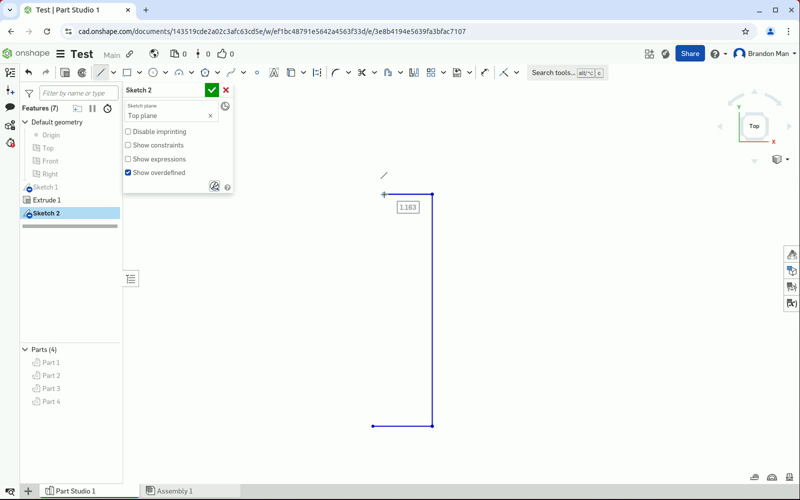
scroll(-6)
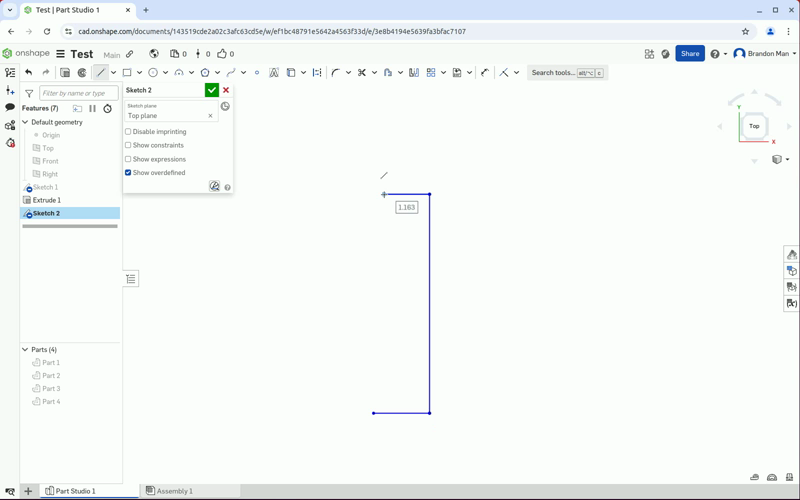
scroll(-6)
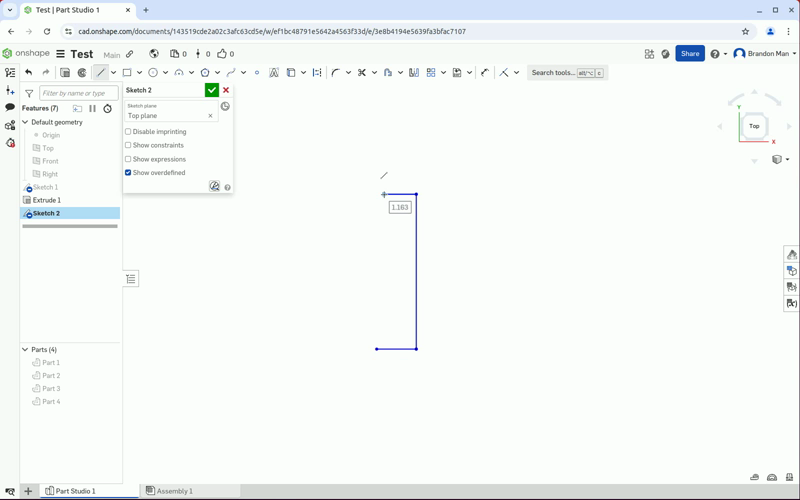
scroll(-6)
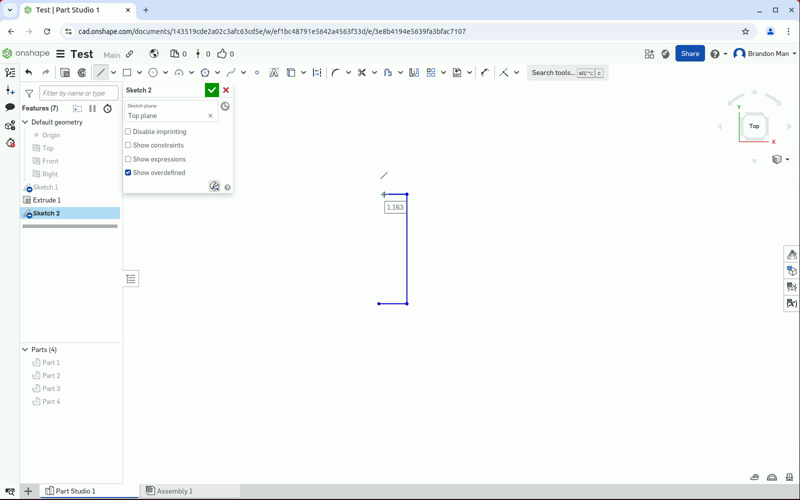
scroll(-6)
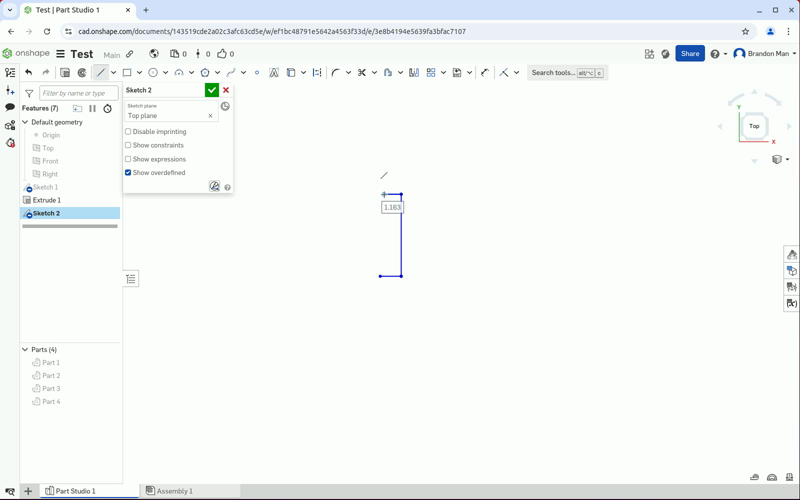
scroll(-6)
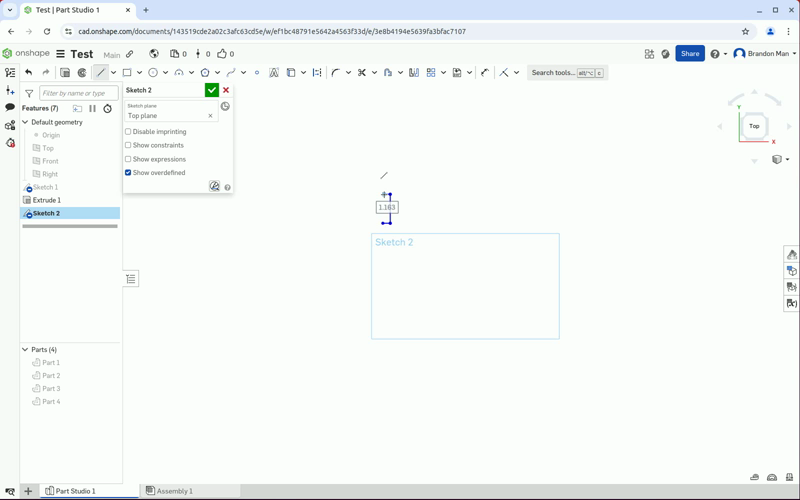
key_up(shift)
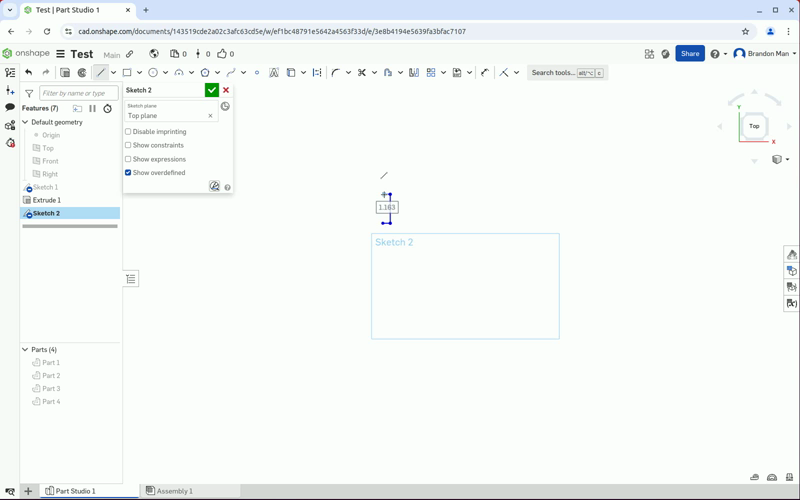
key(esc)
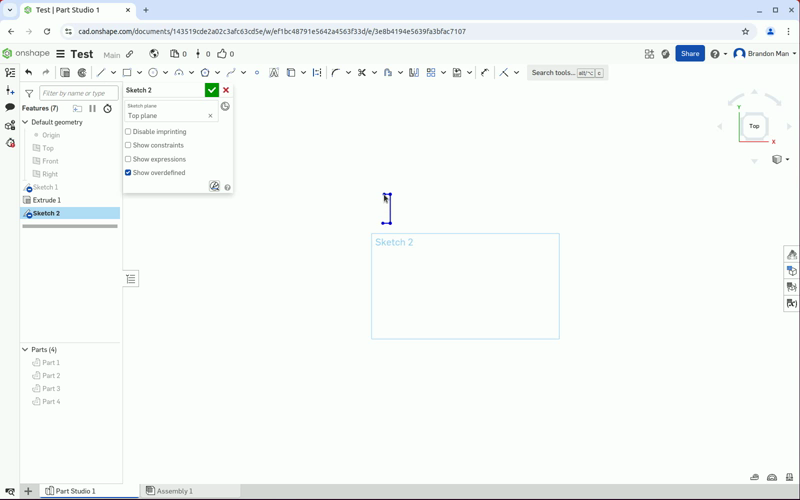
key(a)
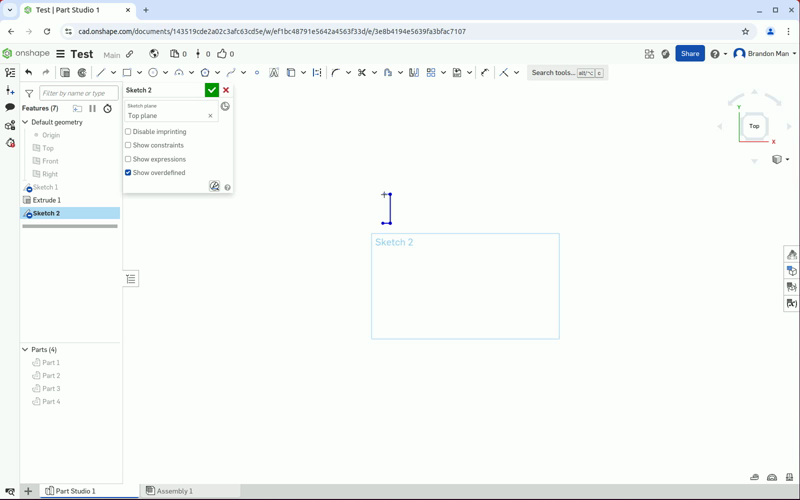
mouse_move(384, 194)
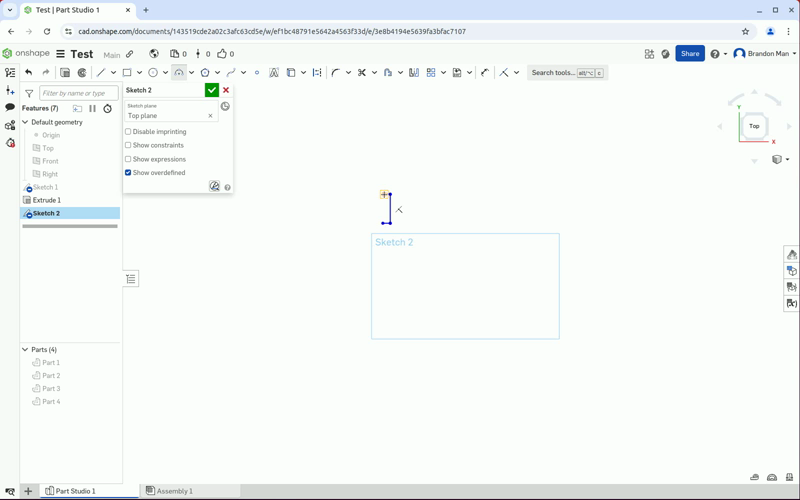
click(384, 194)
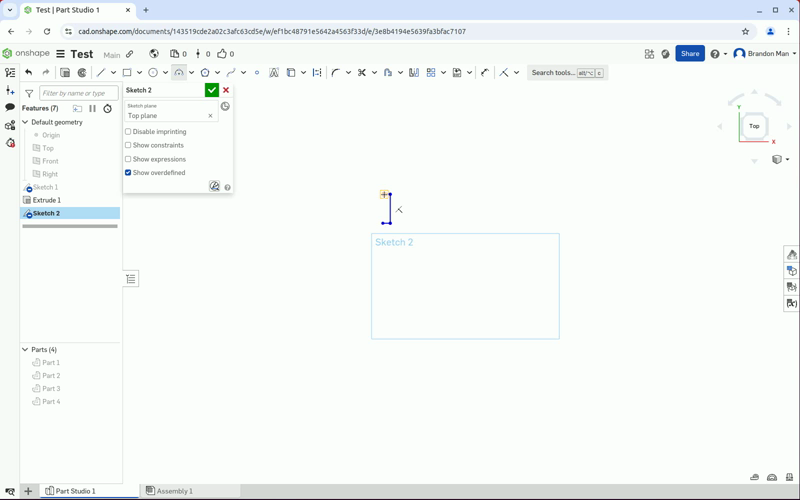
mouse_move(383, 223)
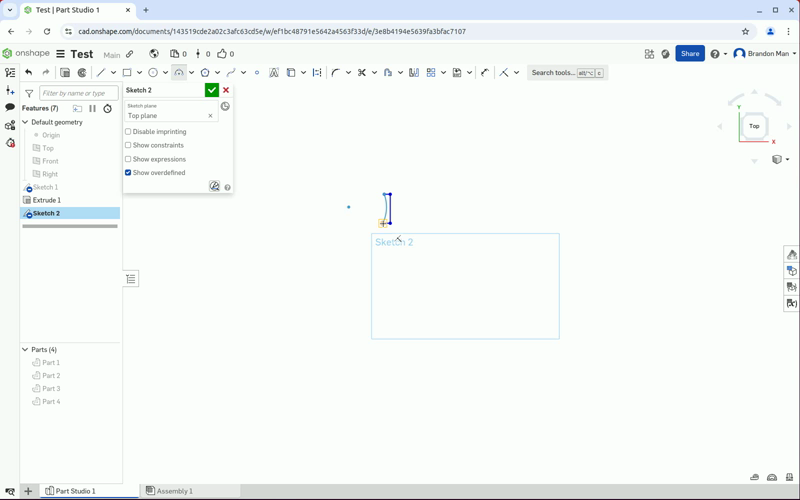
click(383, 223)
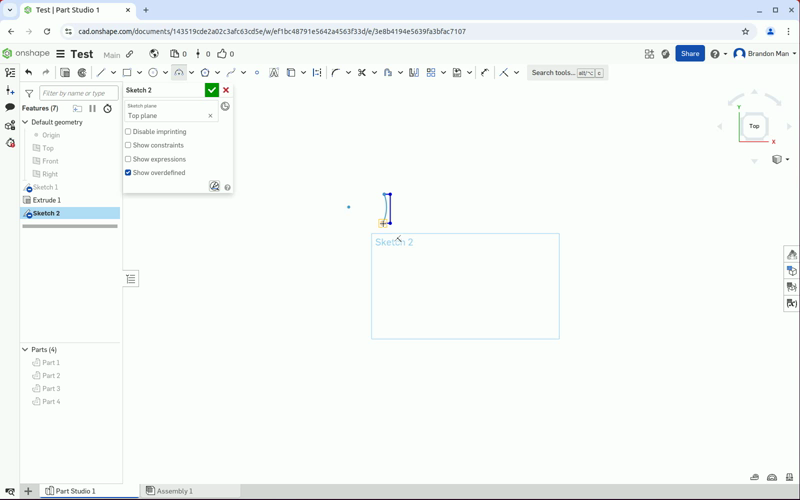
key_down(shift)
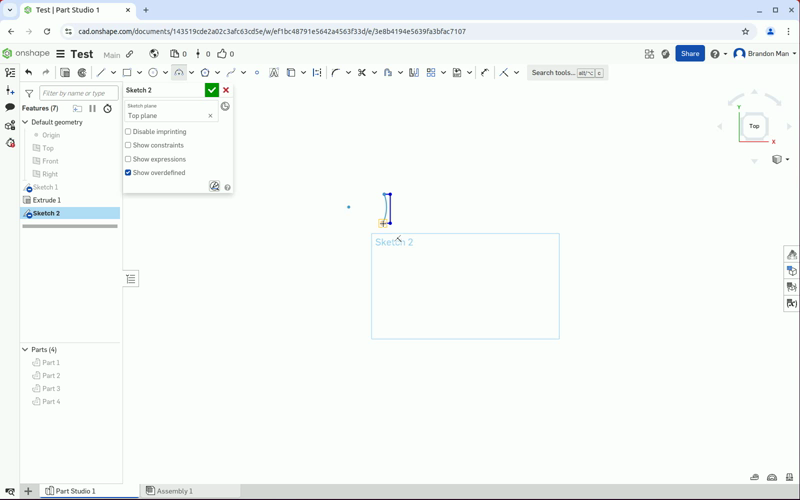
mouse_move(388, 208)
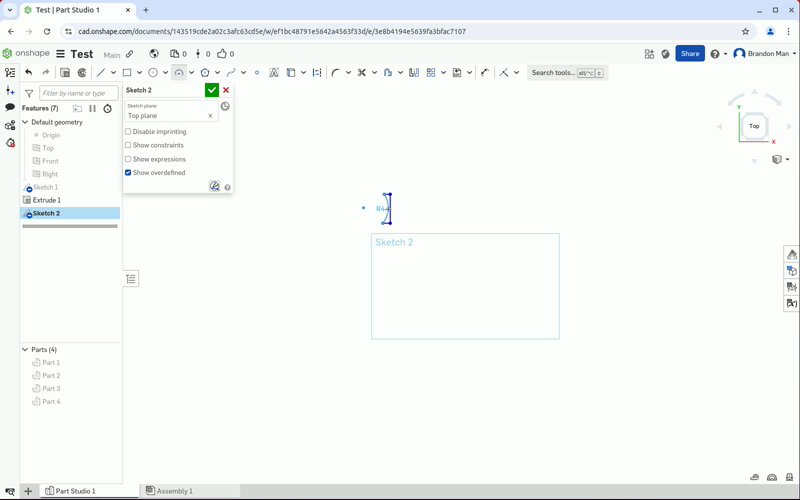
click(388, 208)
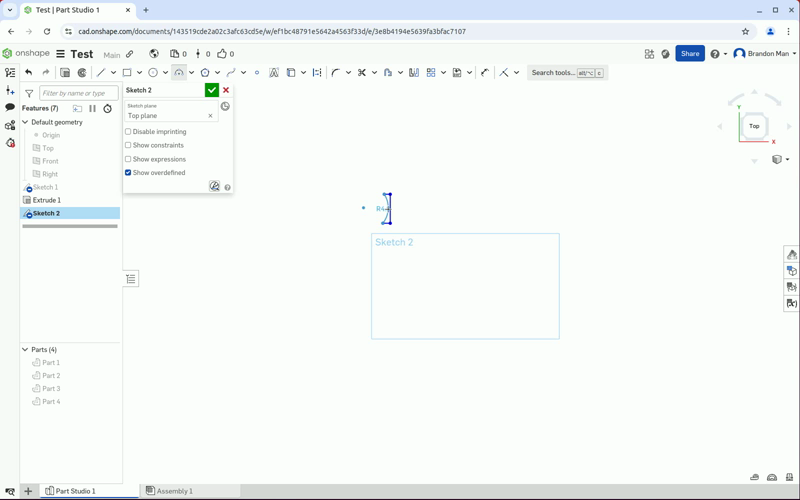
key_up(shift)
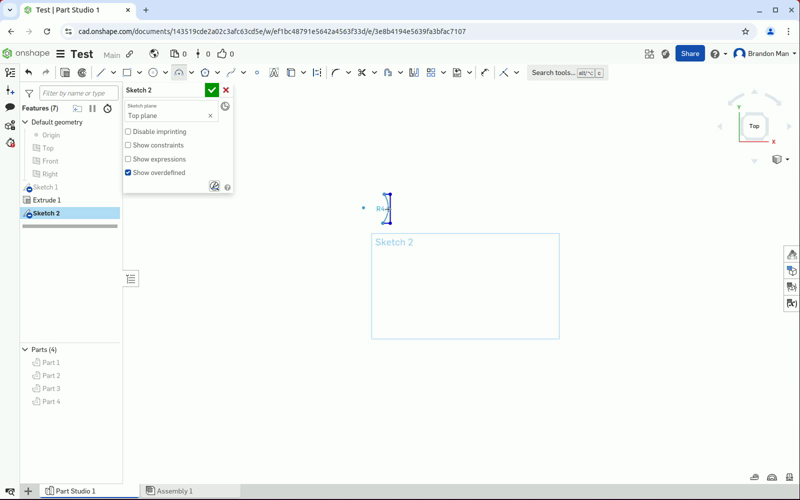
key(esc)
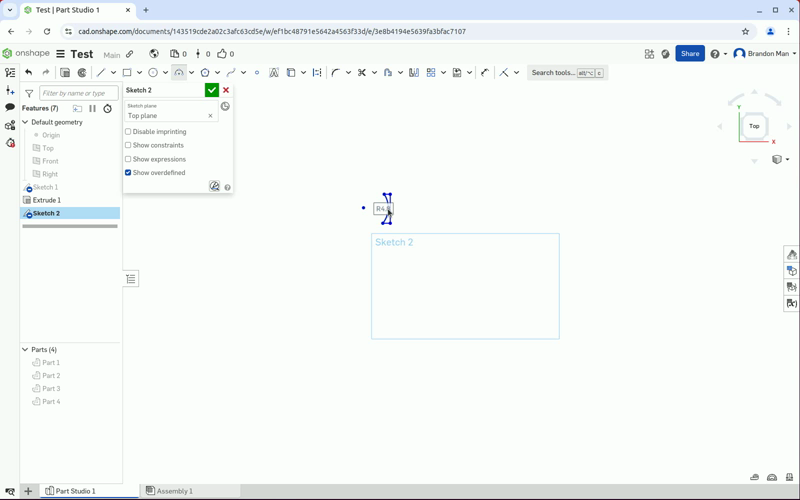
mouse_move(389, 199)
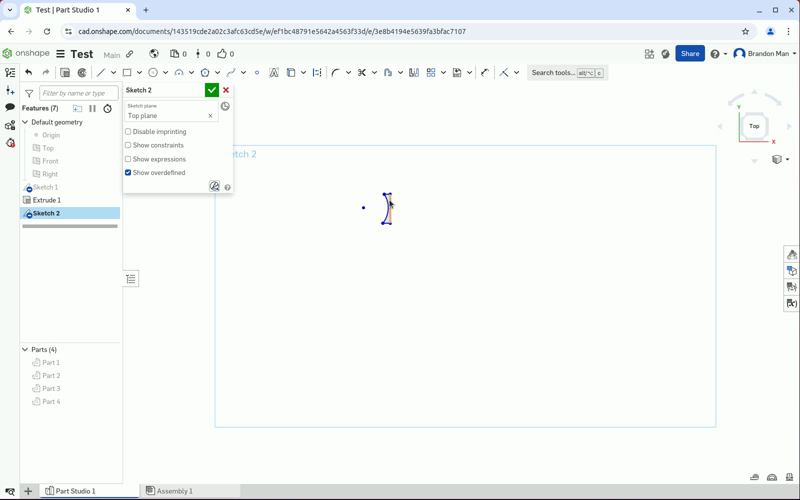
scroll(6)
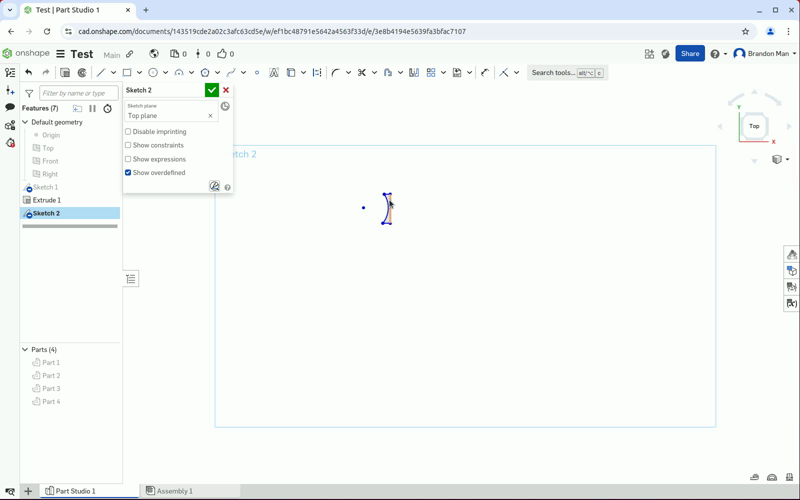
scroll(6)
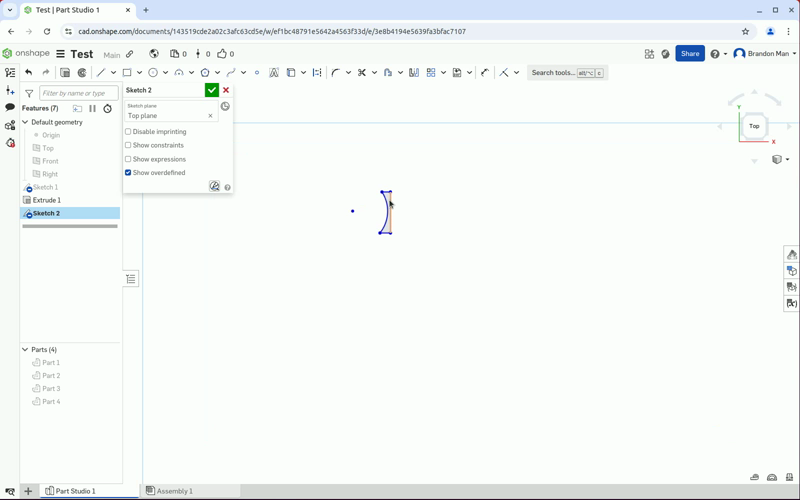
scroll(6)
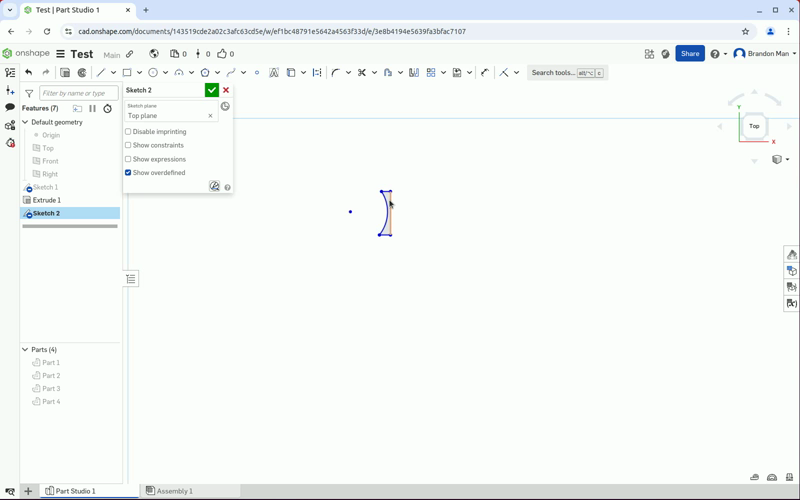
scroll(6)
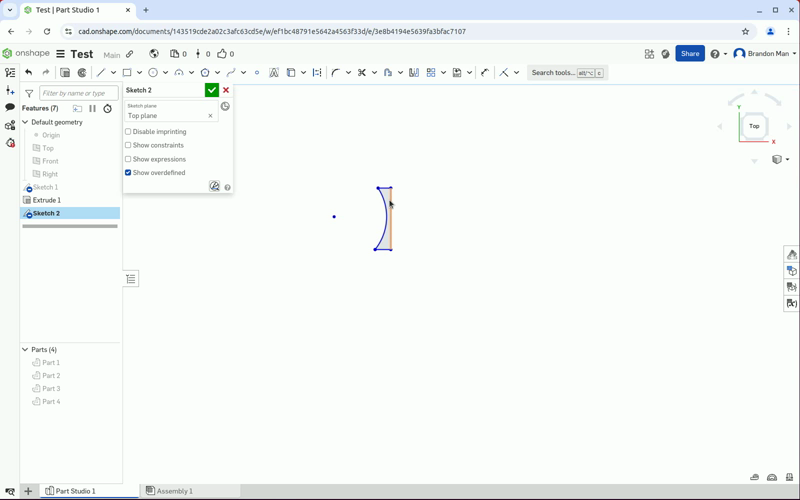
scroll(6)
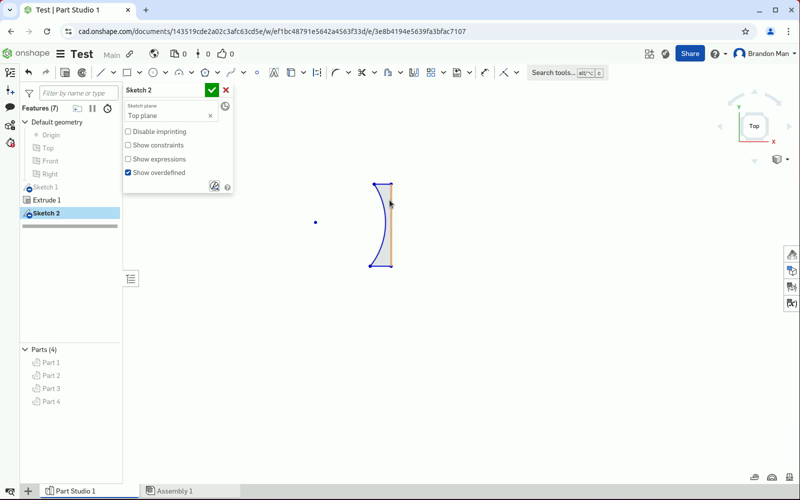
scroll(6)
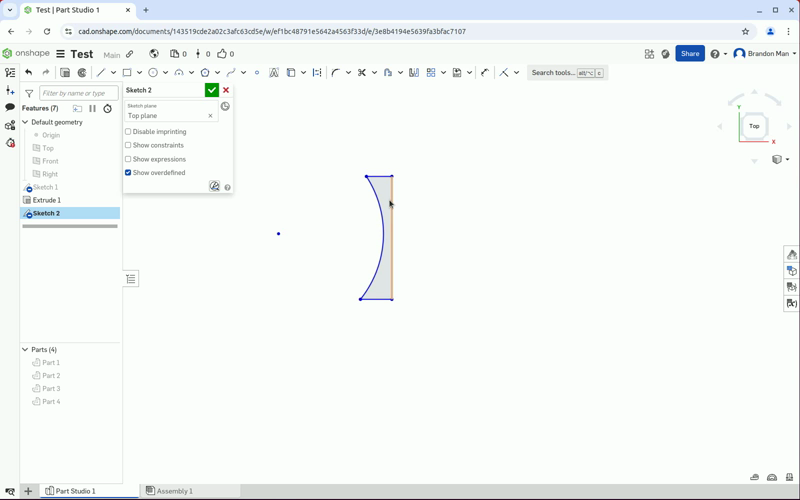
scroll(6)
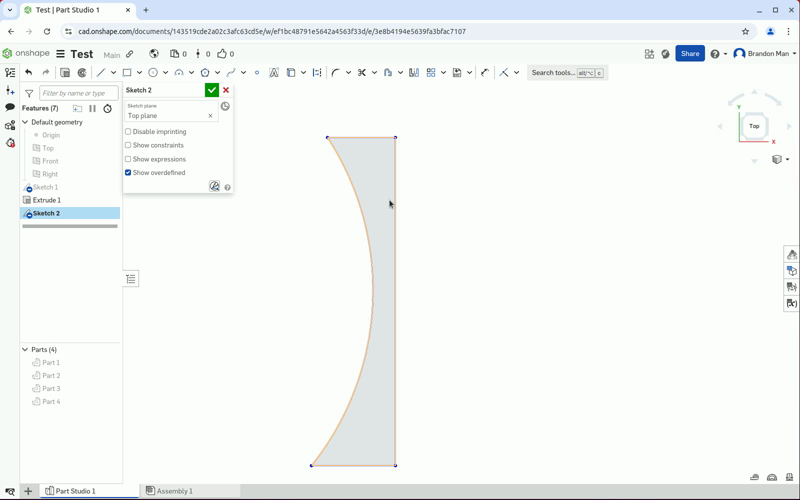
click(389, 199)
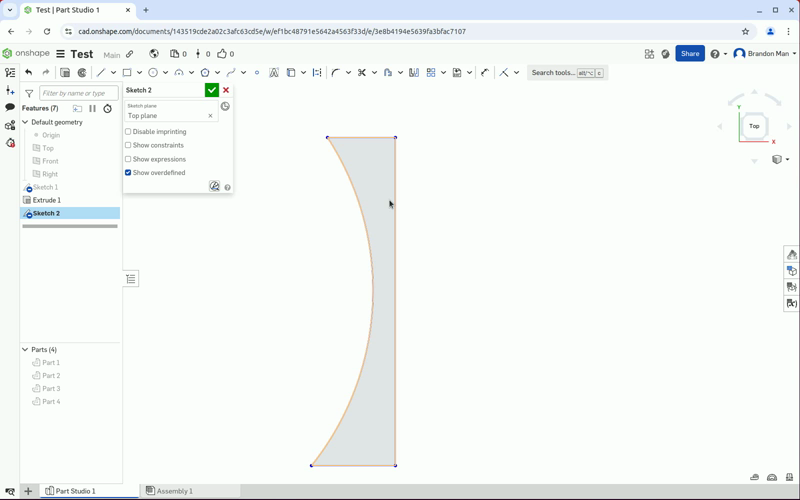
scroll(-6)
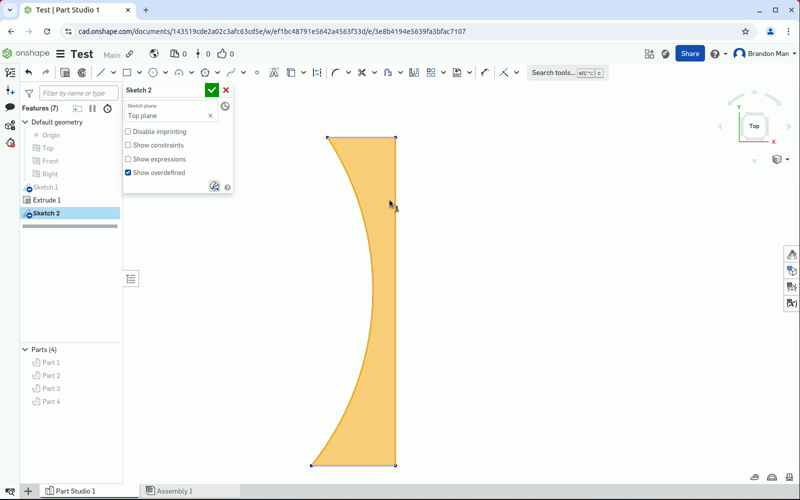
scroll(-6)
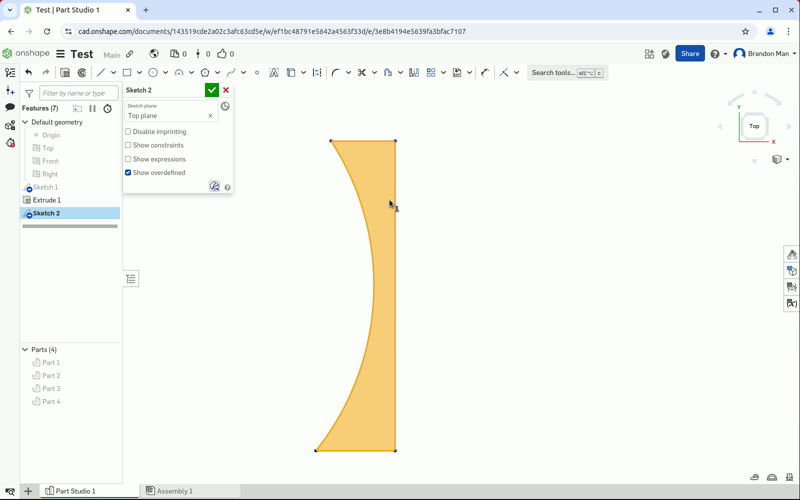
scroll(-6)
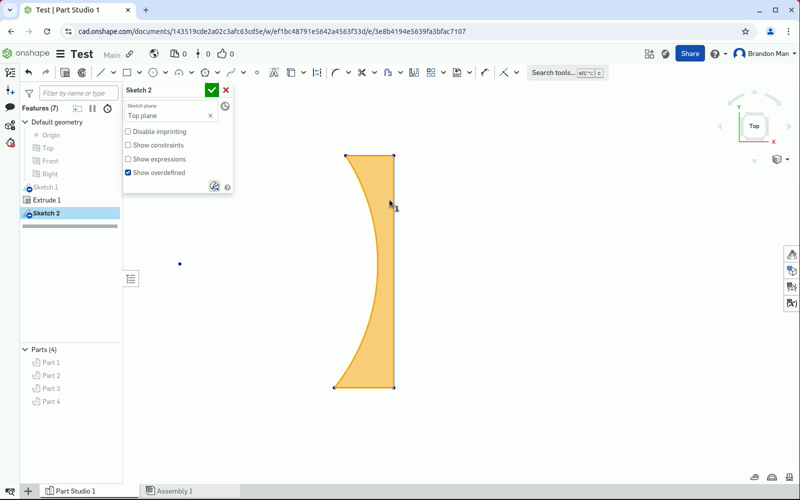
scroll(-6)
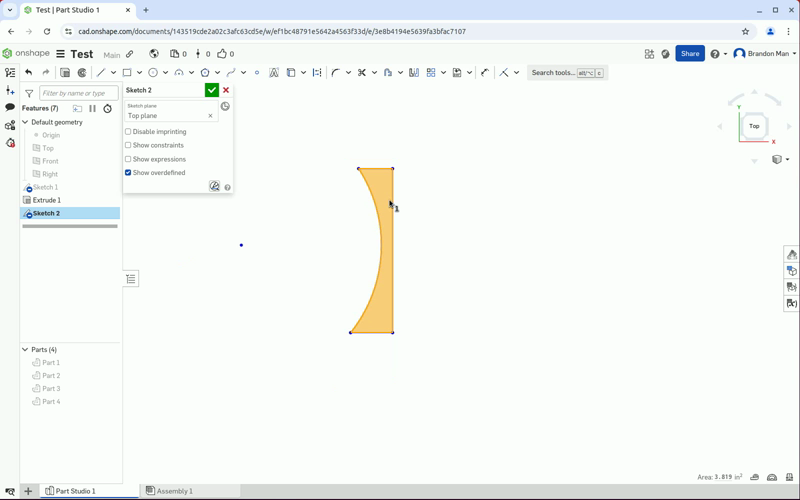
scroll(-6)
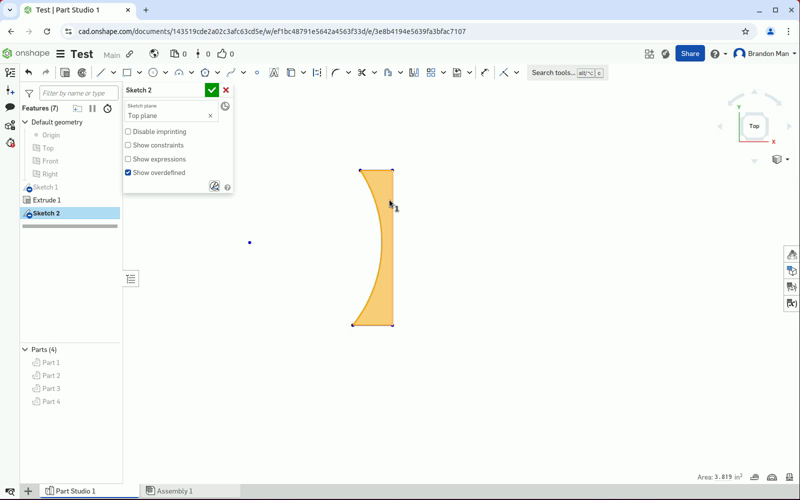
scroll(-6)
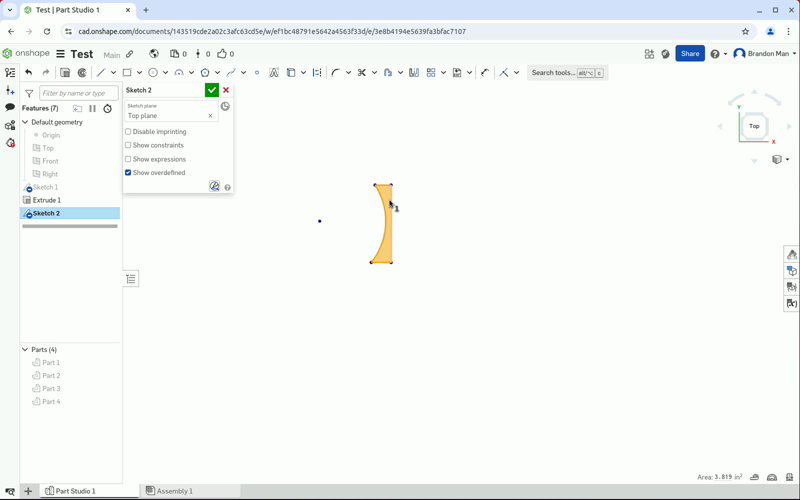
scroll(-6)
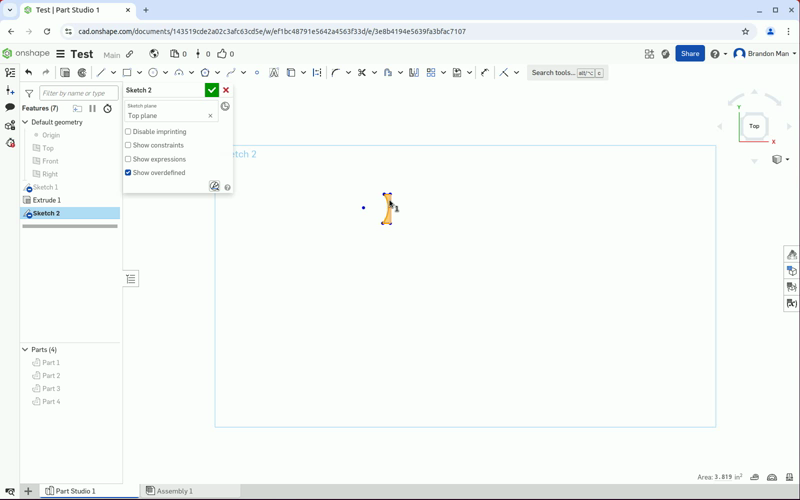
mouse_move(73, 352)
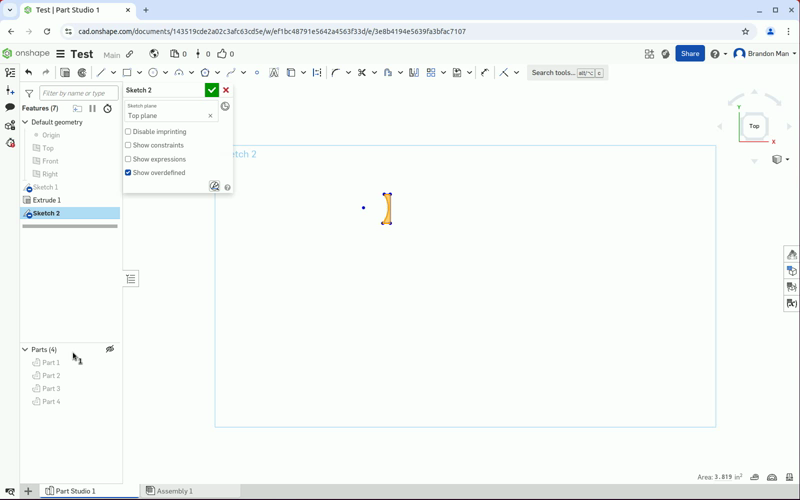
key(shift+y)
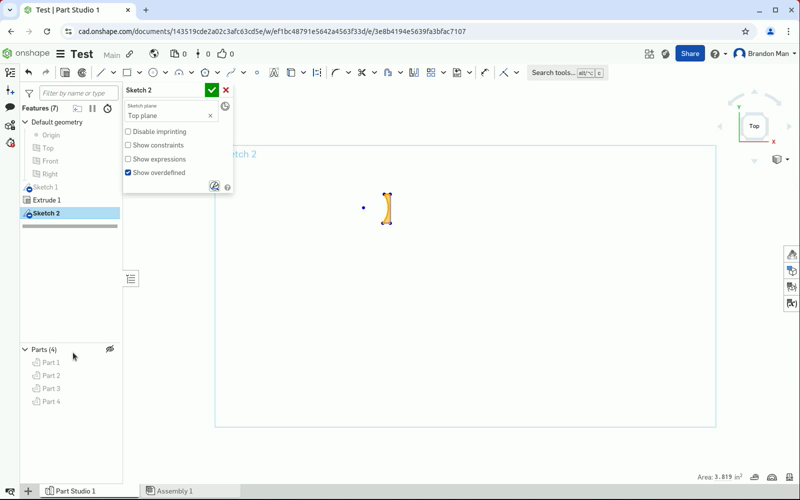
key(shift+e)
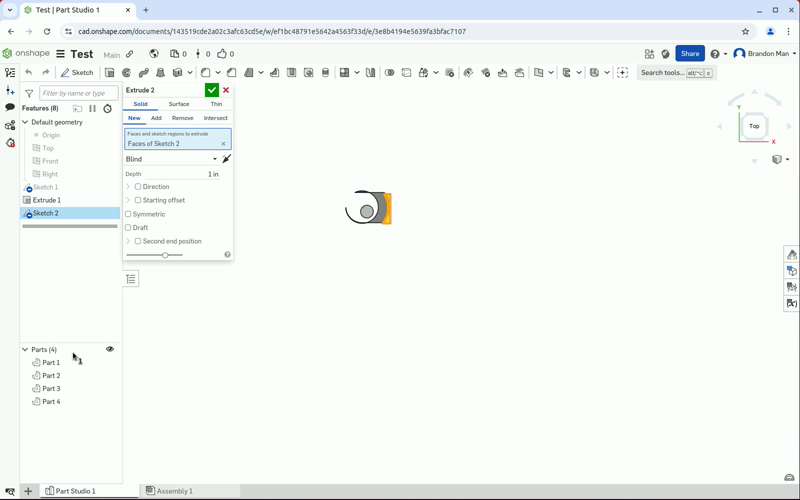
mouse_move(143, 106)
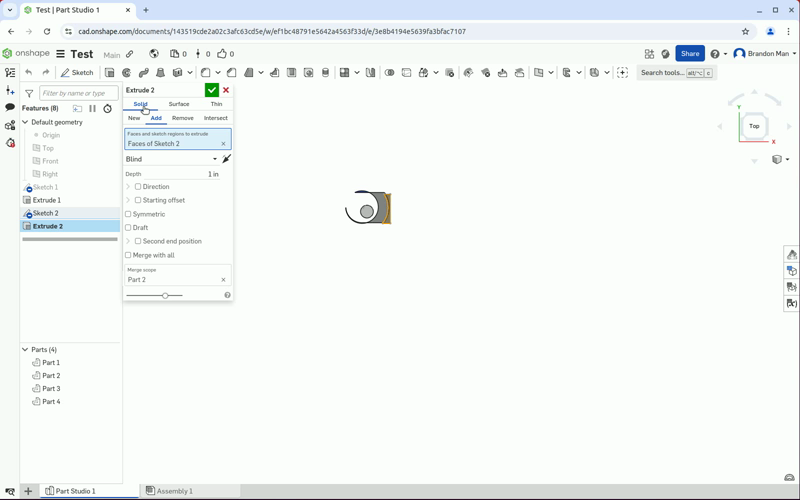
click(143, 106)
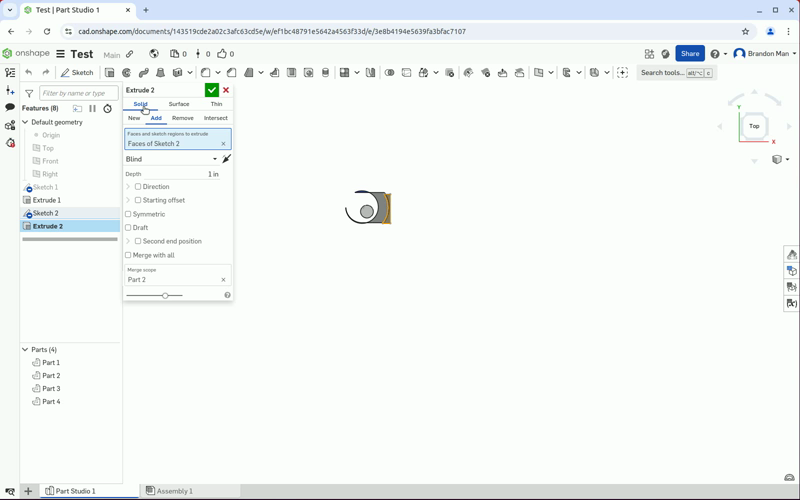
mouse_move(137, 120)
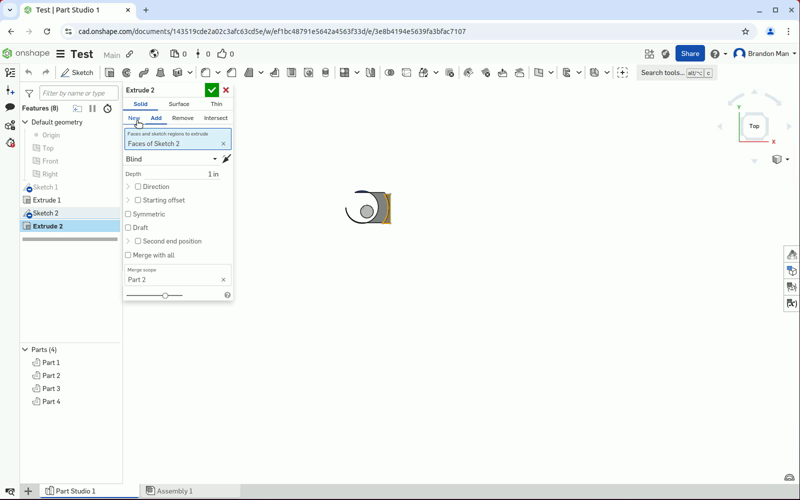
click(137, 120)
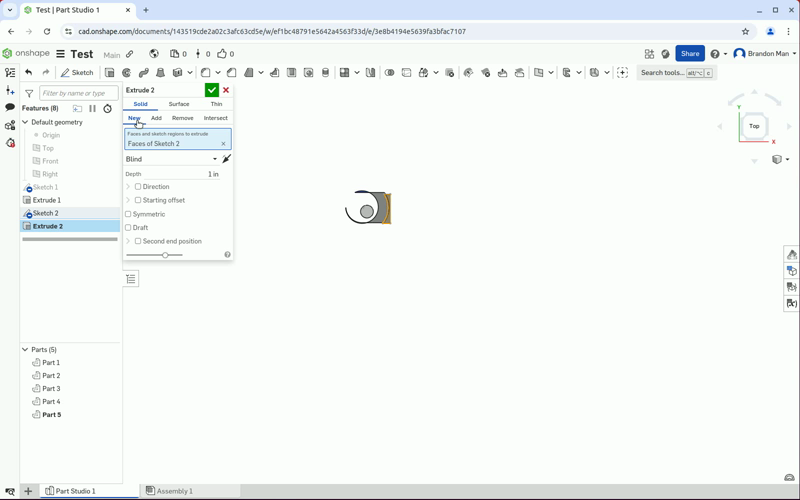
key(tab, 4)
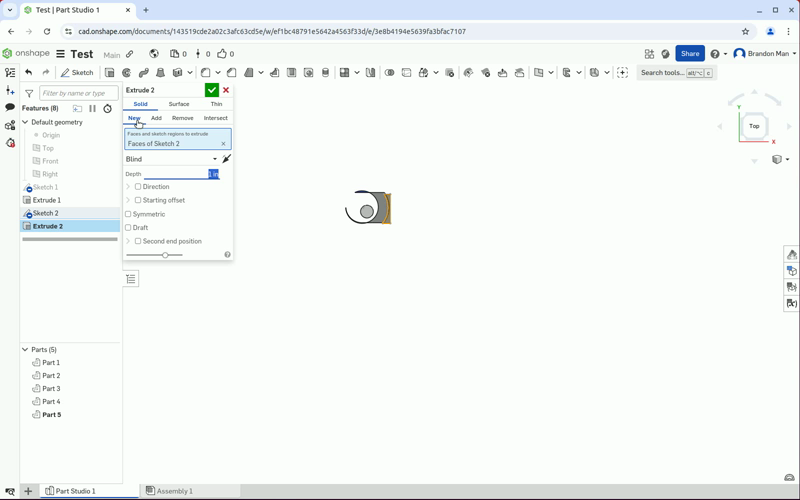
text(2.407)
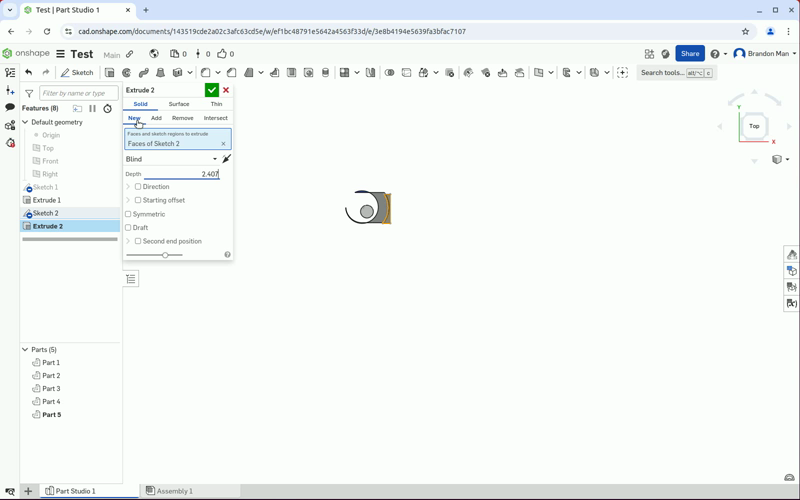
key(enter)
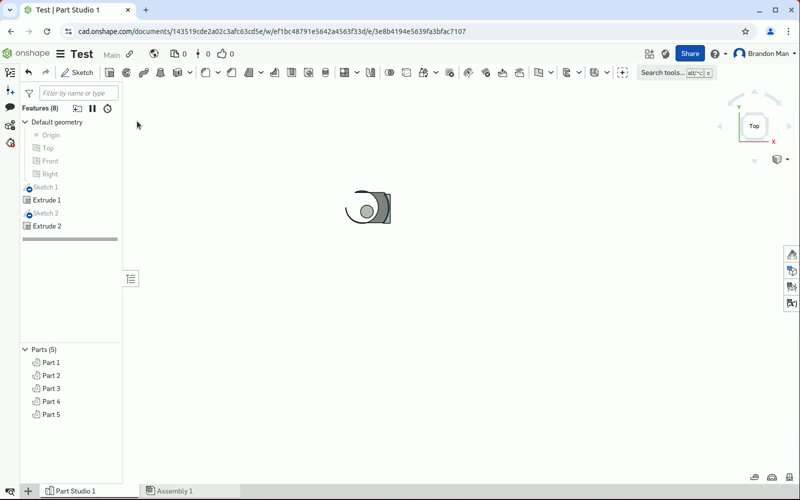
key(shift+h)
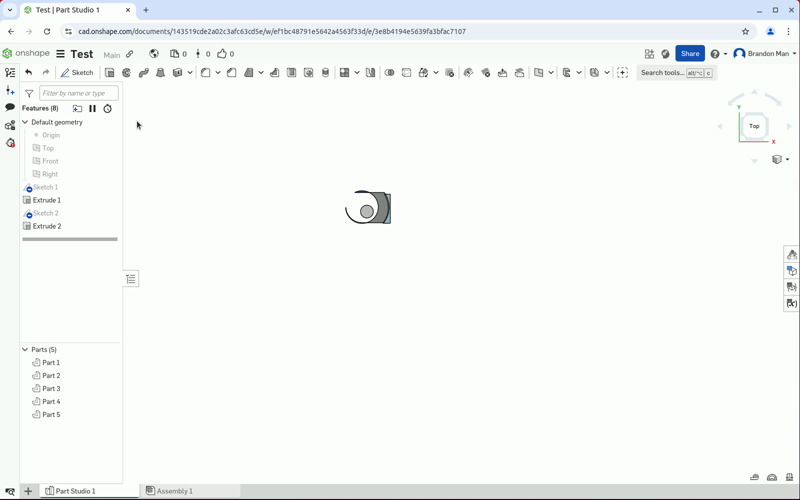
key(shift+h)
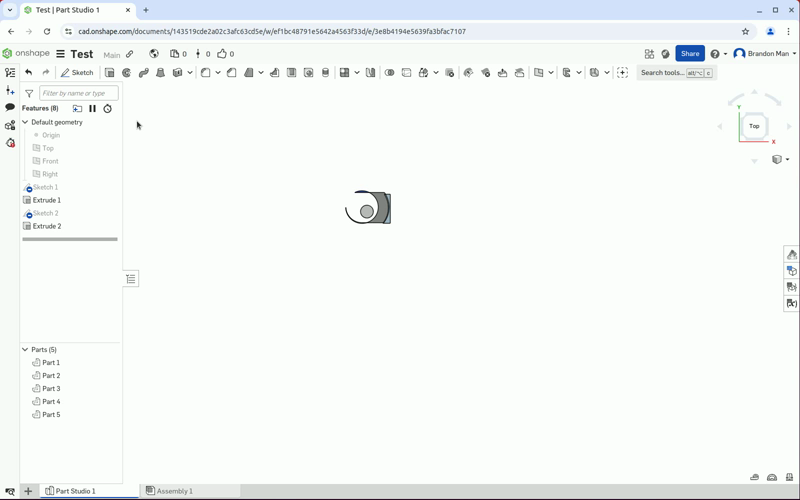
mouse_move(73, 189)
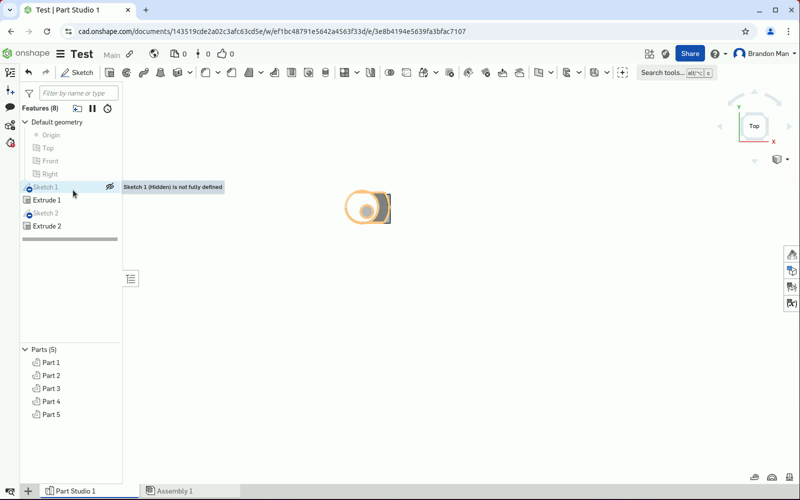
click(73, 189)
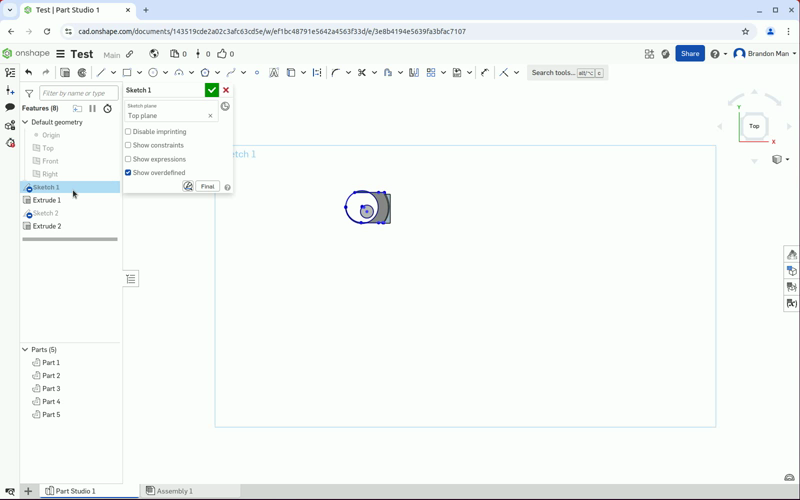
mouse_move(229, 92)
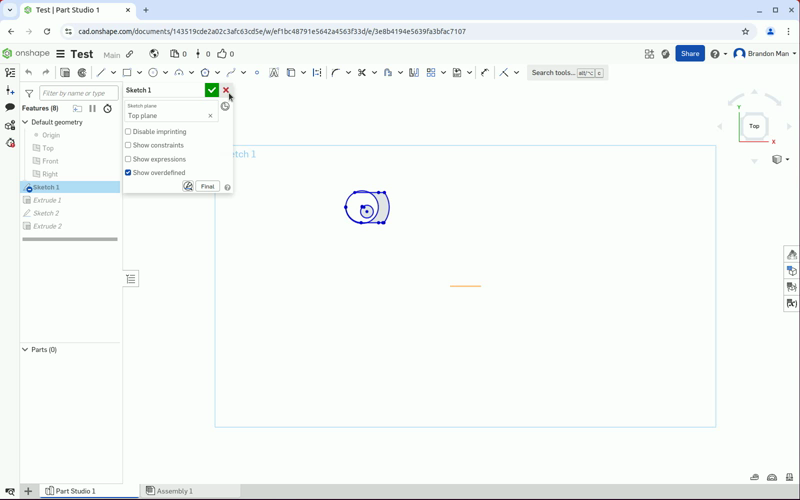
click(229, 92)
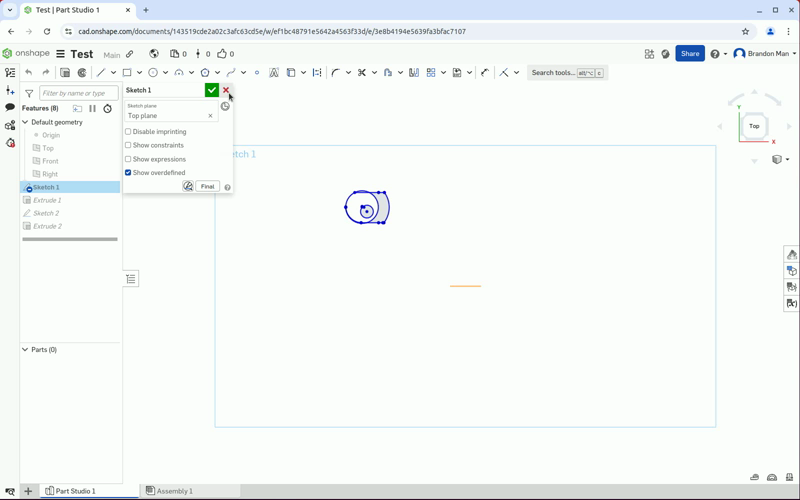
key(shift+s)
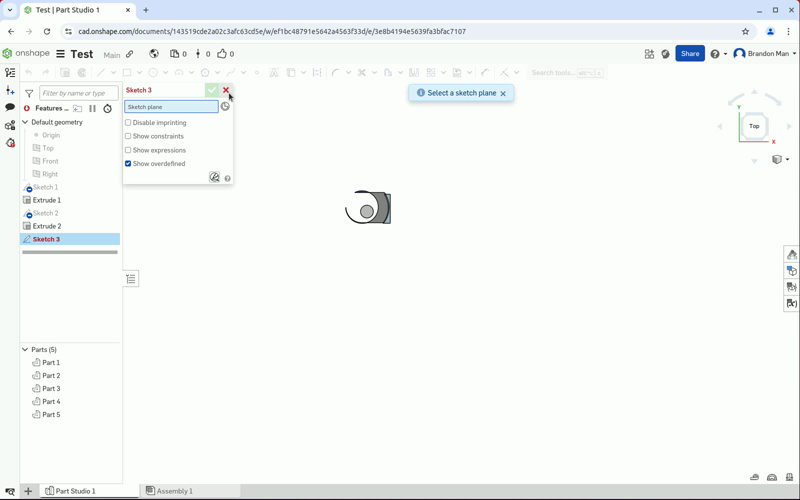
mouse_move(73, 150)
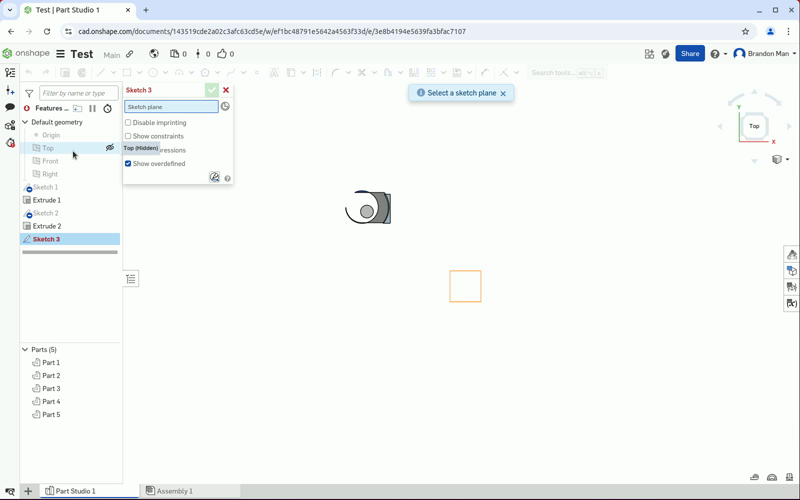
click(73, 150)
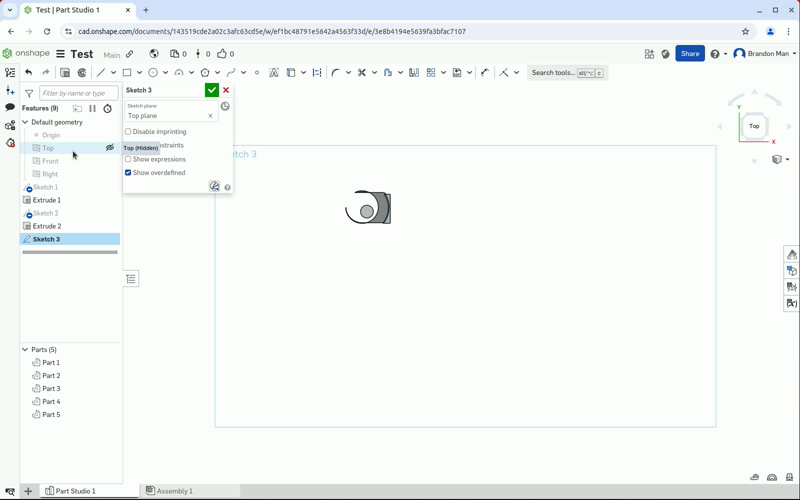
mouse_move(73, 352)
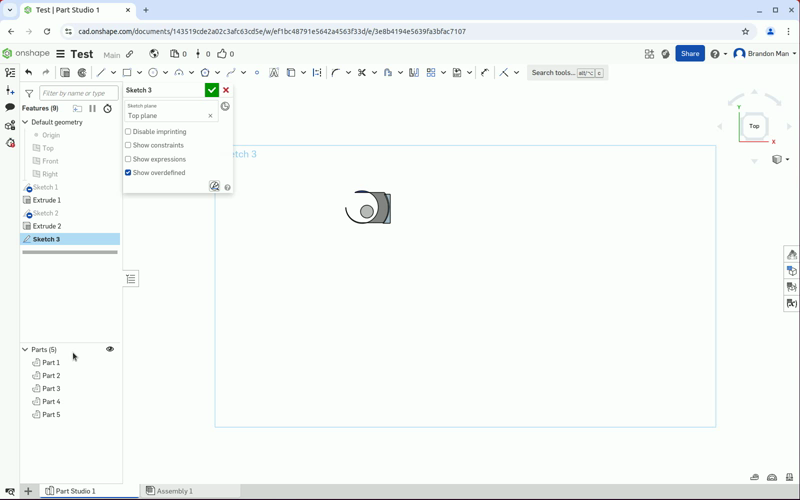
key(y)
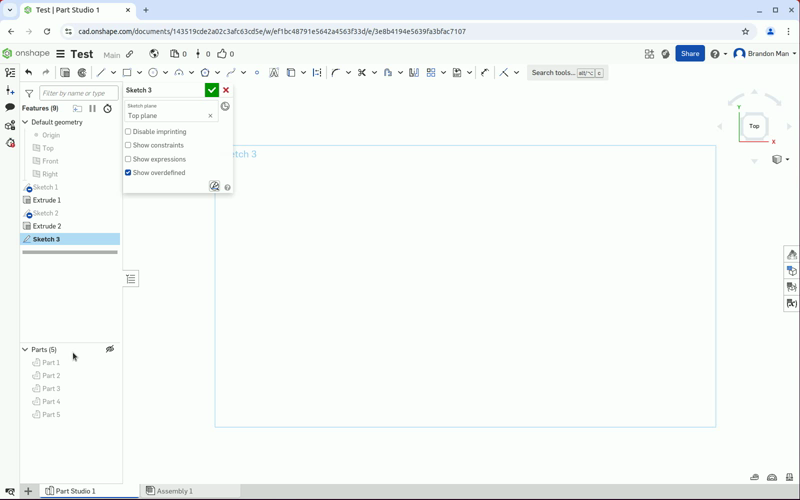
key(c)
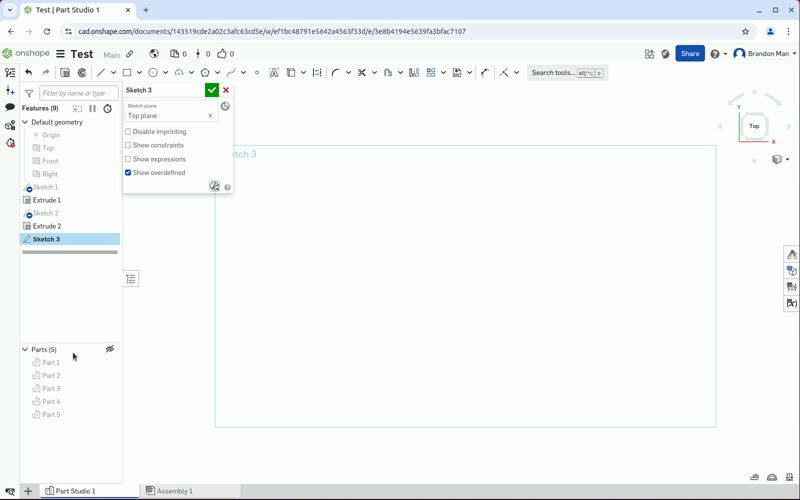
key_down(shift)
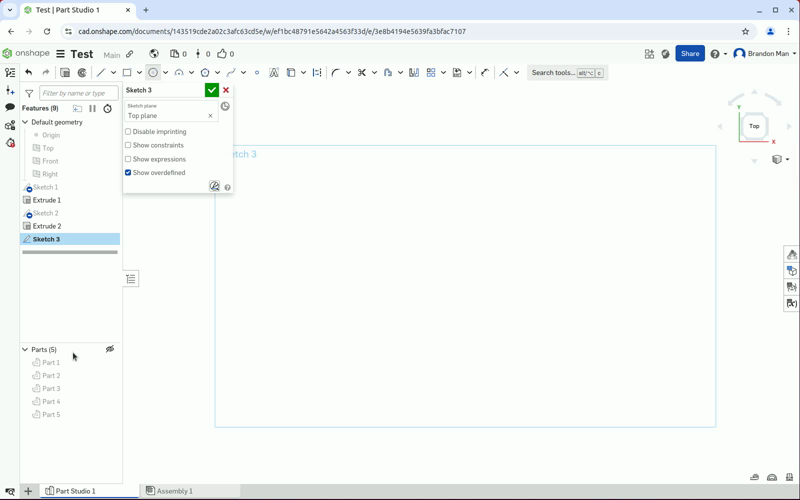
mouse_move(368, 212)
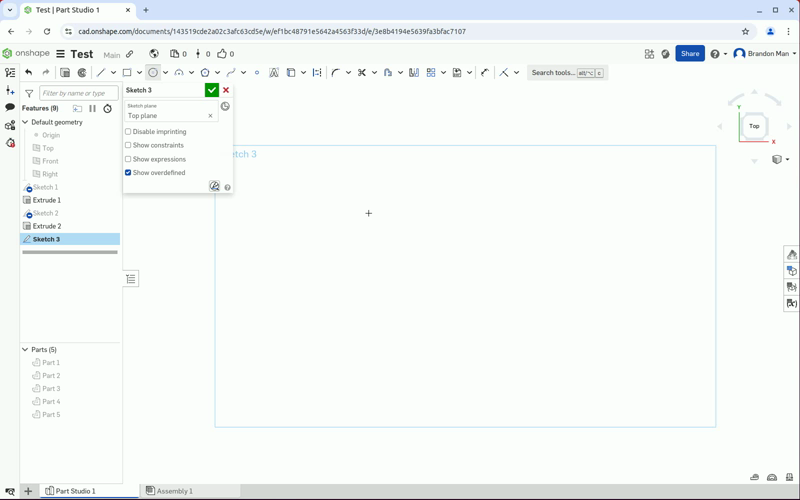
click(368, 212)
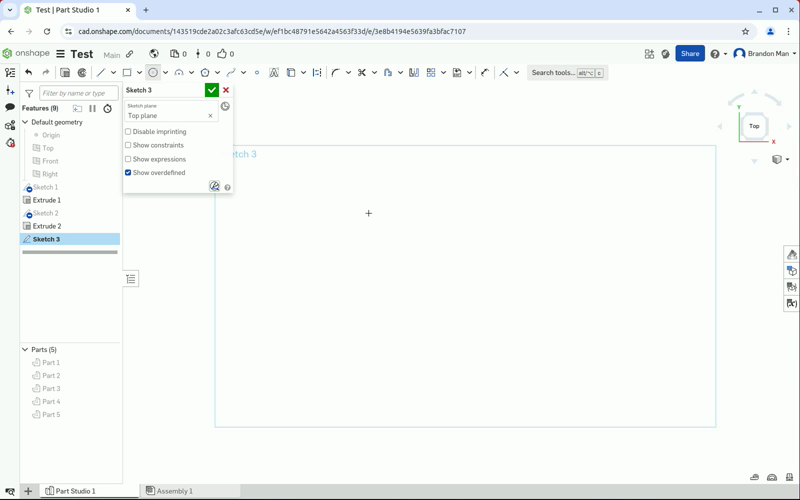
key_up(shift)
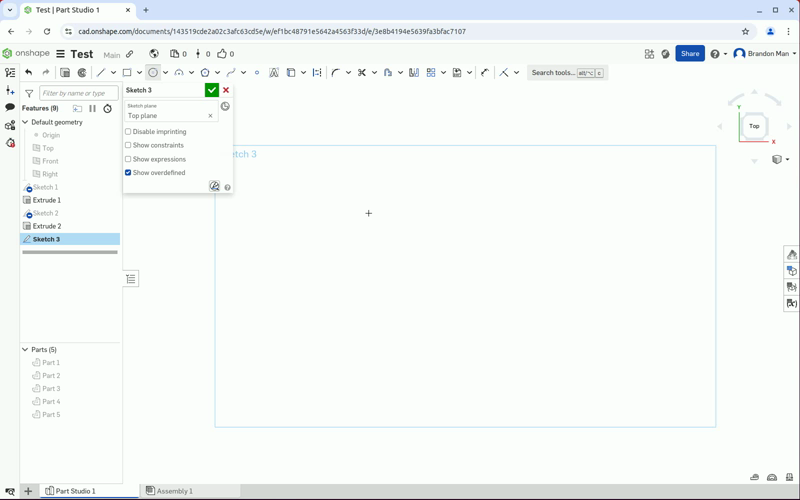
mouse_move(374, 212)
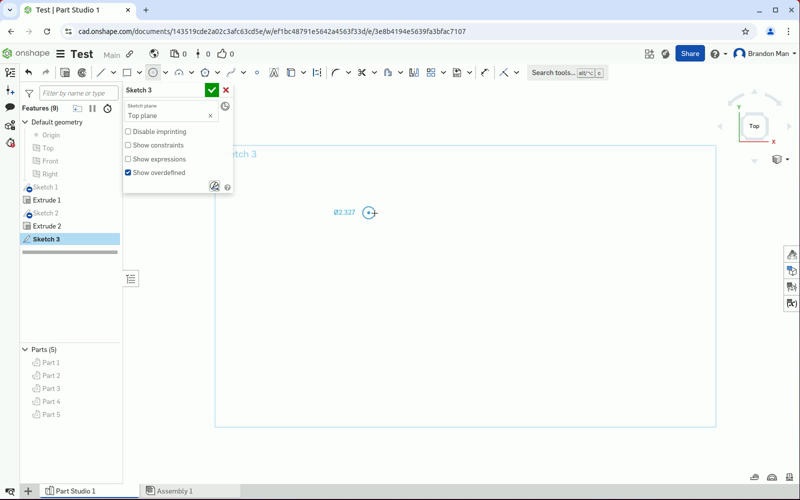
click(374, 212)
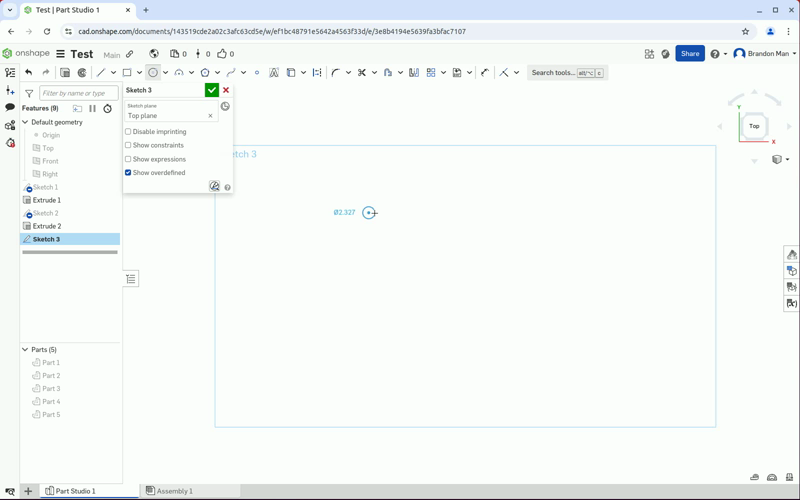
key(esc)
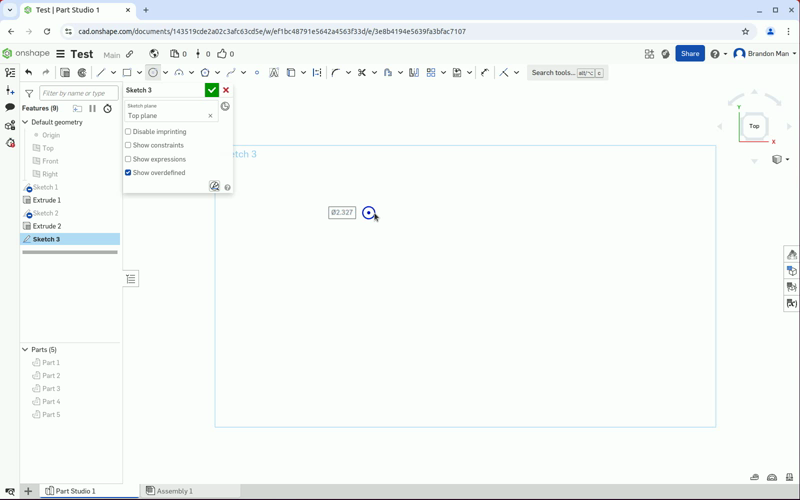
mouse_move(366, 211)
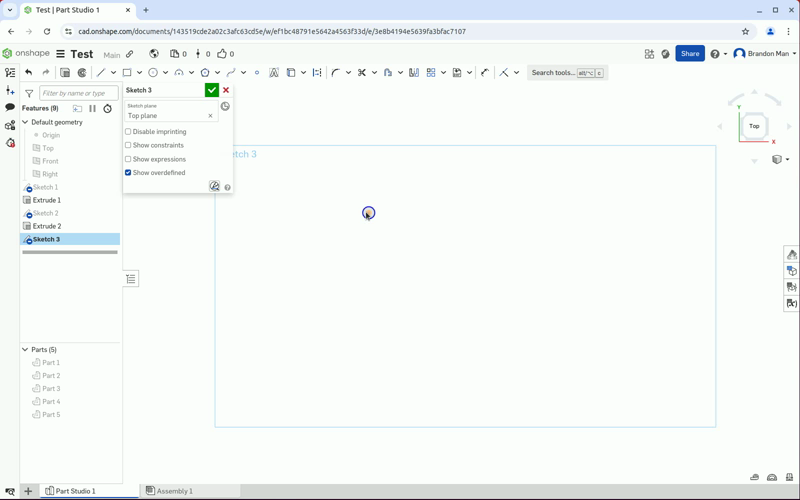
scroll(6)
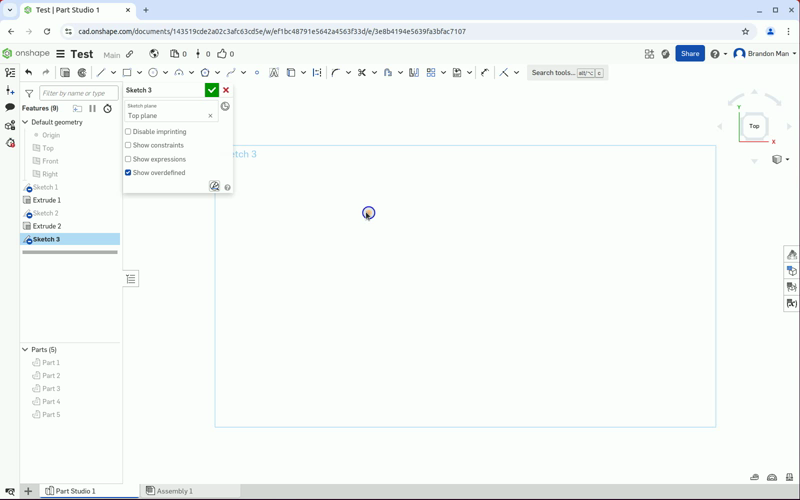
scroll(6)
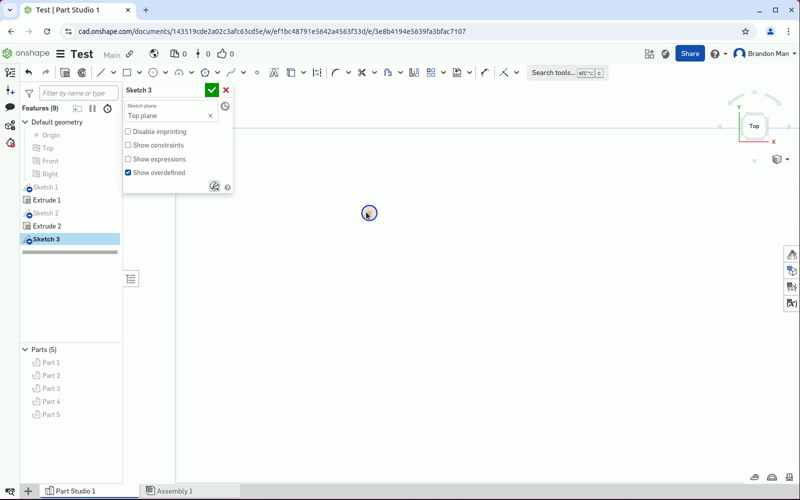
scroll(6)
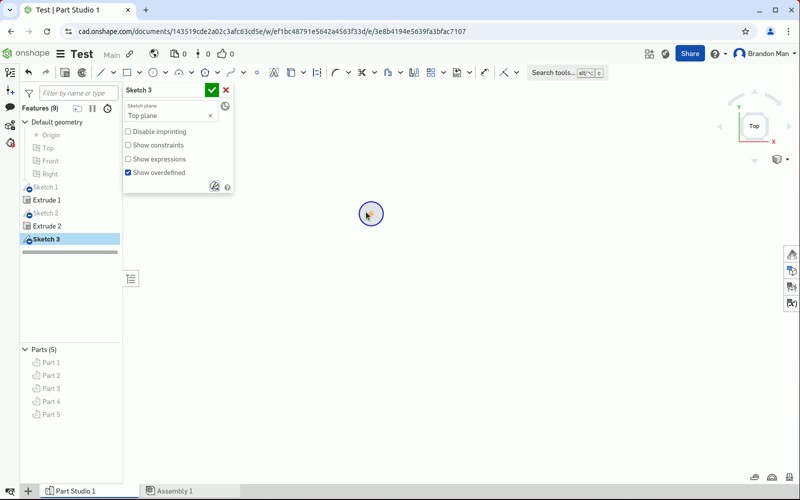
scroll(6)
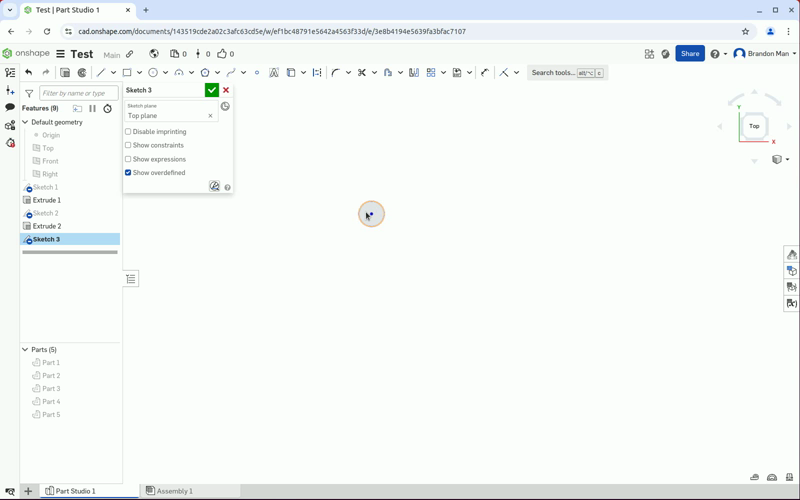
scroll(6)
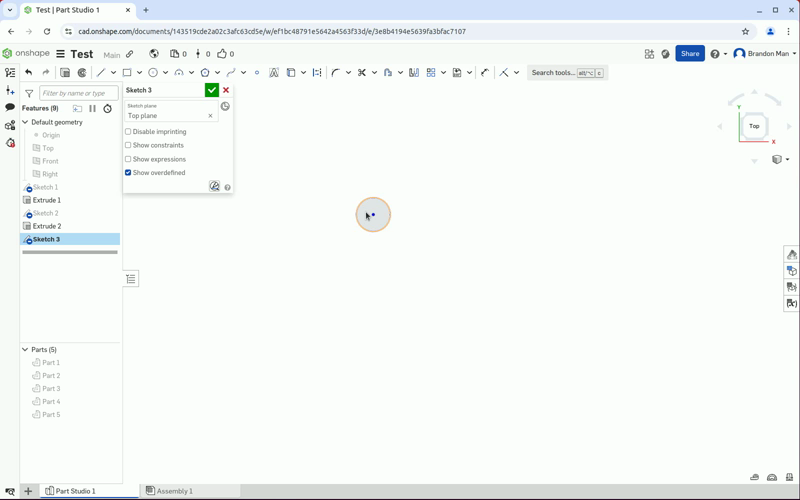
scroll(6)
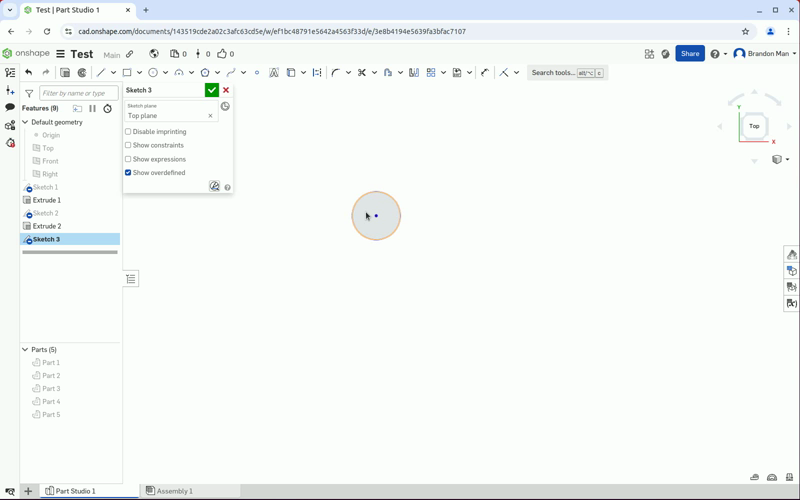
scroll(6)
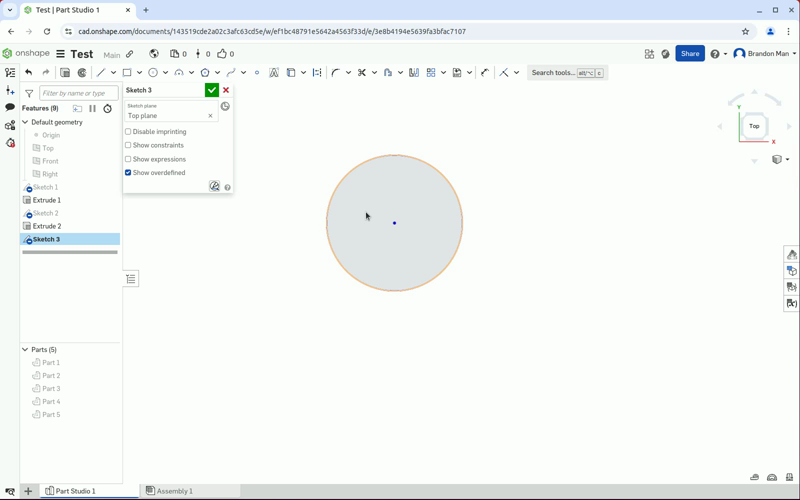
click(366, 211)
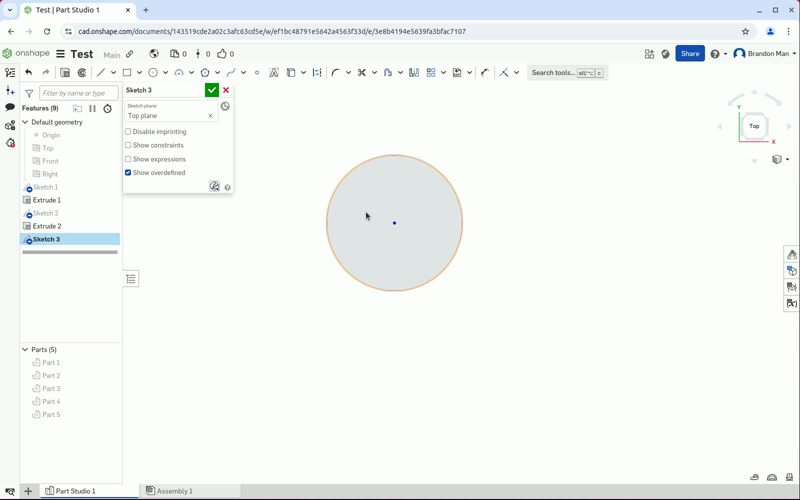
scroll(-6)
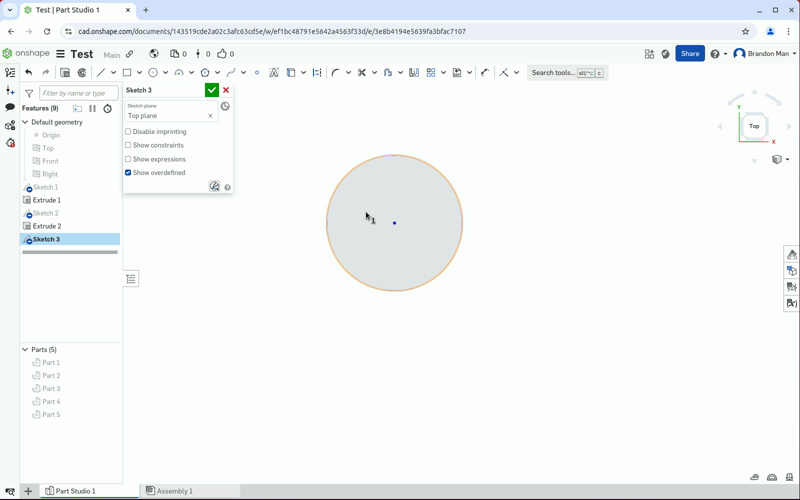
scroll(-6)
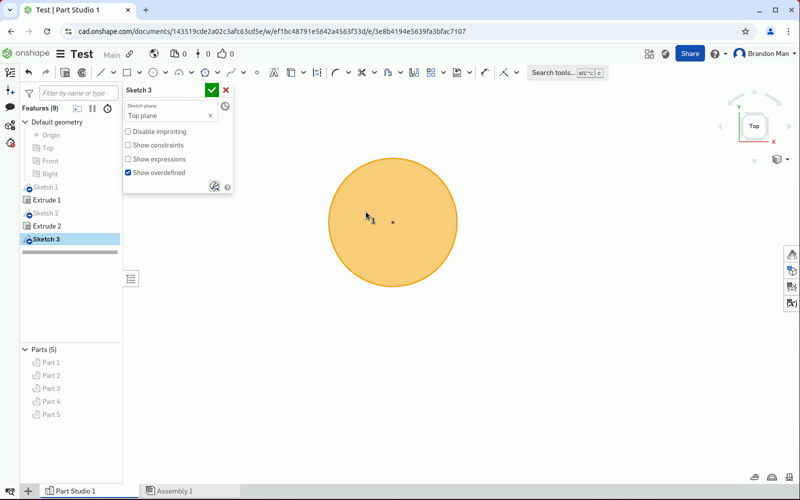
scroll(-6)
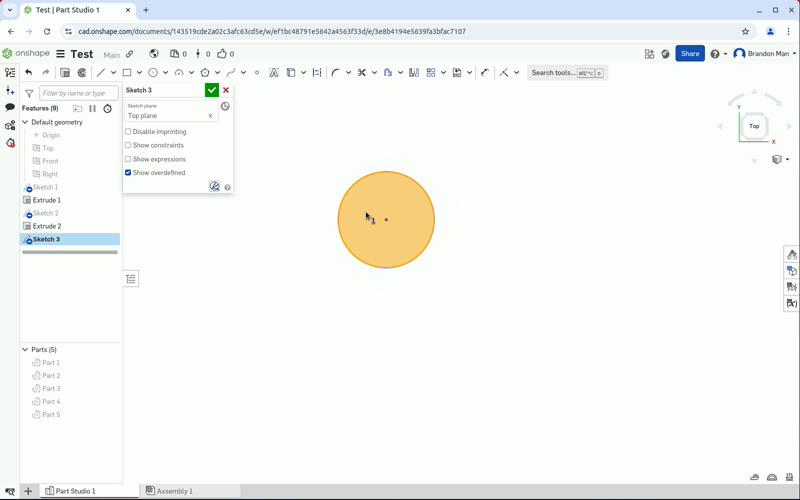
scroll(-6)
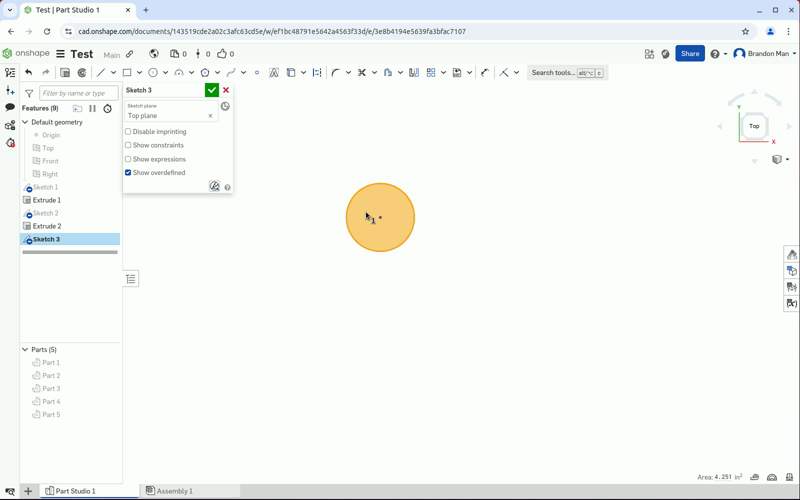
scroll(-6)
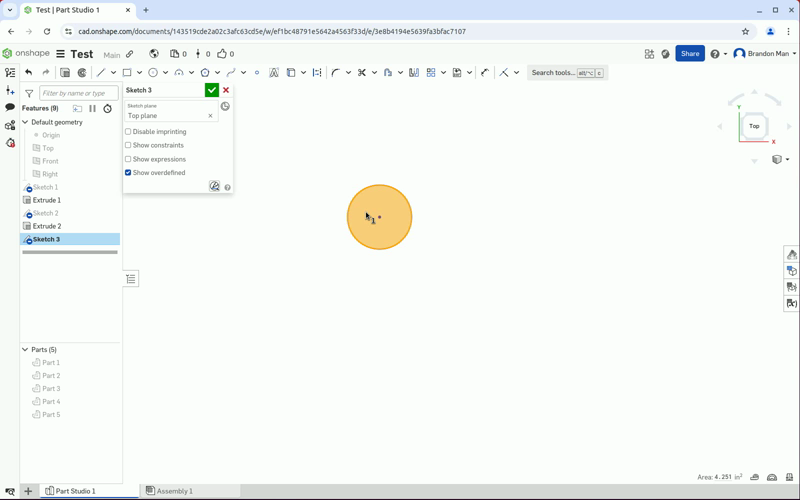
scroll(-6)
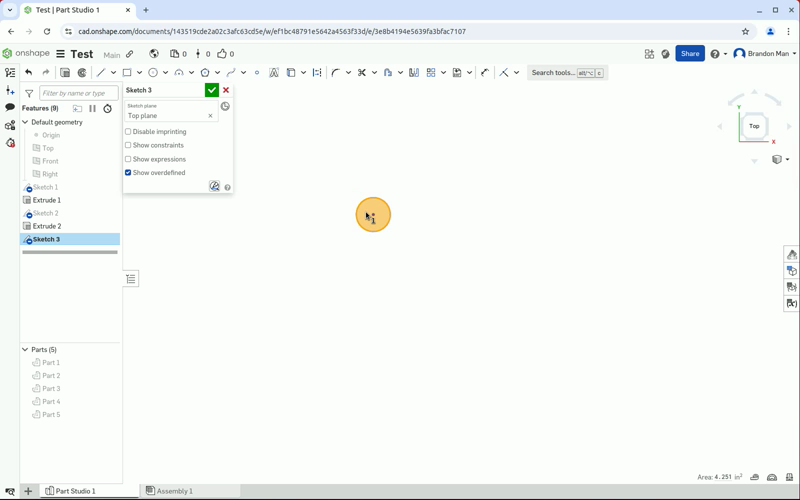
scroll(-6)
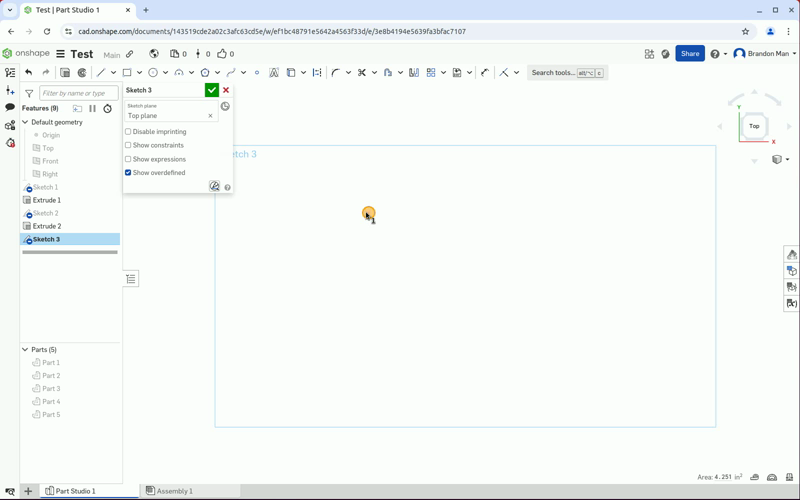
mouse_move(73, 352)
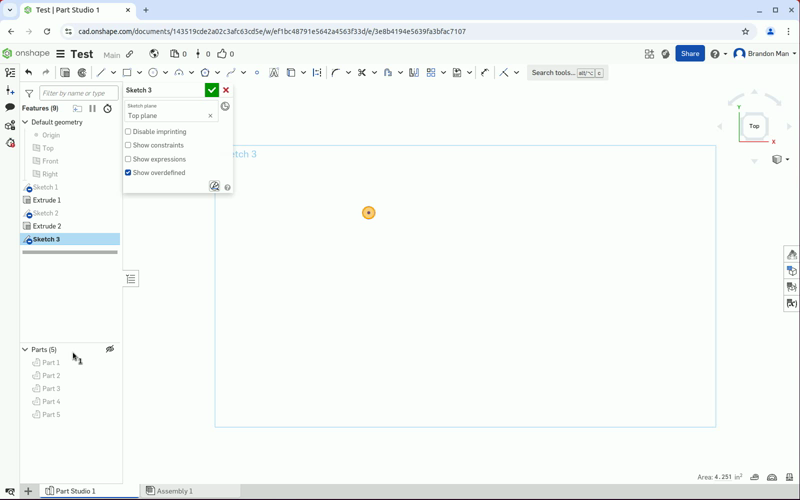
key(shift+y)
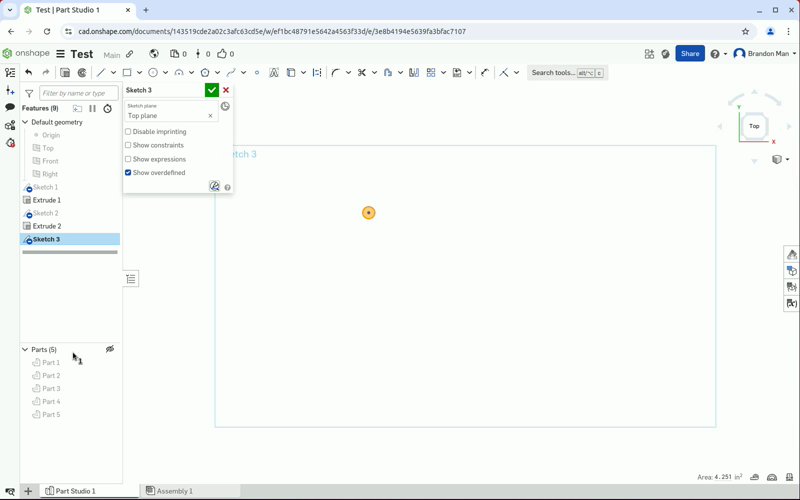
key(shift+e)
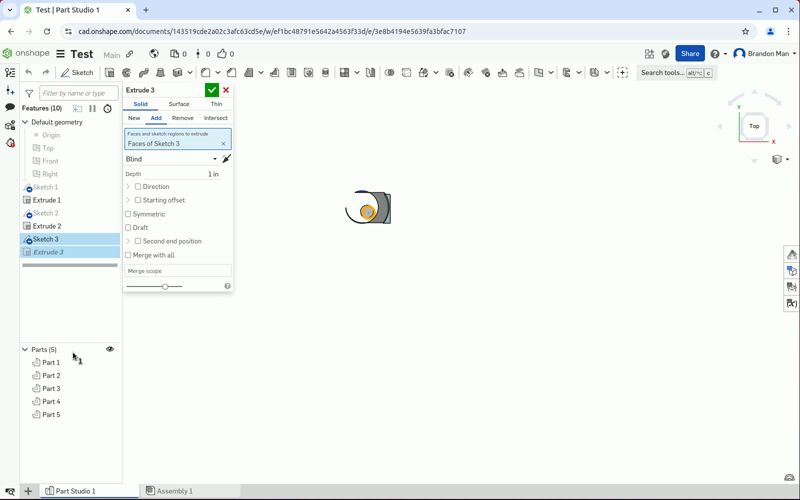
mouse_move(143, 106)
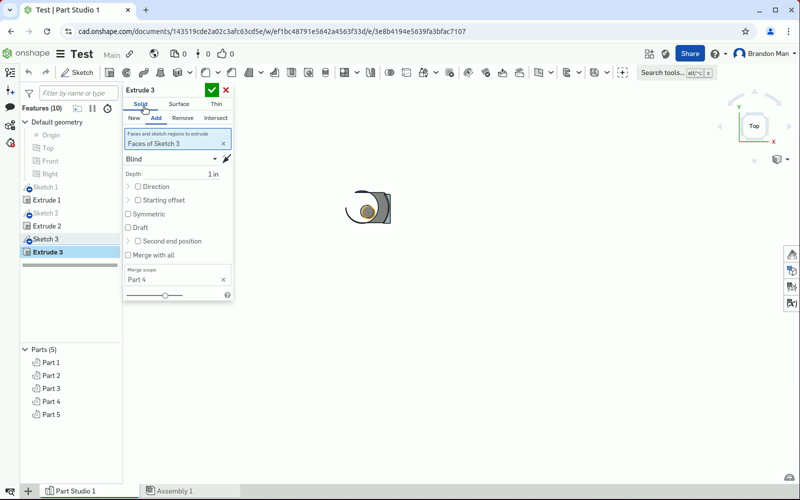
click(143, 106)
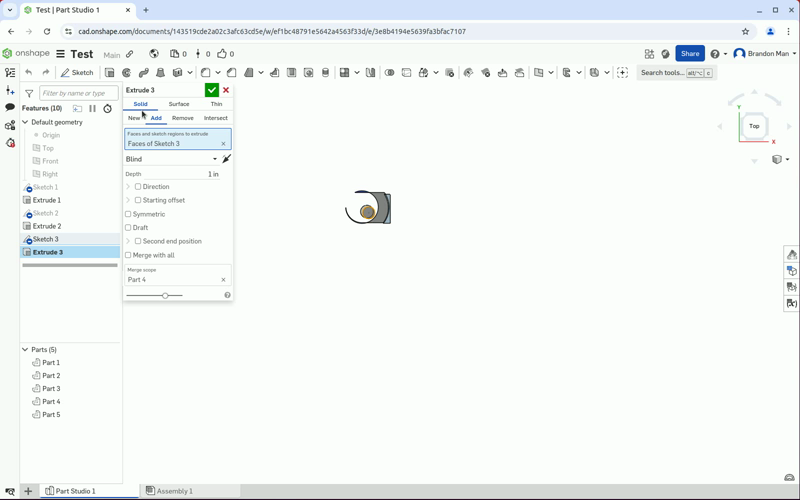
mouse_move(137, 120)
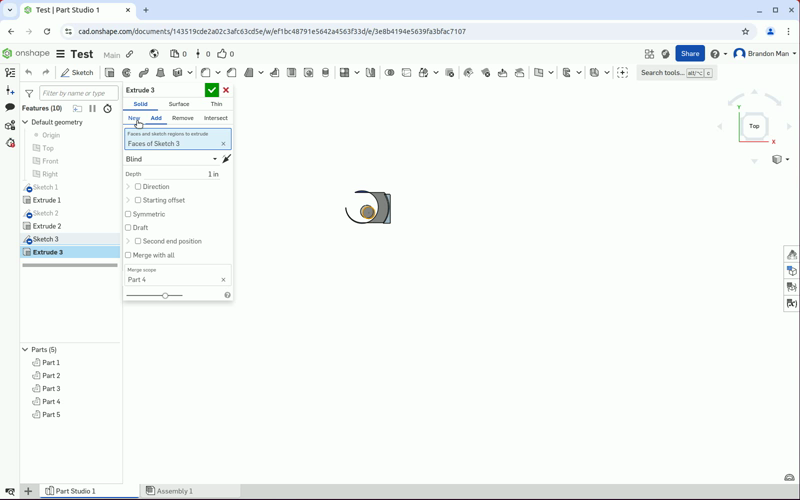
click(137, 120)
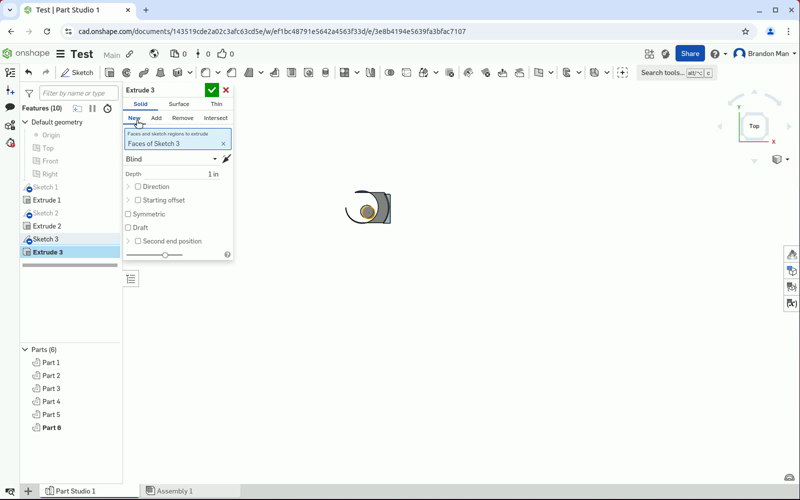
key(tab, 4)
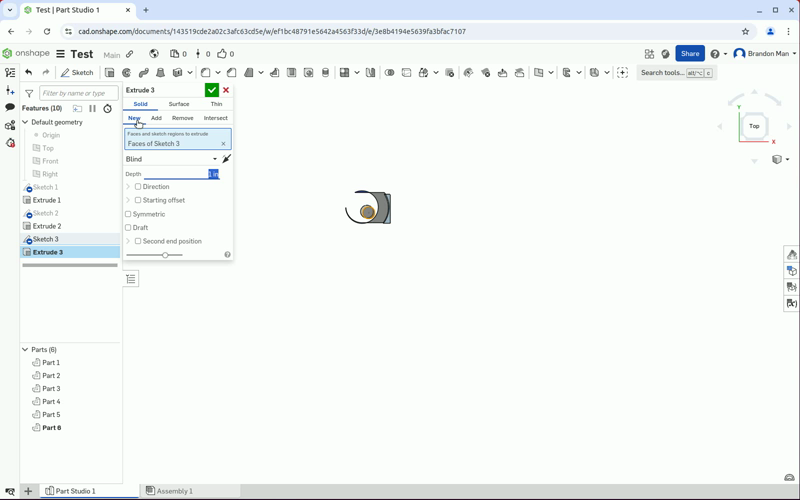
text(2.407)
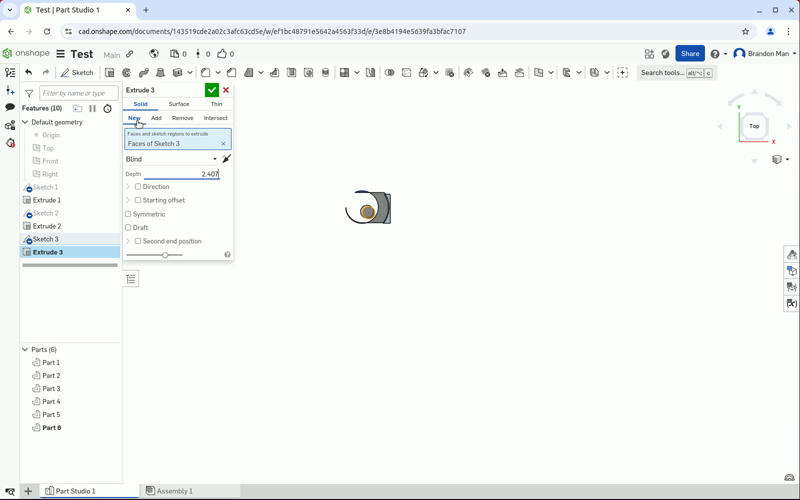
key(enter)
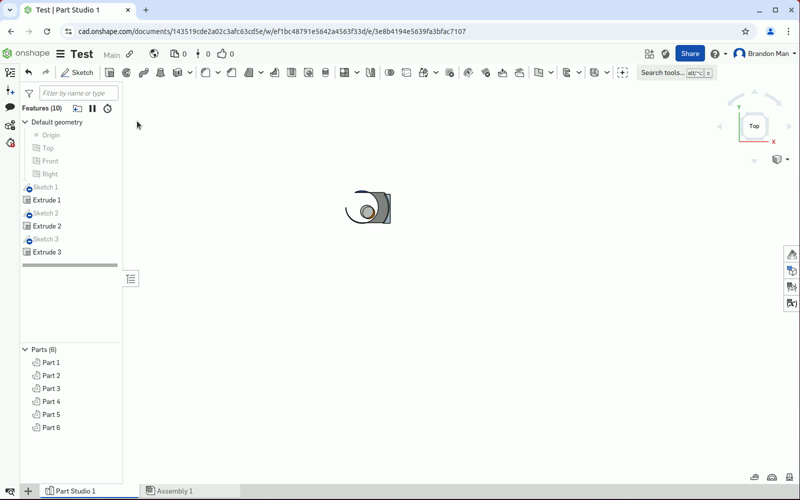
key(shift+h)
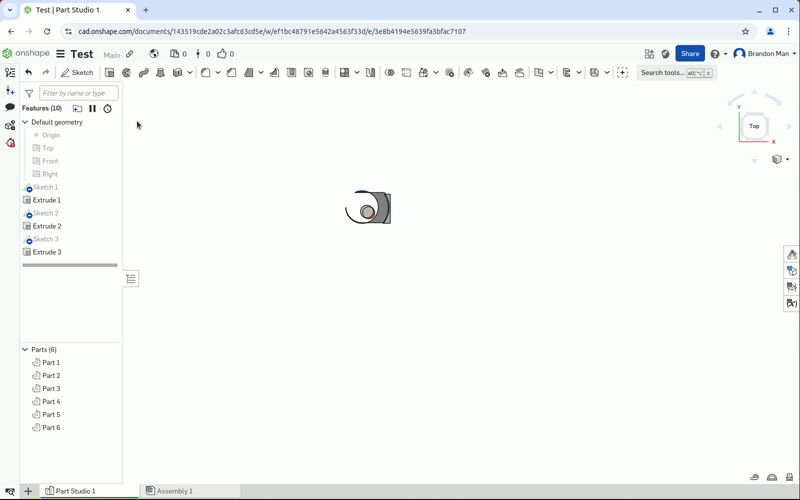
key(shift+h)
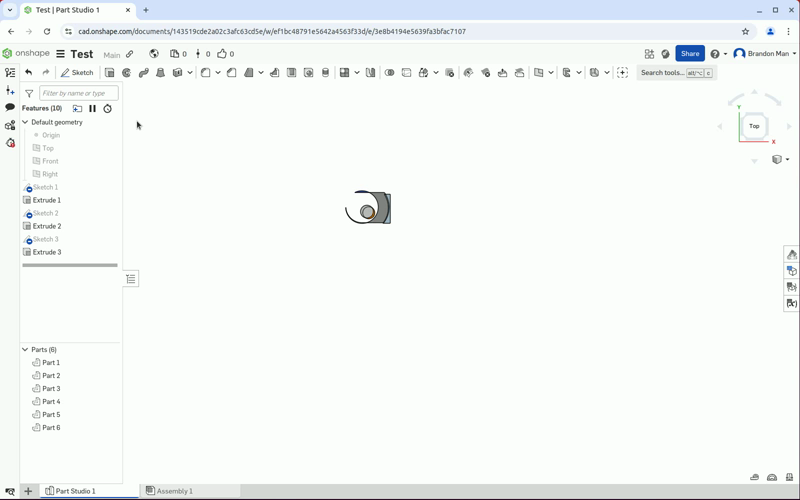
mouse_move(73, 189)
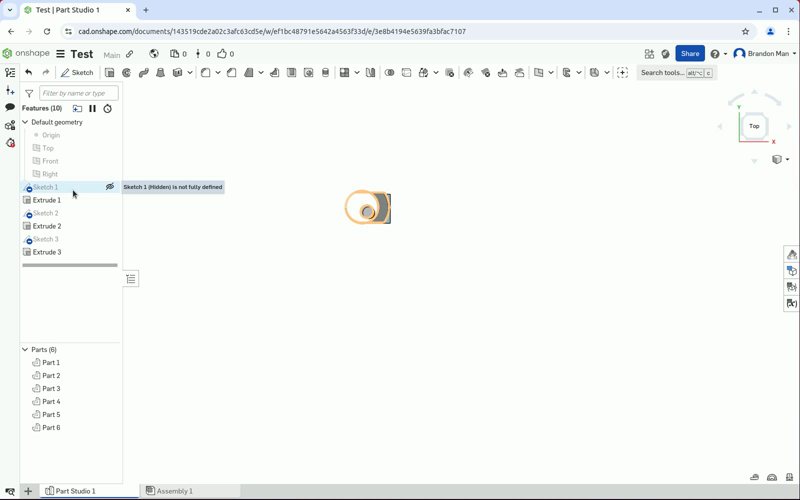
click(73, 189)
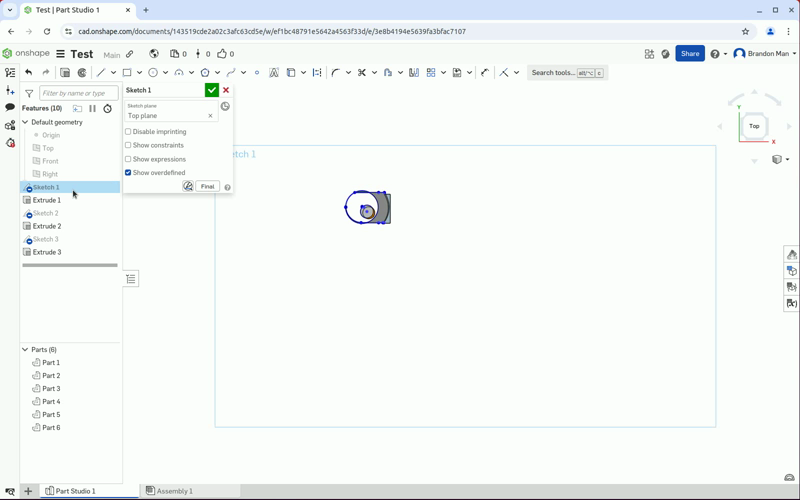
mouse_move(229, 92)
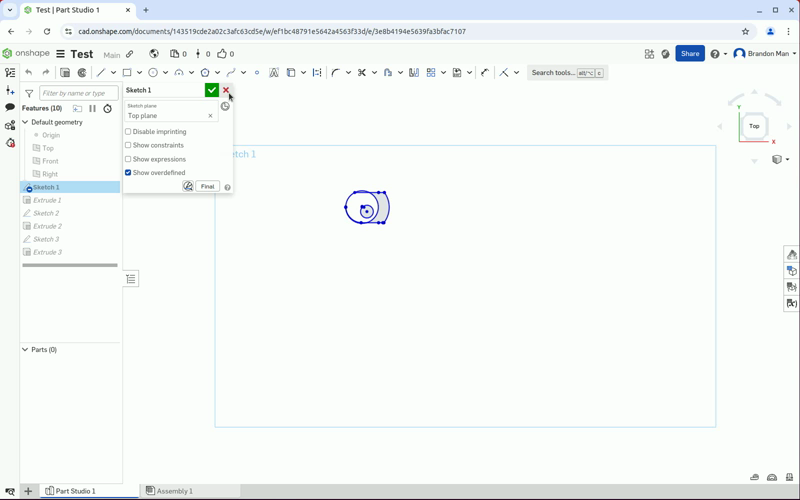
click(229, 92)
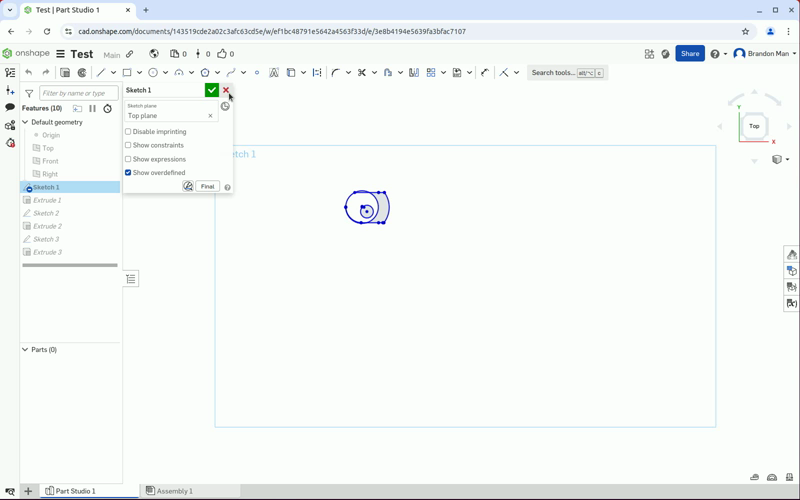
key(shift+s)
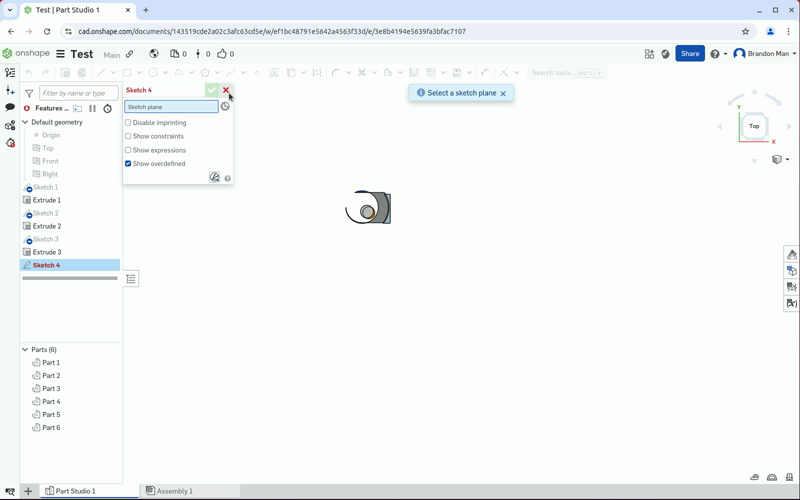
mouse_move(73, 150)
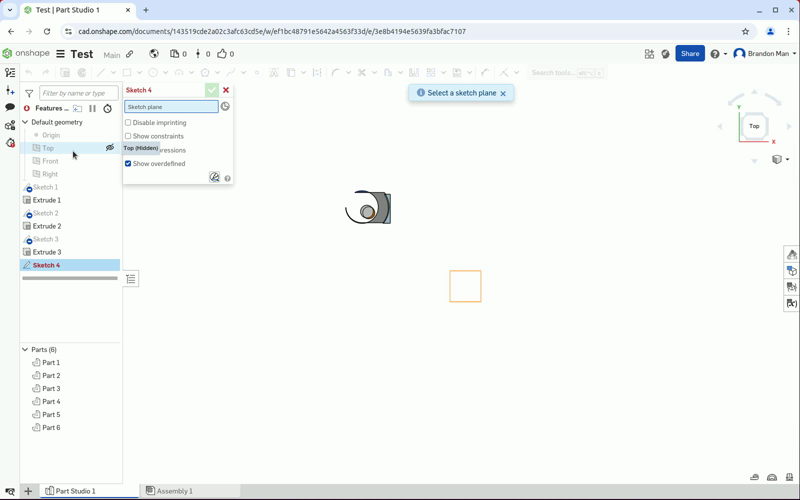
click(73, 150)
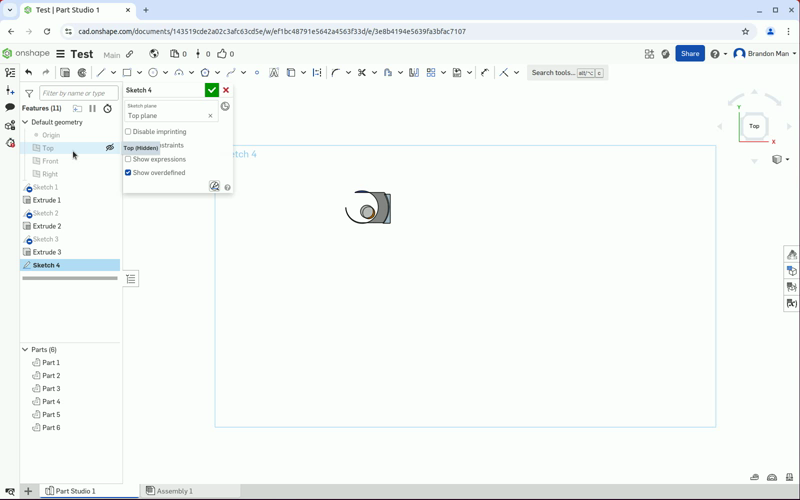
mouse_move(73, 352)
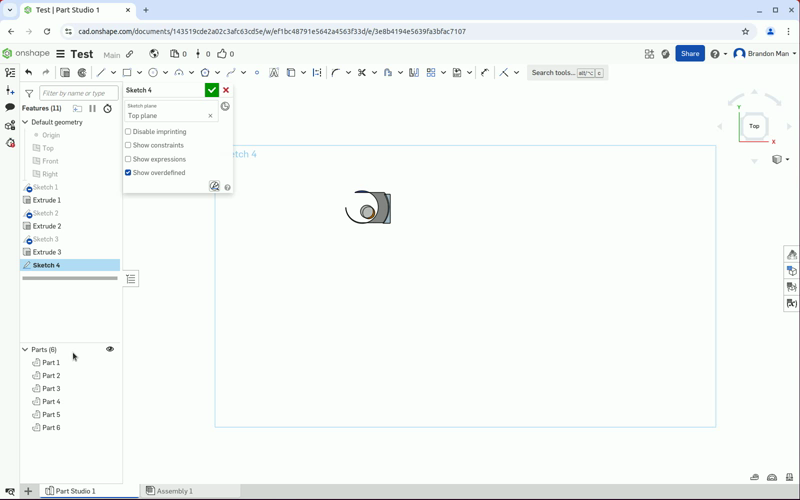
key(y)
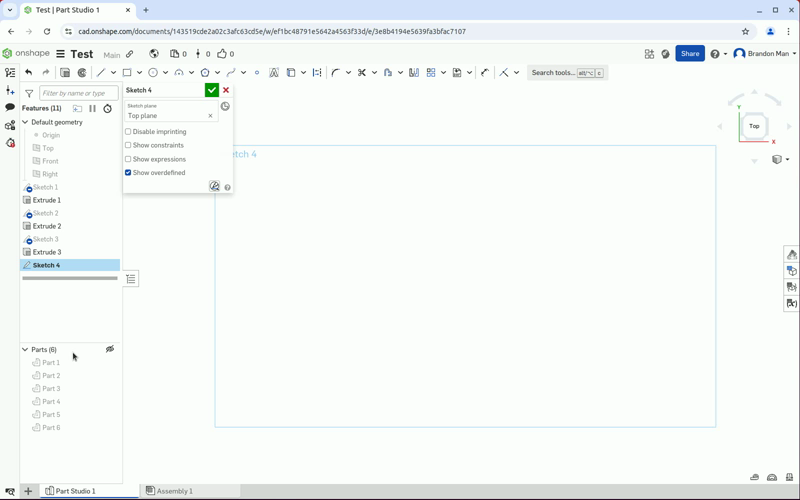
key(a)
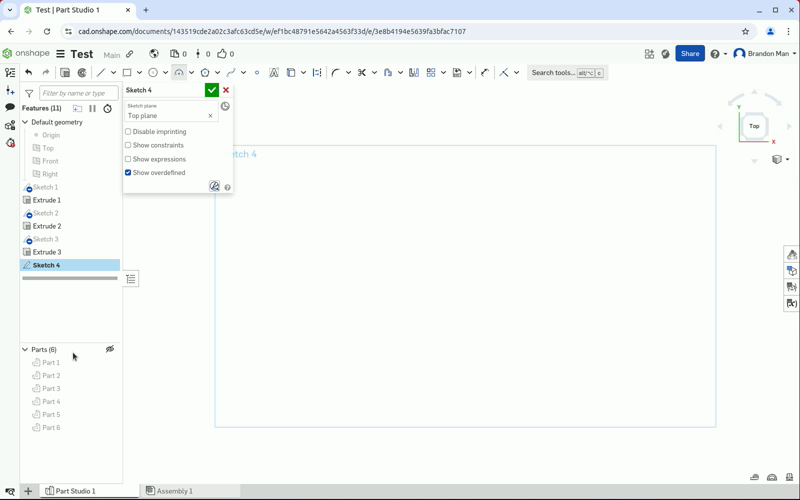
key_down(shift)
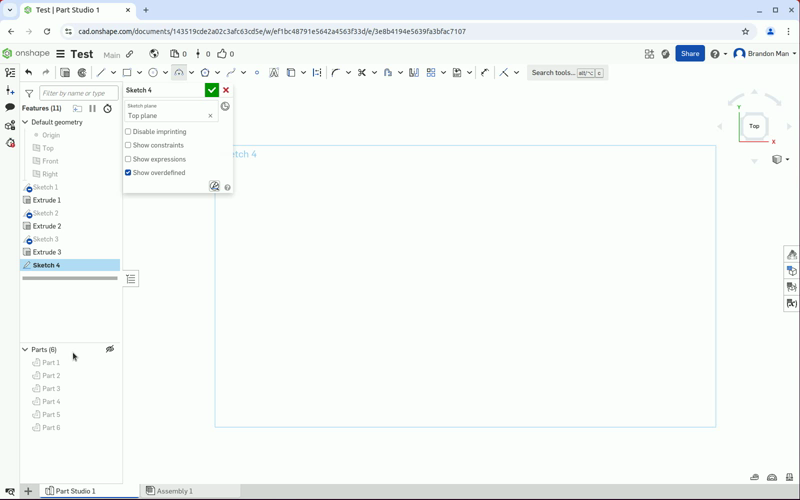
mouse_move(348, 207)
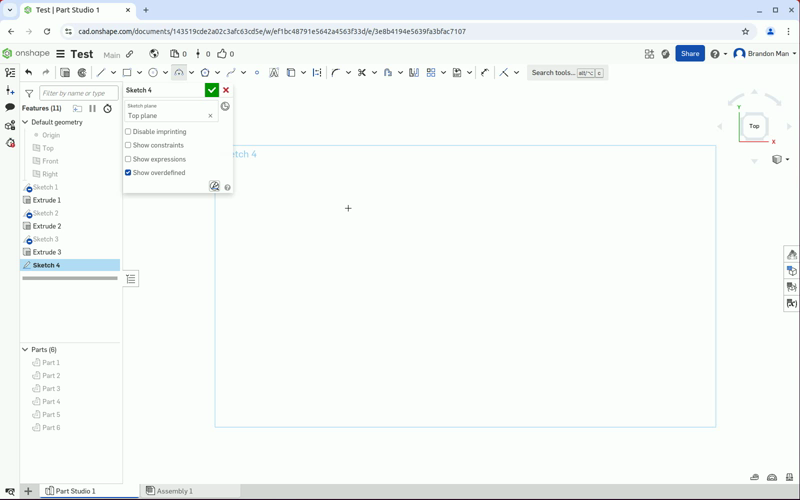
click(348, 207)
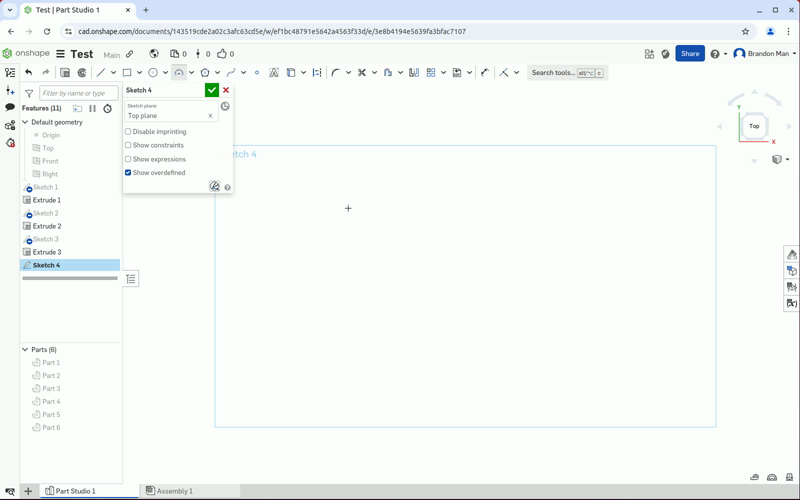
key_up(shift)
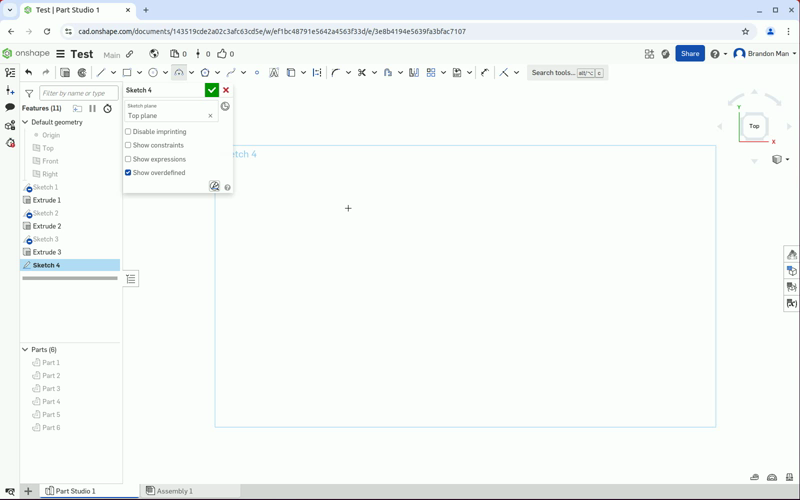
key_down(shift)
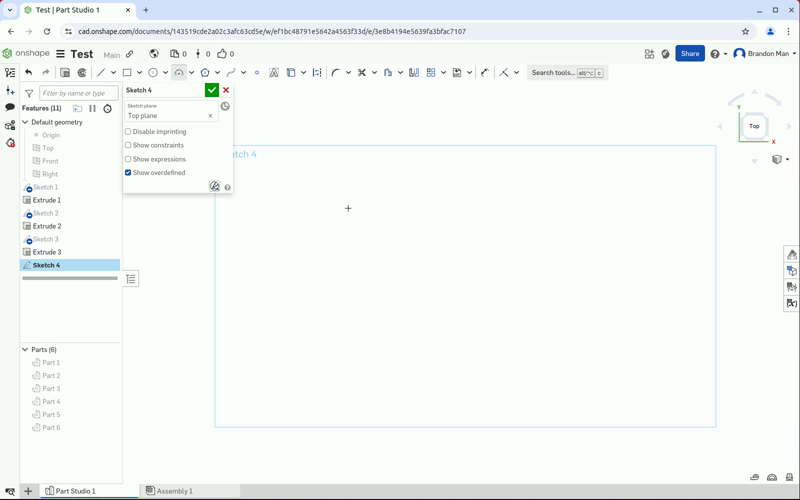
mouse_move(363, 188)
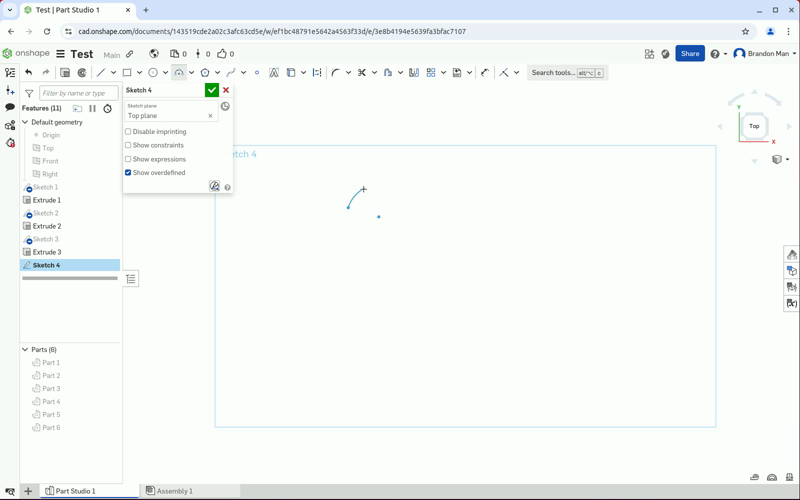
click(363, 188)
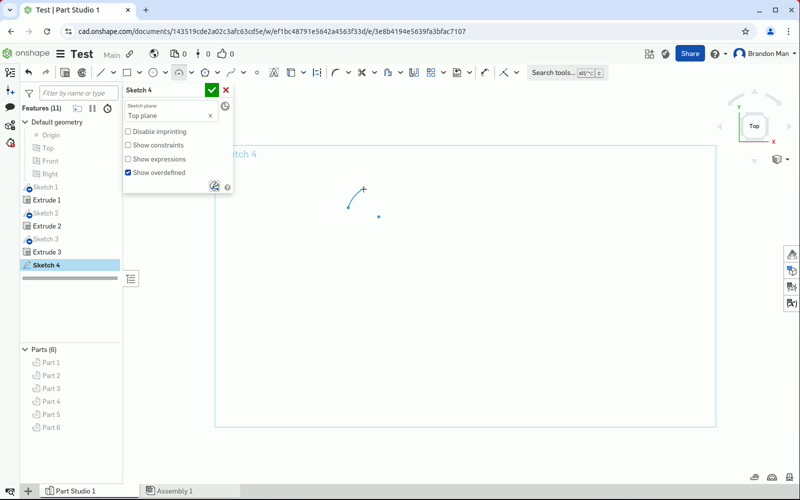
mouse_move(352, 195)
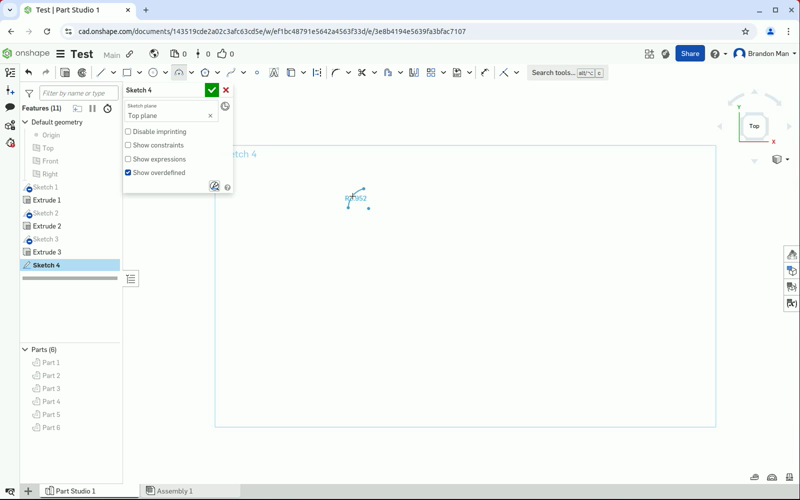
click(352, 195)
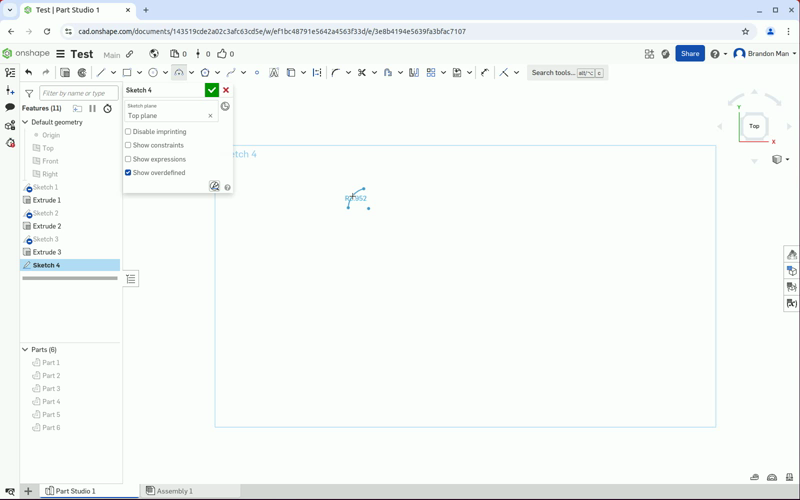
key_up(shift)
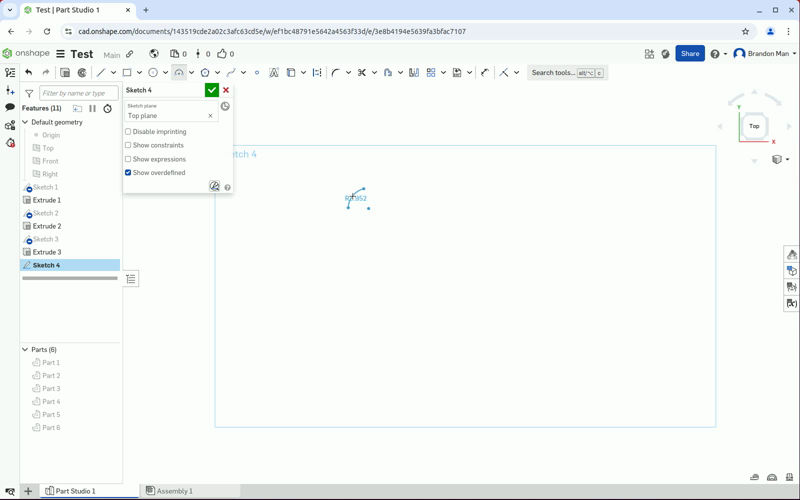
key(esc)
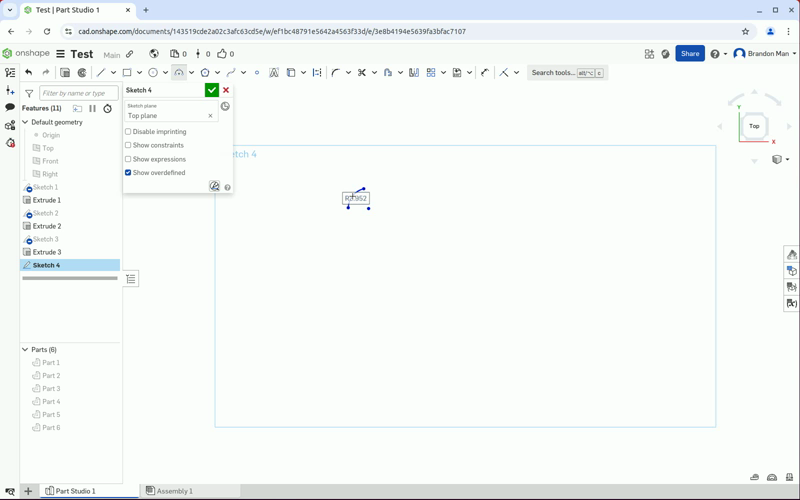
key(l)
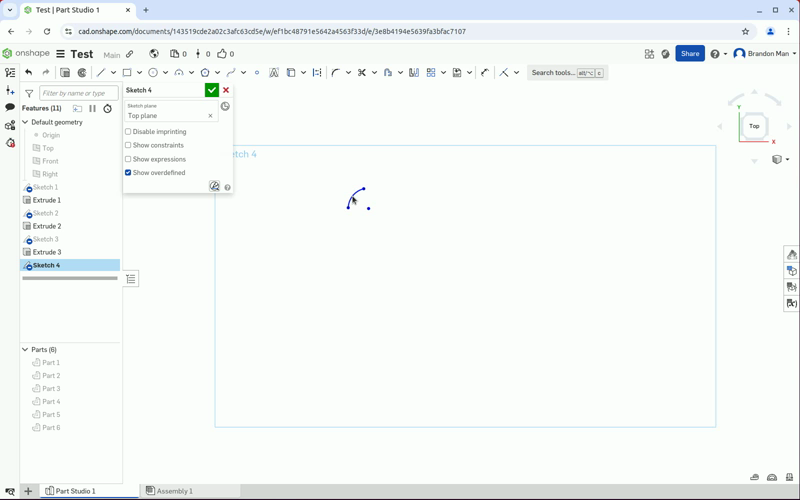
mouse_move(363, 188)
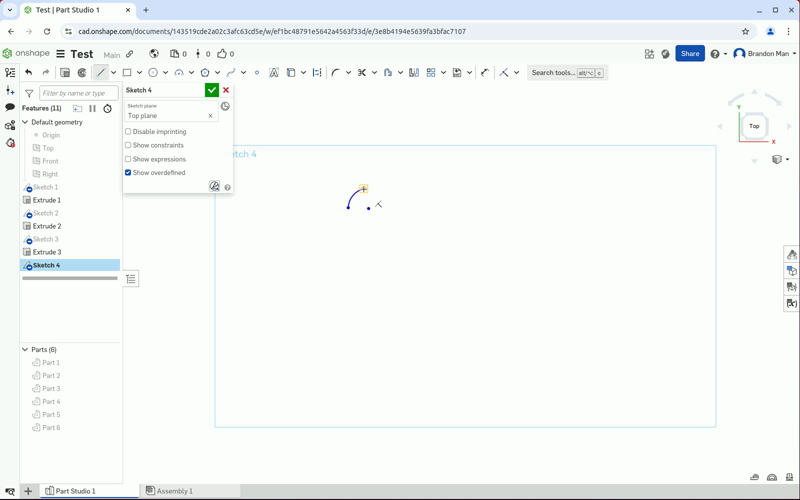
click(363, 188)
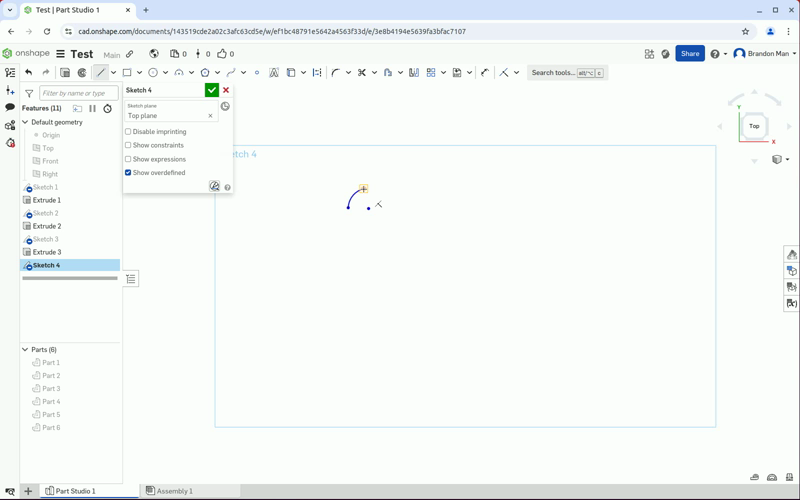
key_down(shift)
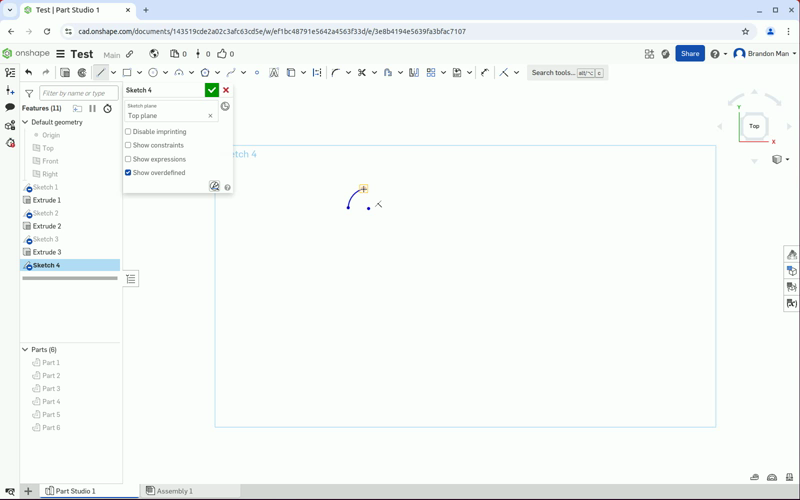
mouse_move(393, 188)
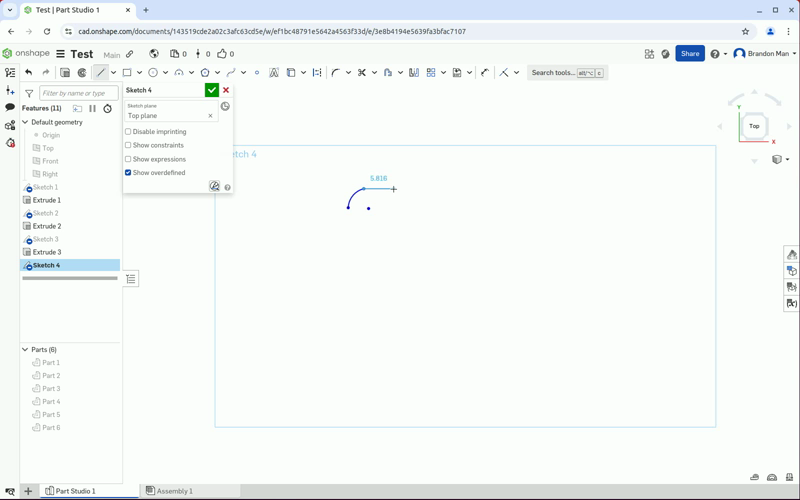
mouse_move(380, 188)
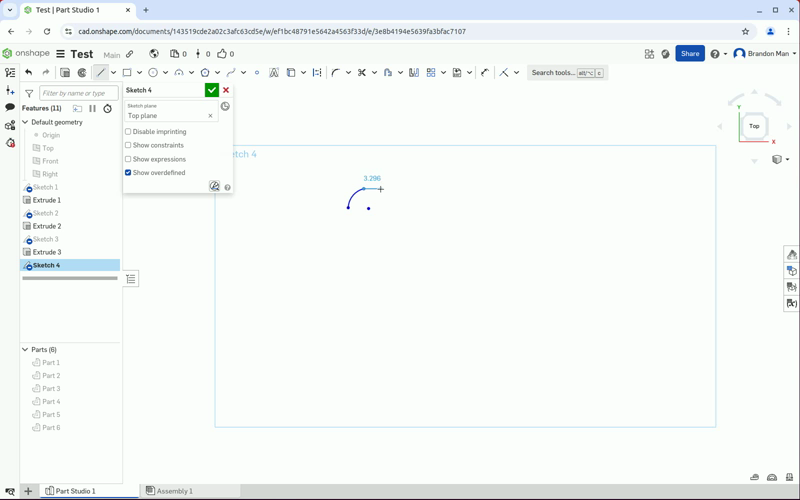
click(380, 188)
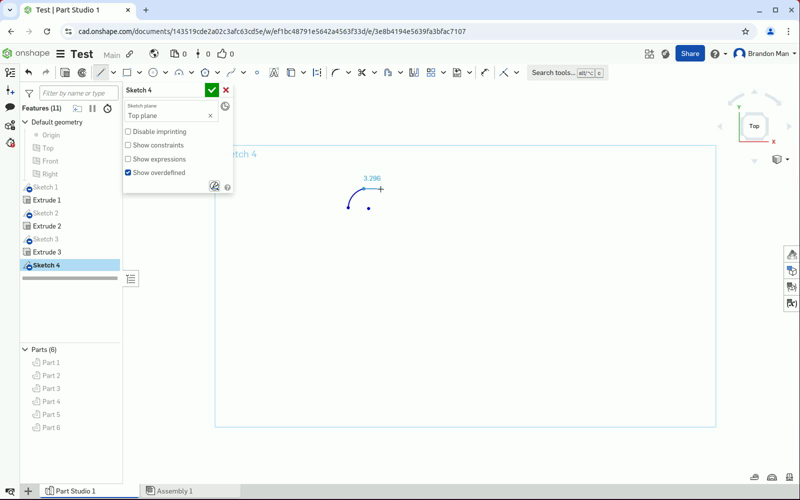
key_up(shift)
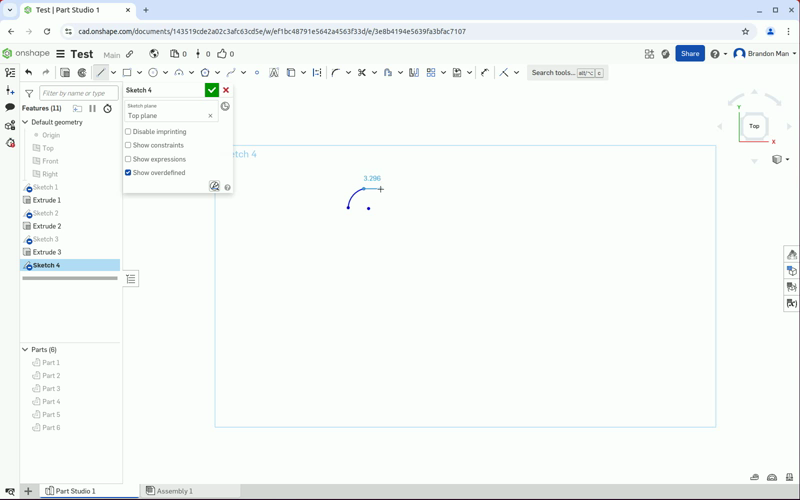
key(esc)
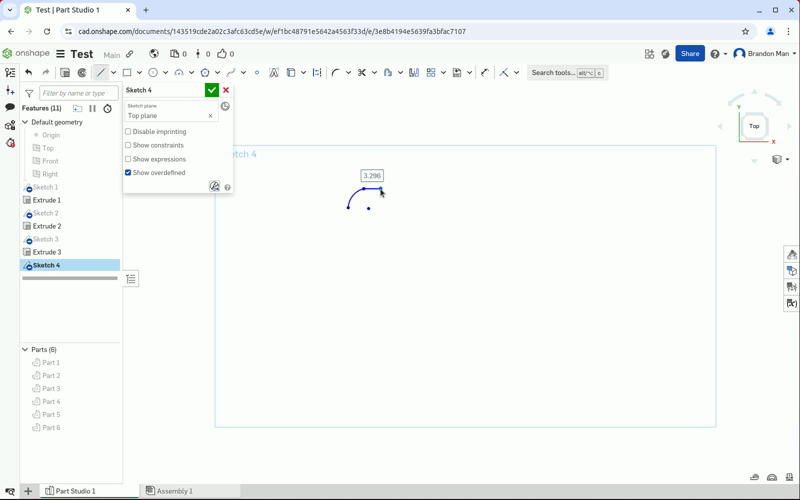
key(a)
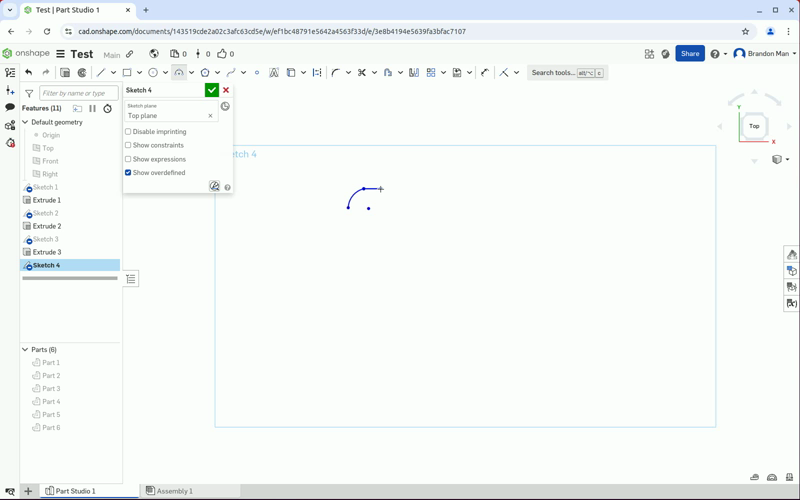
mouse_move(380, 188)
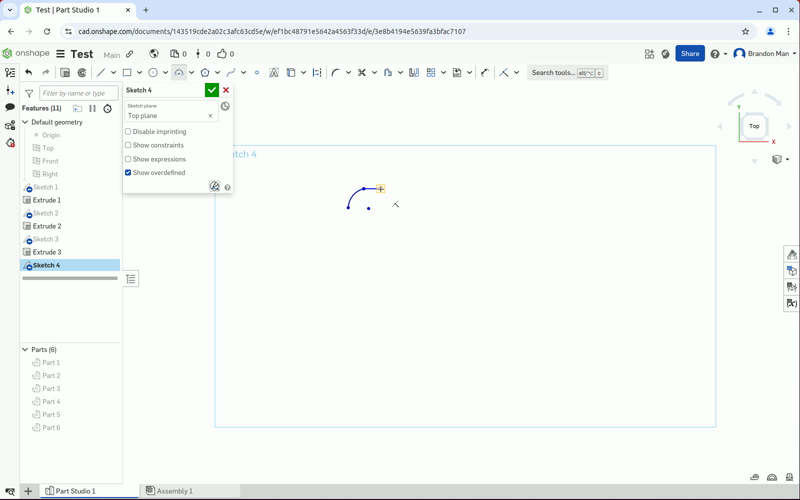
click(380, 188)
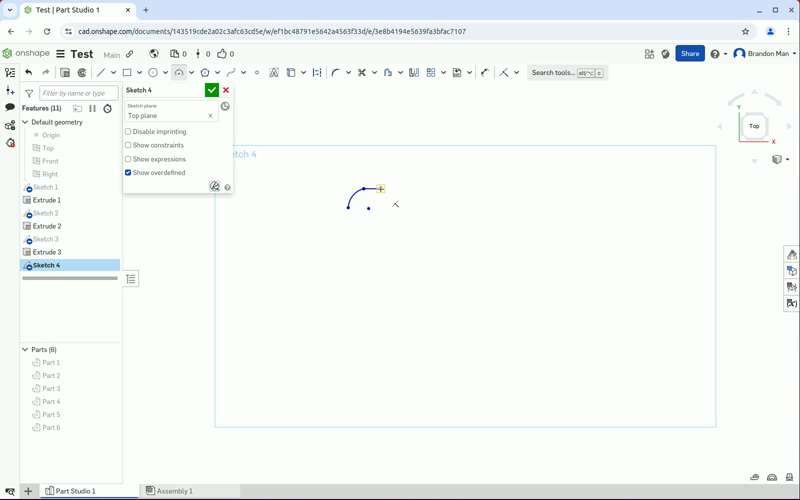
key_down(shift)
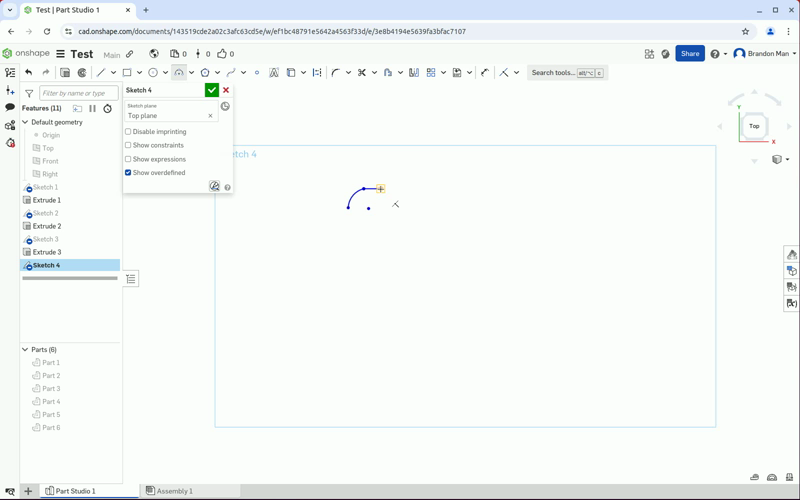
mouse_move(385, 194)
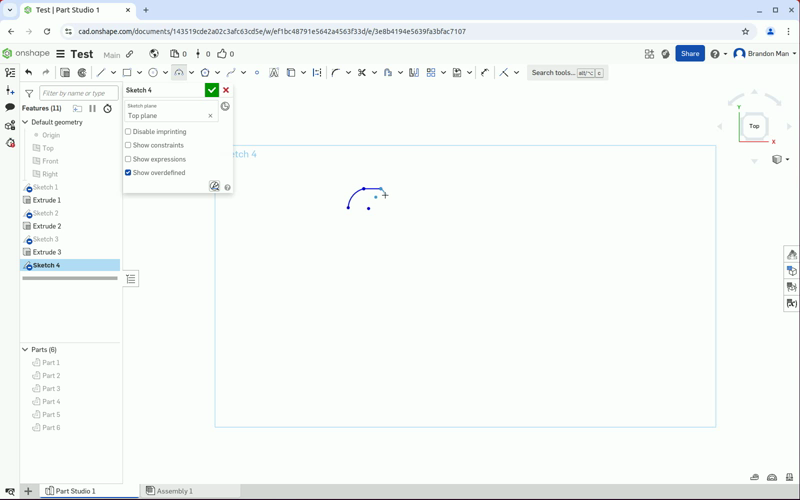
click(385, 194)
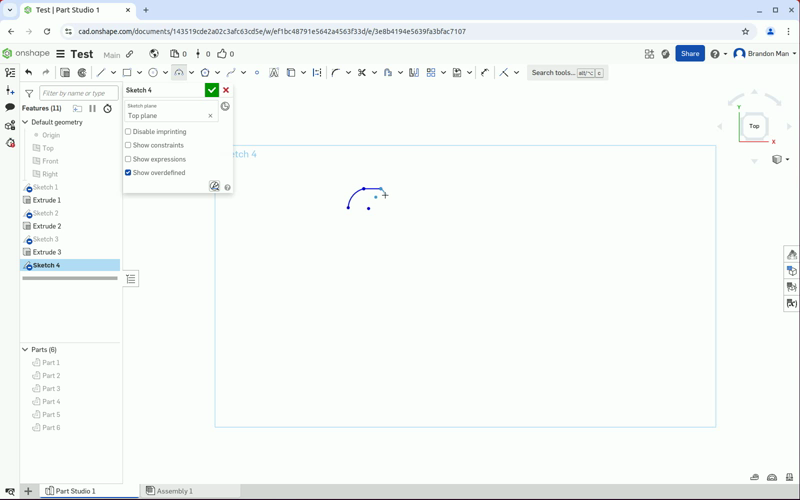
mouse_move(383, 191)
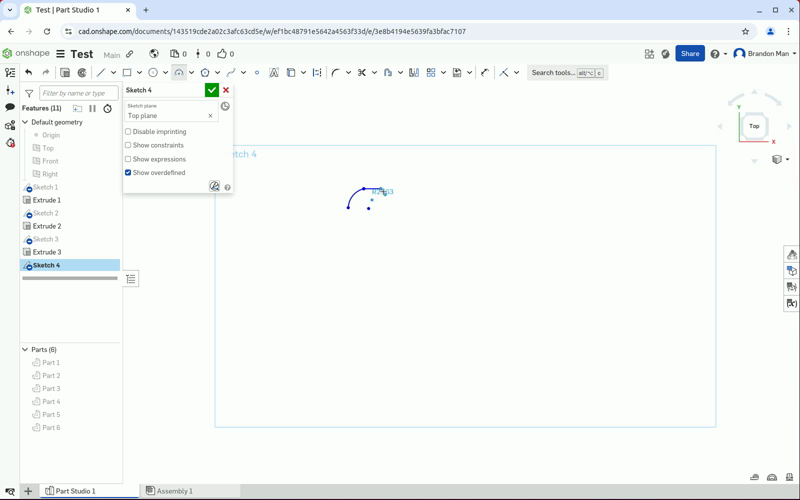
scroll(6)
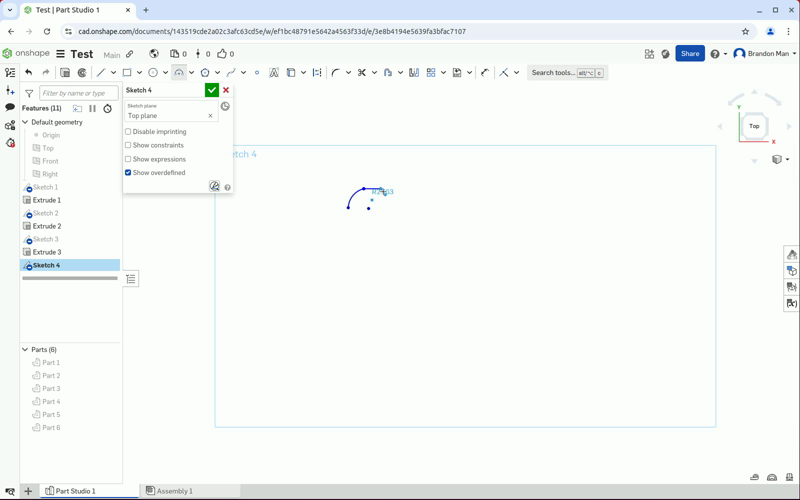
scroll(6)
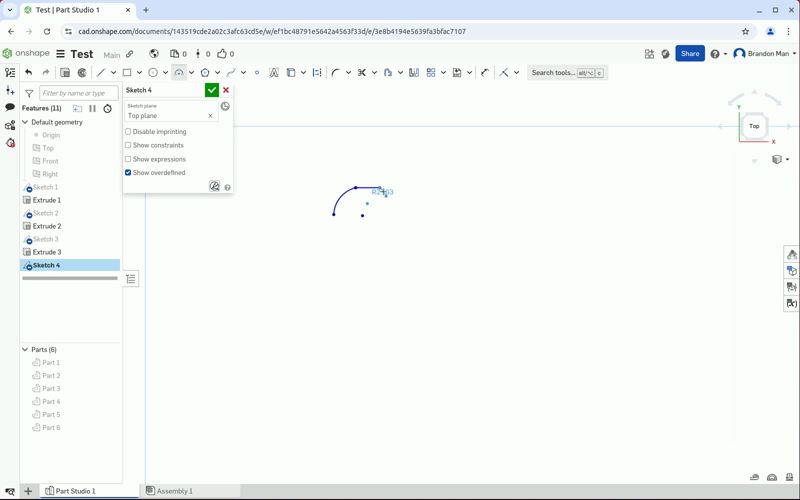
scroll(6)
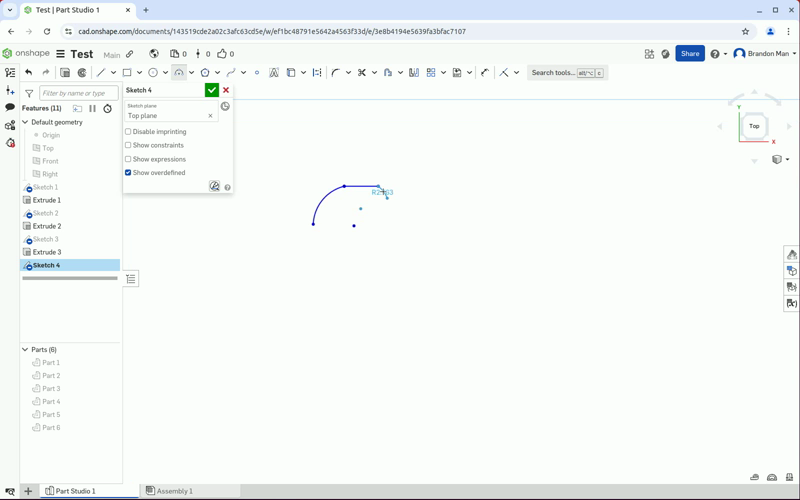
scroll(6)
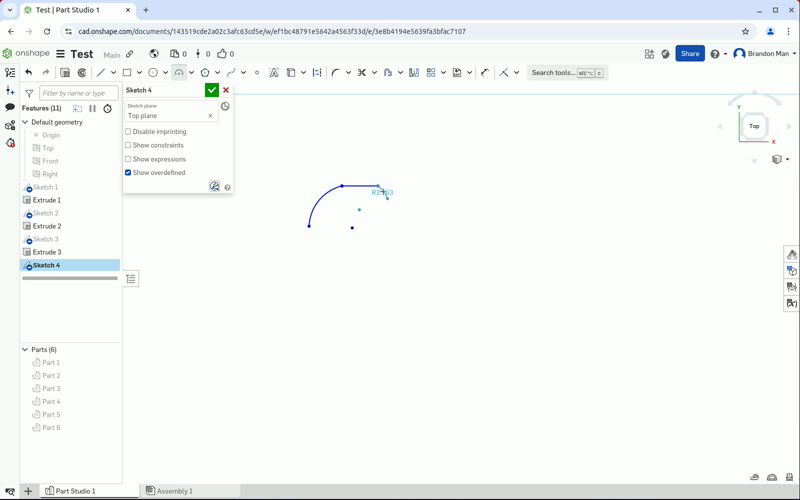
scroll(6)
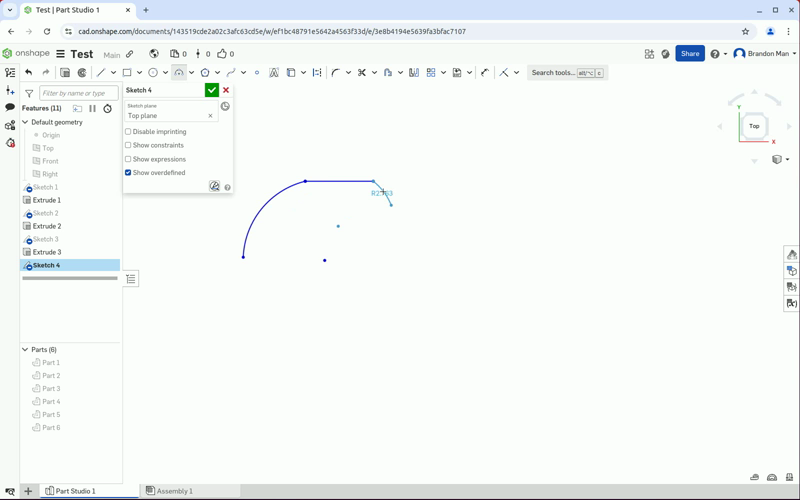
scroll(6)
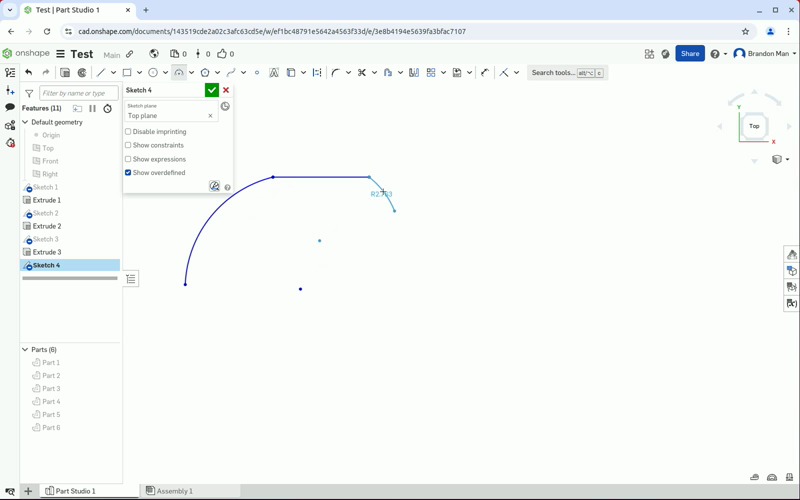
scroll(6)
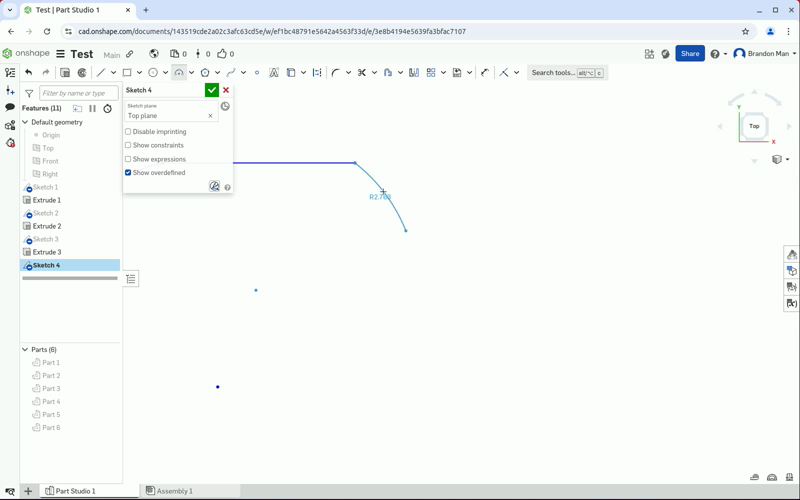
click(383, 191)
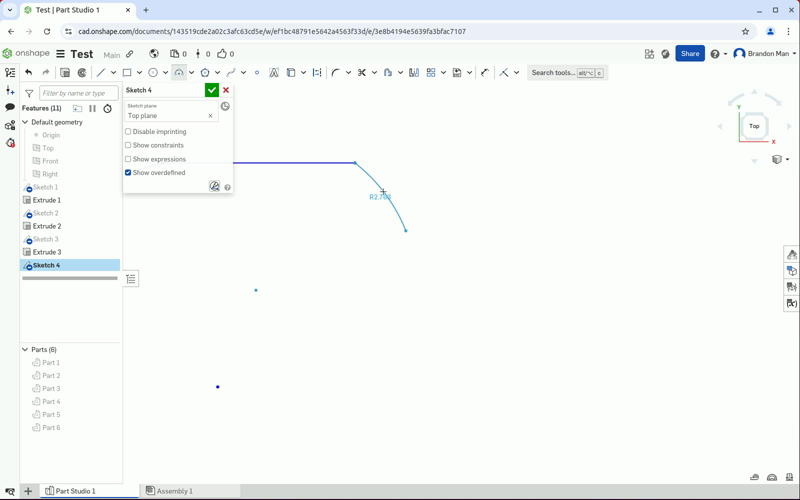
scroll(-6)
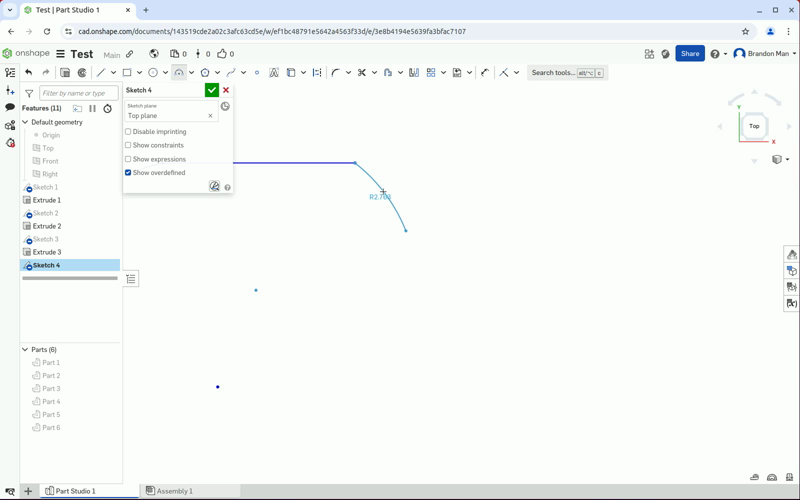
scroll(-6)
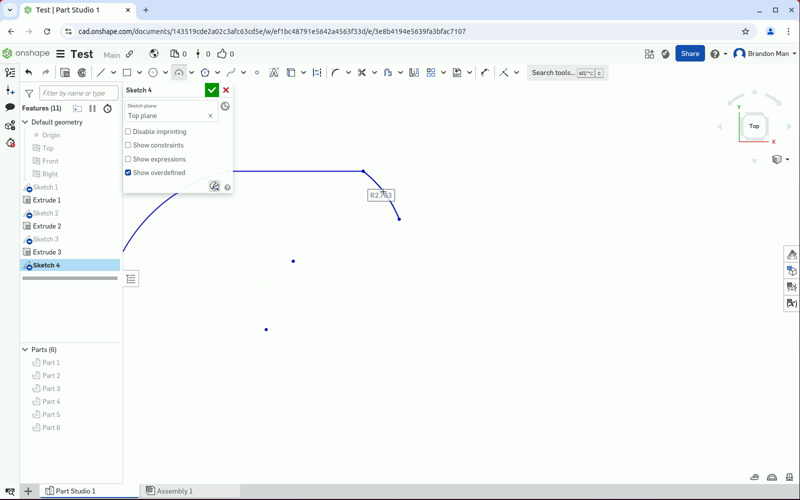
scroll(-6)
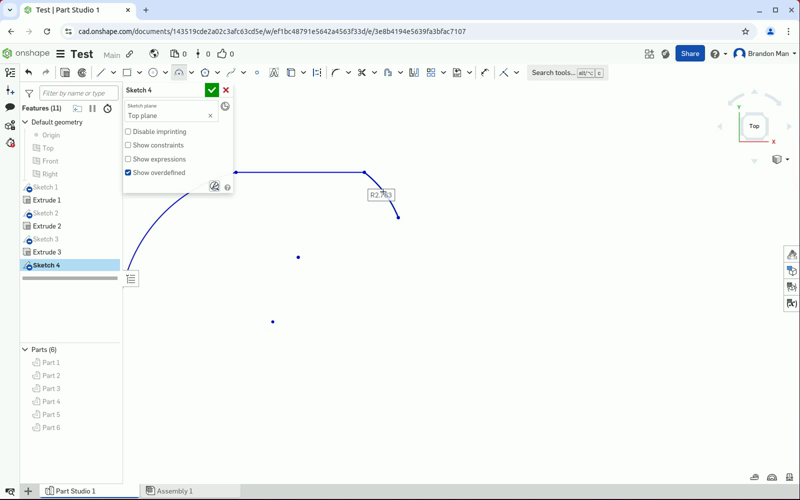
scroll(-6)
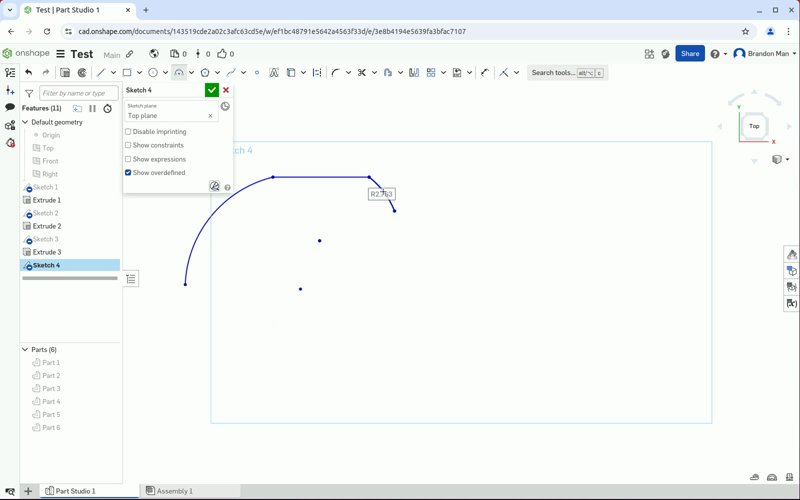
scroll(-6)
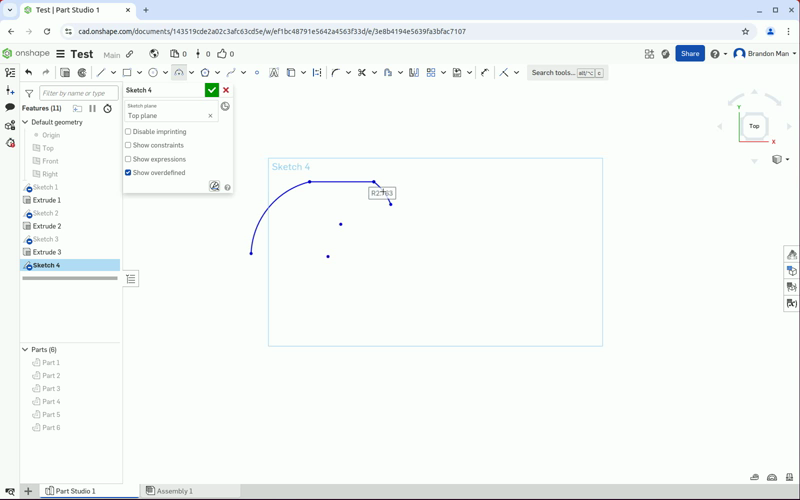
scroll(-6)
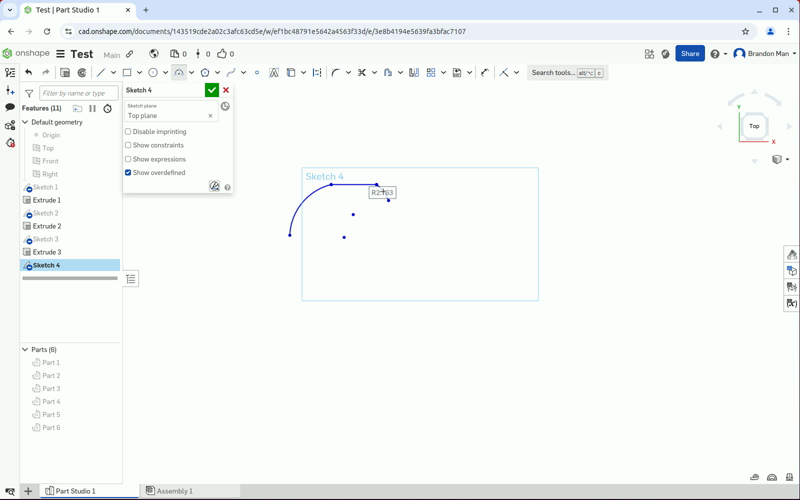
scroll(-6)
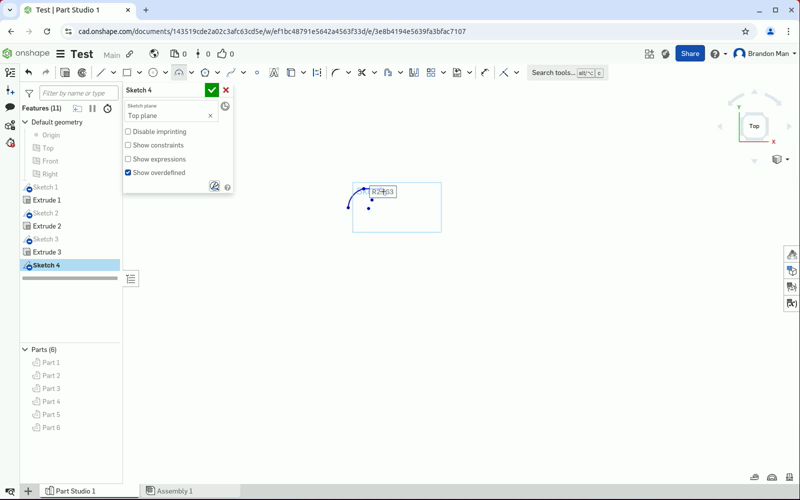
key_up(shift)
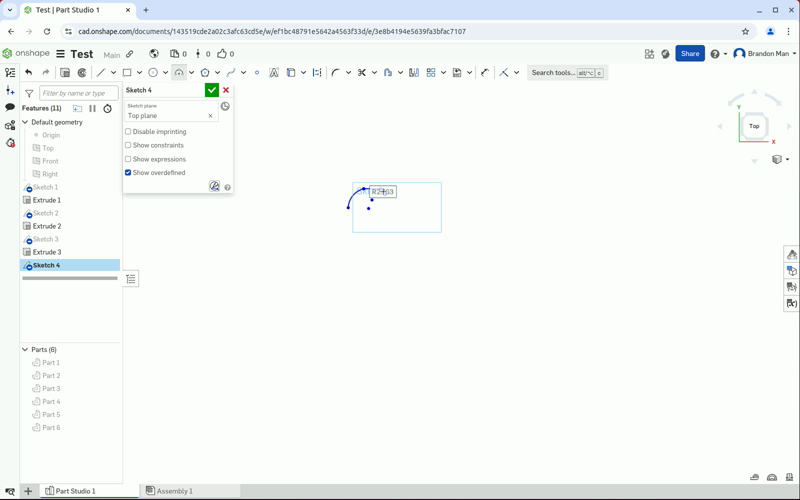
key(esc)
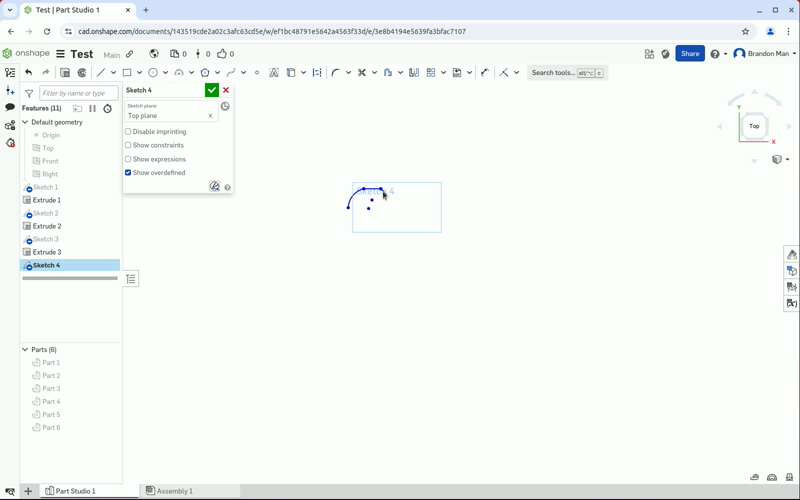
key(l)
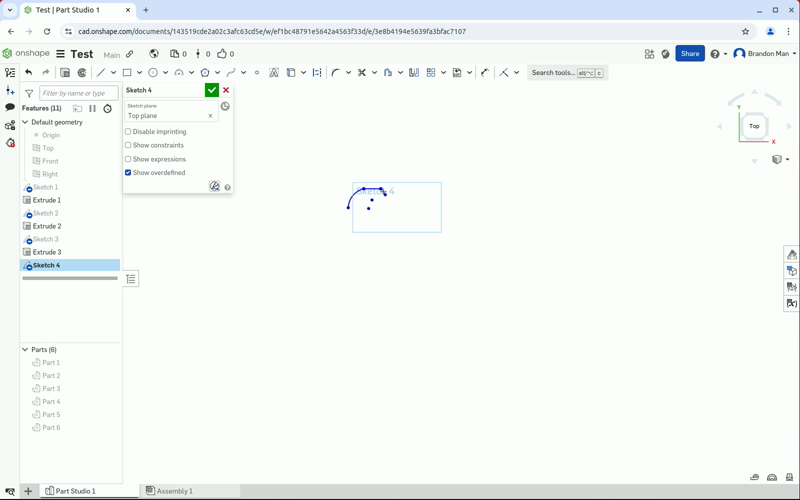
mouse_move(385, 194)
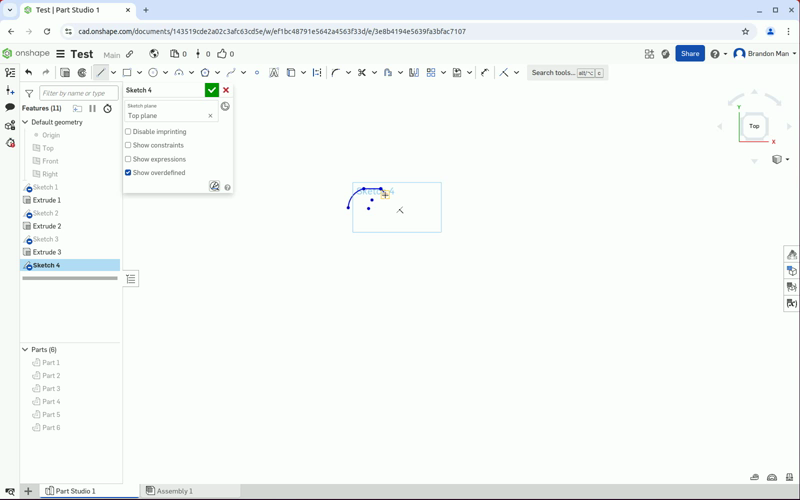
scroll(6)
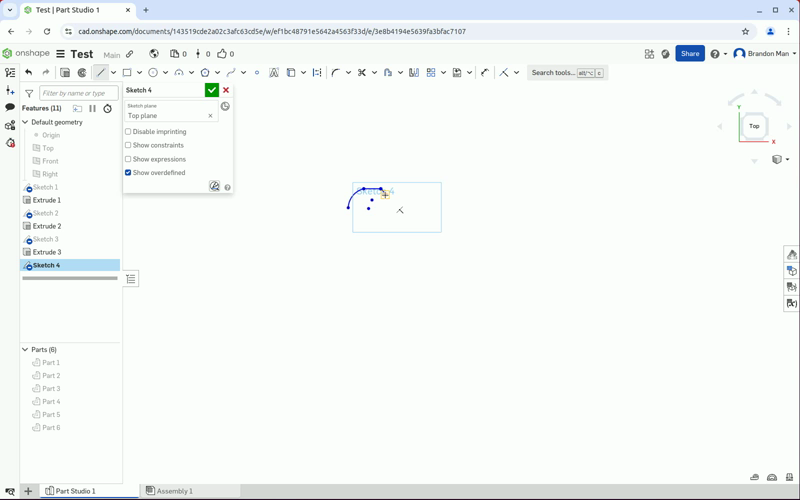
scroll(6)
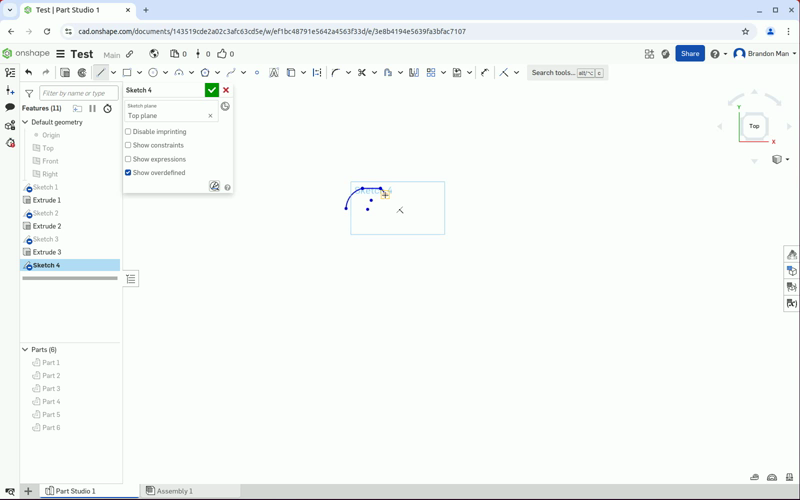
scroll(6)
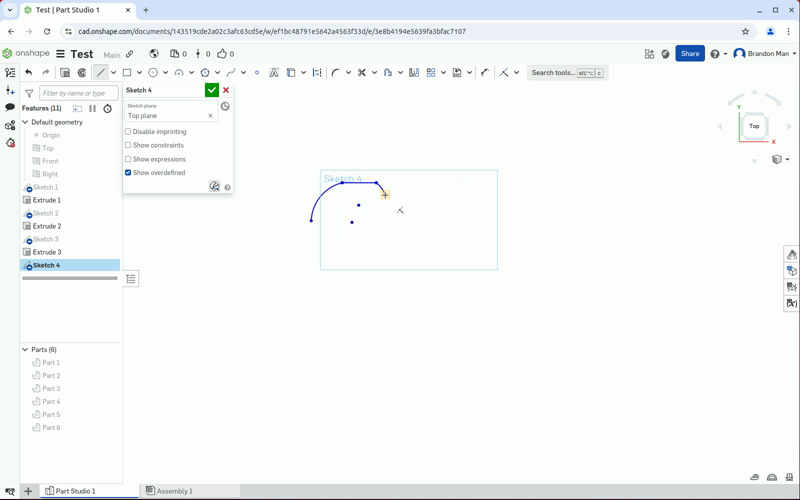
scroll(6)
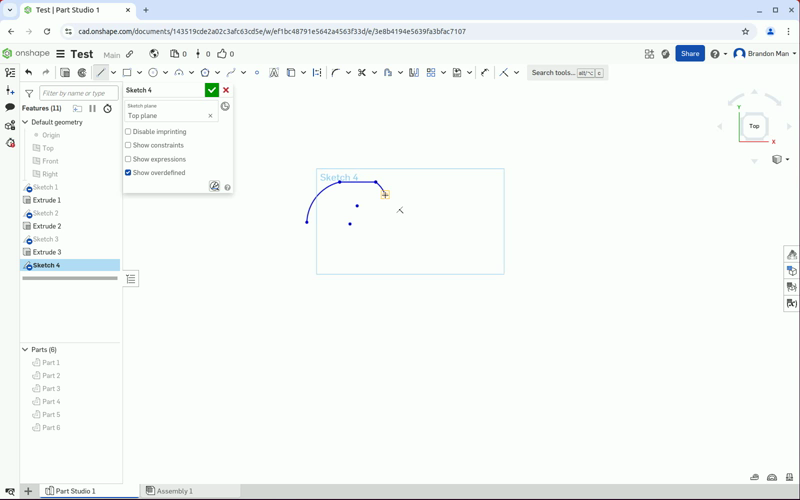
scroll(6)
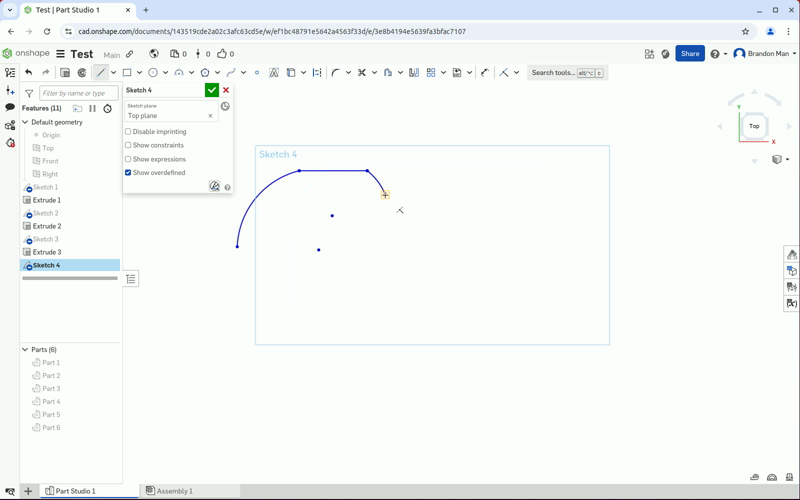
scroll(6)
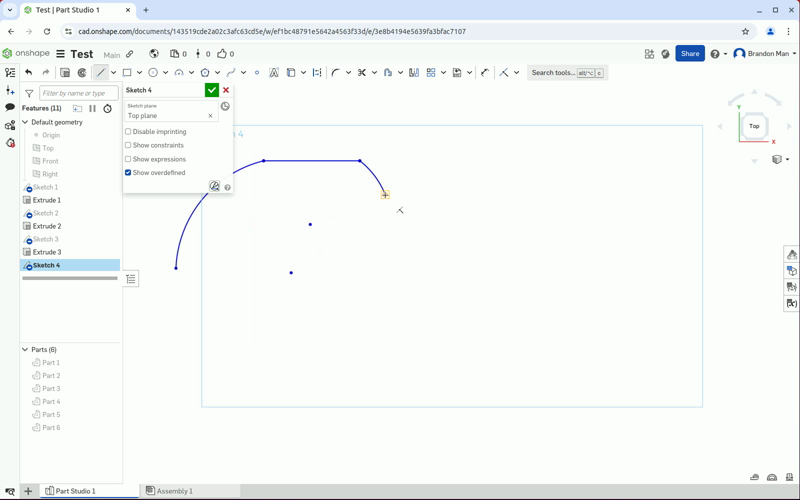
scroll(6)
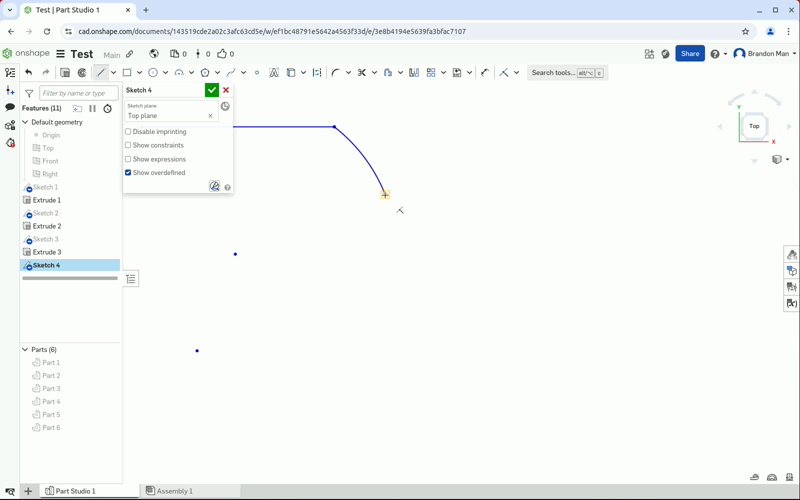
click(385, 194)
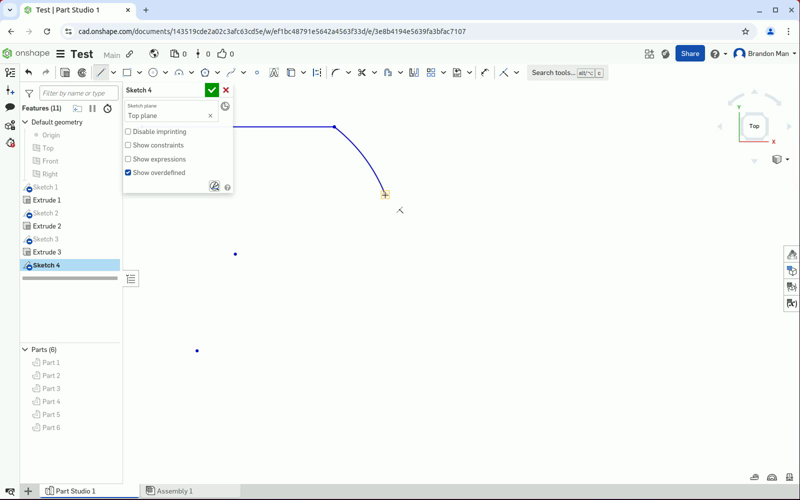
scroll(-6)
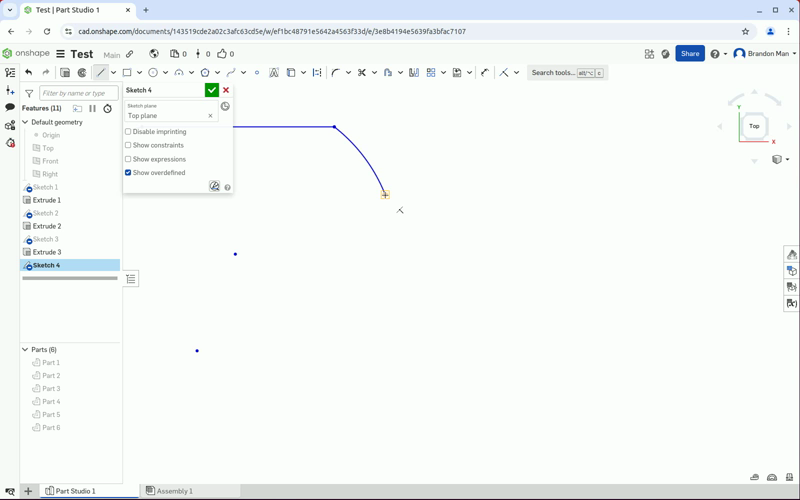
scroll(-6)
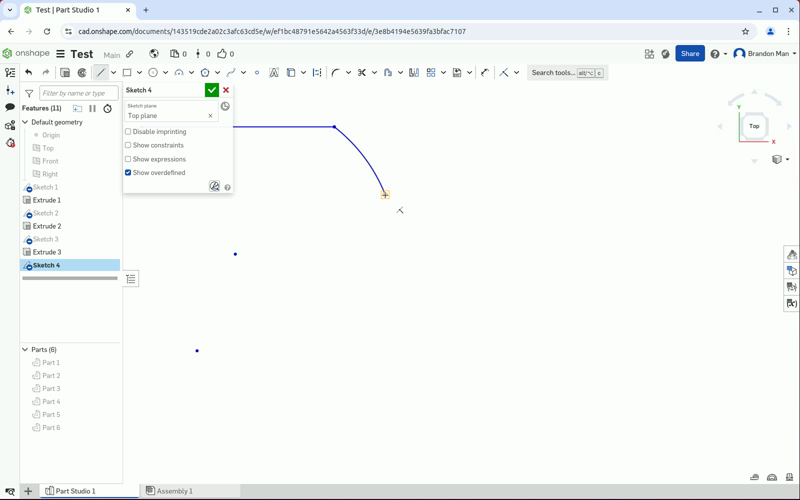
scroll(-6)
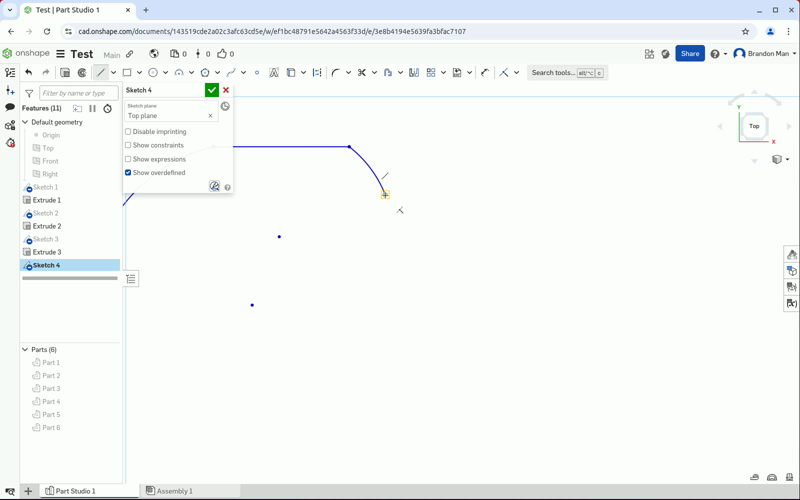
scroll(-6)
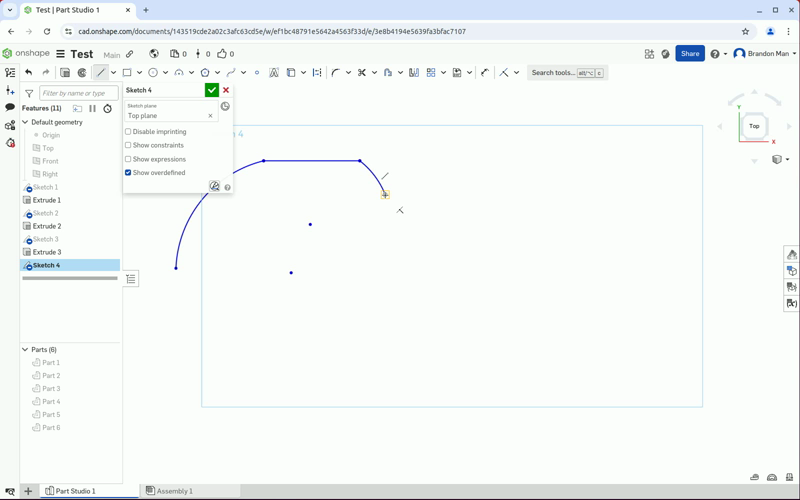
scroll(-6)
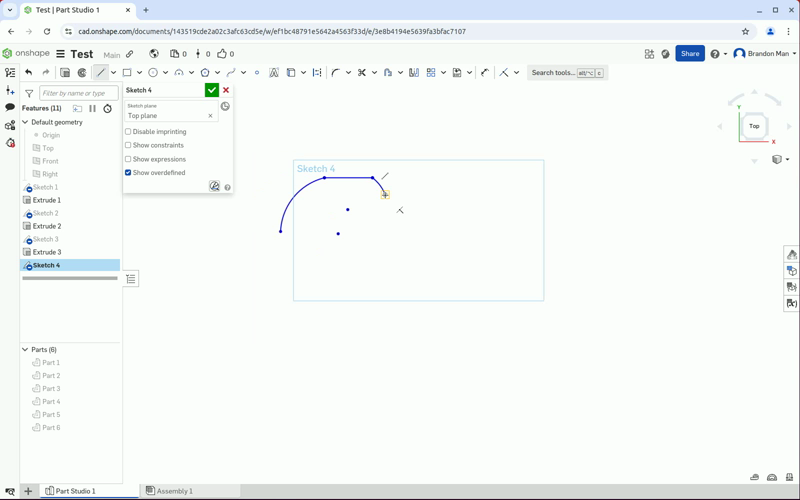
scroll(-6)
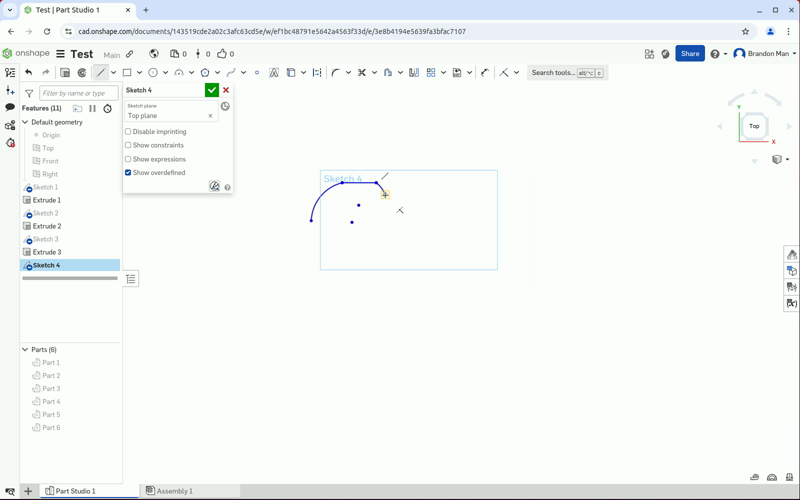
scroll(-6)
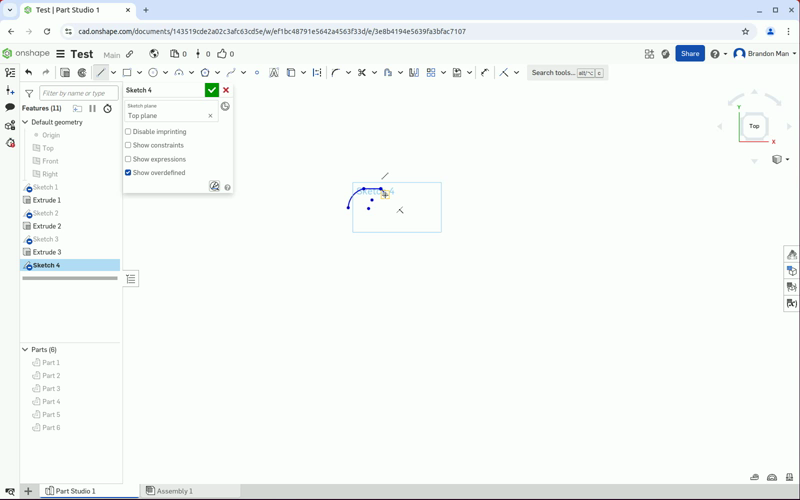
key_down(shift)
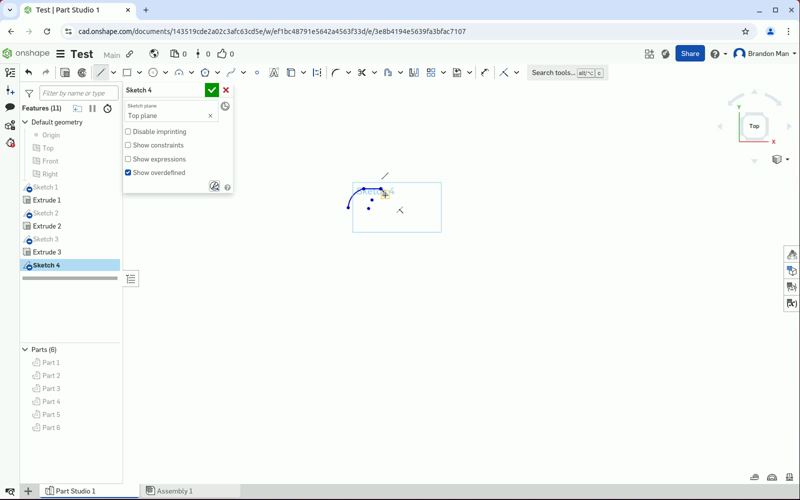
mouse_move(415, 194)
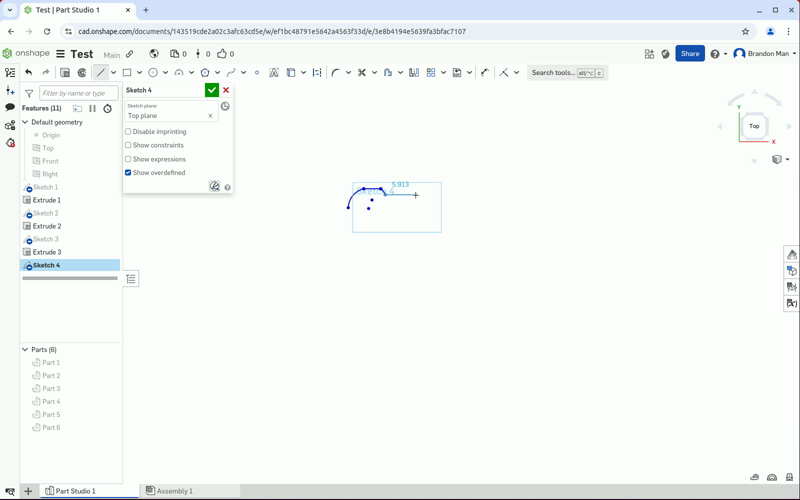
mouse_move(379, 194)
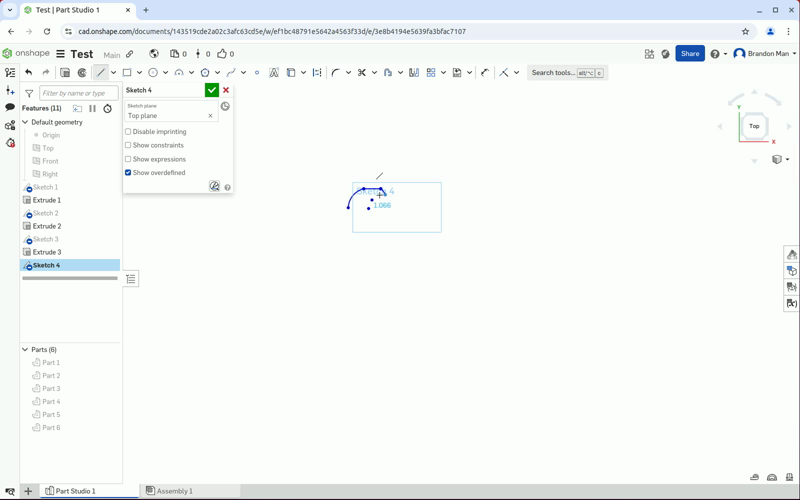
scroll(6)
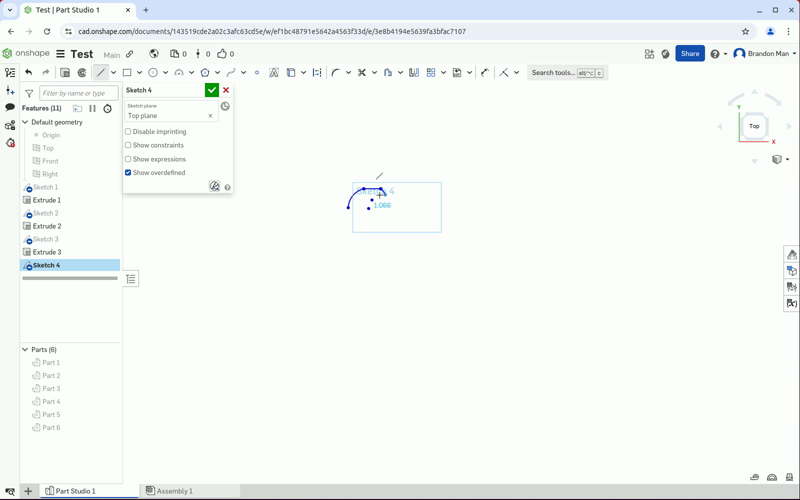
scroll(6)
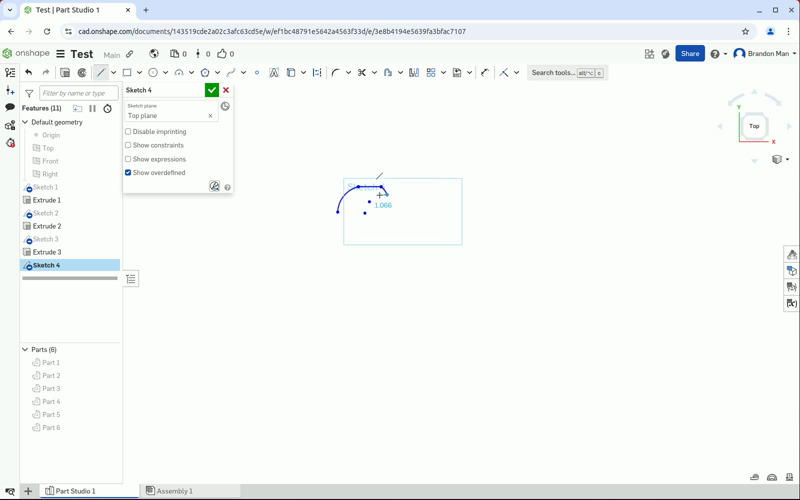
scroll(6)
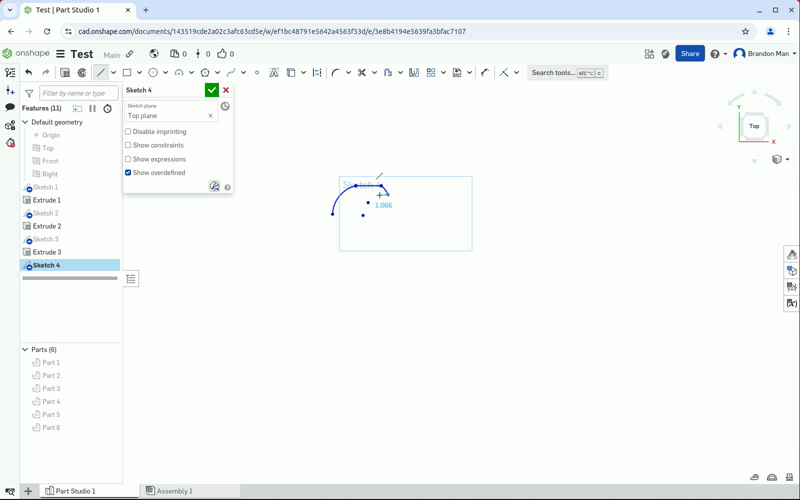
scroll(6)
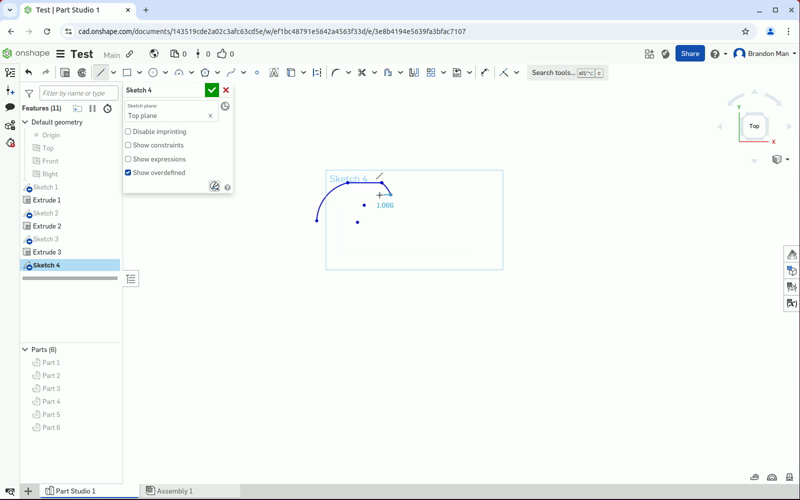
scroll(6)
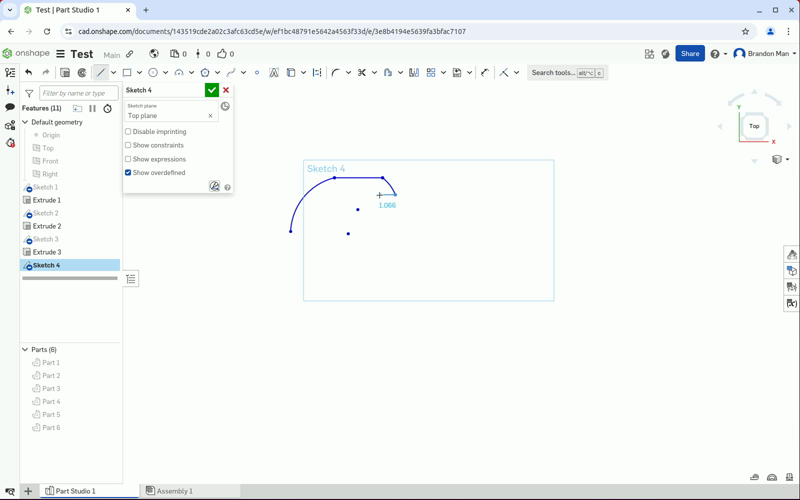
scroll(6)
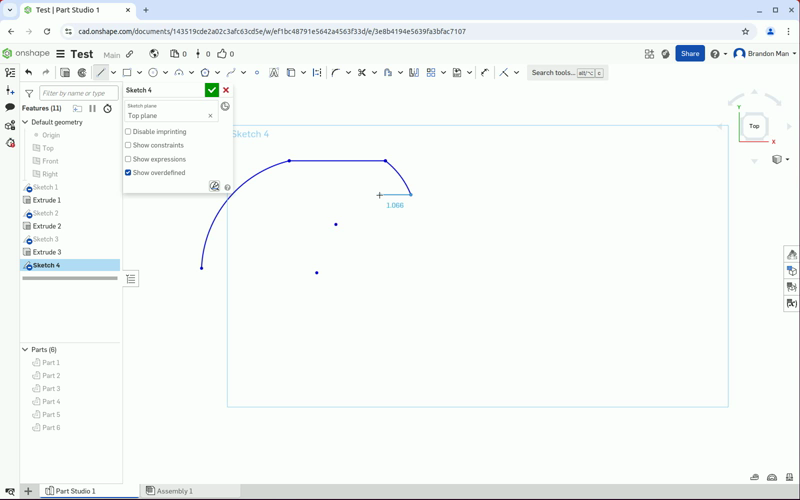
scroll(6)
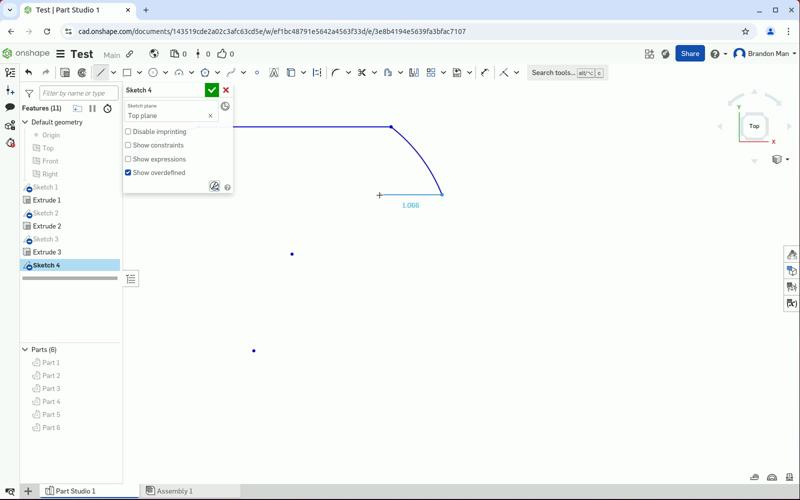
click(379, 194)
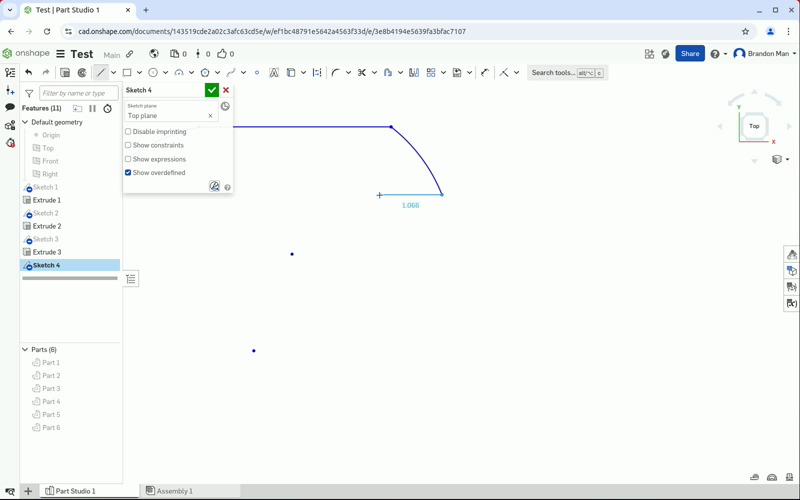
scroll(-6)
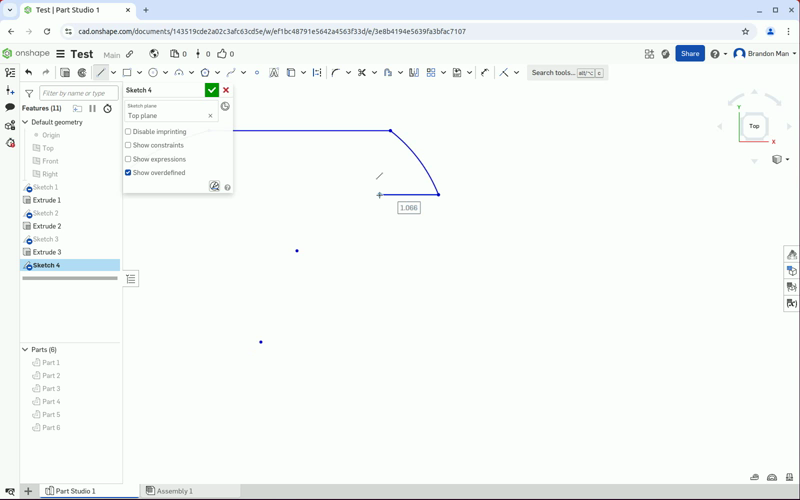
scroll(-6)
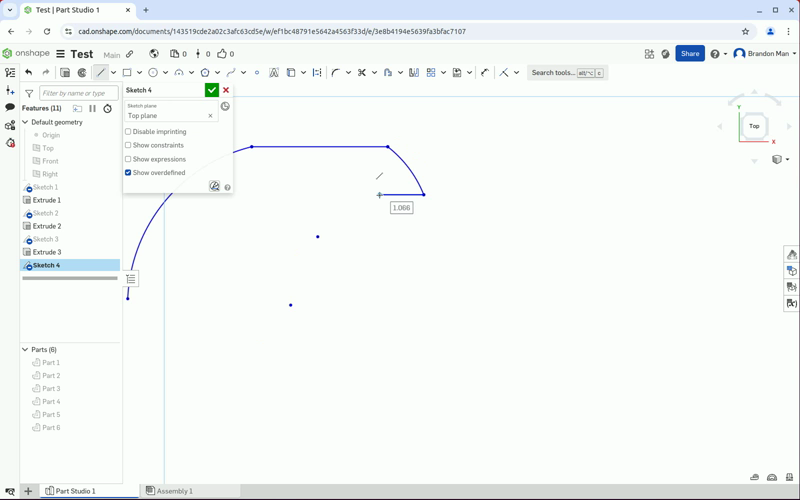
scroll(-6)
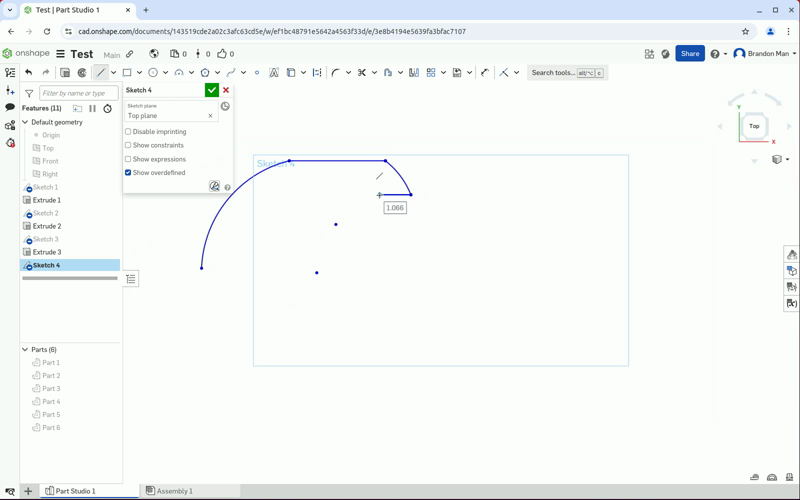
scroll(-6)
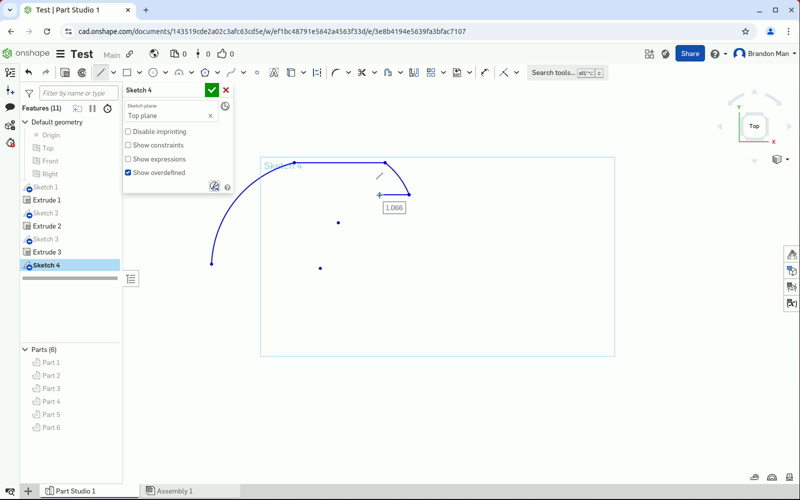
scroll(-6)
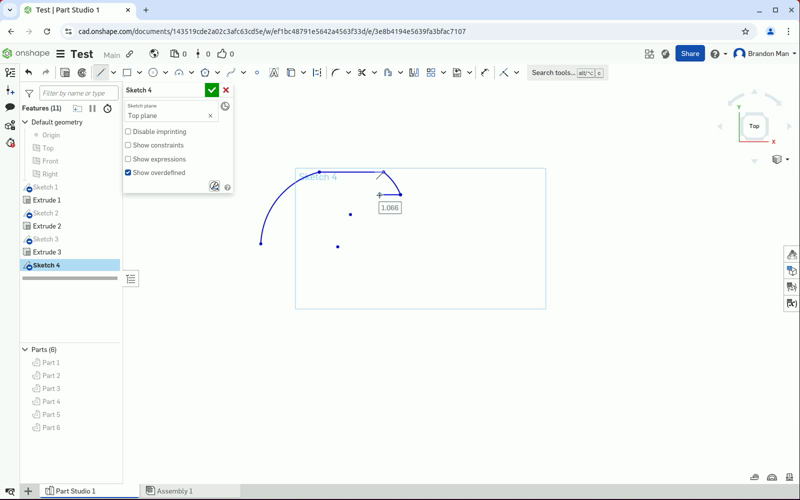
scroll(-6)
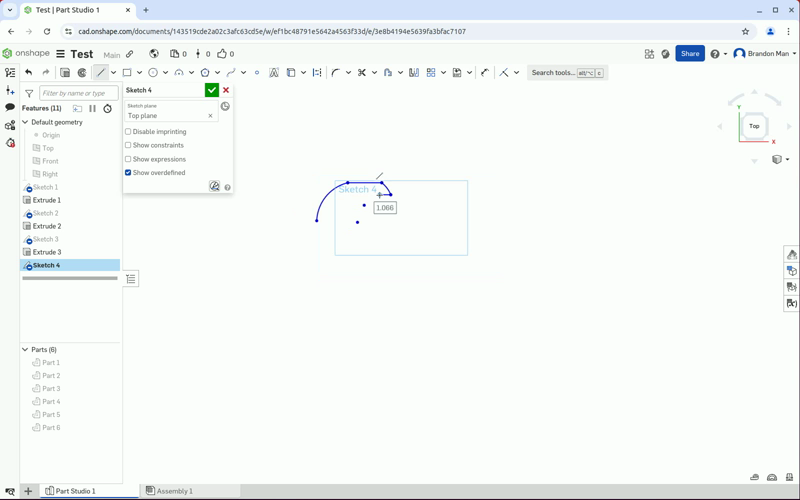
scroll(-6)
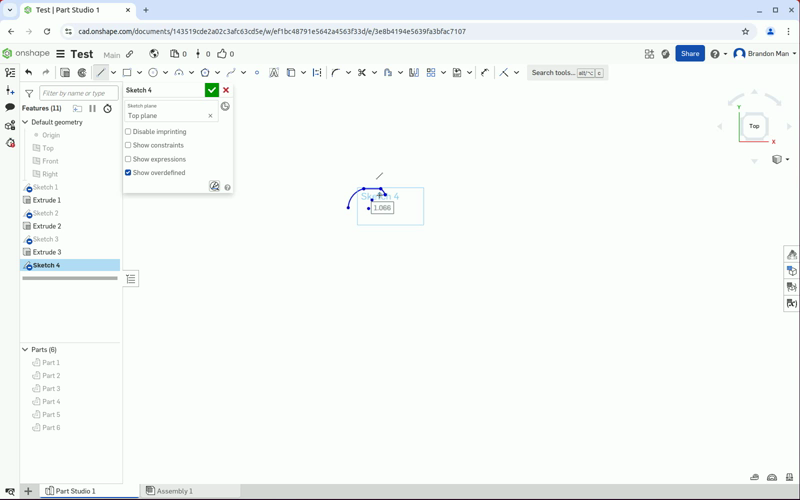
key_up(shift)
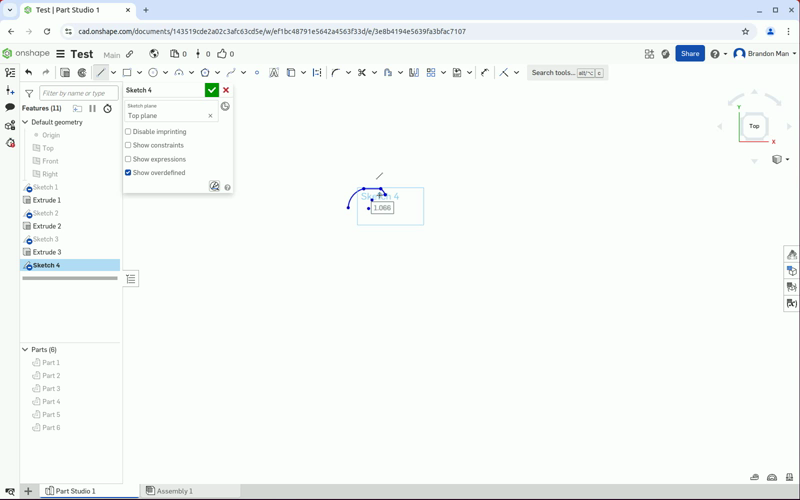
key_down(shift)
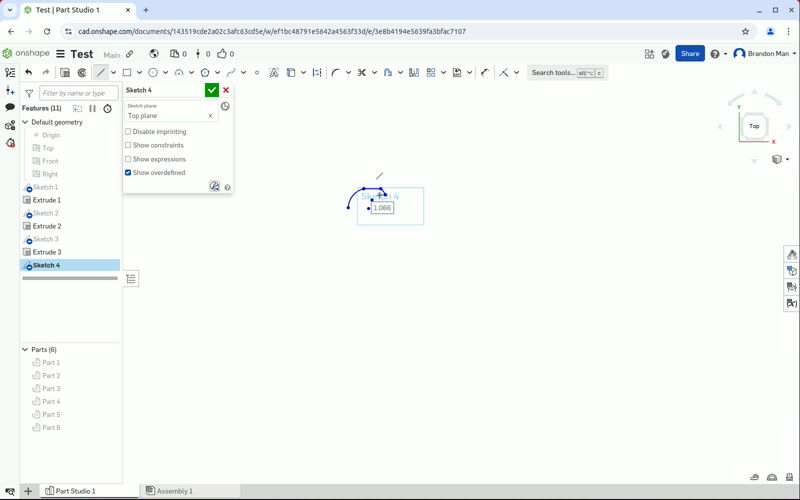
mouse_move(409, 194)
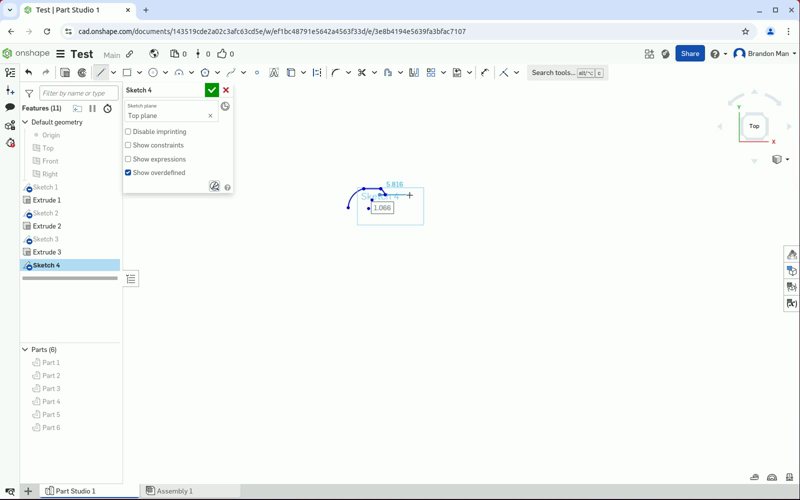
mouse_move(356, 194)
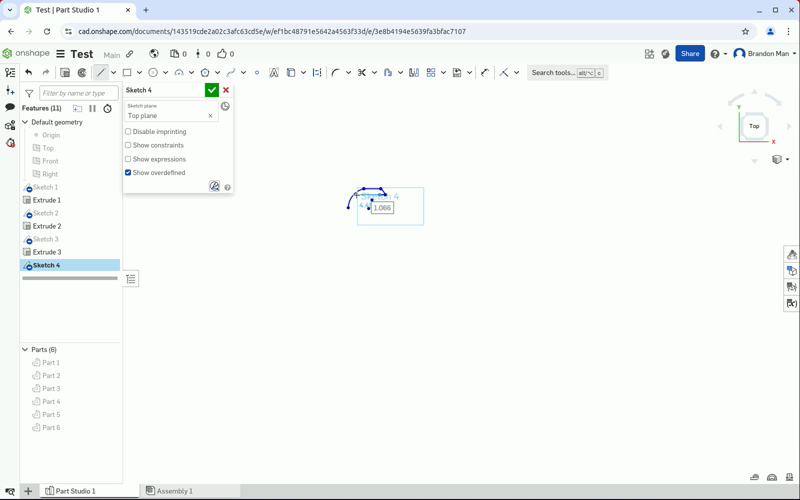
scroll(6)
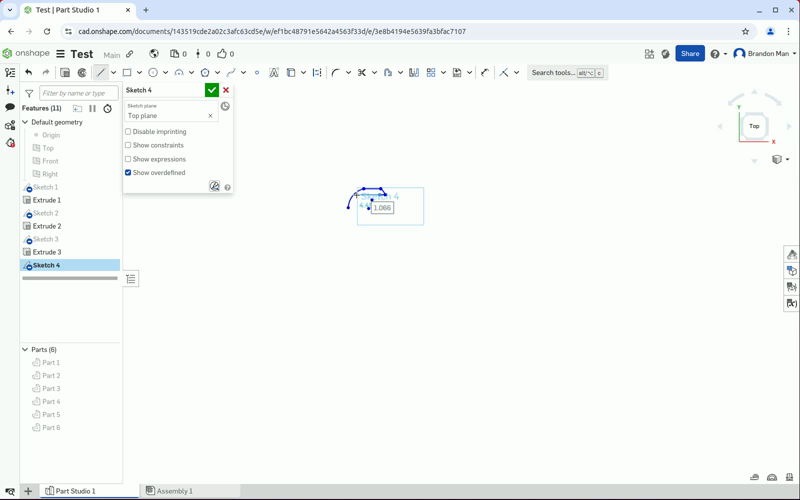
scroll(6)
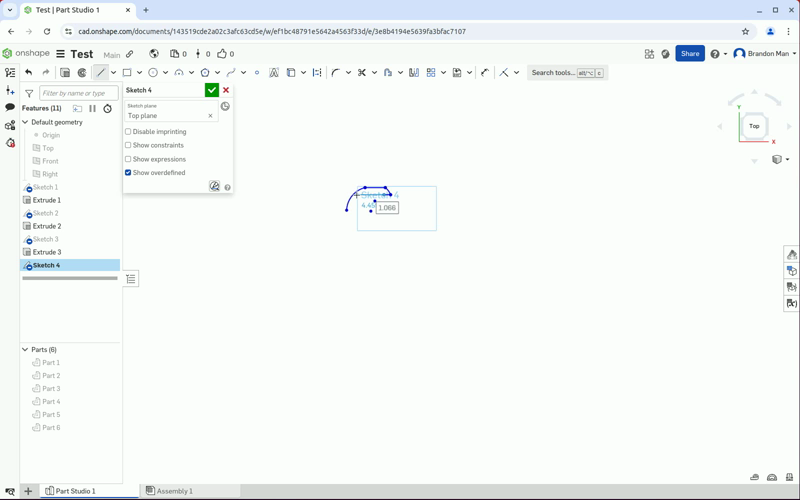
scroll(6)
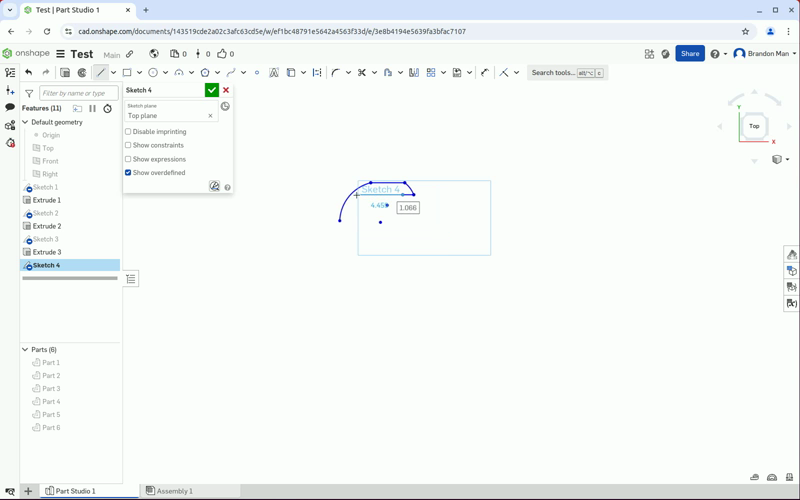
scroll(6)
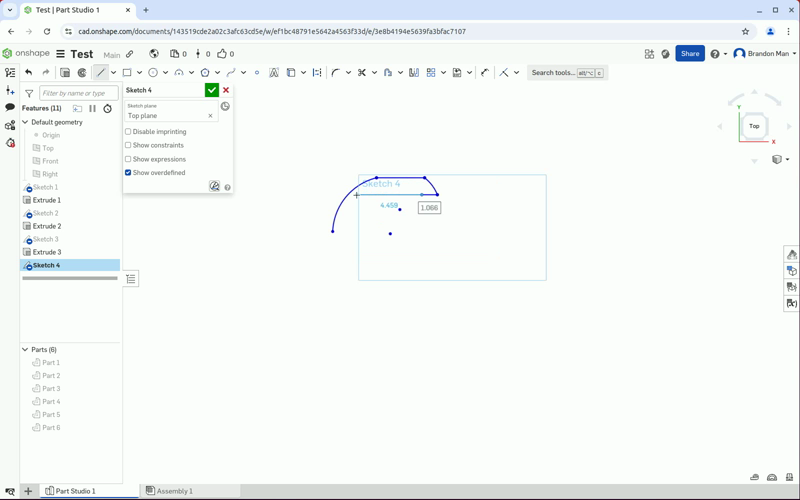
scroll(6)
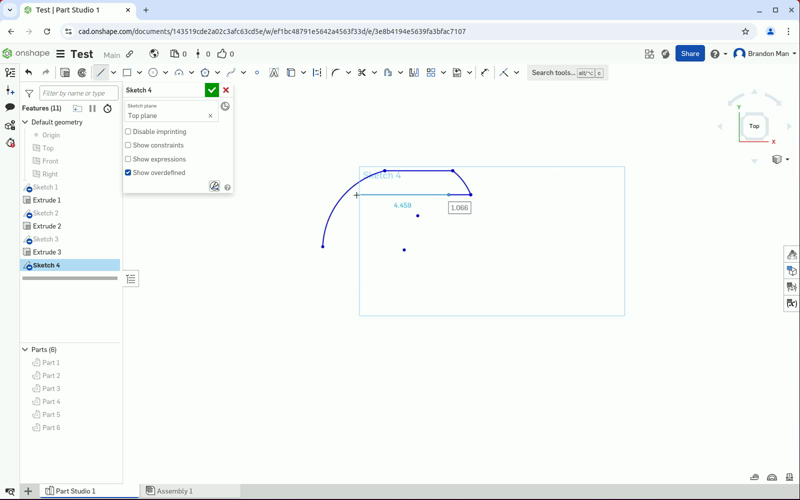
scroll(6)
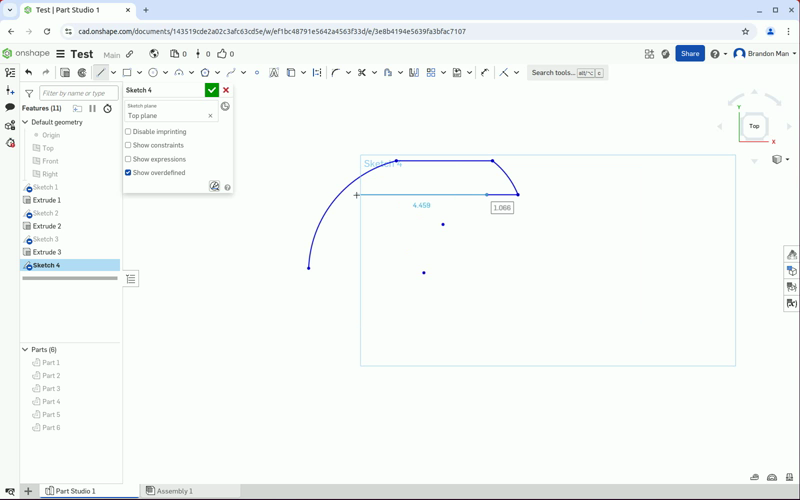
scroll(6)
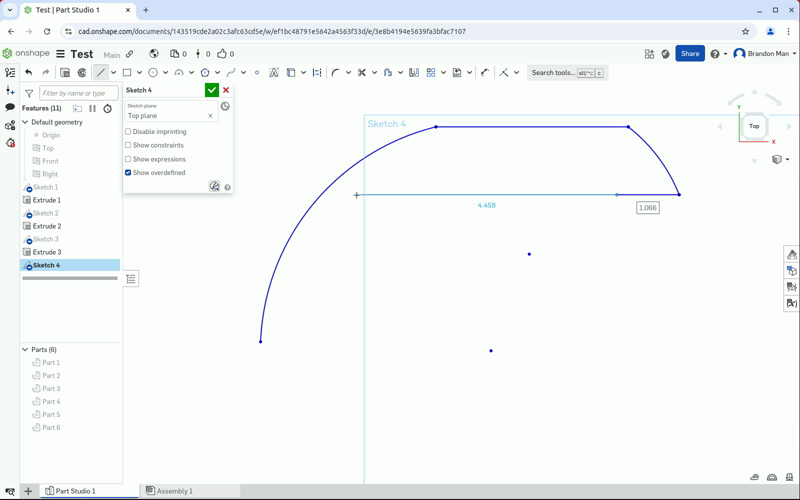
click(356, 194)
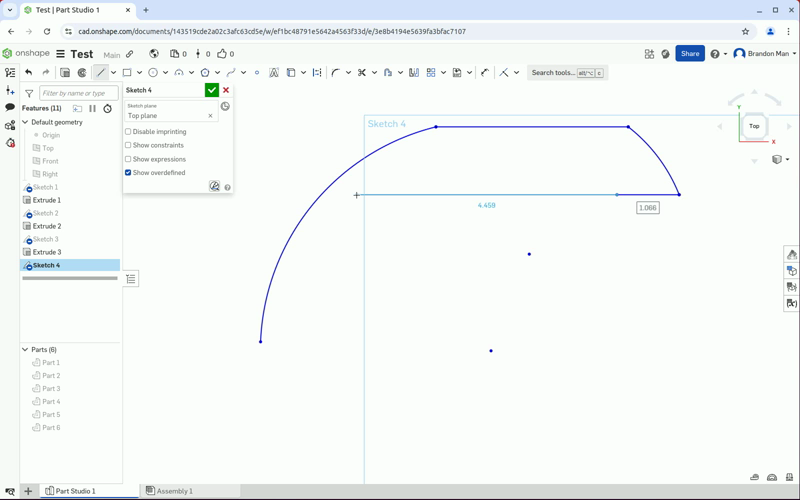
scroll(-6)
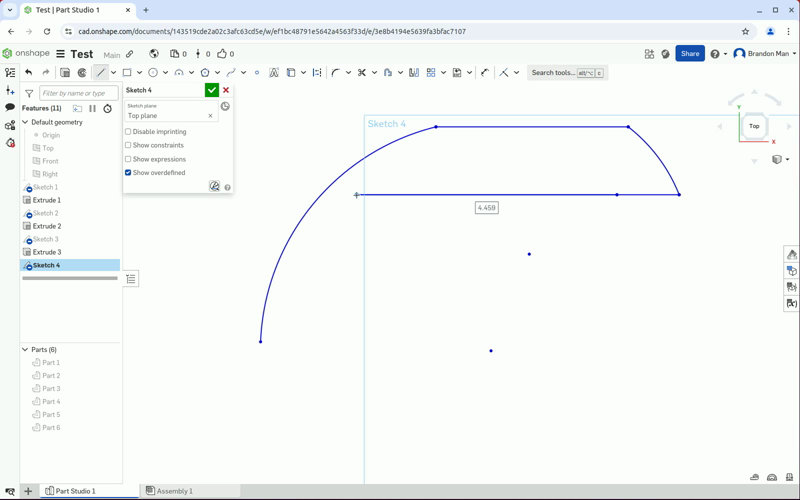
scroll(-6)
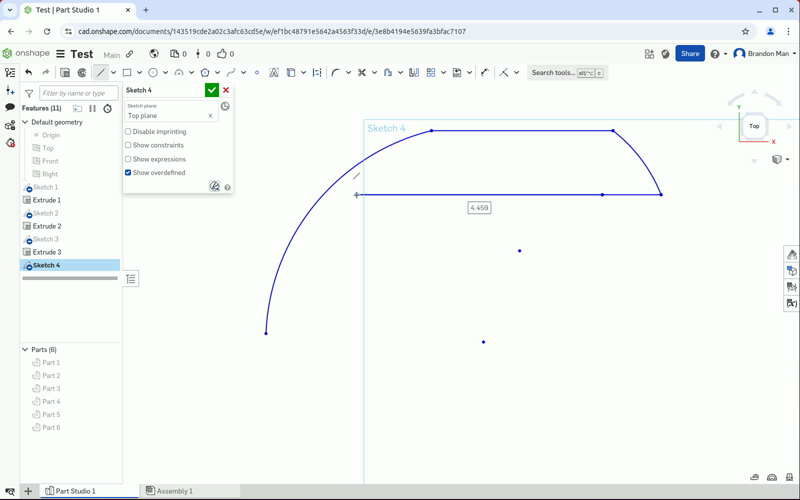
scroll(-6)
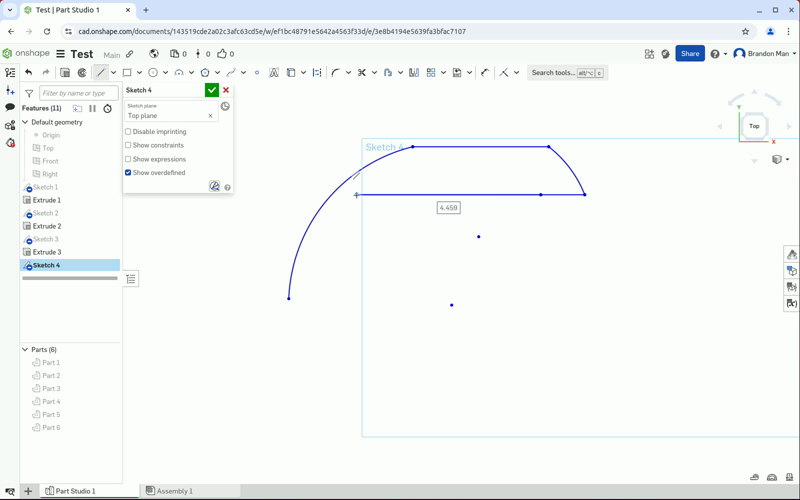
scroll(-6)
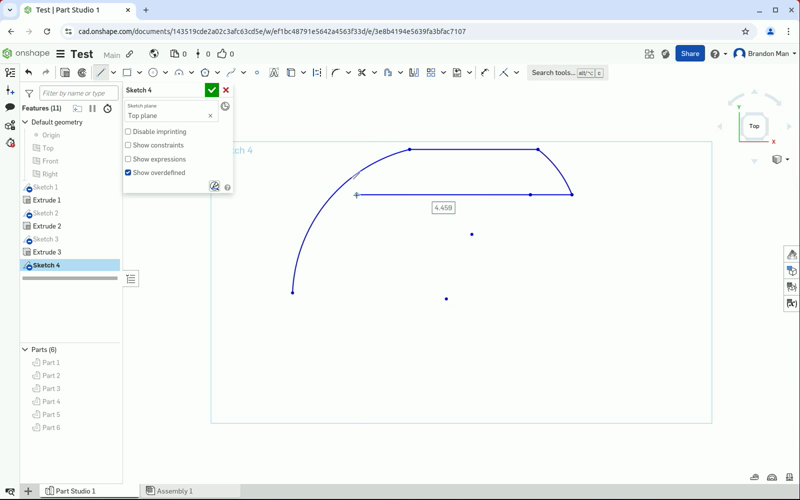
scroll(-6)
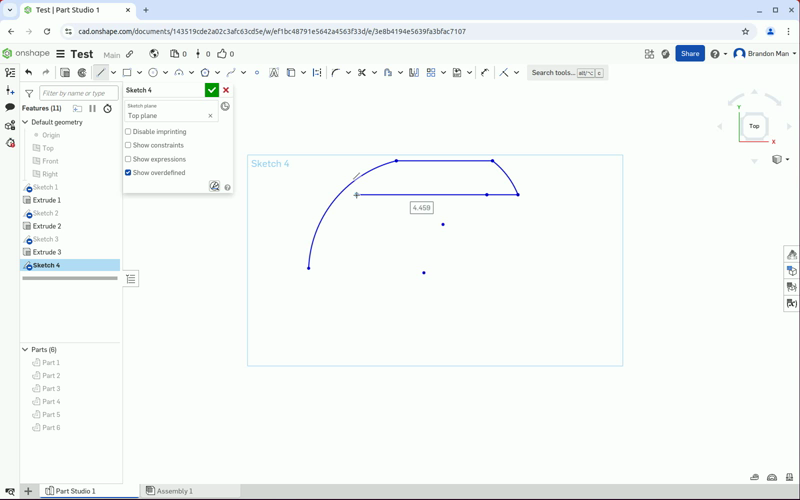
scroll(-6)
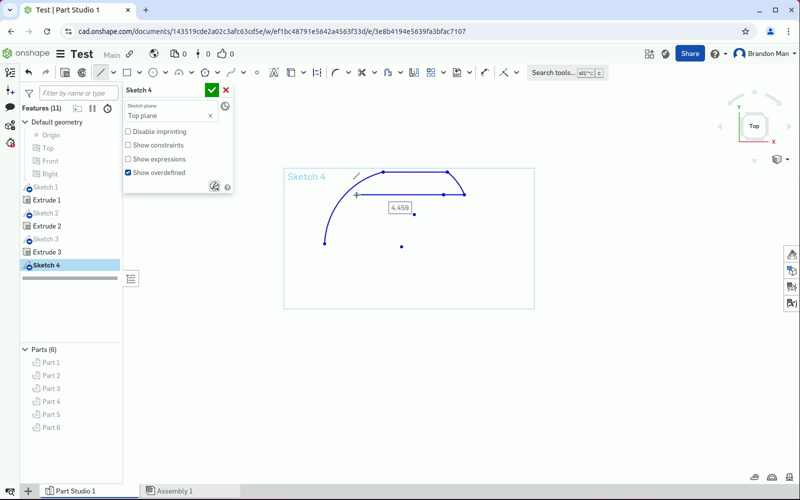
scroll(-6)
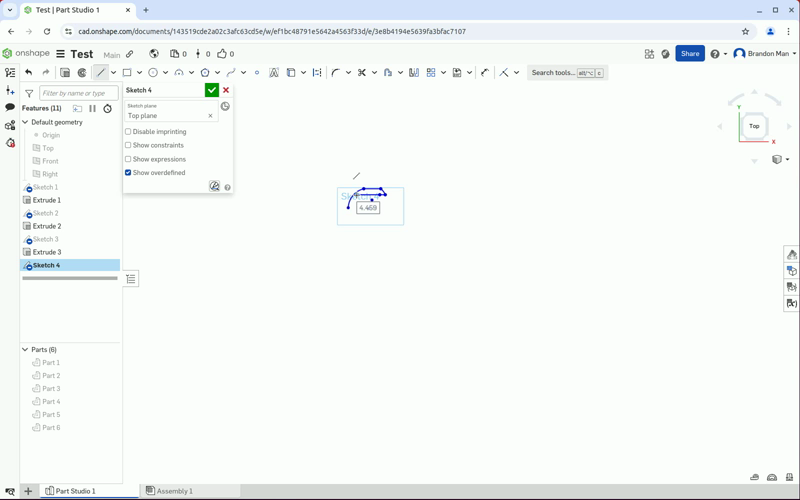
key_up(shift)
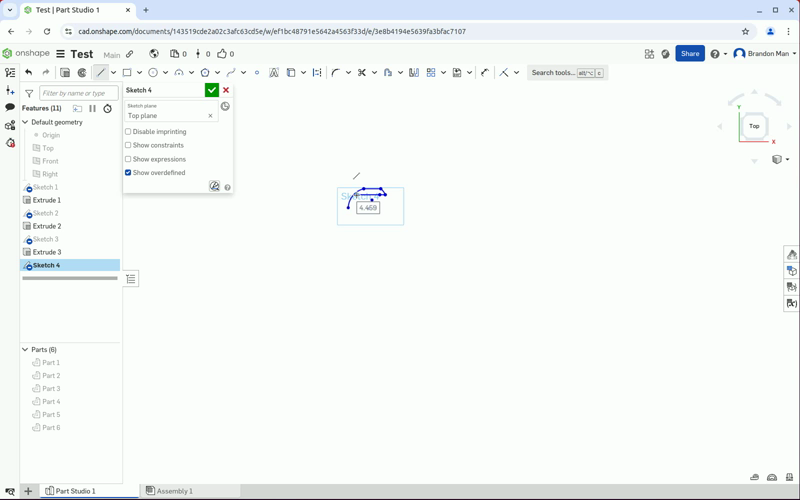
key(esc)
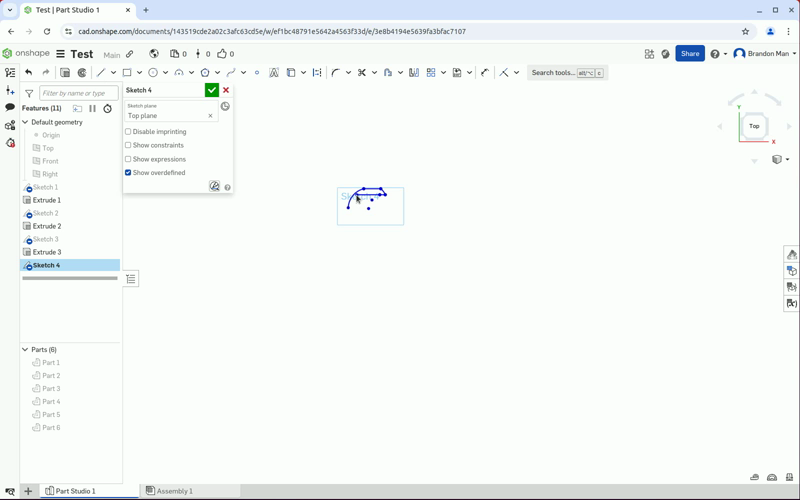
key(a)
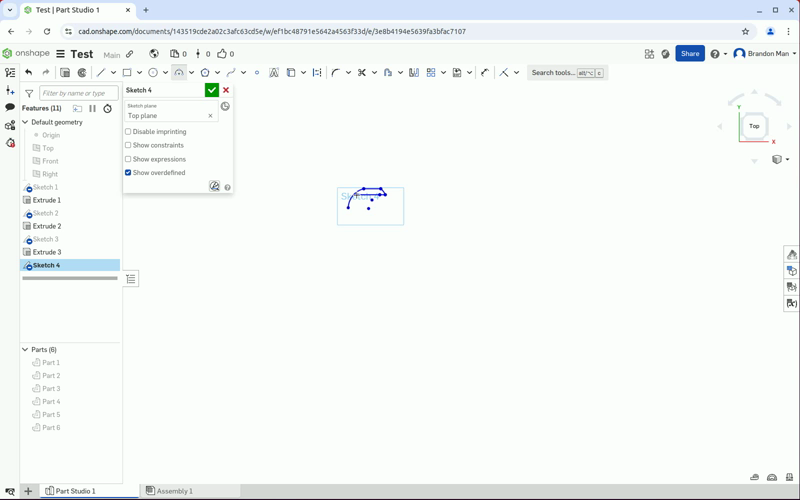
mouse_move(356, 194)
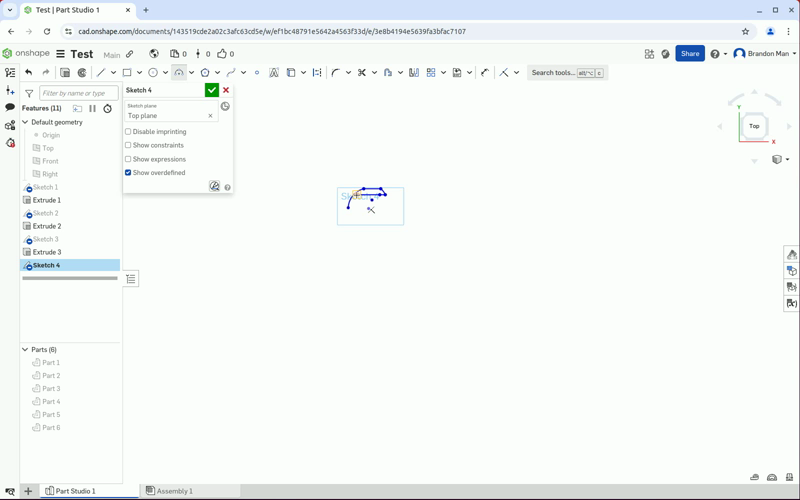
scroll(6)
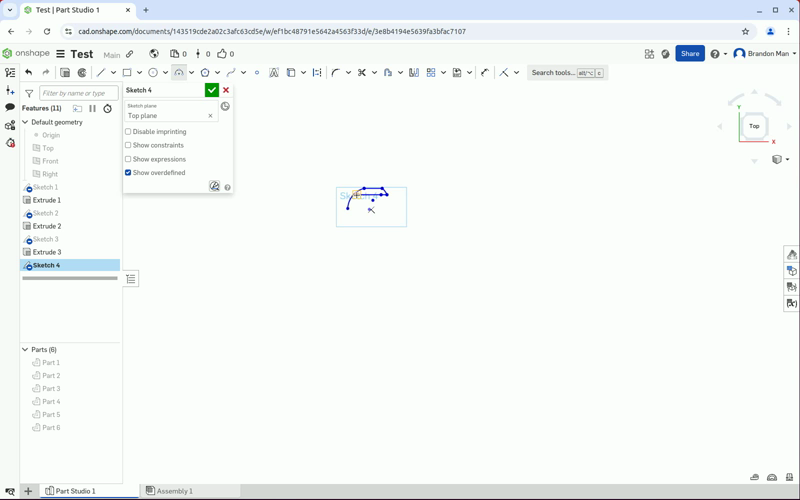
scroll(6)
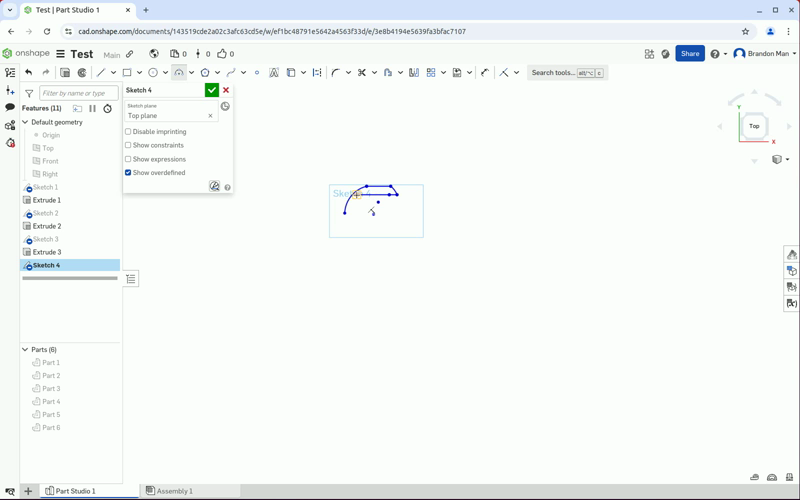
scroll(6)
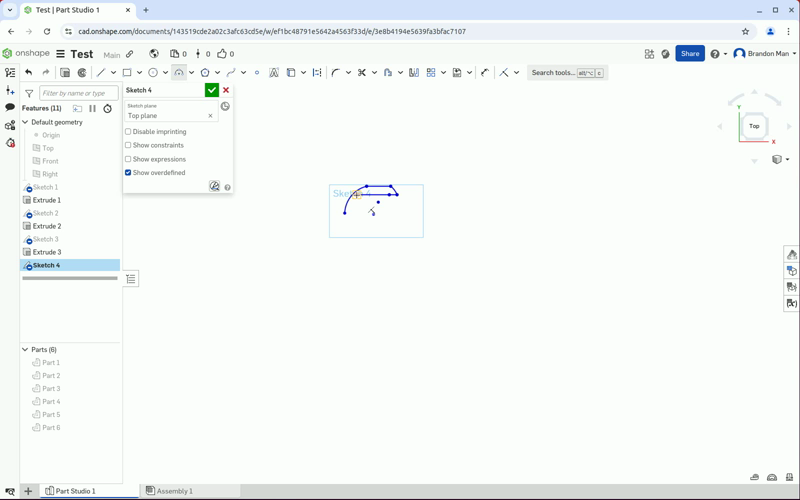
scroll(6)
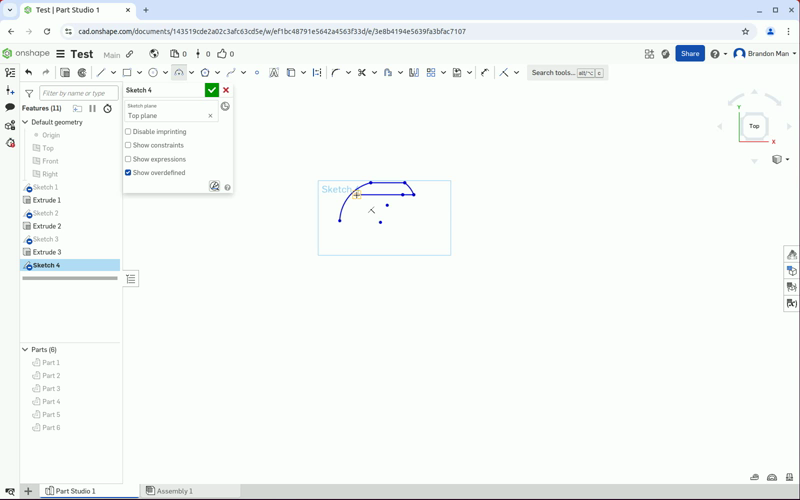
scroll(6)
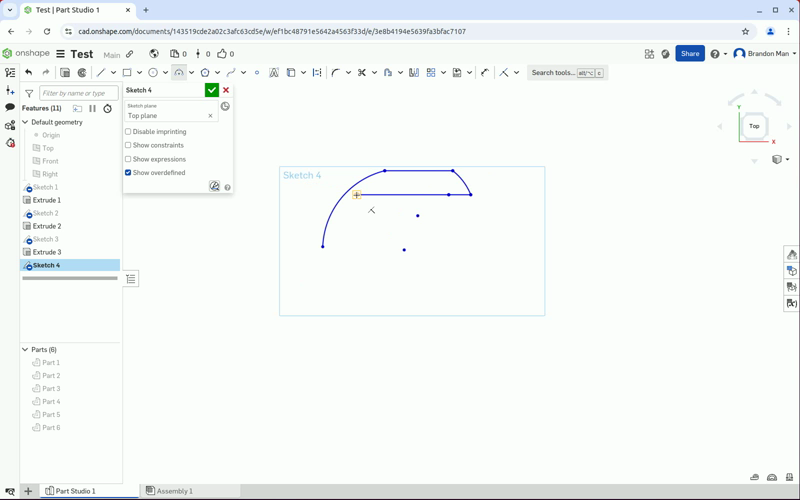
scroll(6)
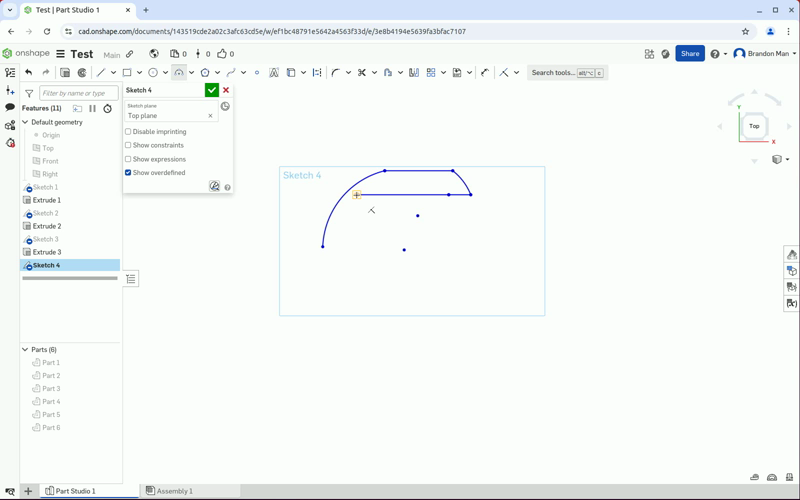
scroll(6)
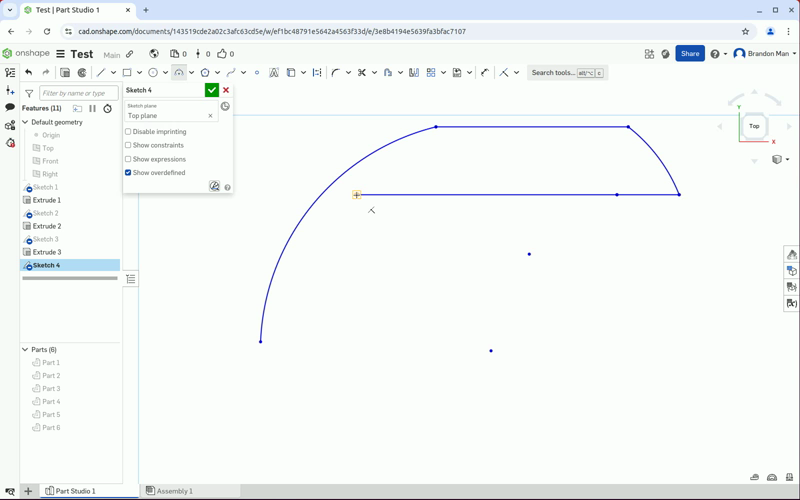
click(356, 194)
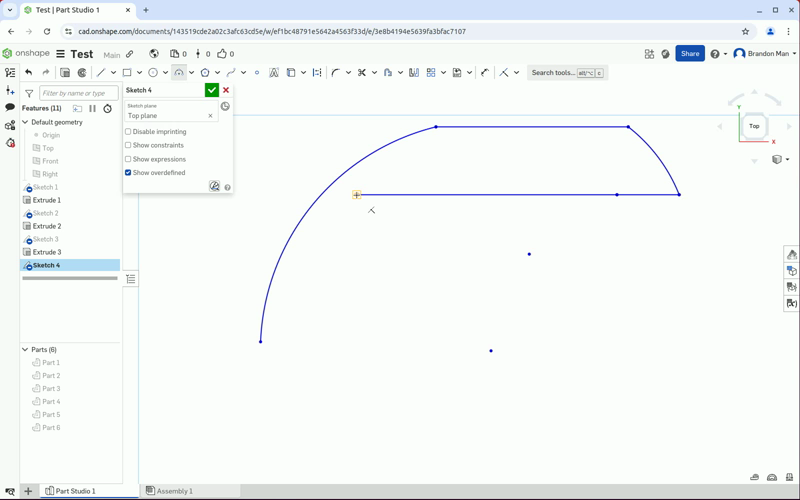
scroll(-6)
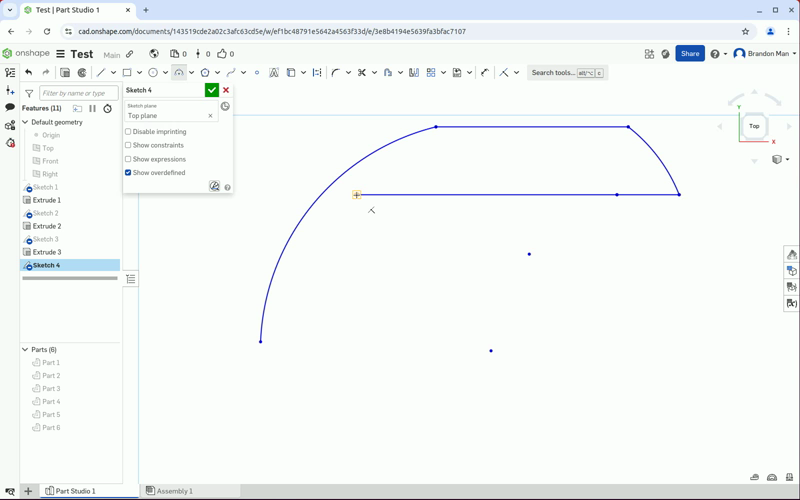
scroll(-6)
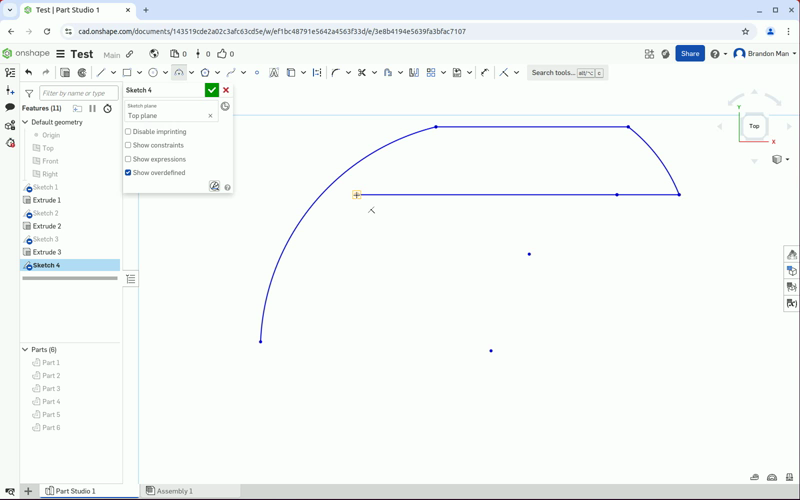
scroll(-6)
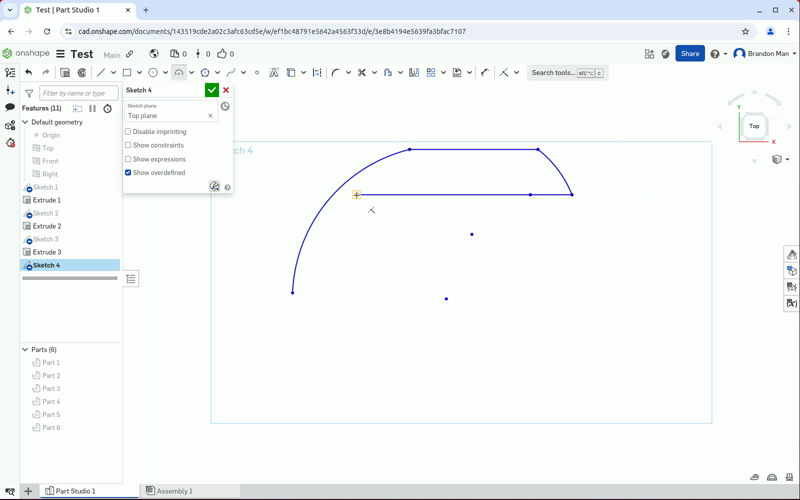
scroll(-6)
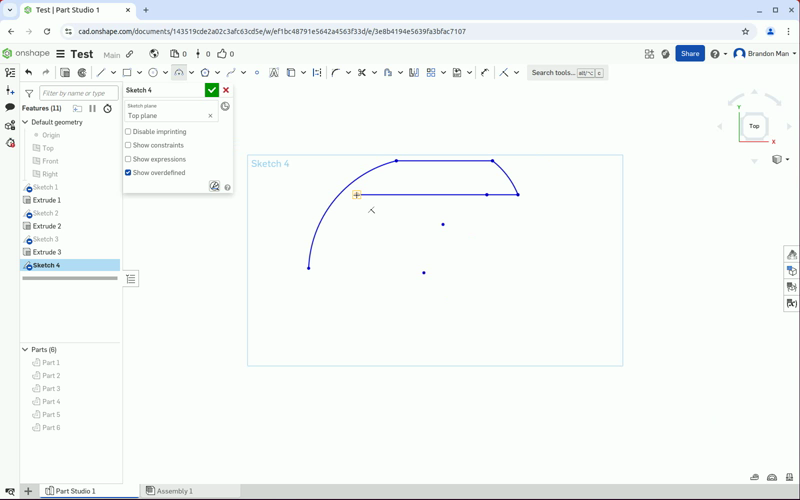
scroll(-6)
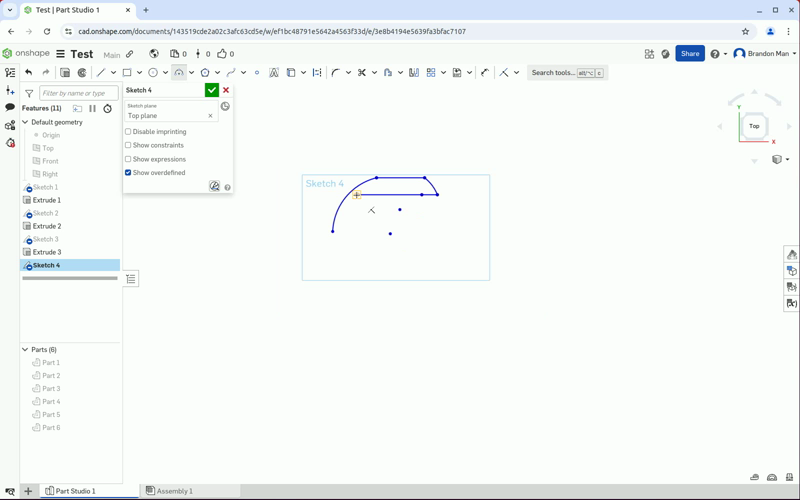
scroll(-6)
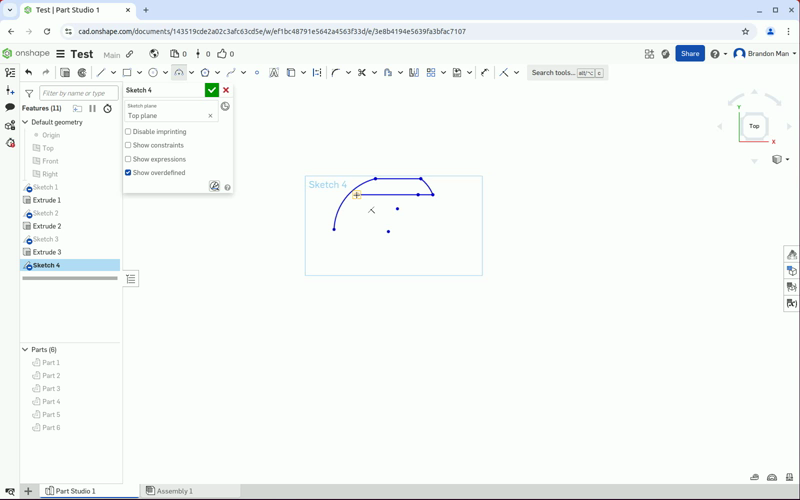
scroll(-6)
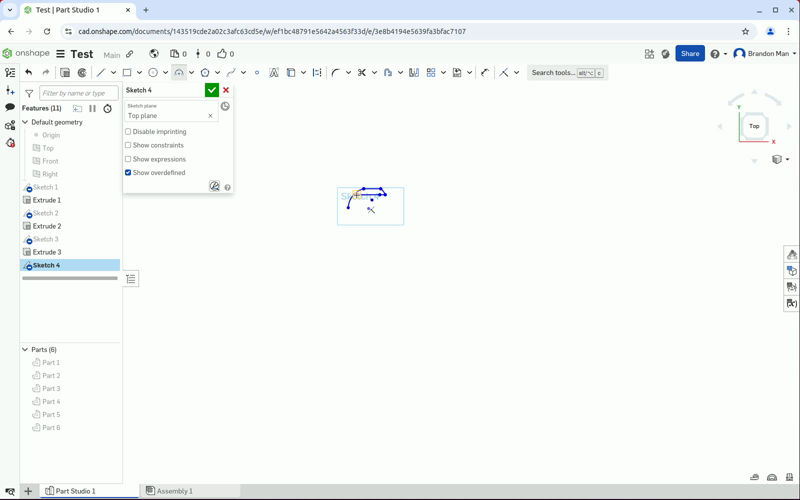
mouse_move(348, 207)
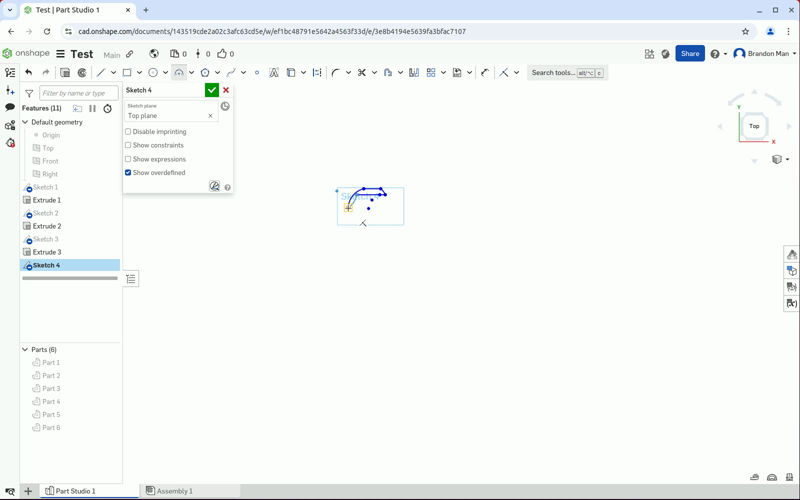
click(348, 207)
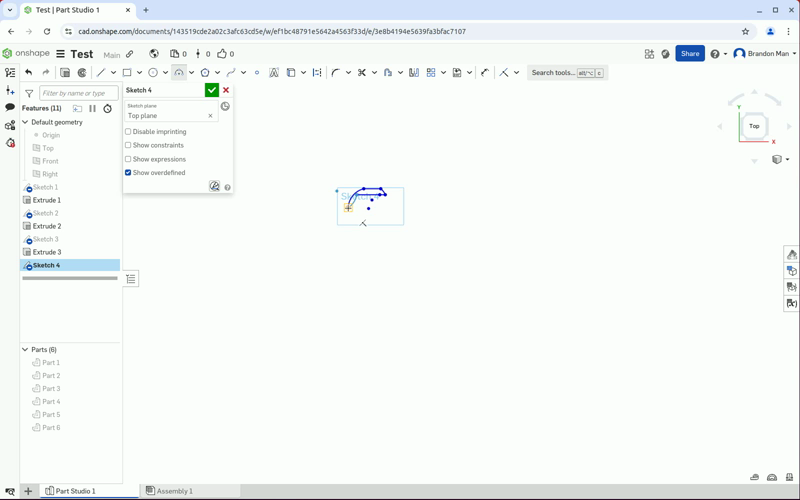
key_down(shift)
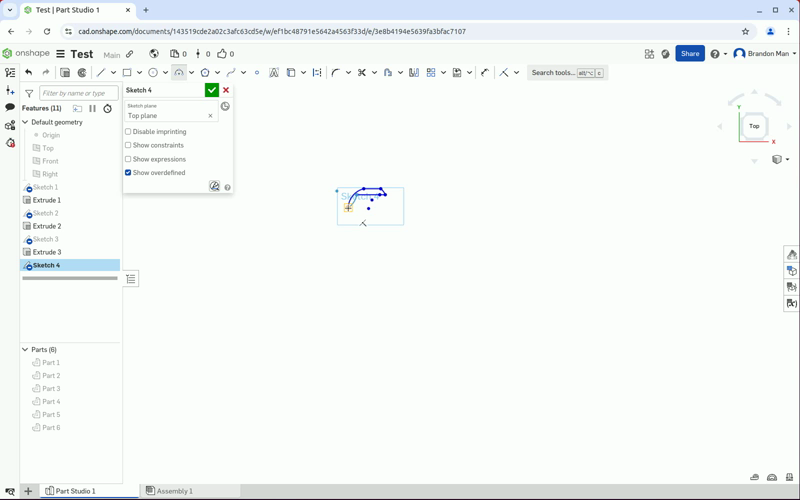
mouse_move(350, 200)
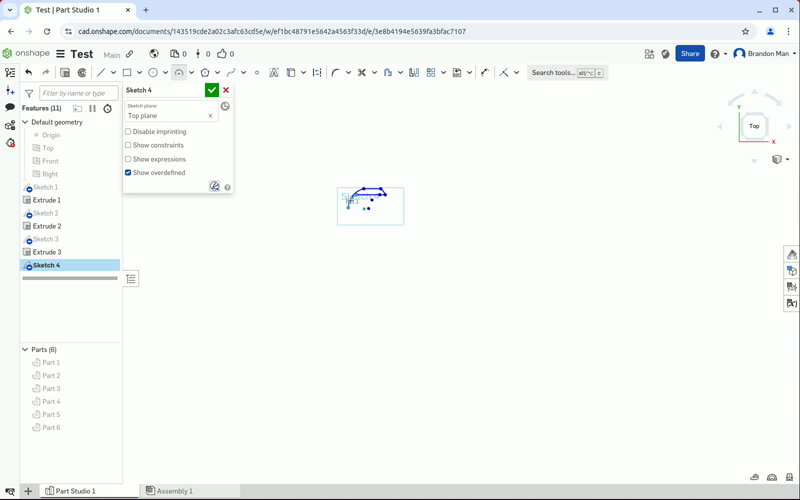
click(350, 200)
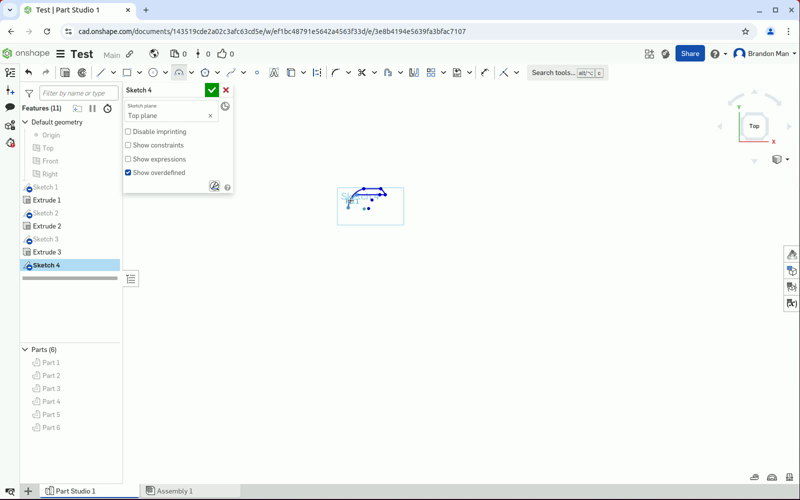
key_up(shift)
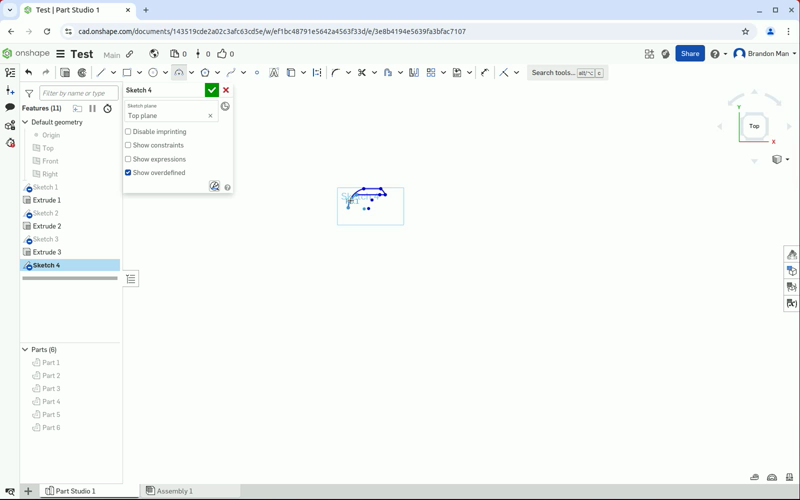
key(esc)
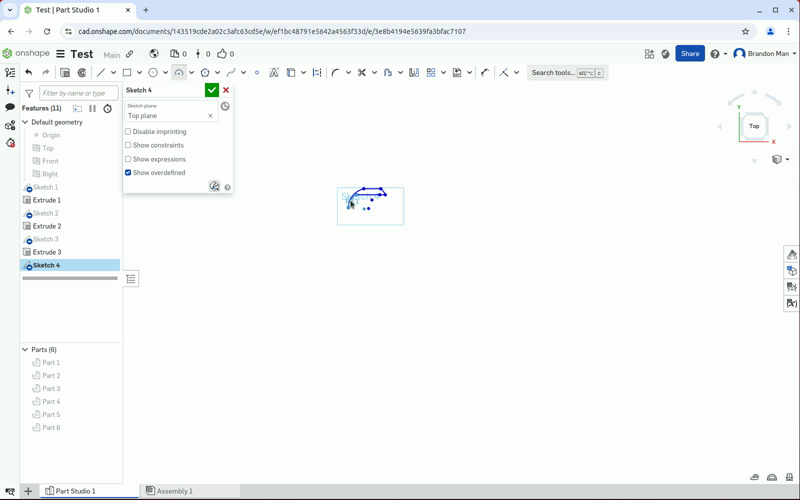
mouse_move(368, 192)
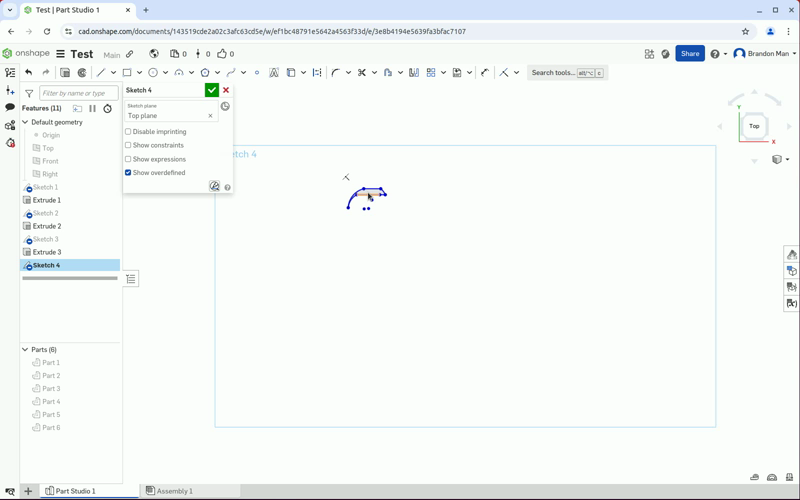
scroll(6)
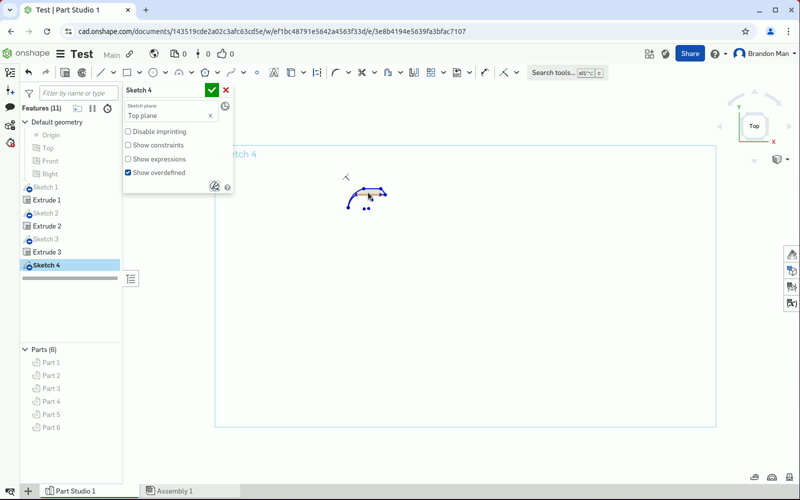
scroll(6)
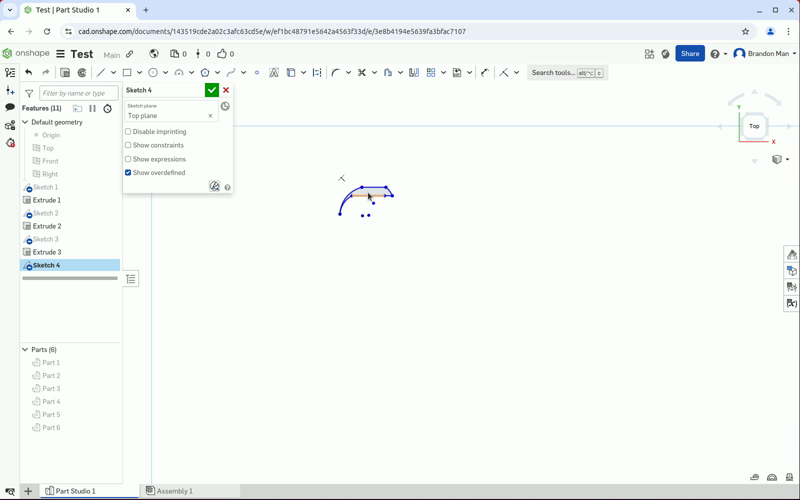
scroll(6)
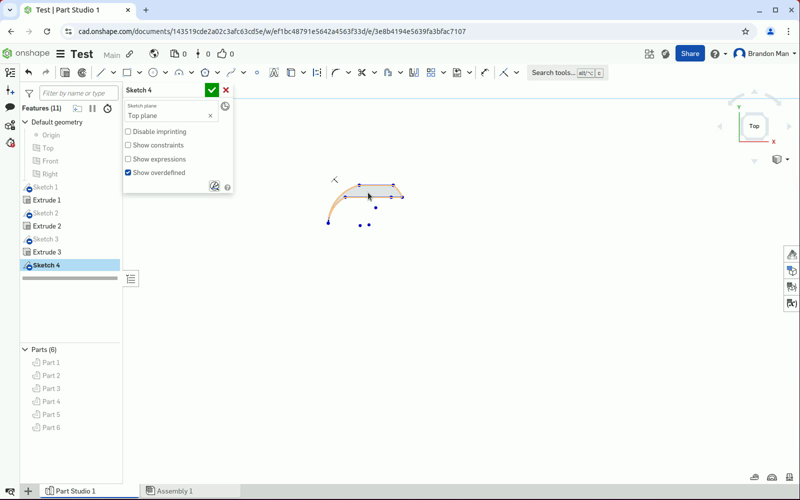
scroll(6)
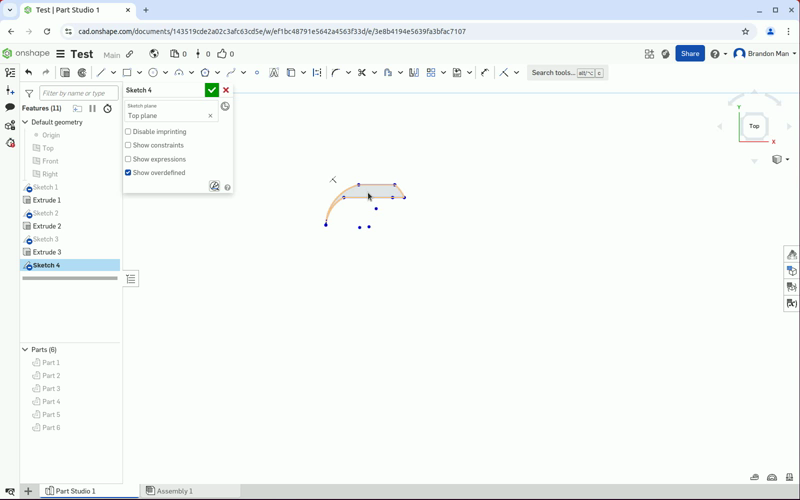
scroll(6)
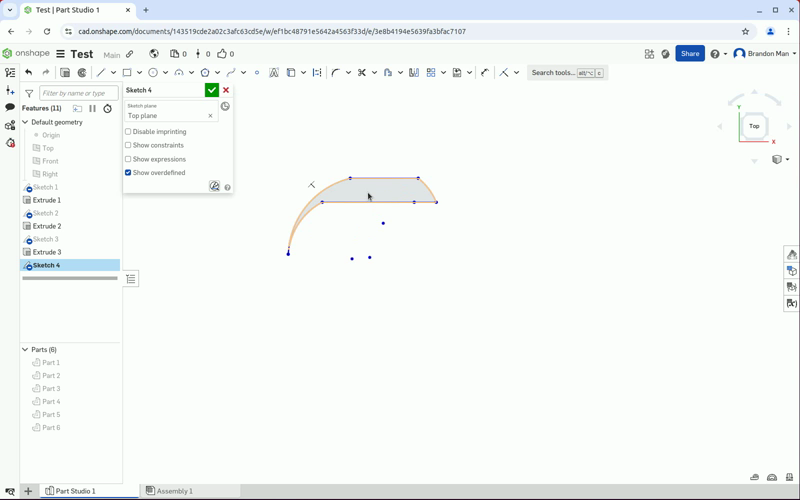
scroll(6)
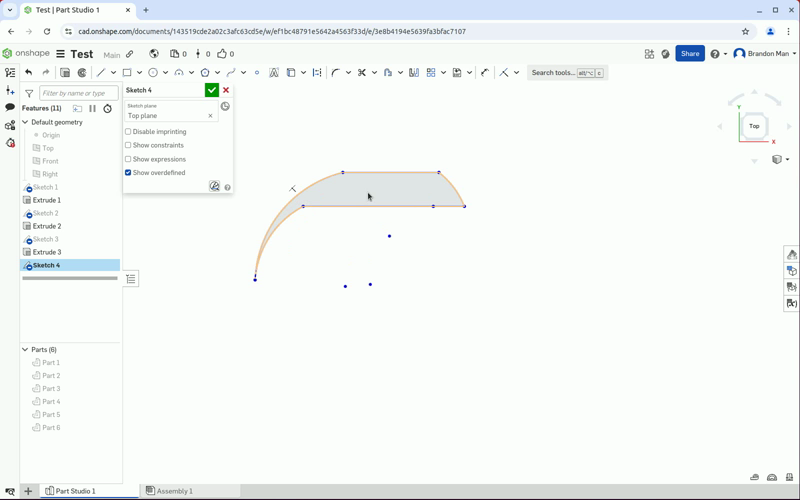
scroll(6)
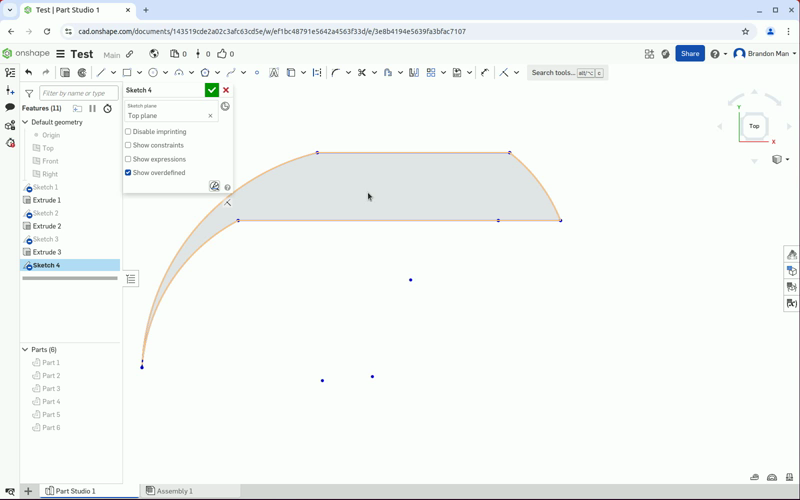
click(368, 192)
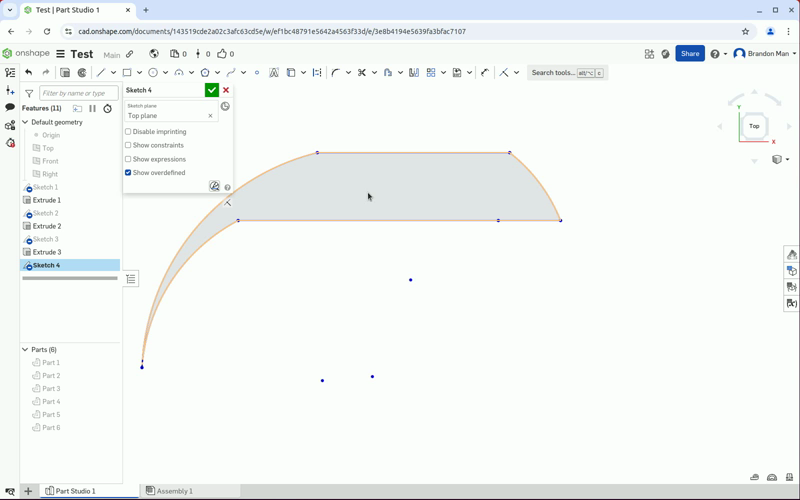
scroll(-6)
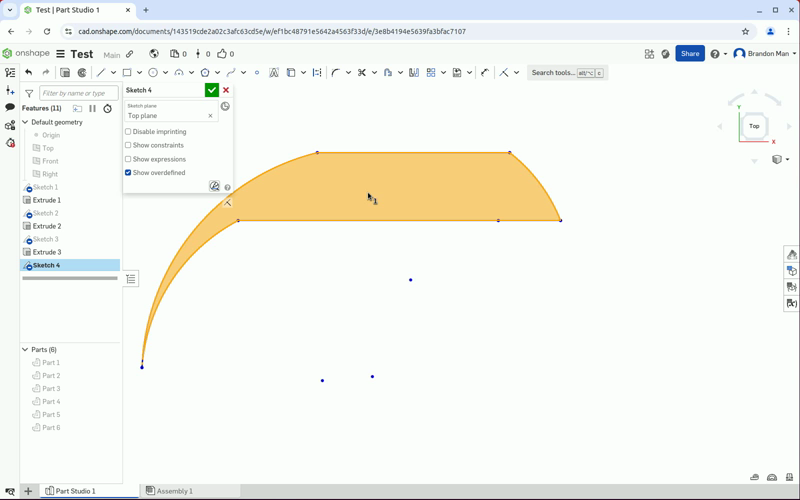
scroll(-6)
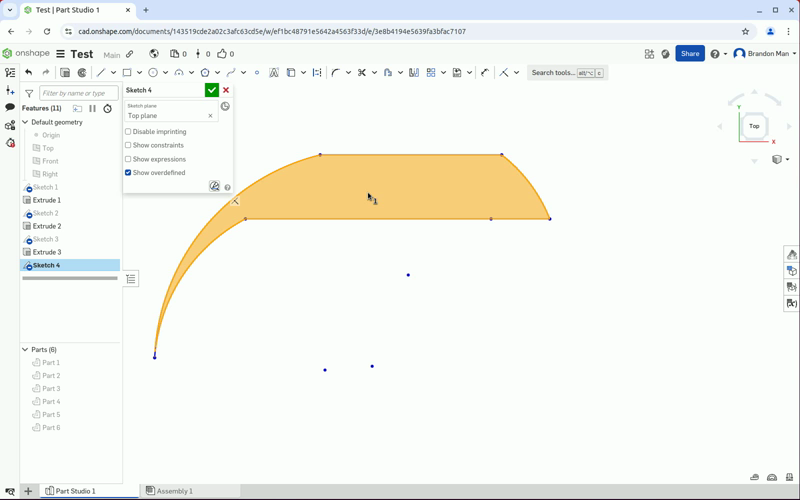
scroll(-6)
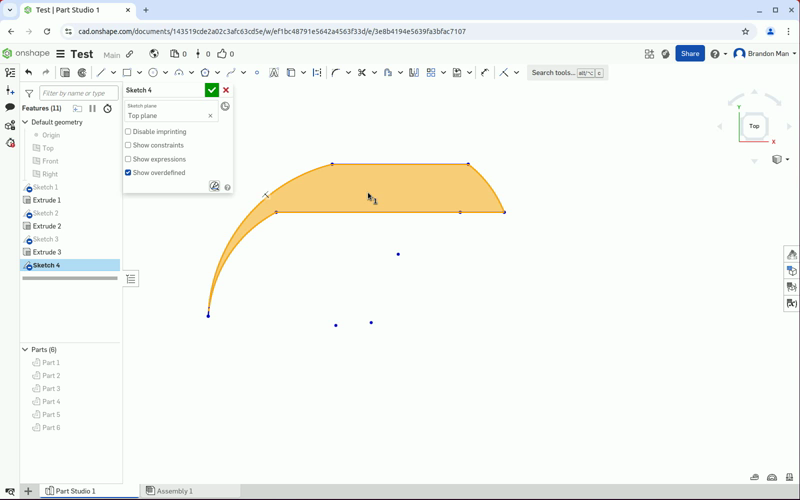
scroll(-6)
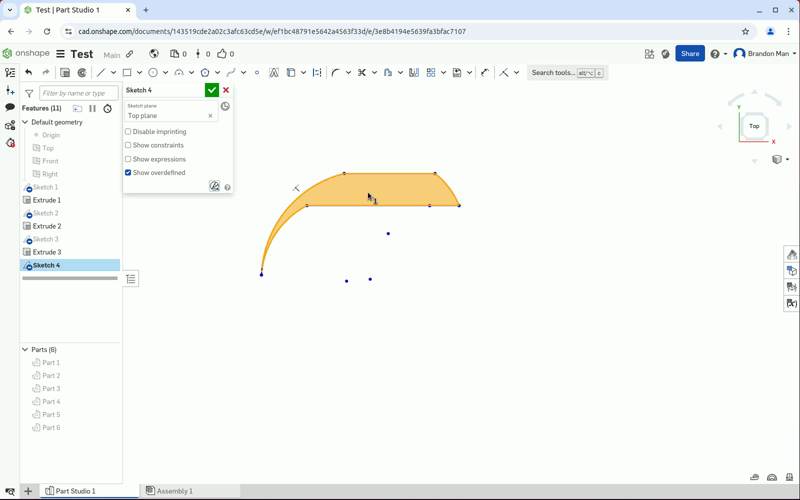
scroll(-6)
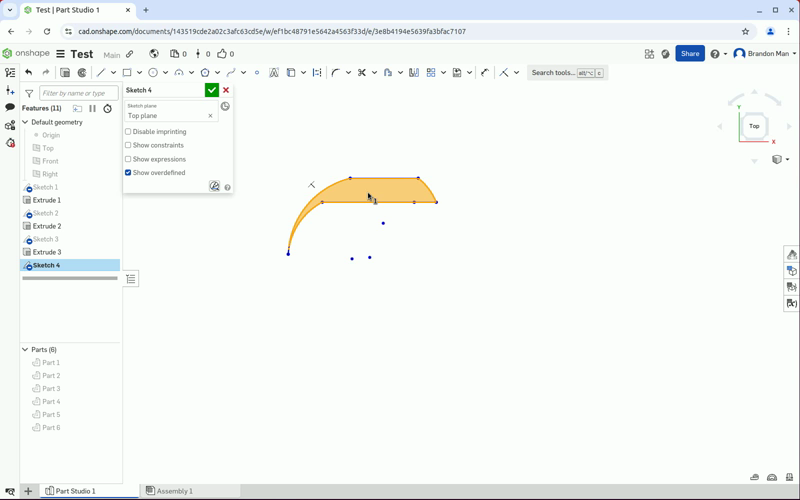
scroll(-6)
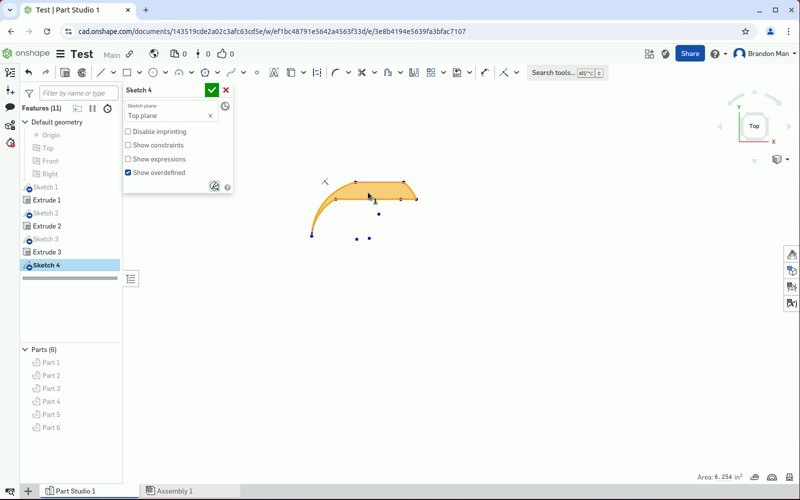
scroll(-6)
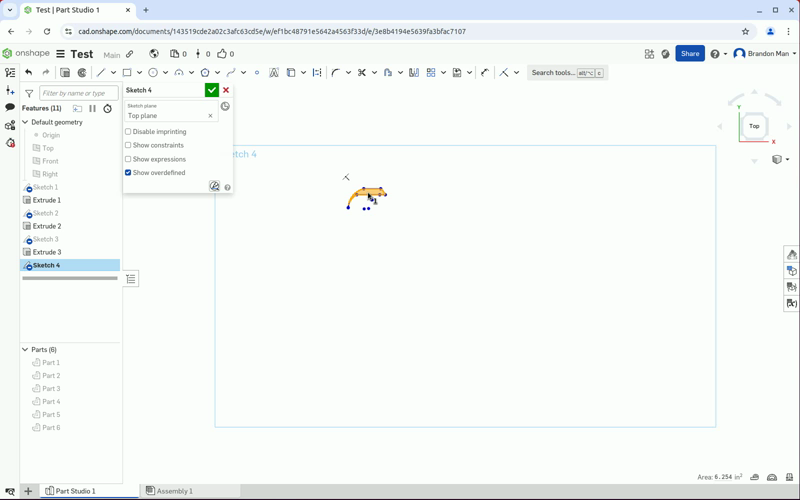
mouse_move(73, 352)
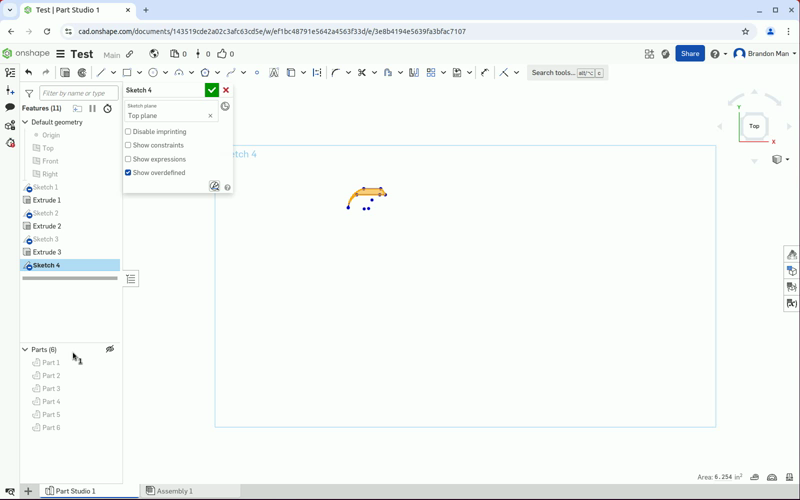
key(shift+y)
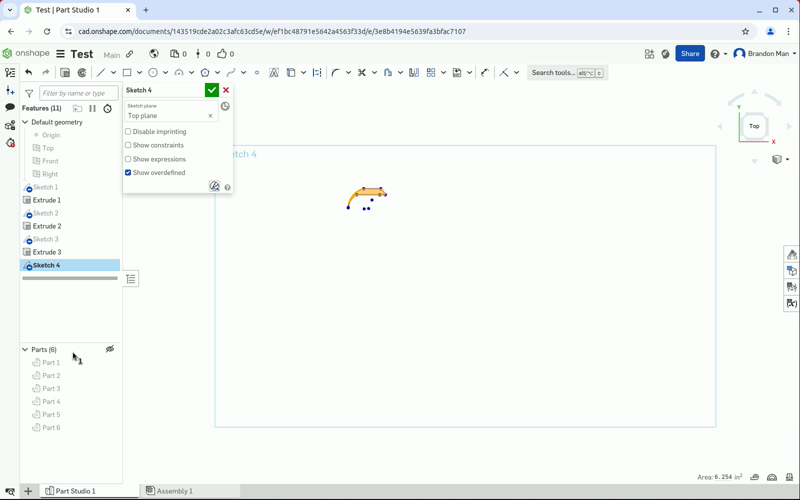
key(shift+e)
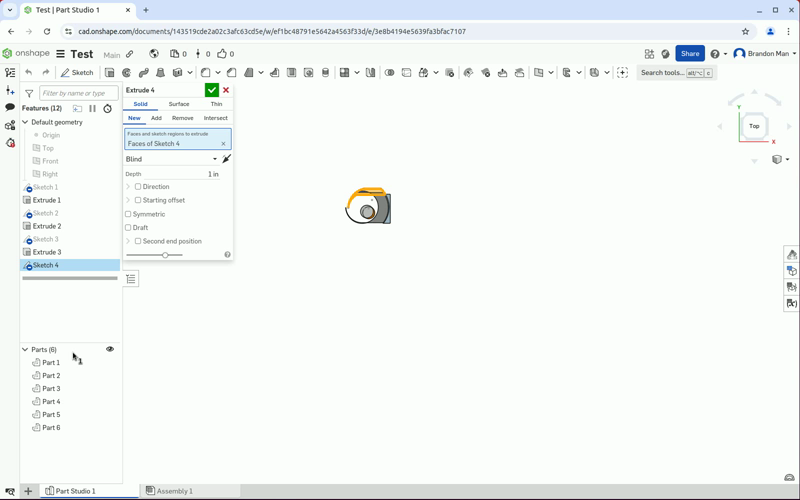
mouse_move(143, 106)
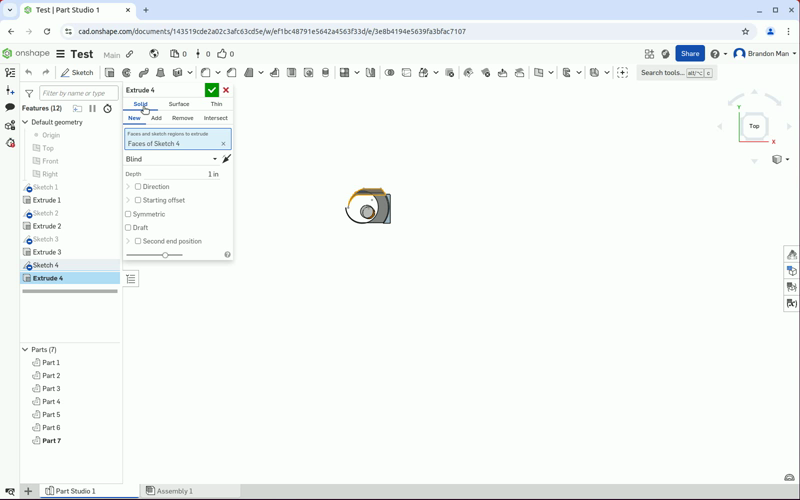
click(143, 106)
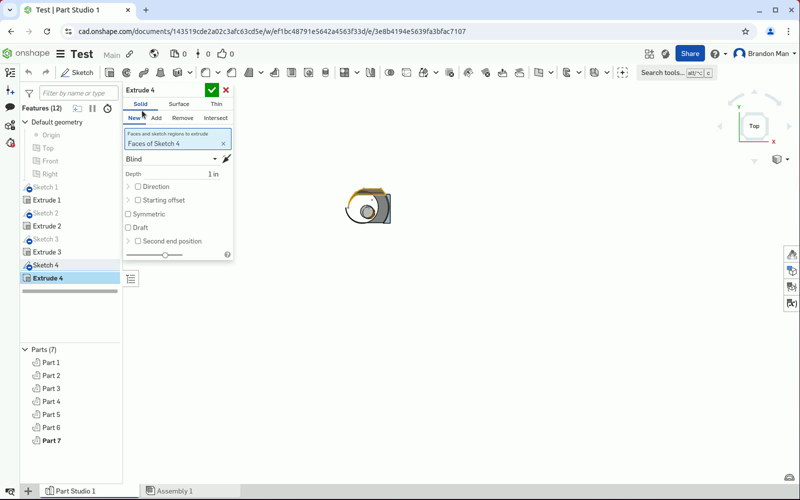
mouse_move(137, 120)
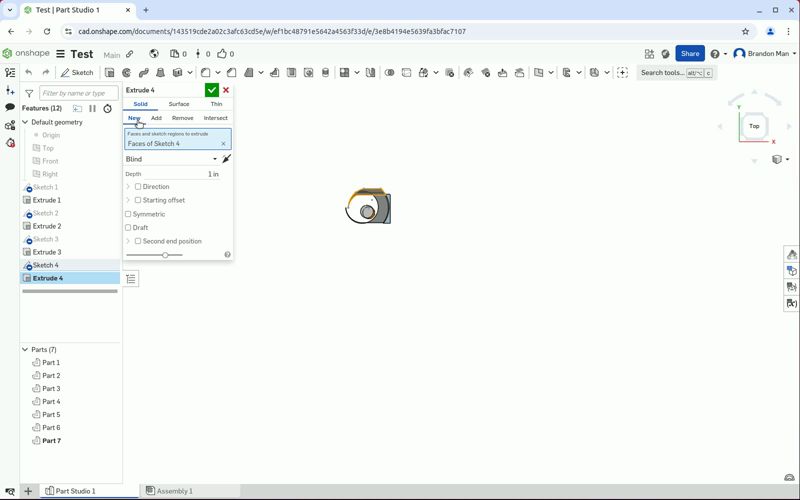
click(137, 120)
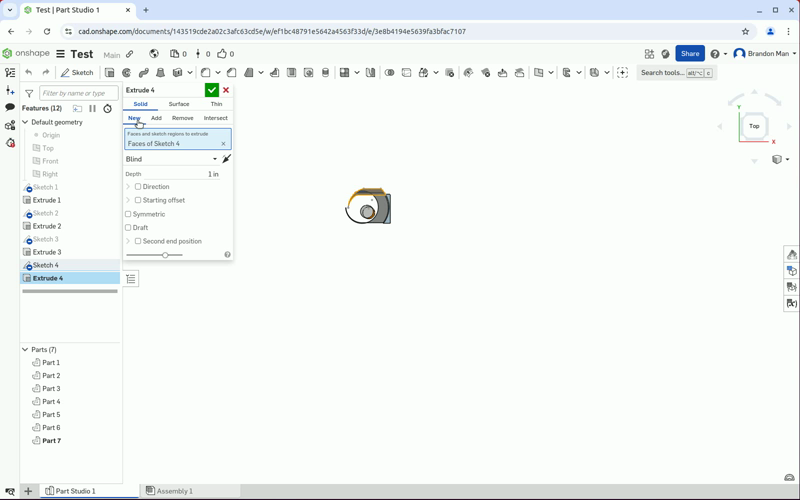
key(tab, 4)
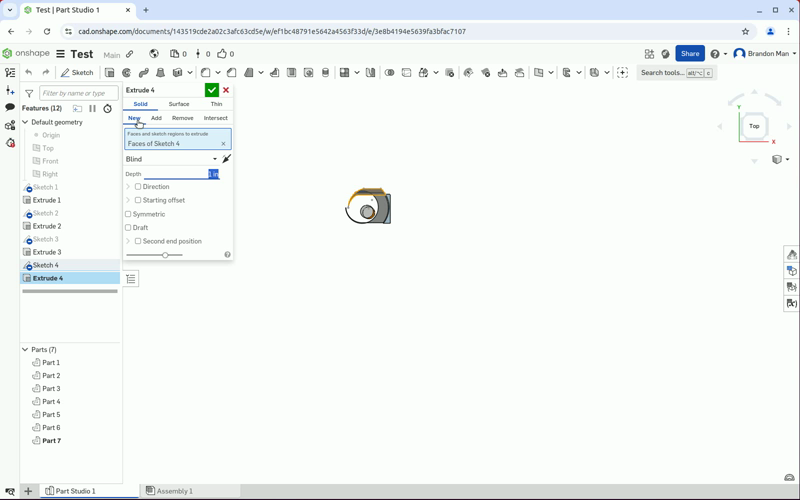
text(0.963)
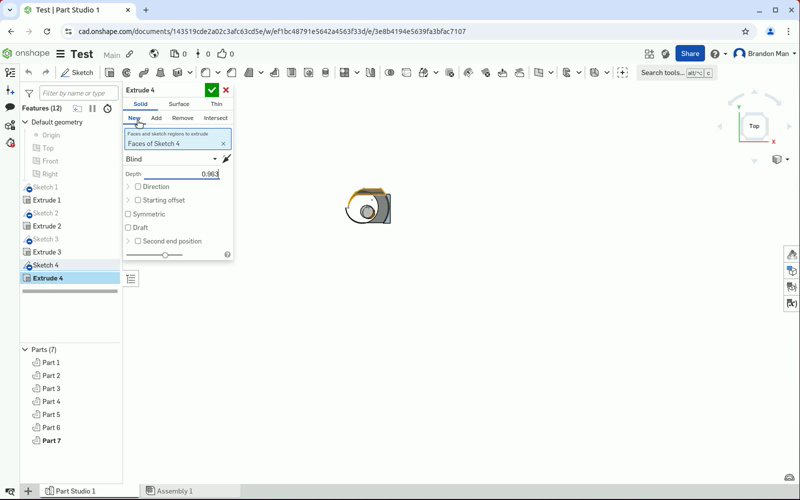
key(enter)
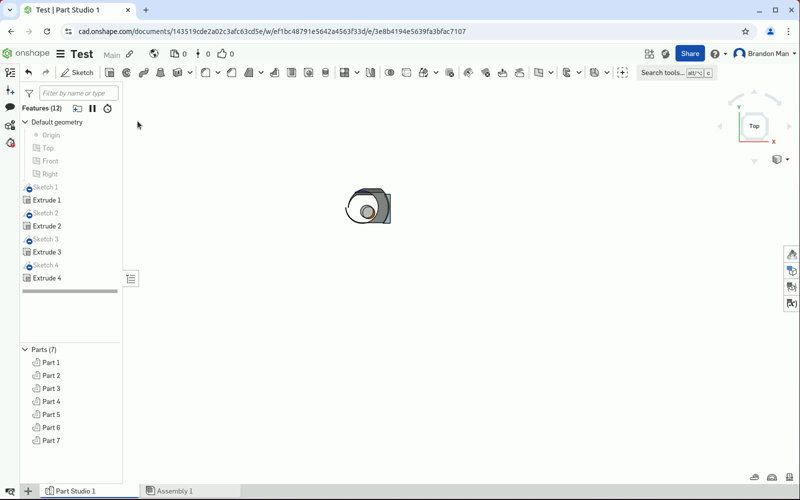
key(shift+h)
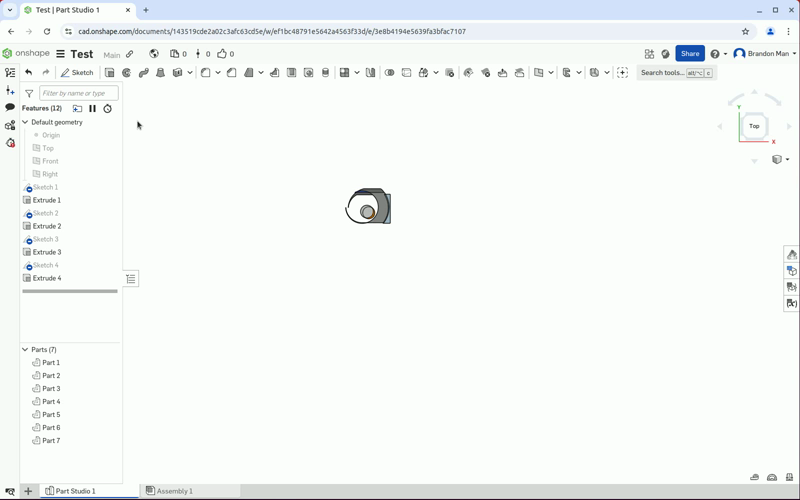
key(shift+h)
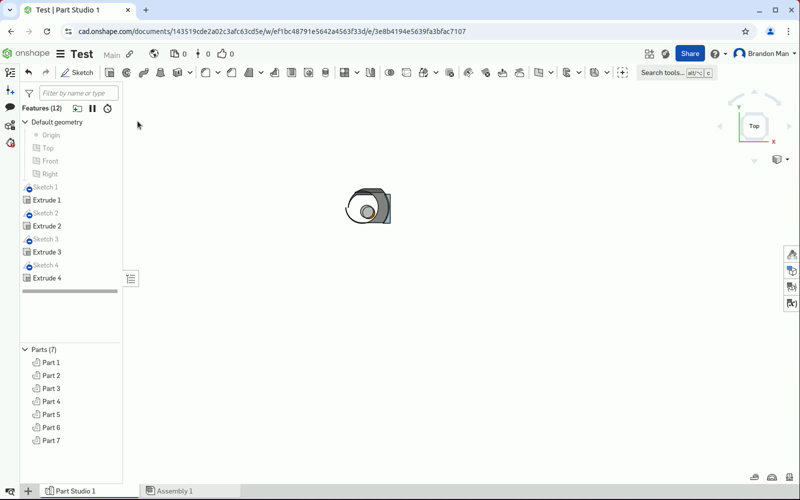
mouse_move(73, 189)
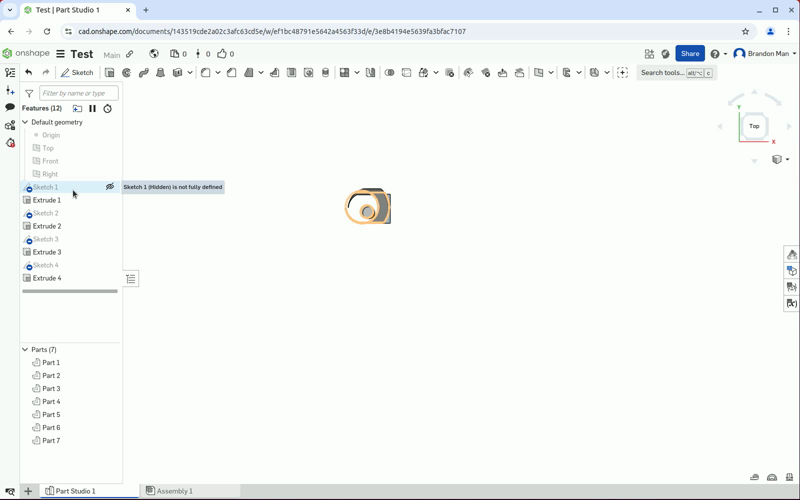
click(73, 189)
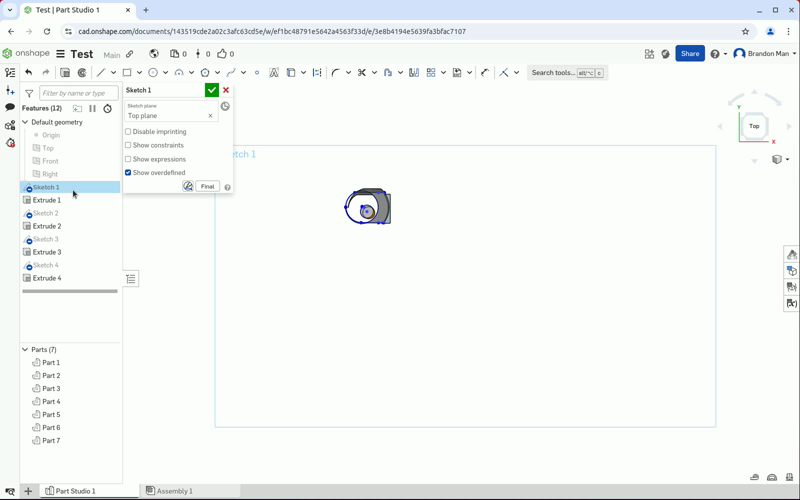
mouse_move(229, 92)
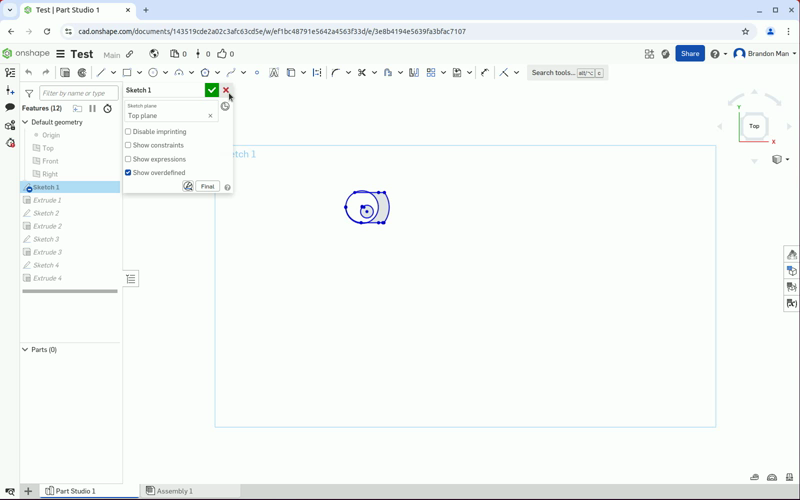
click(229, 92)
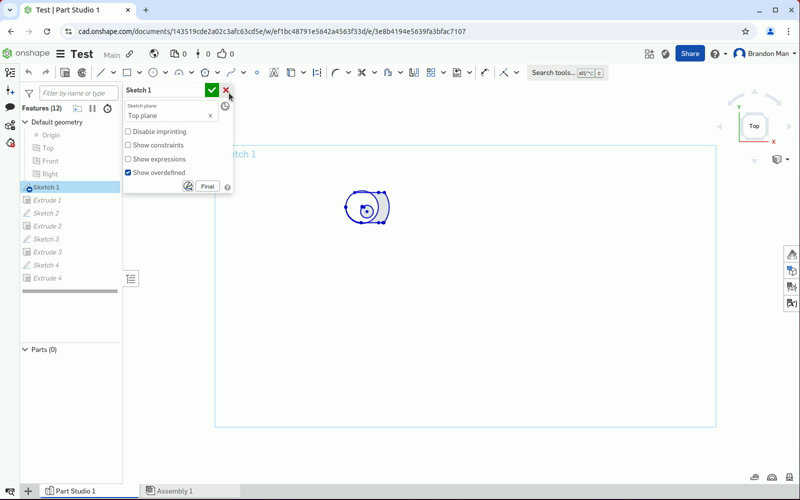
key(shift+s)
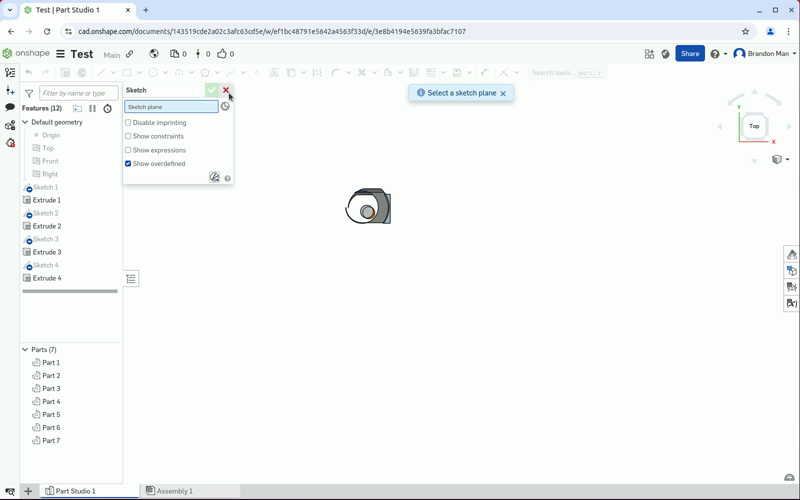
mouse_move(73, 150)
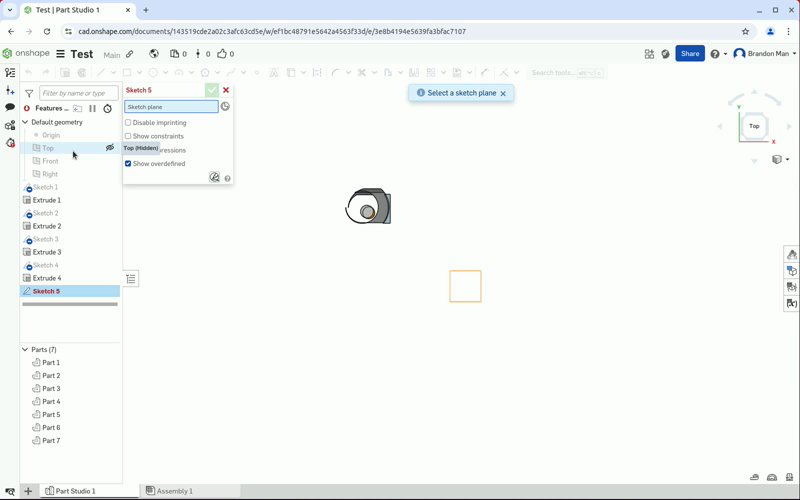
click(73, 150)
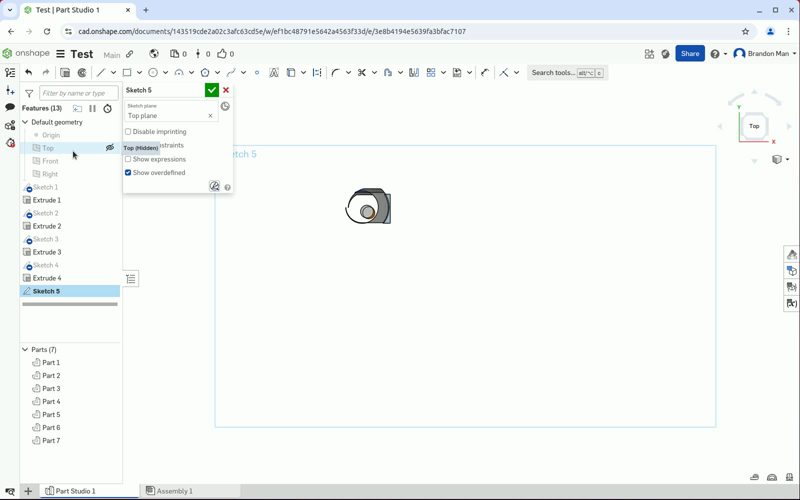
mouse_move(73, 352)
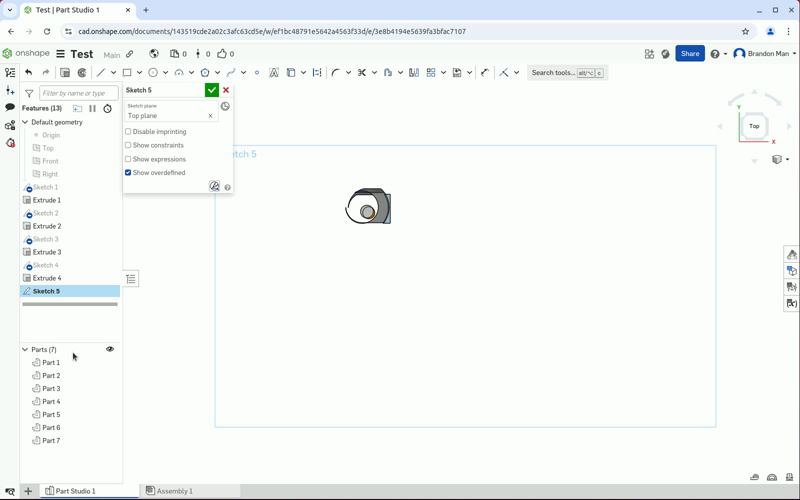
key(y)
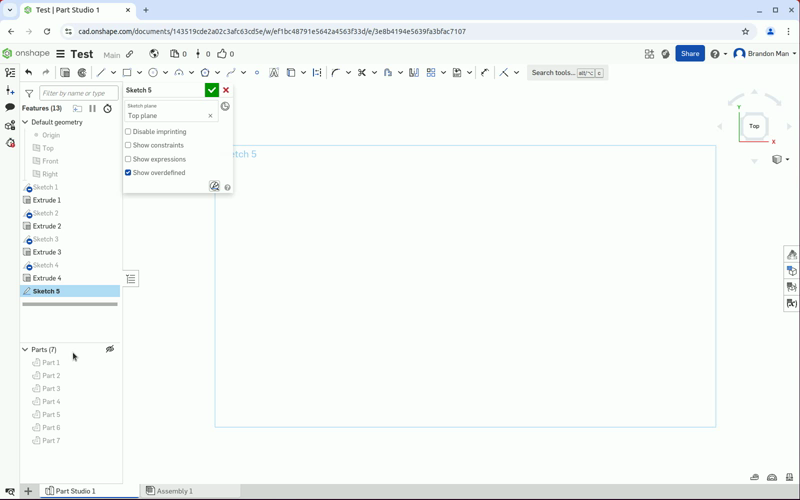
key(a)
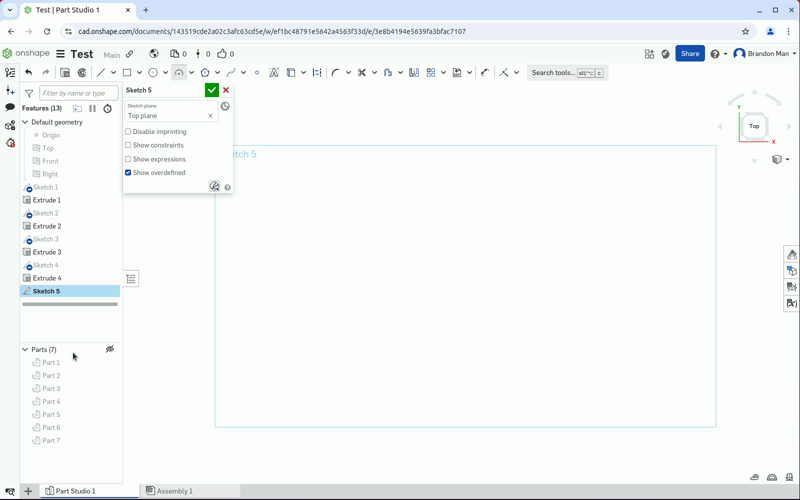
key_down(shift)
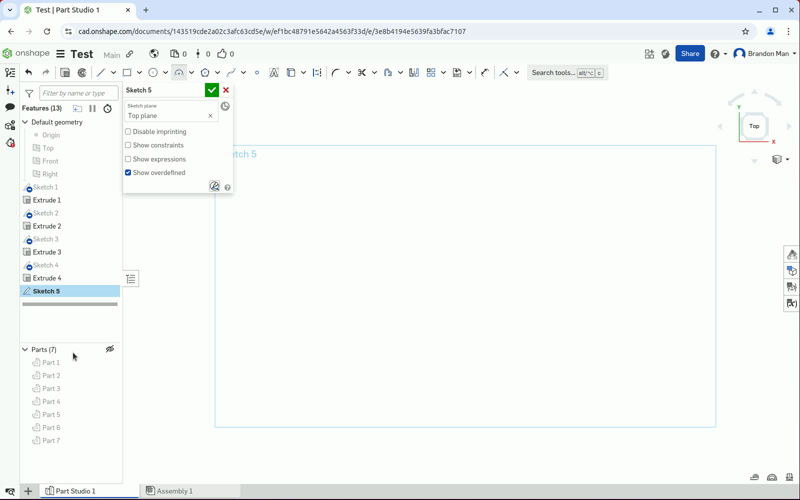
mouse_move(348, 209)
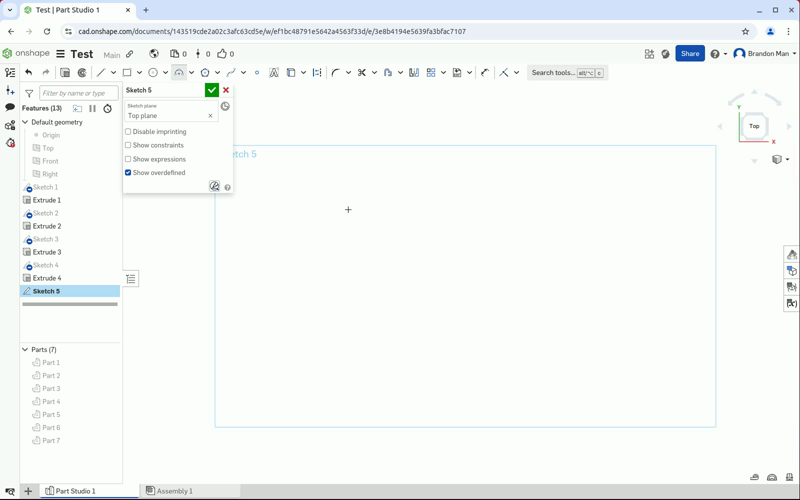
click(348, 209)
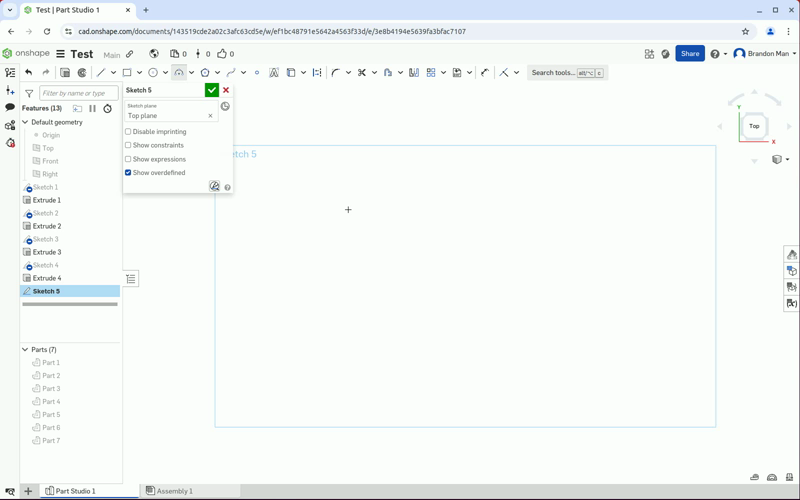
key_up(shift)
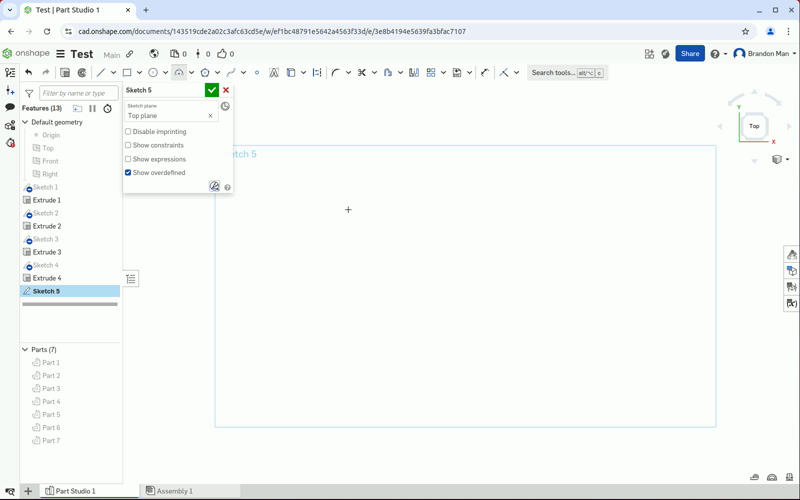
key_down(shift)
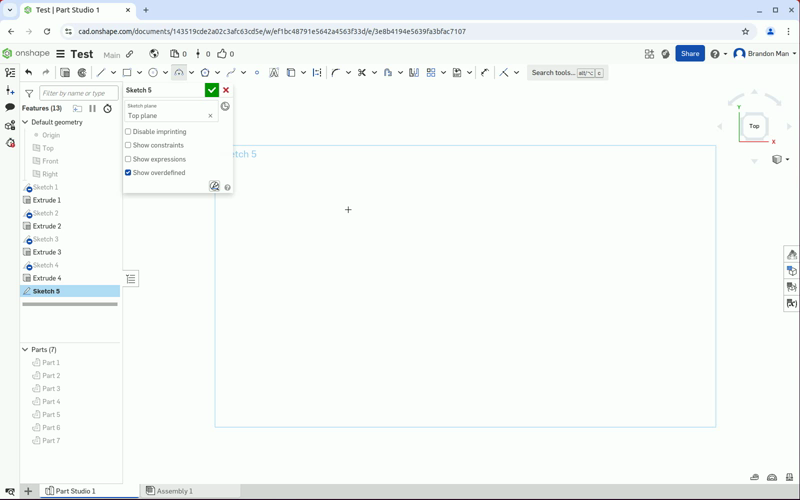
mouse_move(363, 228)
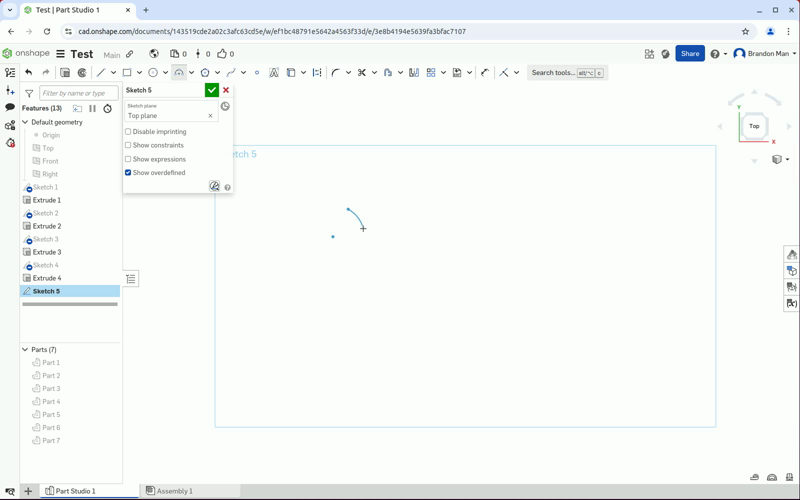
click(363, 228)
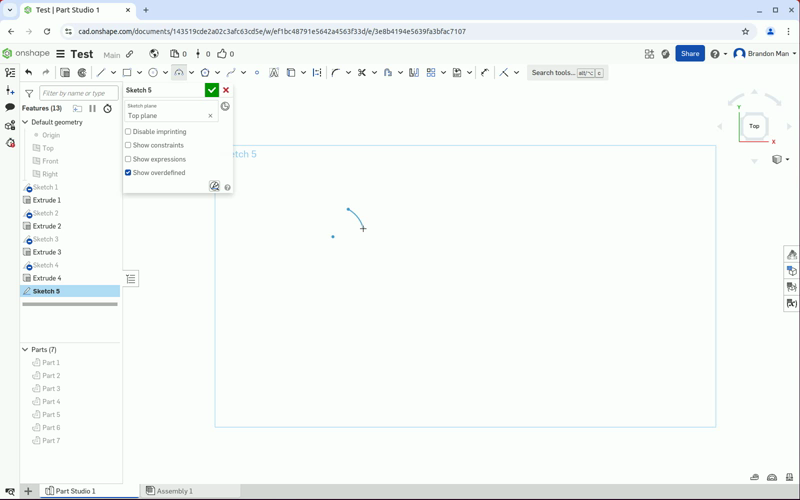
mouse_move(352, 221)
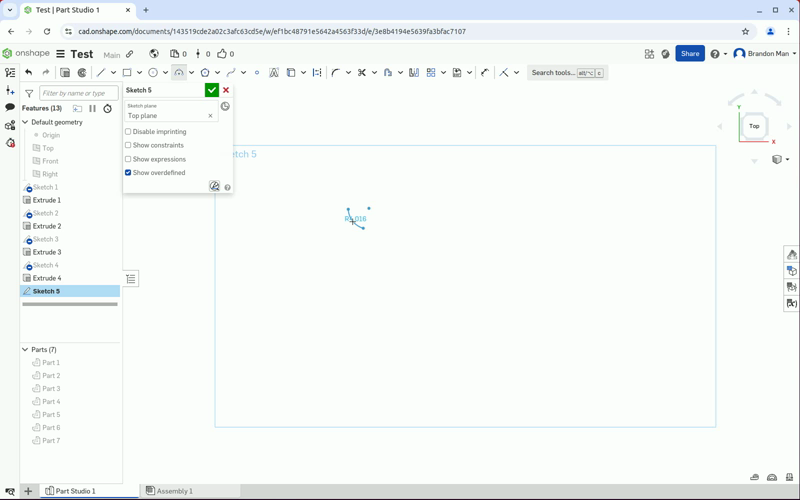
click(352, 221)
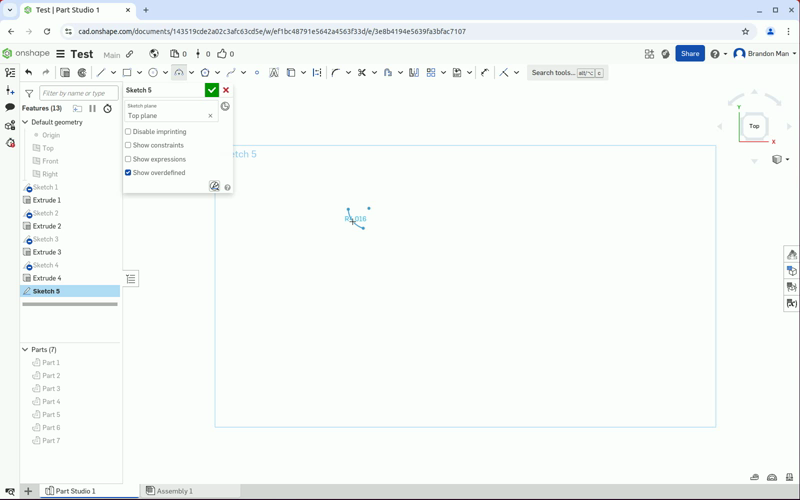
key_up(shift)
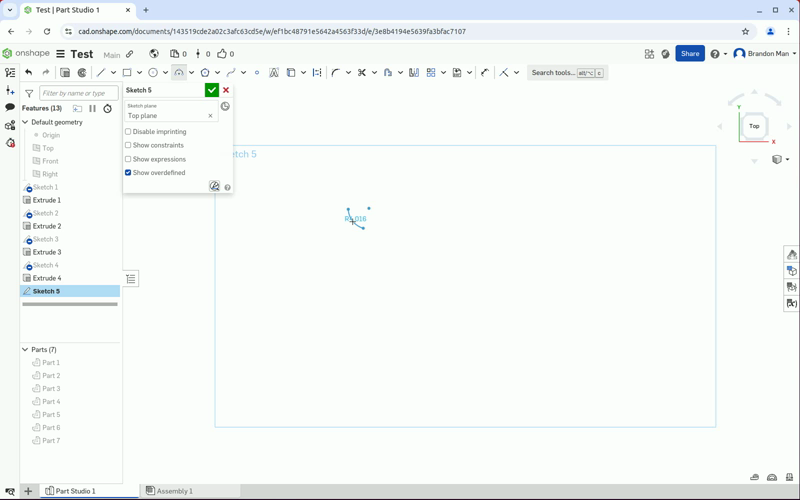
key(esc)
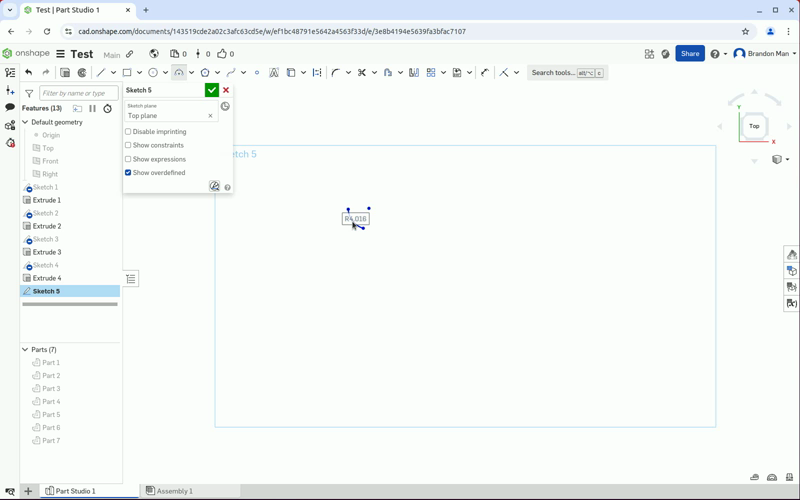
key(l)
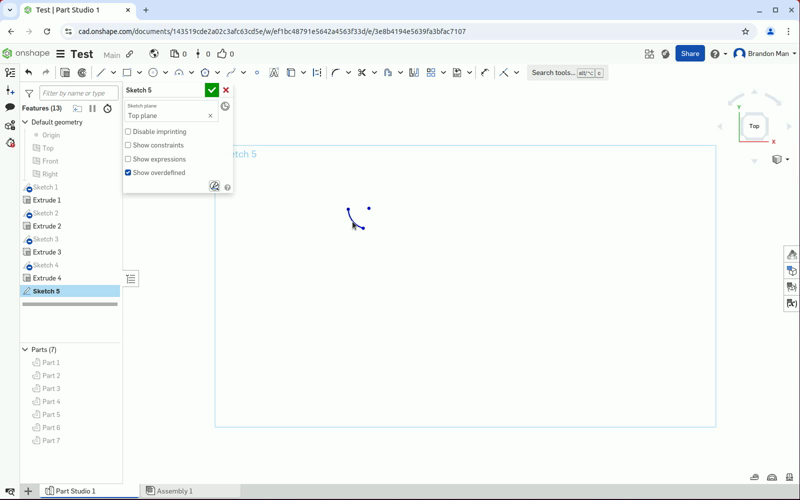
mouse_move(363, 228)
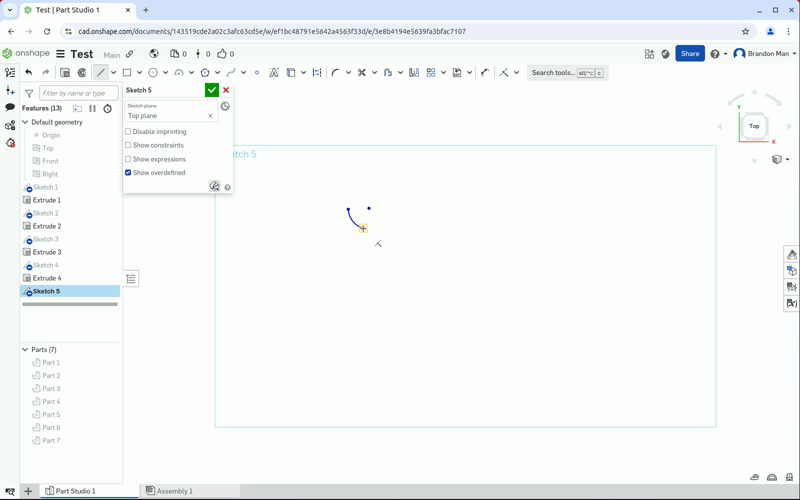
click(363, 228)
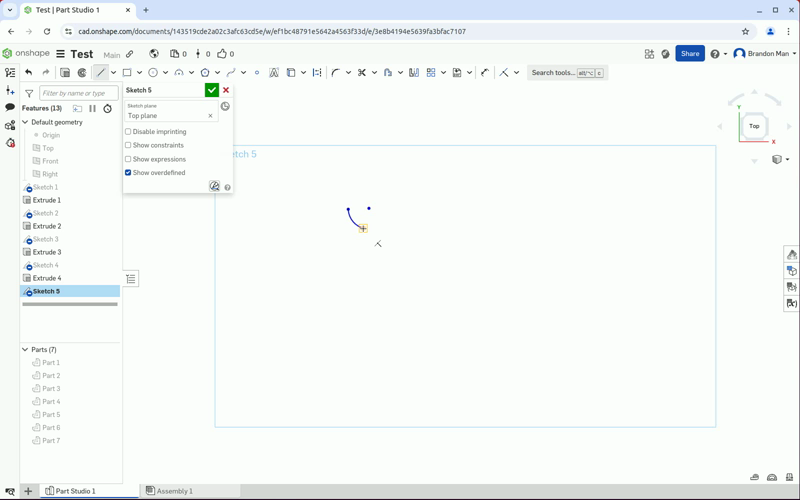
key_down(shift)
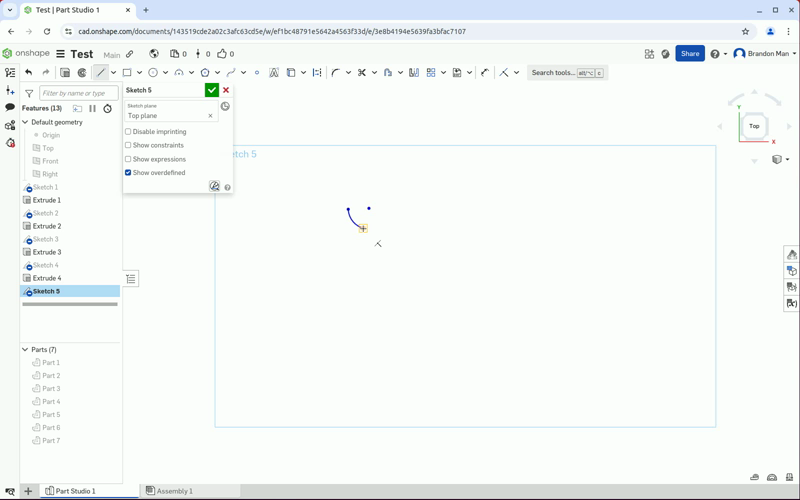
mouse_move(393, 228)
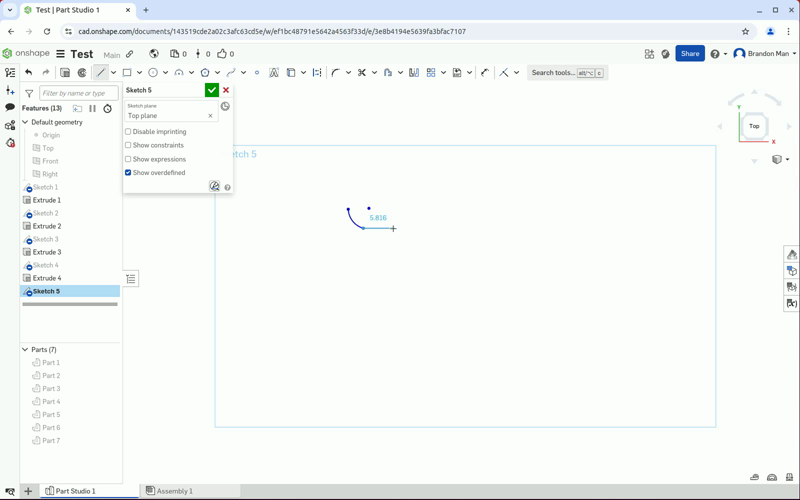
mouse_move(380, 228)
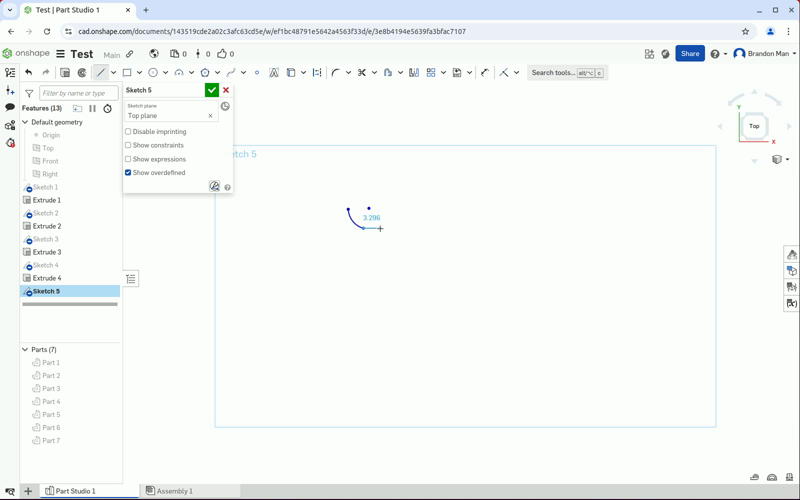
click(380, 228)
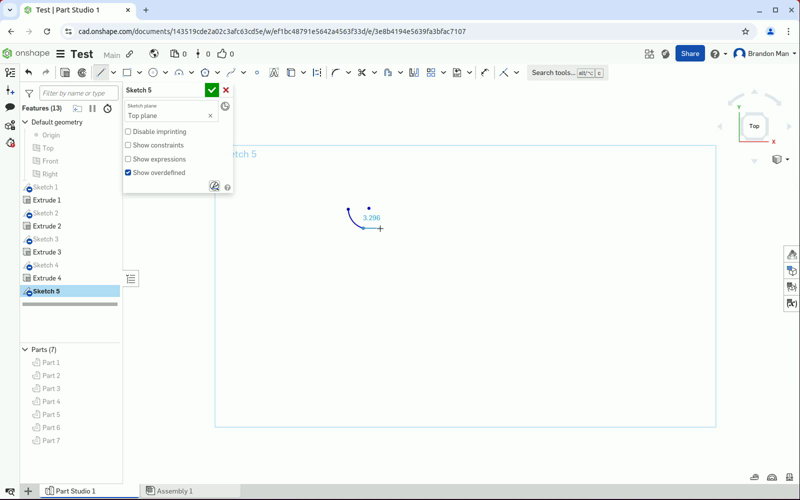
key_up(shift)
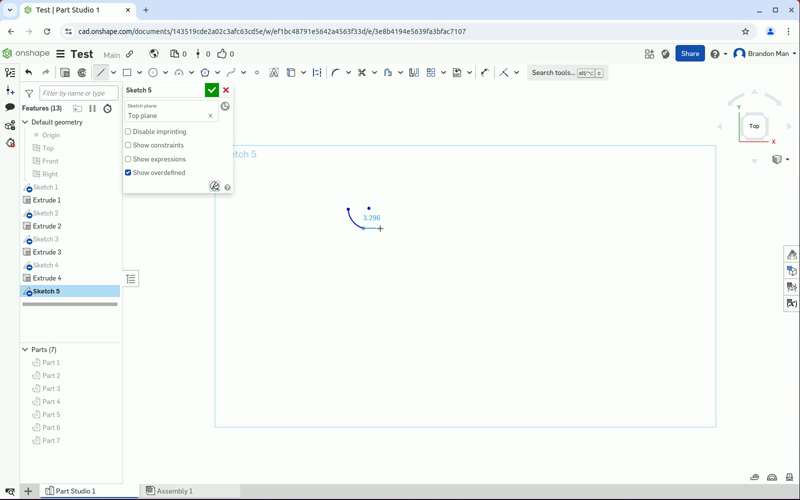
key(esc)
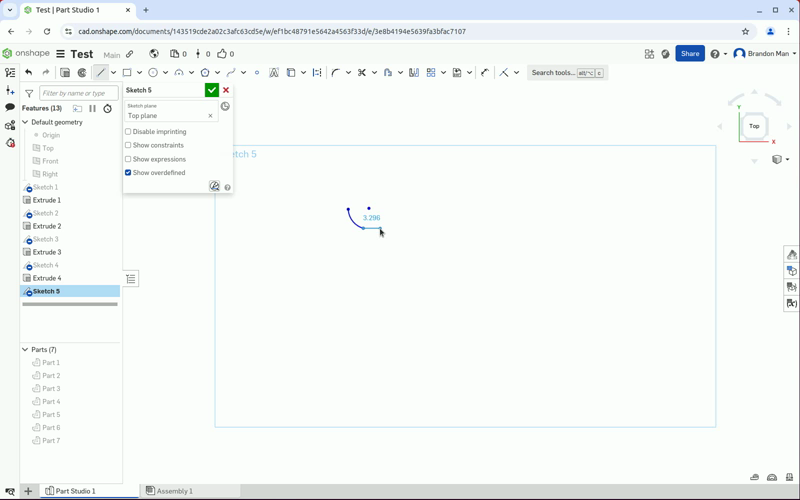
key(a)
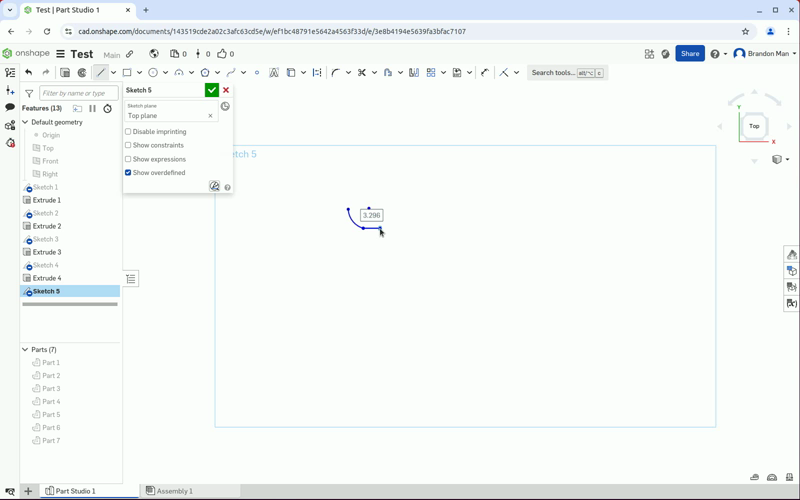
mouse_move(380, 228)
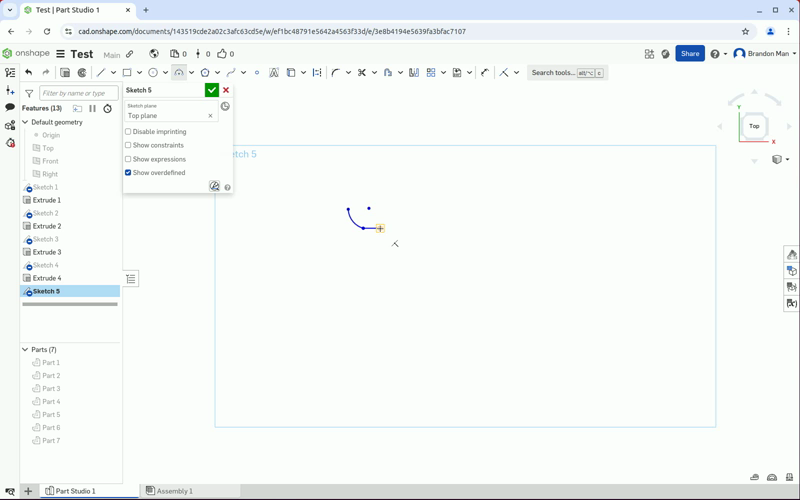
click(380, 228)
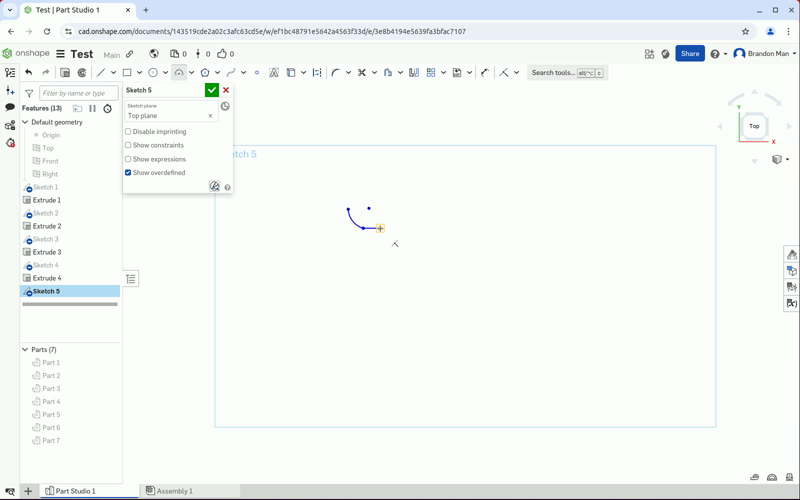
key_down(shift)
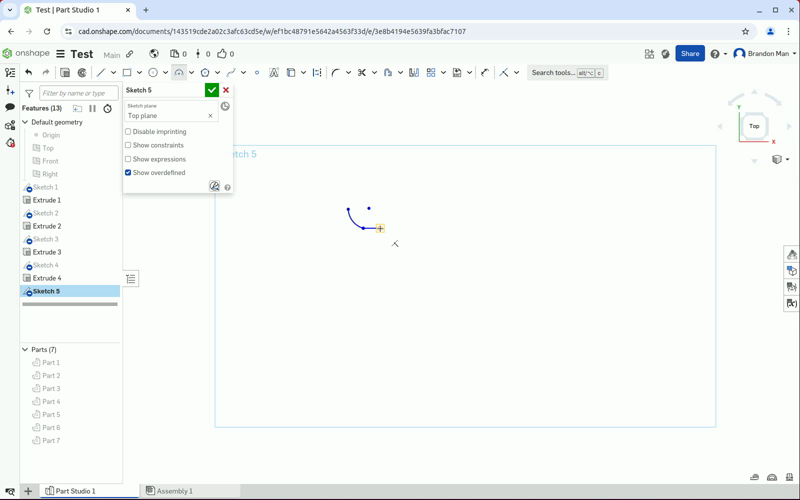
mouse_move(384, 223)
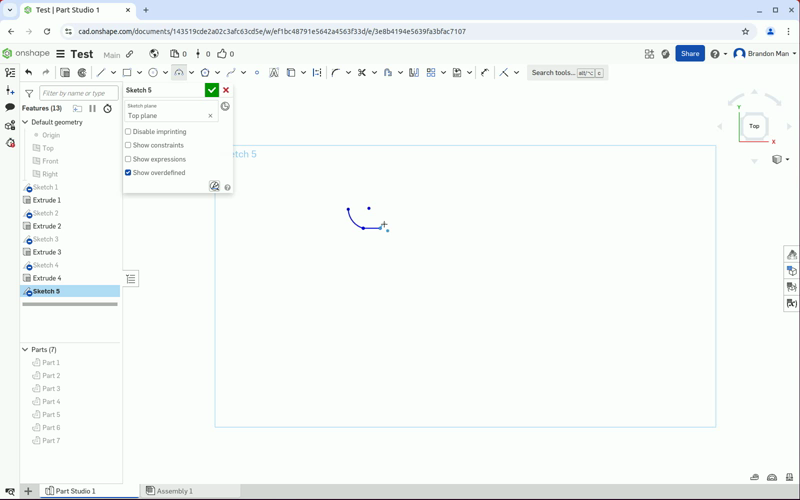
scroll(6)
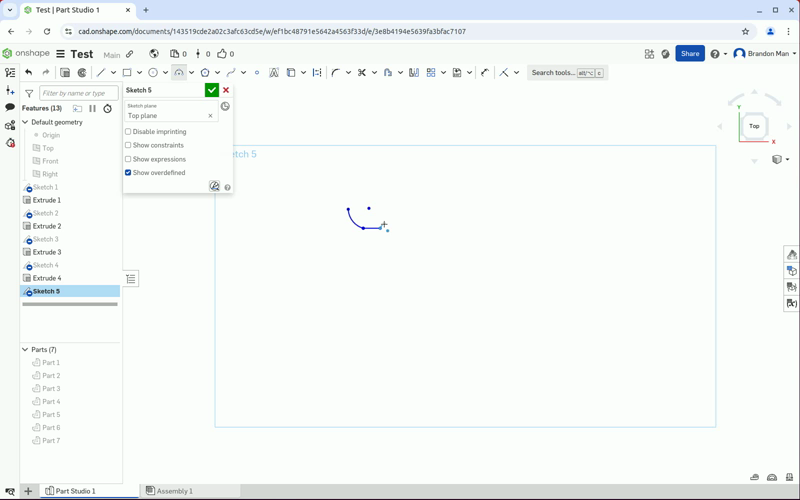
scroll(6)
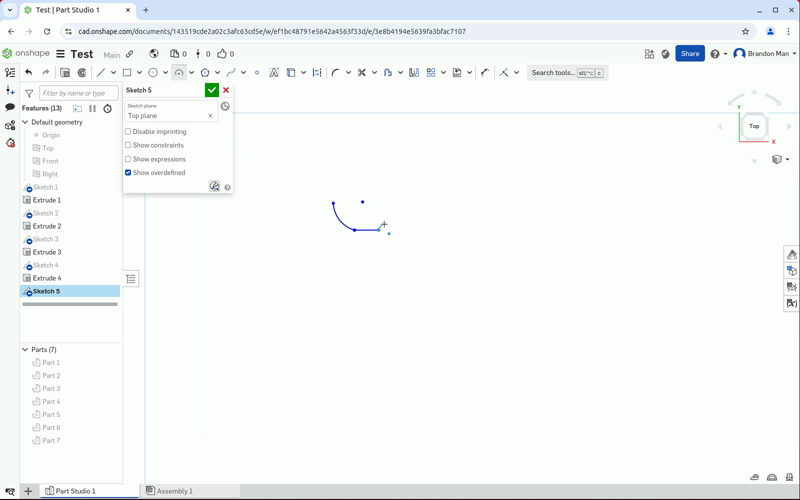
scroll(6)
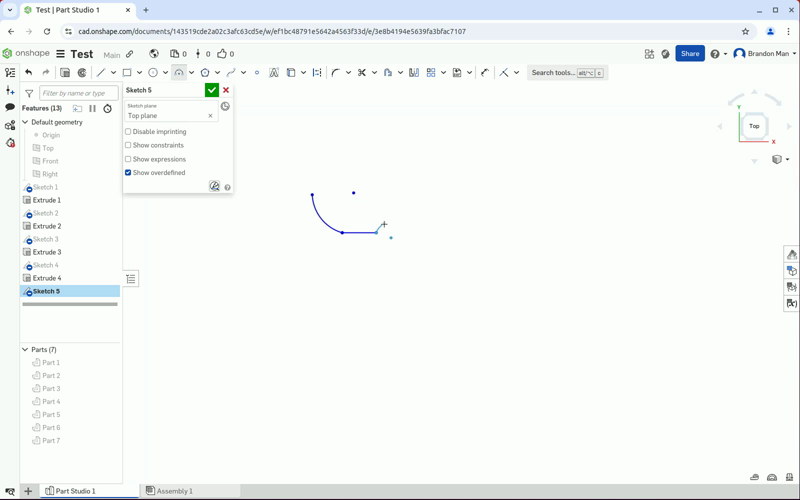
scroll(6)
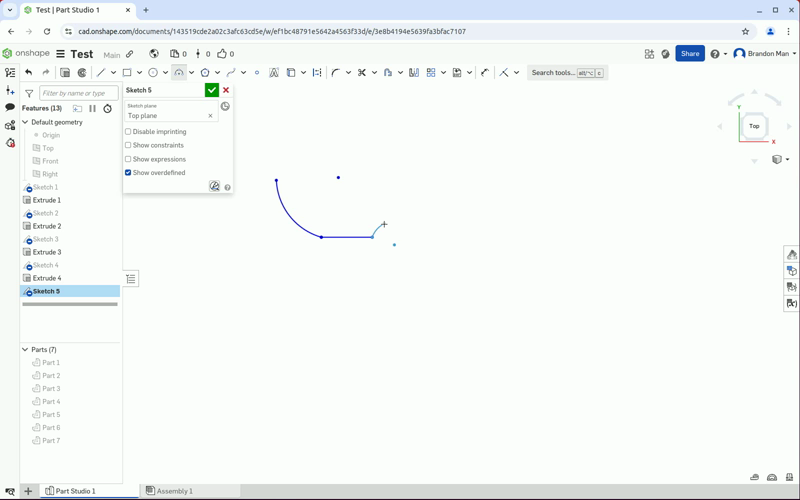
scroll(6)
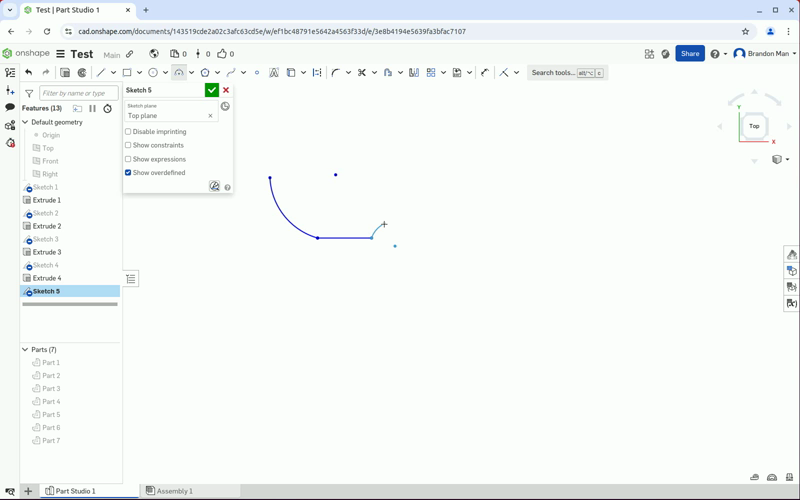
scroll(6)
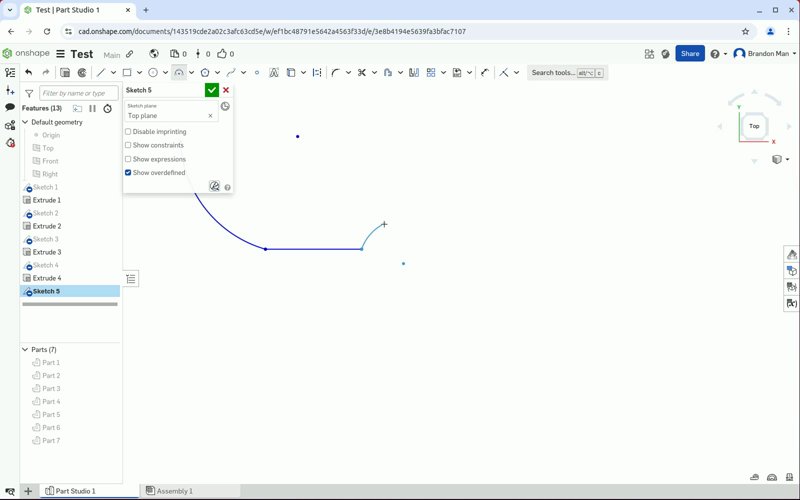
scroll(6)
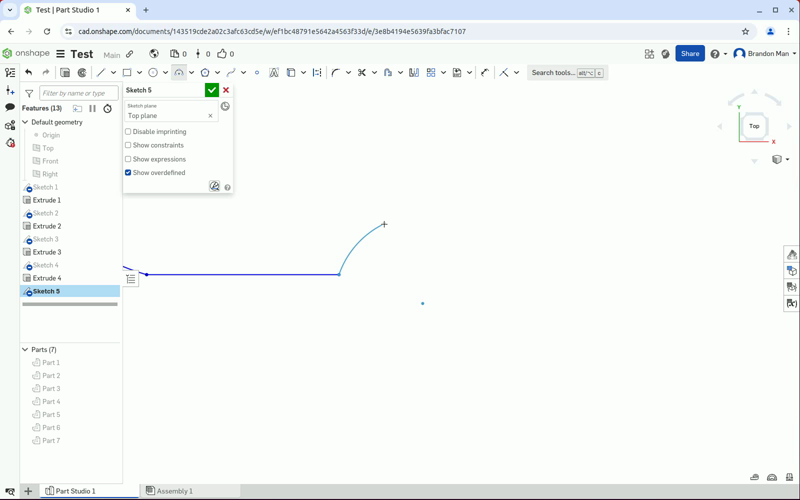
click(384, 223)
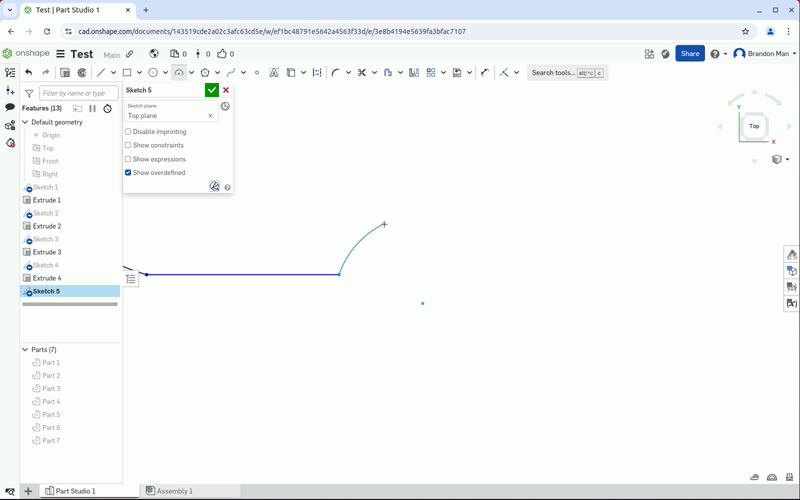
scroll(-6)
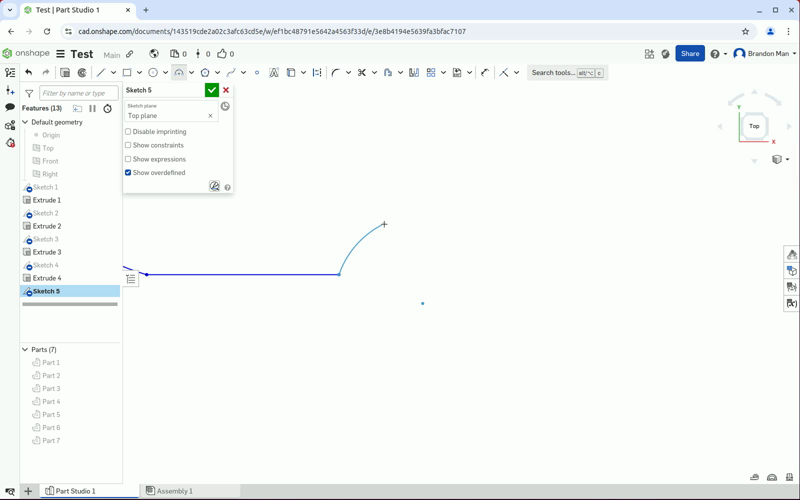
scroll(-6)
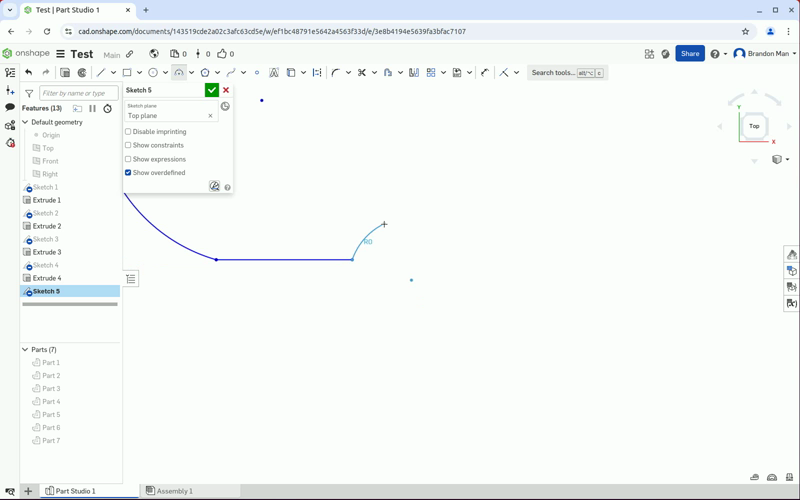
scroll(-6)
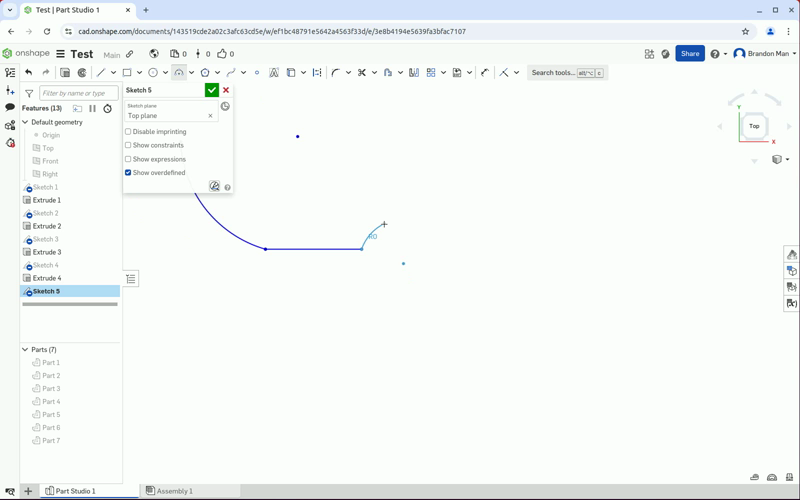
scroll(-6)
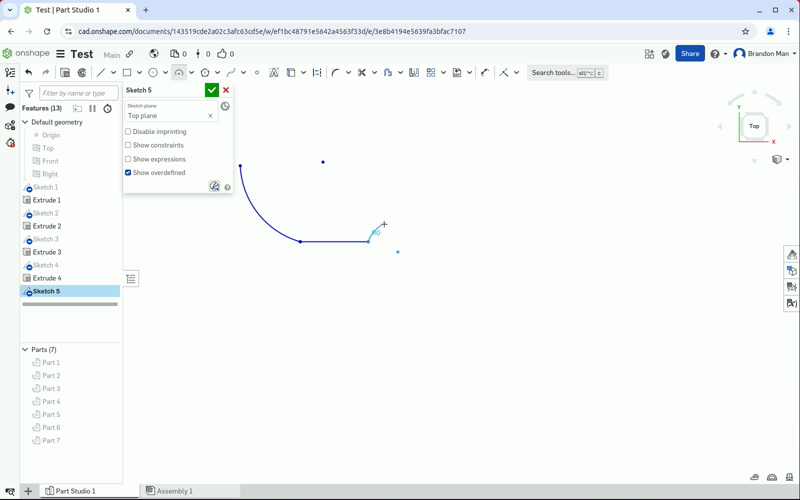
scroll(-6)
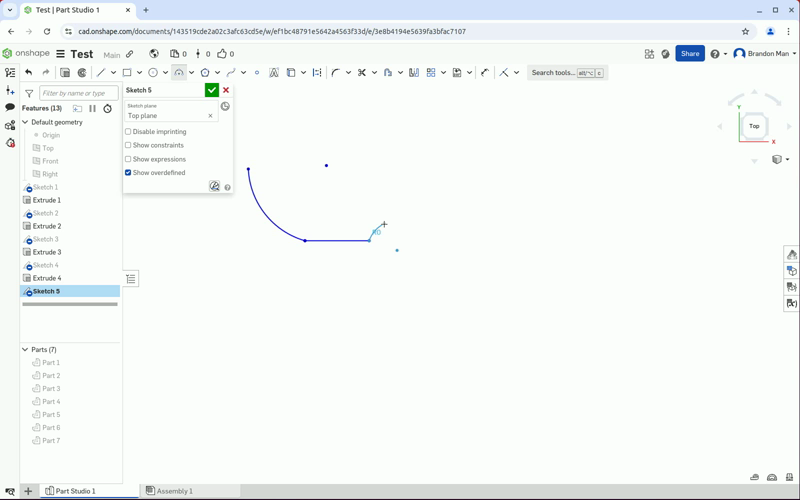
scroll(-6)
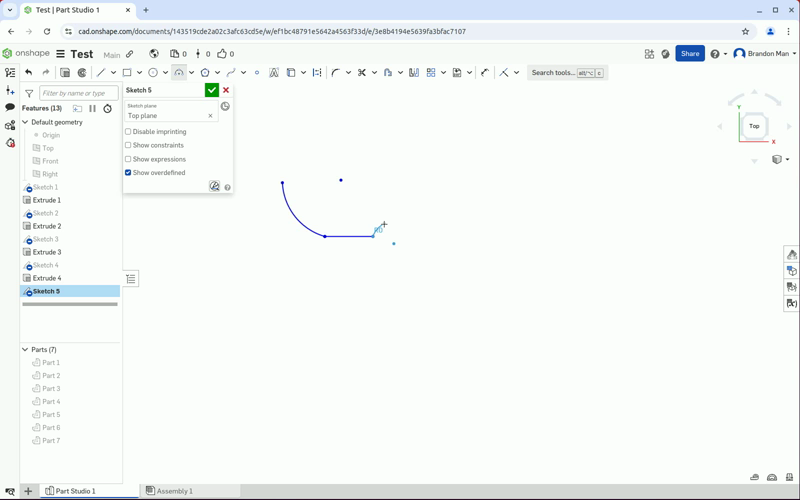
scroll(-6)
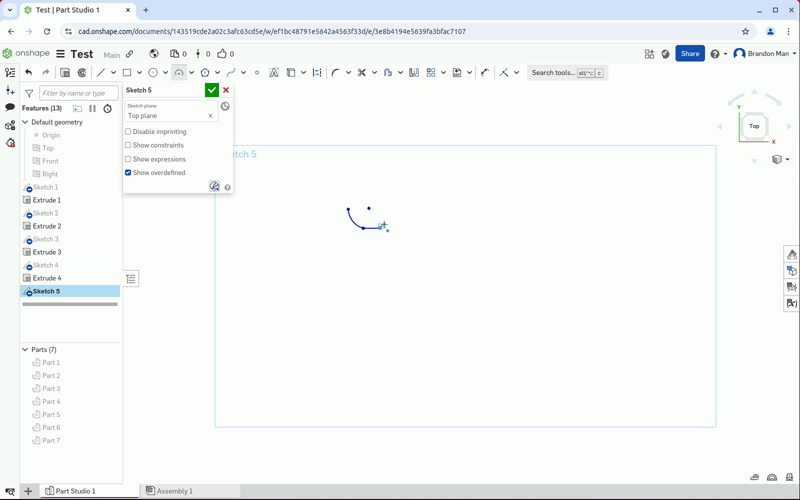
mouse_move(382, 225)
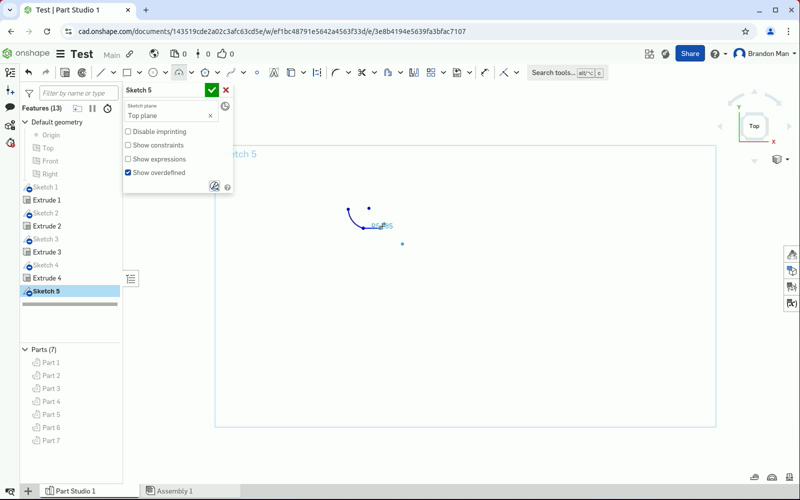
scroll(6)
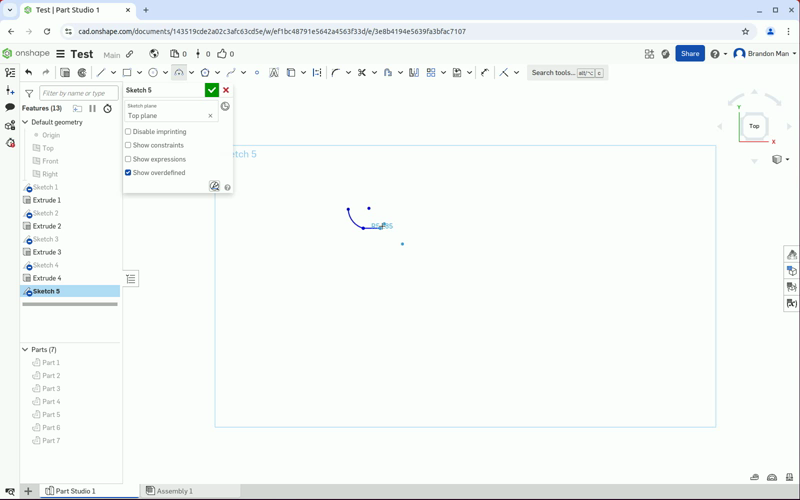
scroll(6)
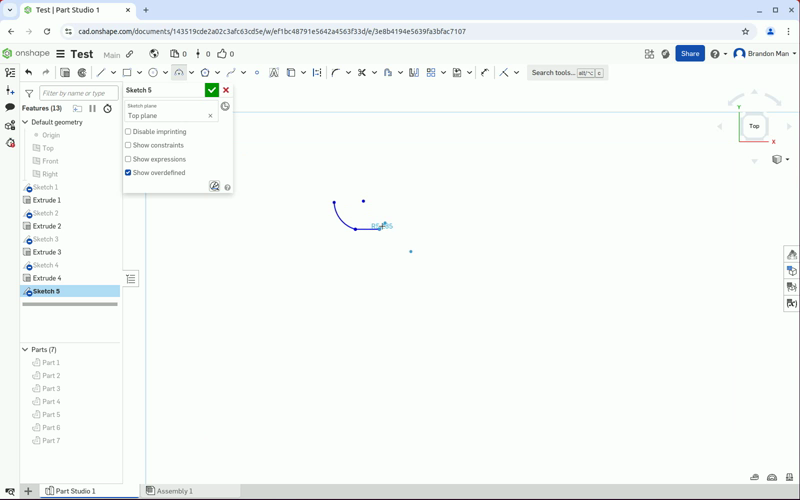
scroll(6)
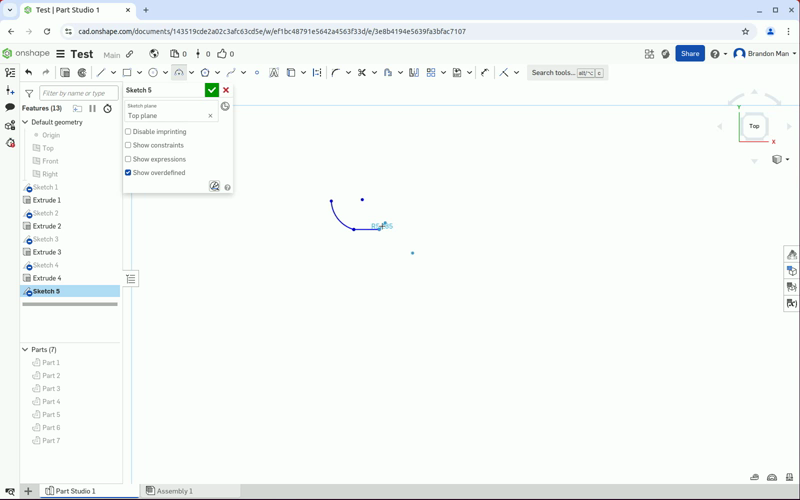
scroll(6)
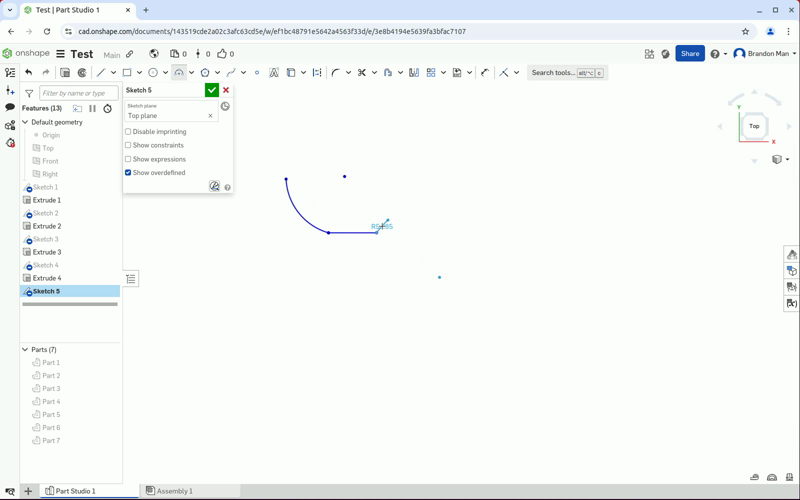
scroll(6)
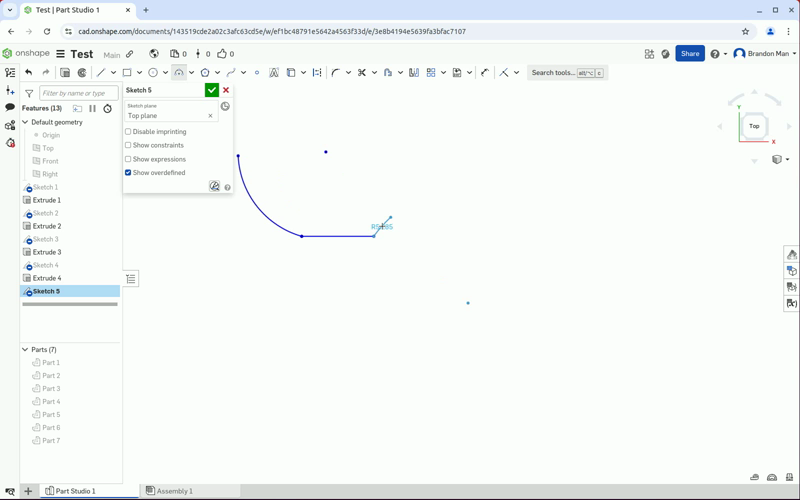
scroll(6)
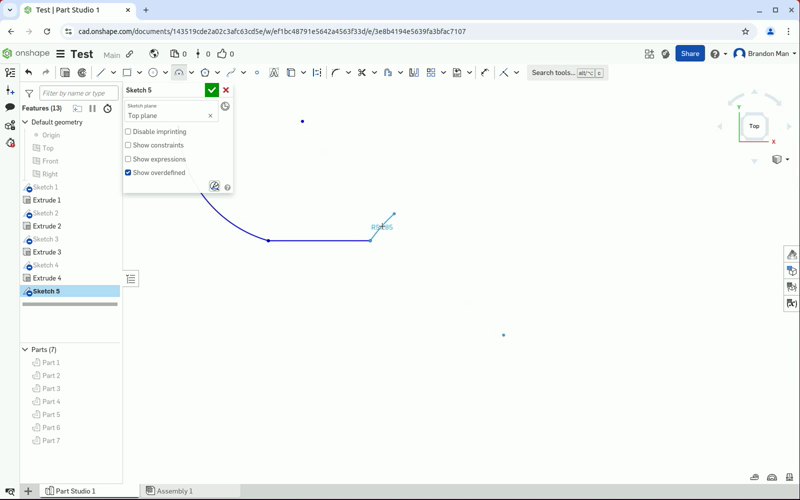
scroll(6)
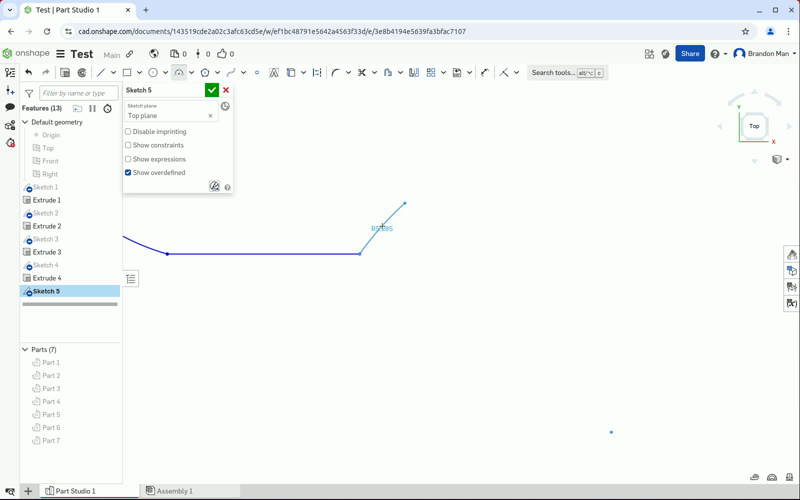
click(382, 225)
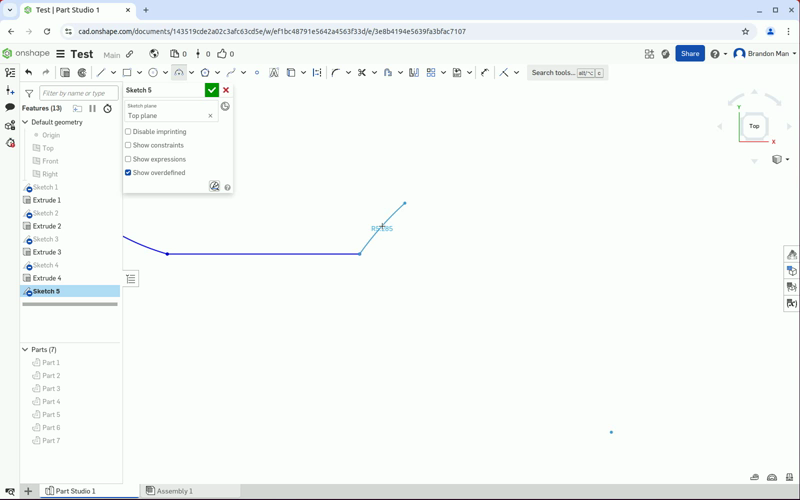
scroll(-6)
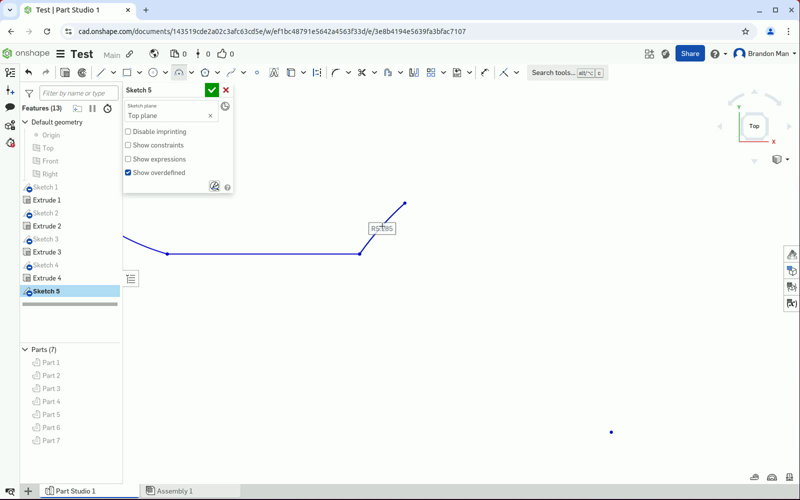
scroll(-6)
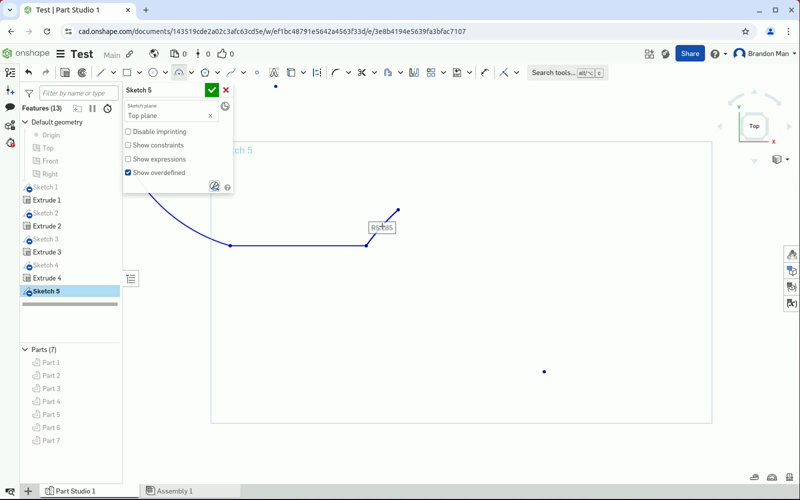
scroll(-6)
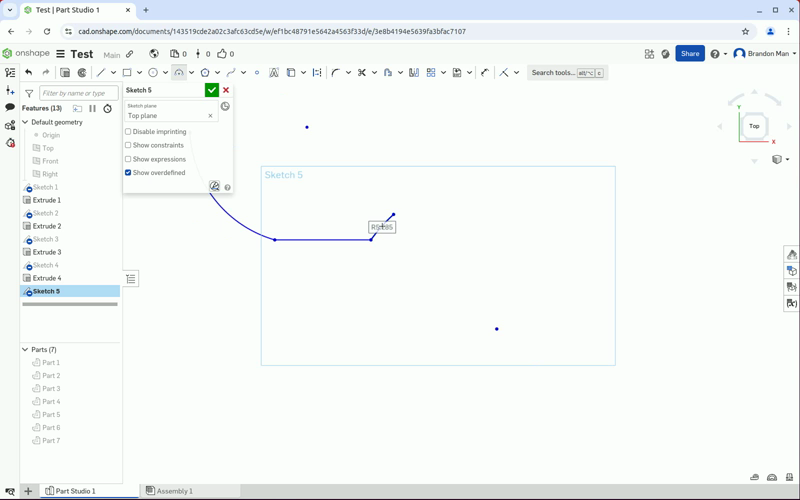
scroll(-6)
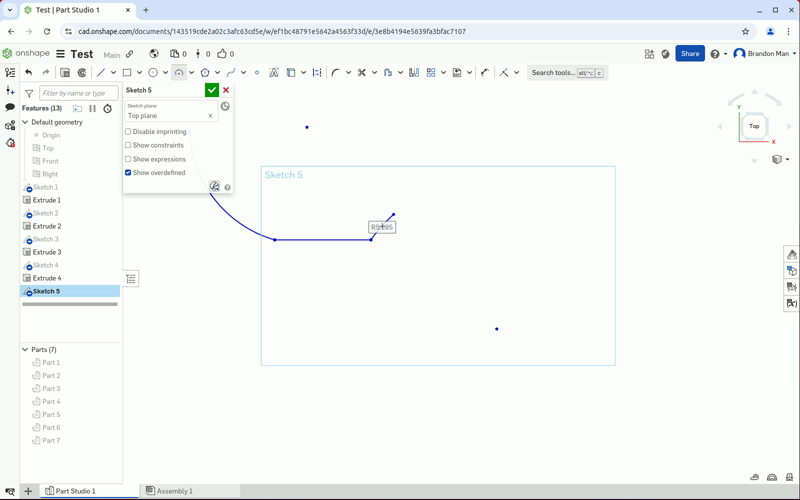
scroll(-6)
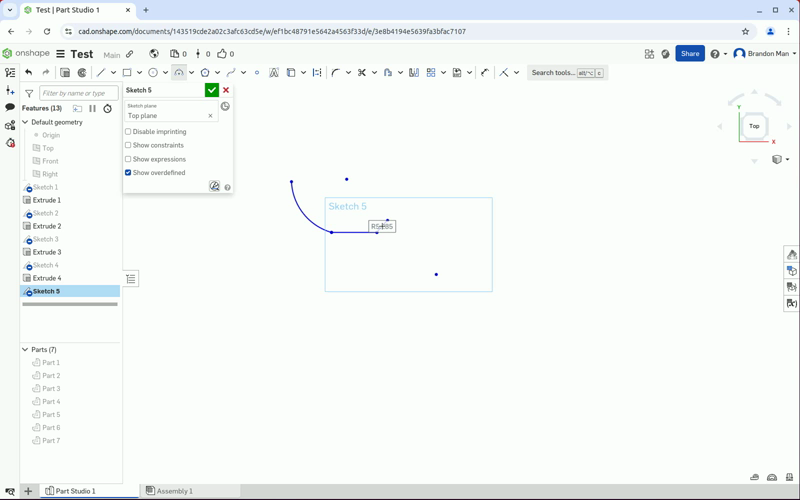
scroll(-6)
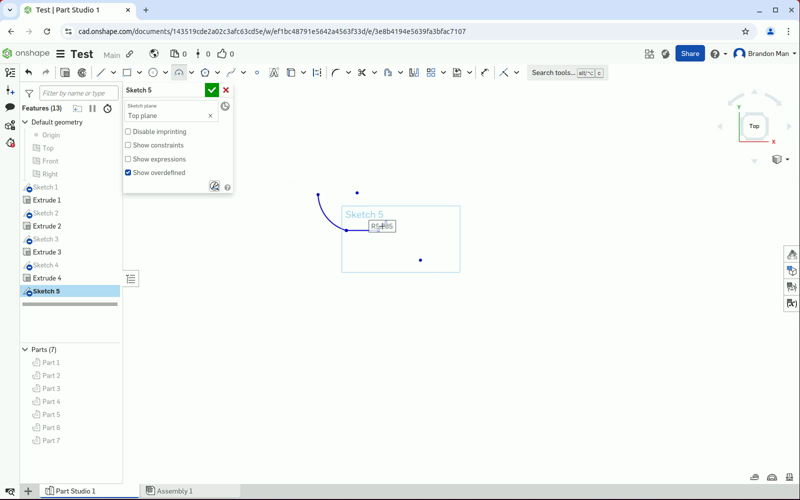
scroll(-6)
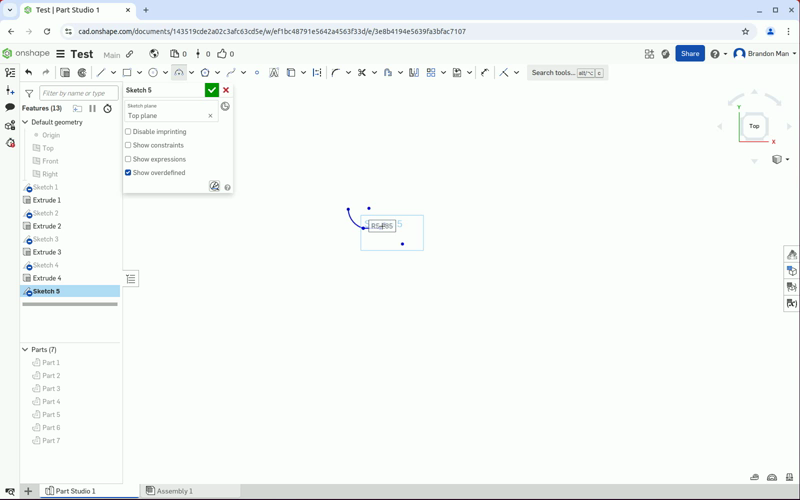
key_up(shift)
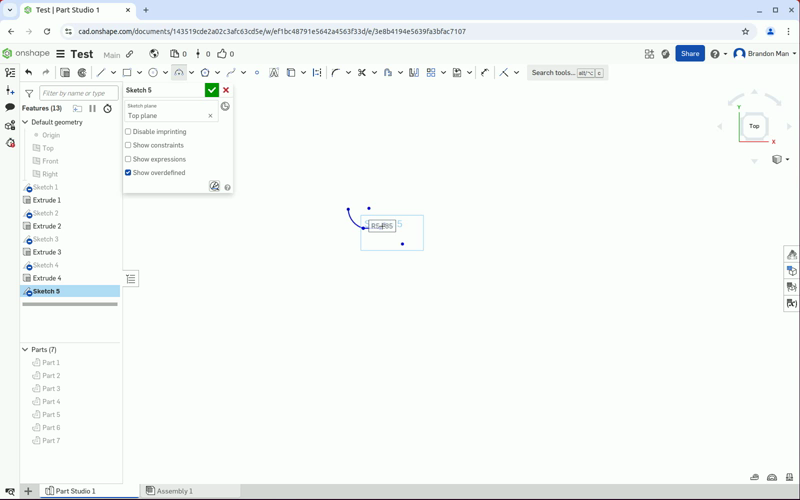
key(esc)
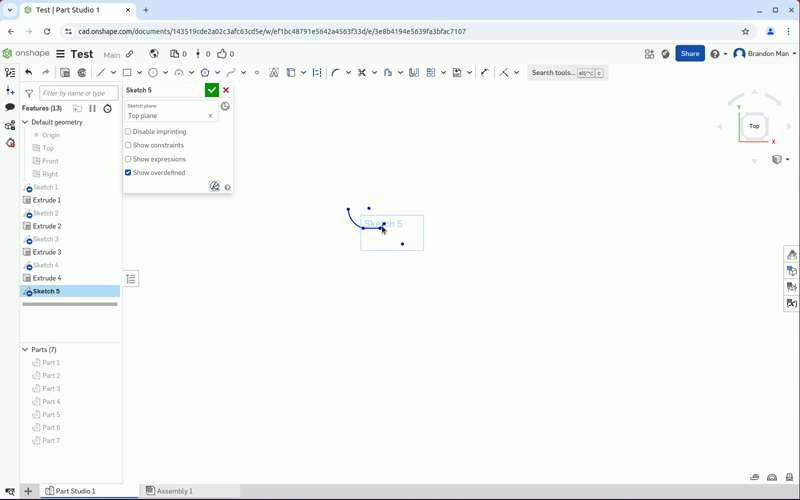
key(l)
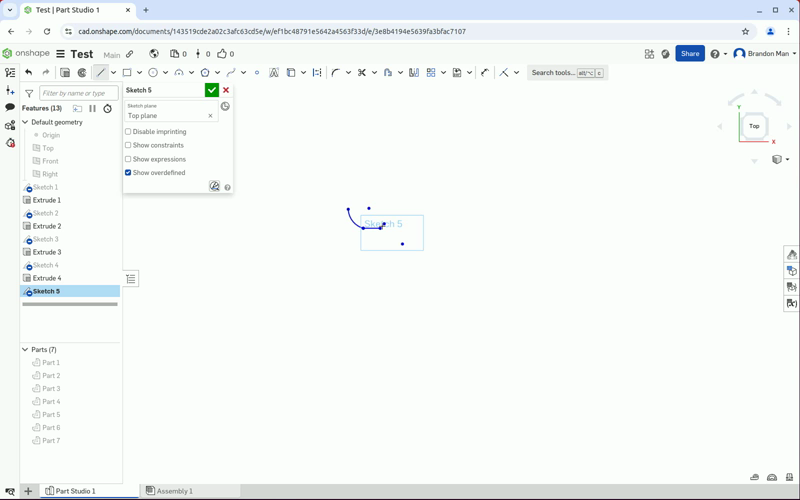
mouse_move(384, 223)
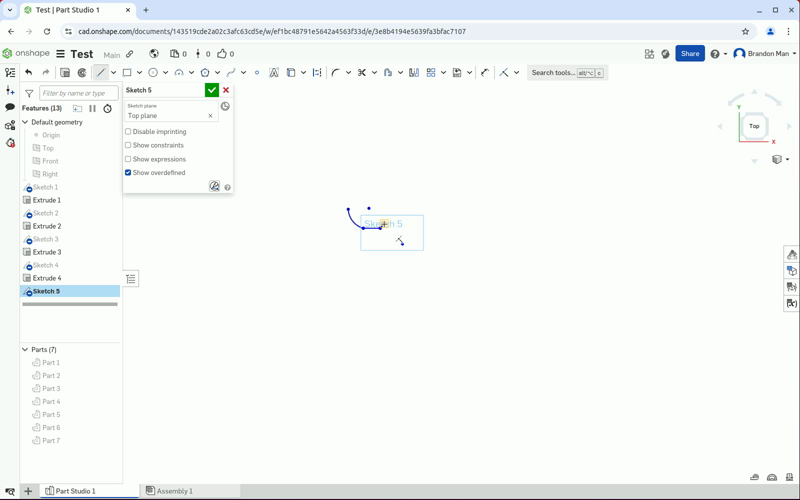
scroll(6)
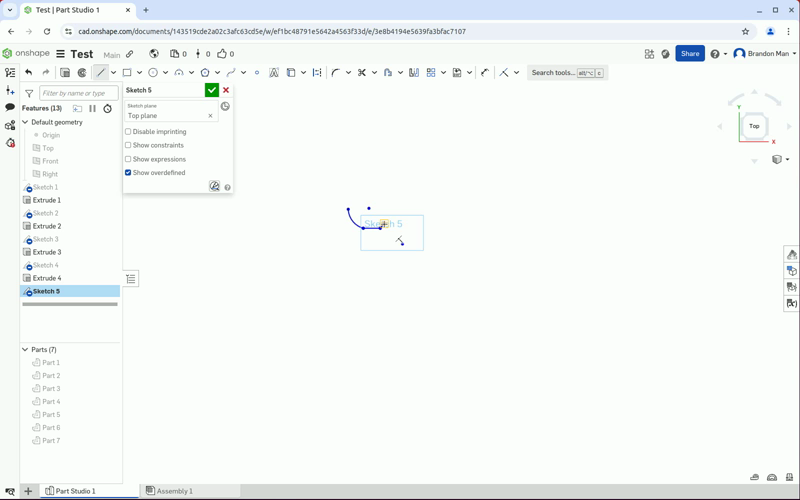
scroll(6)
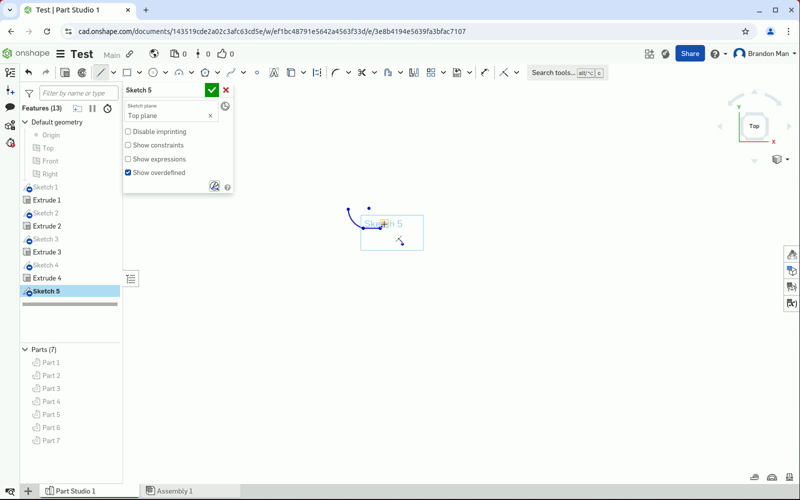
scroll(6)
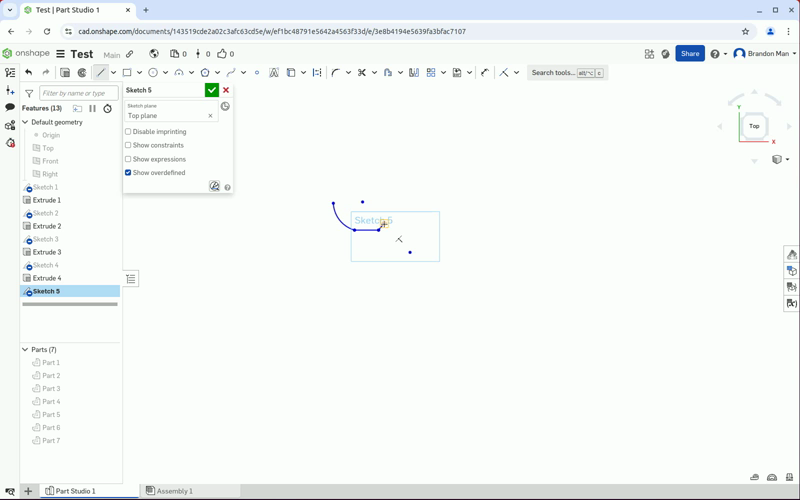
scroll(6)
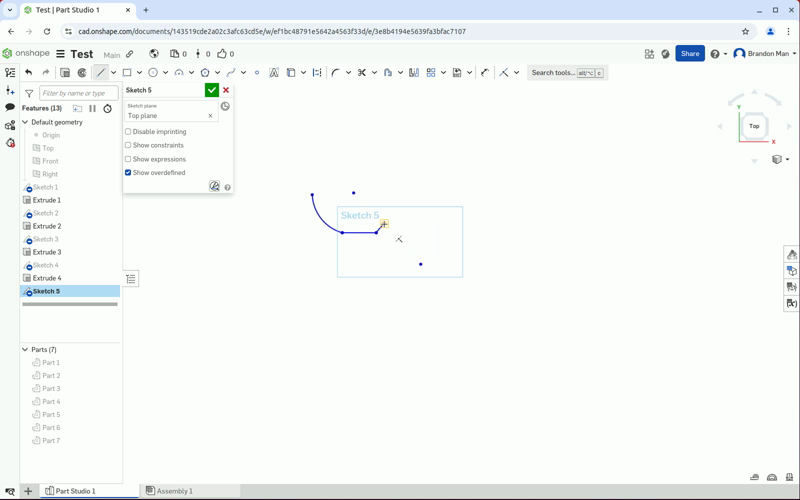
scroll(6)
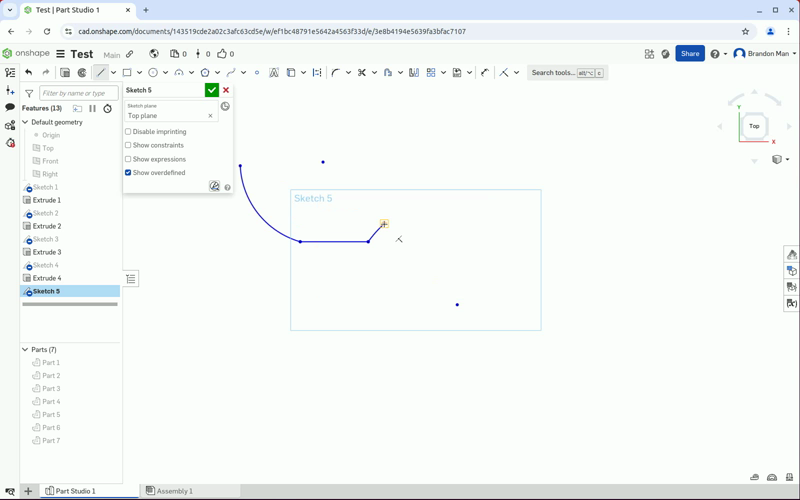
scroll(6)
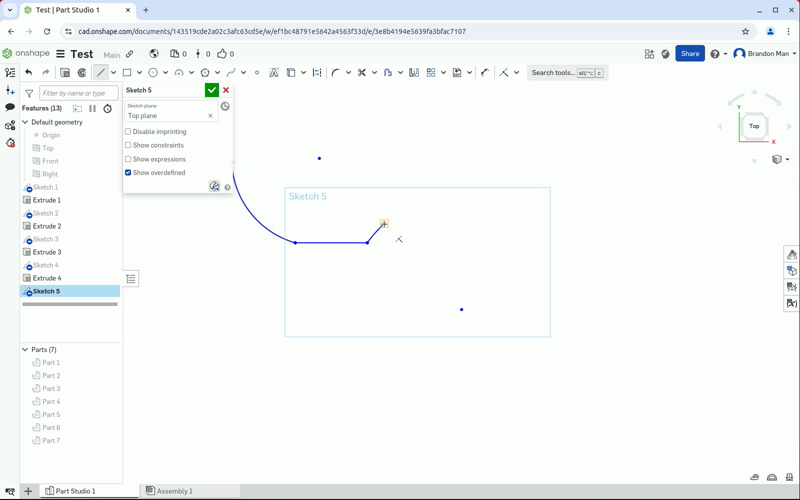
scroll(6)
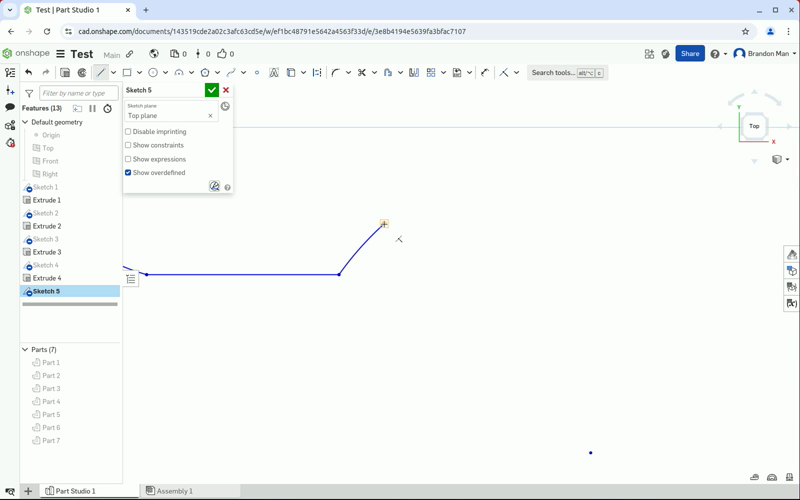
click(384, 223)
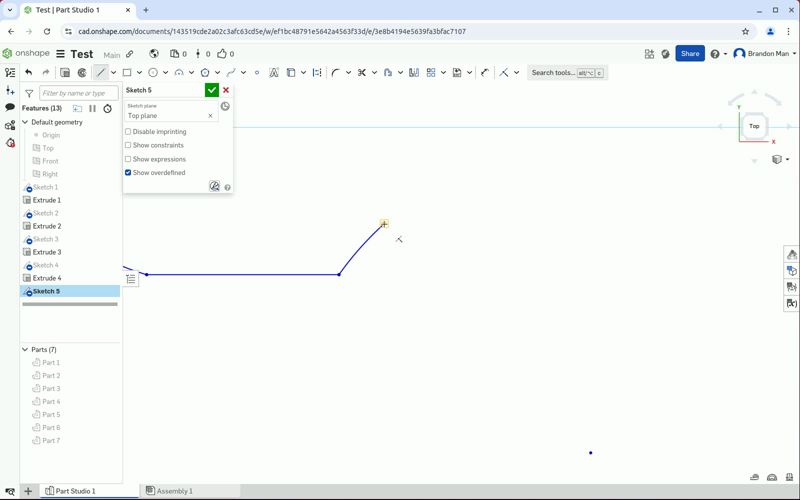
scroll(-6)
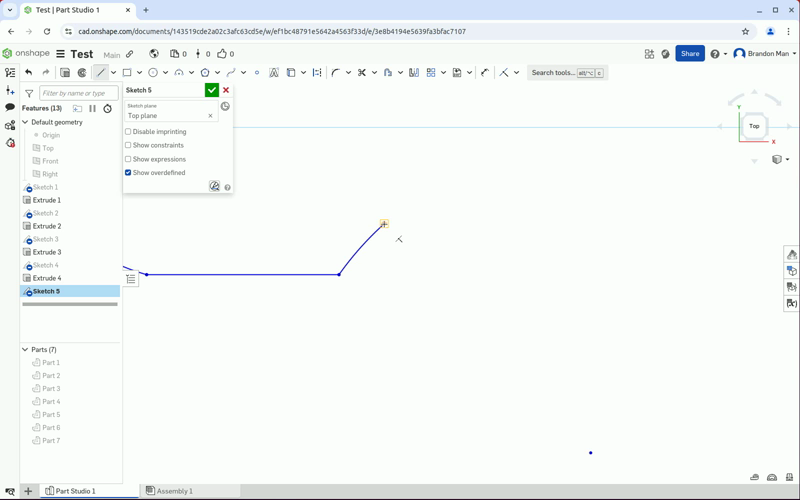
scroll(-6)
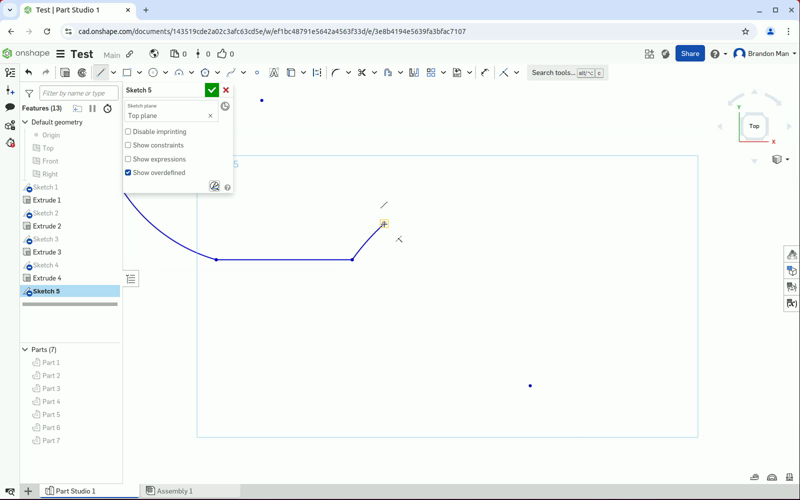
scroll(-6)
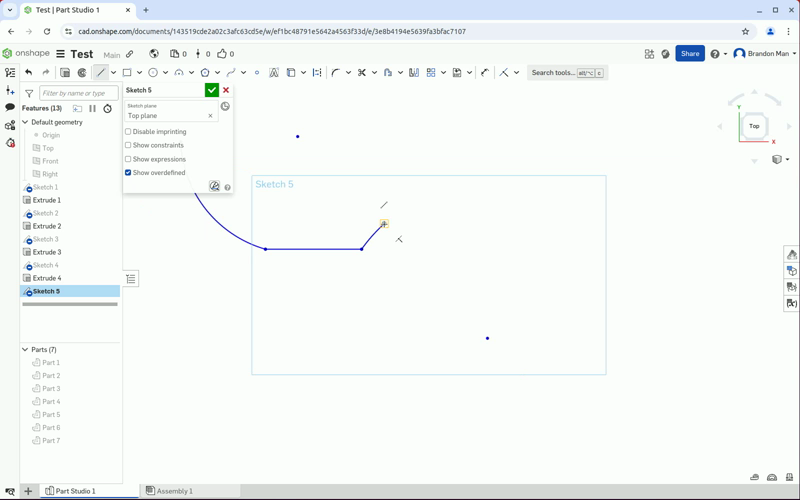
scroll(-6)
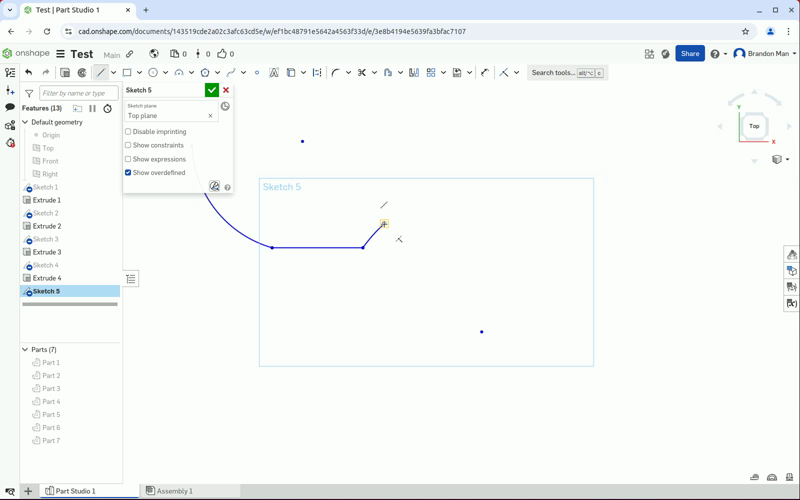
scroll(-6)
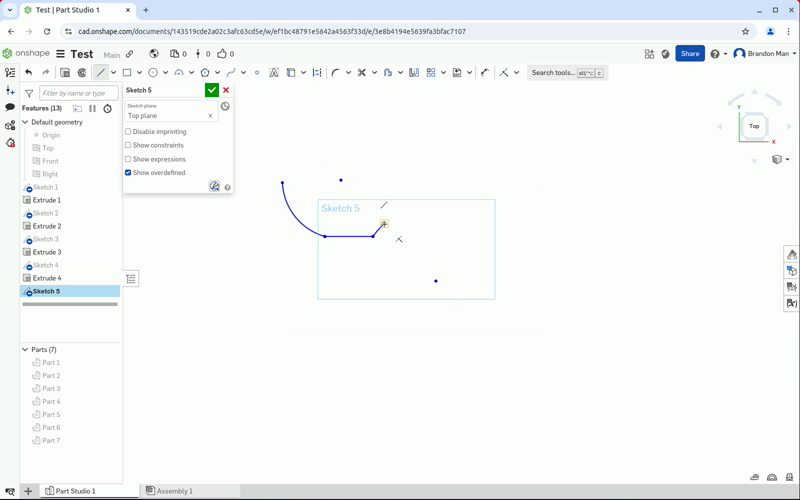
scroll(-6)
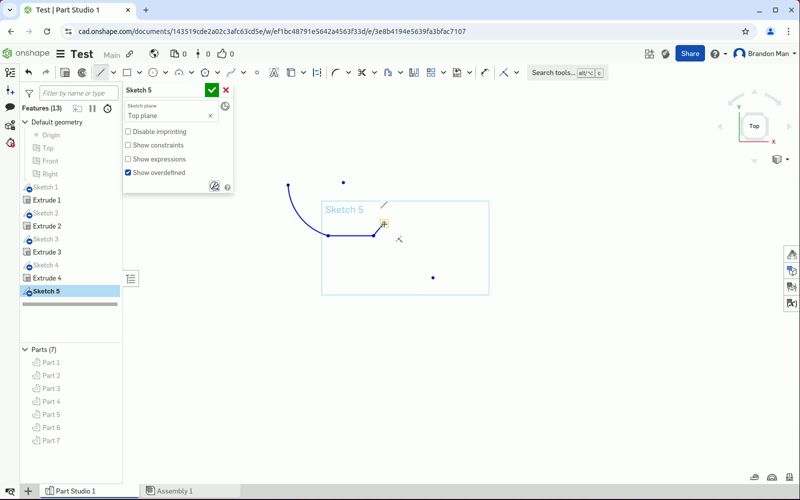
scroll(-6)
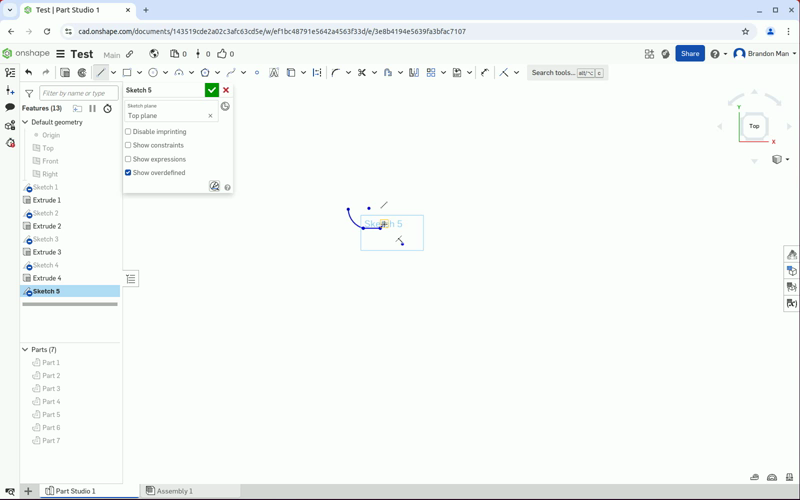
key_down(shift)
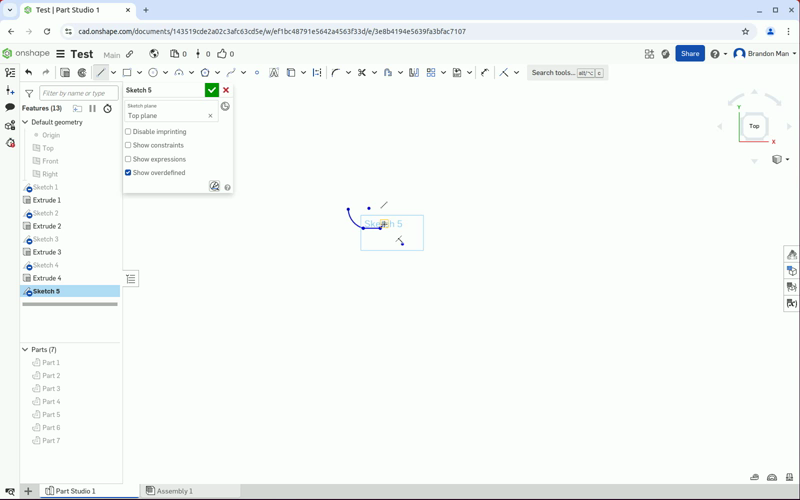
key_up(shift)
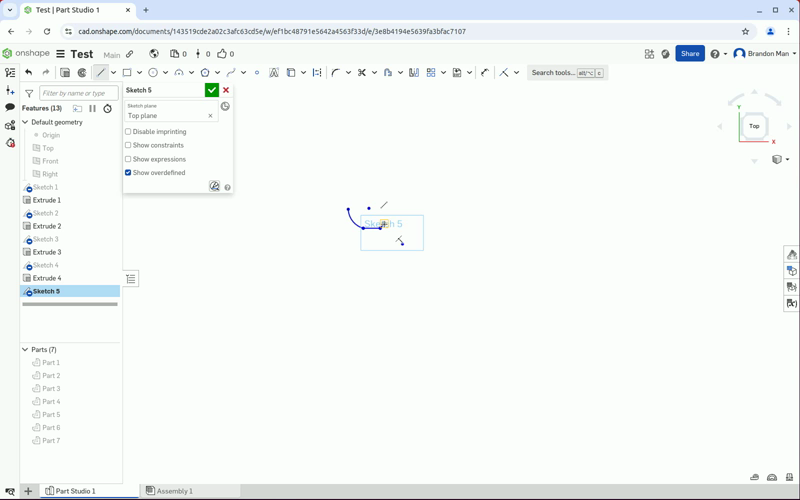
key_down(shift)
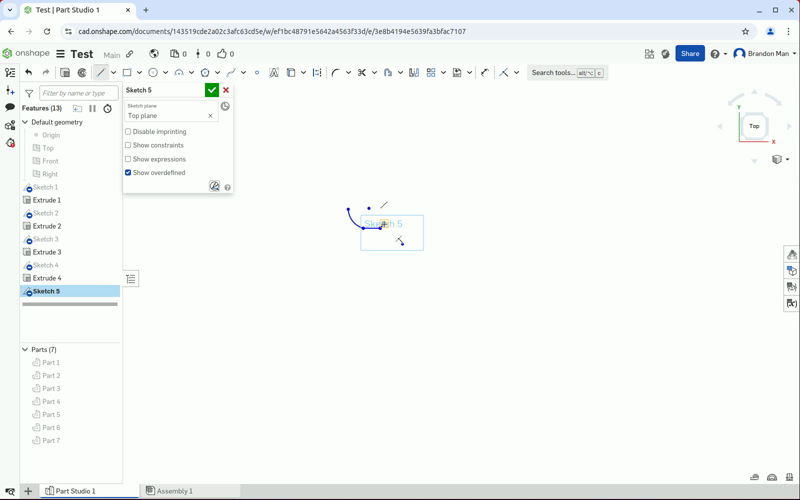
mouse_move(414, 223)
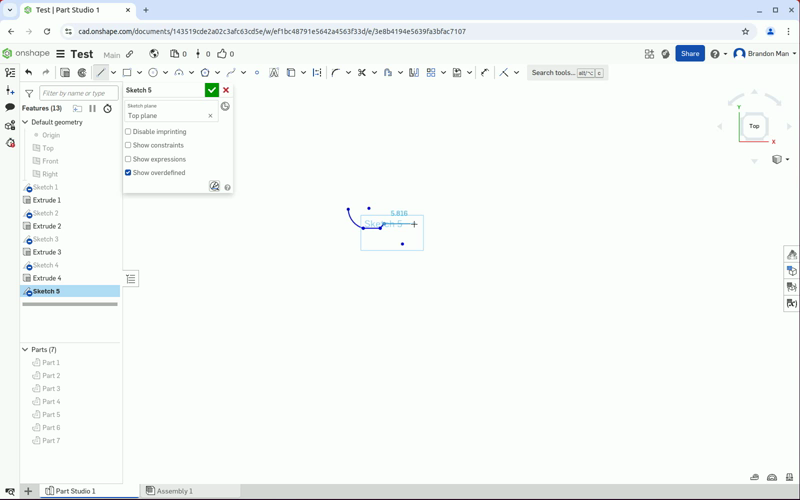
mouse_move(379, 223)
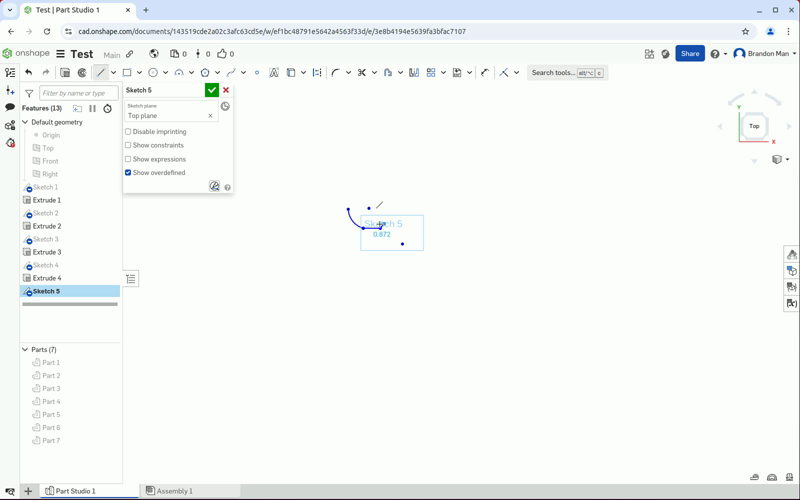
scroll(6)
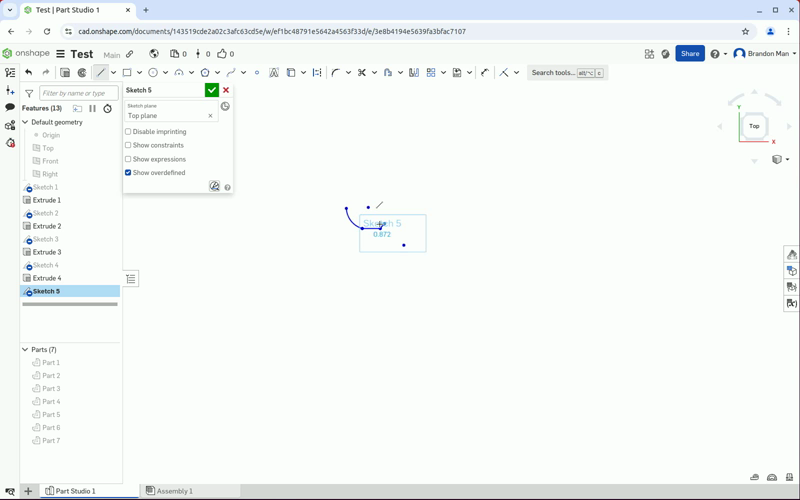
scroll(6)
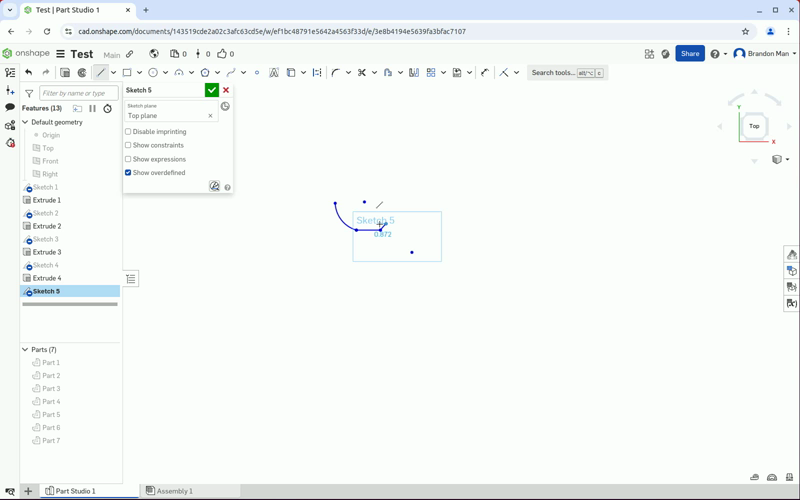
scroll(6)
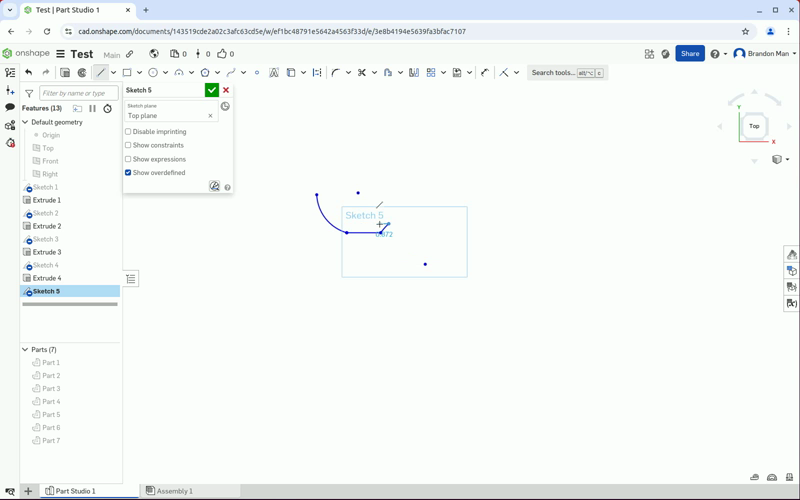
scroll(6)
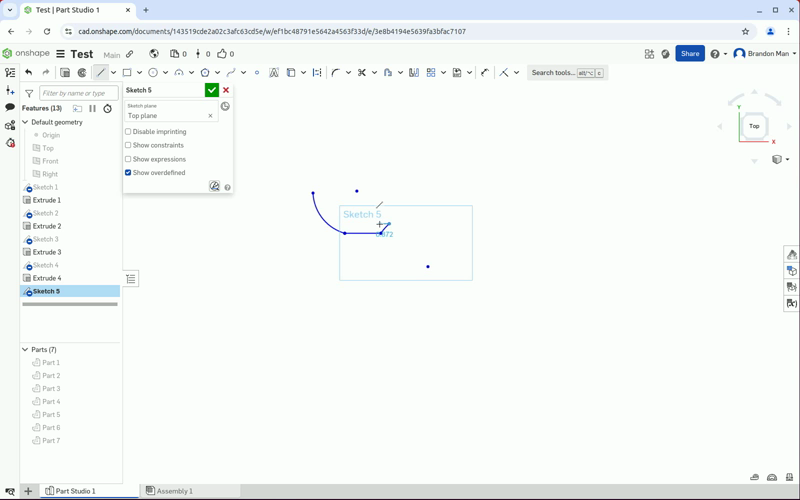
scroll(6)
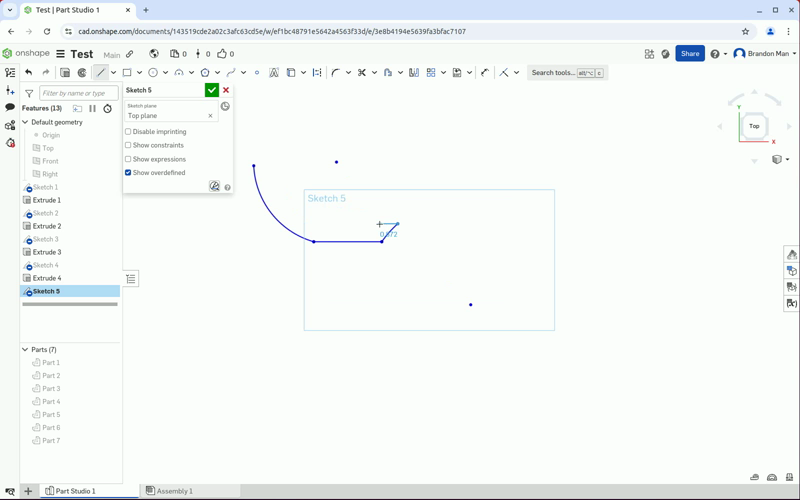
scroll(6)
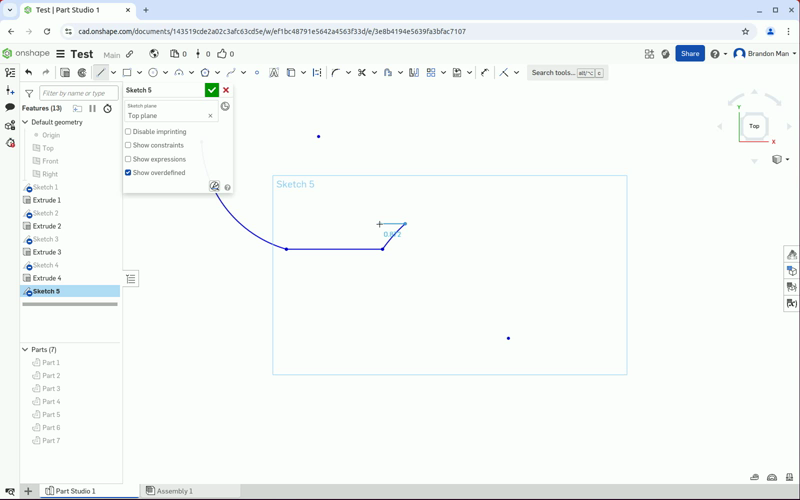
scroll(6)
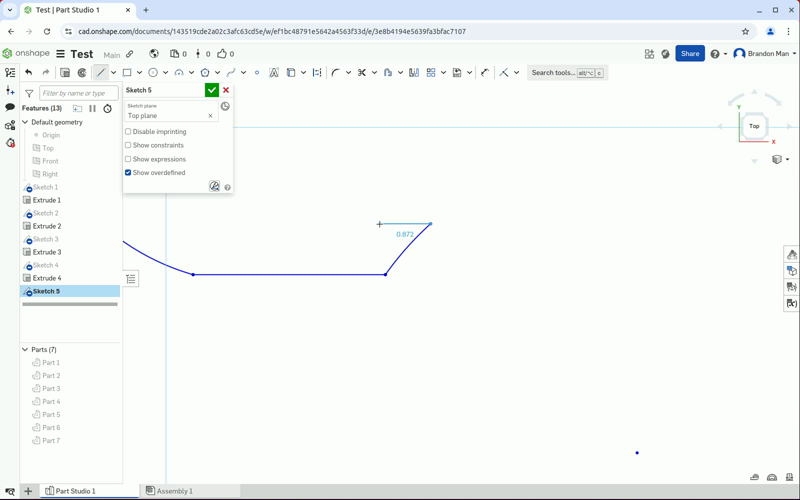
click(379, 223)
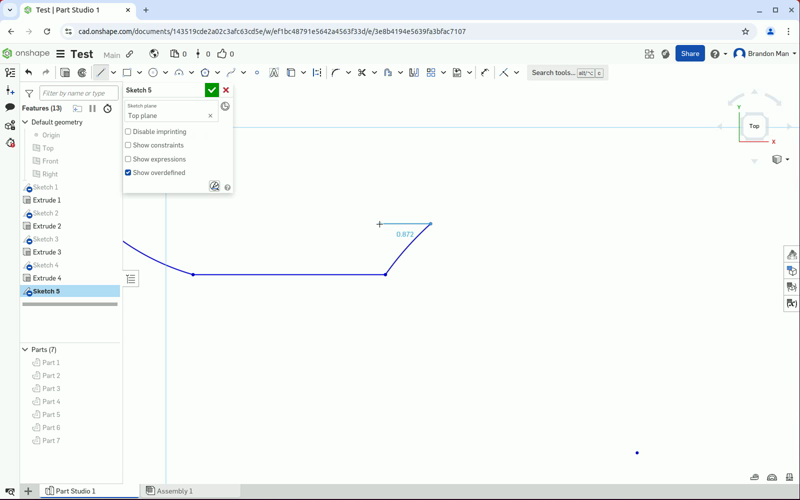
scroll(-6)
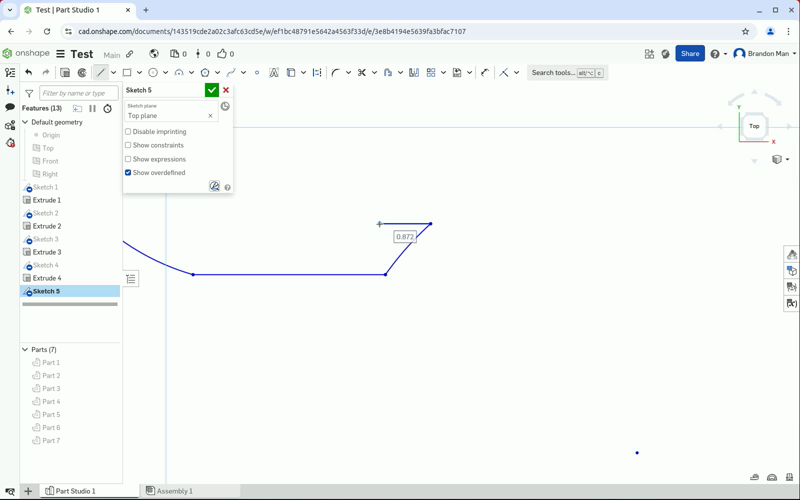
scroll(-6)
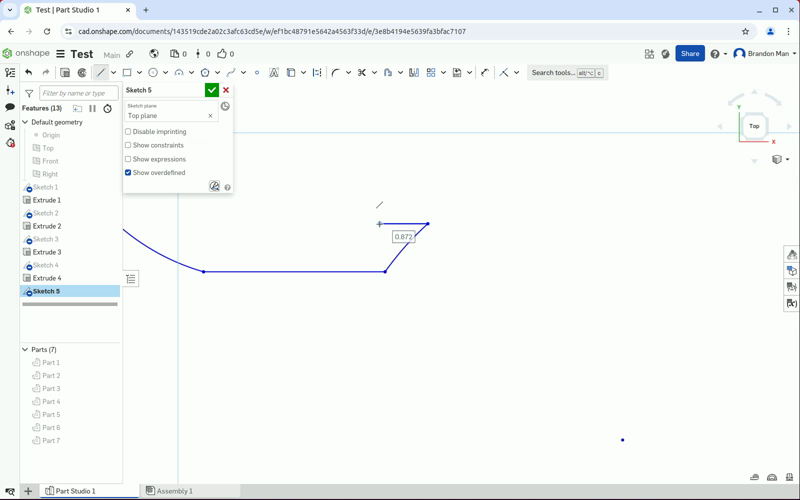
scroll(-6)
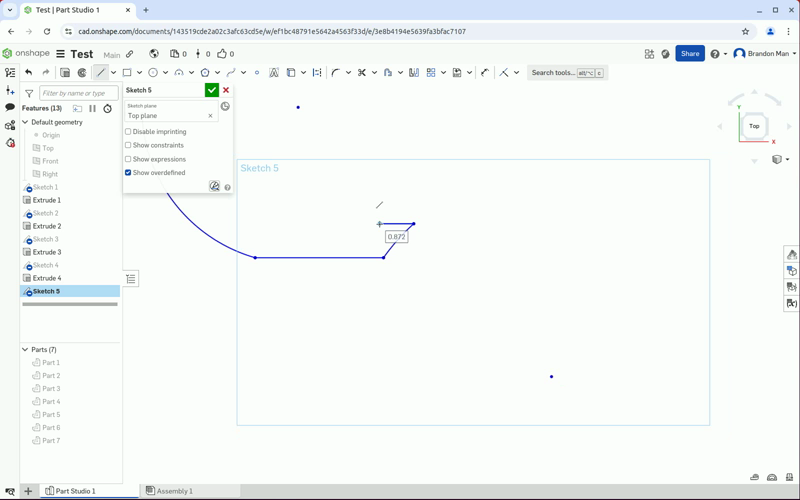
scroll(-6)
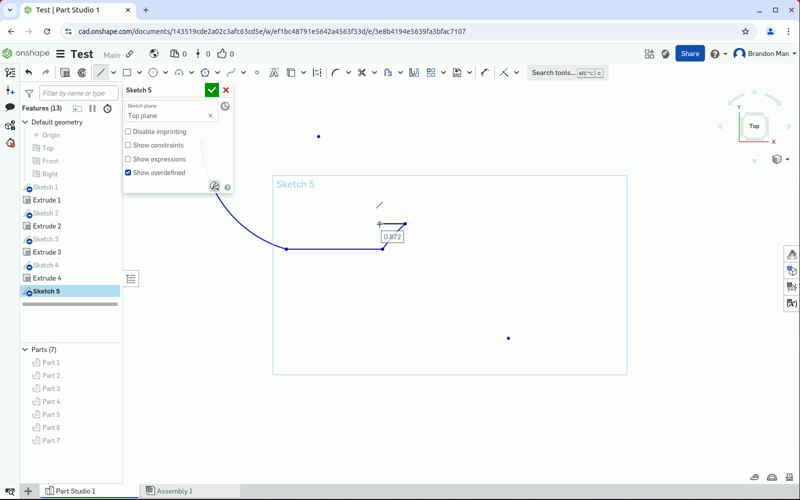
scroll(-6)
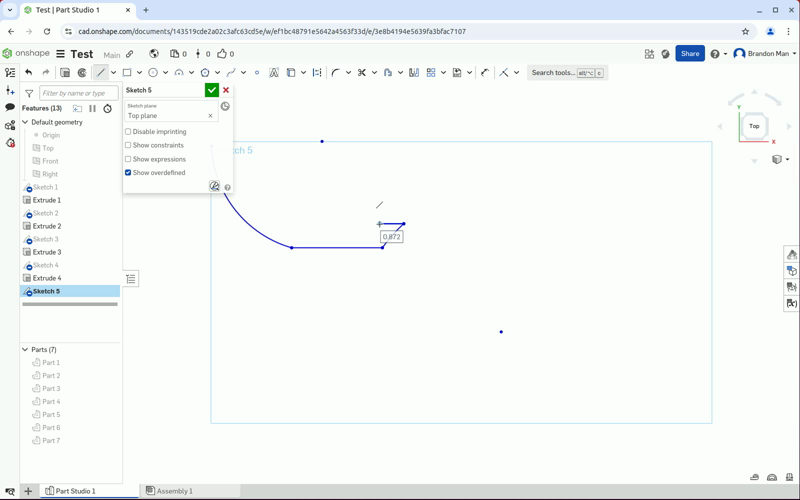
scroll(-6)
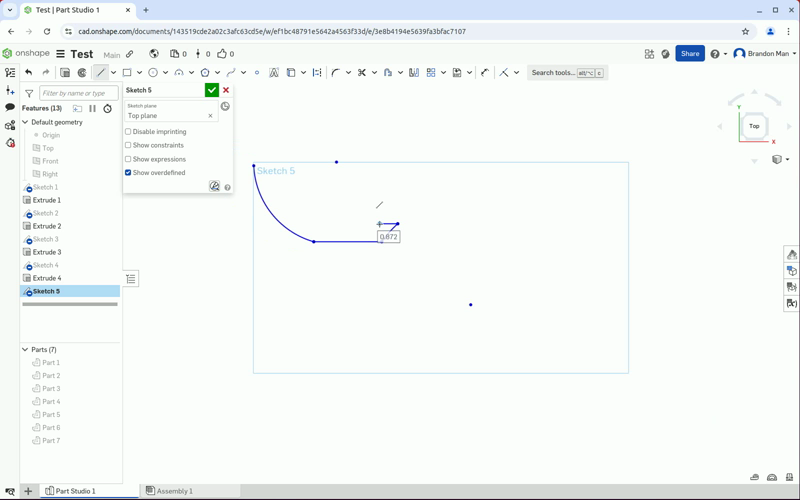
scroll(-6)
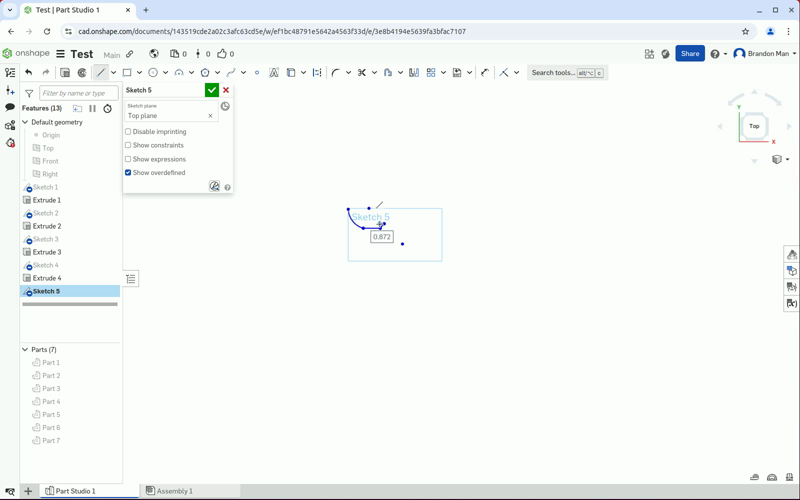
key_up(shift)
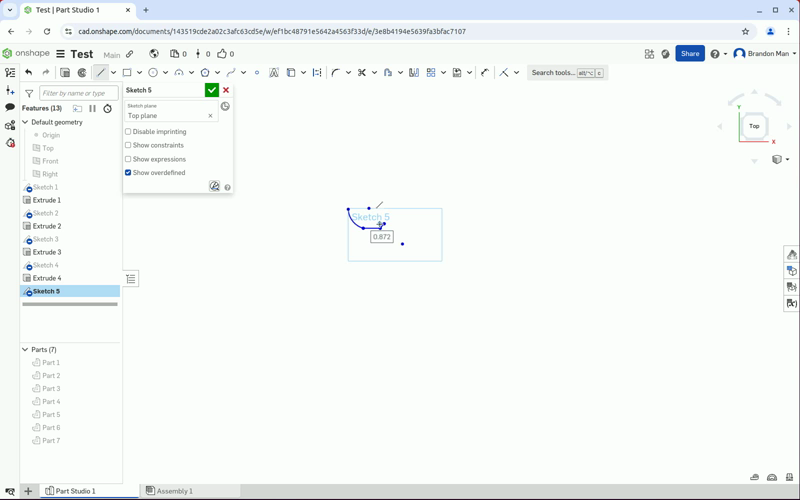
key_down(shift)
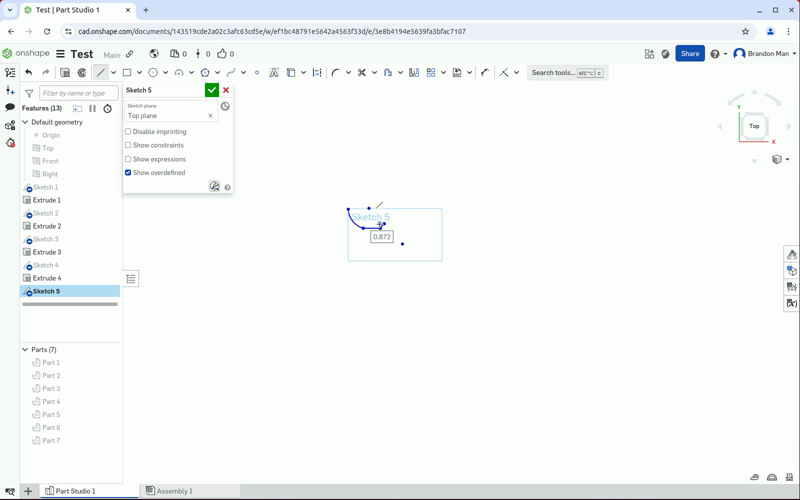
mouse_move(409, 223)
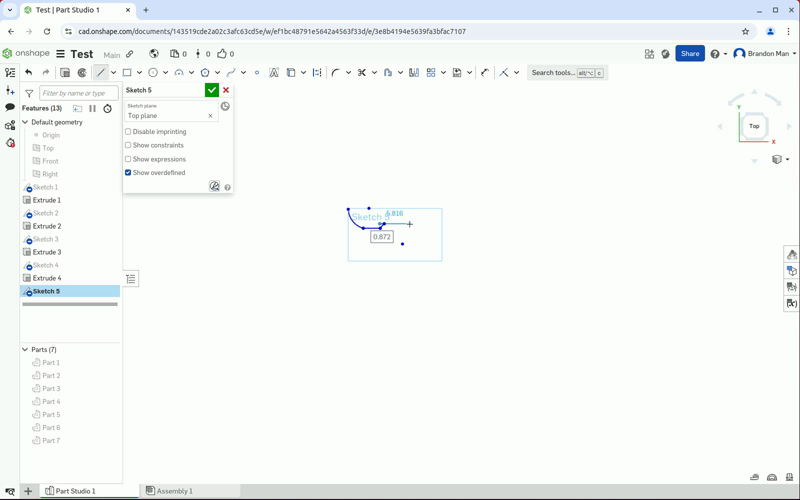
mouse_move(362, 223)
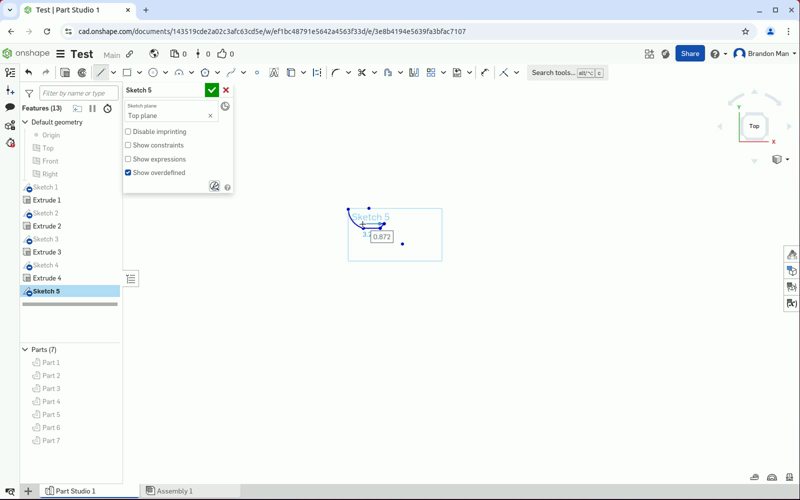
click(362, 223)
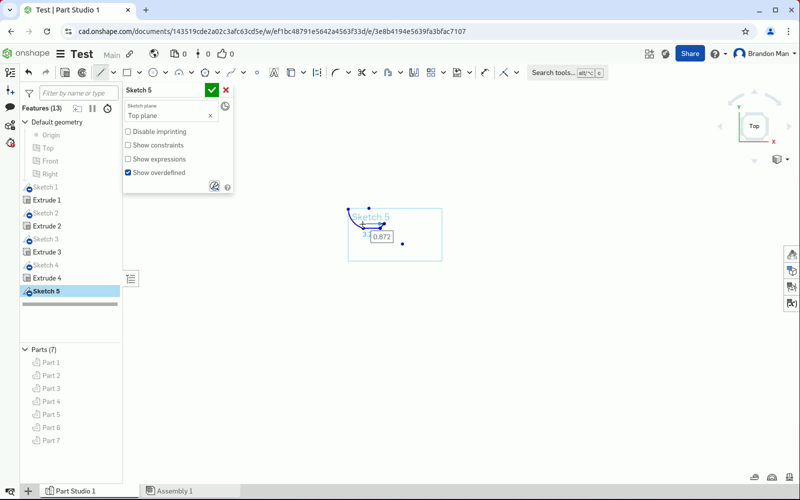
key_up(shift)
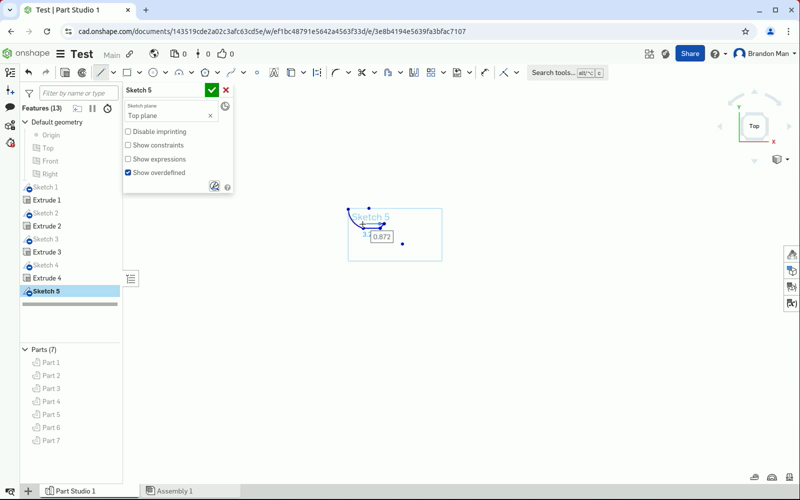
key(esc)
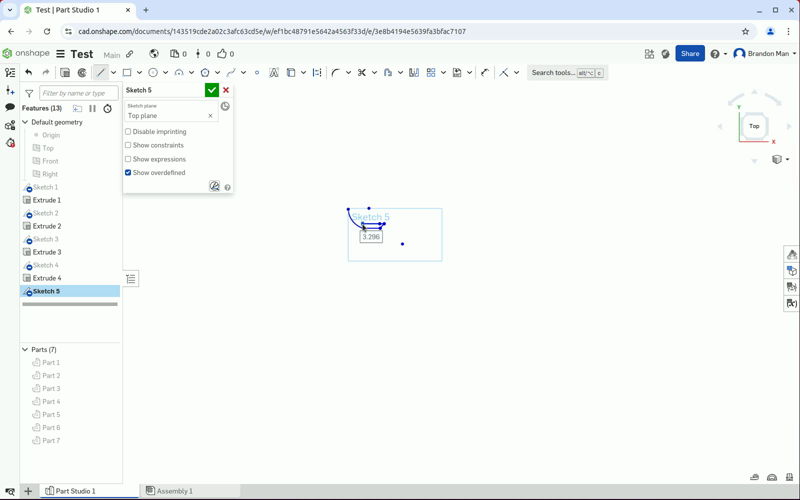
key(a)
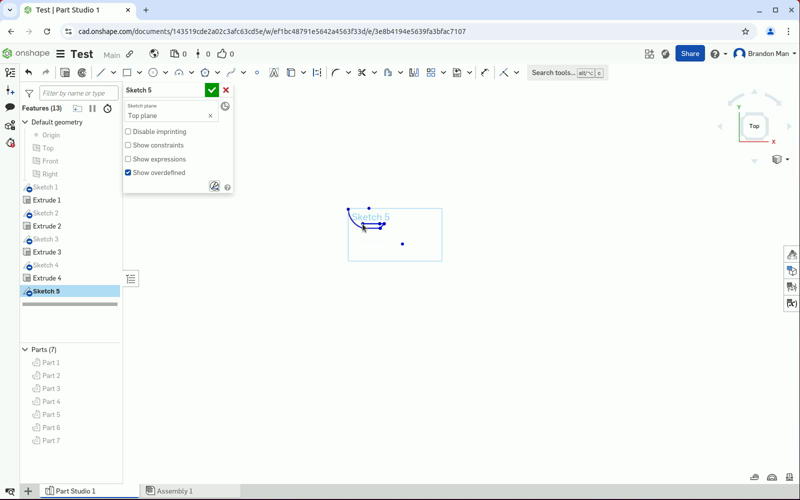
mouse_move(362, 223)
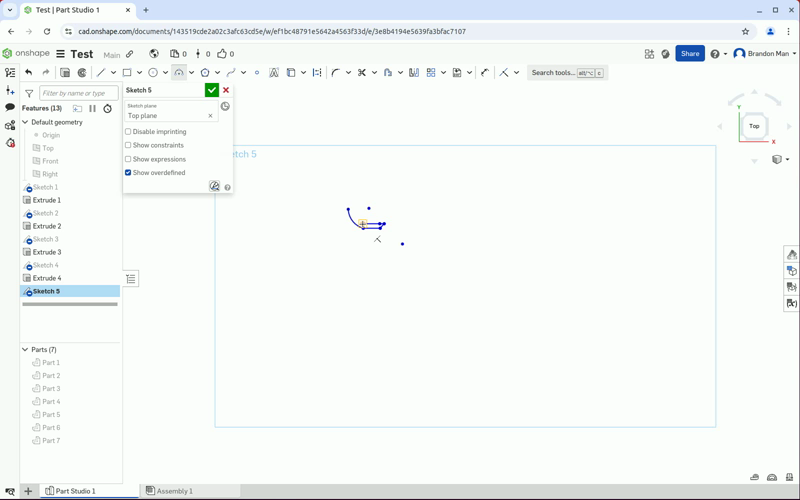
click(362, 223)
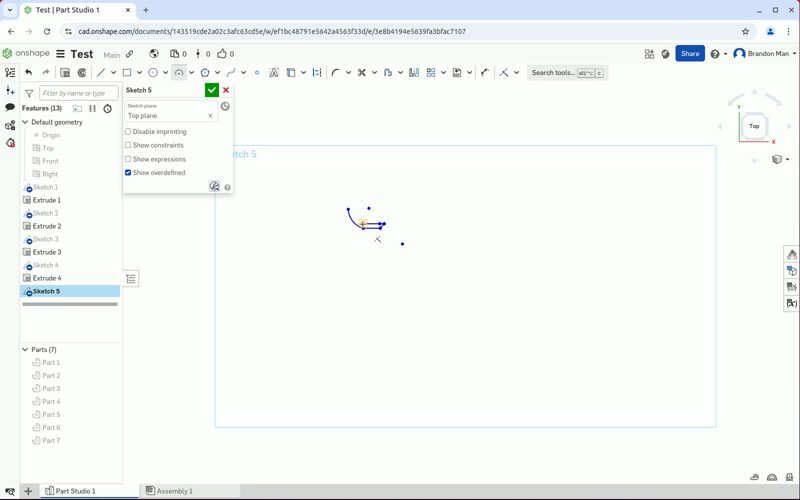
mouse_move(348, 209)
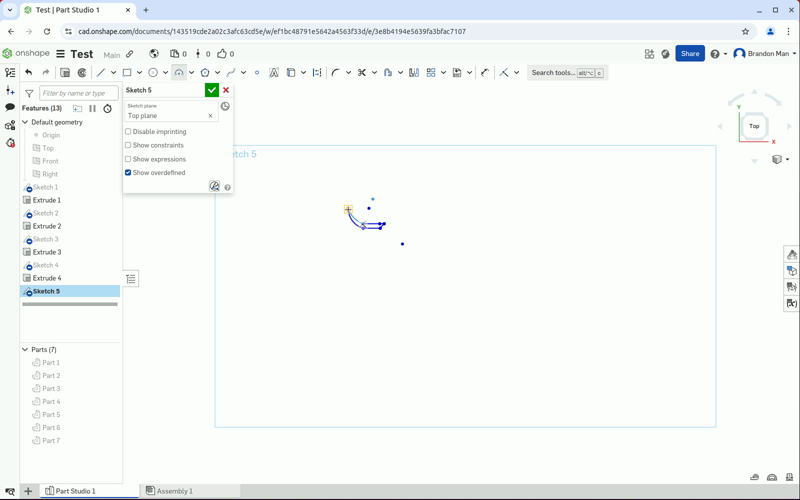
click(348, 209)
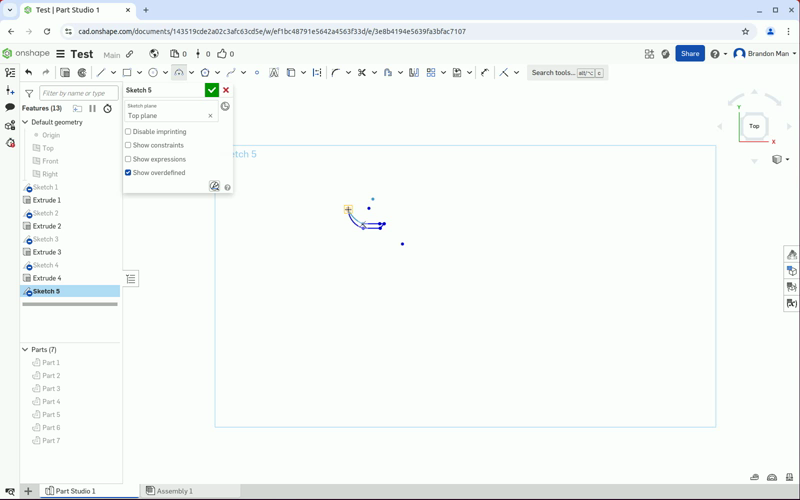
key_down(shift)
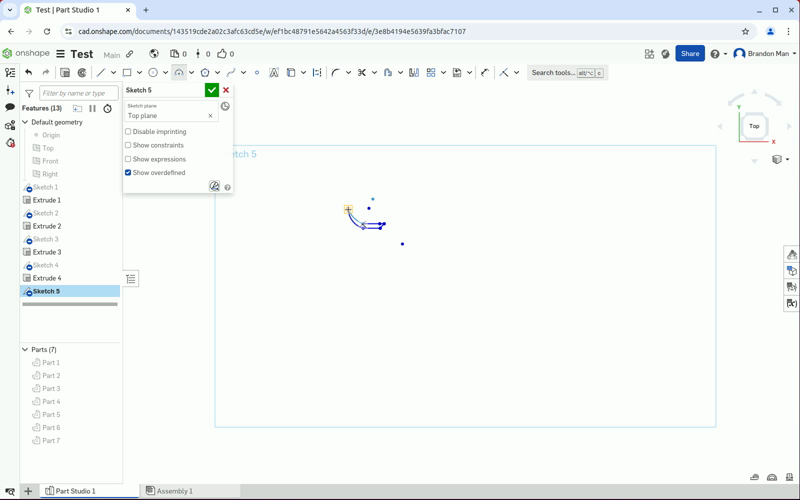
mouse_move(352, 219)
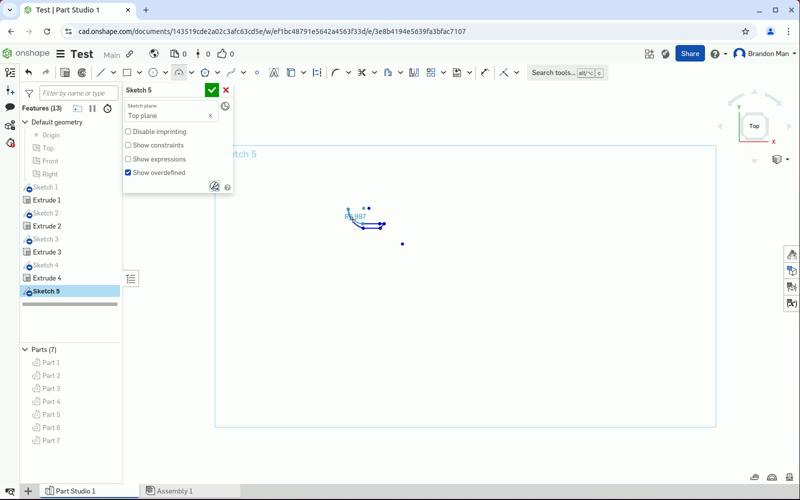
scroll(6)
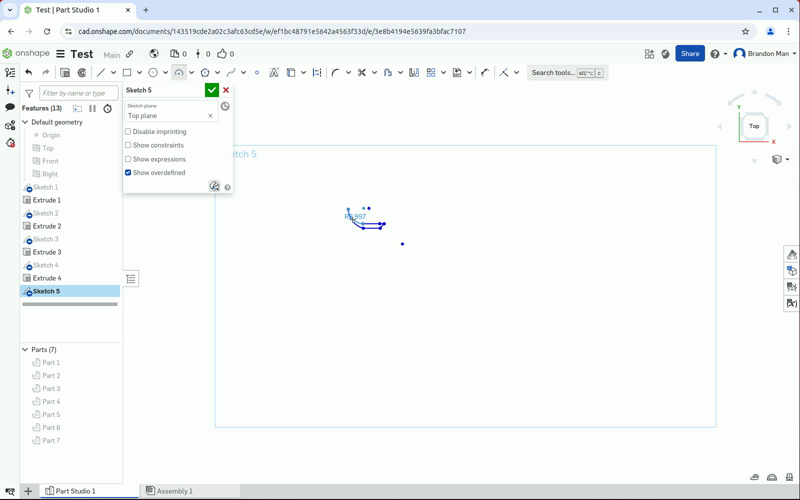
scroll(6)
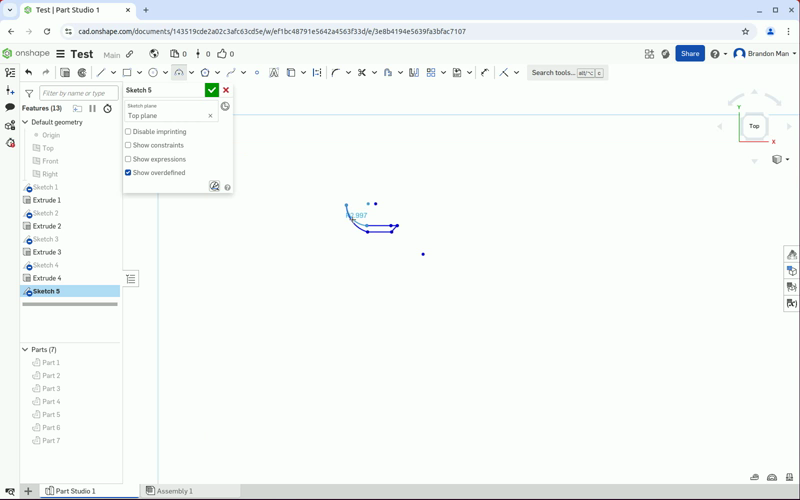
scroll(6)
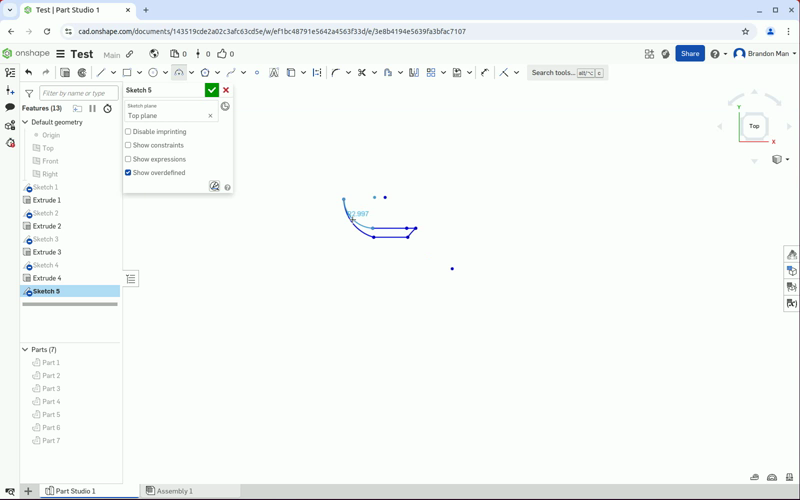
scroll(6)
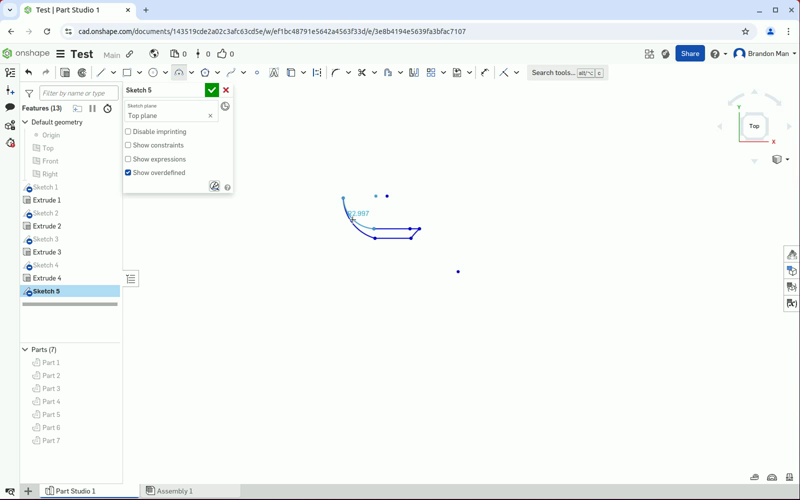
scroll(6)
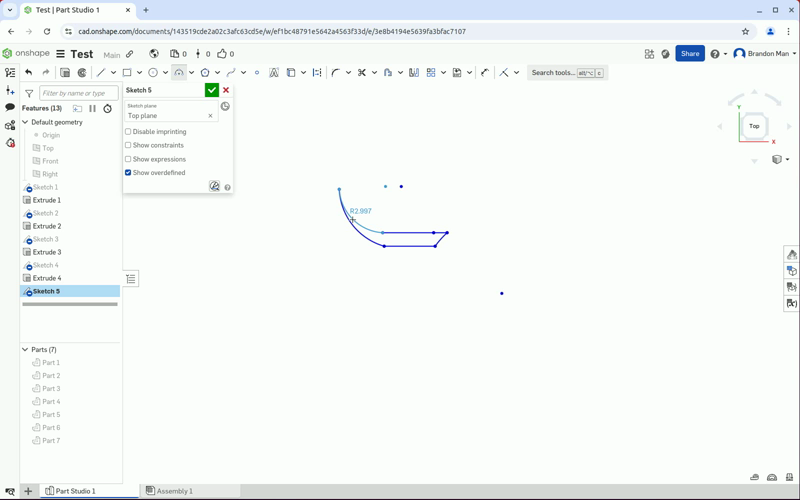
scroll(6)
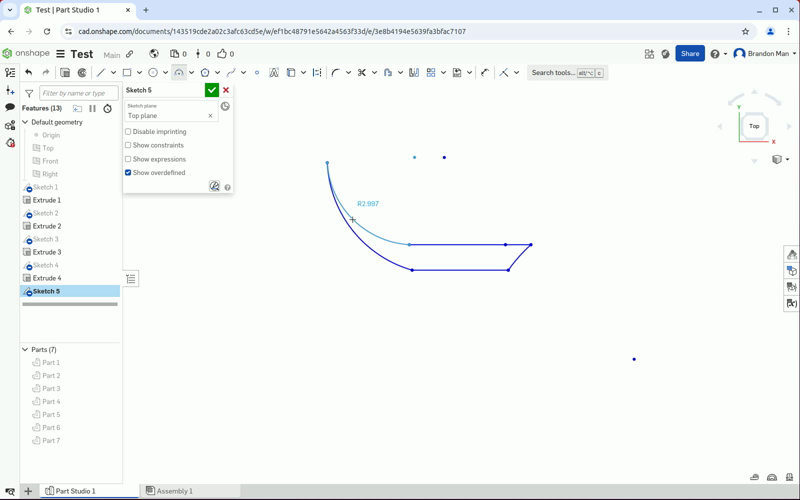
scroll(6)
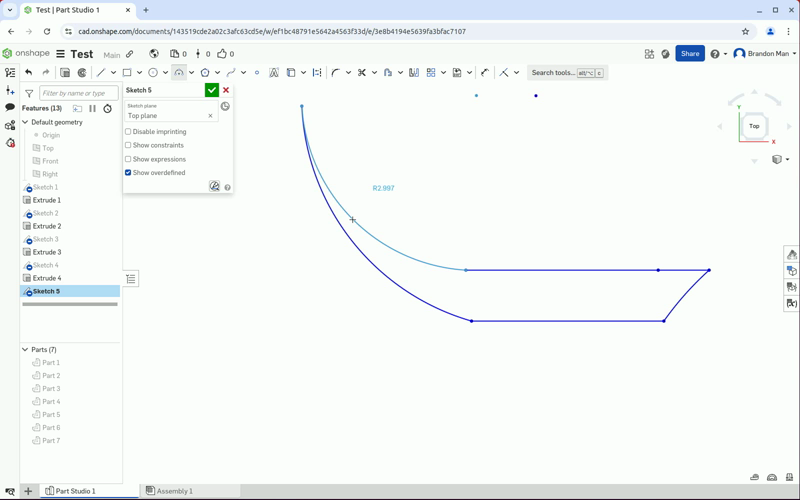
click(352, 219)
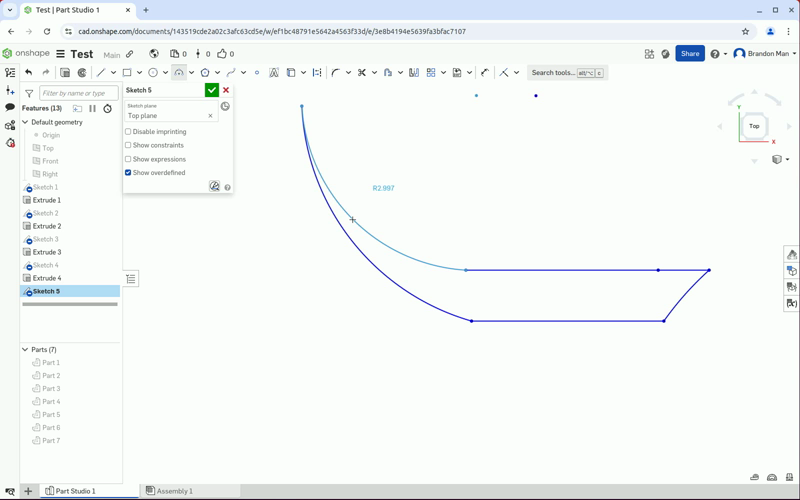
scroll(-6)
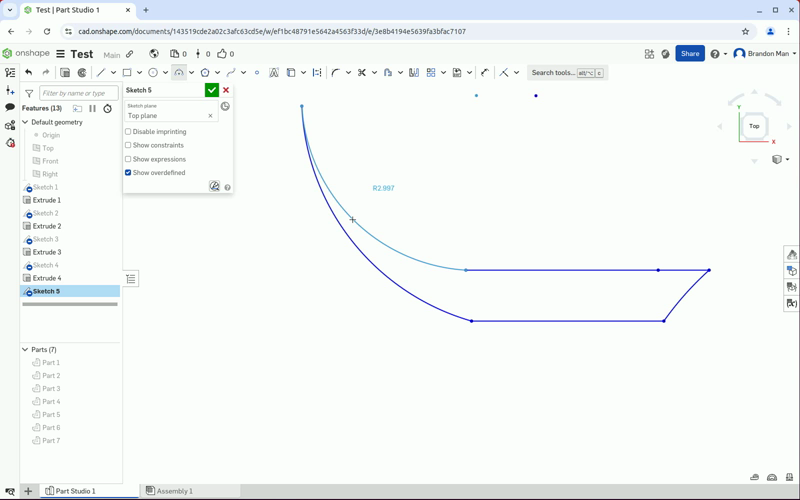
scroll(-6)
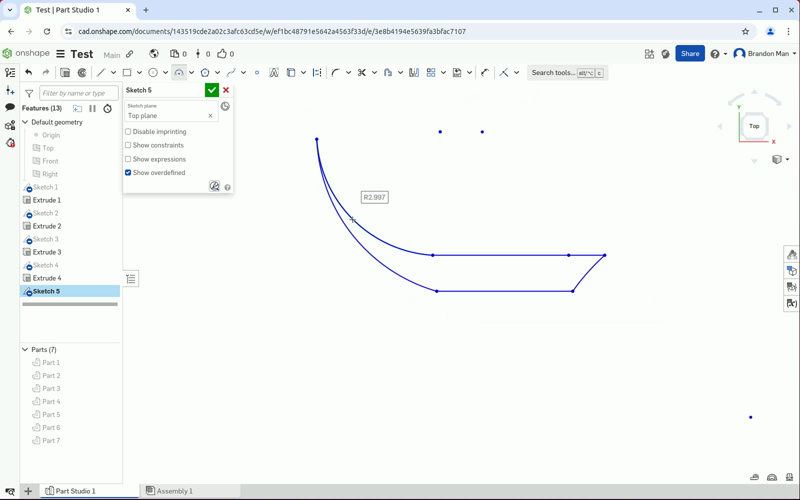
scroll(-6)
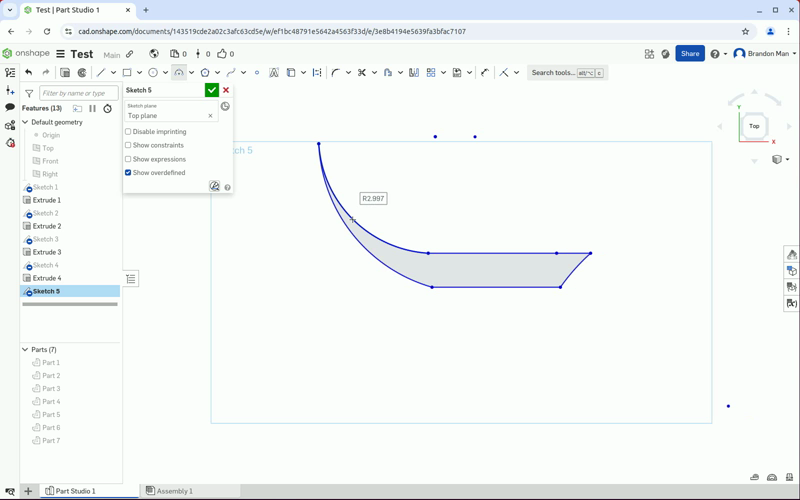
scroll(-6)
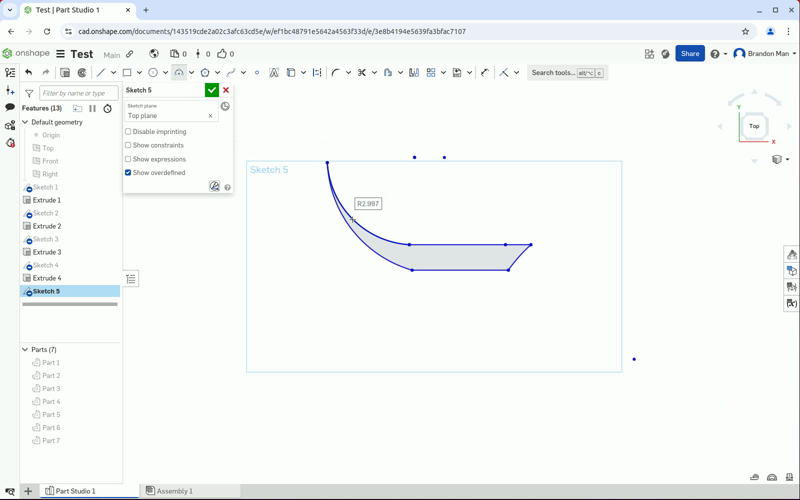
scroll(-6)
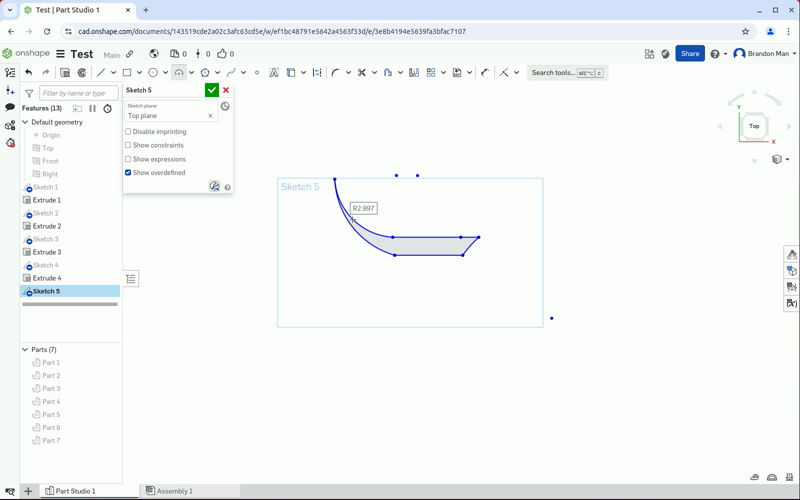
scroll(-6)
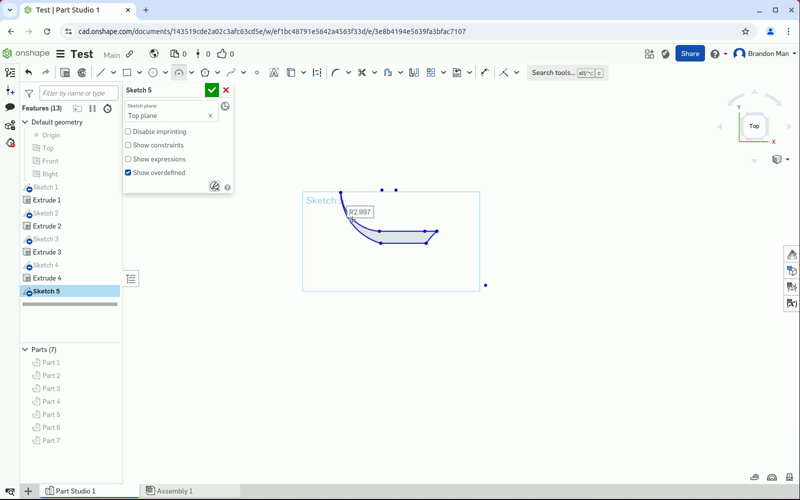
scroll(-6)
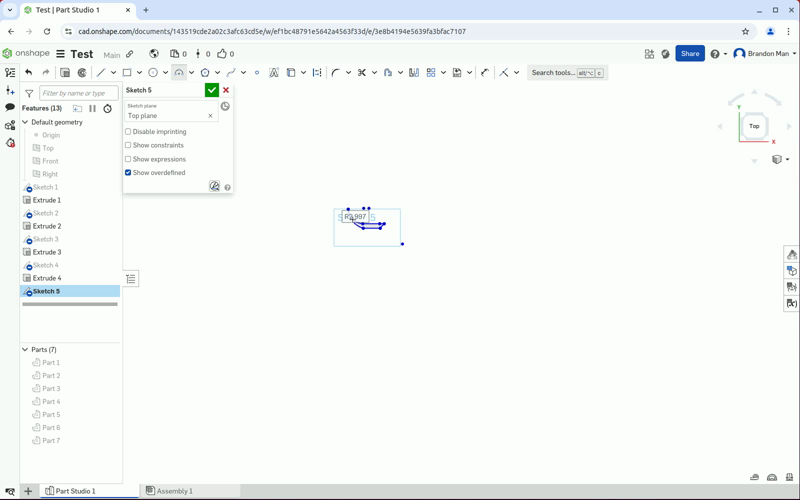
key_up(shift)
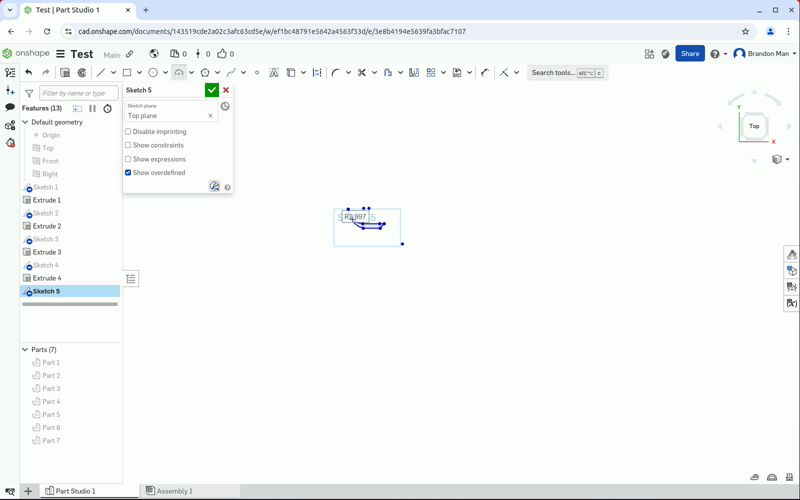
key(esc)
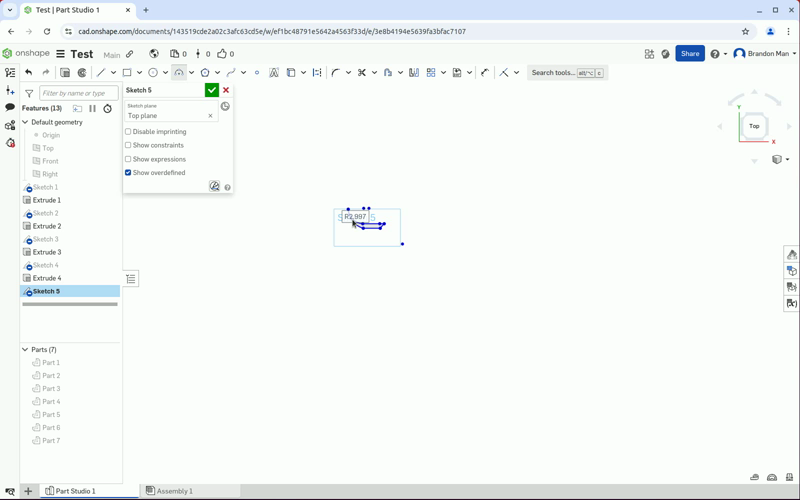
mouse_move(361, 225)
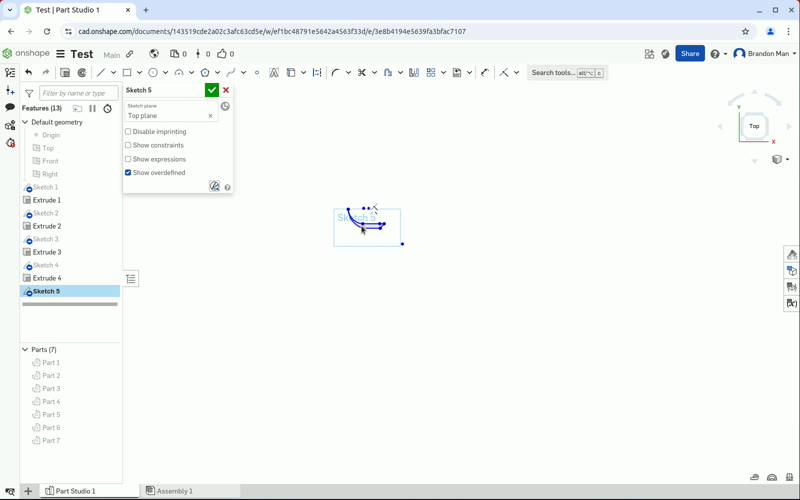
scroll(6)
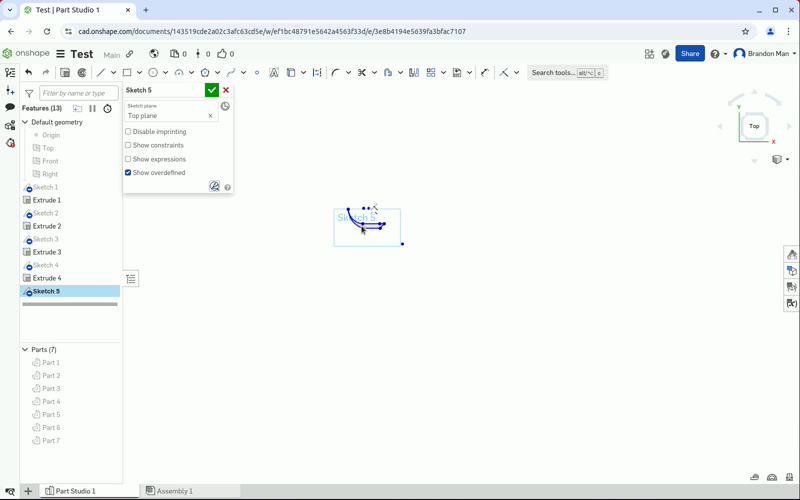
scroll(6)
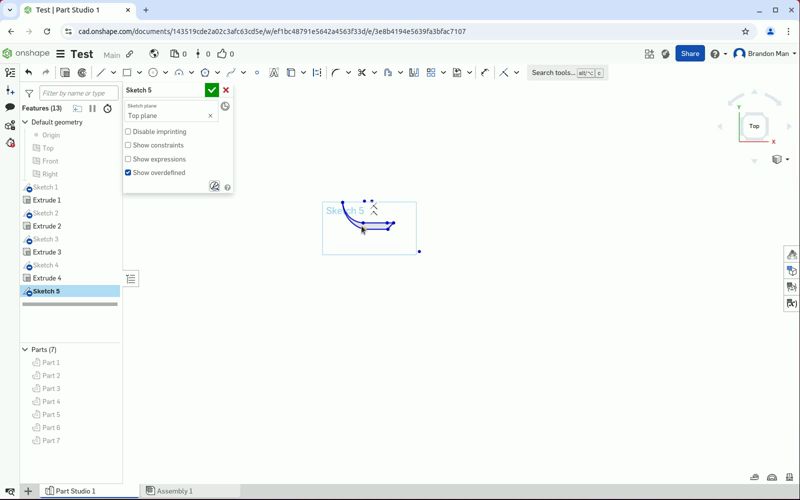
scroll(6)
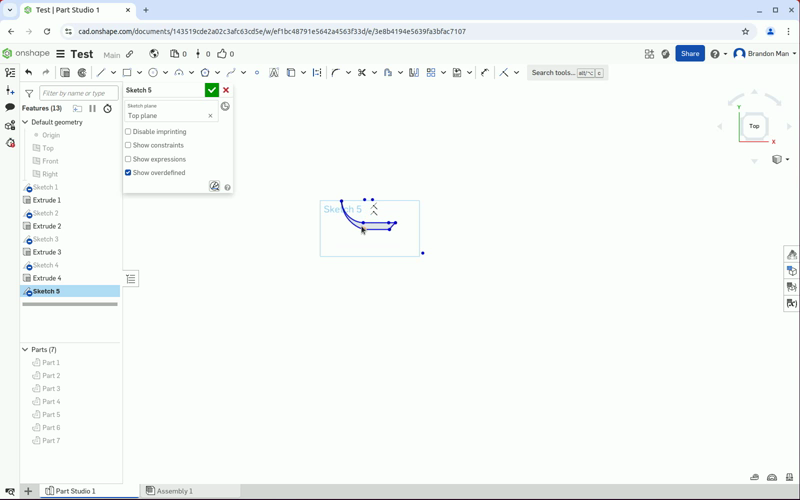
scroll(6)
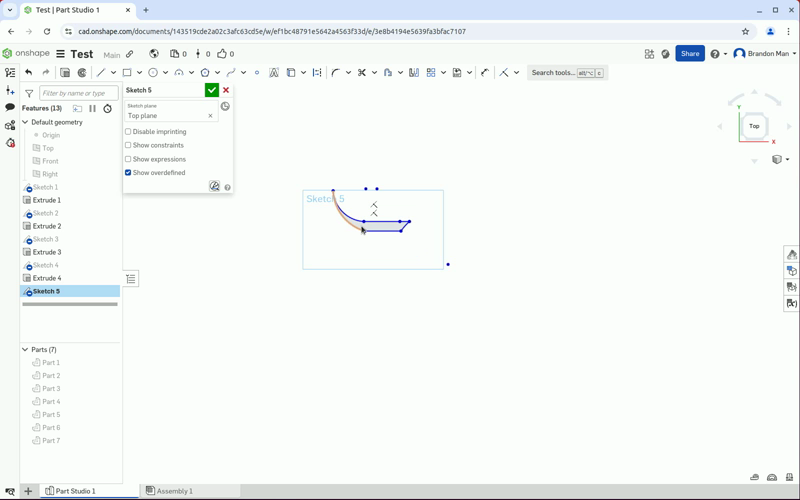
scroll(6)
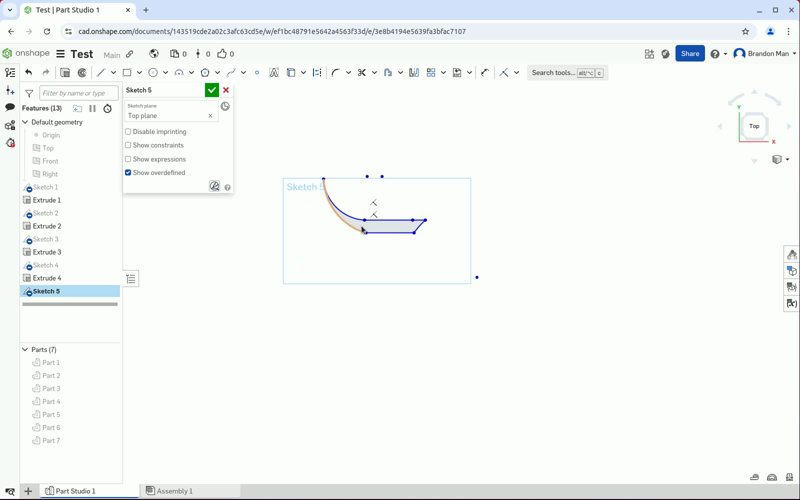
scroll(6)
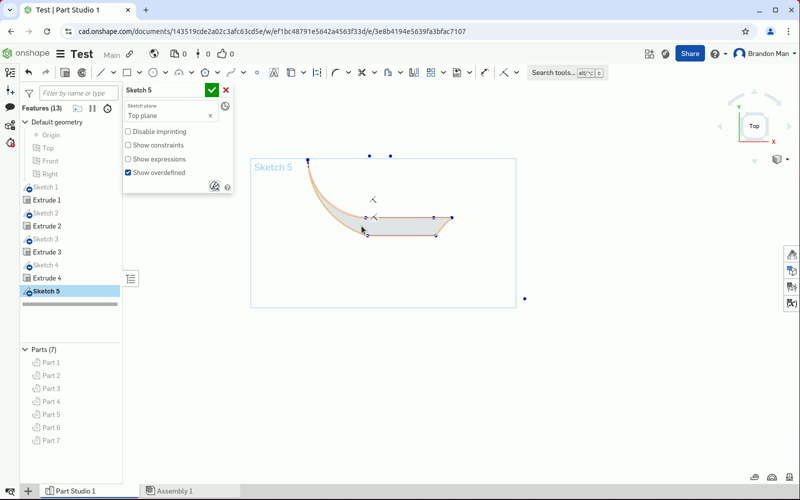
scroll(6)
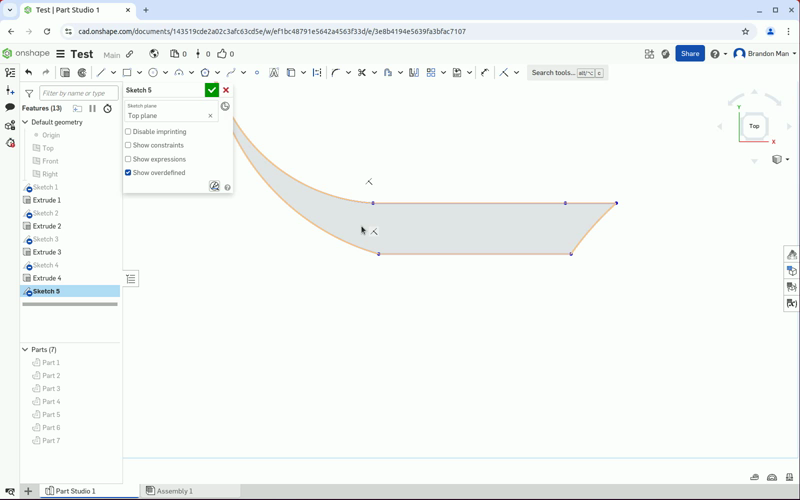
click(361, 225)
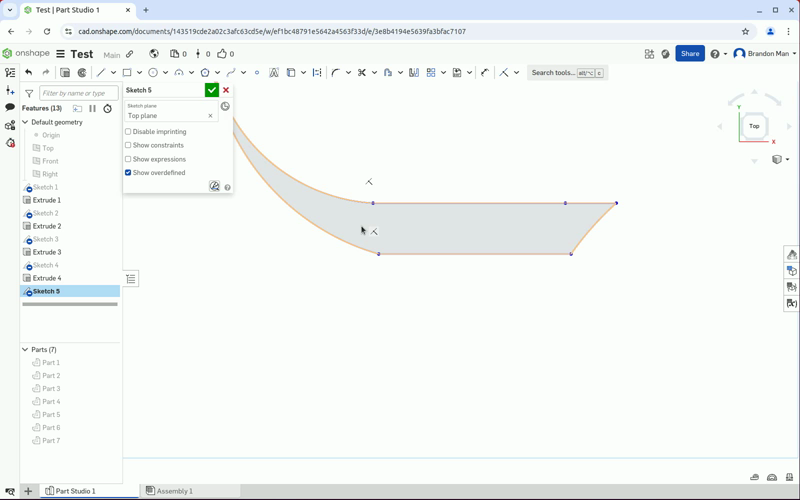
scroll(-6)
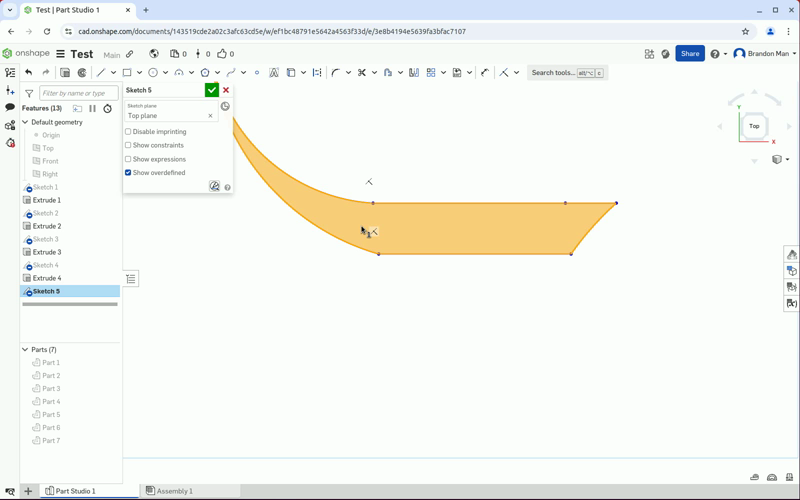
scroll(-6)
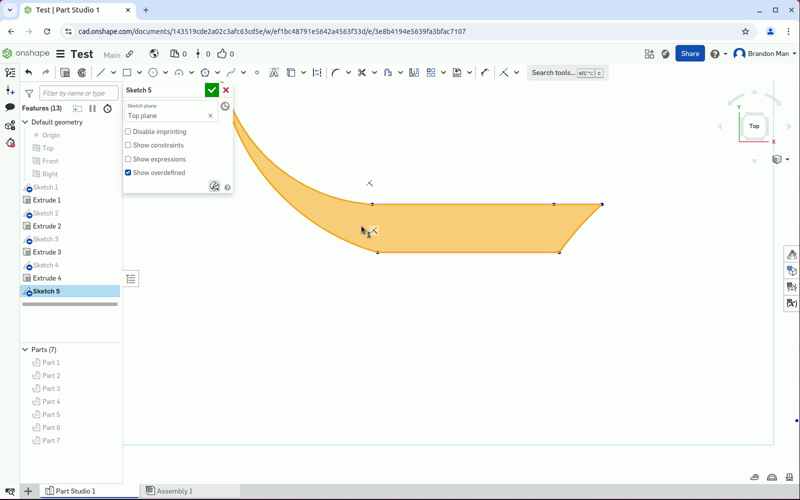
scroll(-6)
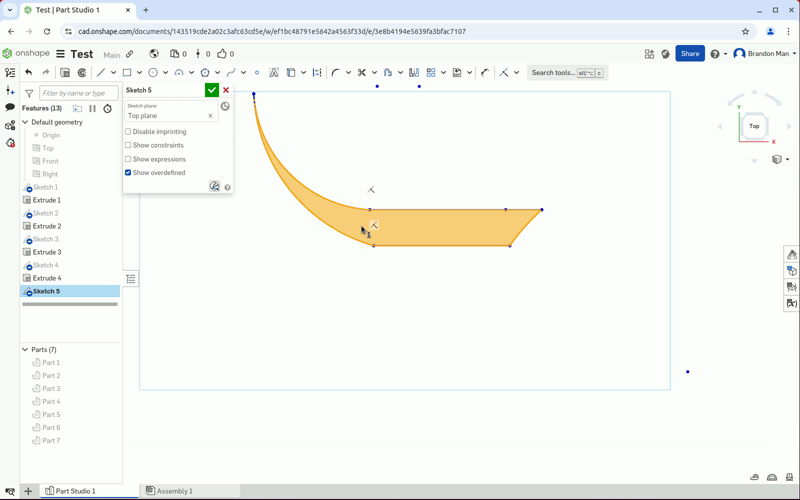
scroll(-6)
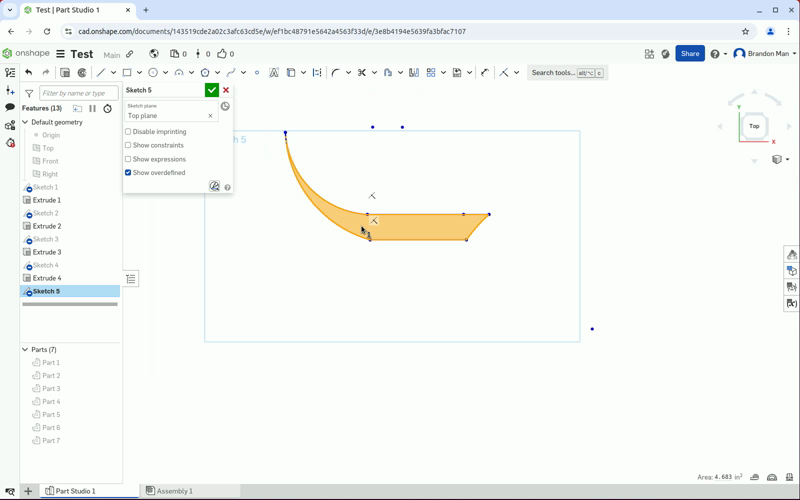
scroll(-6)
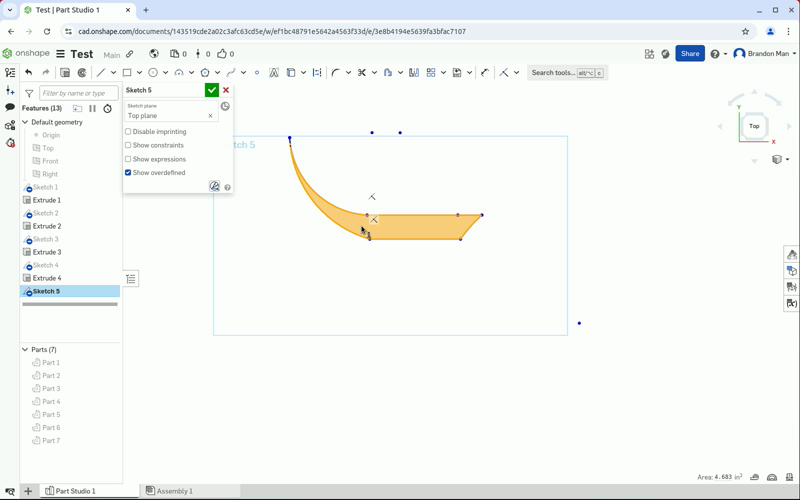
scroll(-6)
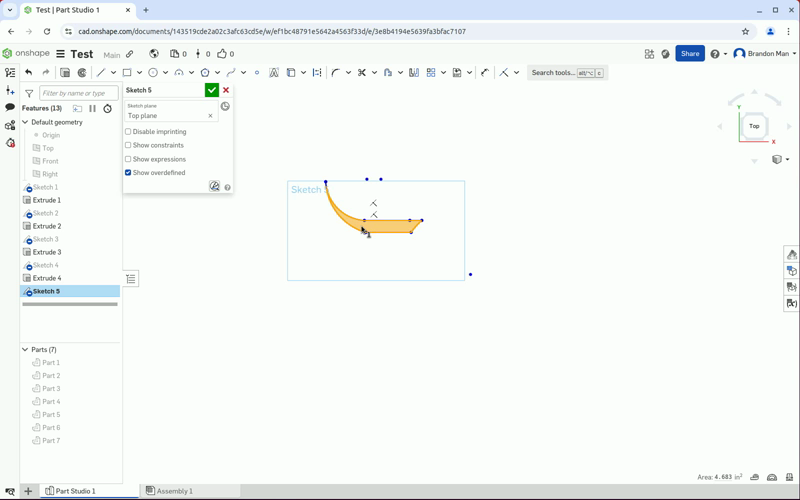
scroll(-6)
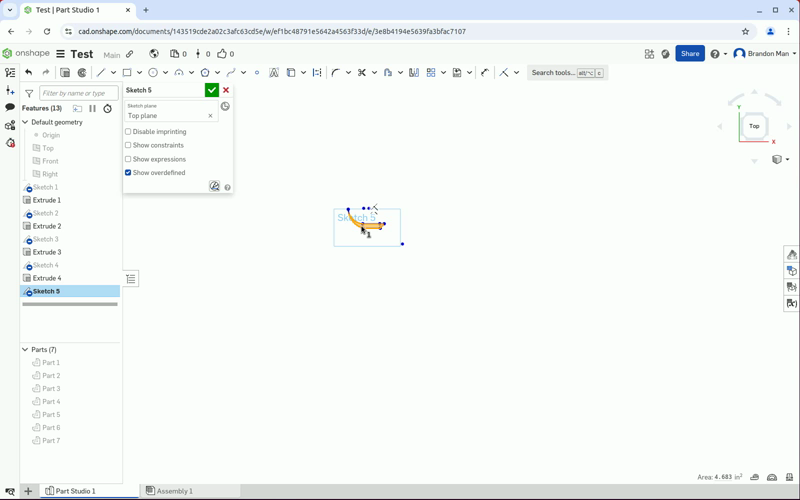
mouse_move(73, 352)
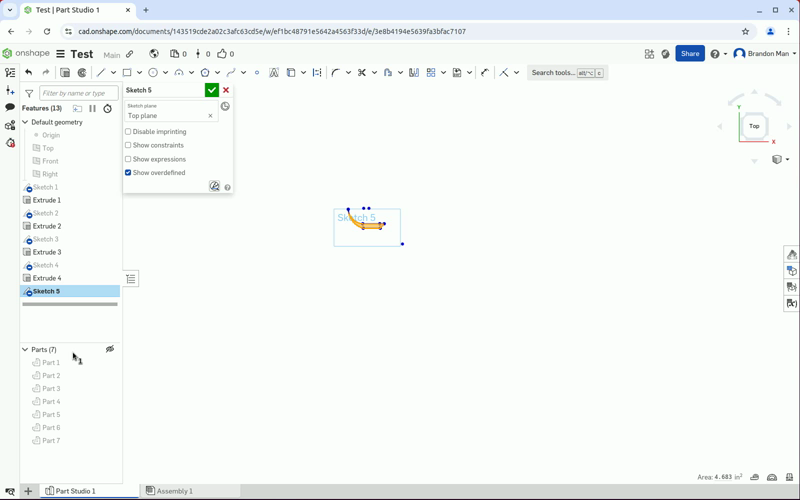
key(shift+y)
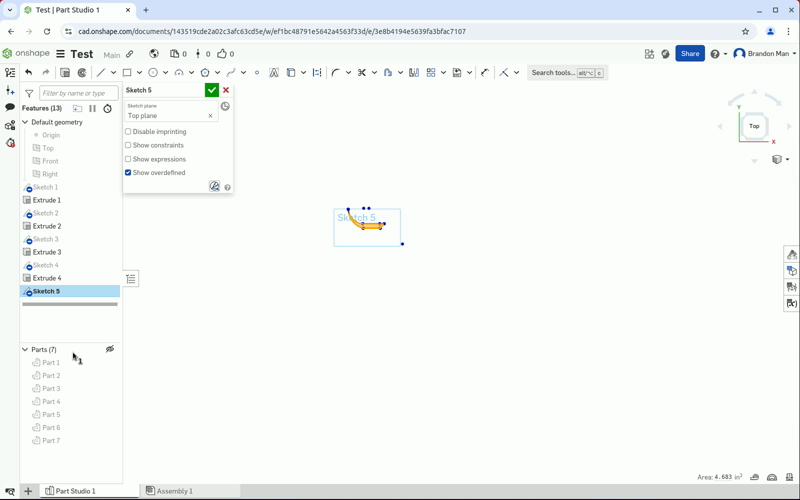
key(shift+e)
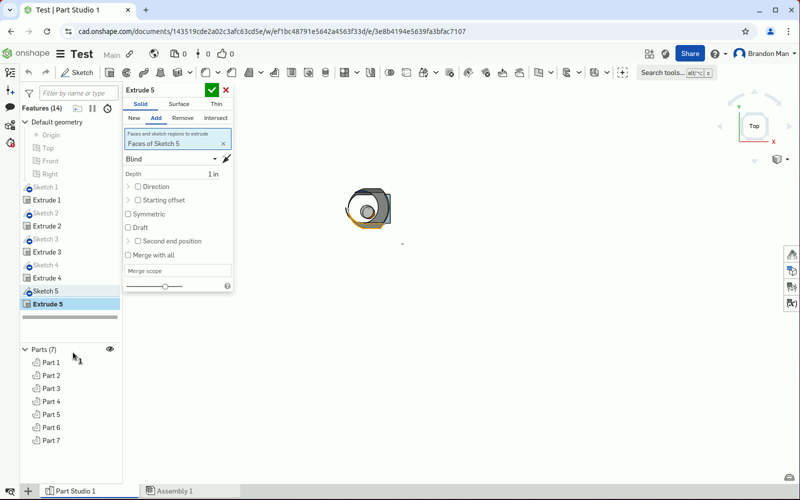
mouse_move(143, 106)
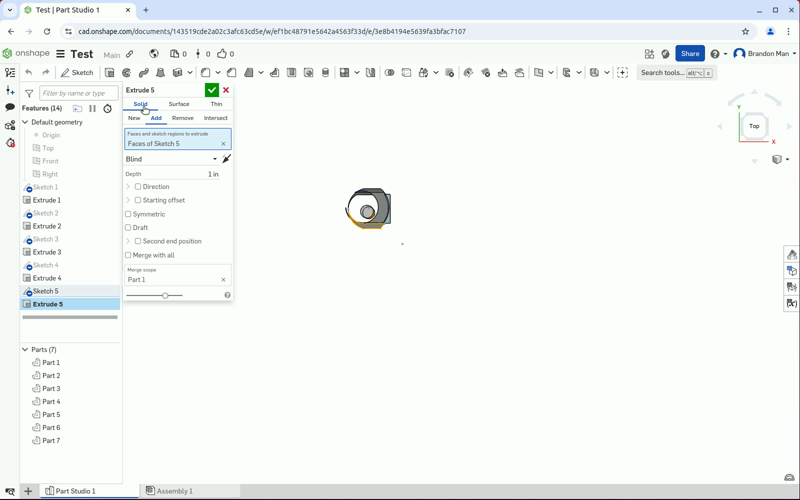
click(143, 106)
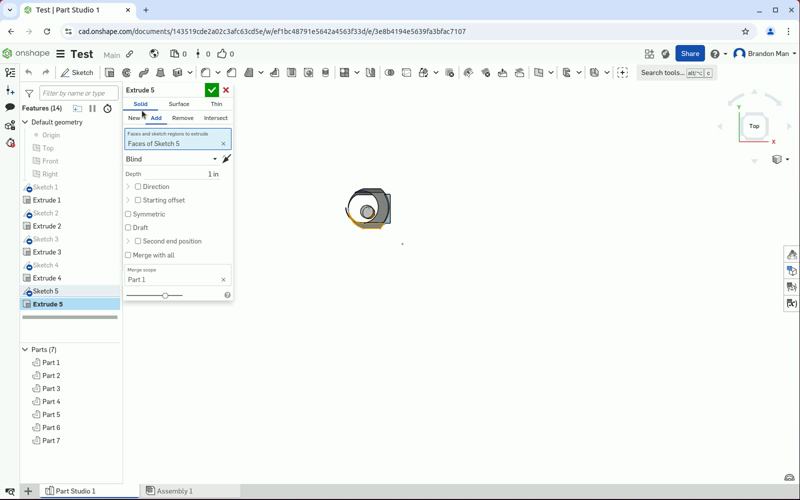
mouse_move(137, 120)
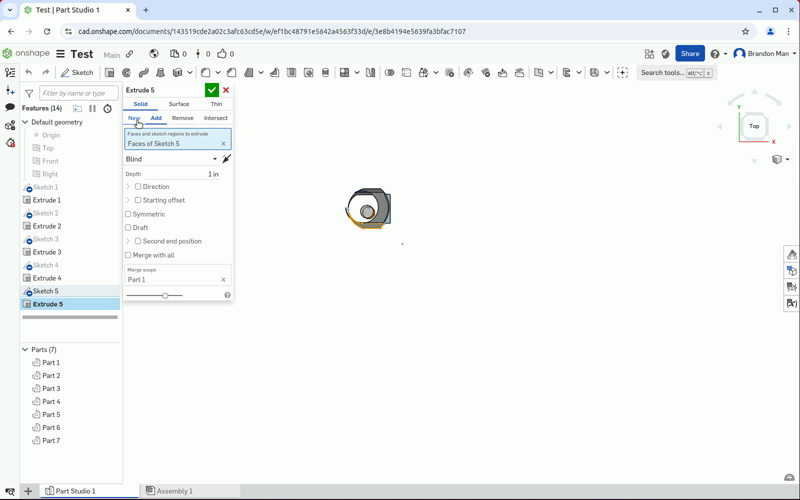
click(137, 120)
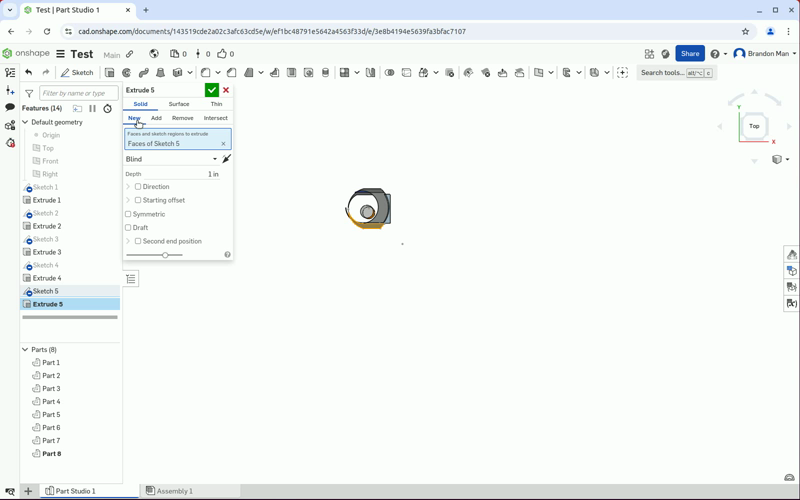
key(tab, 4)
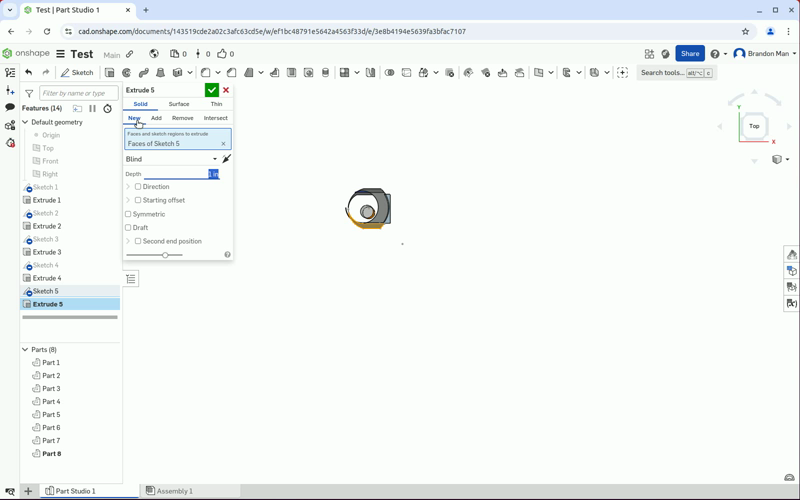
text(0.963)
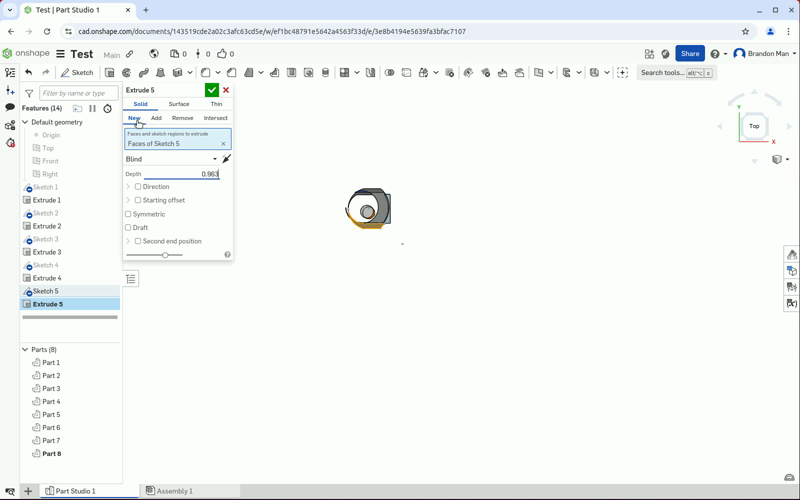
key(enter)
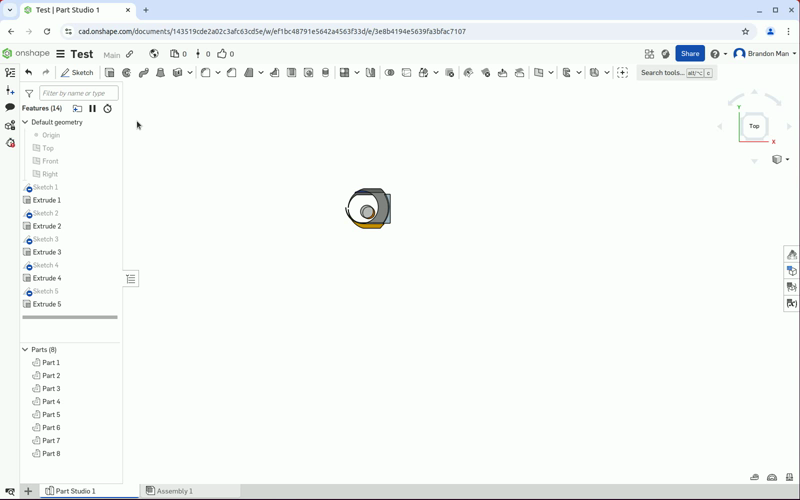
key(shift+h)
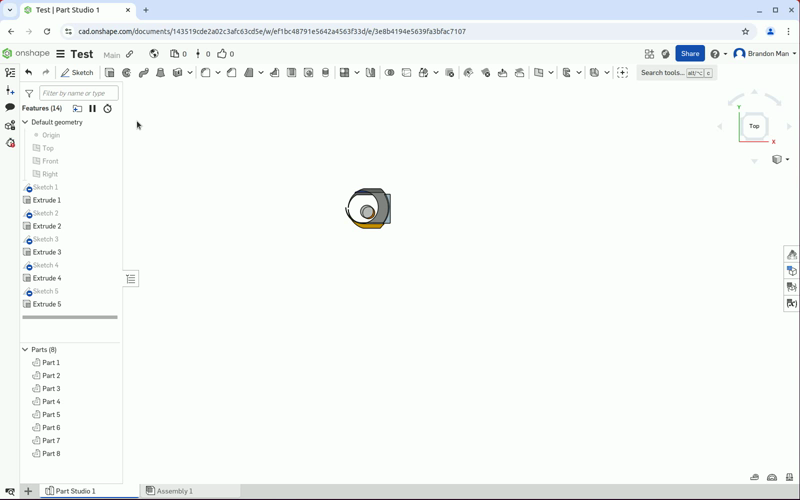
key(shift+h)
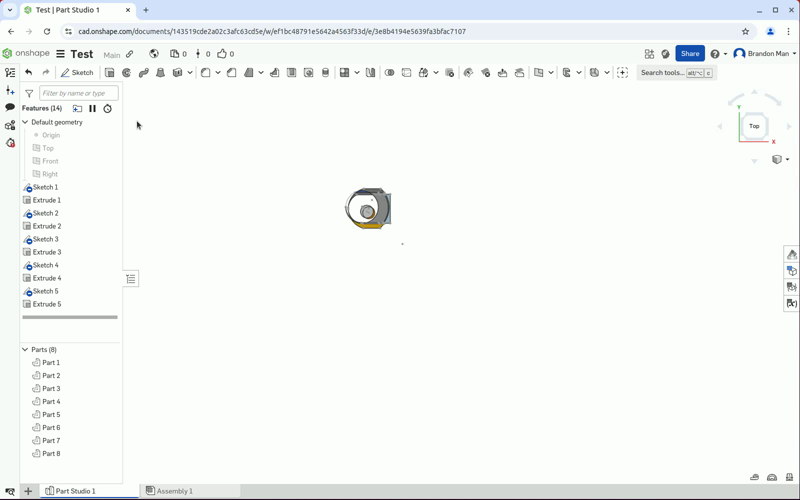
key(shift+7)
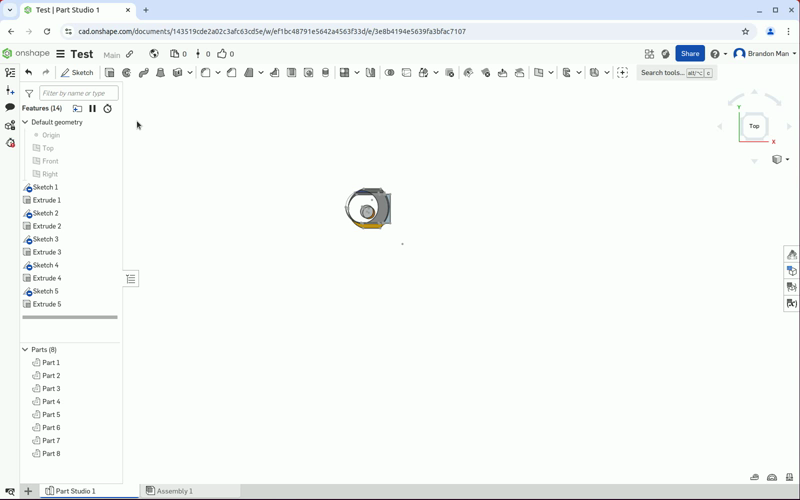
key(up, 3)
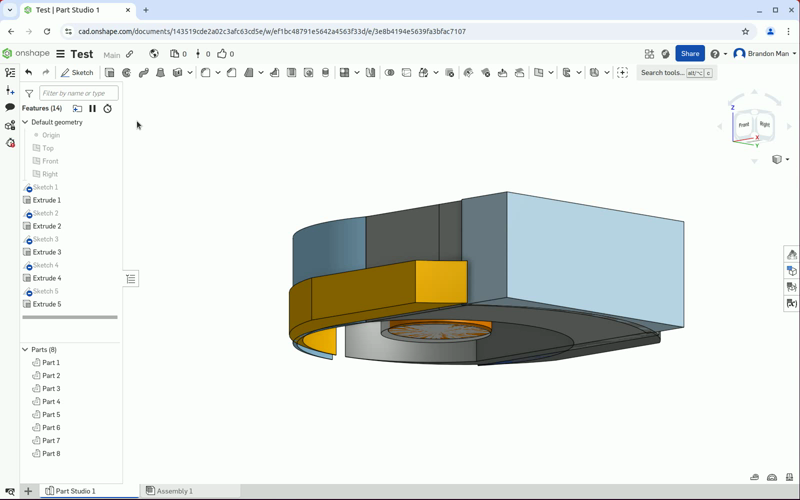
key(left, 3)
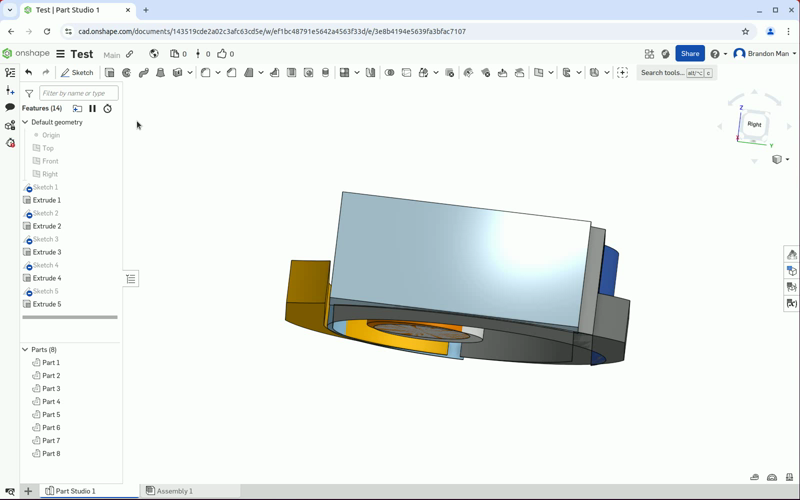
key(right, 3)
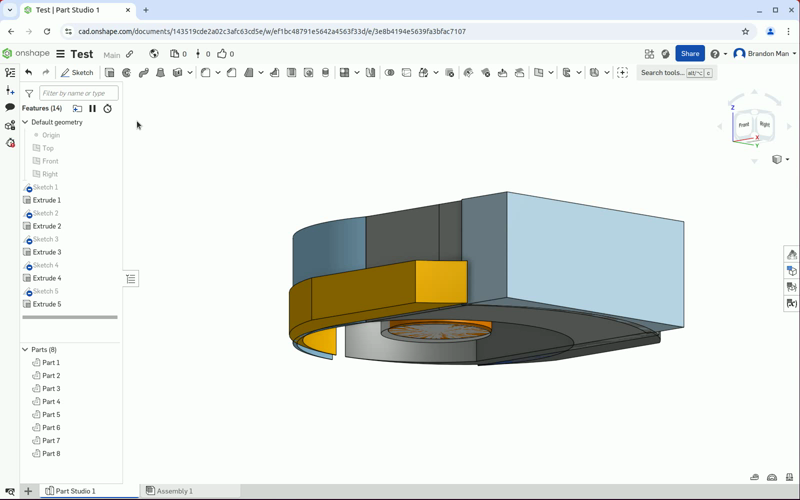
key(down, 3)
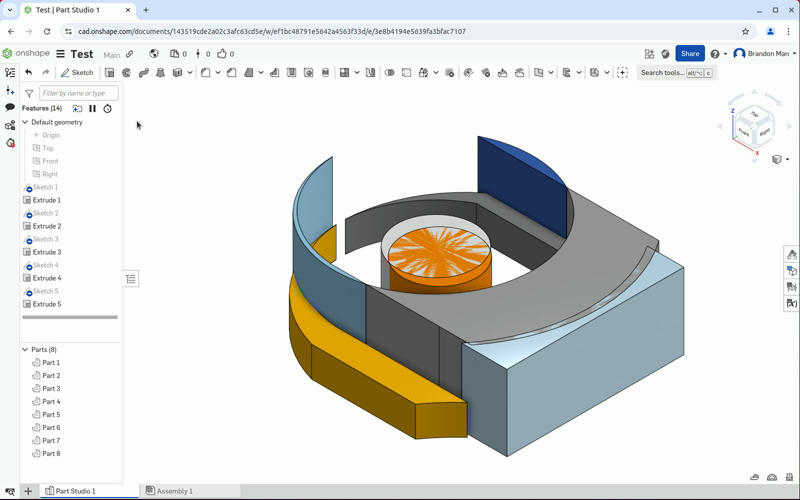
mouse_move(73, 189)
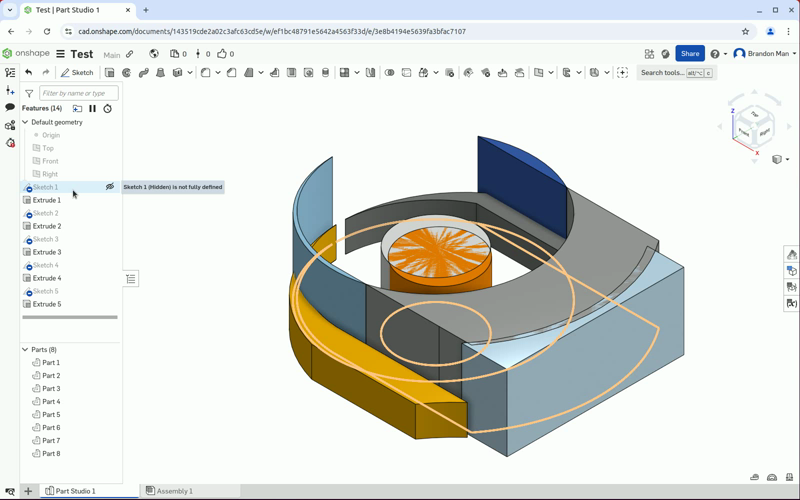
click(73, 189)